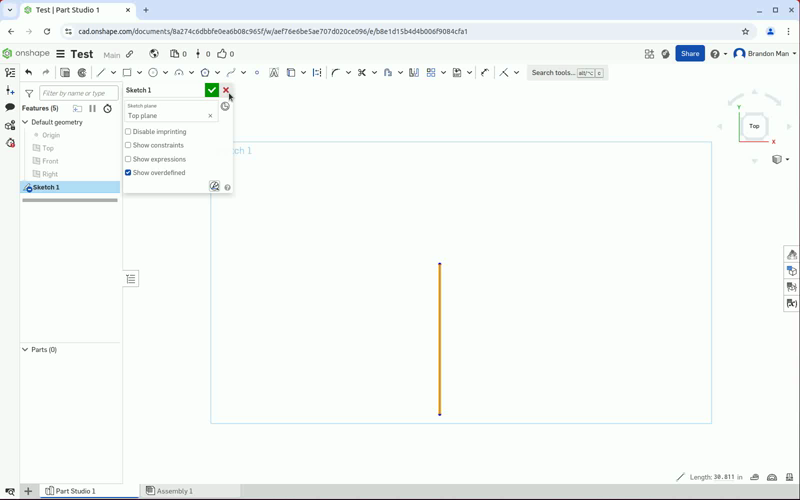
key(shift+h)
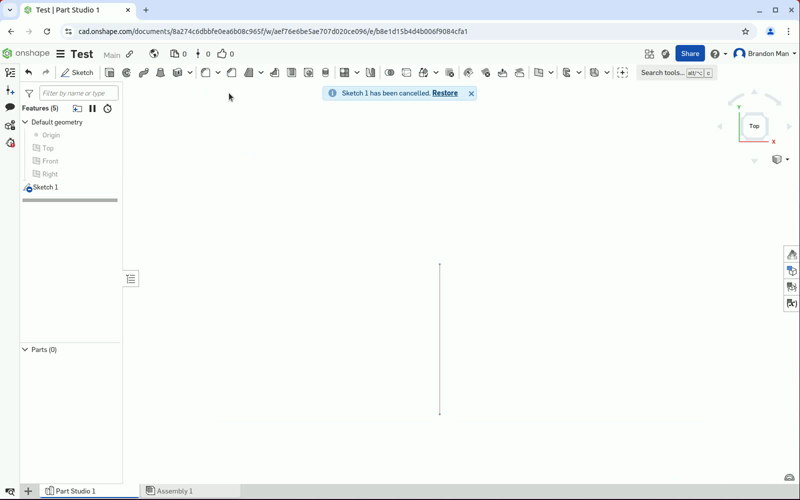
key(shift+s)
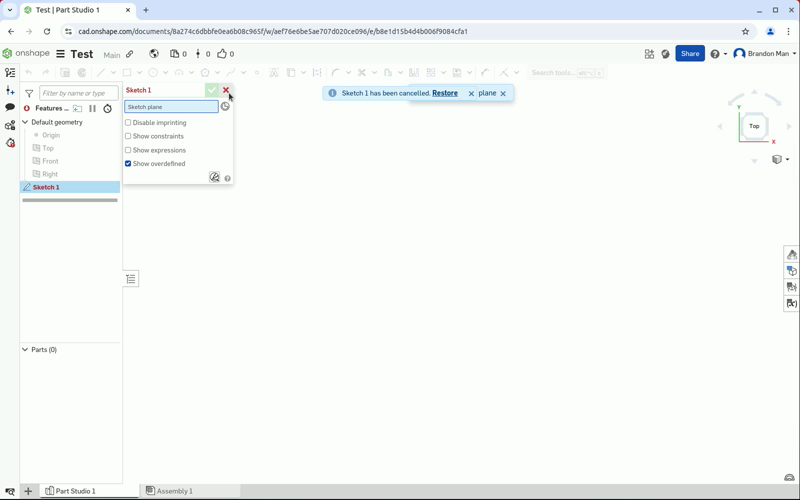
mouse_move(73, 150)
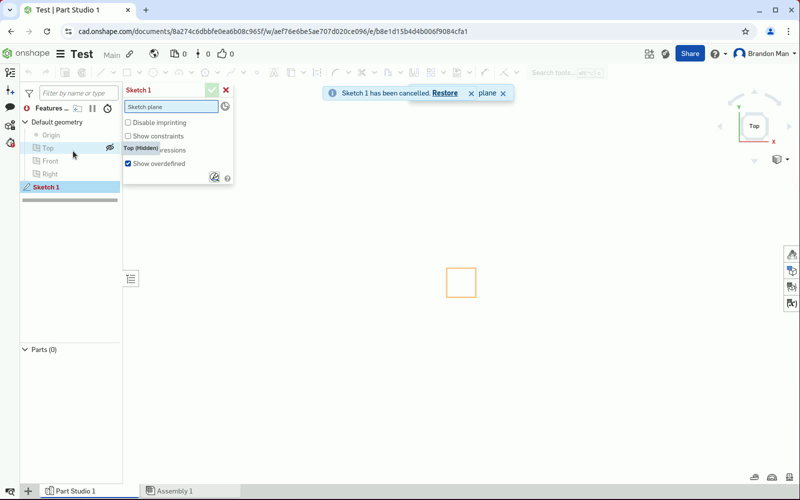
click(73, 150)
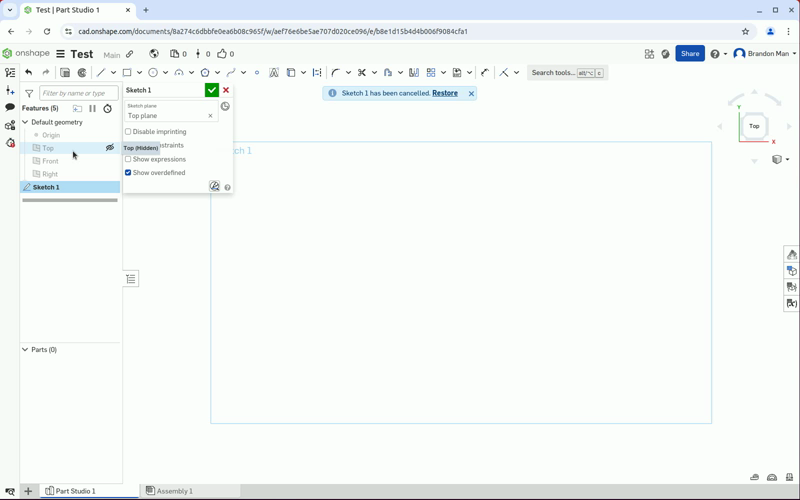
mouse_move(73, 352)
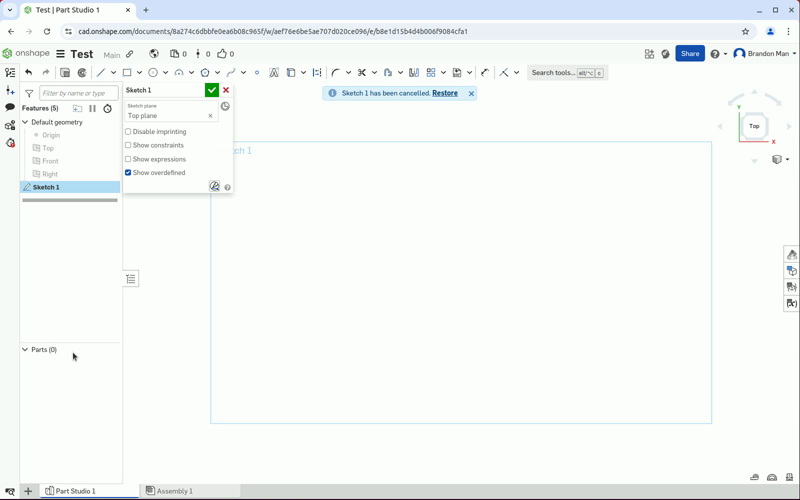
key(y)
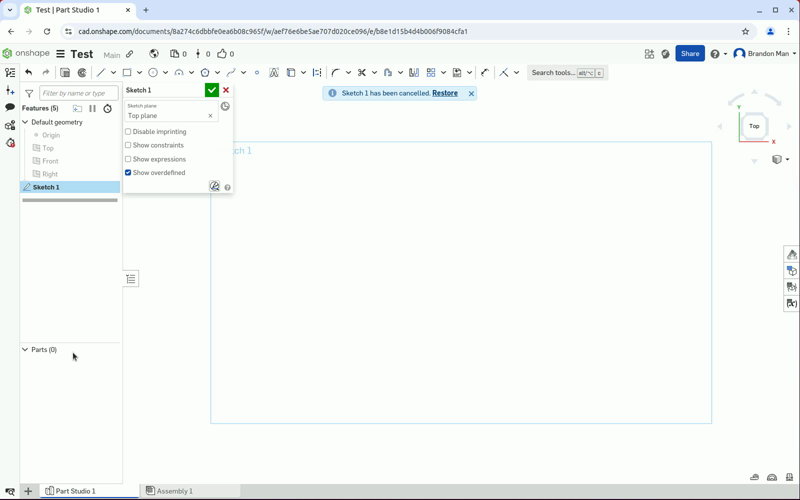
key(l)
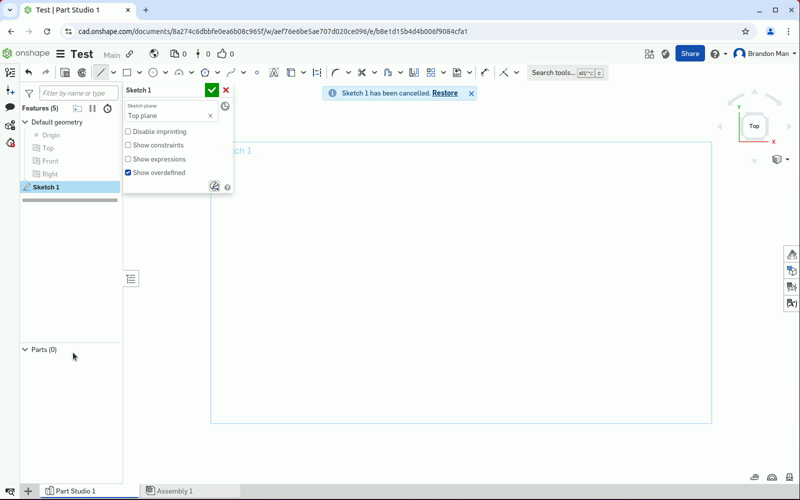
key_down(shift)
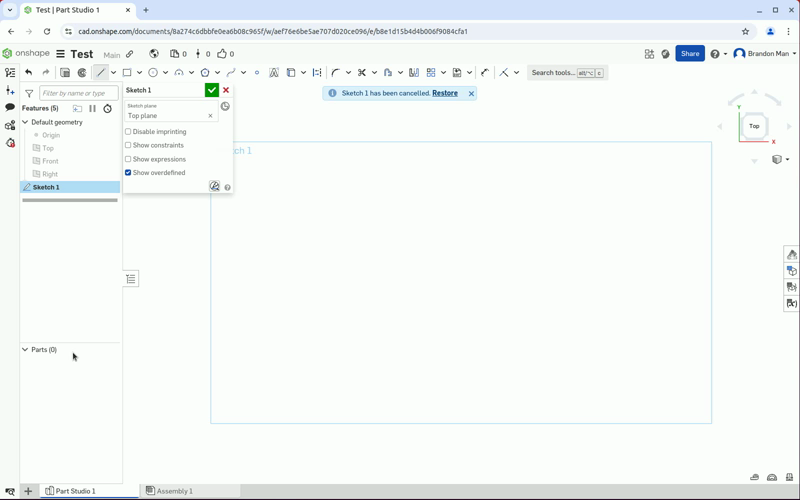
mouse_move(420, 395)
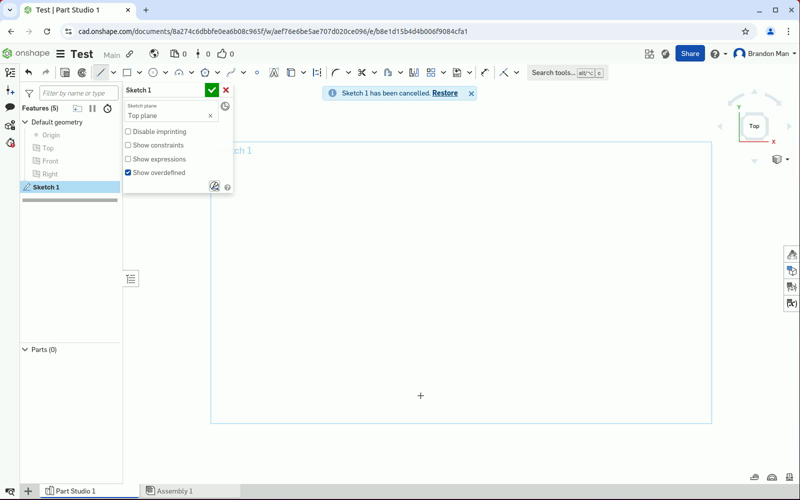
click(420, 395)
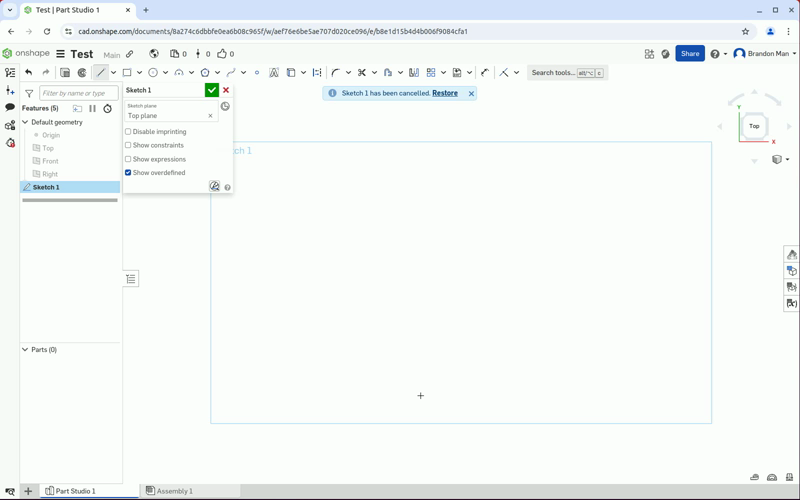
key_up(shift)
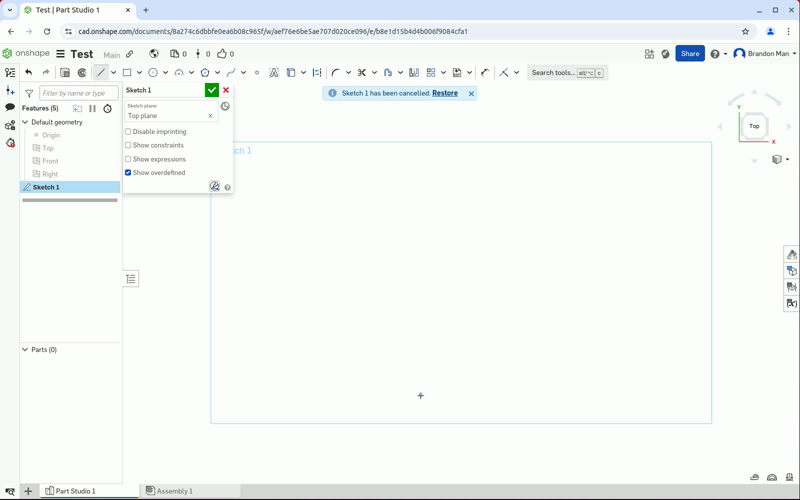
key_down(shift)
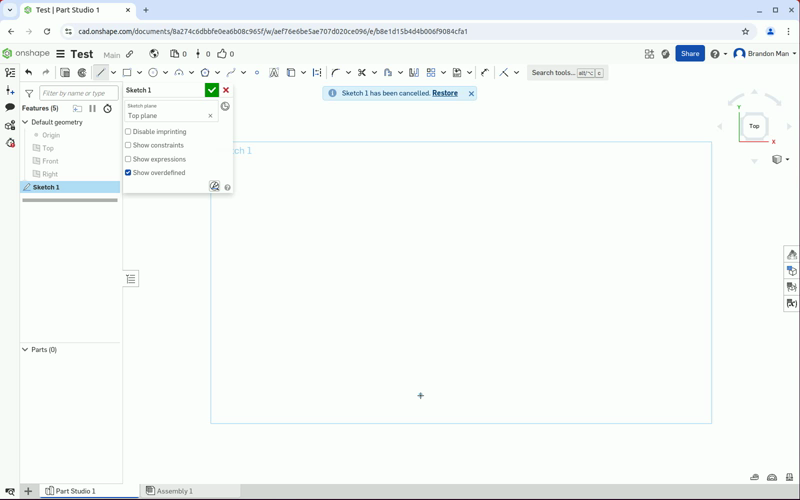
mouse_move(450, 395)
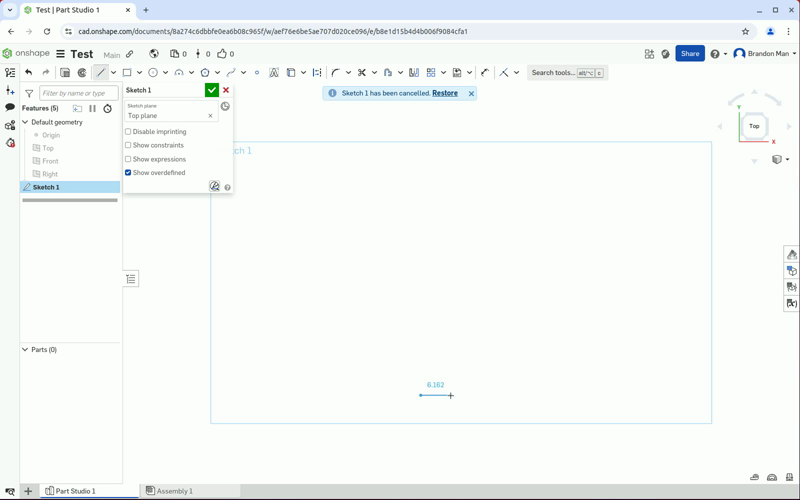
mouse_move(461, 395)
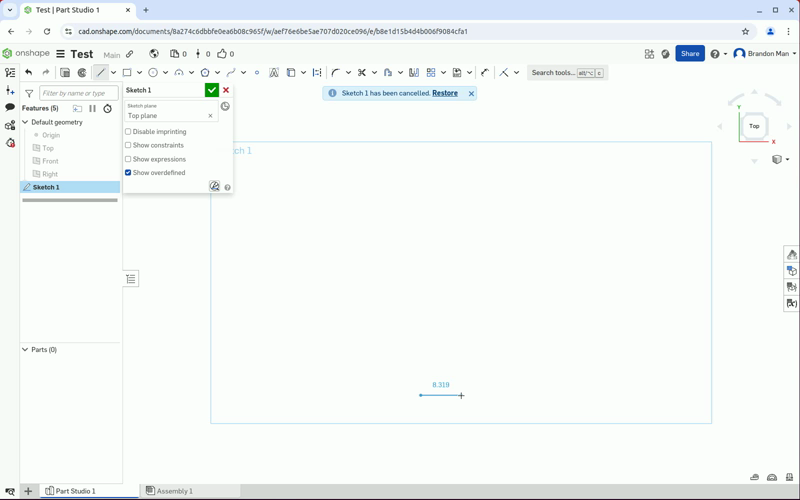
click(461, 395)
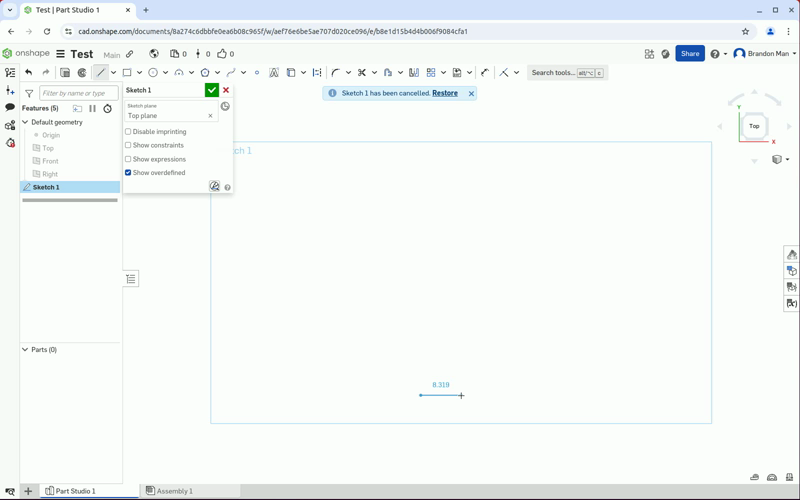
key_up(shift)
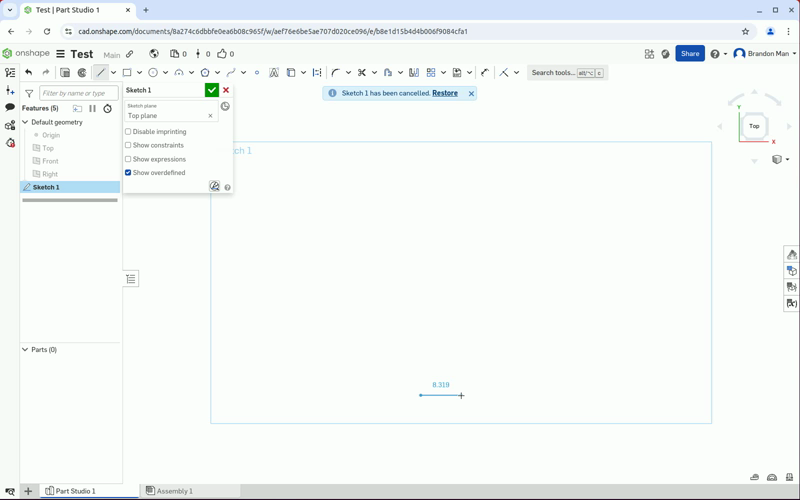
key_down(shift)
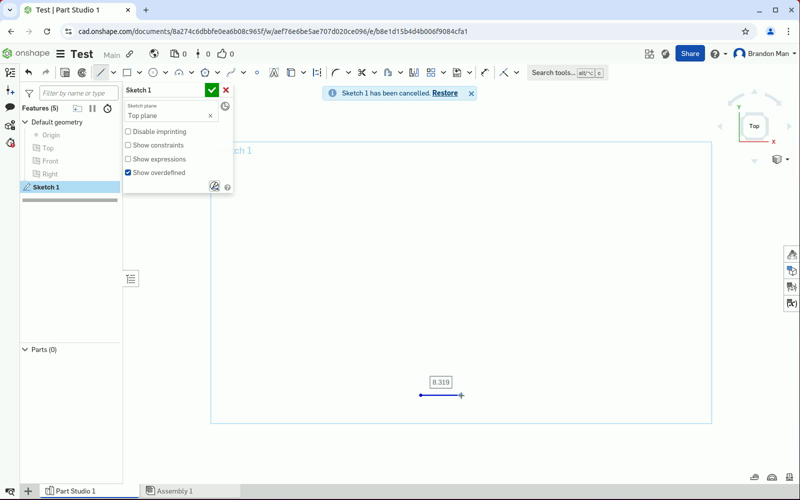
mouse_move(491, 395)
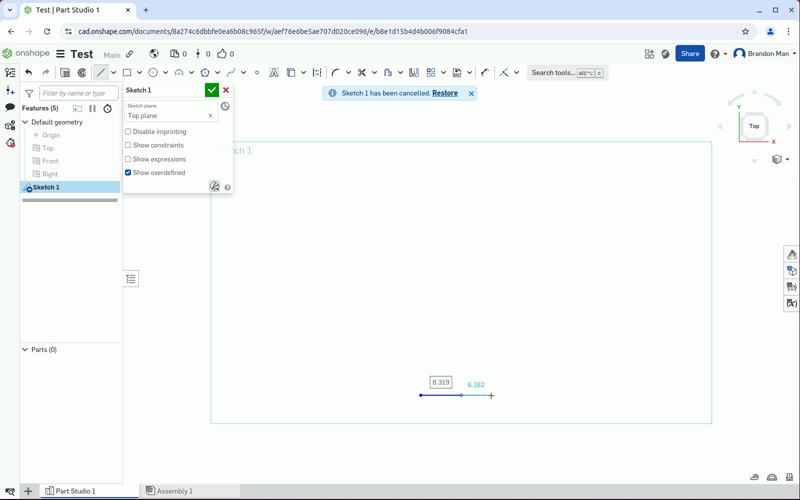
mouse_move(461, 368)
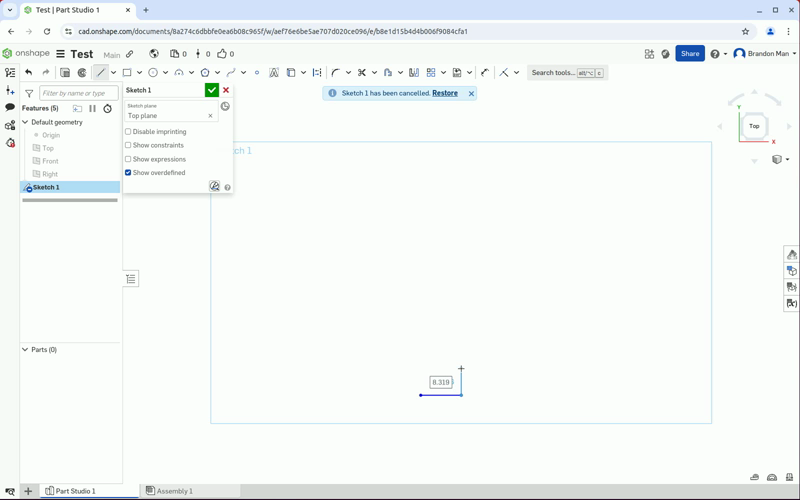
click(461, 368)
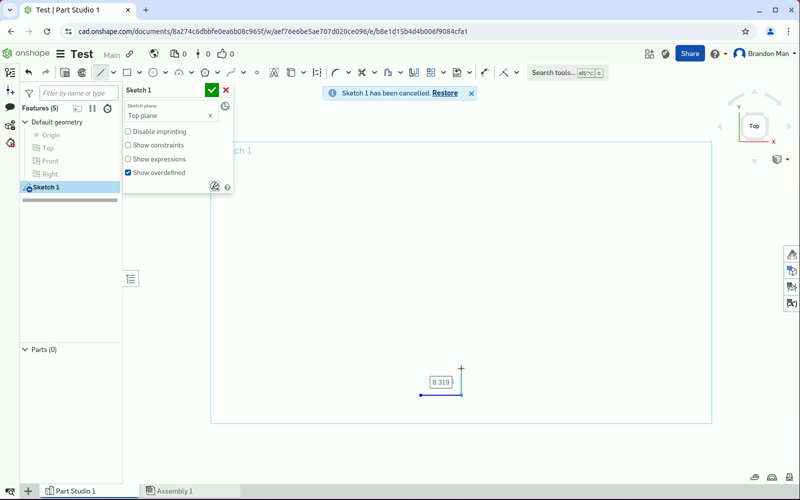
key_up(shift)
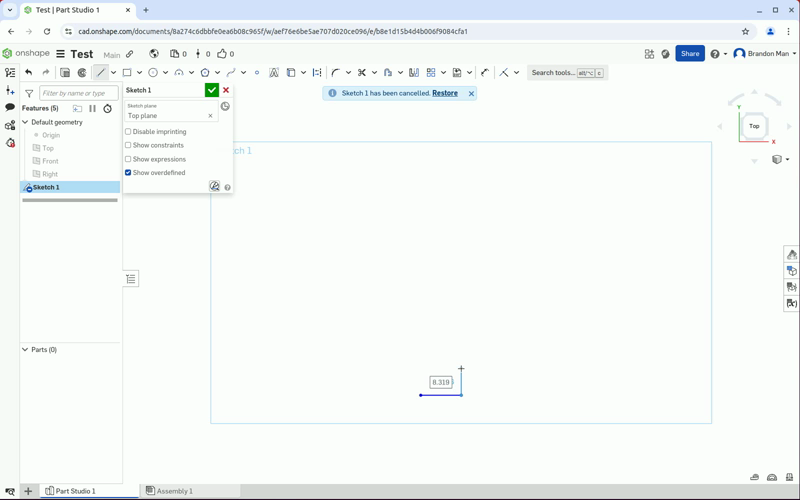
key_down(shift)
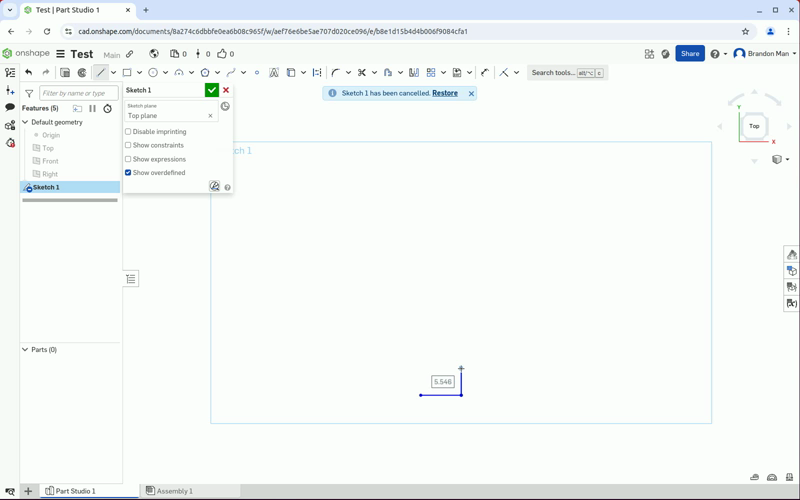
mouse_move(491, 368)
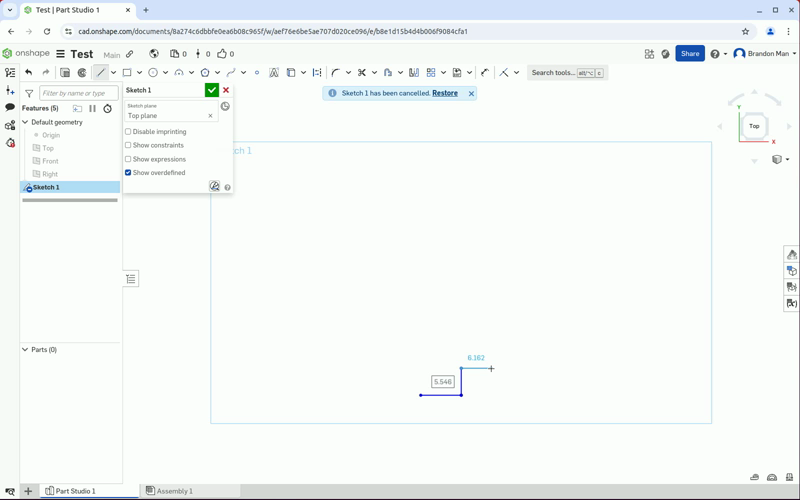
mouse_move(420, 368)
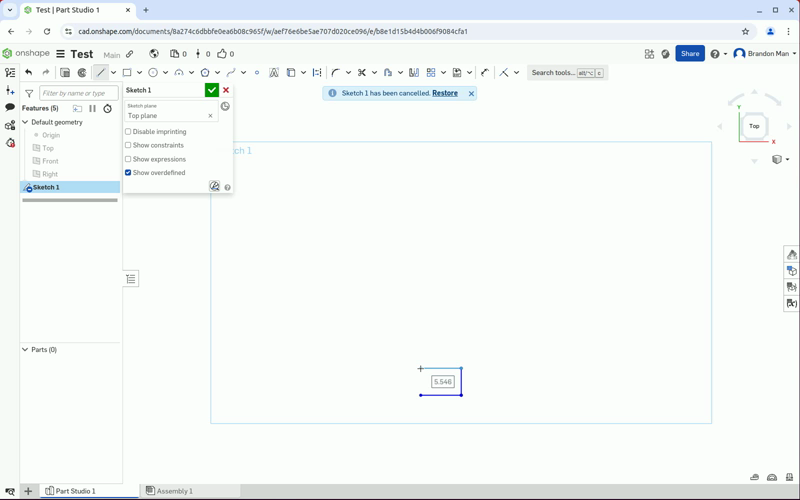
click(420, 368)
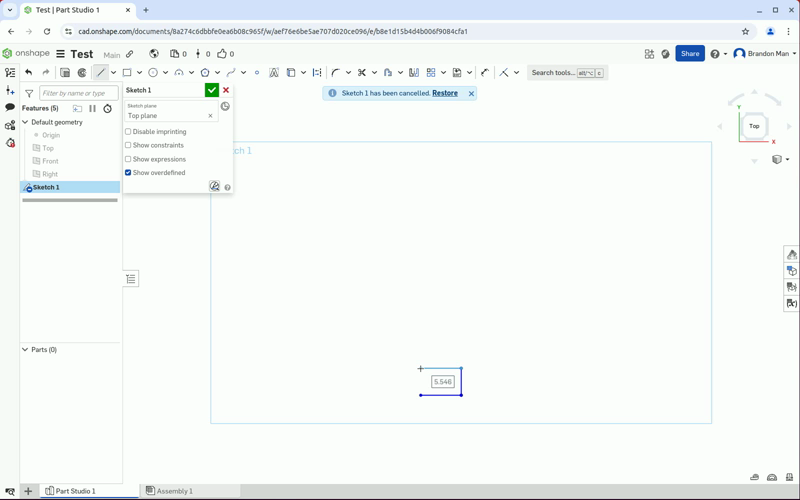
key_up(shift)
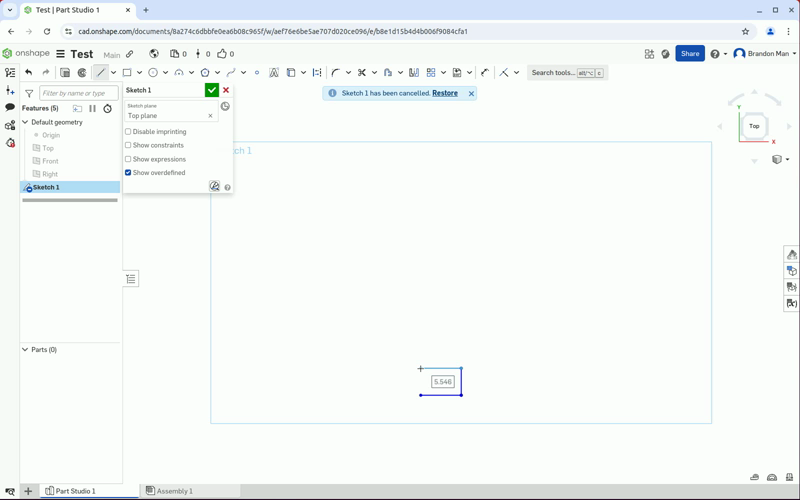
mouse_move(450, 368)
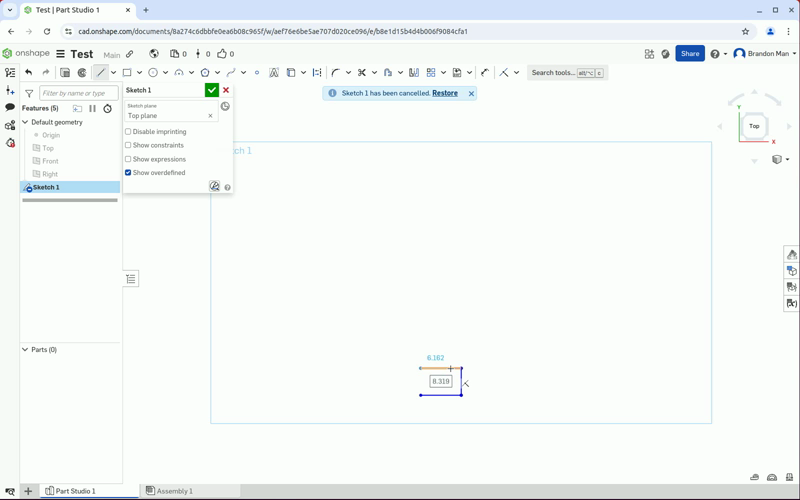
key_down(shift)
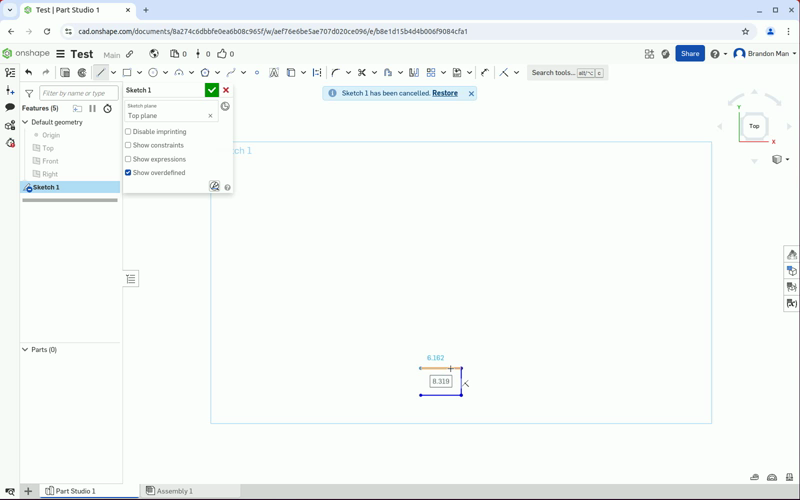
mouse_move(420, 395)
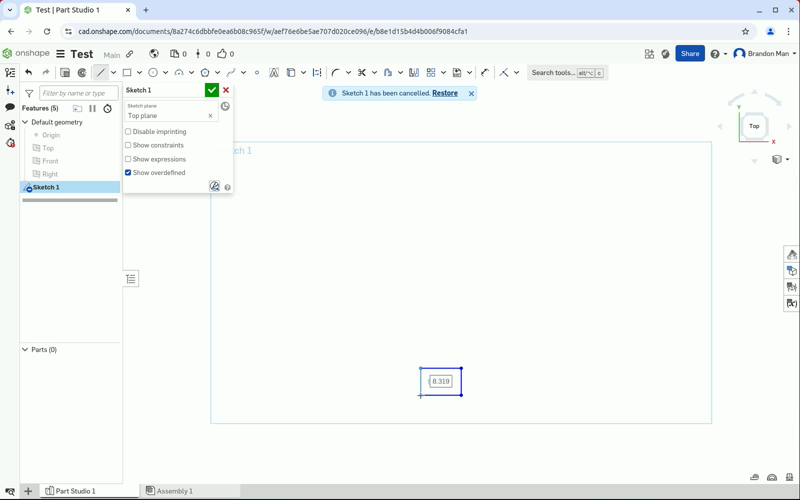
key_up(shift)
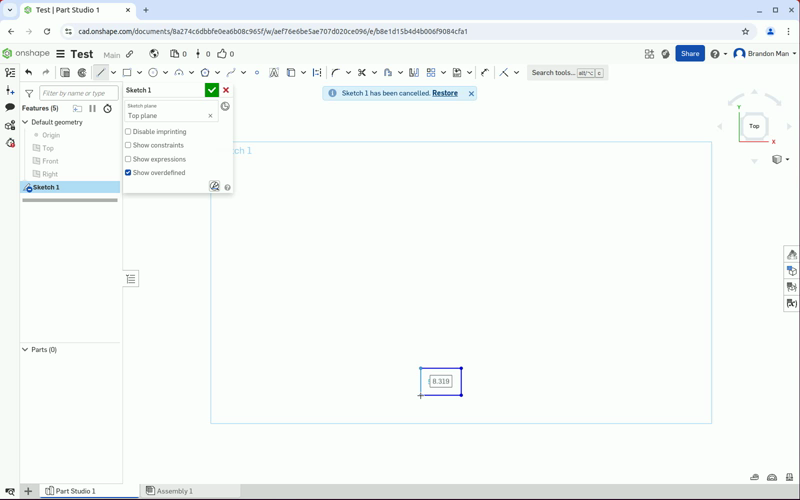
click(420, 395)
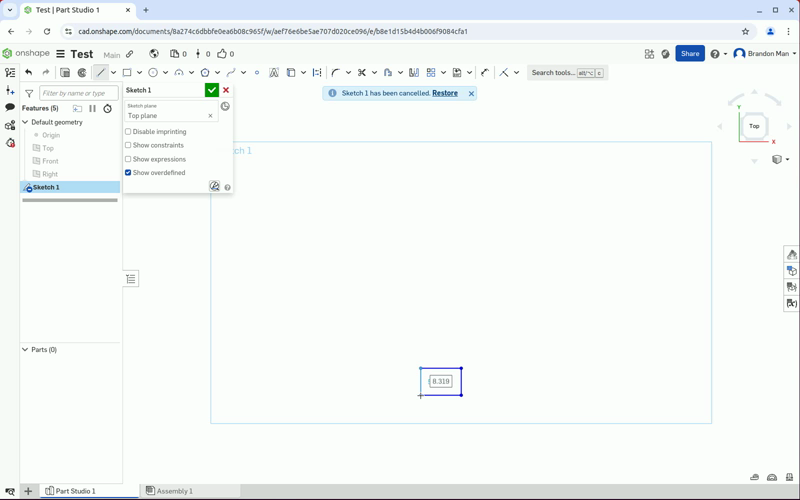
key(esc)
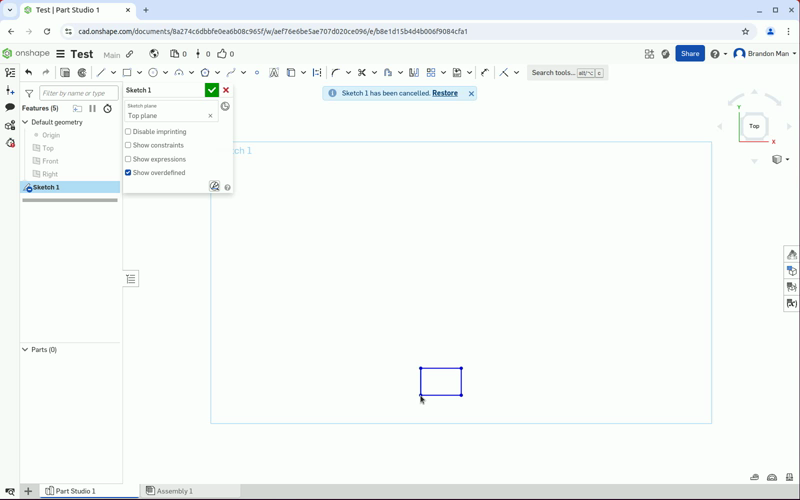
mouse_move(443, 394)
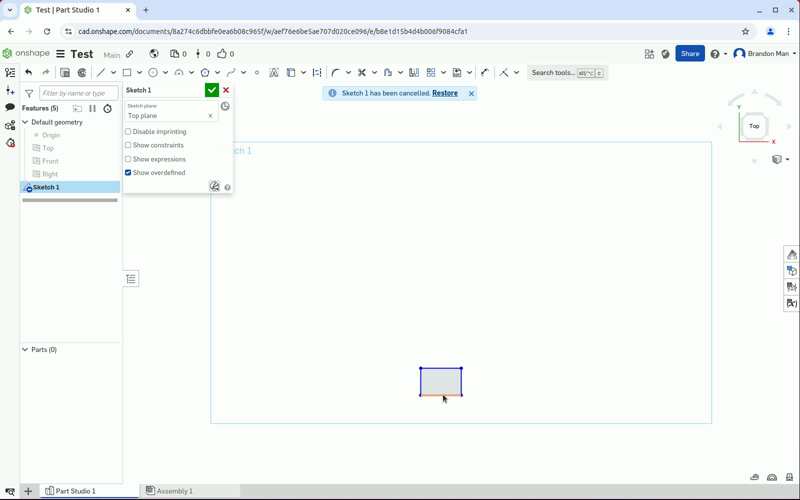
scroll(6)
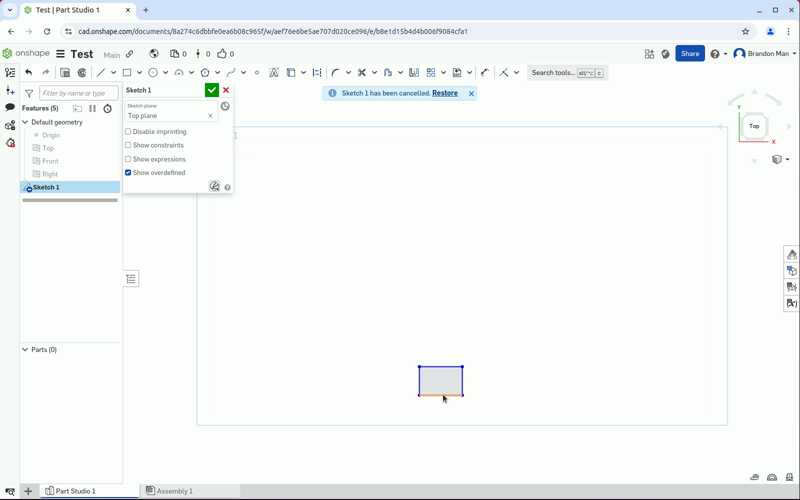
scroll(6)
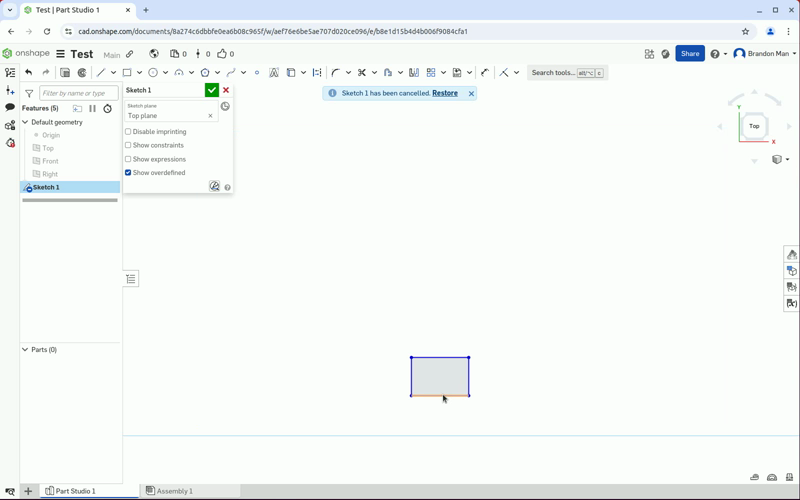
scroll(6)
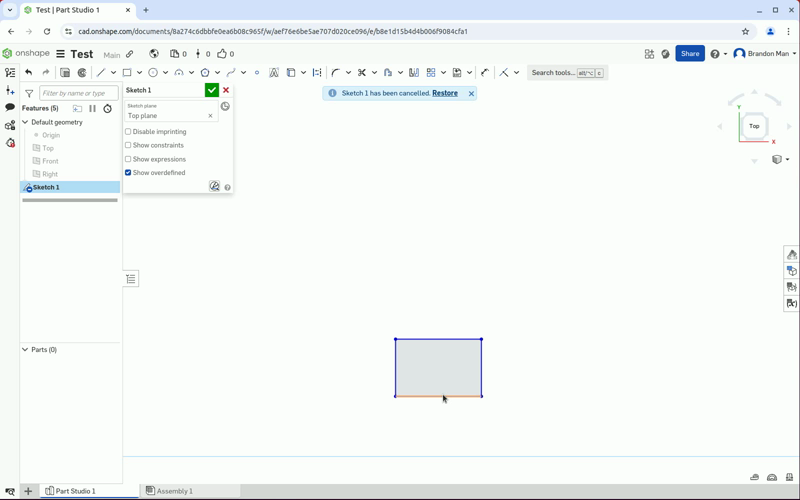
scroll(6)
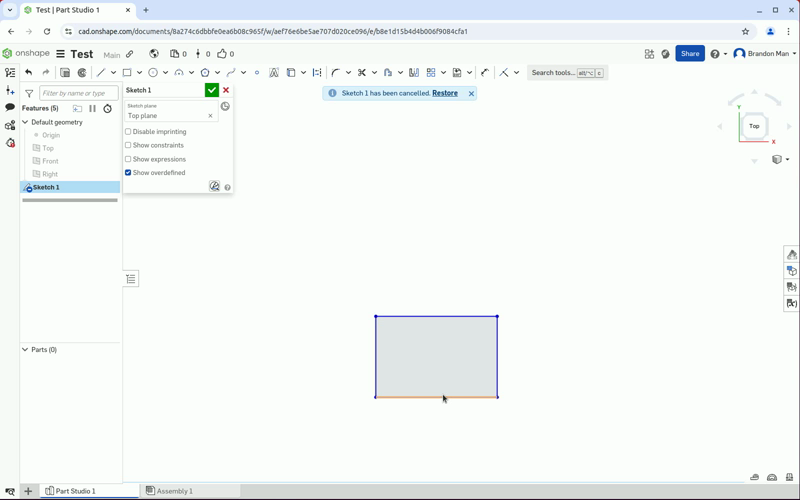
scroll(6)
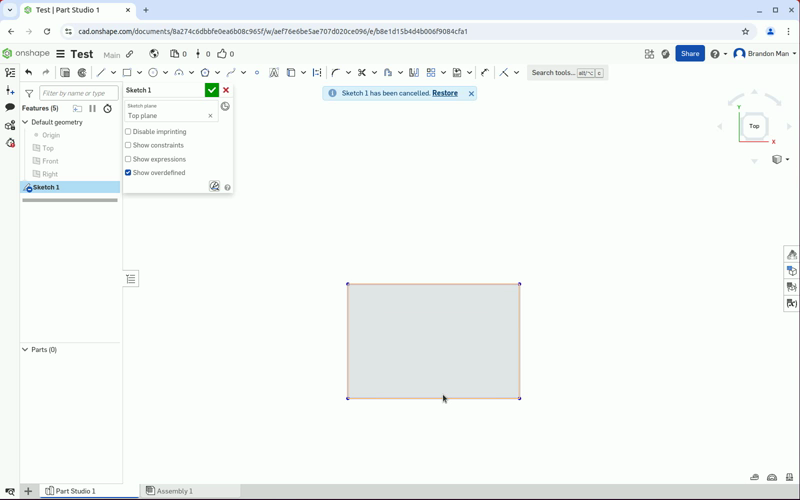
scroll(6)
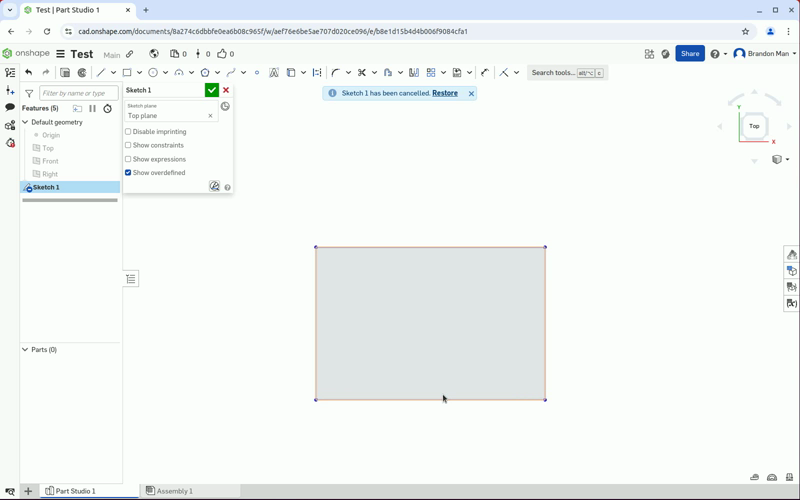
scroll(6)
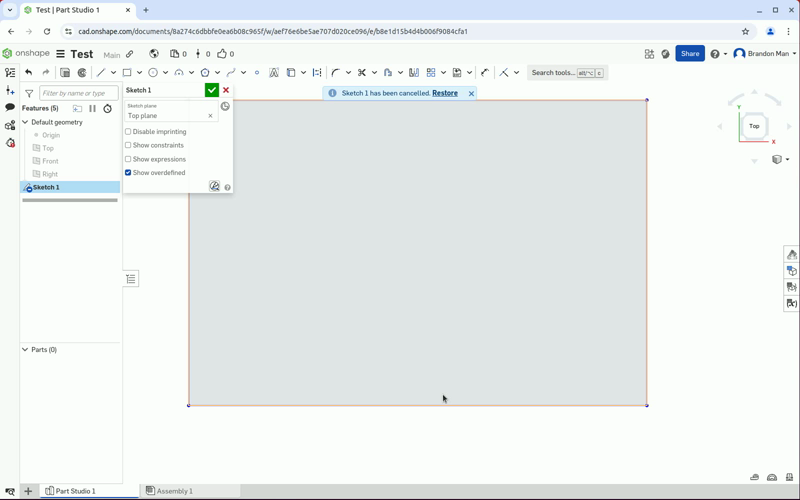
click(443, 394)
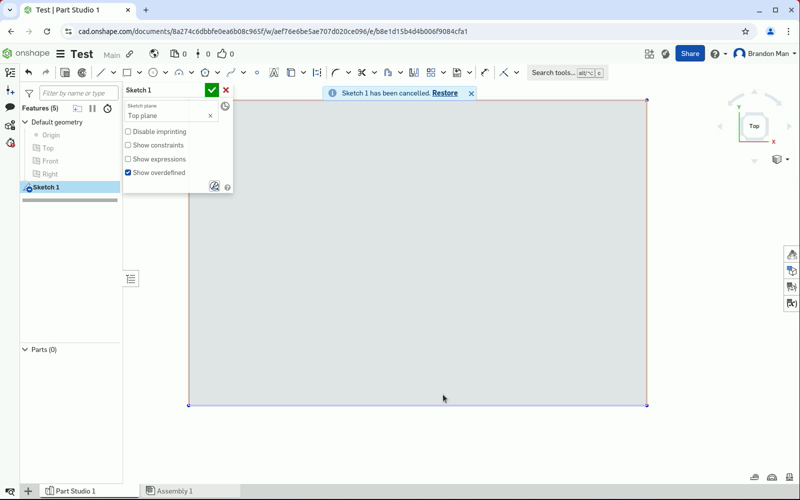
scroll(-6)
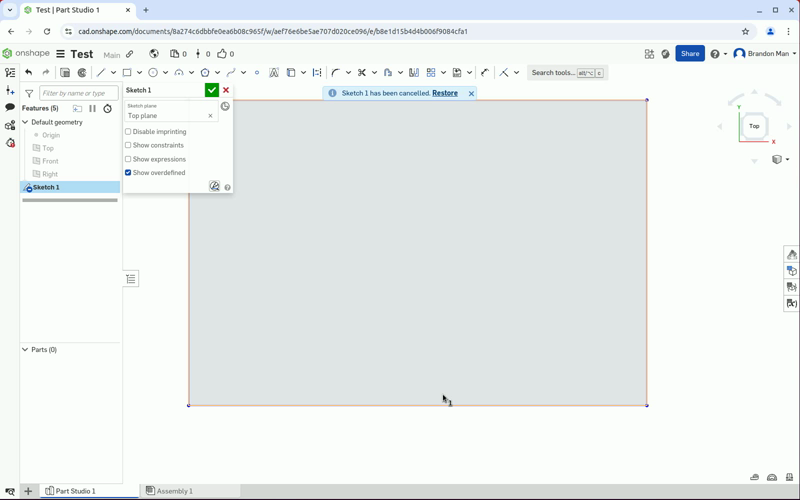
scroll(-6)
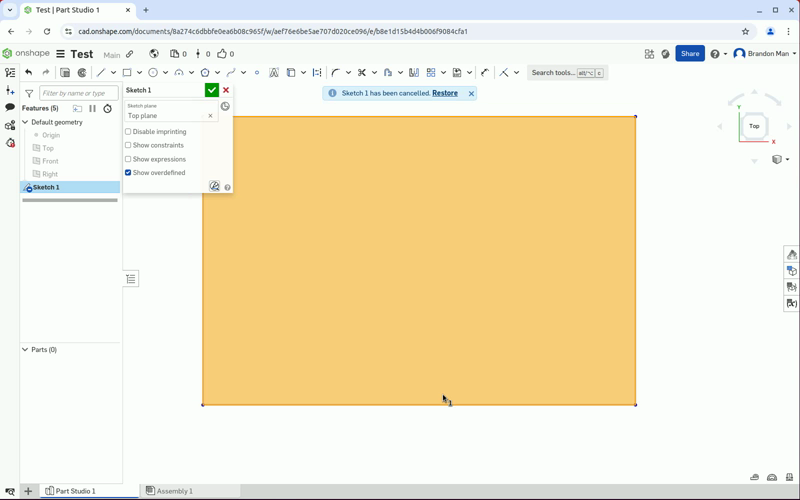
scroll(-6)
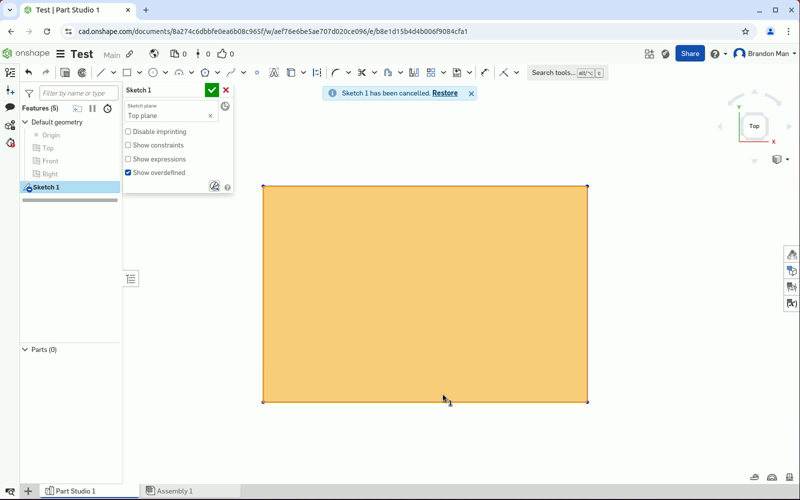
scroll(-6)
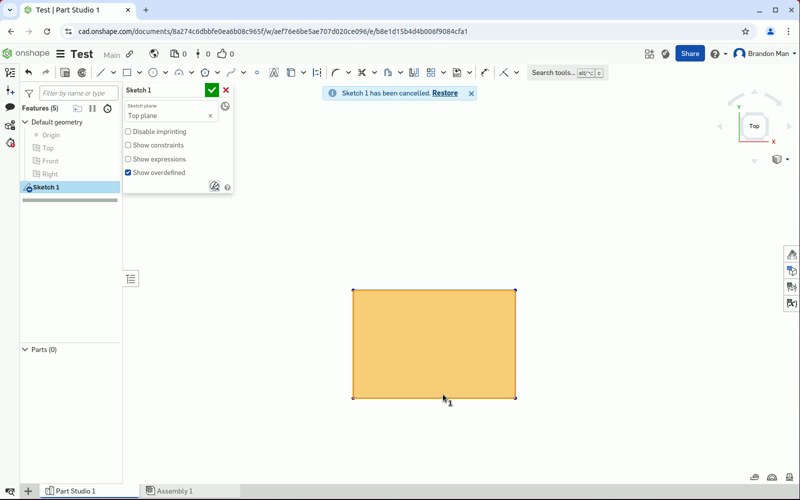
scroll(-6)
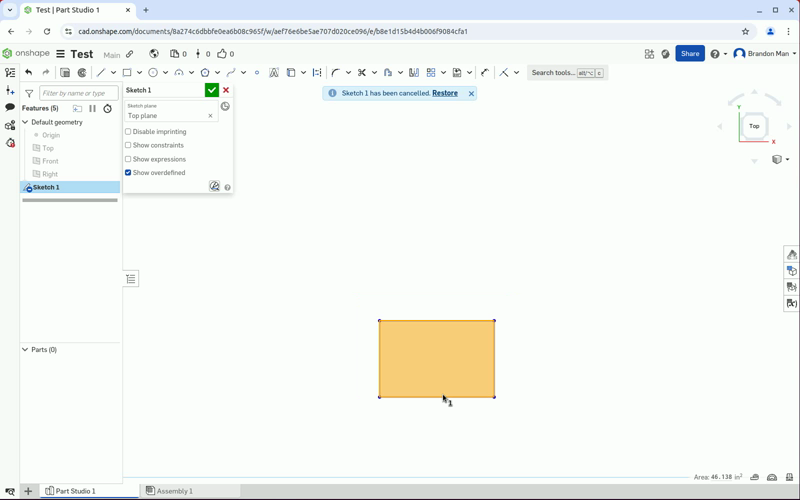
scroll(-6)
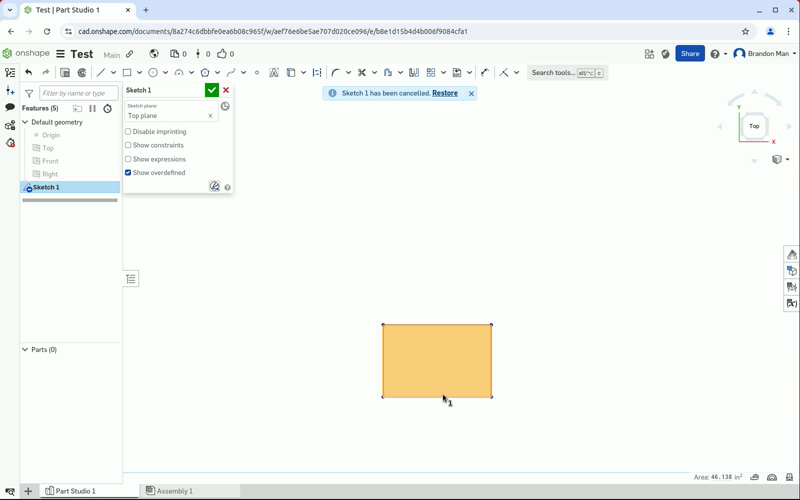
scroll(-6)
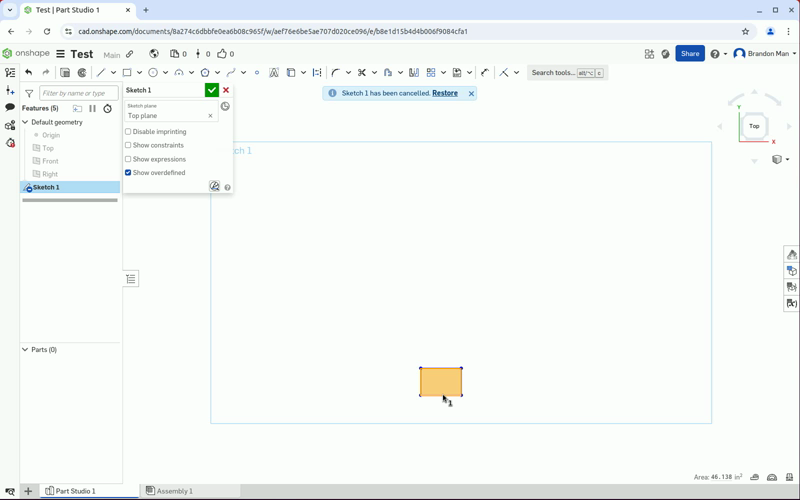
mouse_move(73, 352)
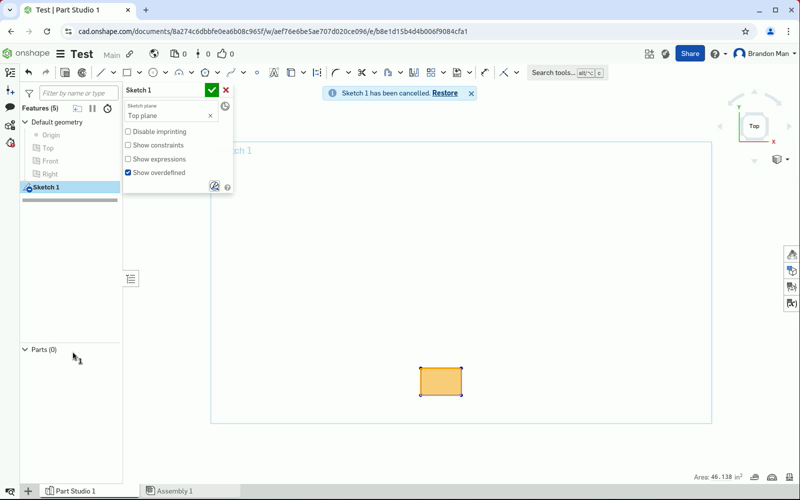
key(shift+y)
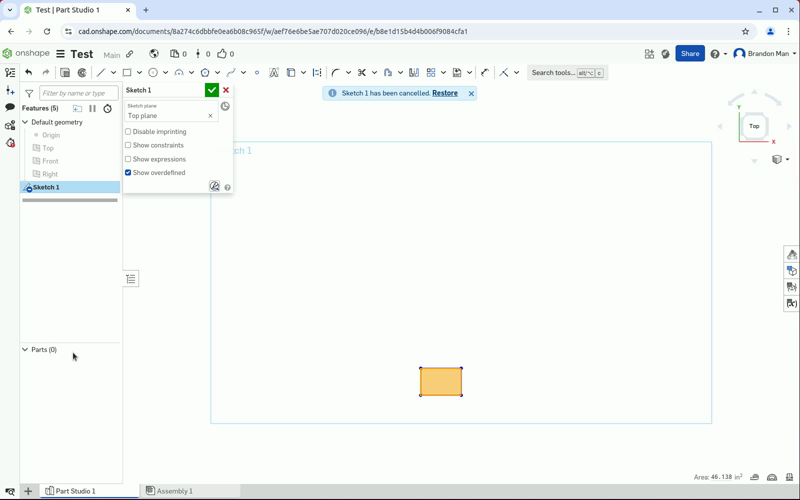
key(shift+e)
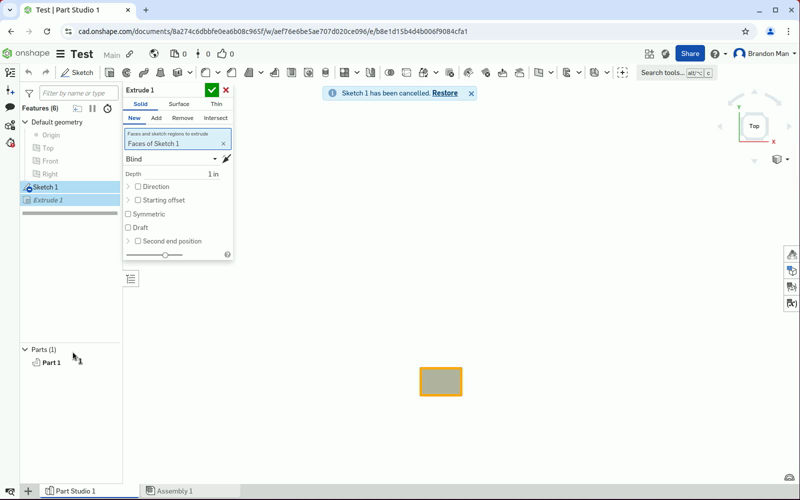
mouse_move(143, 106)
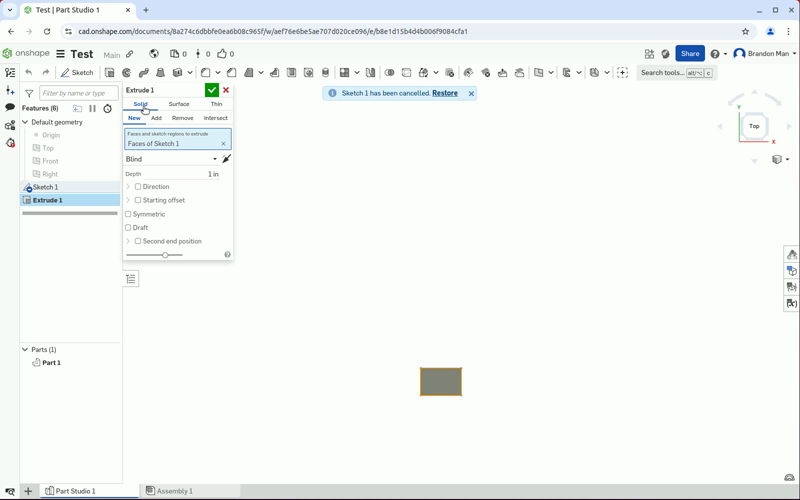
click(143, 106)
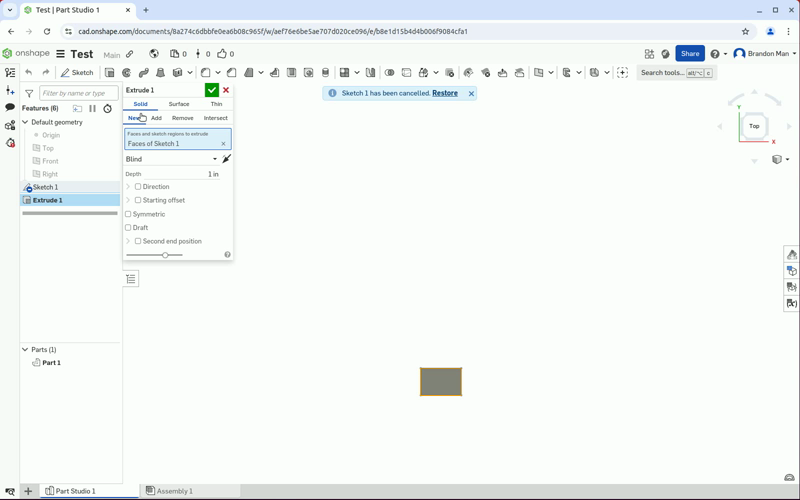
mouse_move(137, 120)
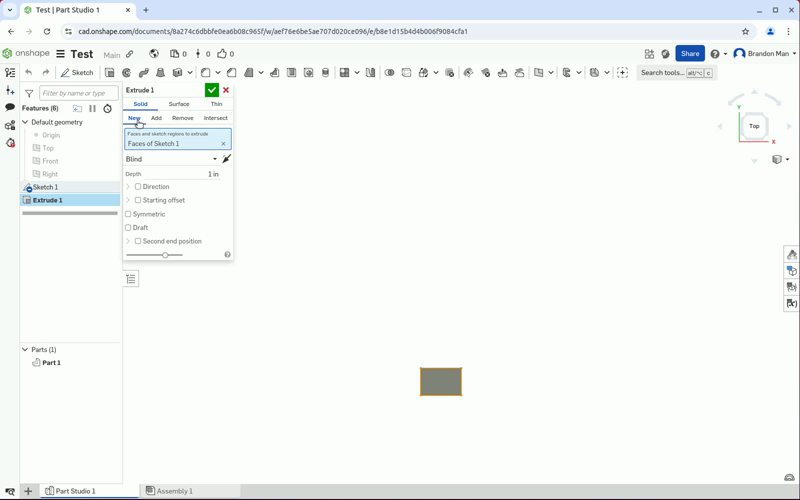
click(137, 120)
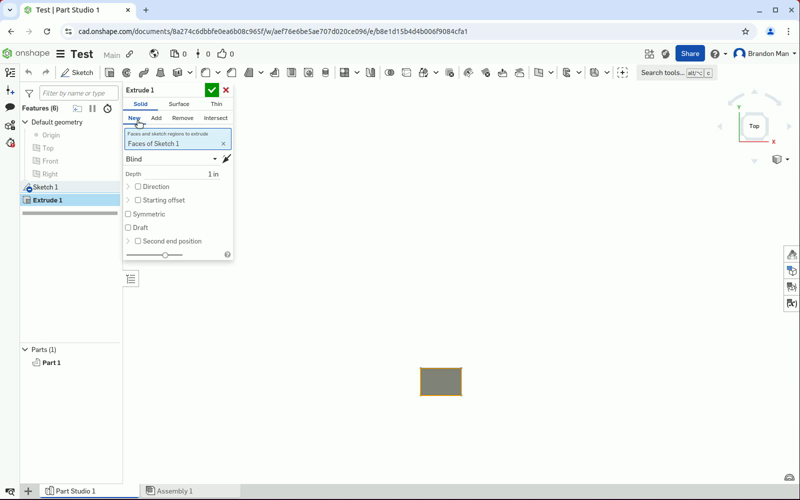
key(tab, 4)
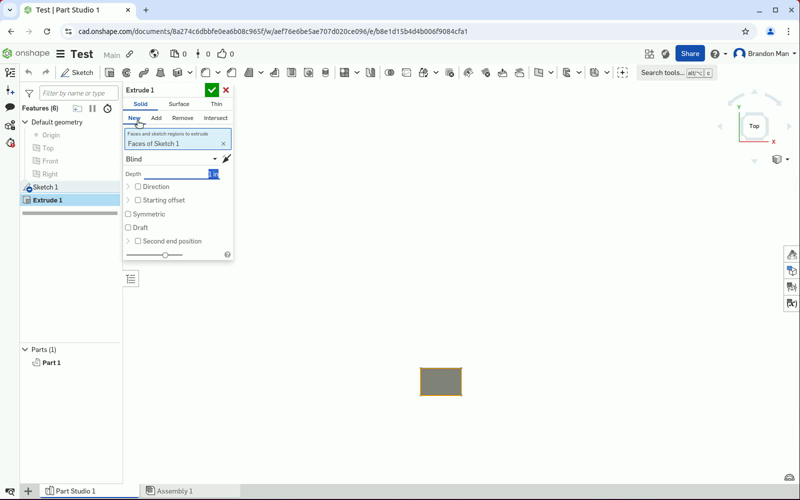
text(-1.444)
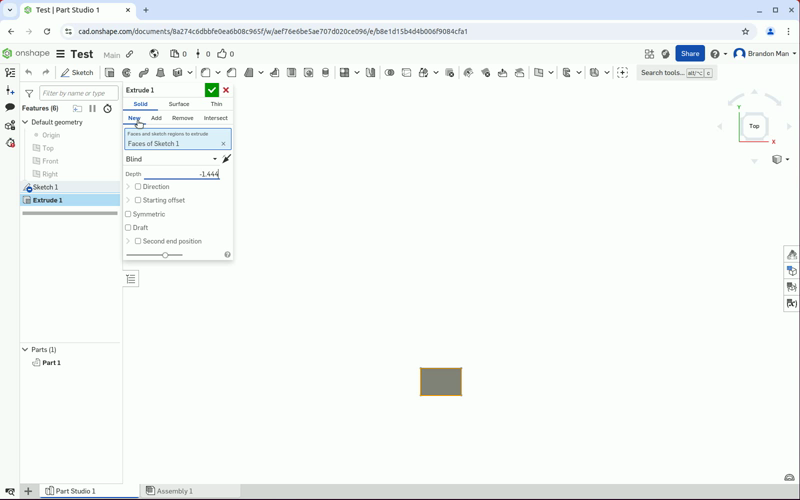
key(enter)
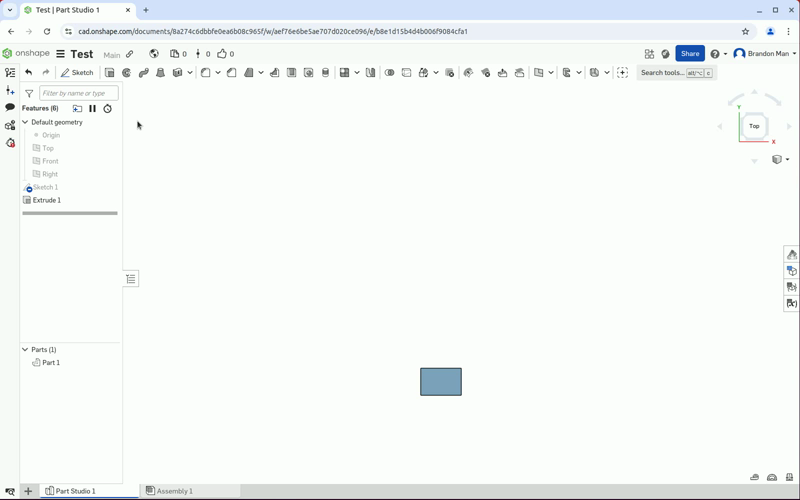
key(shift+h)
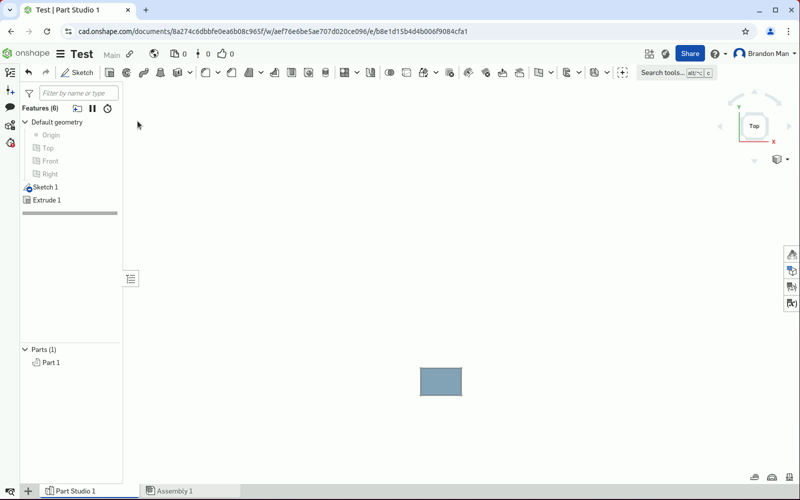
key(shift+h)
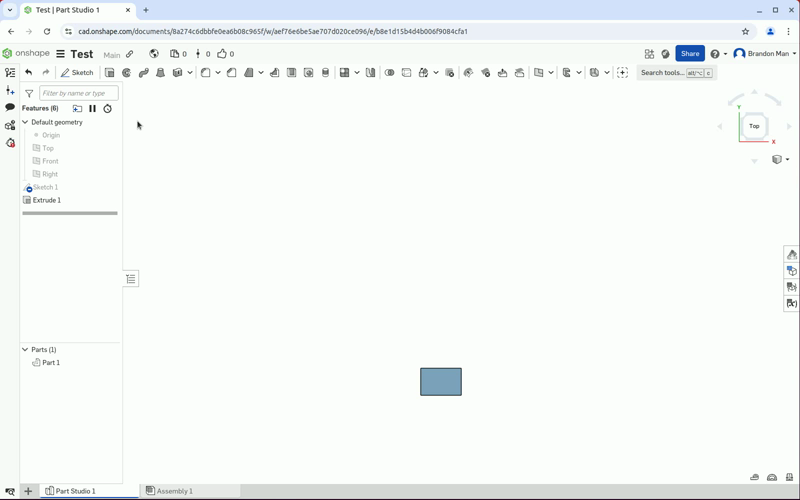
mouse_move(73, 189)
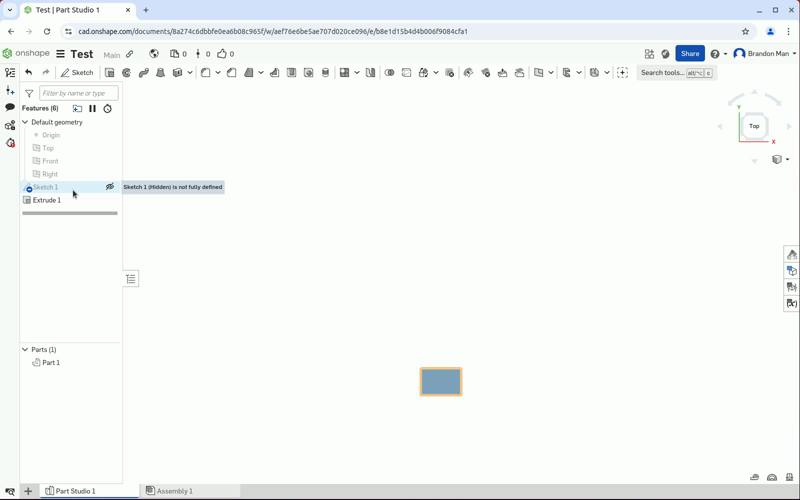
click(73, 189)
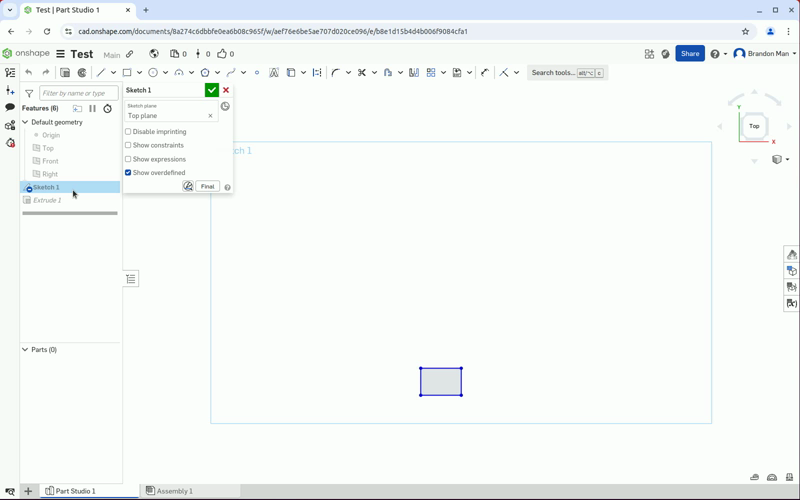
mouse_move(229, 92)
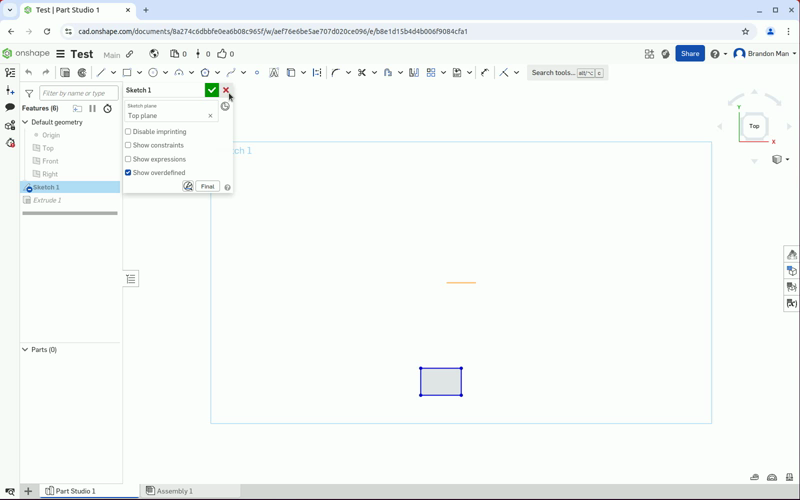
click(229, 92)
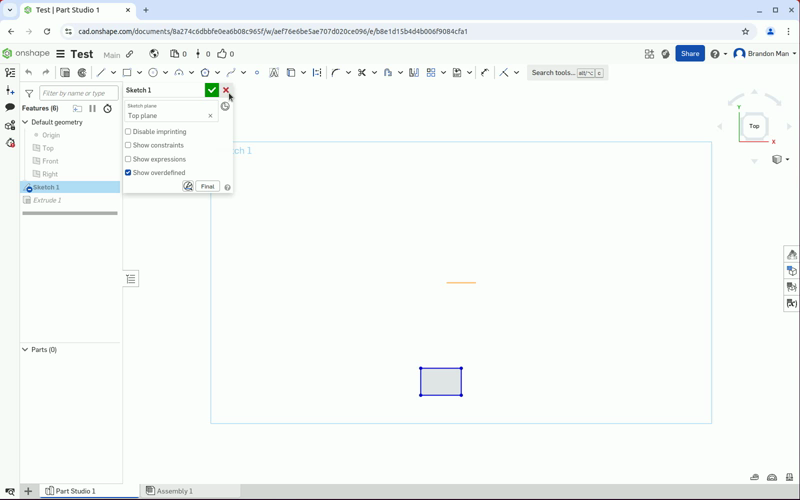
key(shift+s)
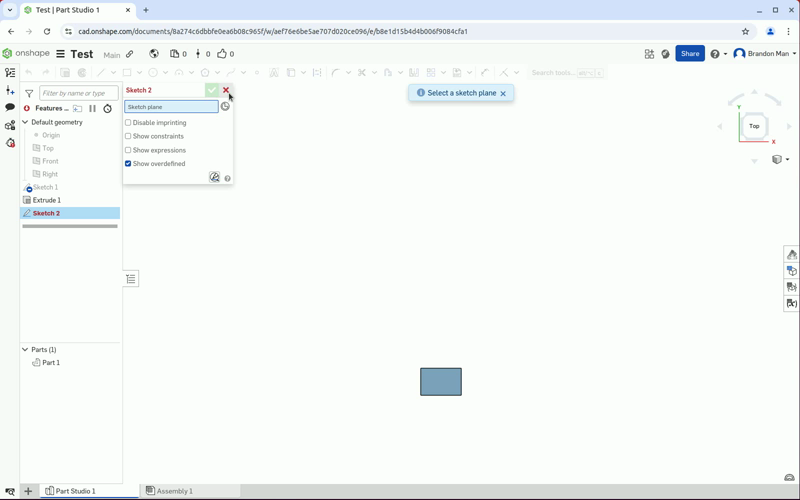
mouse_move(73, 150)
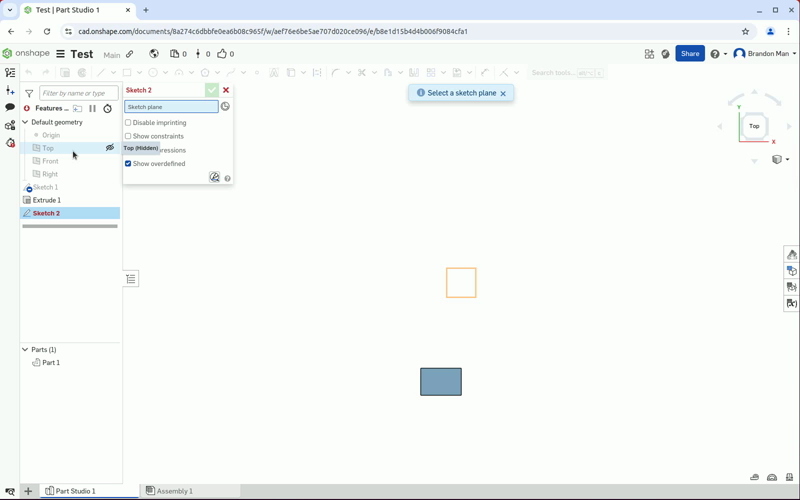
click(73, 150)
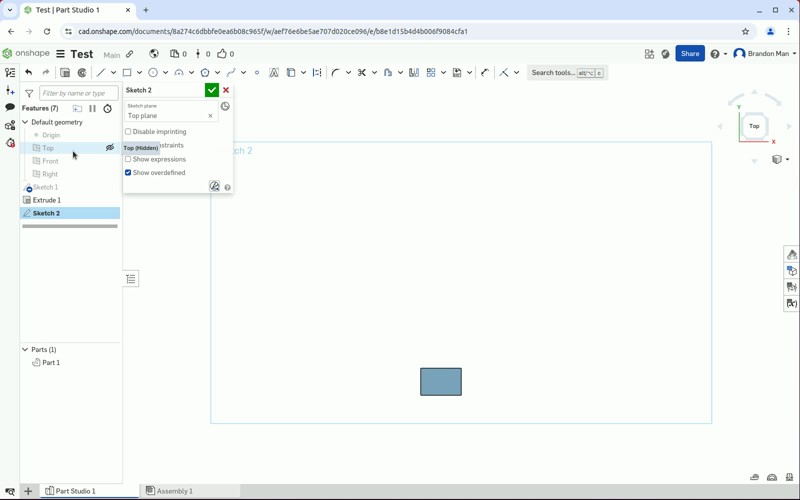
mouse_move(73, 352)
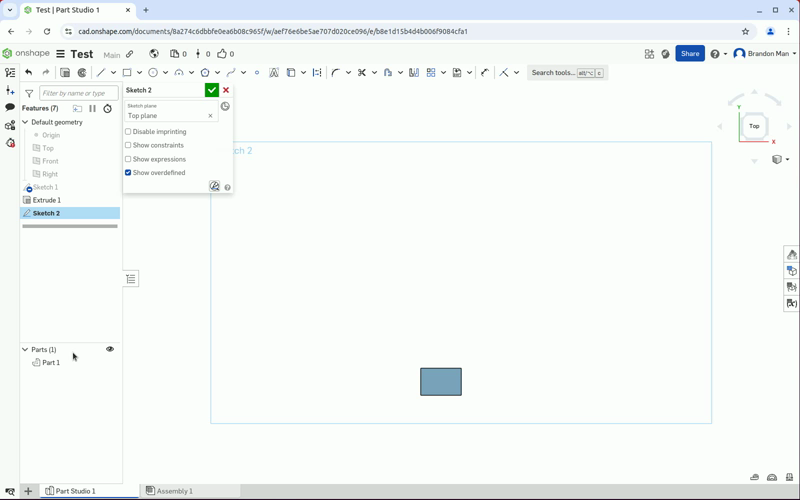
key(y)
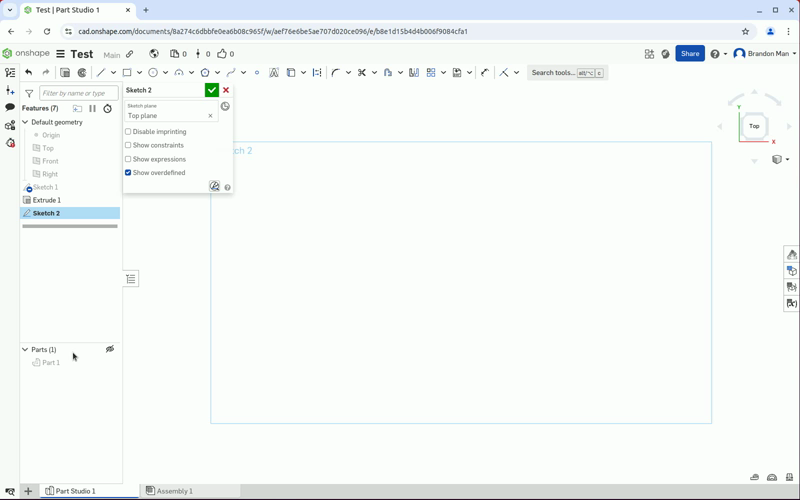
key(l)
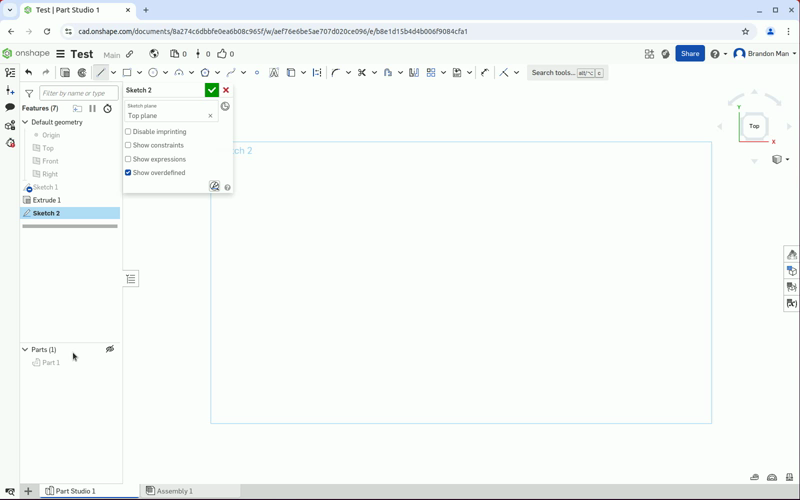
key_down(shift)
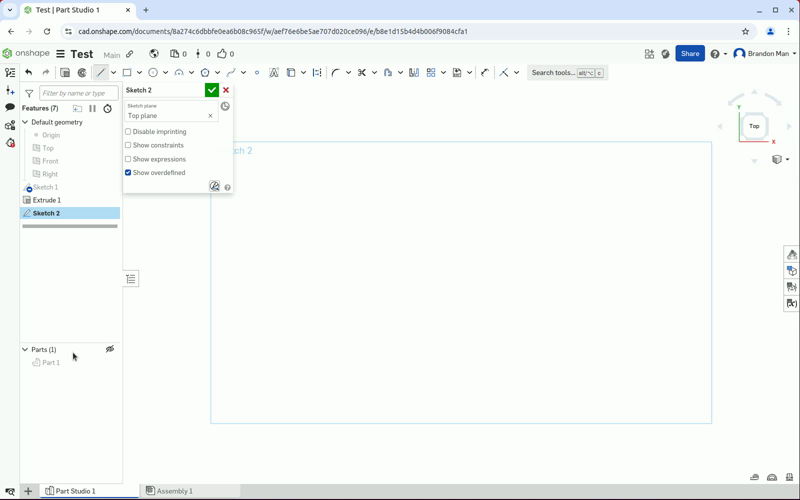
mouse_move(429, 391)
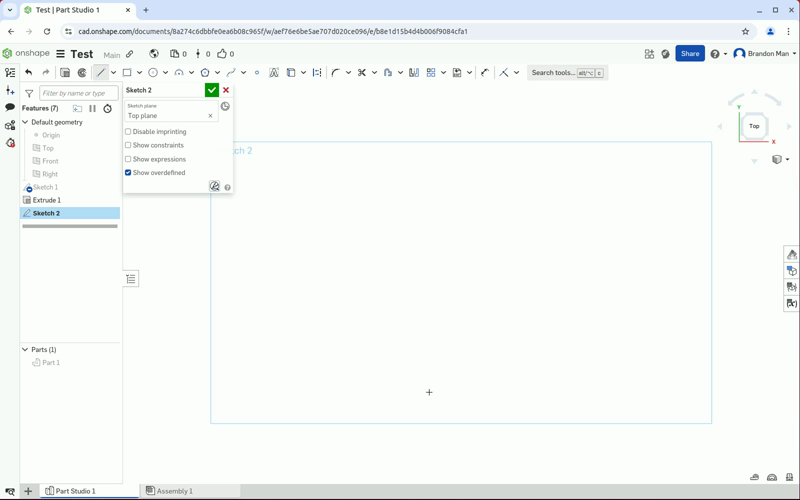
click(429, 391)
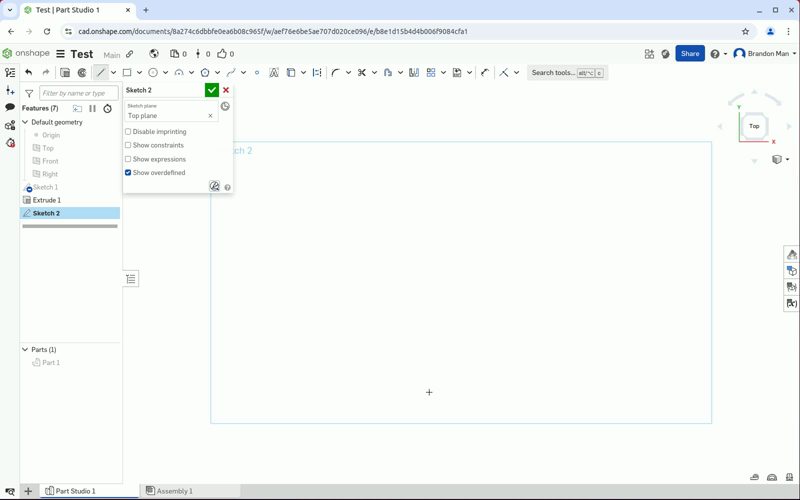
key_up(shift)
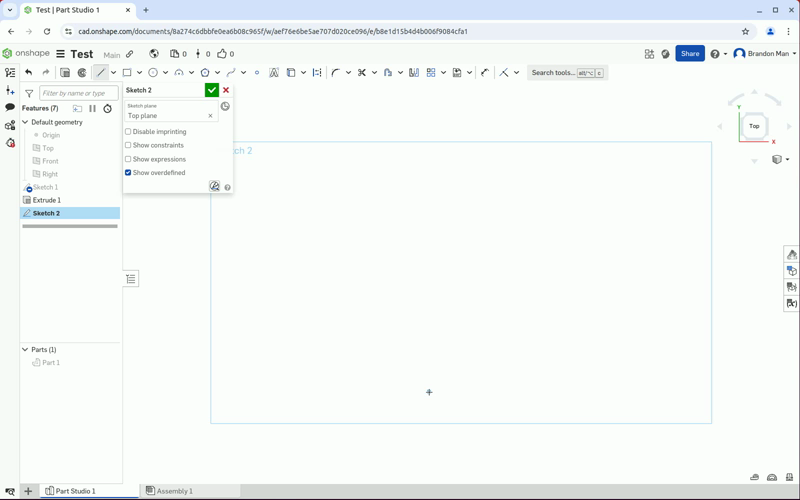
key_down(shift)
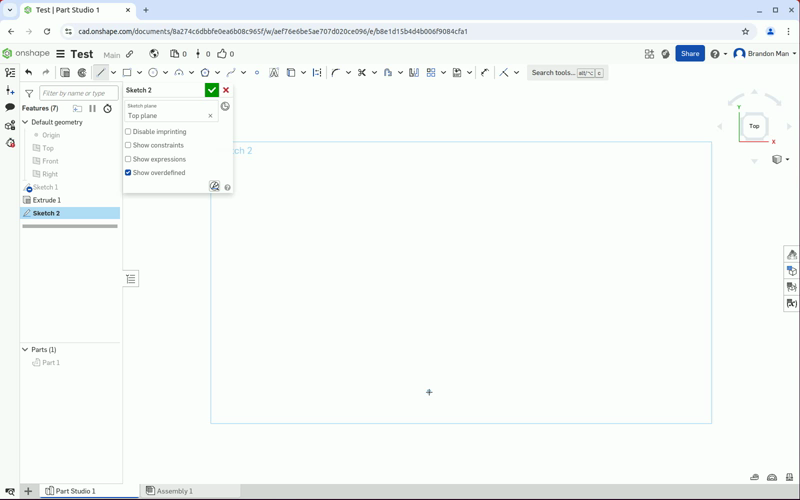
mouse_move(459, 391)
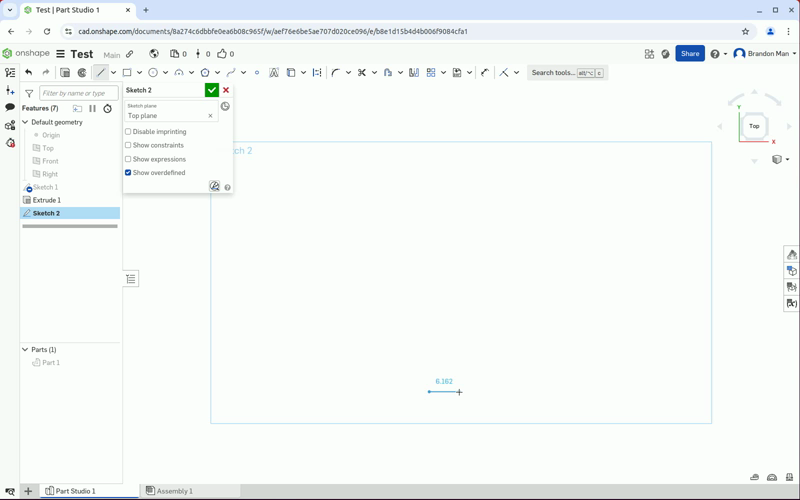
mouse_move(455, 391)
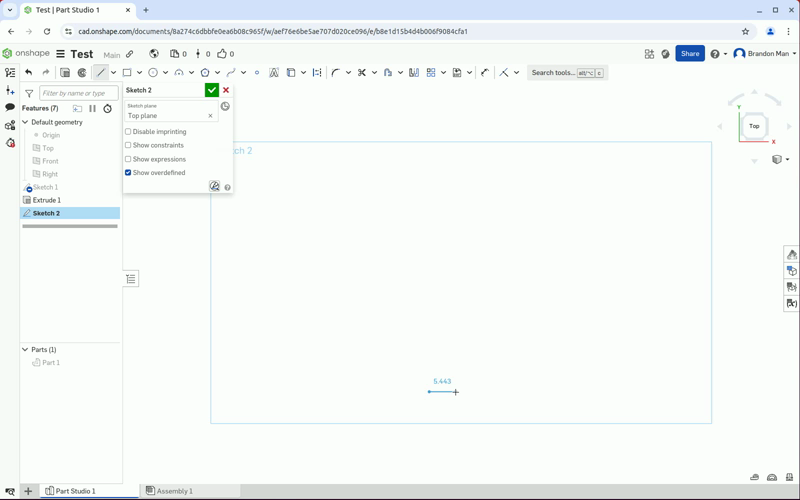
click(455, 391)
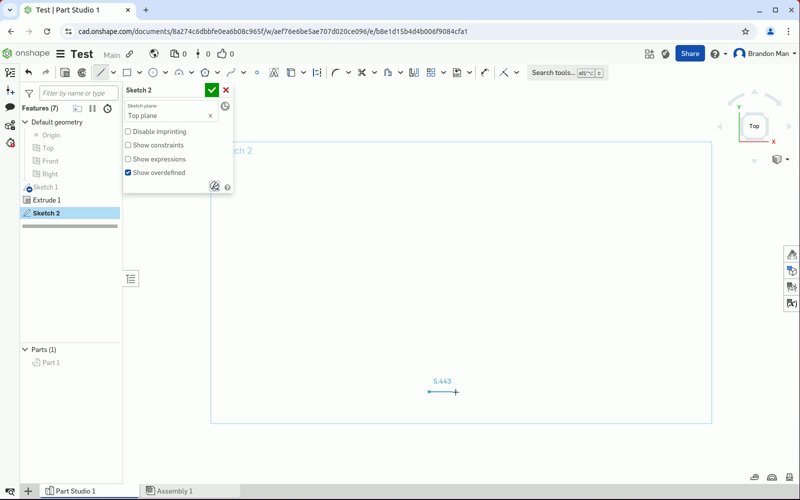
key_up(shift)
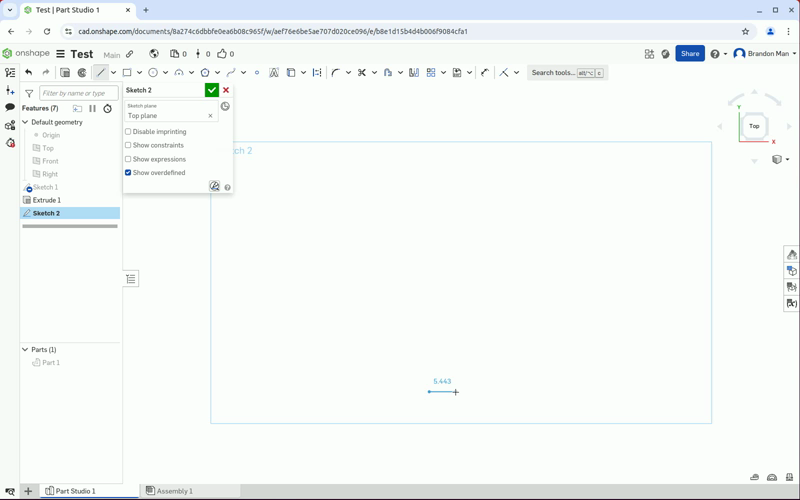
key_down(shift)
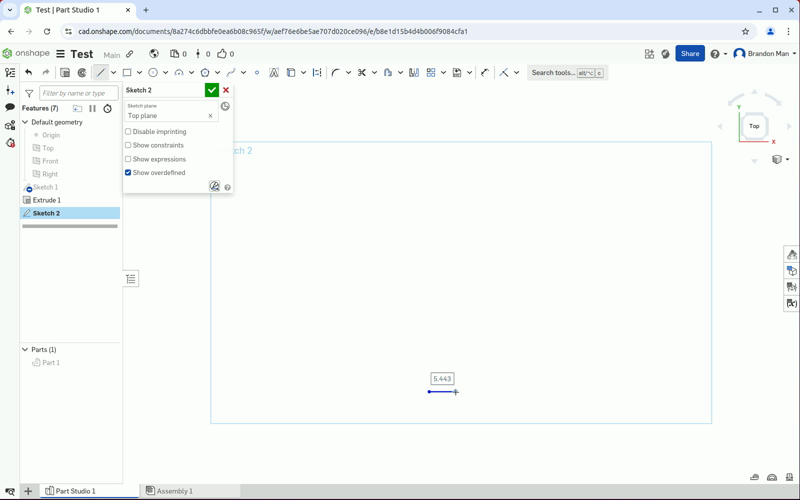
mouse_move(485, 391)
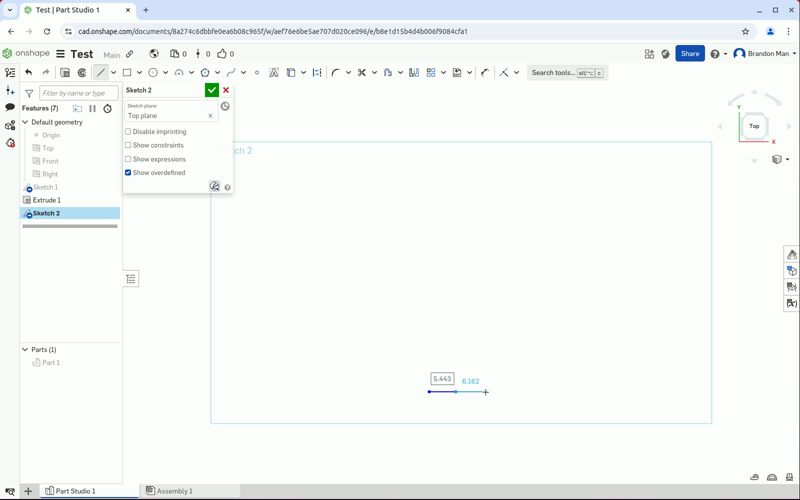
mouse_move(455, 384)
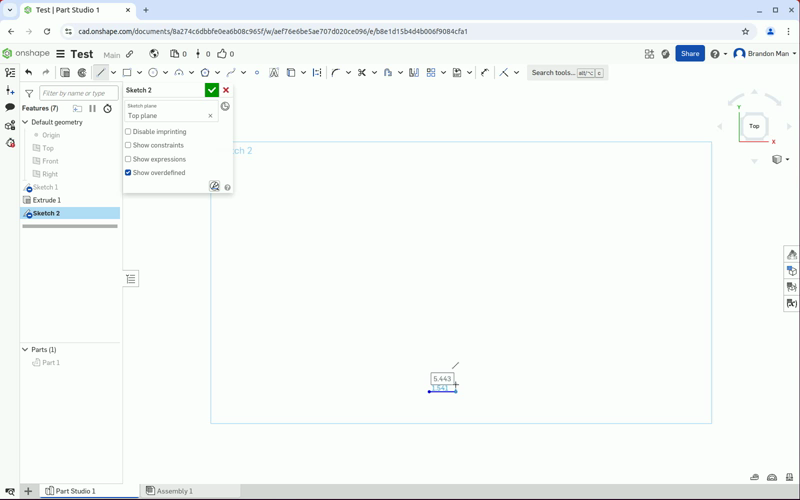
click(455, 384)
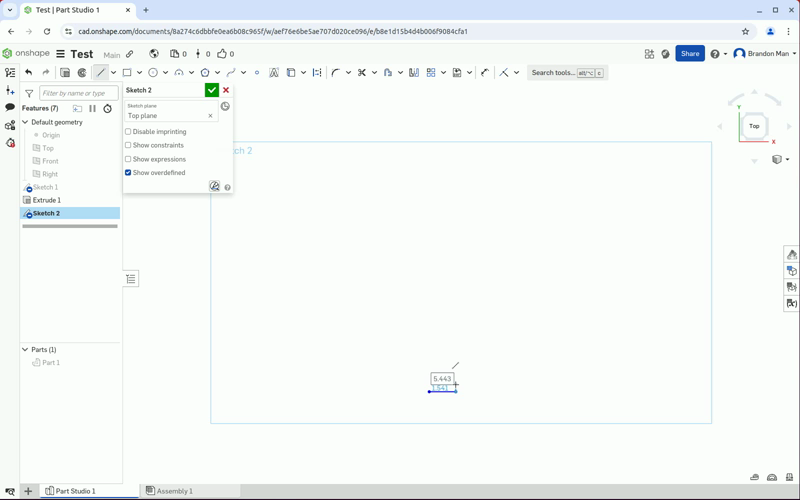
key_up(shift)
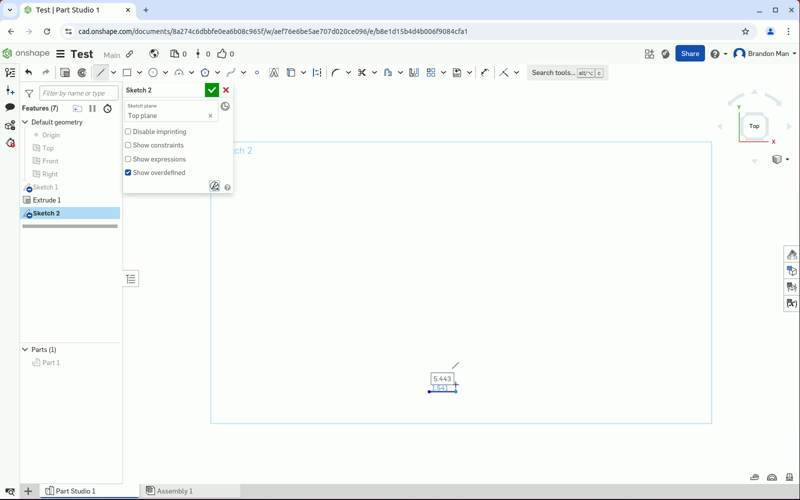
key_down(shift)
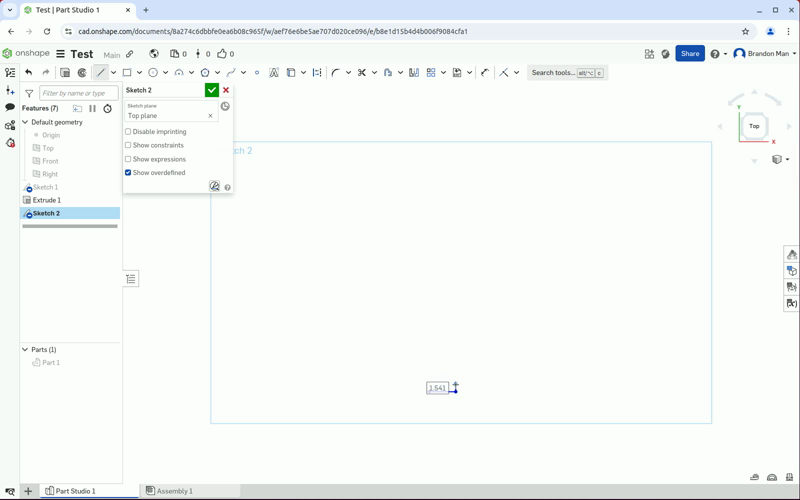
mouse_move(485, 384)
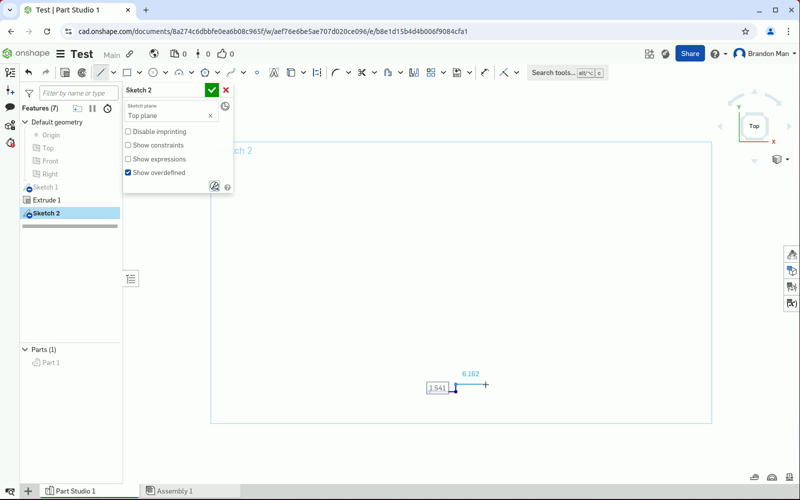
mouse_move(429, 384)
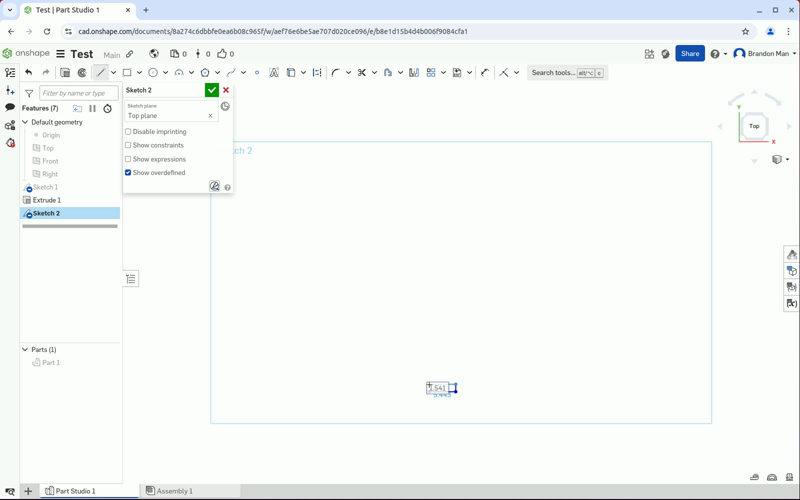
click(429, 384)
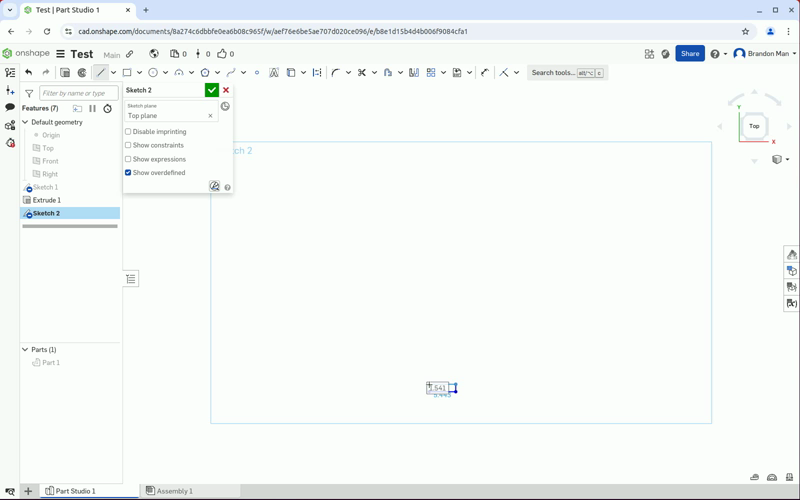
key_up(shift)
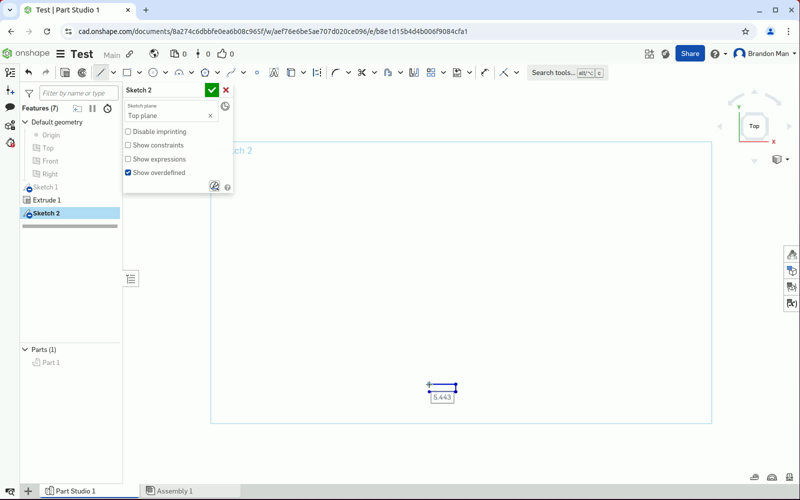
mouse_move(459, 384)
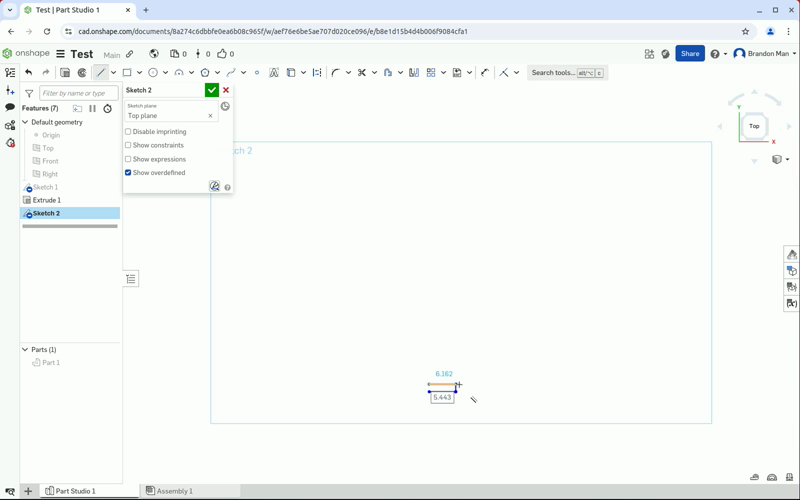
key_down(shift)
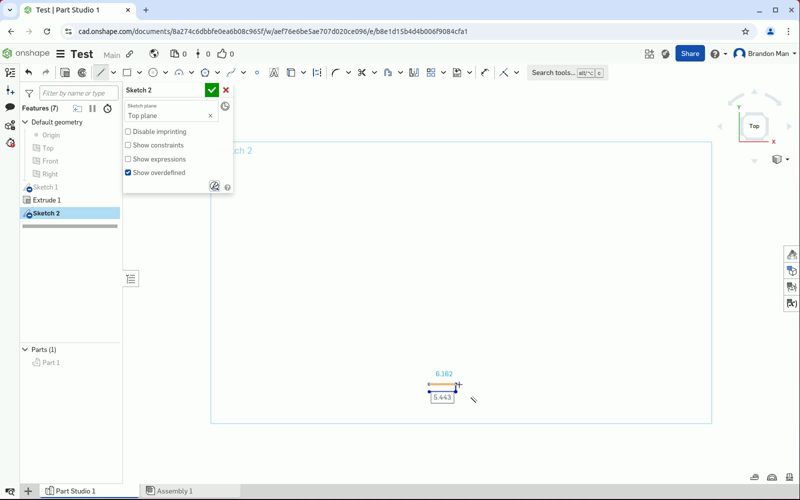
mouse_move(429, 391)
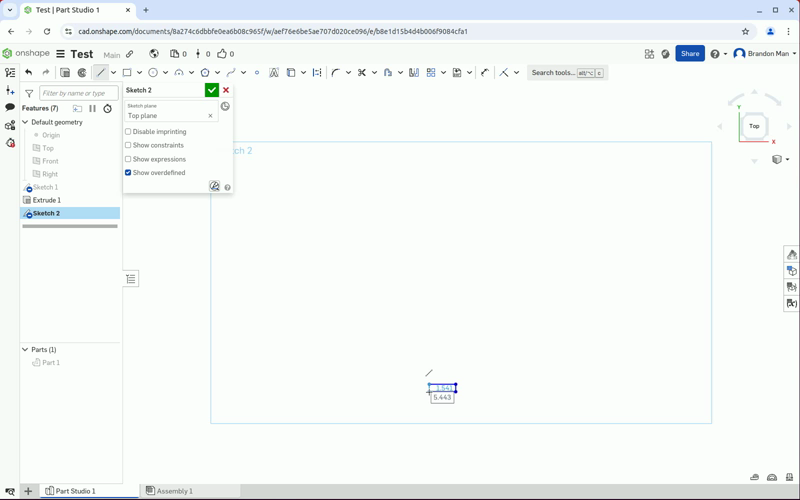
key_up(shift)
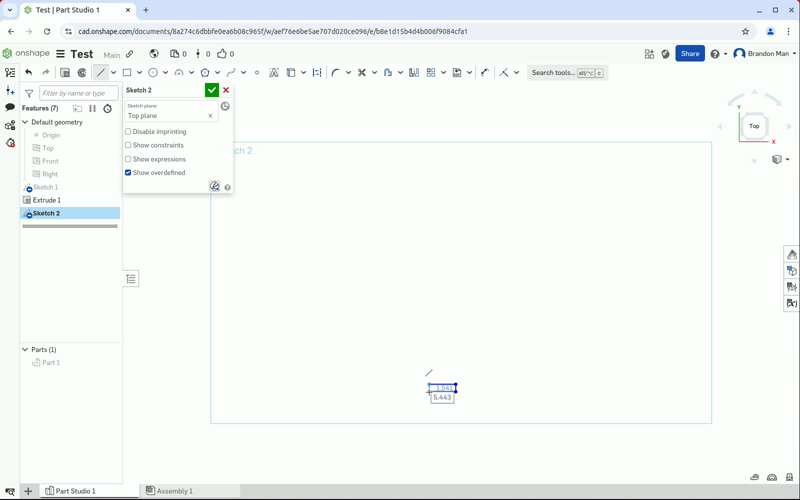
click(429, 391)
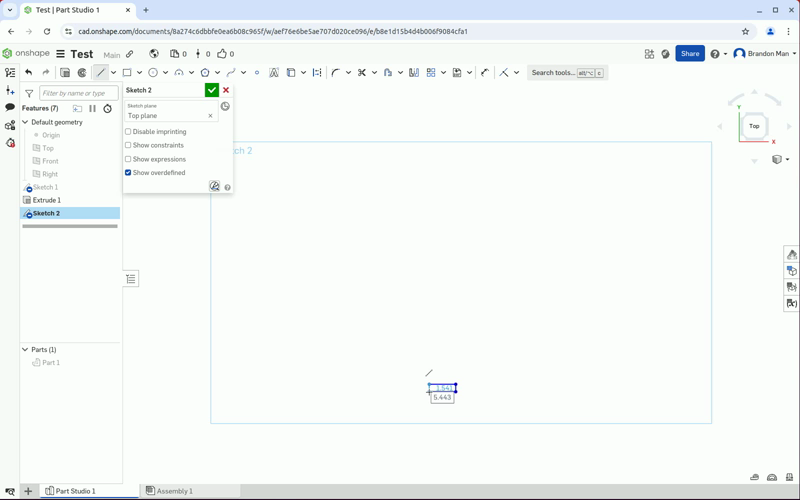
key(esc)
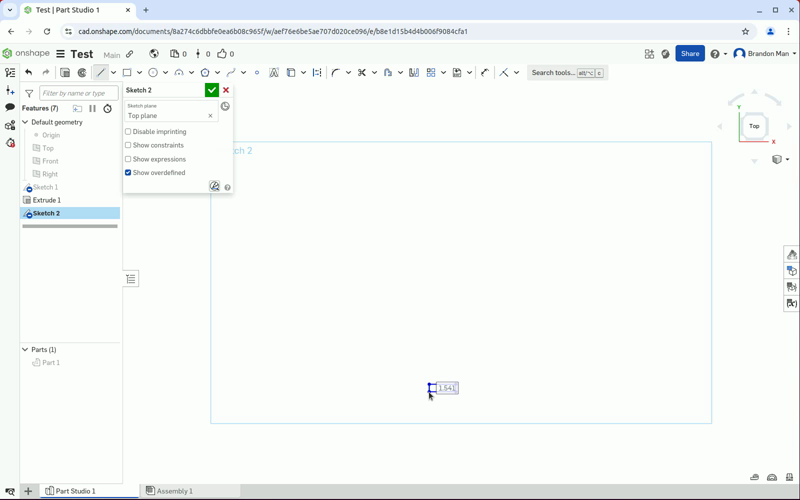
mouse_move(450, 390)
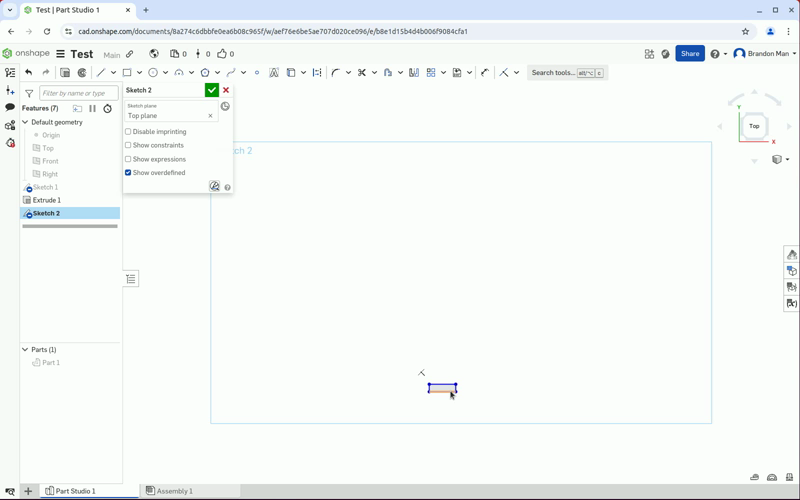
scroll(6)
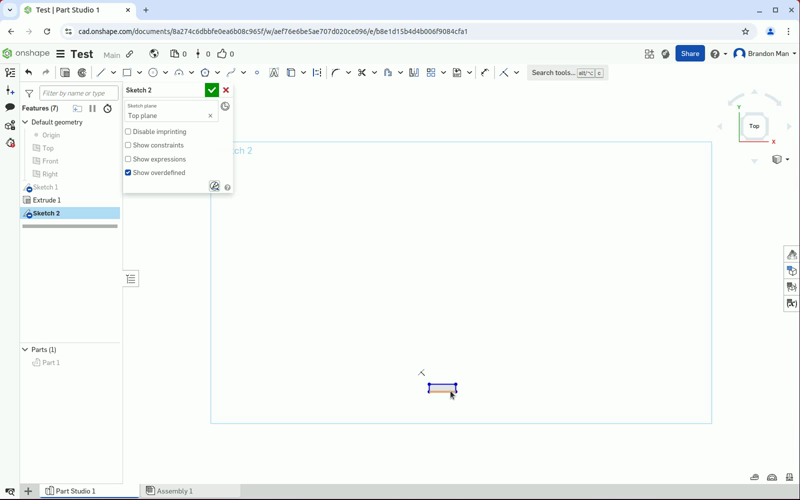
scroll(6)
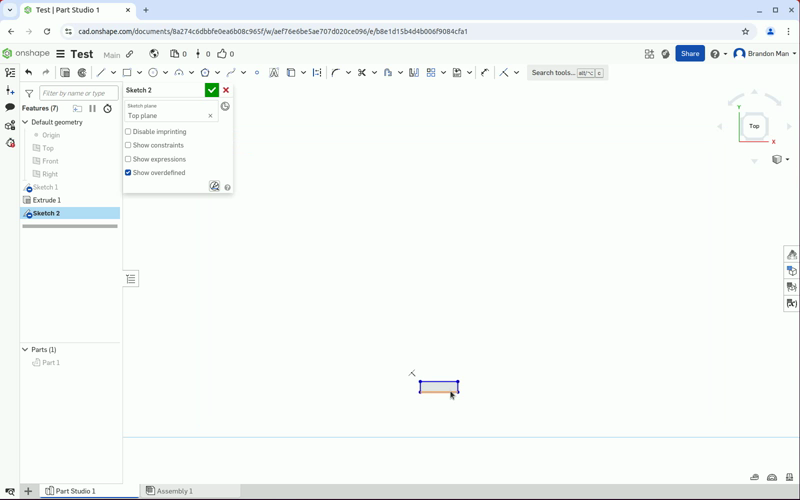
scroll(6)
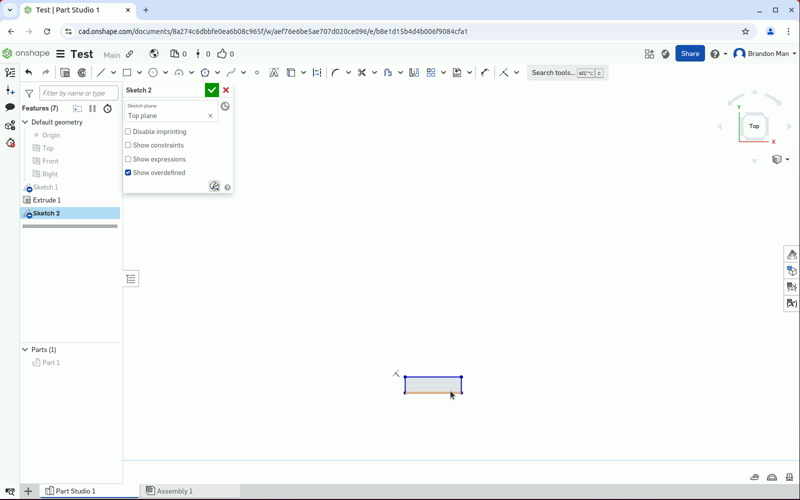
scroll(6)
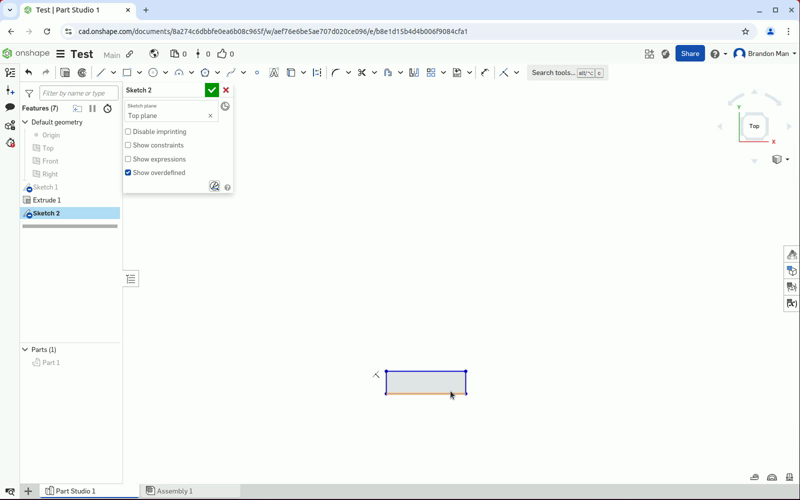
scroll(6)
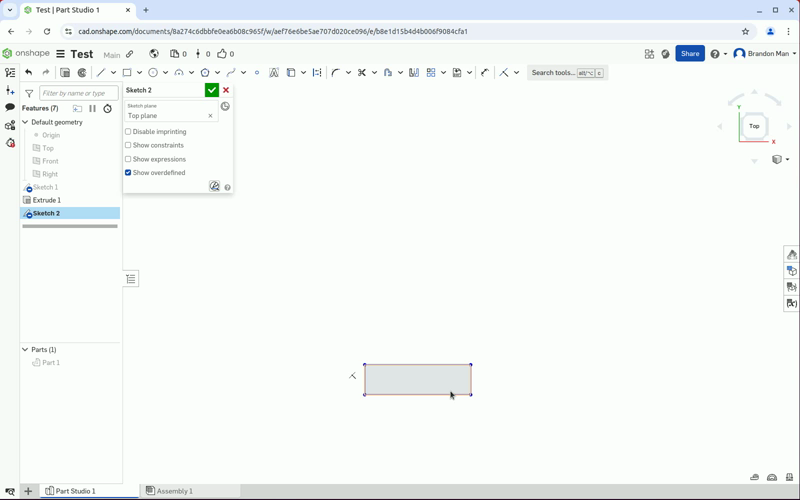
scroll(6)
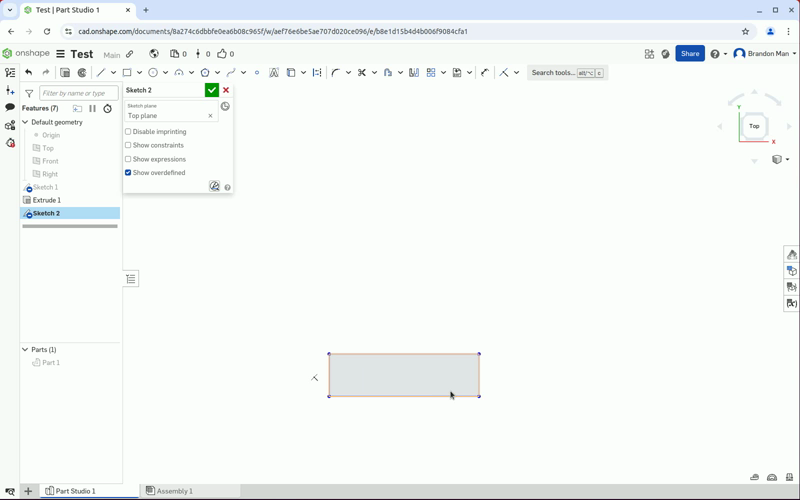
scroll(6)
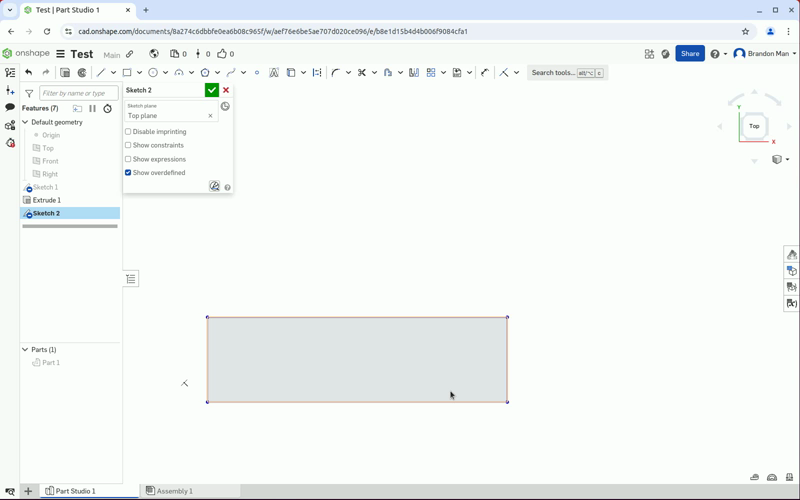
click(450, 390)
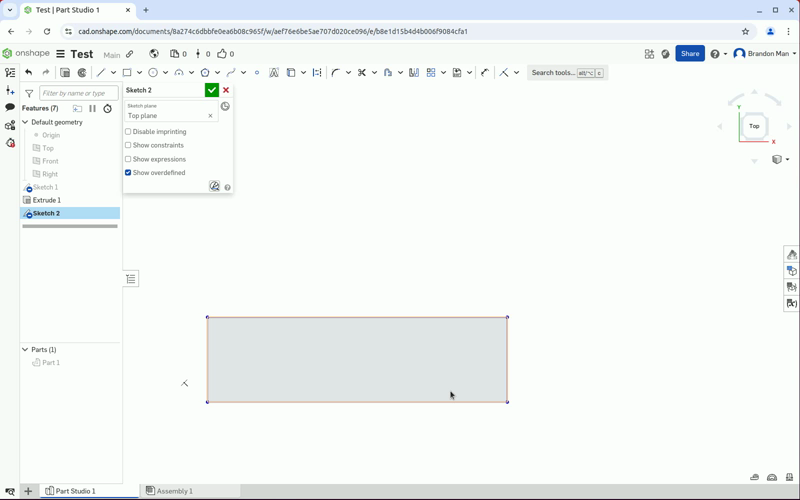
scroll(-6)
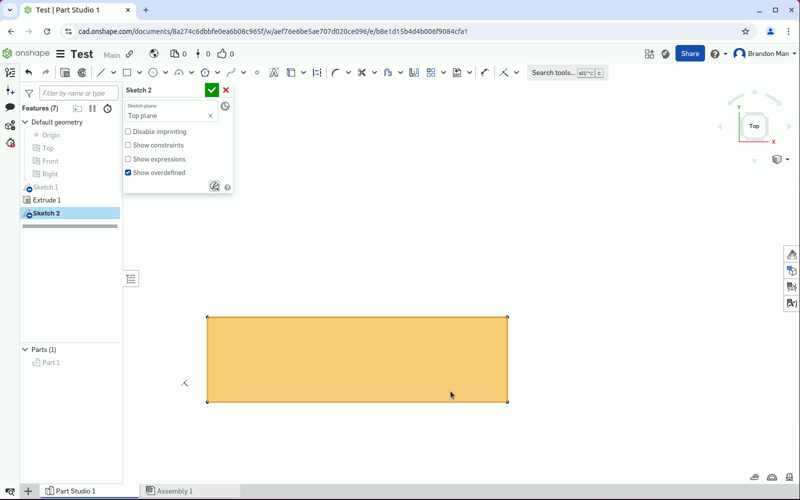
scroll(-6)
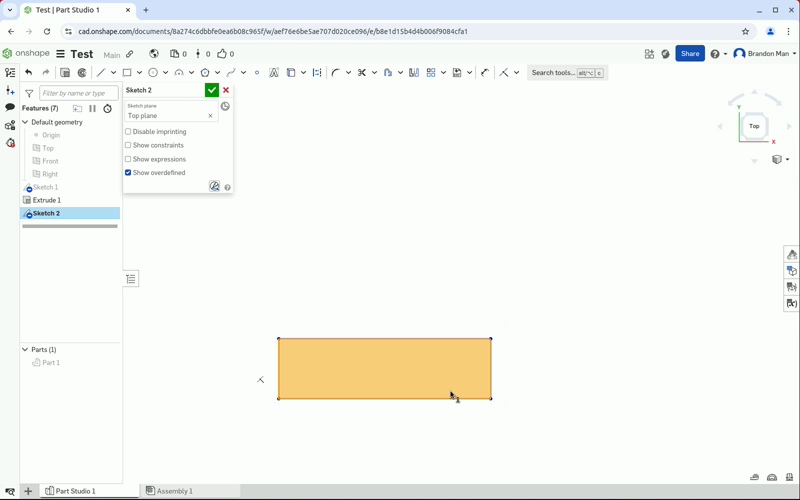
scroll(-6)
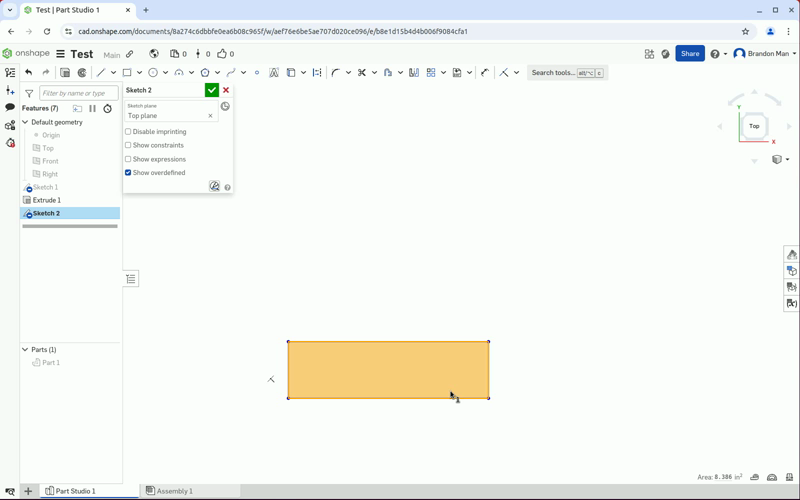
scroll(-6)
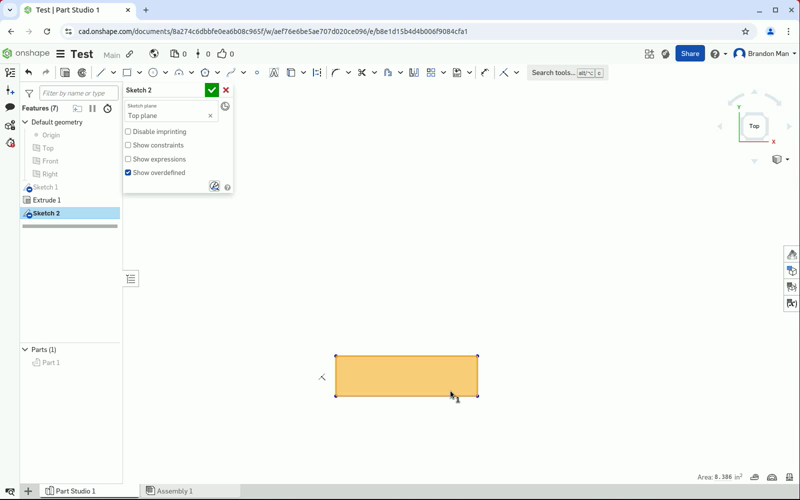
scroll(-6)
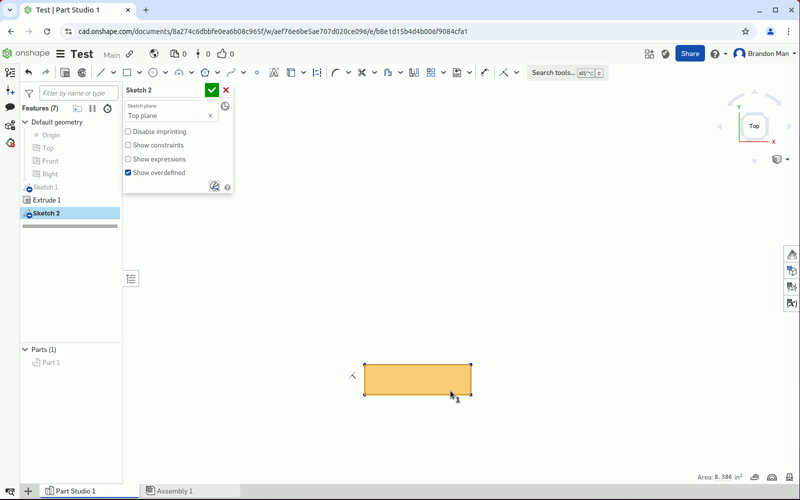
scroll(-6)
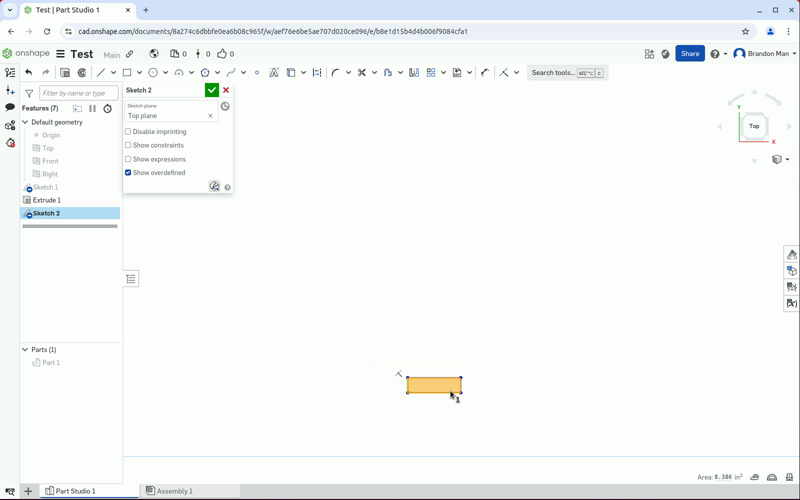
scroll(-6)
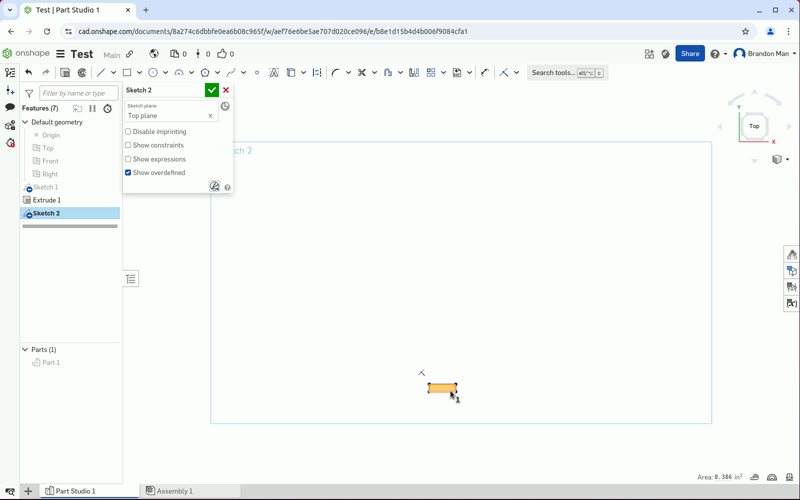
mouse_move(73, 352)
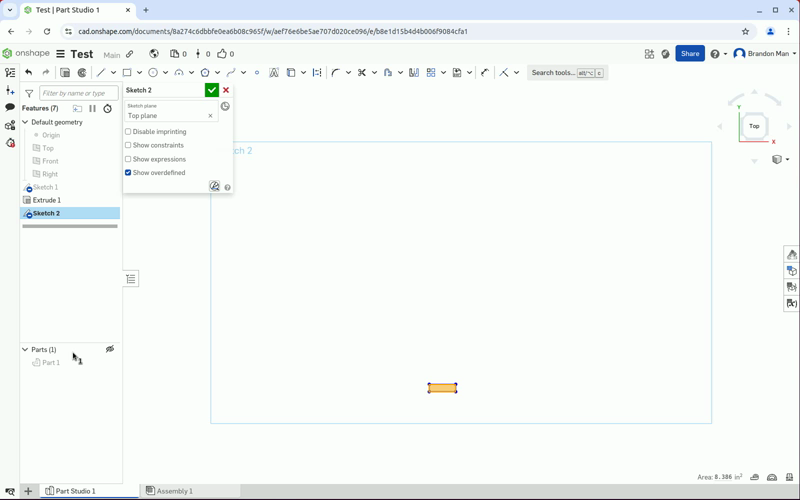
key(shift+y)
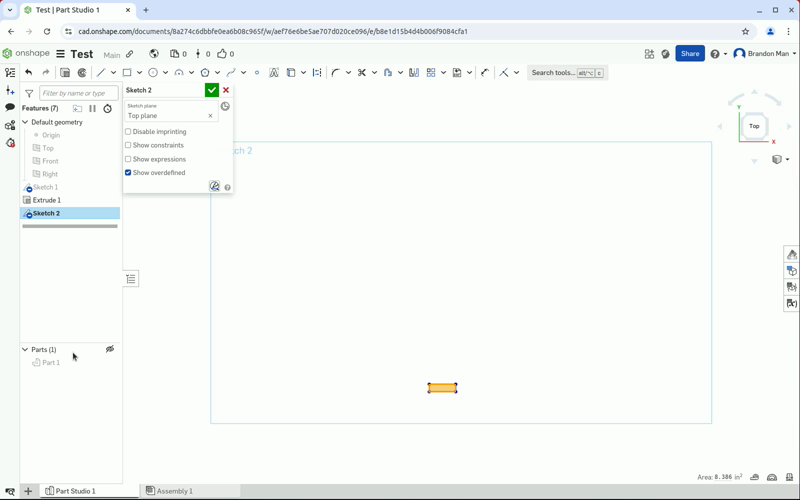
key(shift+e)
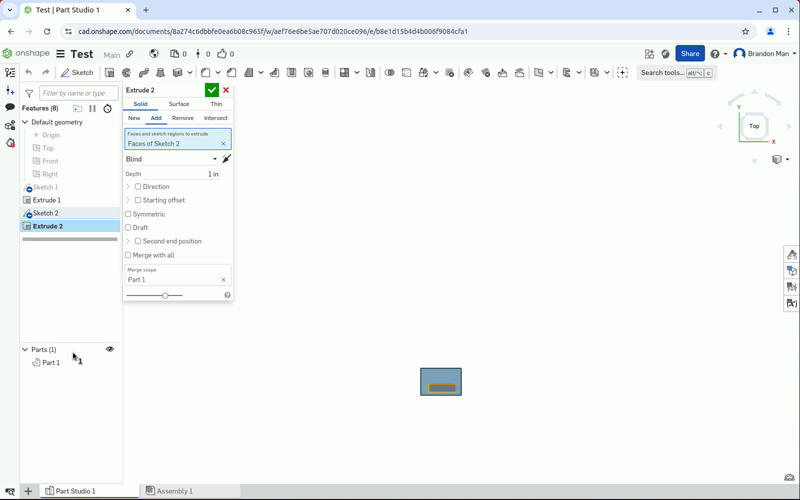
mouse_move(143, 106)
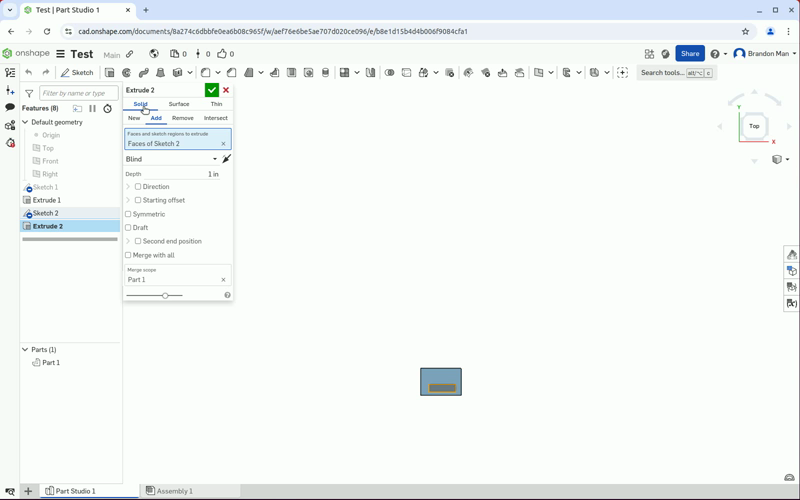
click(143, 106)
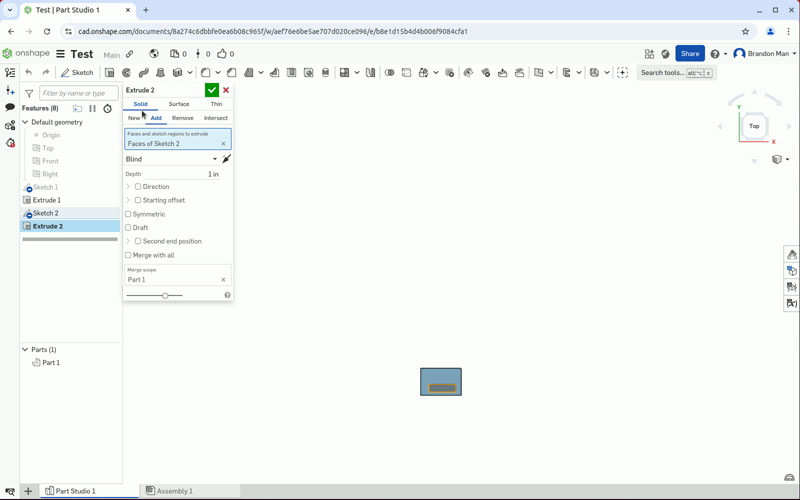
mouse_move(137, 120)
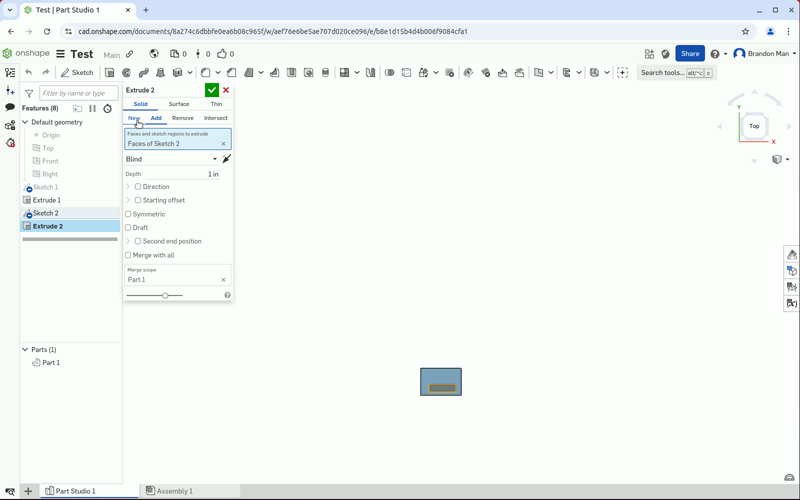
click(137, 120)
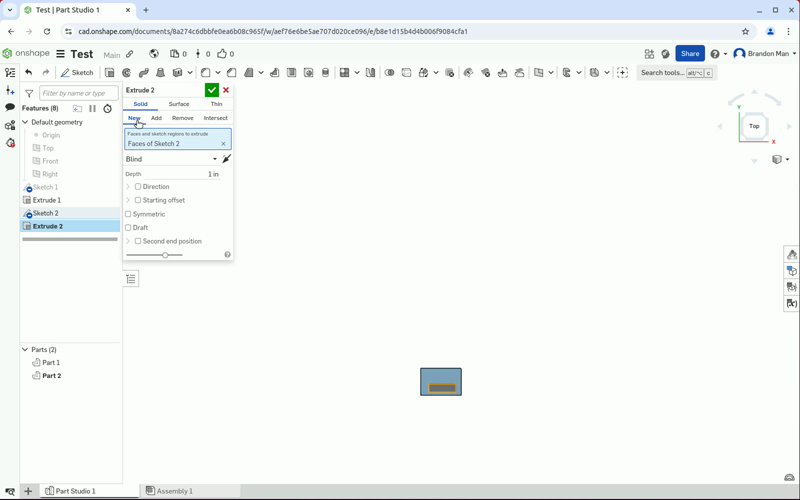
key(tab, 4)
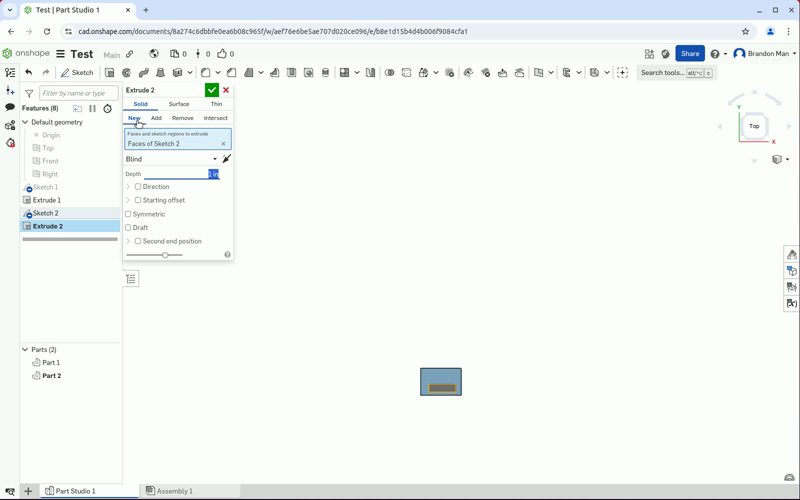
text(0.722)
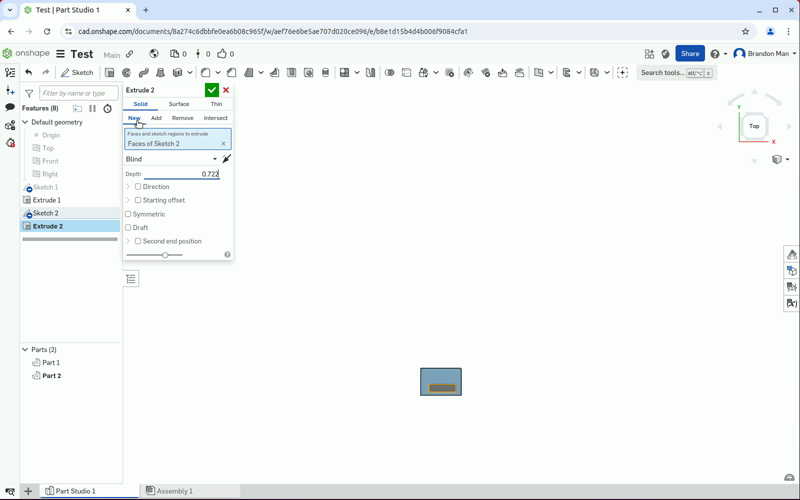
key(enter)
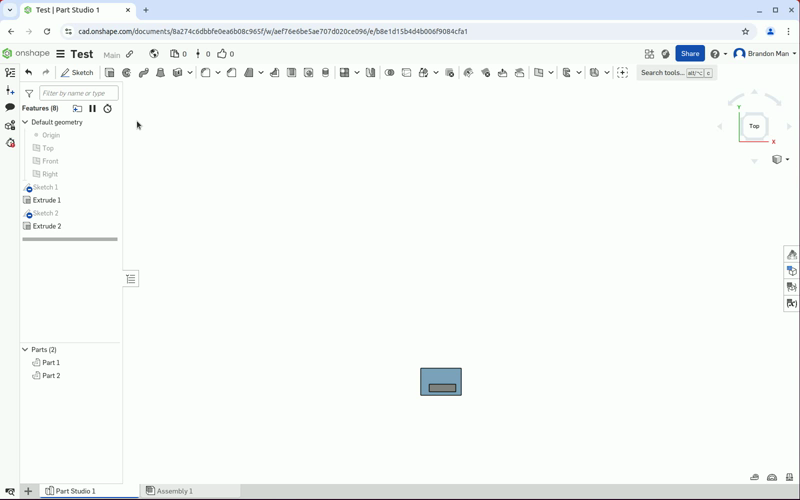
key(shift+h)
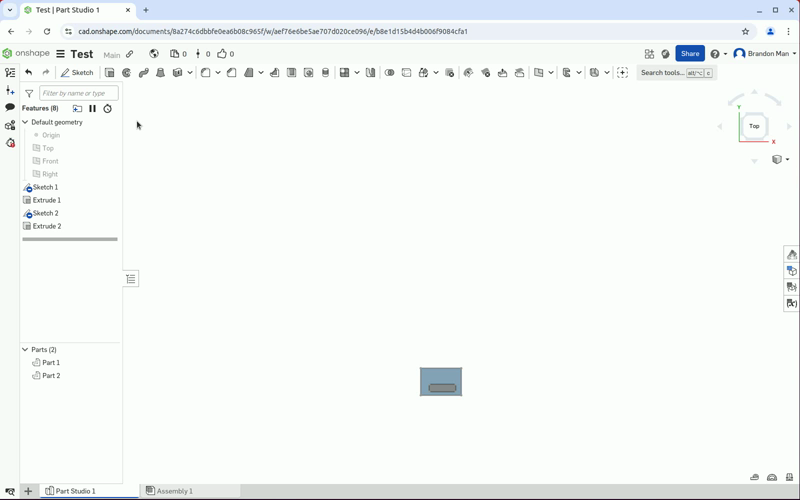
key(shift+h)
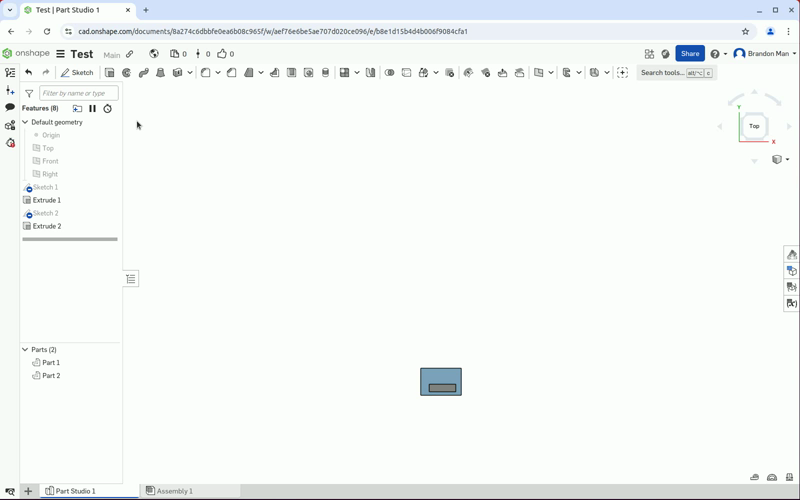
mouse_move(73, 189)
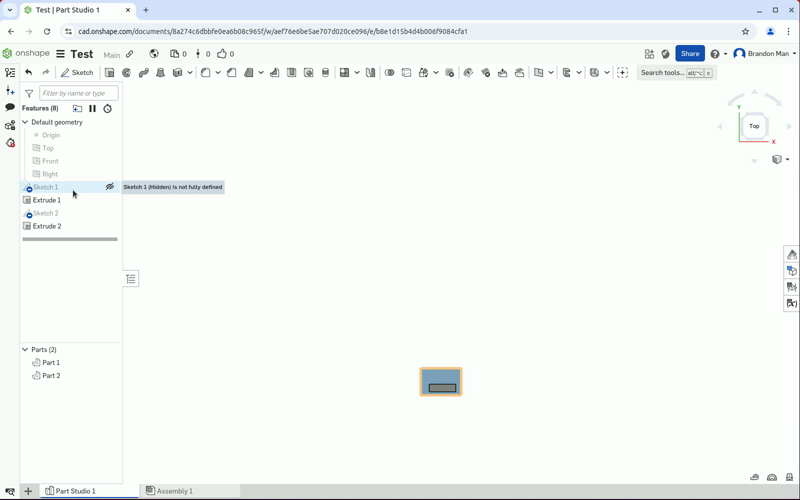
click(73, 189)
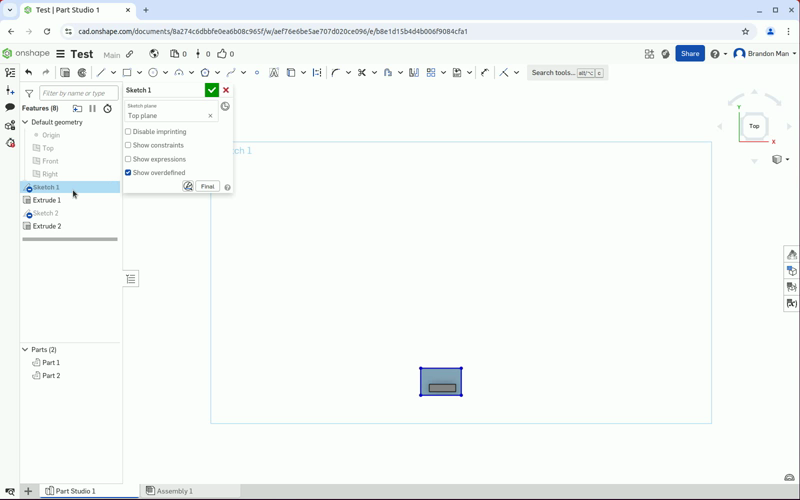
mouse_move(229, 92)
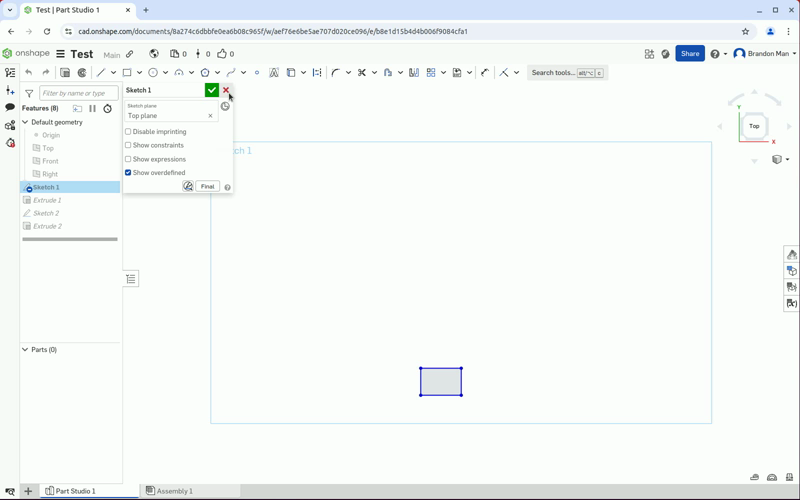
click(229, 92)
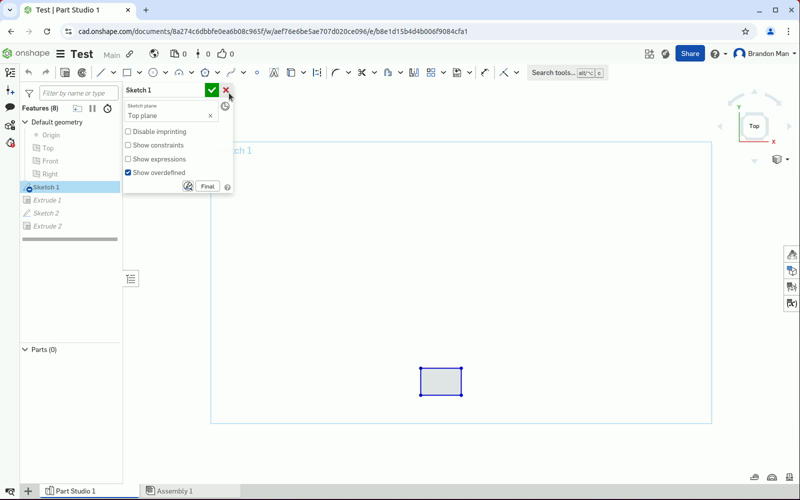
key(shift+s)
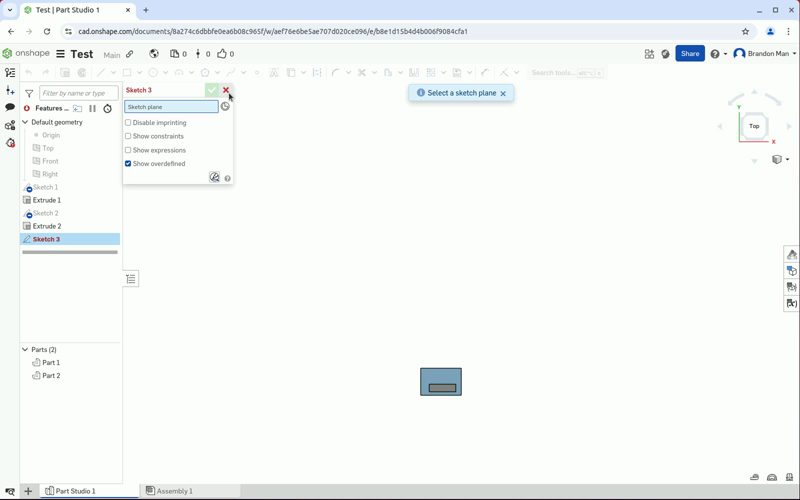
mouse_move(73, 150)
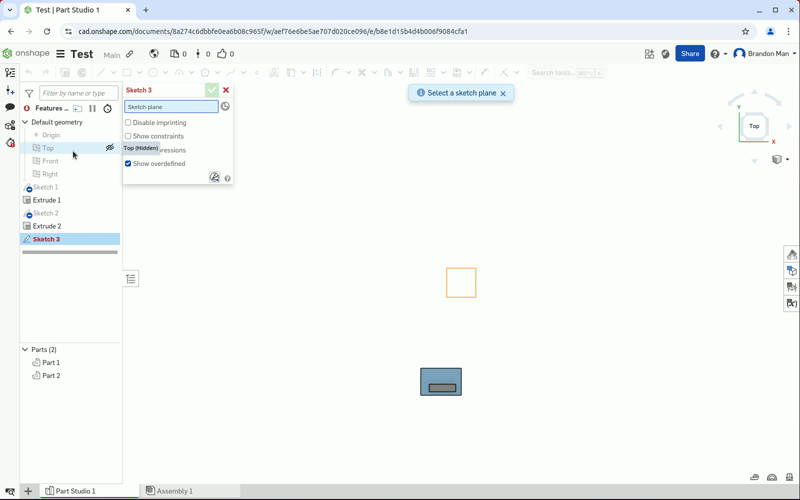
click(73, 150)
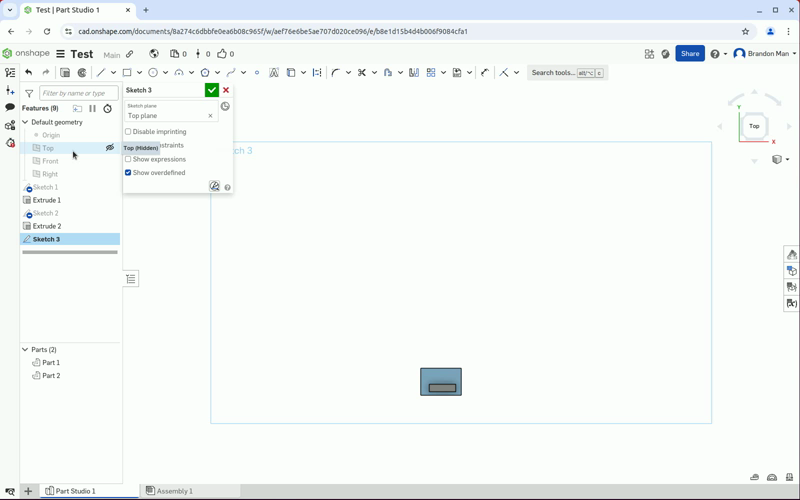
mouse_move(73, 352)
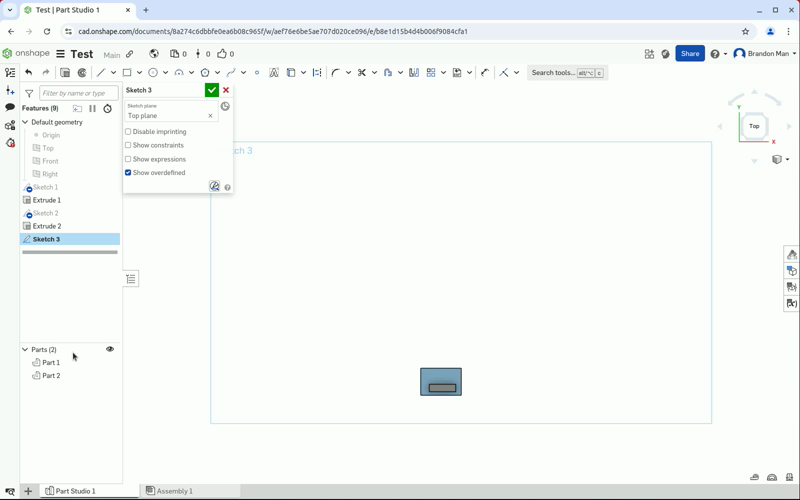
key(y)
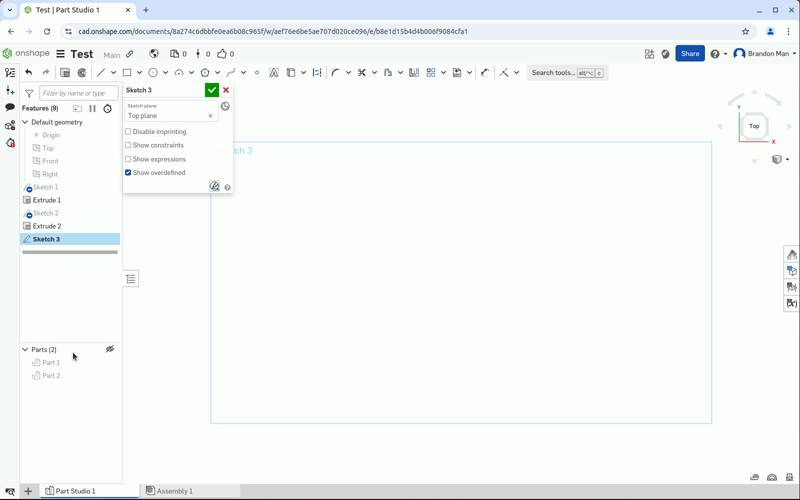
key(l)
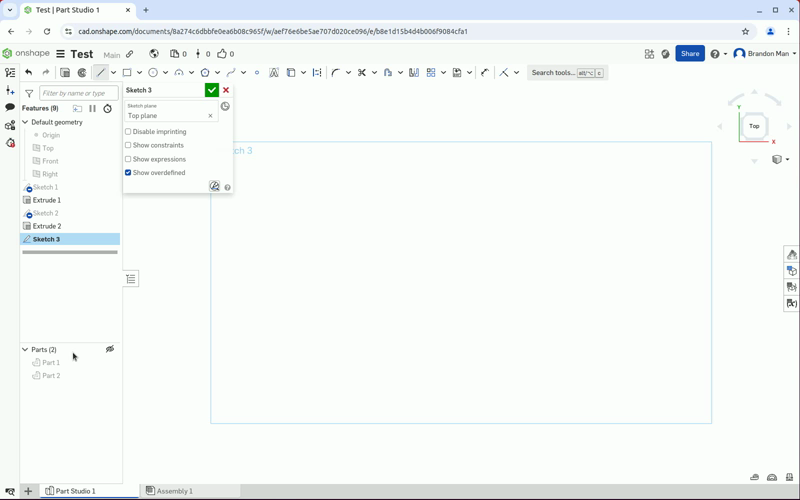
key_down(shift)
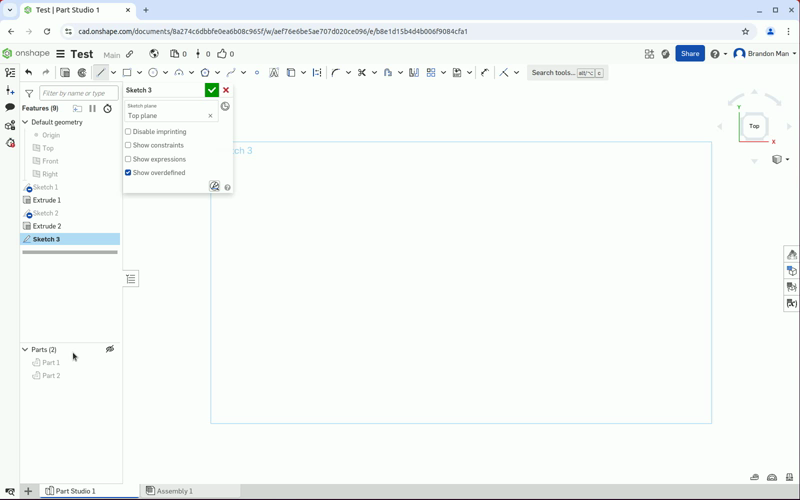
mouse_move(429, 383)
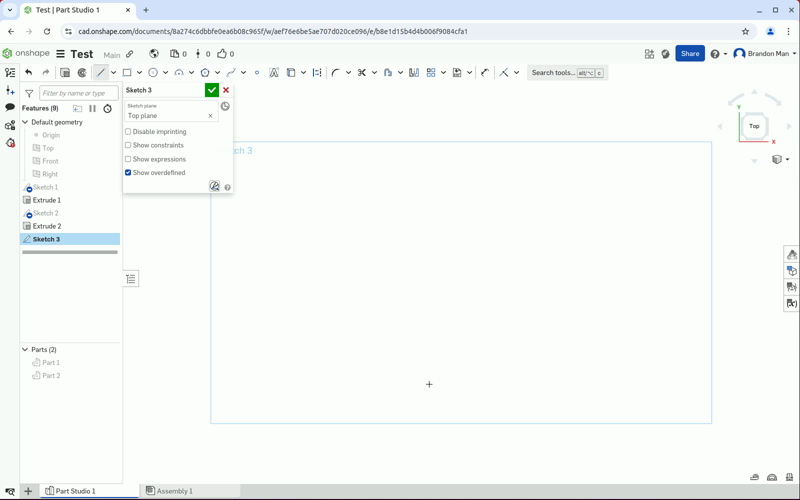
click(429, 383)
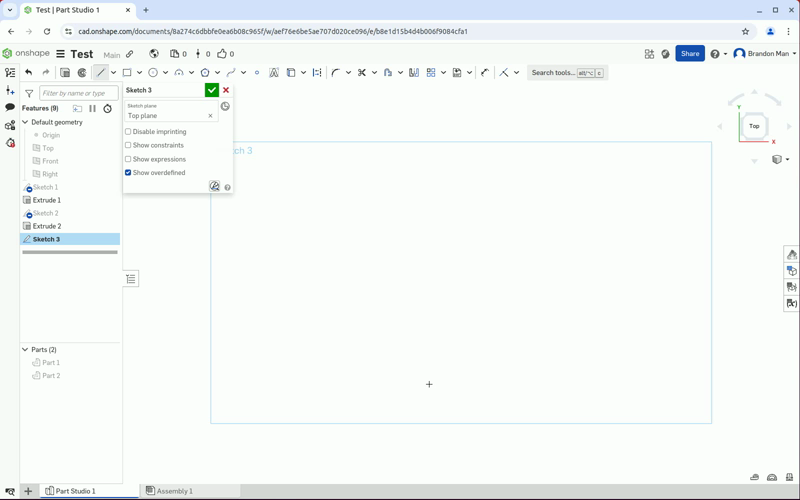
key_up(shift)
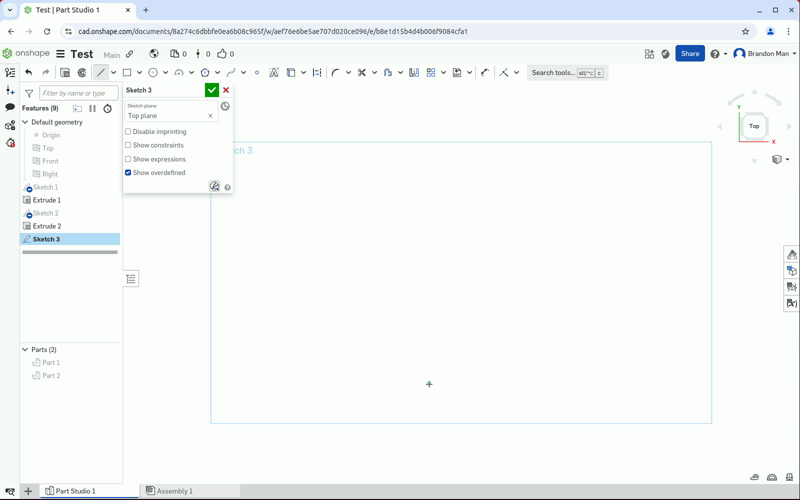
key_down(shift)
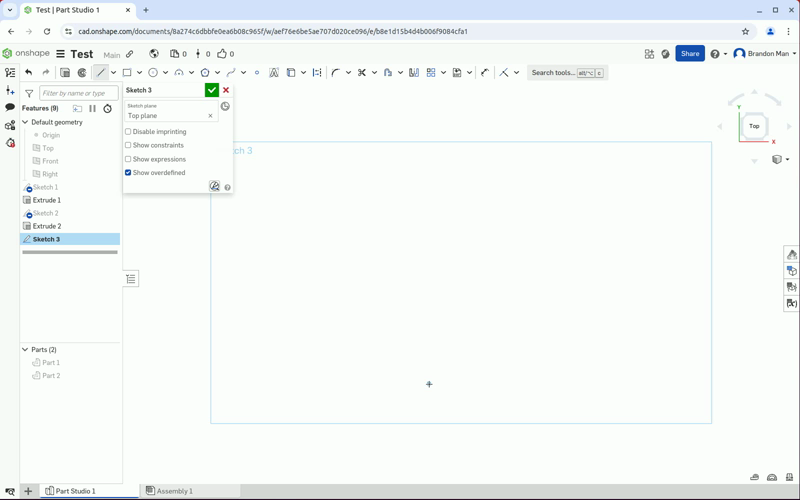
mouse_move(459, 383)
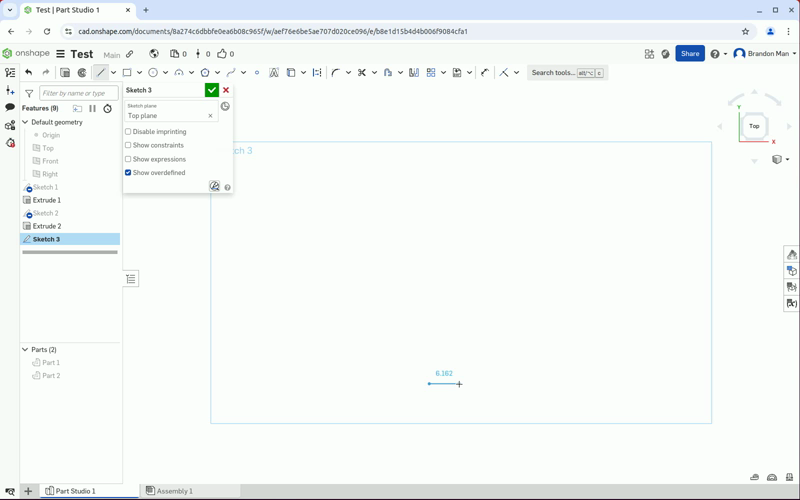
mouse_move(455, 383)
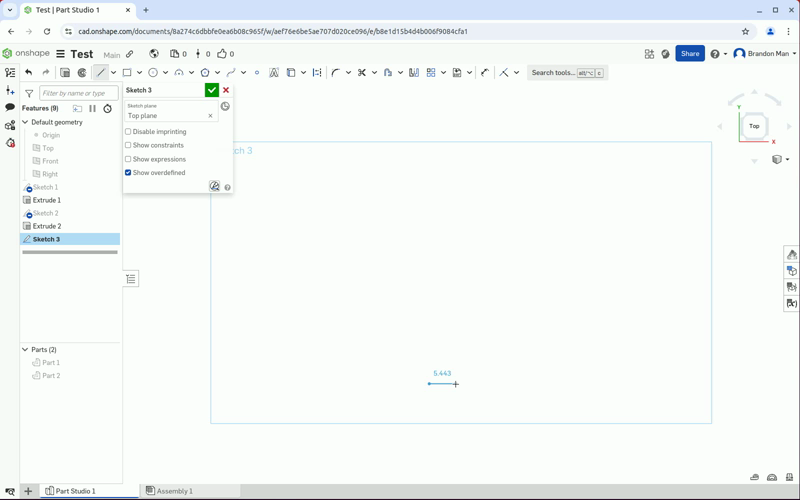
click(455, 383)
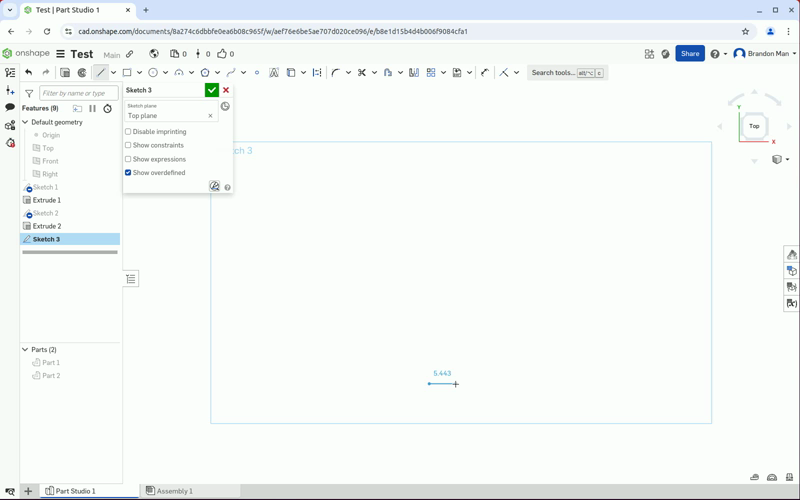
key_up(shift)
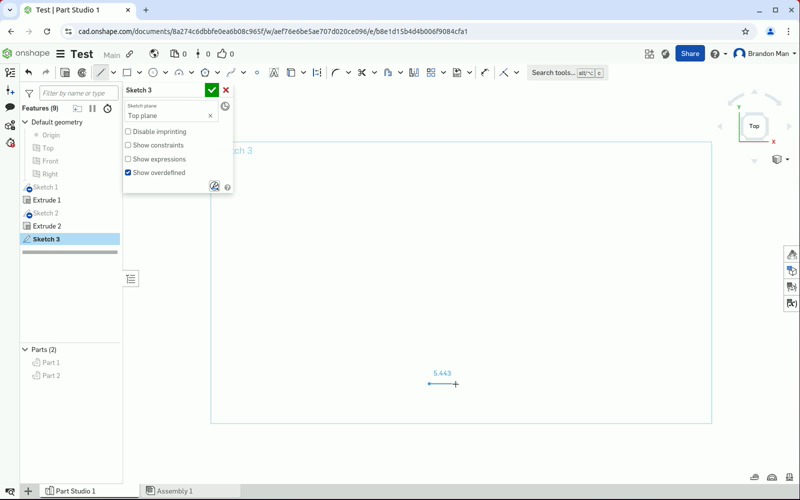
key_down(shift)
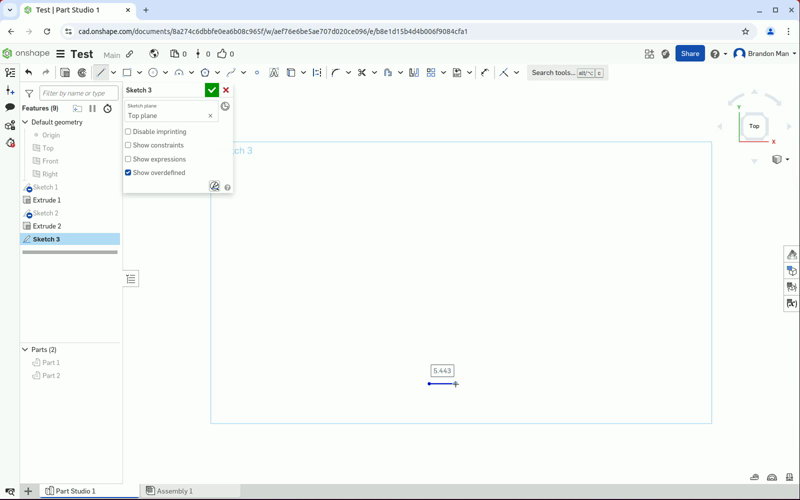
mouse_move(485, 383)
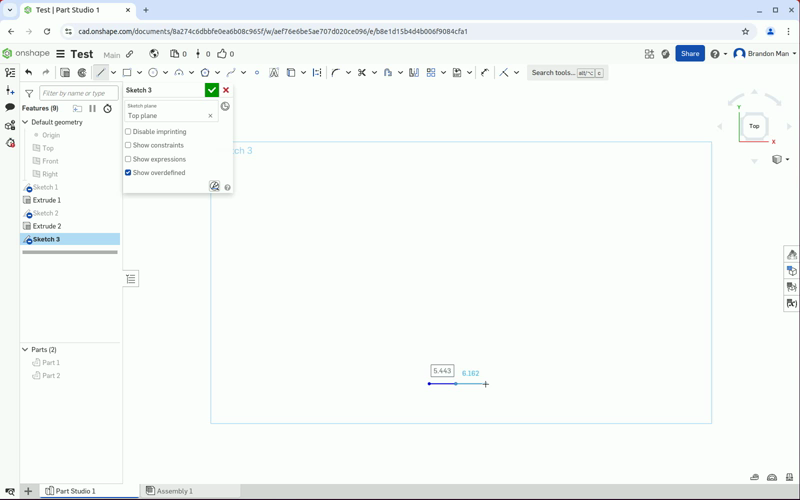
mouse_move(455, 381)
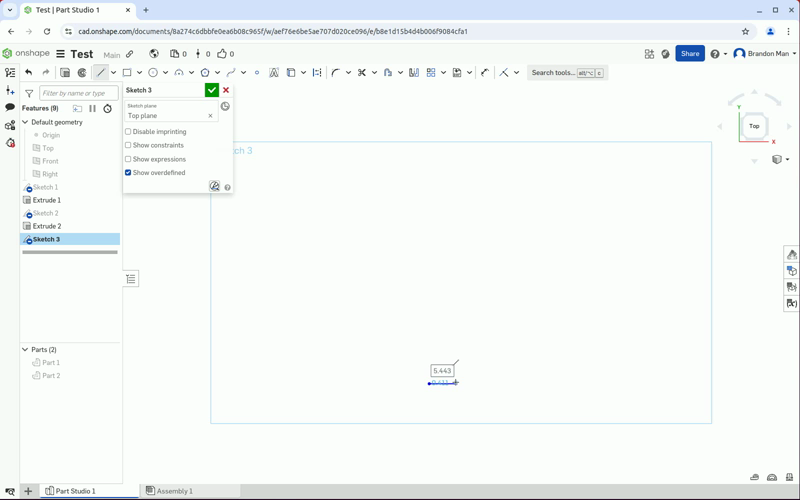
scroll(6)
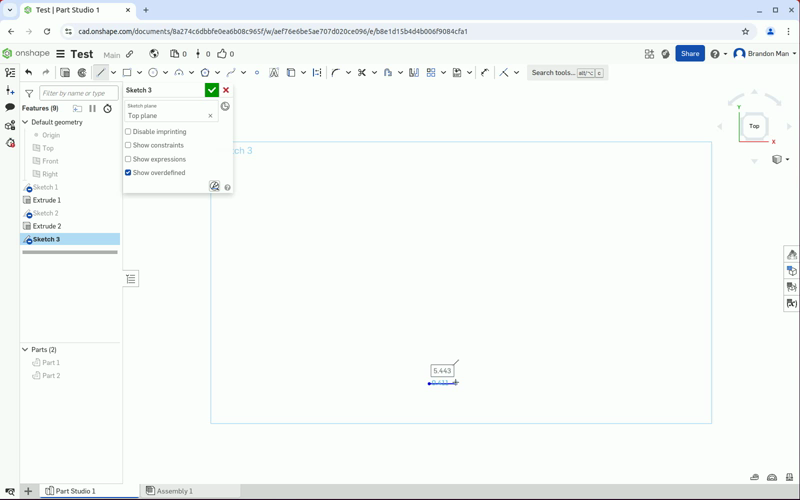
scroll(6)
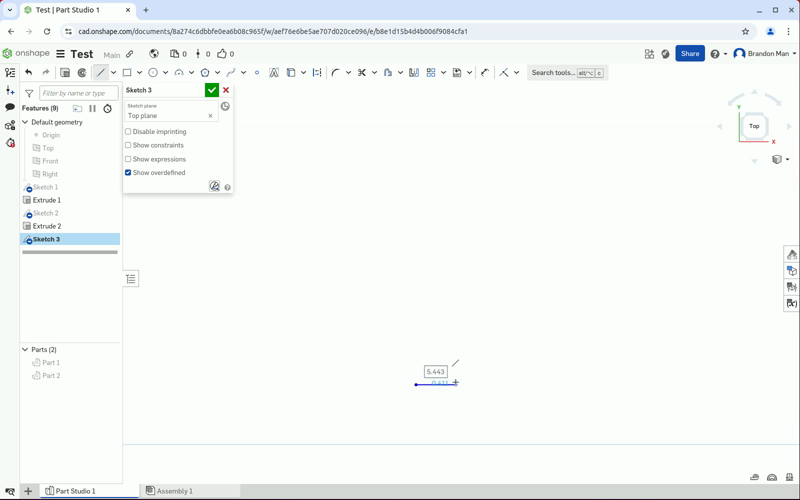
scroll(6)
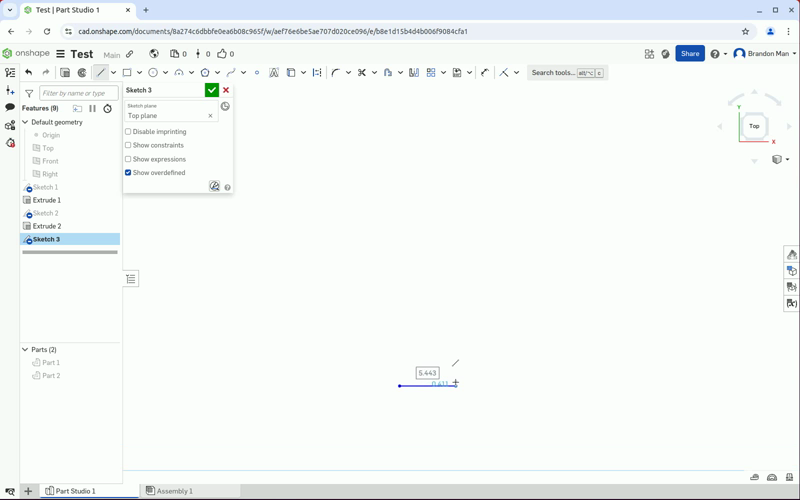
scroll(6)
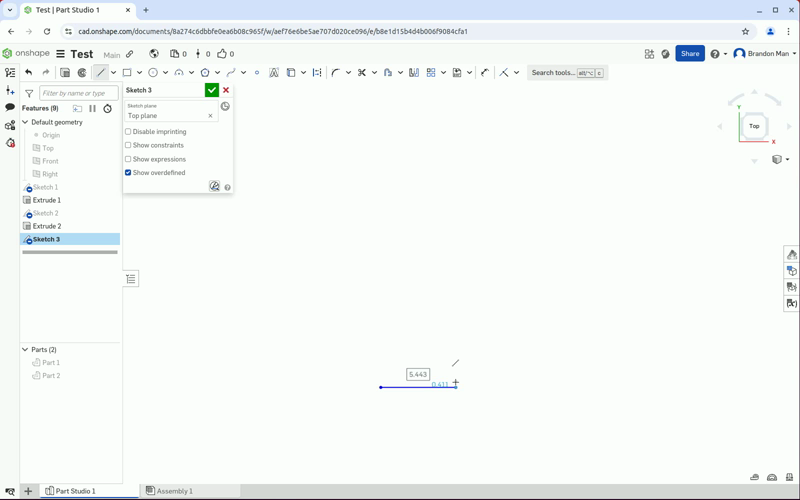
scroll(6)
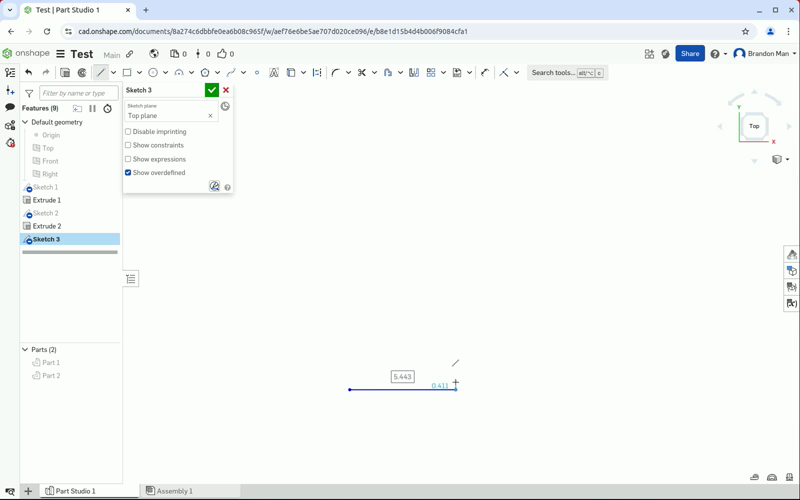
scroll(6)
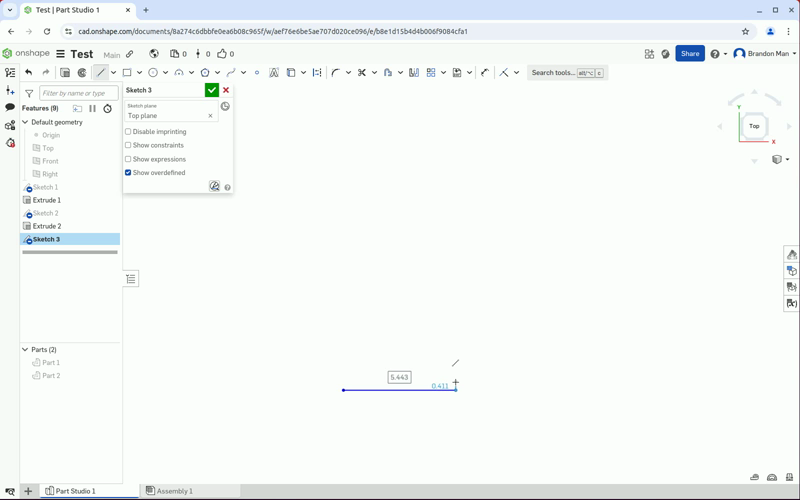
scroll(6)
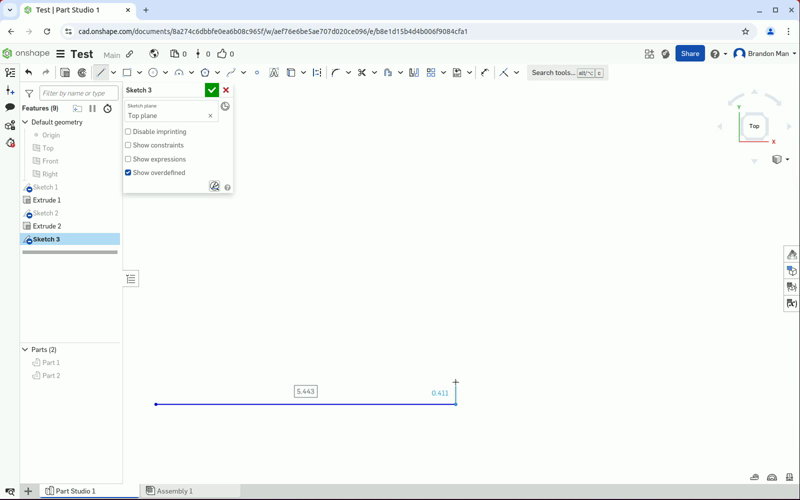
click(455, 381)
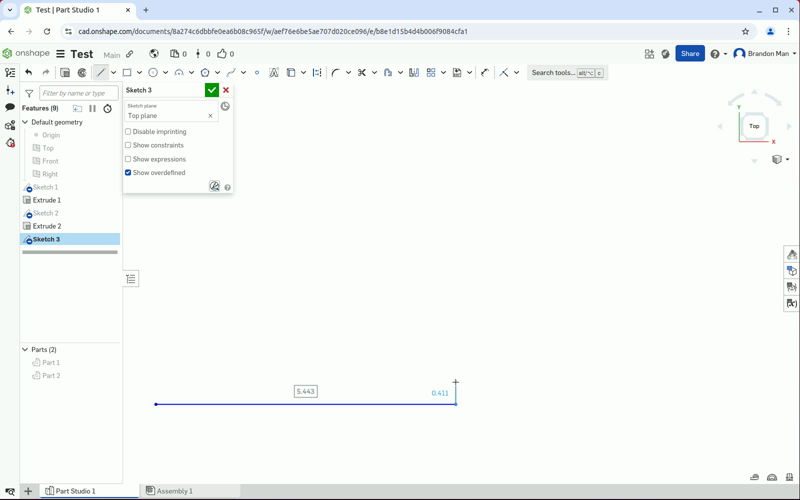
scroll(-6)
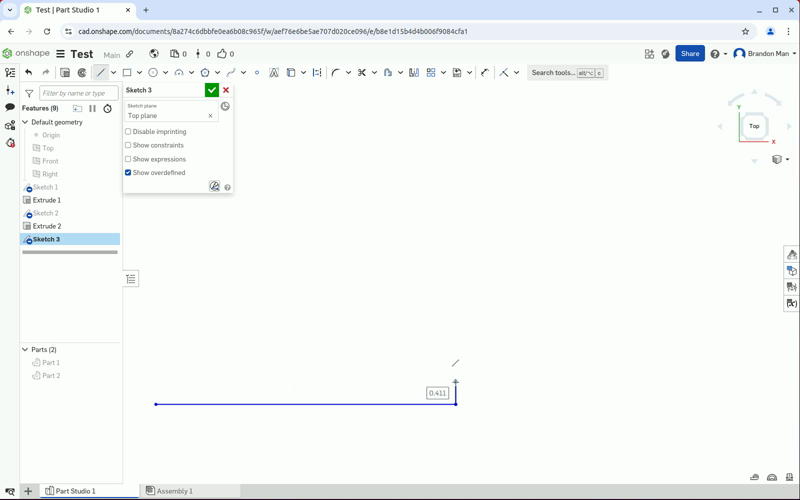
scroll(-6)
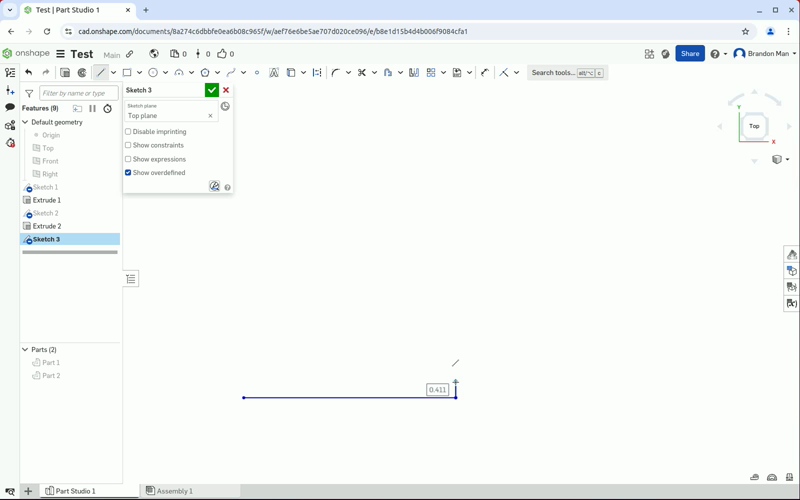
scroll(-6)
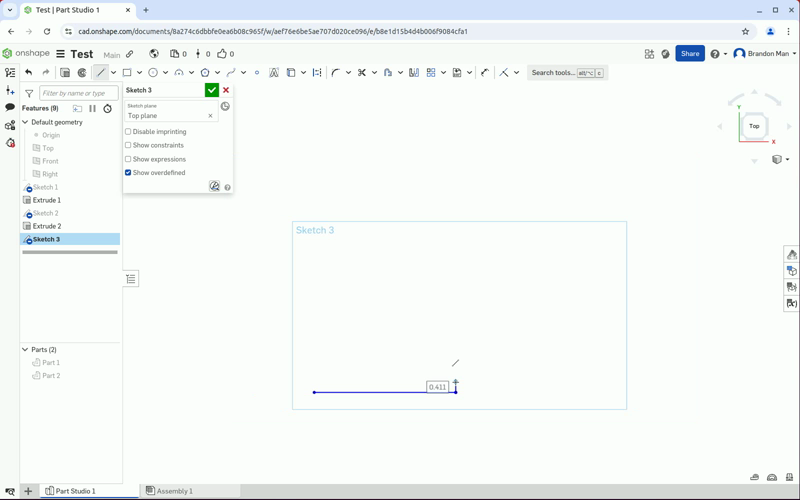
scroll(-6)
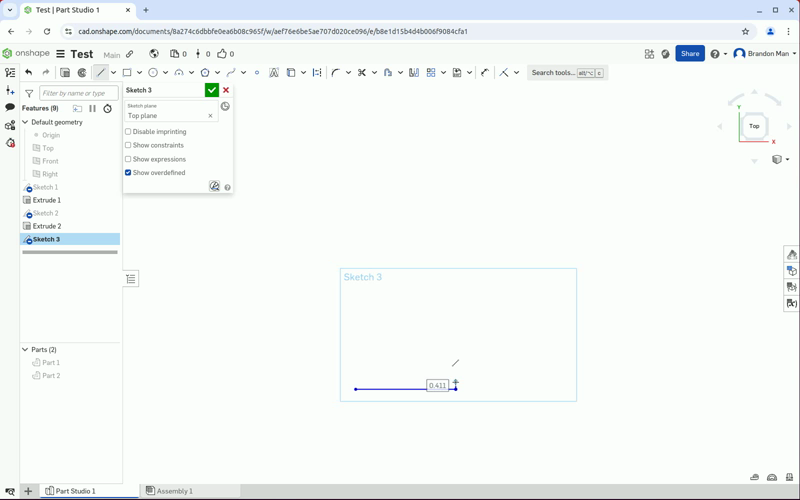
scroll(-6)
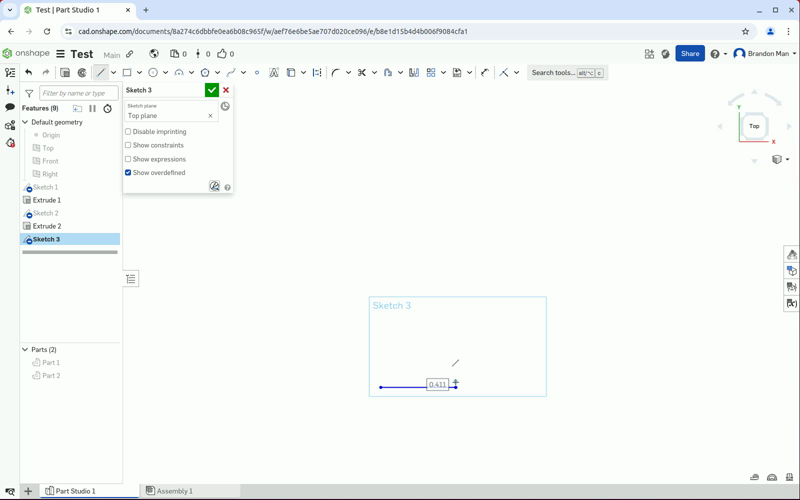
scroll(-6)
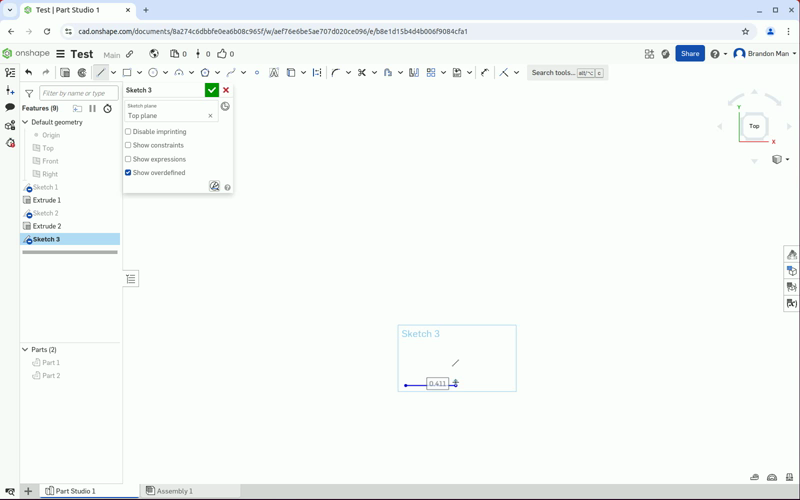
scroll(-6)
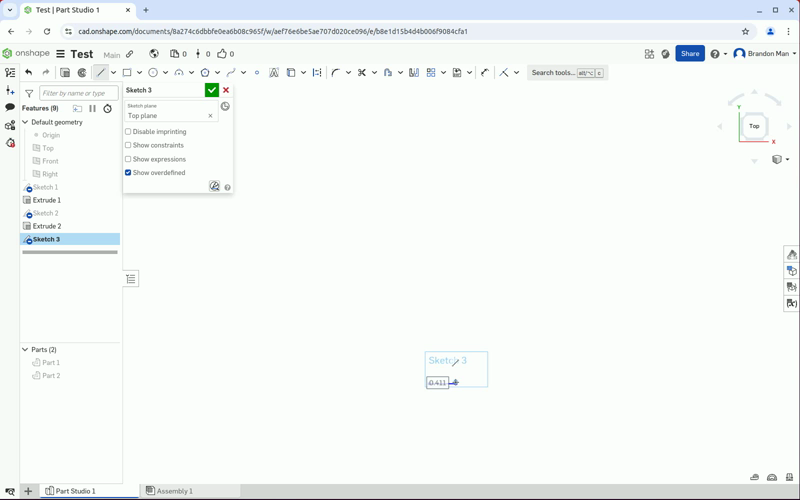
key_up(shift)
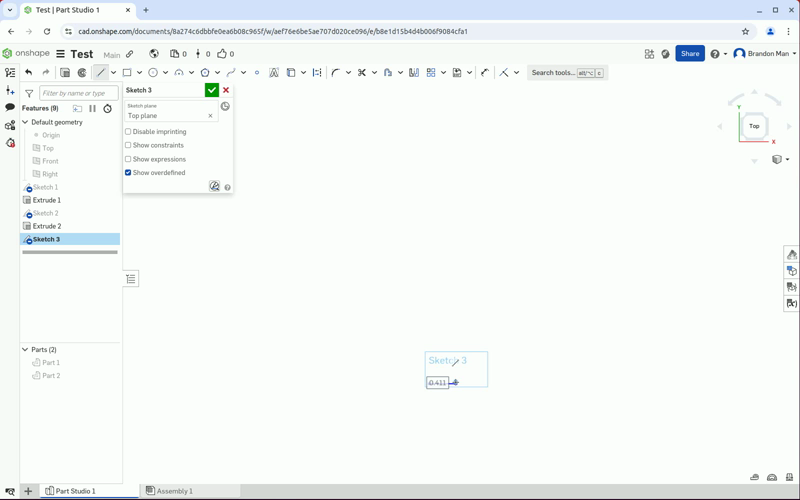
key_down(shift)
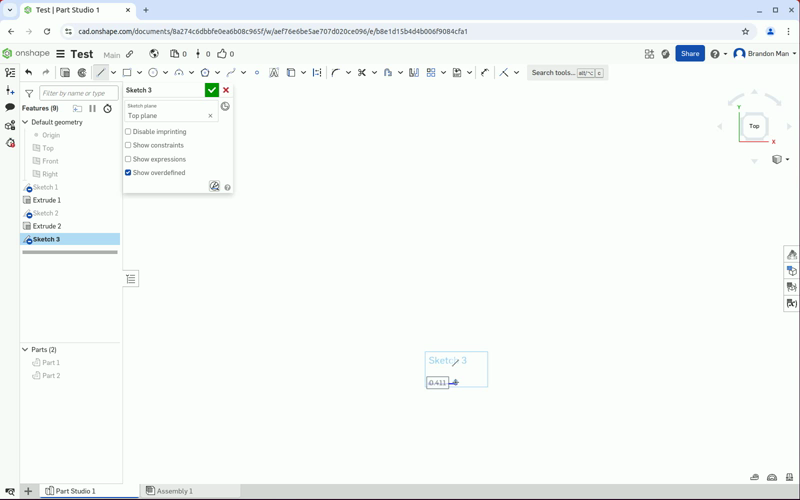
mouse_move(485, 381)
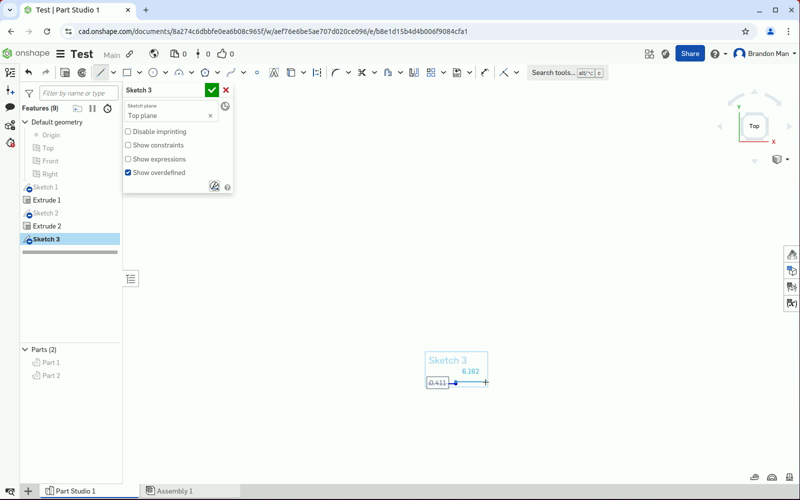
mouse_move(440, 381)
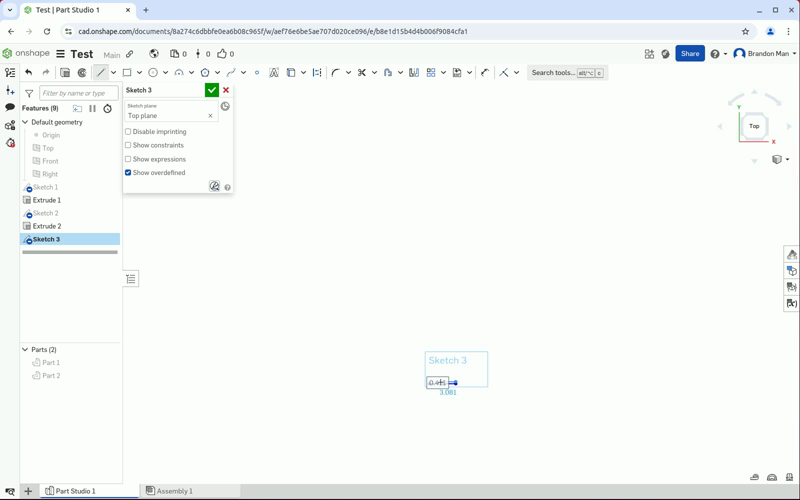
click(440, 381)
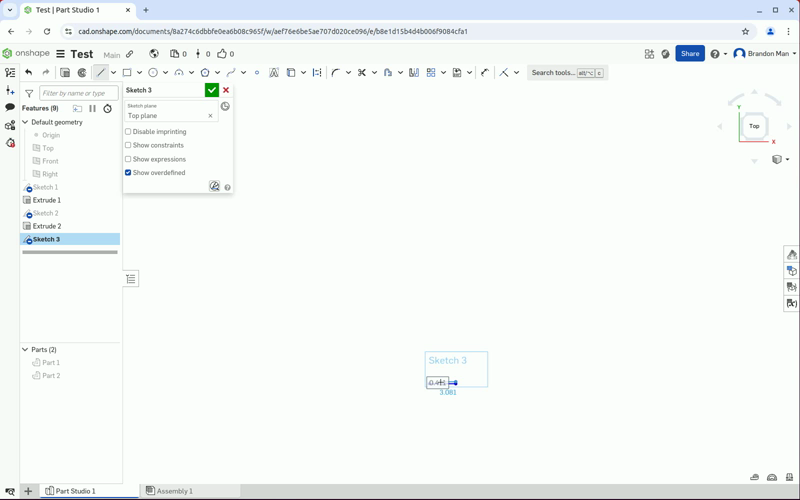
key_up(shift)
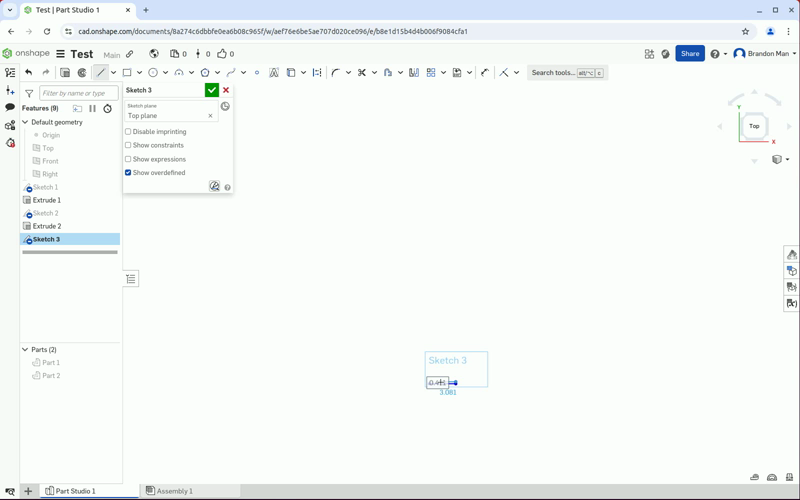
key_down(shift)
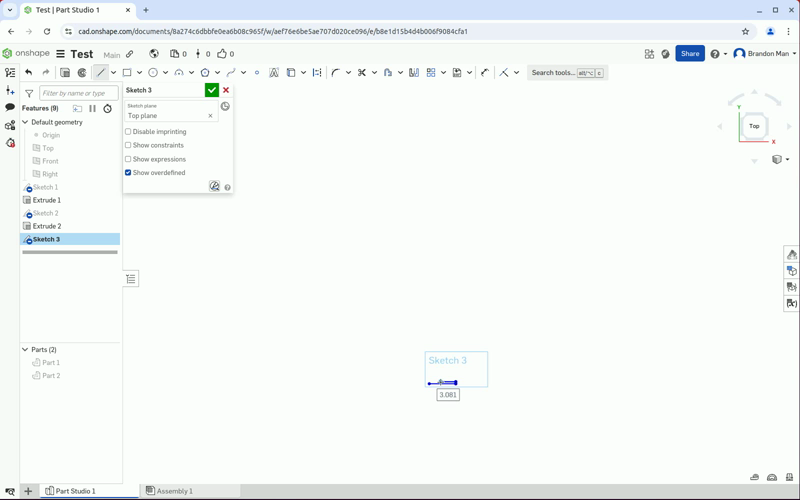
mouse_move(470, 381)
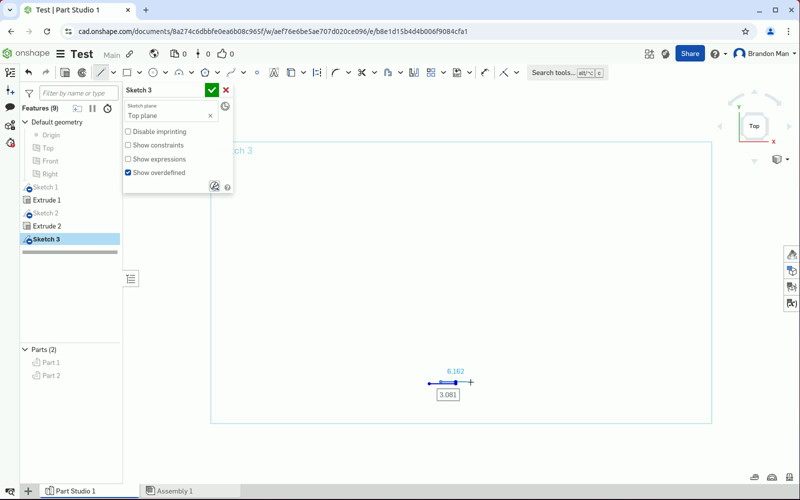
mouse_move(440, 375)
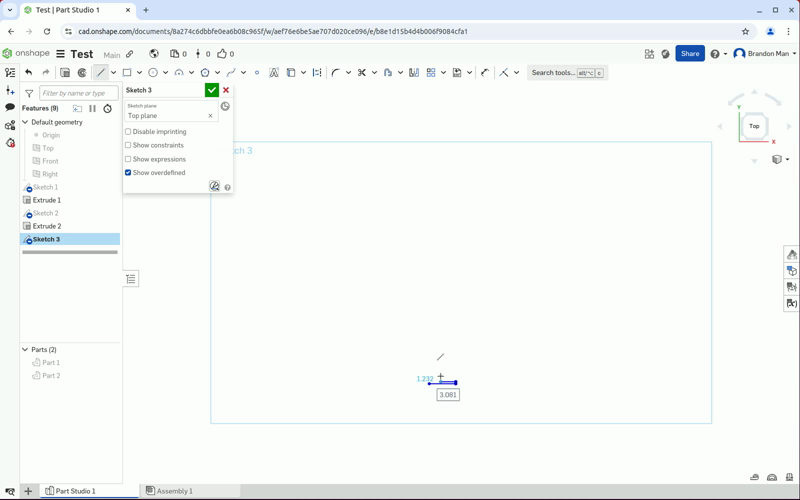
scroll(6)
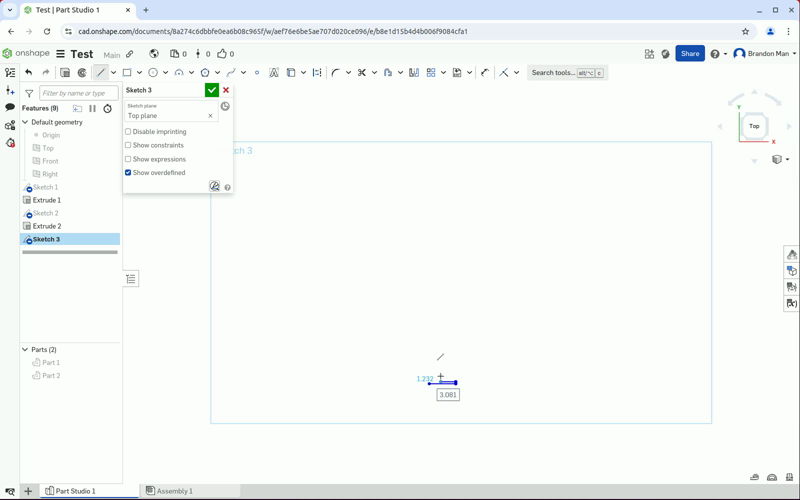
scroll(6)
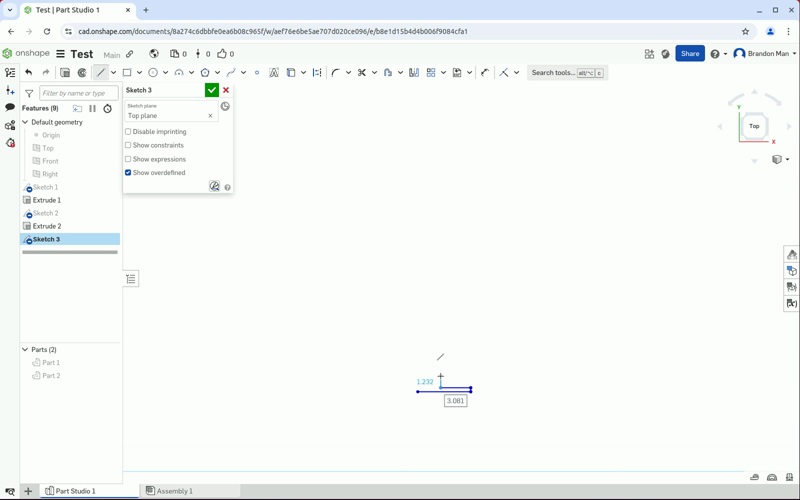
scroll(6)
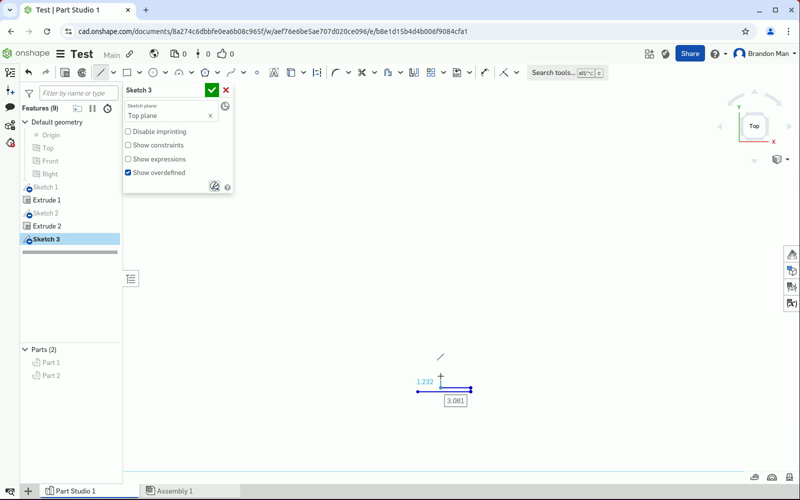
scroll(6)
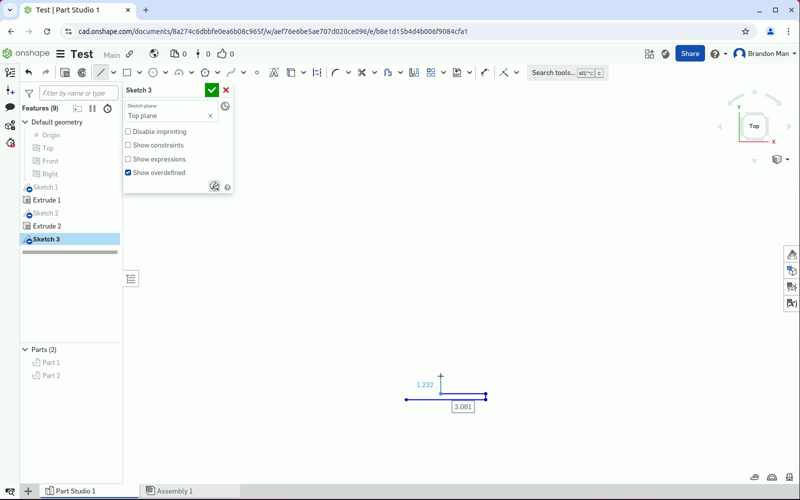
scroll(6)
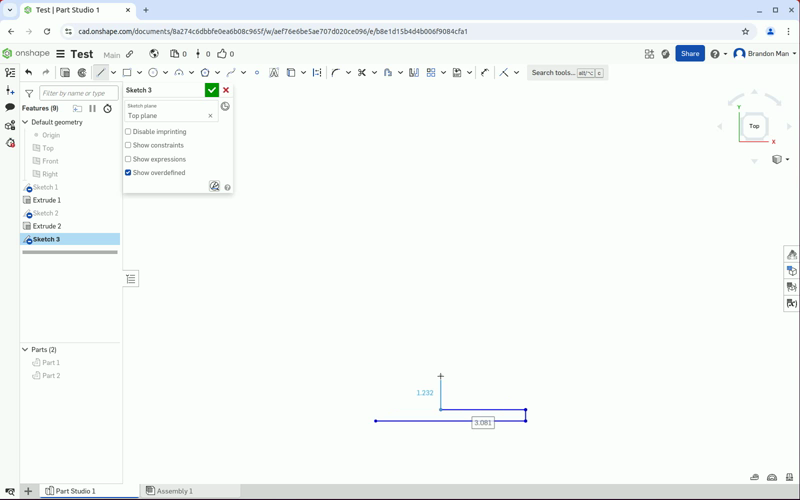
scroll(6)
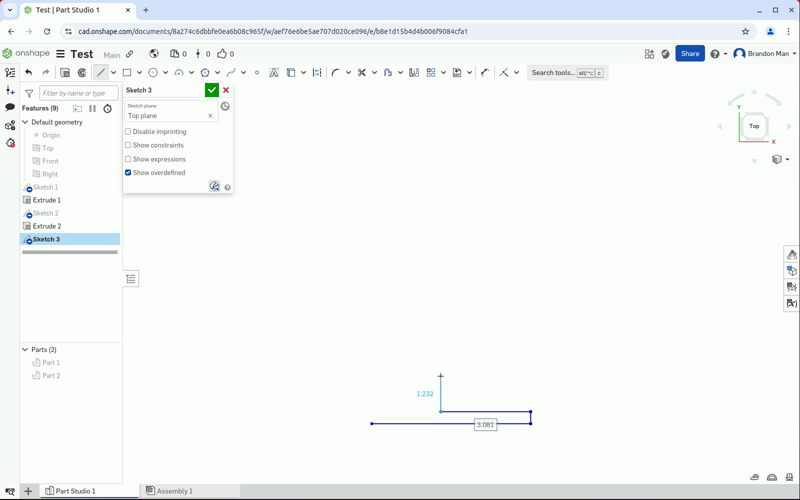
scroll(6)
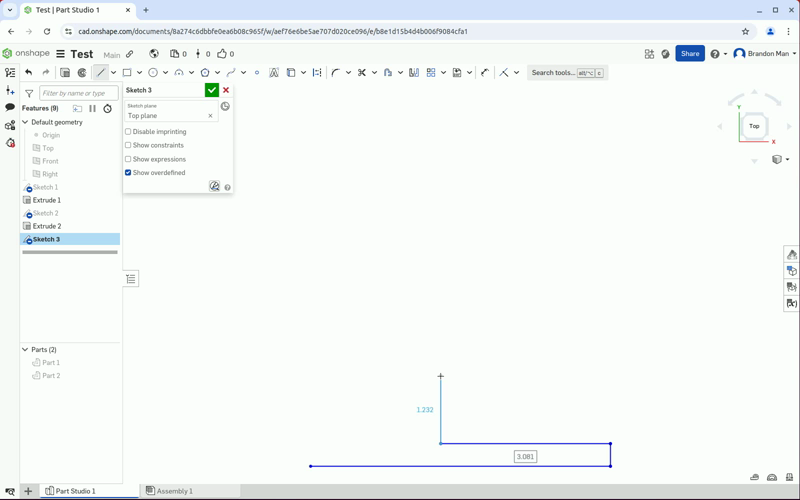
click(440, 375)
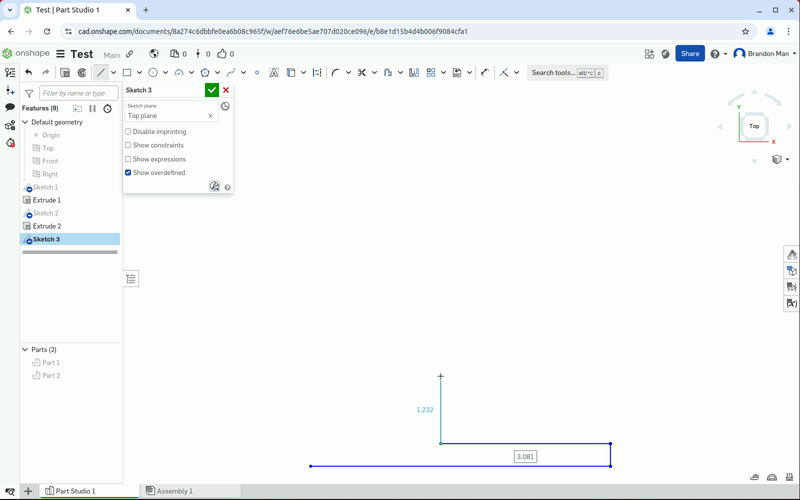
scroll(-6)
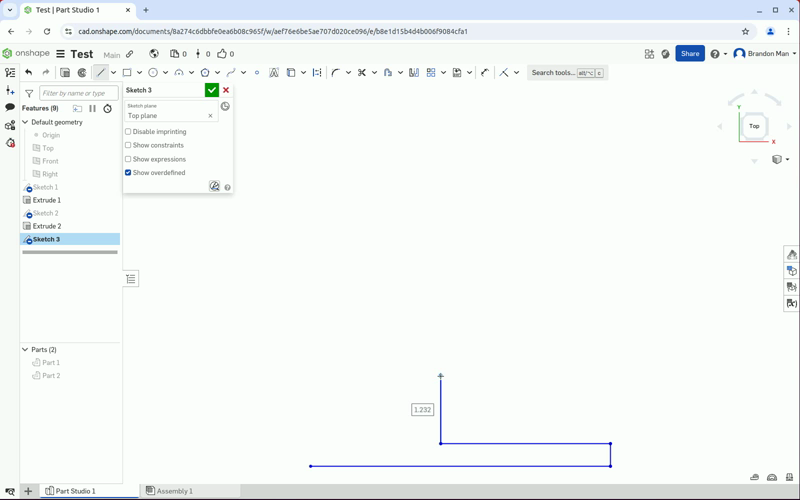
scroll(-6)
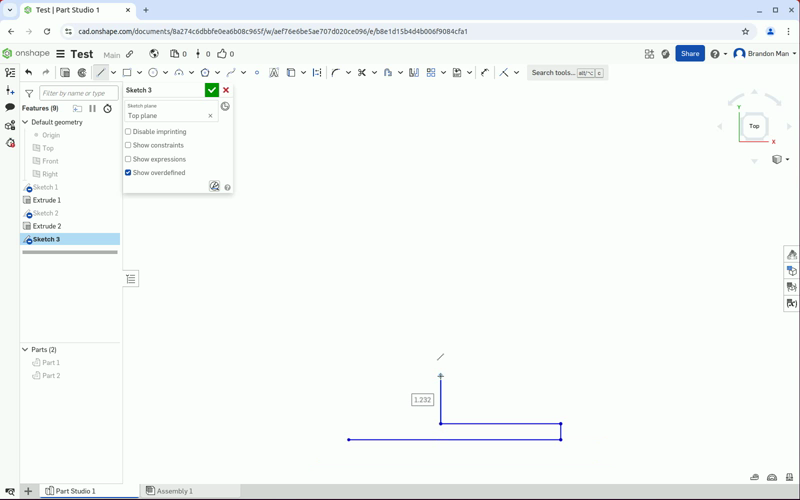
scroll(-6)
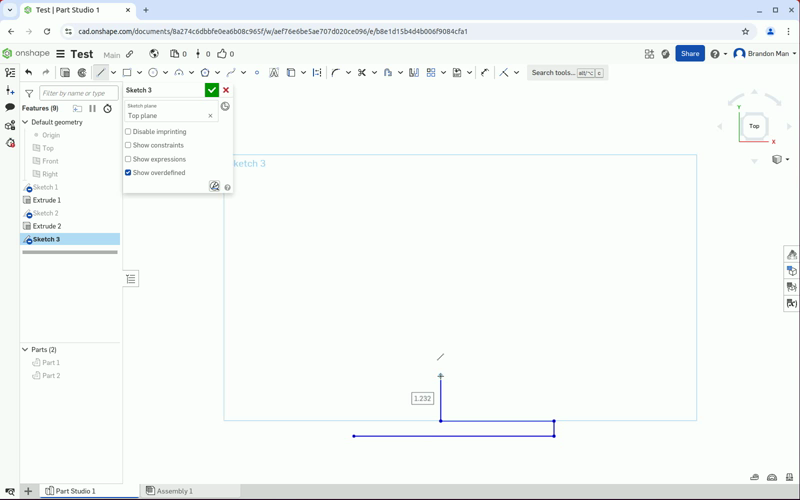
scroll(-6)
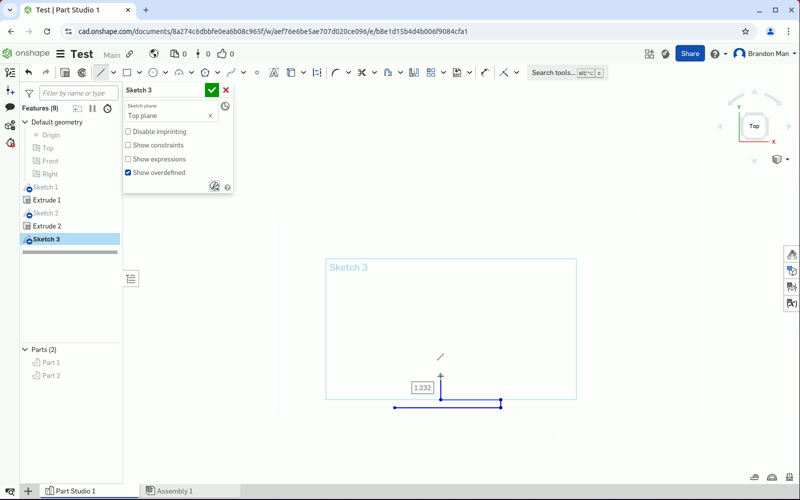
scroll(-6)
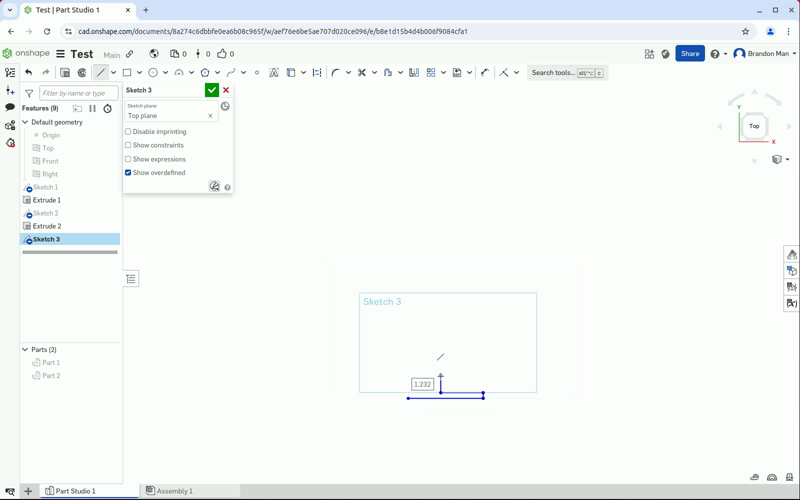
scroll(-6)
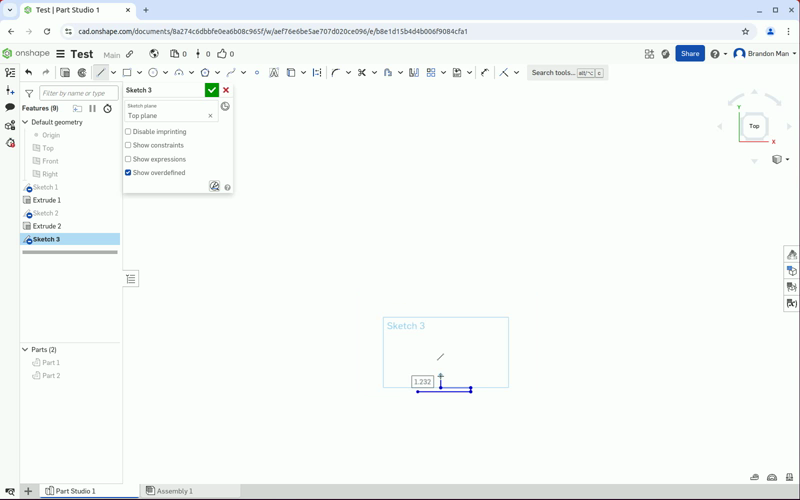
scroll(-6)
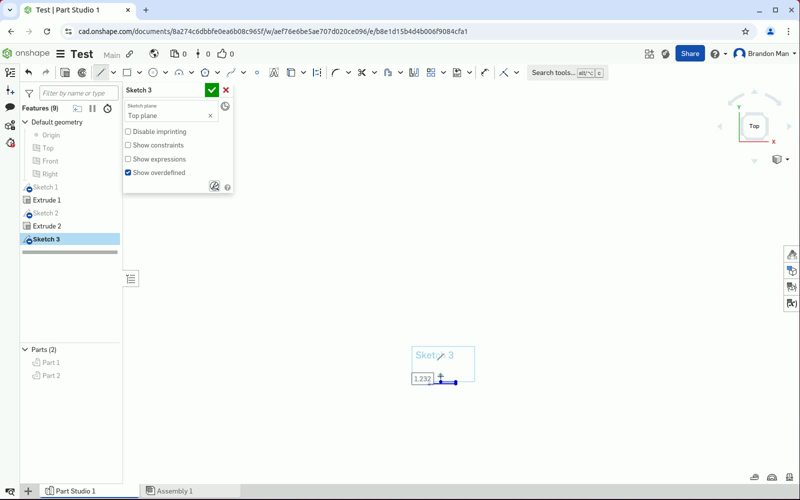
key_up(shift)
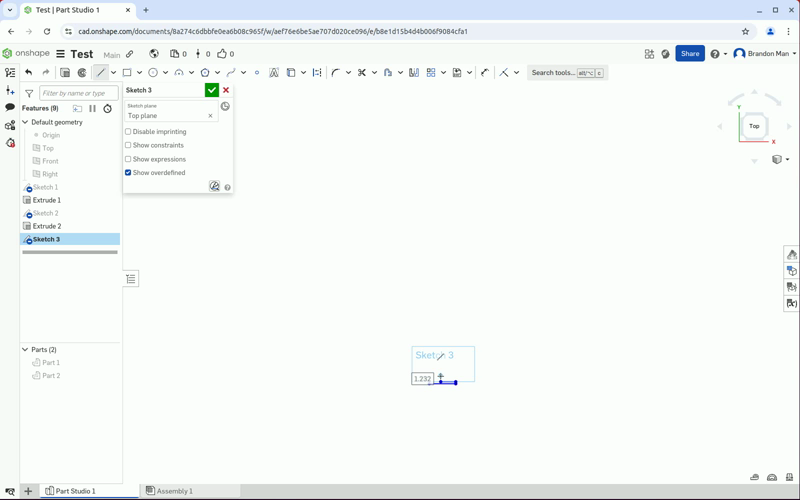
key_down(shift)
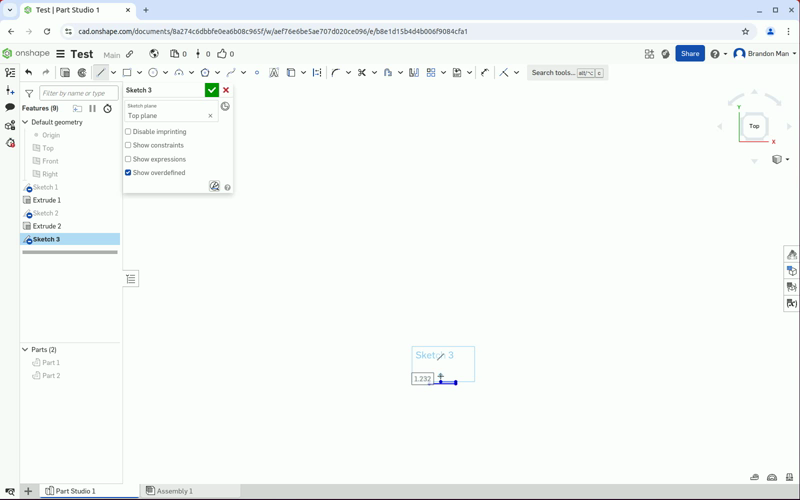
mouse_move(470, 375)
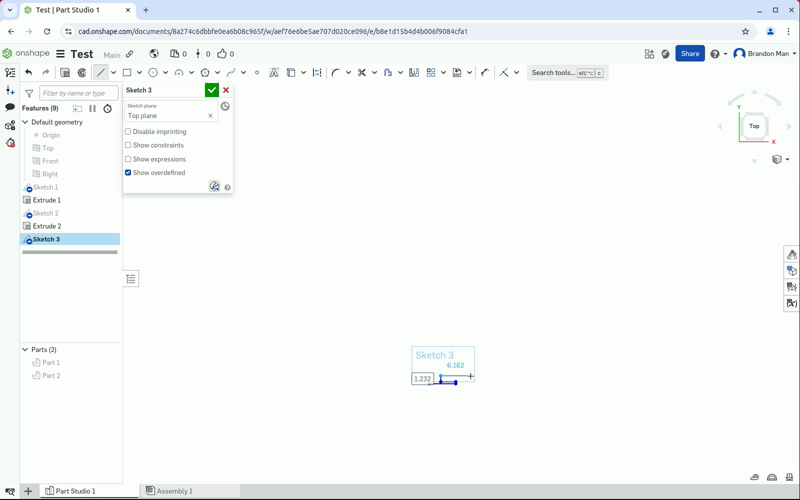
mouse_move(429, 375)
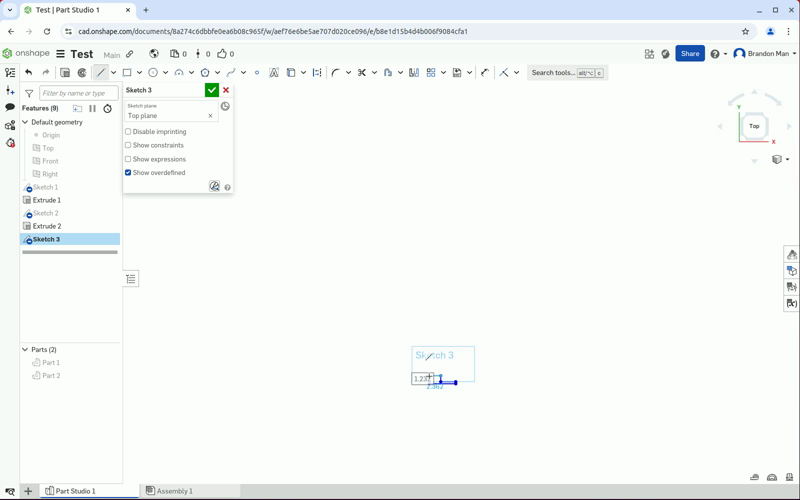
click(429, 375)
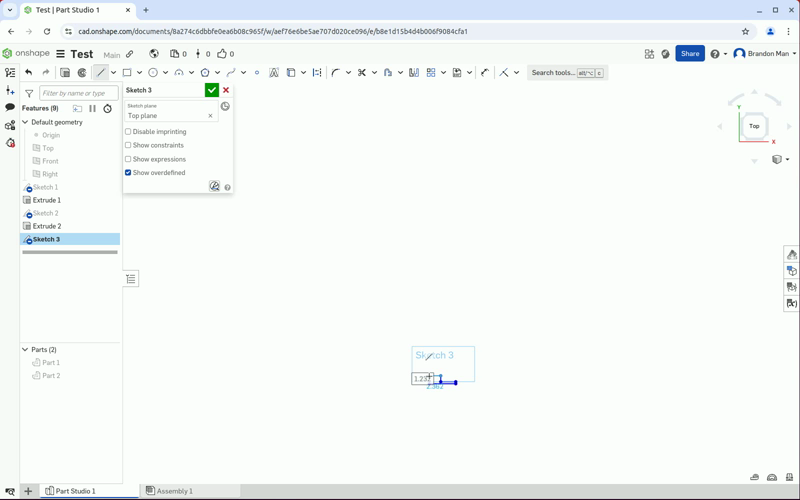
key_up(shift)
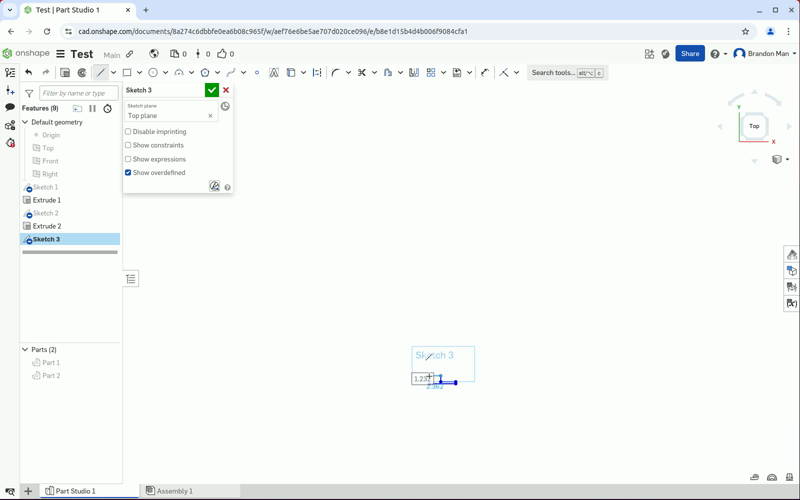
mouse_move(459, 375)
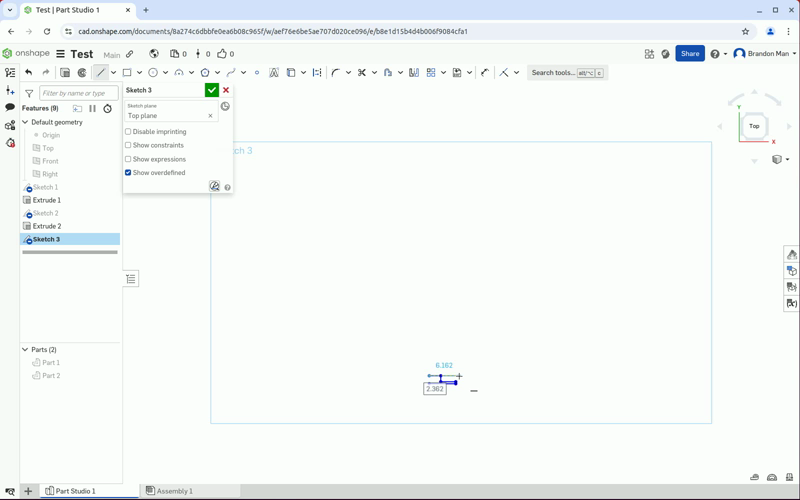
key_down(shift)
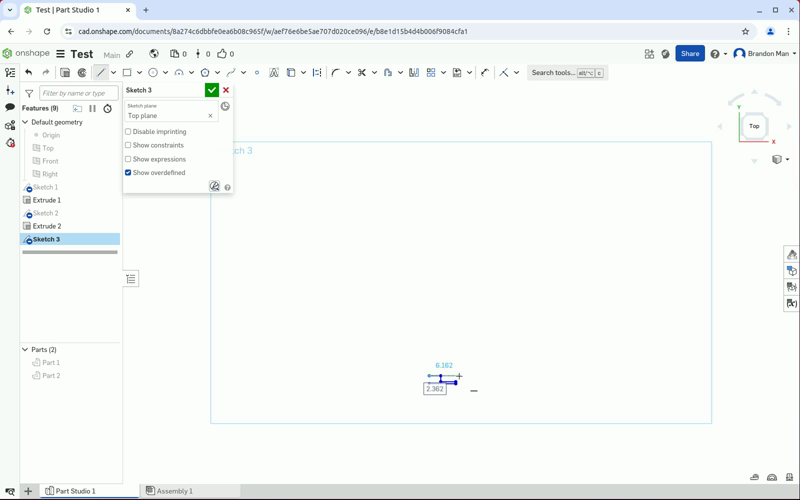
mouse_move(429, 383)
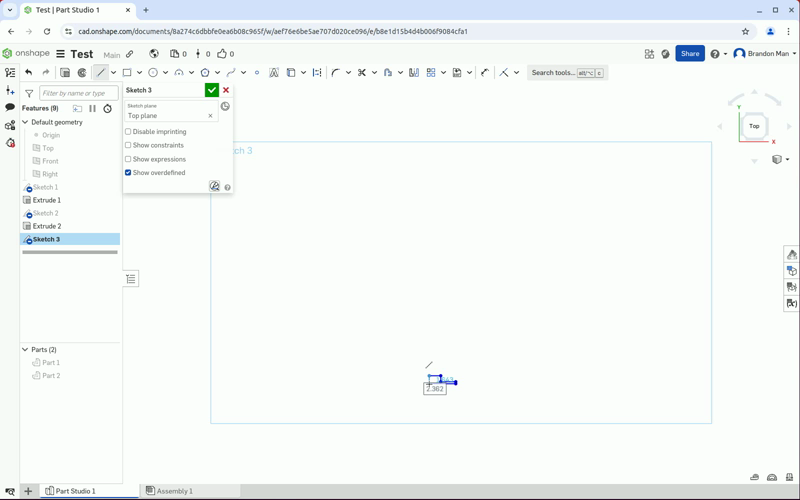
key_up(shift)
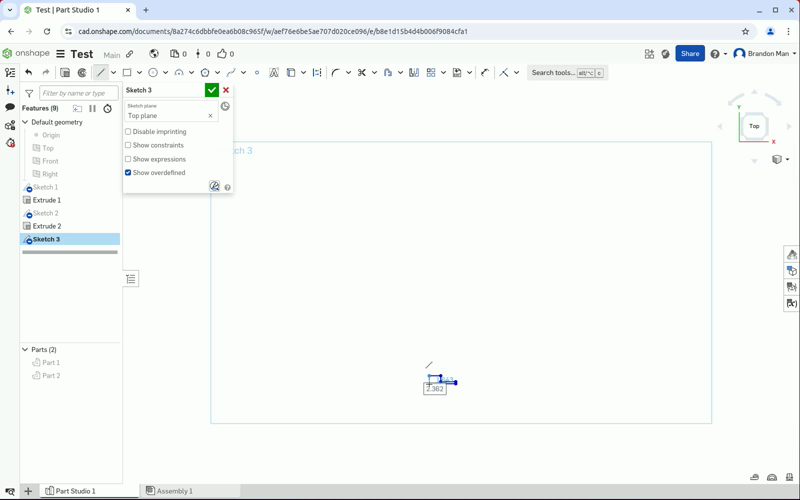
click(429, 383)
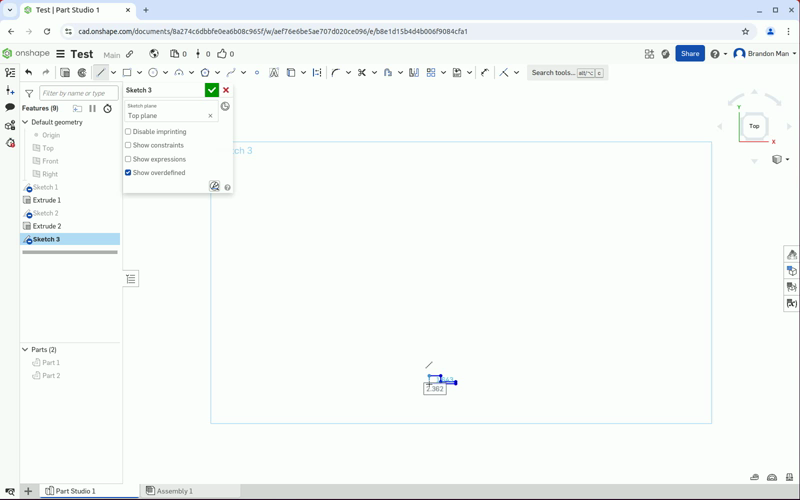
key(esc)
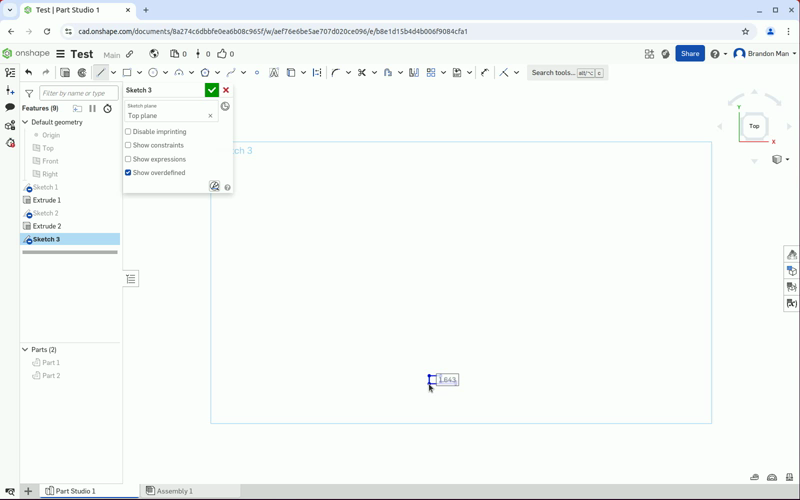
mouse_move(438, 376)
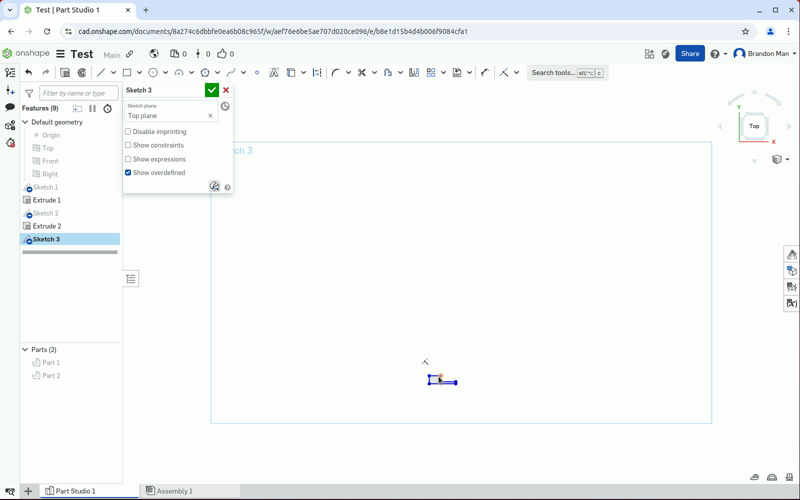
scroll(6)
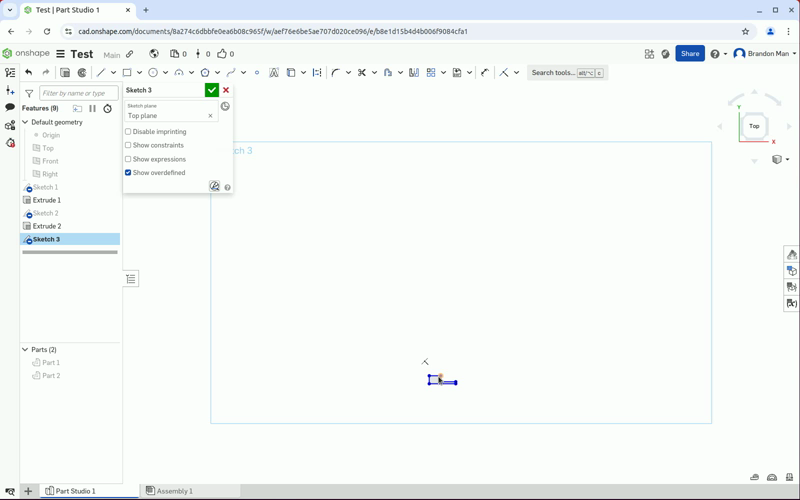
scroll(6)
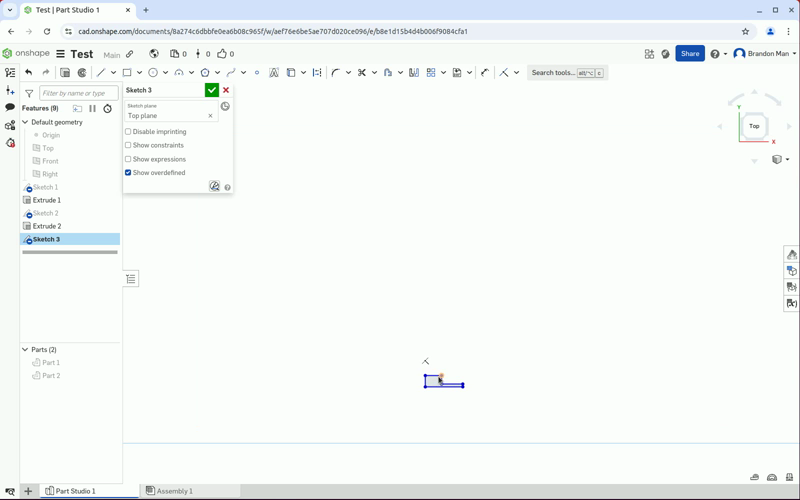
scroll(6)
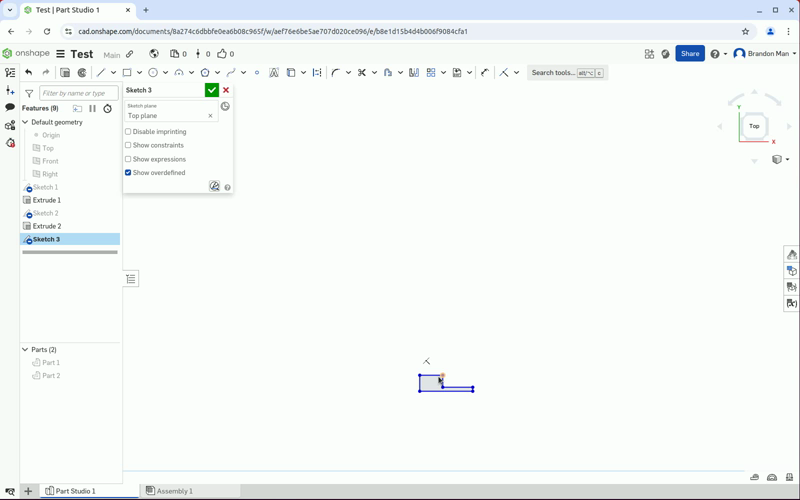
scroll(6)
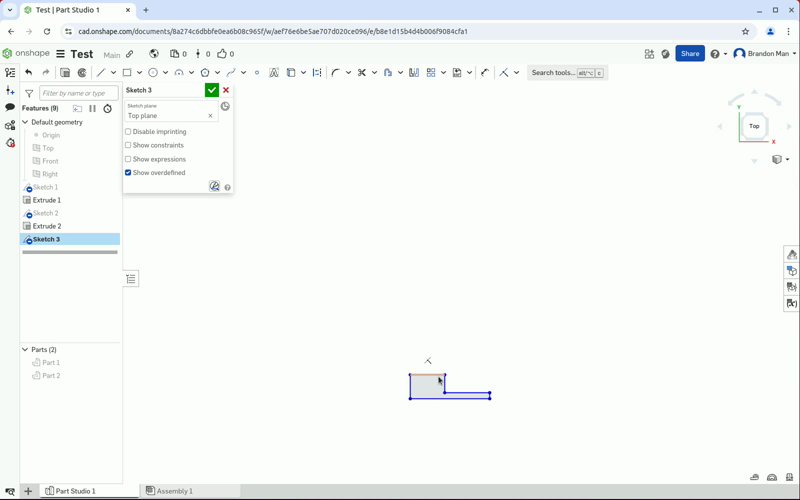
scroll(6)
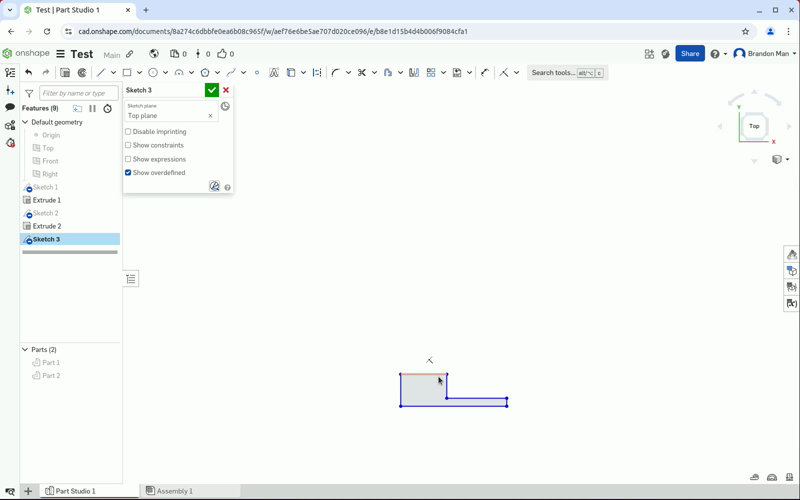
scroll(6)
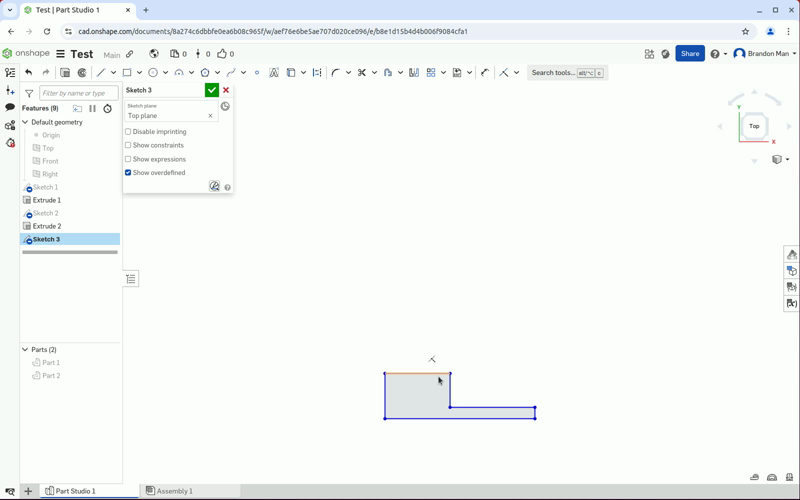
scroll(6)
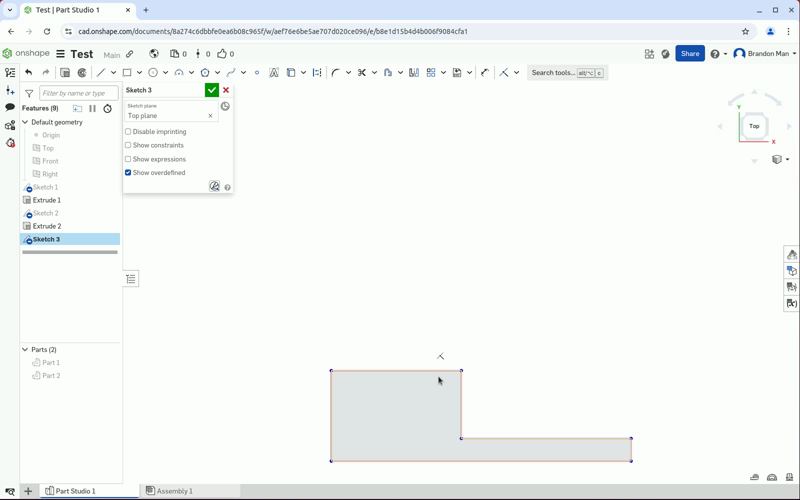
click(438, 376)
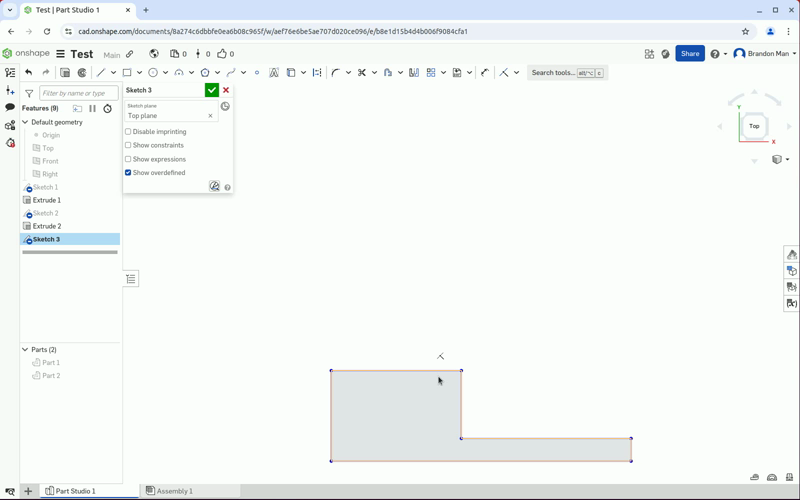
scroll(-6)
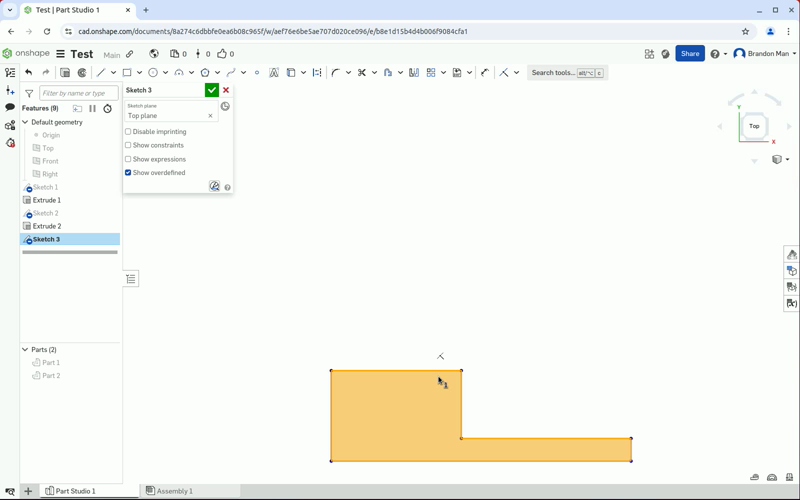
scroll(-6)
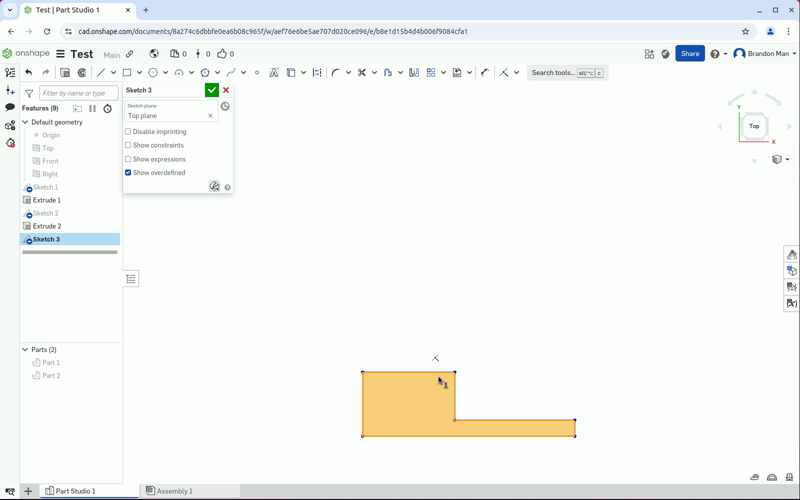
scroll(-6)
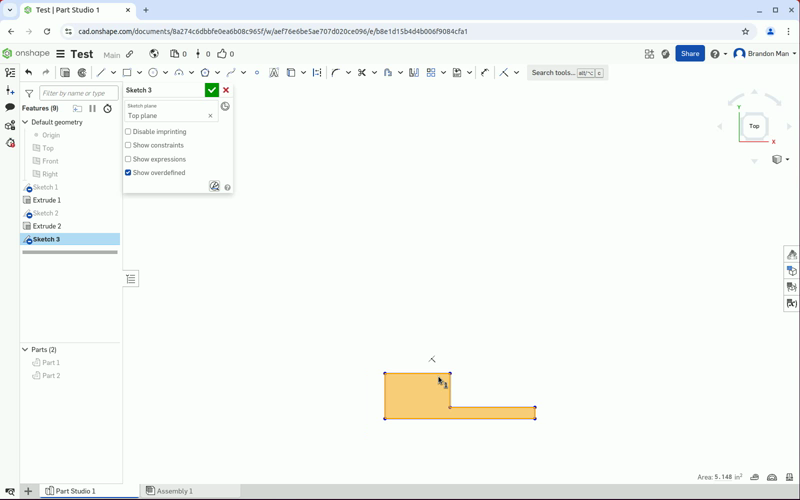
scroll(-6)
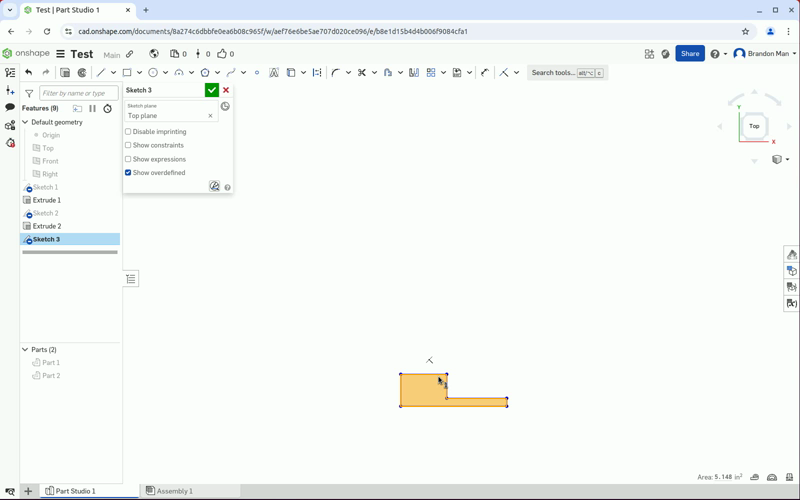
scroll(-6)
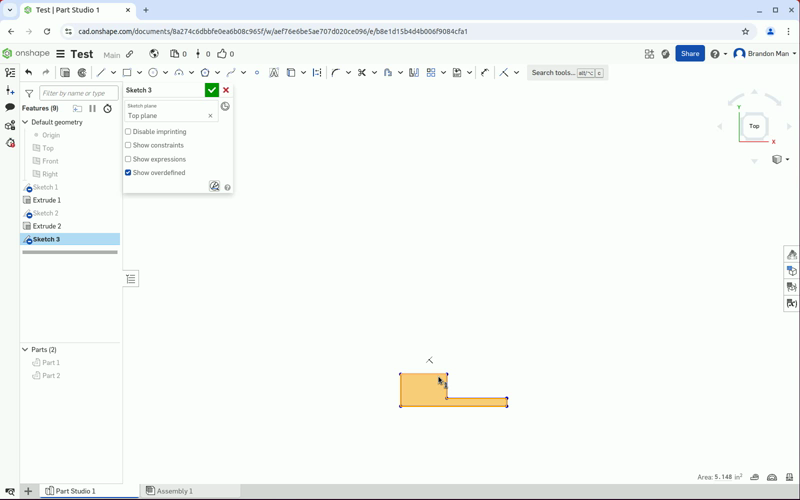
scroll(-6)
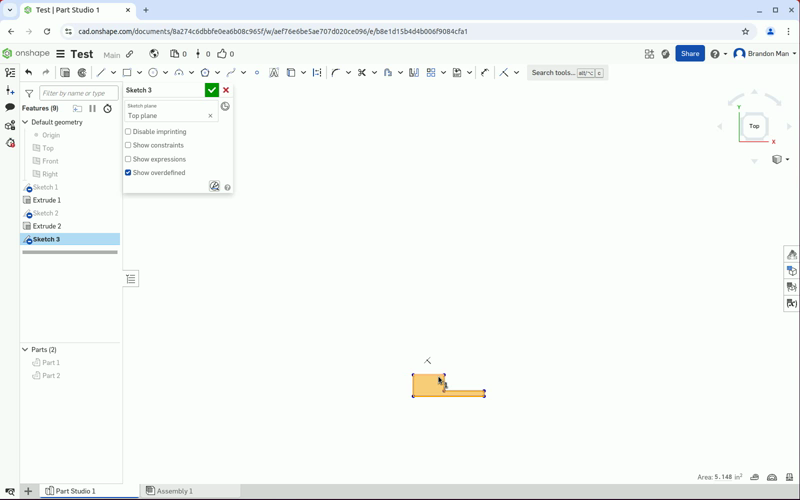
scroll(-6)
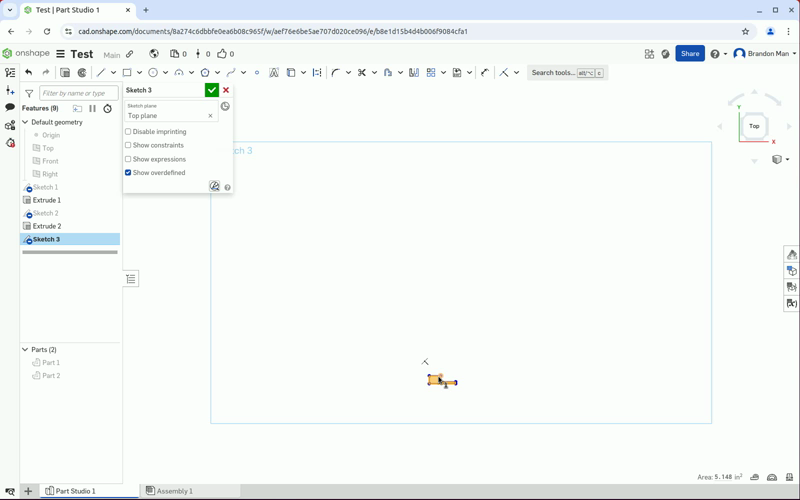
mouse_move(73, 352)
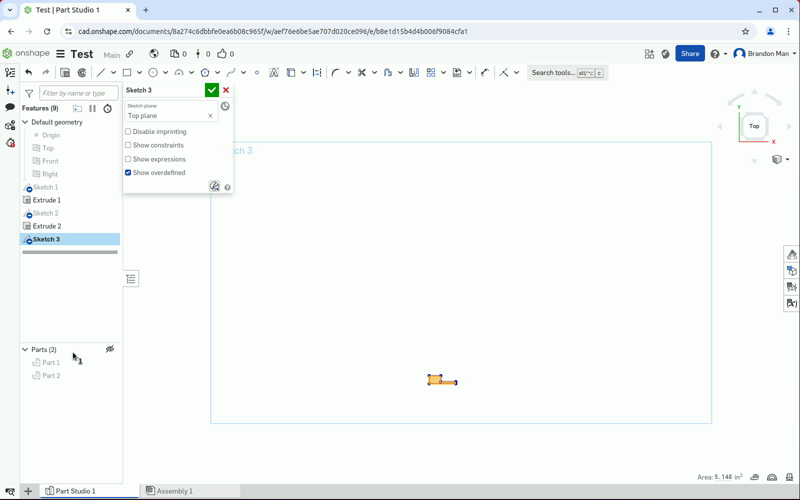
key(shift+y)
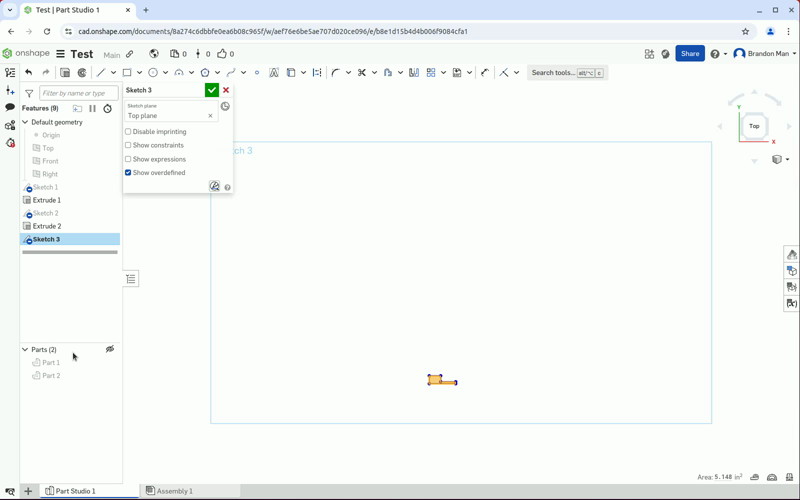
key(shift+e)
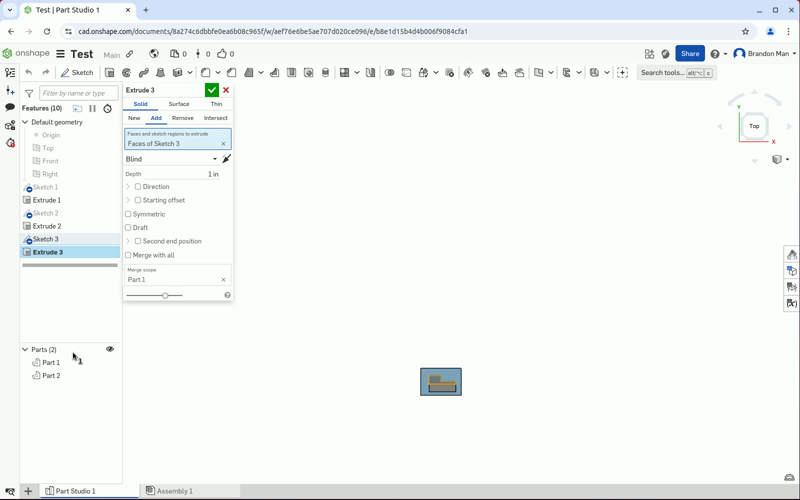
mouse_move(143, 106)
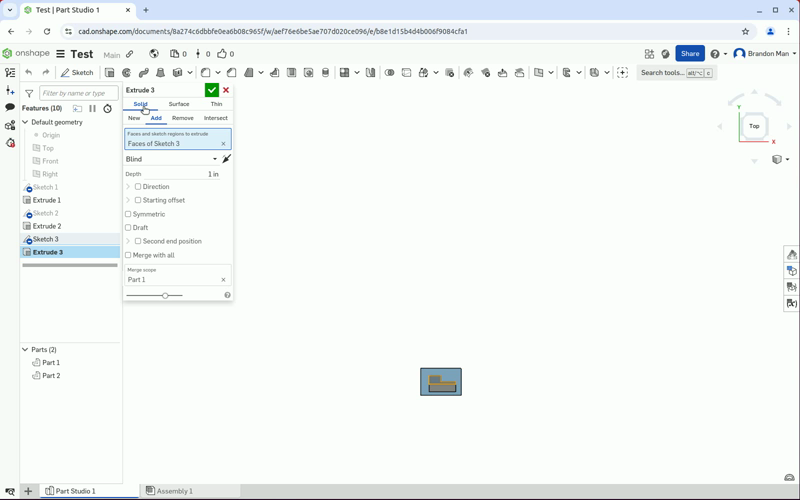
click(143, 106)
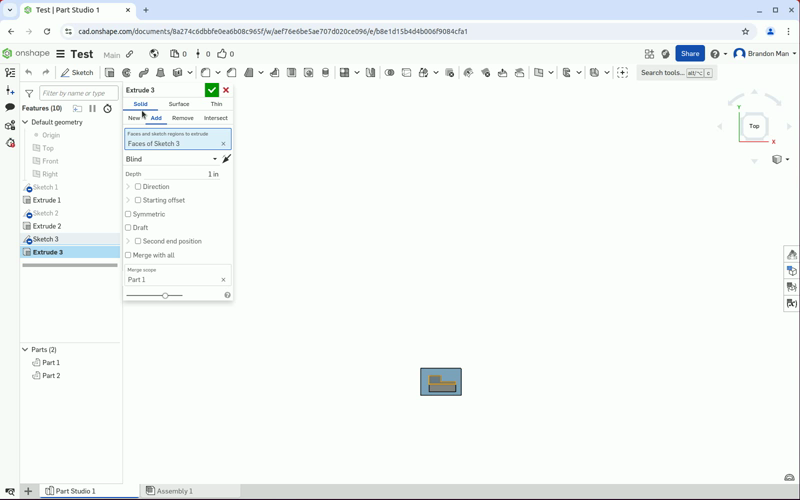
mouse_move(137, 120)
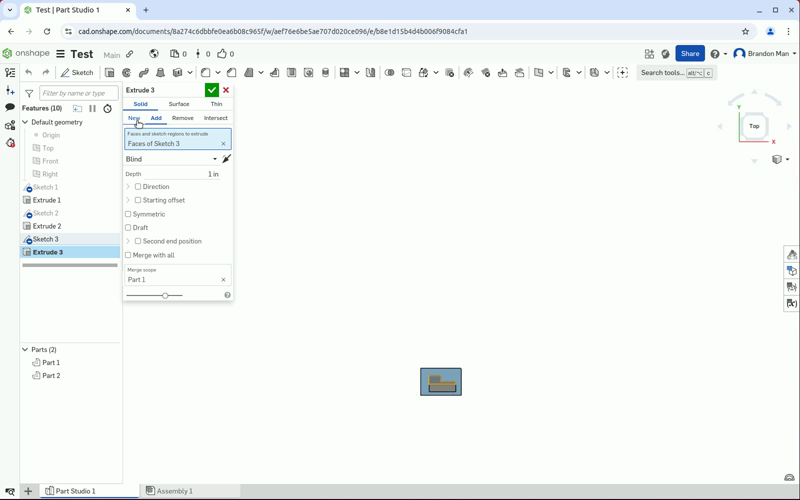
click(137, 120)
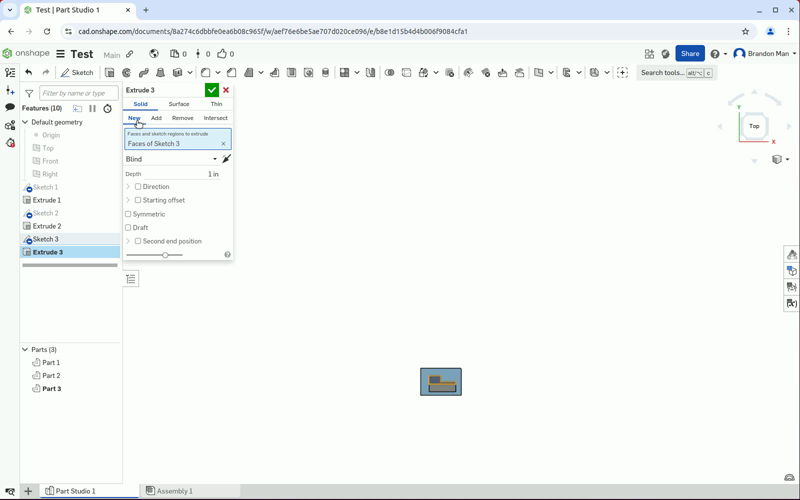
key(tab, 4)
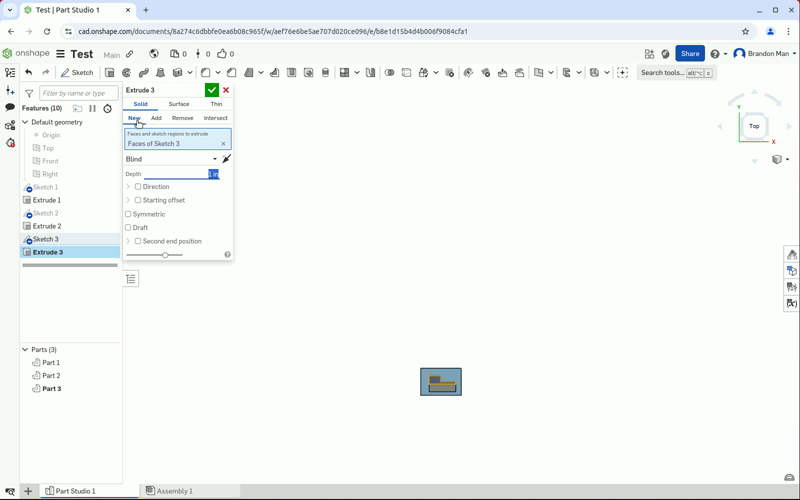
text(0.722)
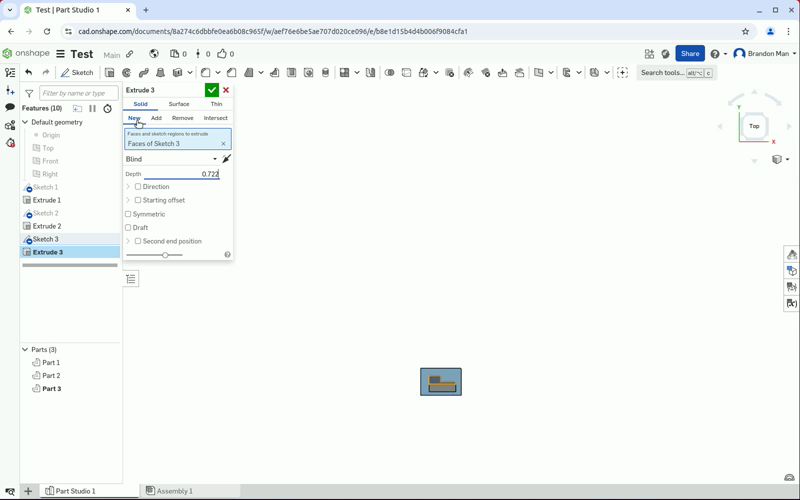
key(enter)
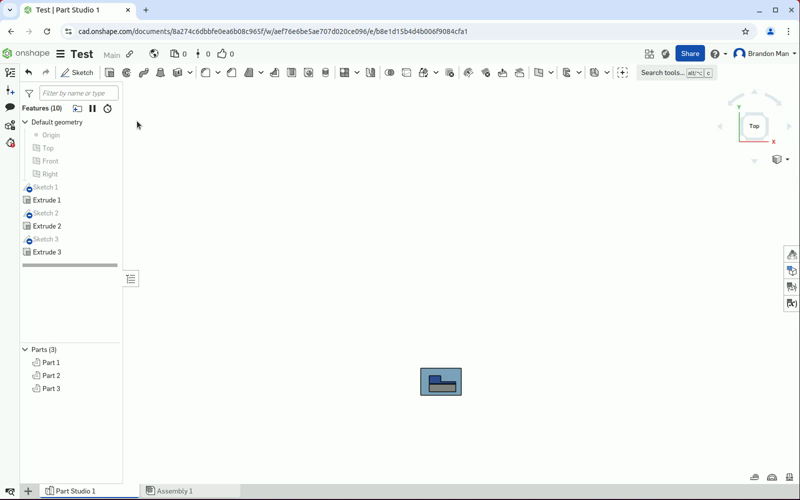
key(shift+h)
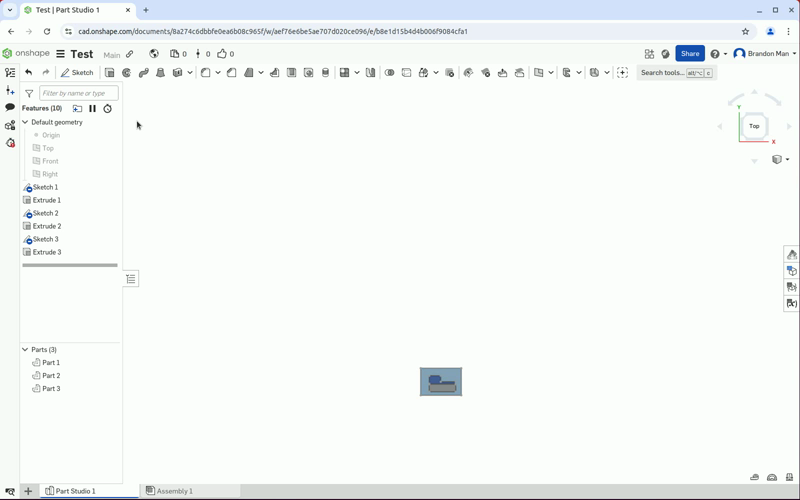
key(shift+h)
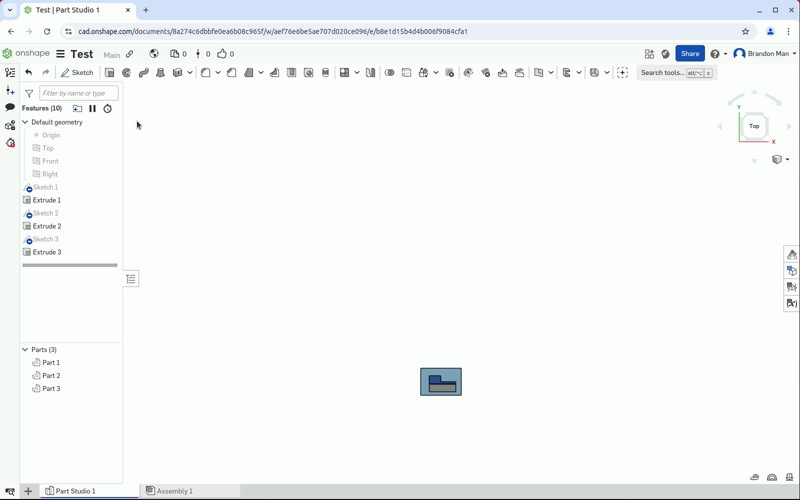
mouse_move(73, 189)
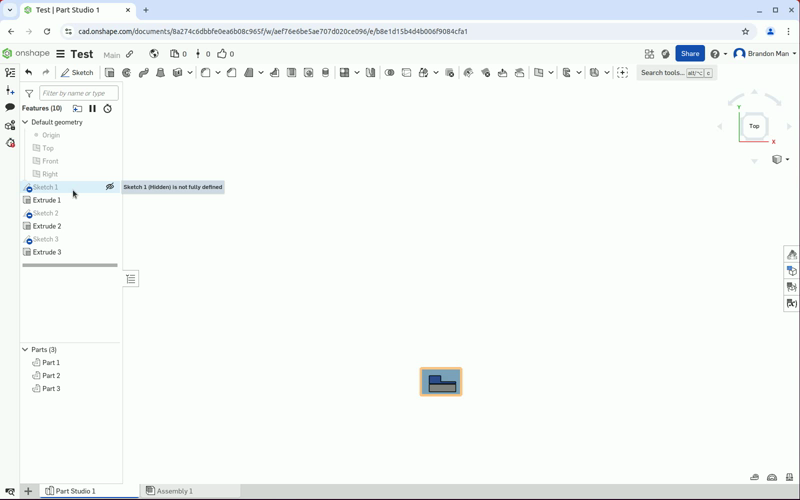
click(73, 189)
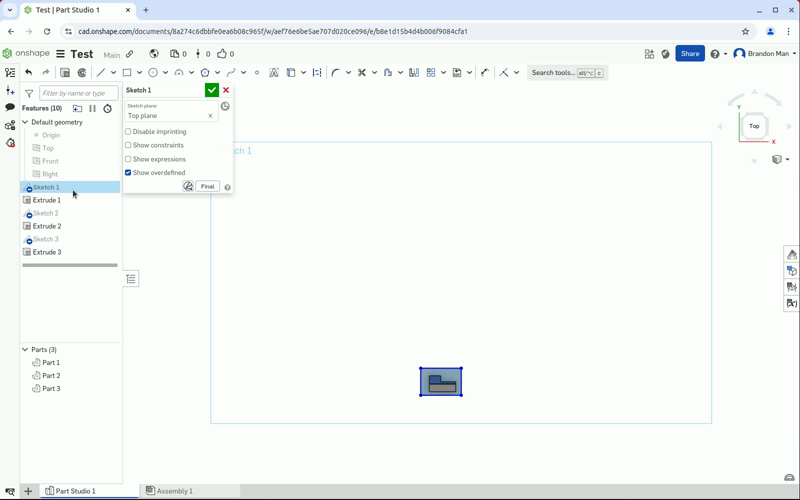
mouse_move(229, 92)
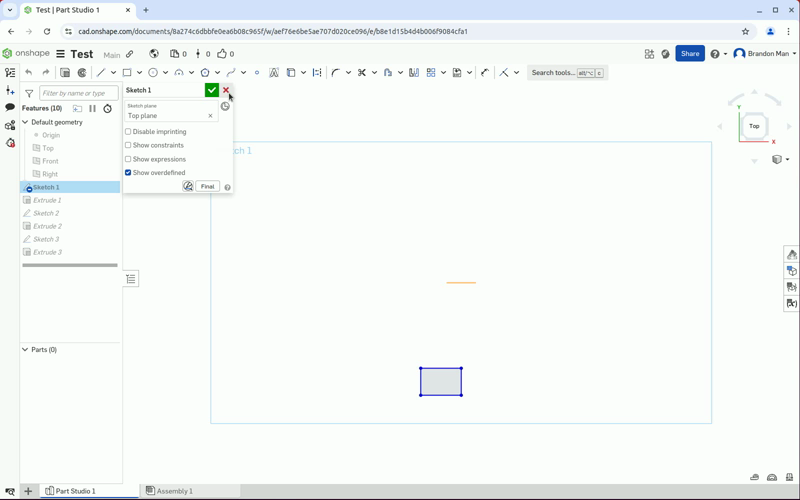
click(229, 92)
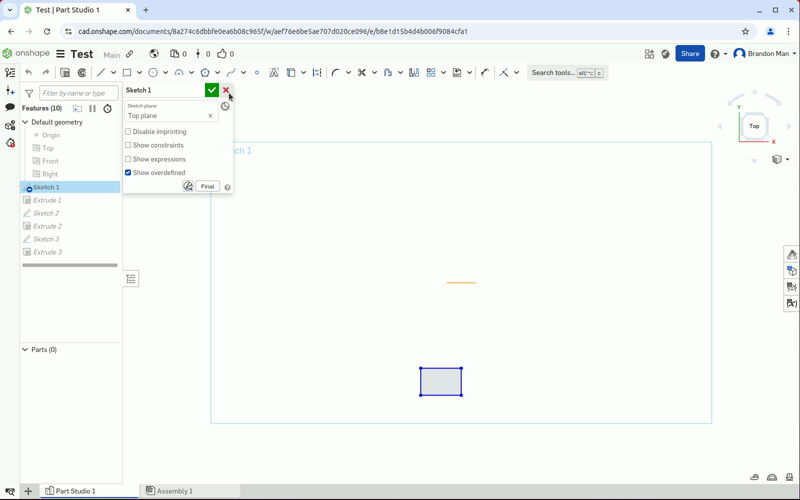
key(shift+s)
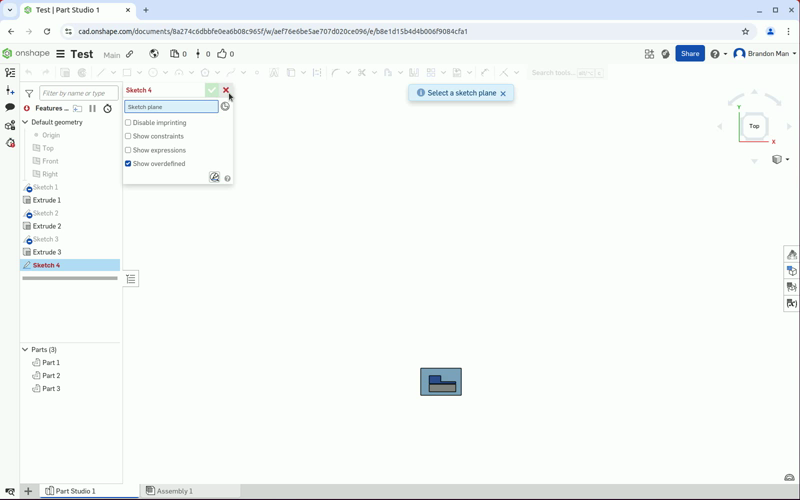
mouse_move(73, 150)
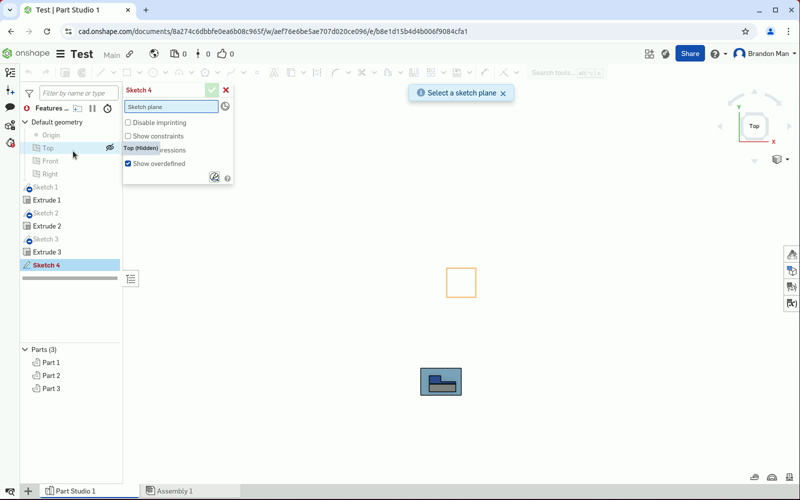
click(73, 150)
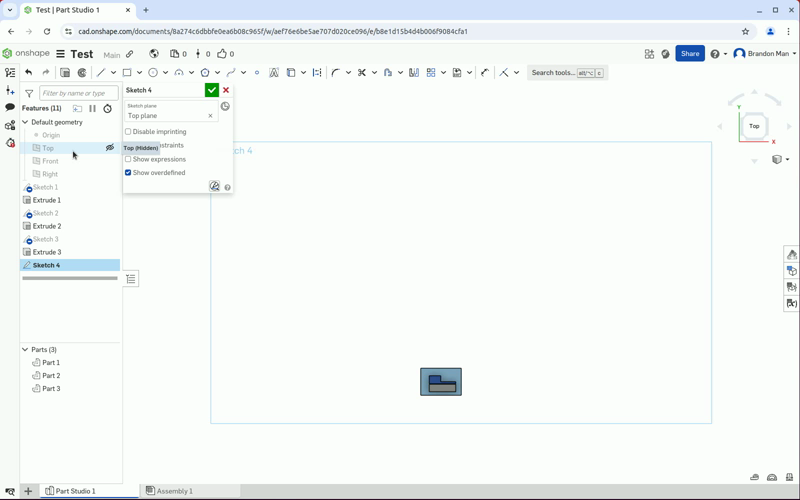
mouse_move(73, 352)
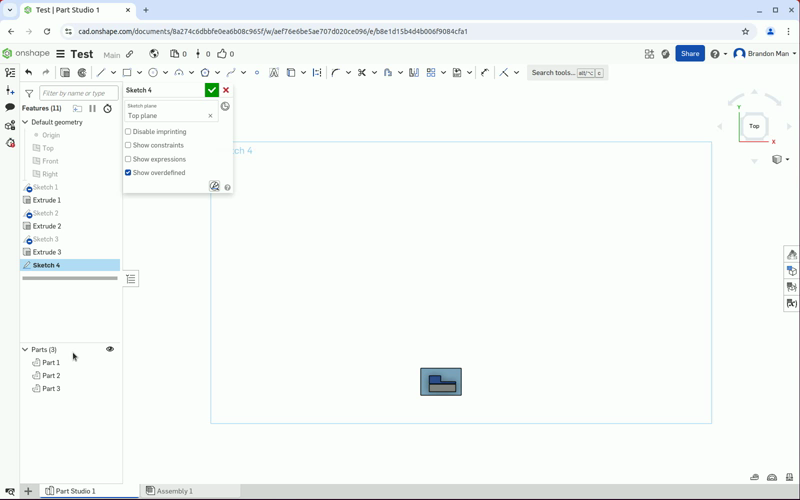
key(y)
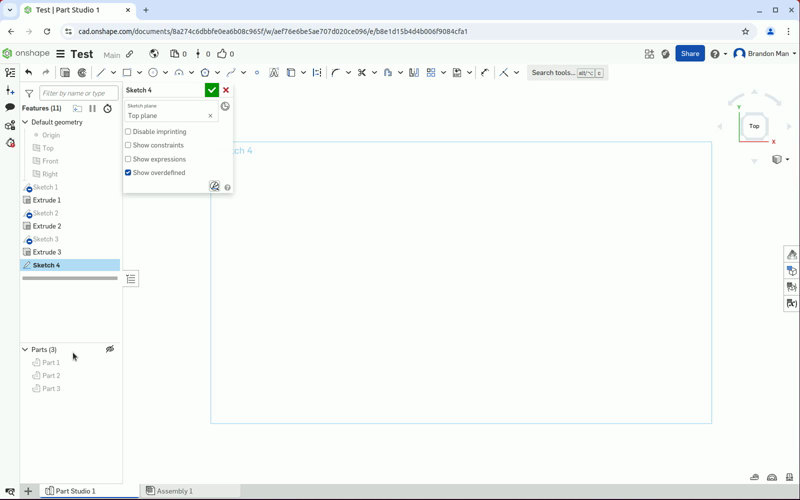
key(l)
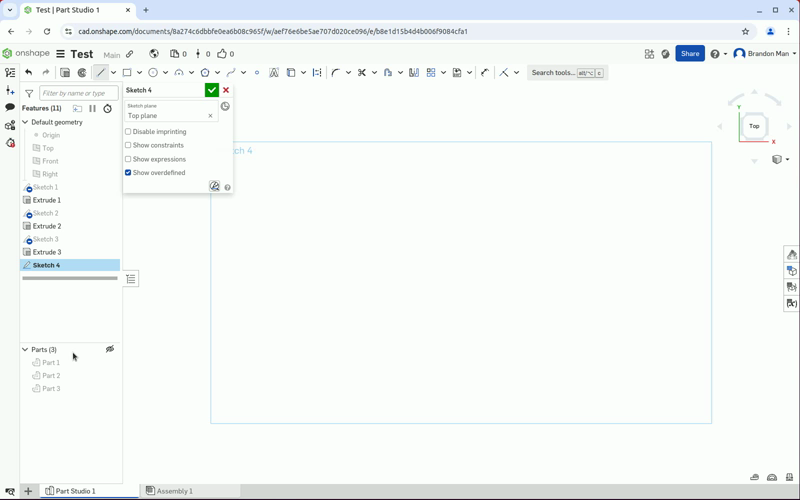
key_down(shift)
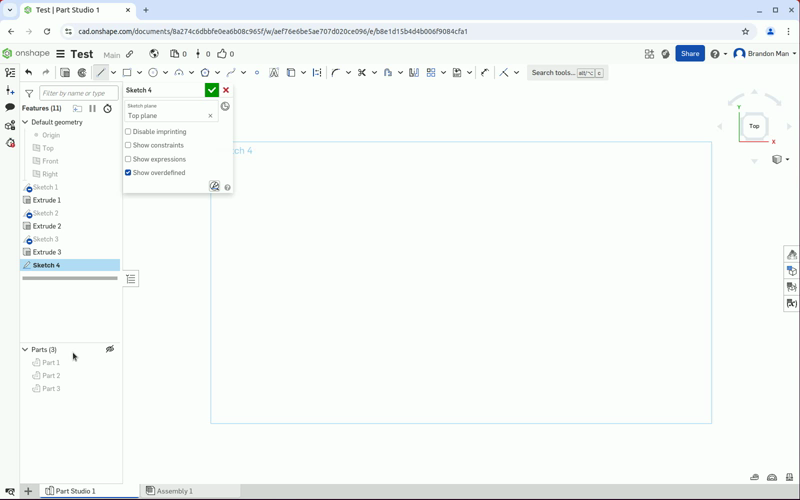
mouse_move(439, 381)
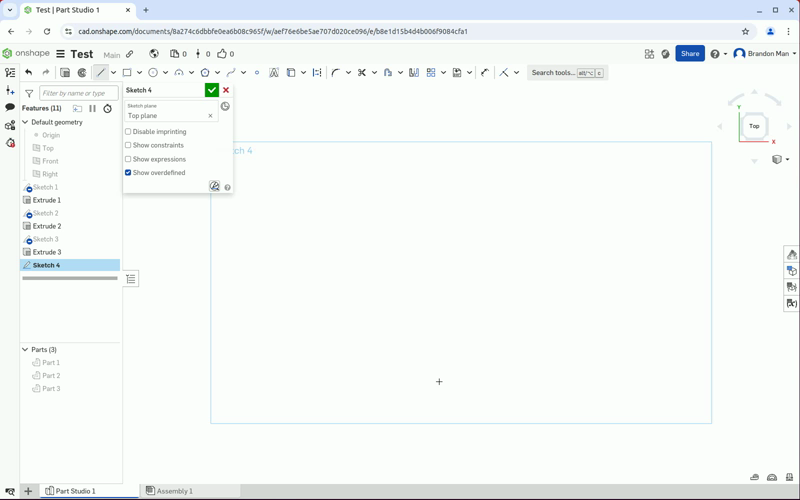
click(439, 381)
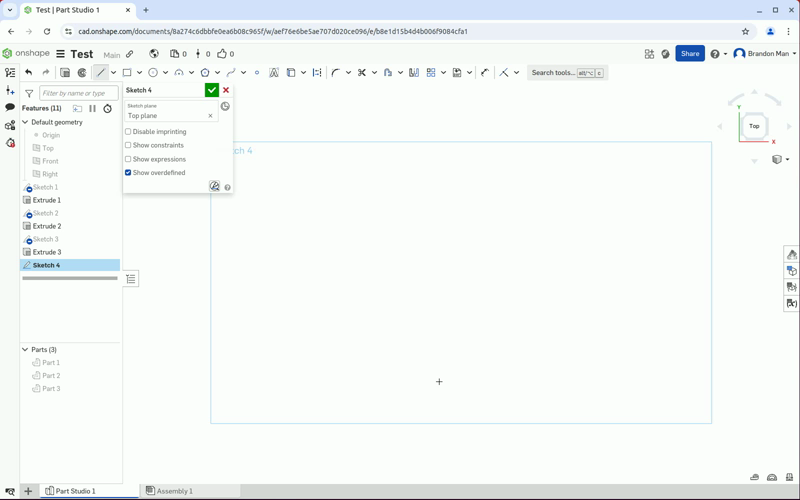
key_up(shift)
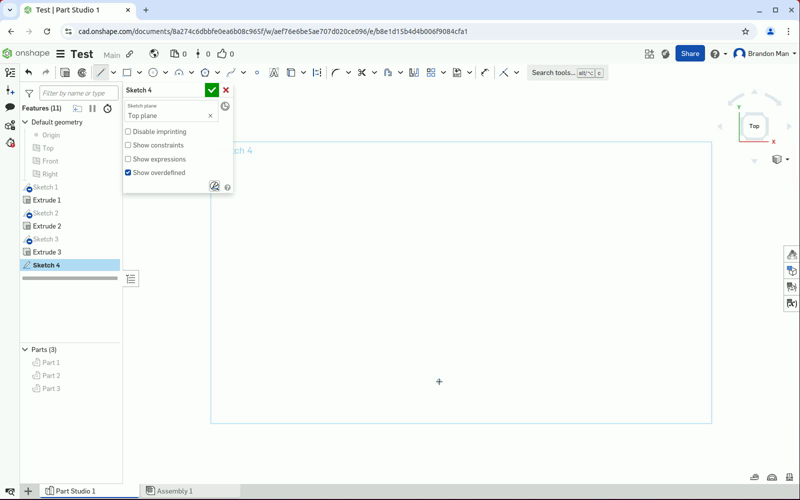
key_down(shift)
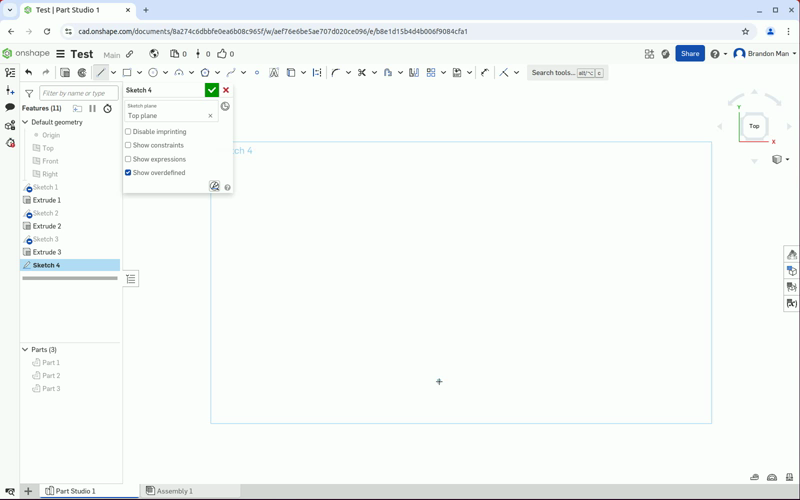
mouse_move(469, 381)
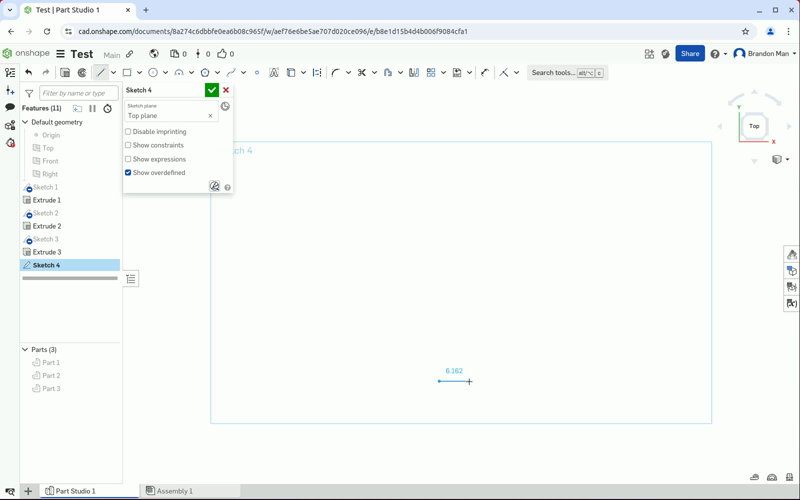
mouse_move(456, 381)
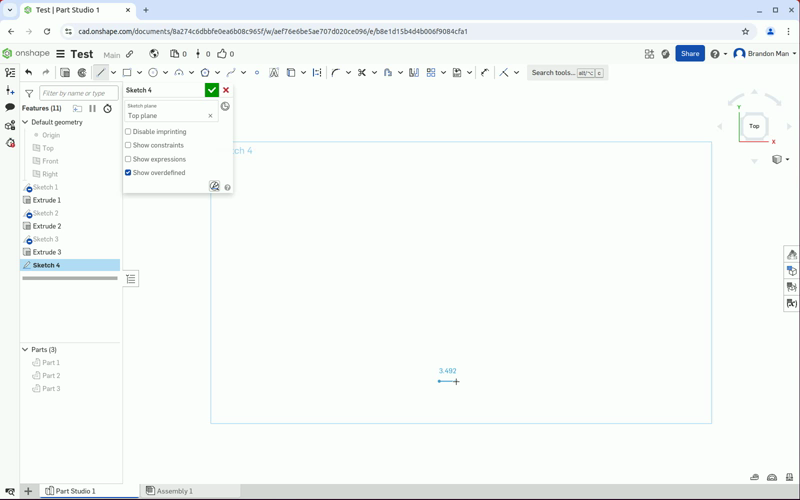
click(456, 381)
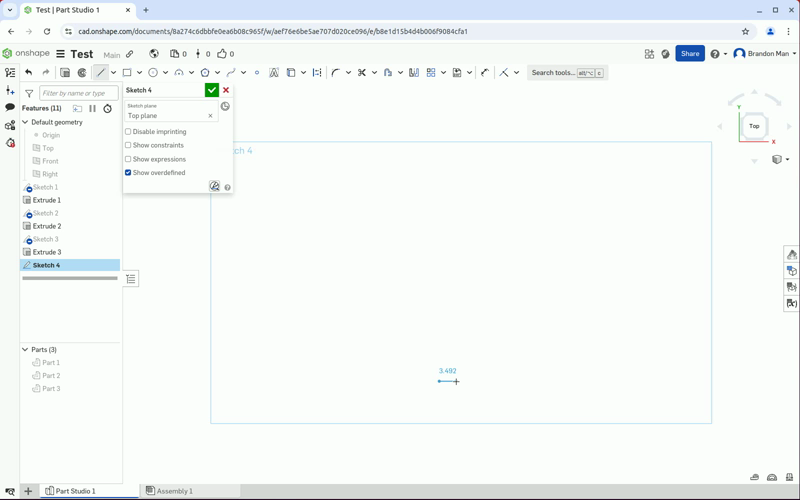
key_up(shift)
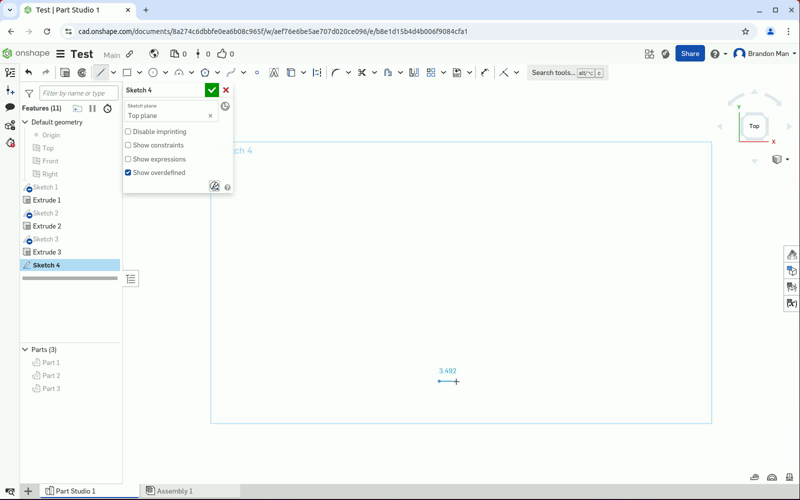
key_down(shift)
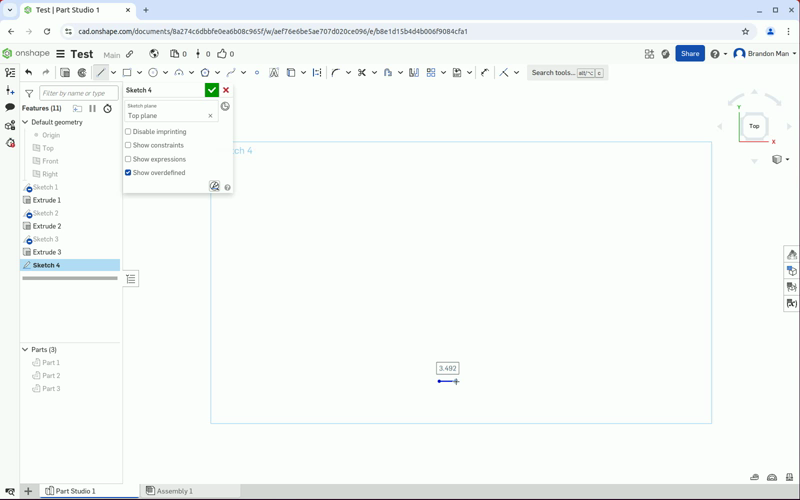
mouse_move(486, 381)
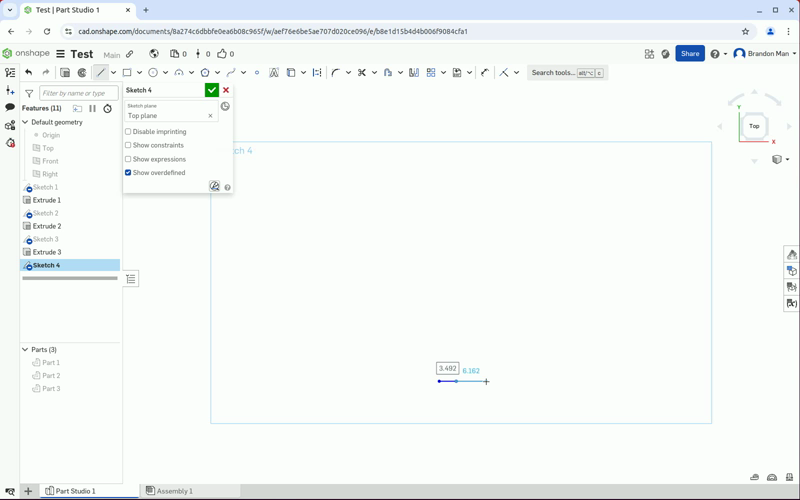
mouse_move(456, 375)
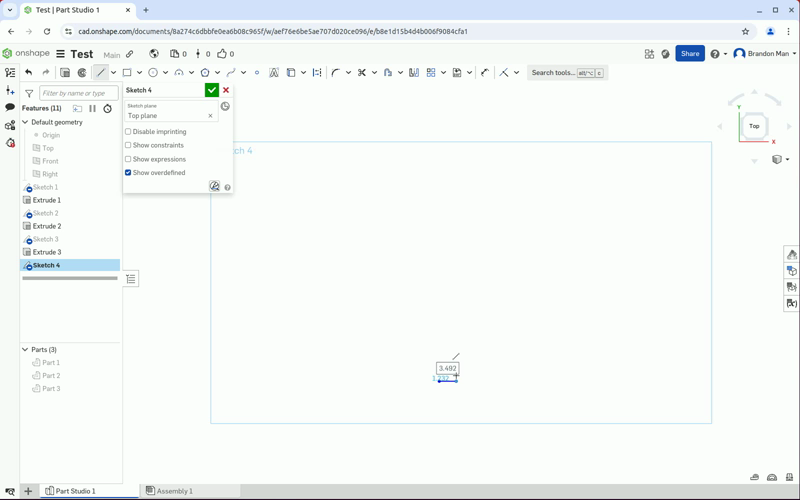
scroll(6)
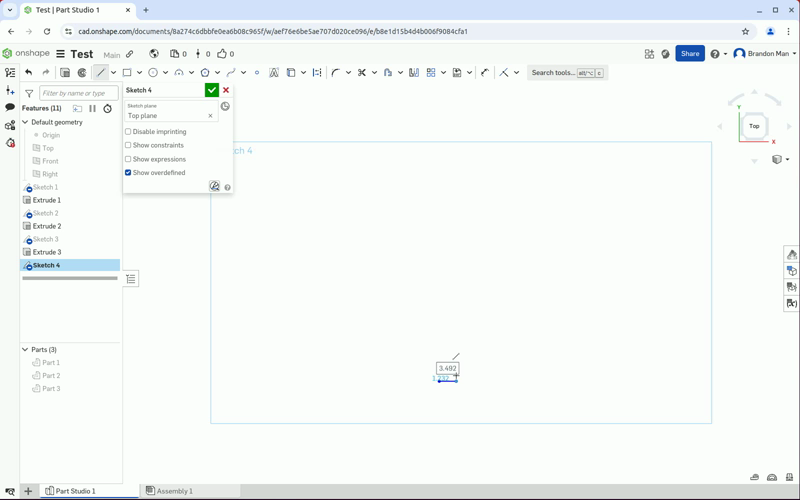
scroll(6)
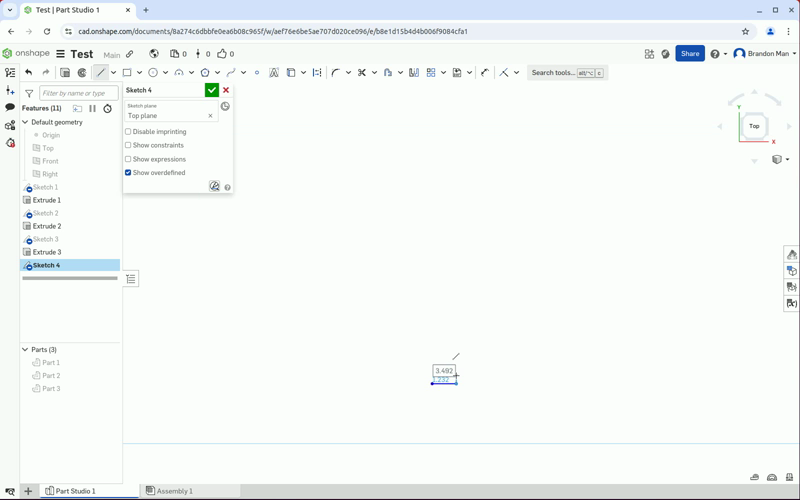
scroll(6)
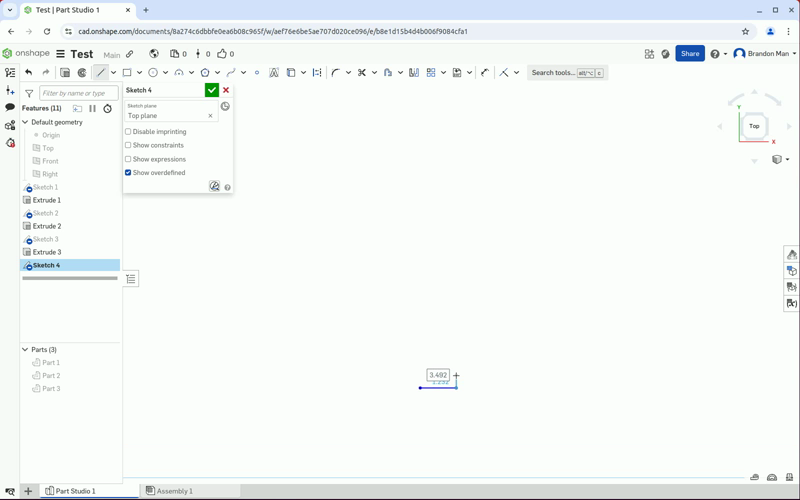
scroll(6)
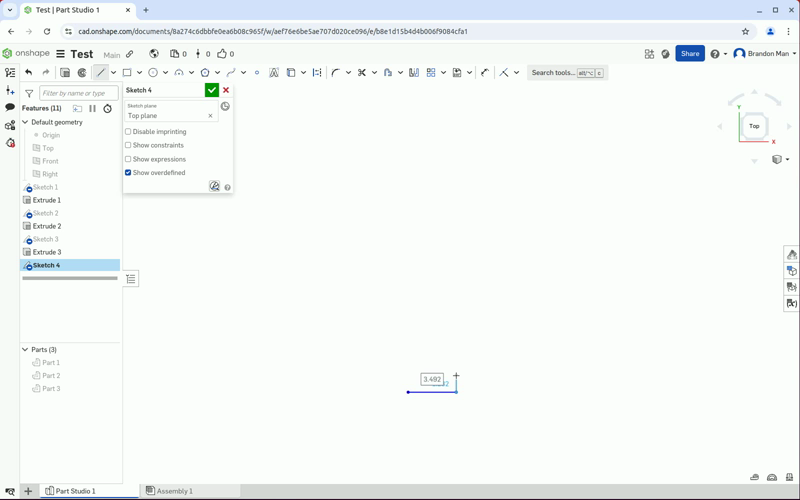
scroll(6)
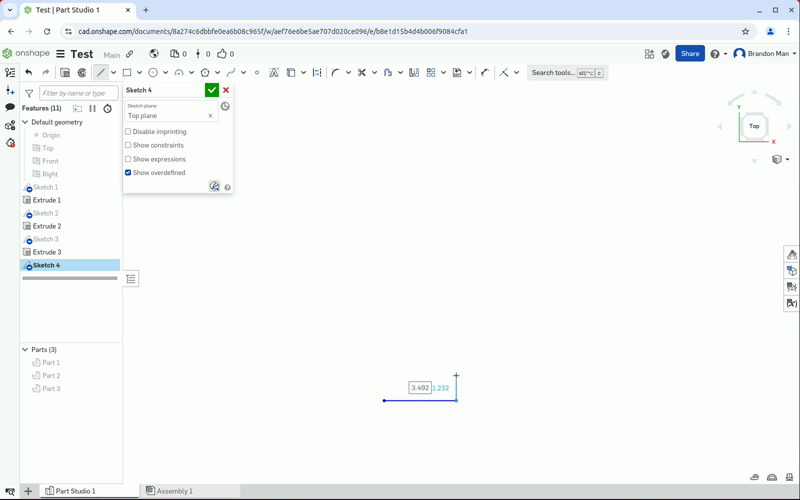
scroll(6)
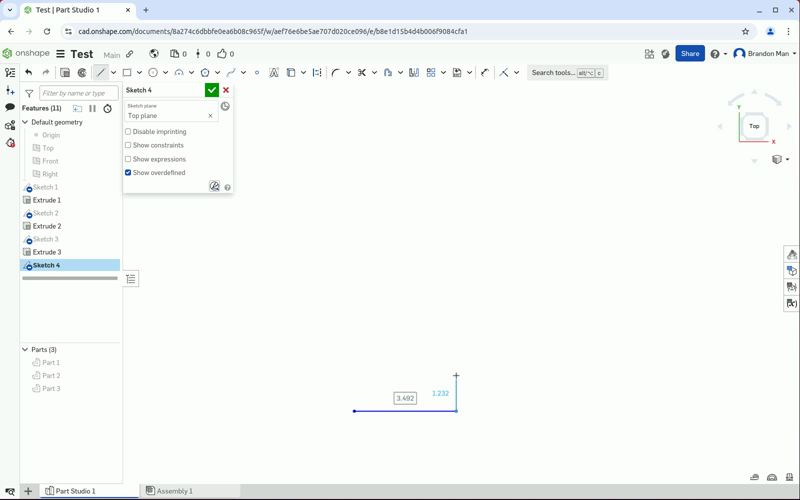
scroll(6)
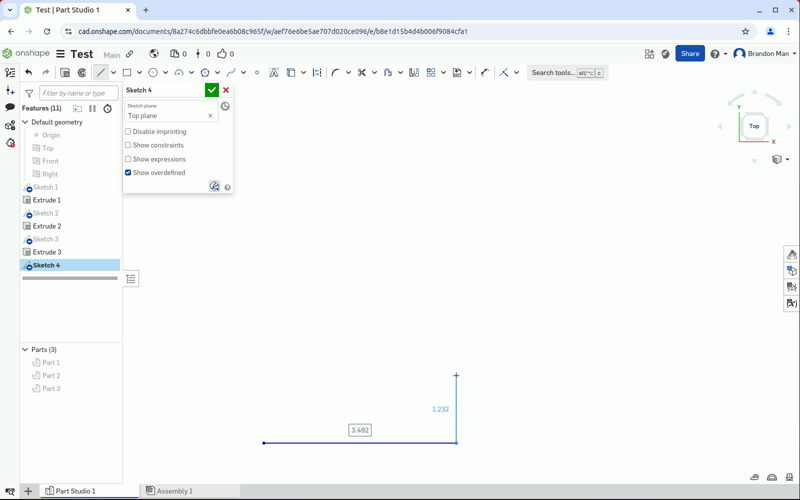
click(456, 375)
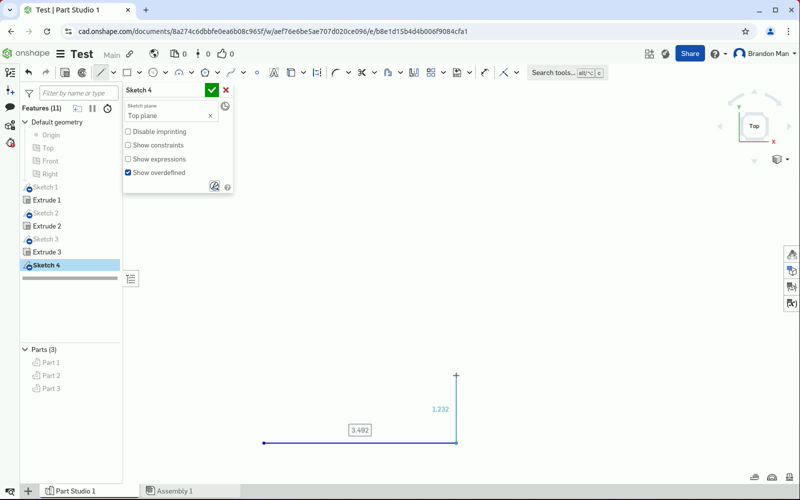
scroll(-6)
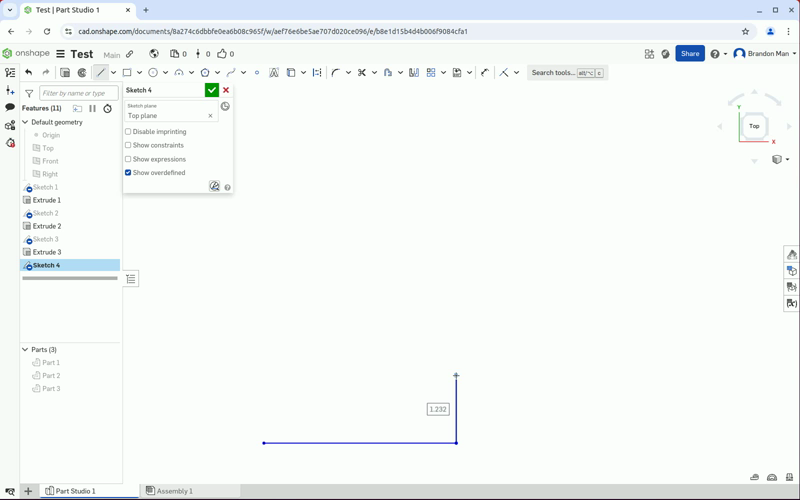
scroll(-6)
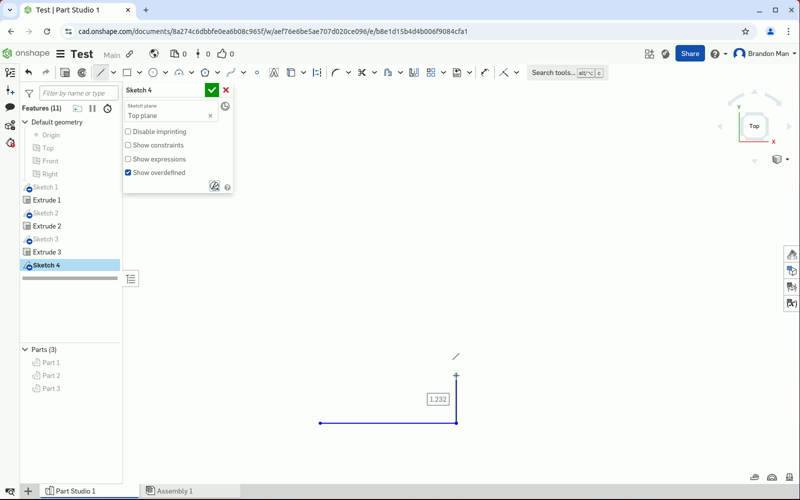
scroll(-6)
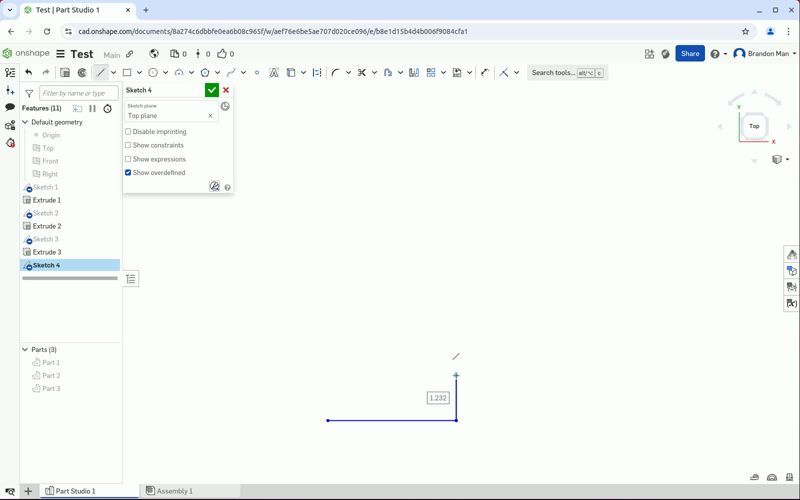
scroll(-6)
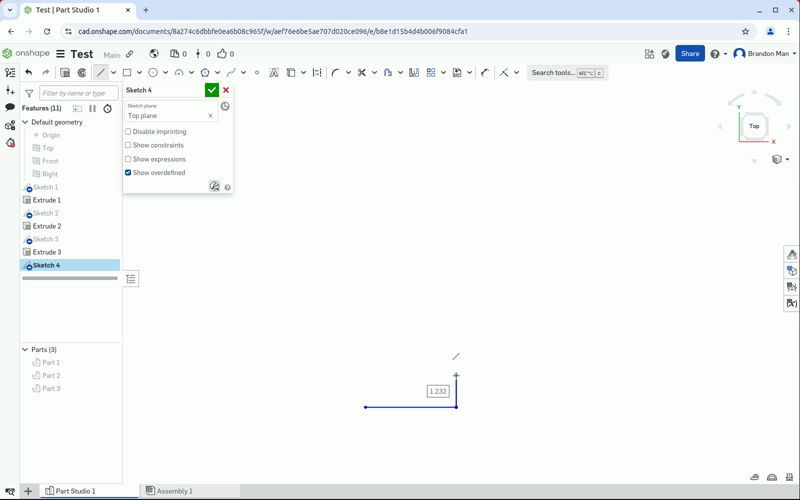
scroll(-6)
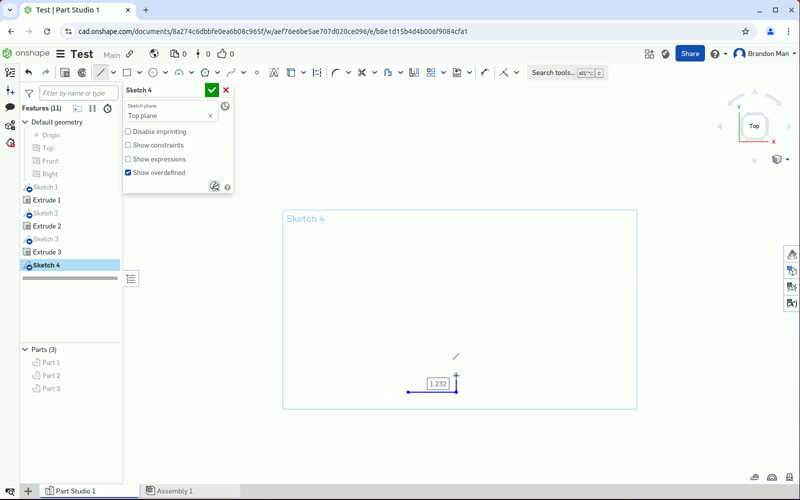
scroll(-6)
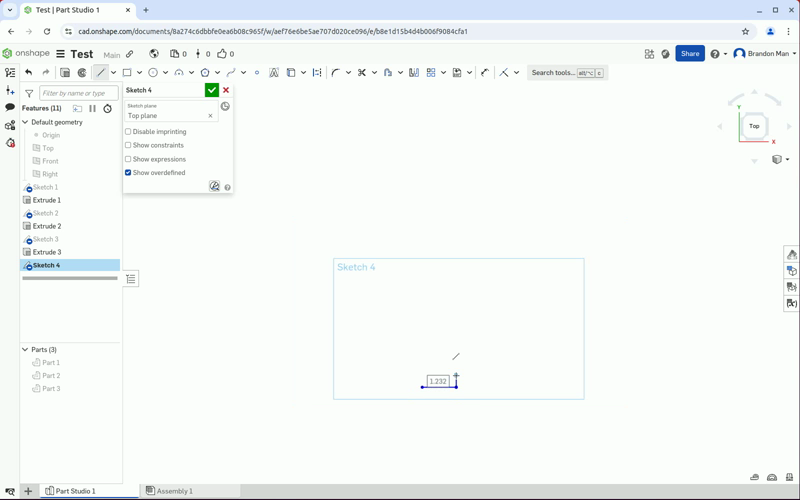
scroll(-6)
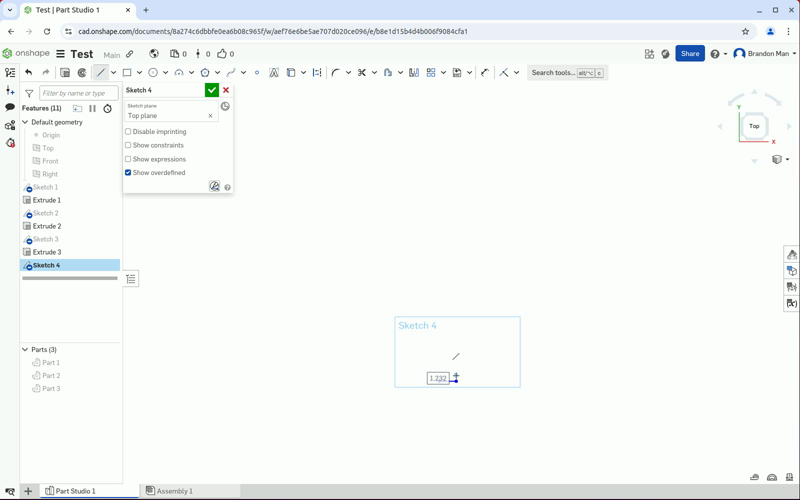
key_up(shift)
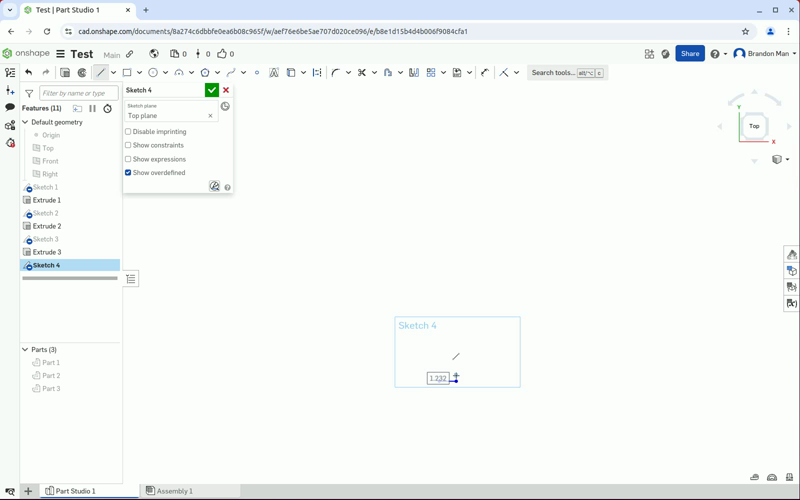
key_down(shift)
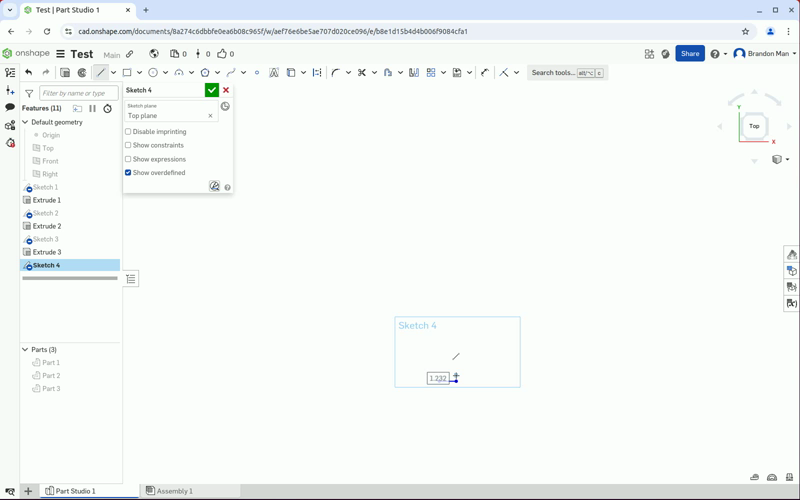
mouse_move(486, 375)
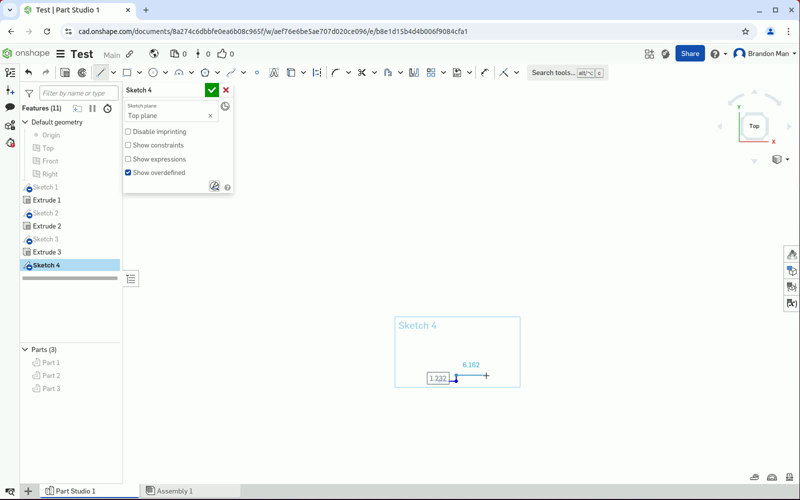
mouse_move(439, 375)
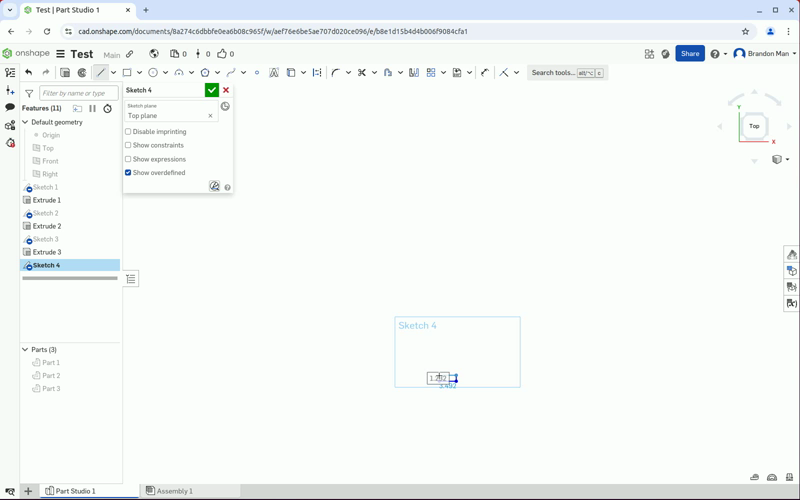
click(439, 375)
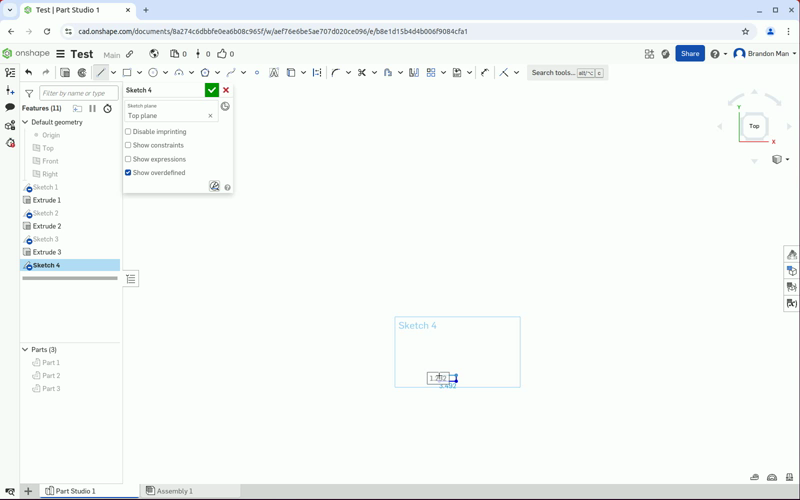
key_up(shift)
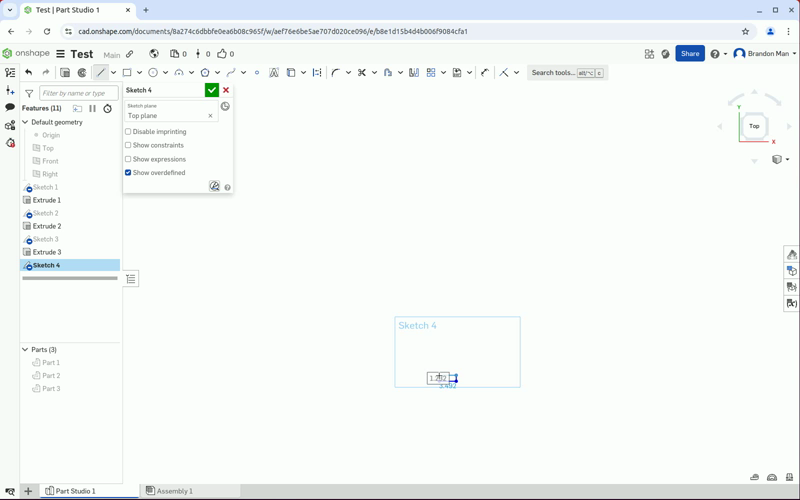
mouse_move(469, 375)
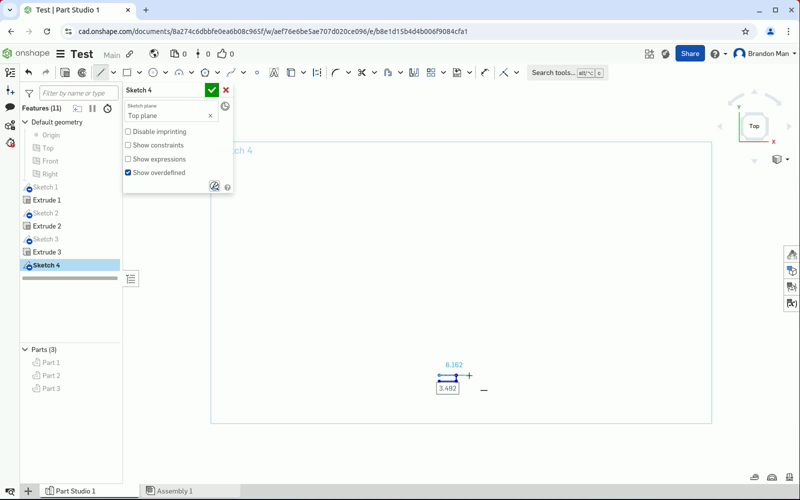
key_down(shift)
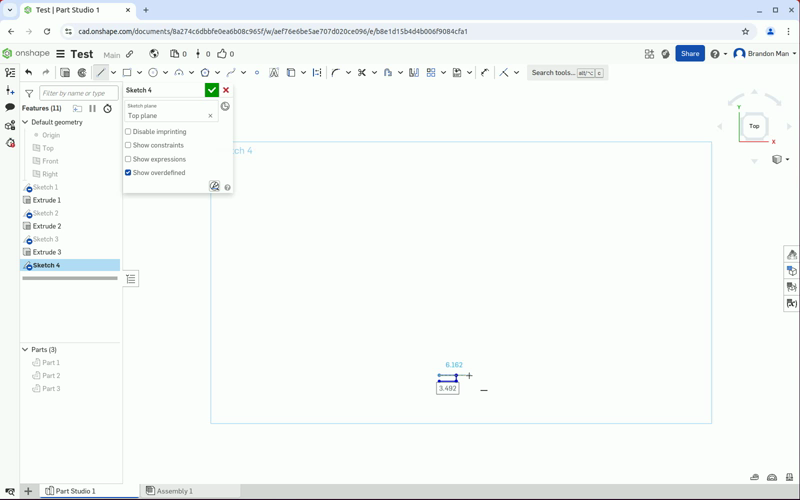
mouse_move(439, 381)
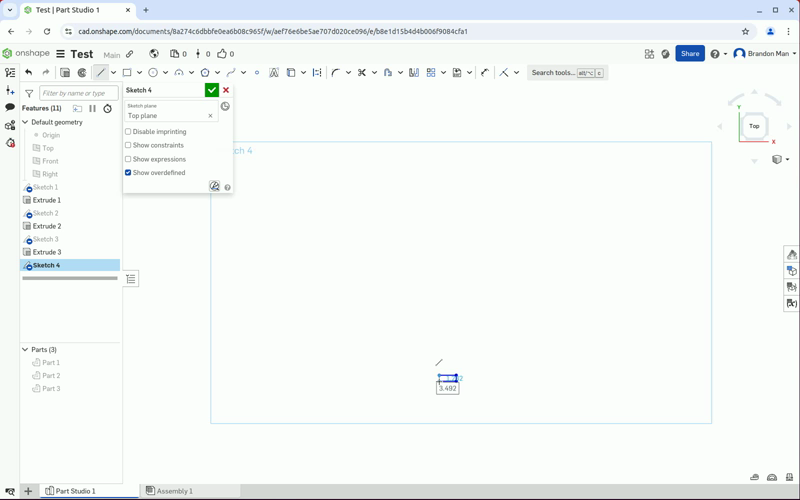
scroll(6)
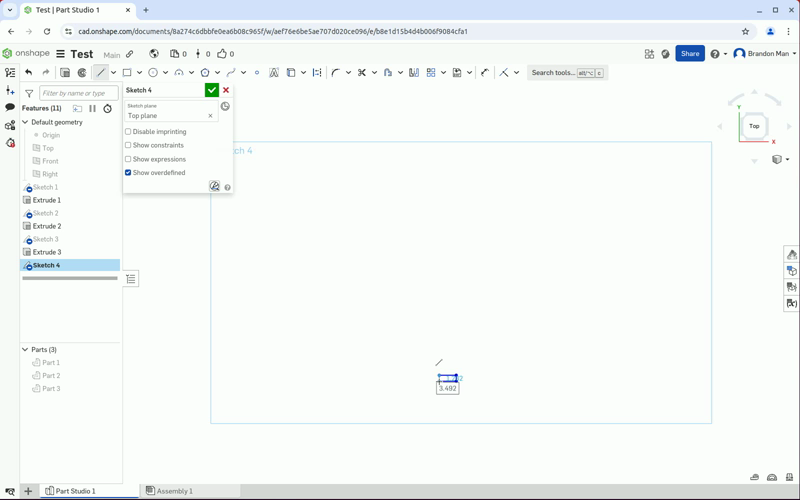
scroll(6)
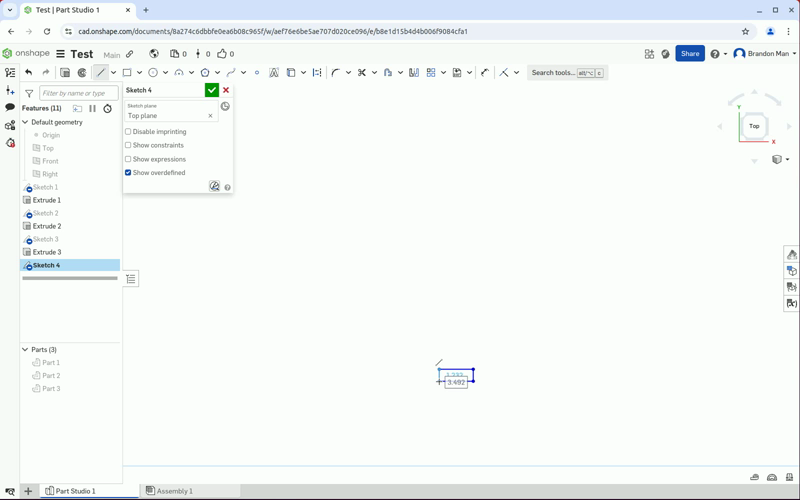
scroll(6)
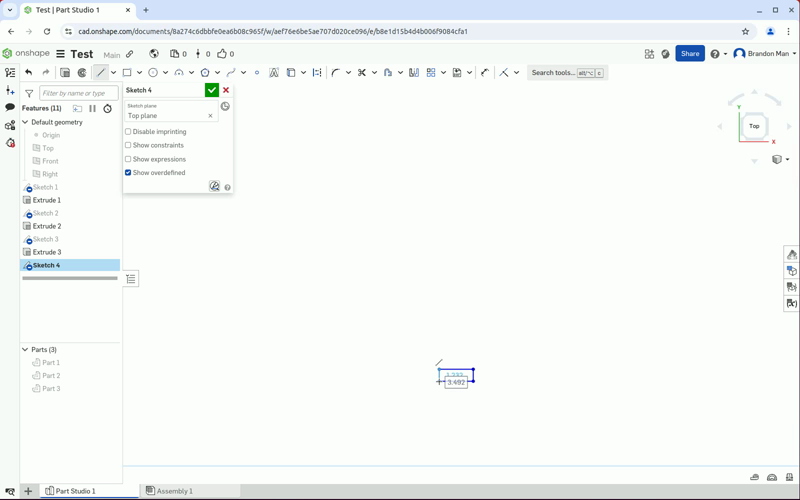
scroll(6)
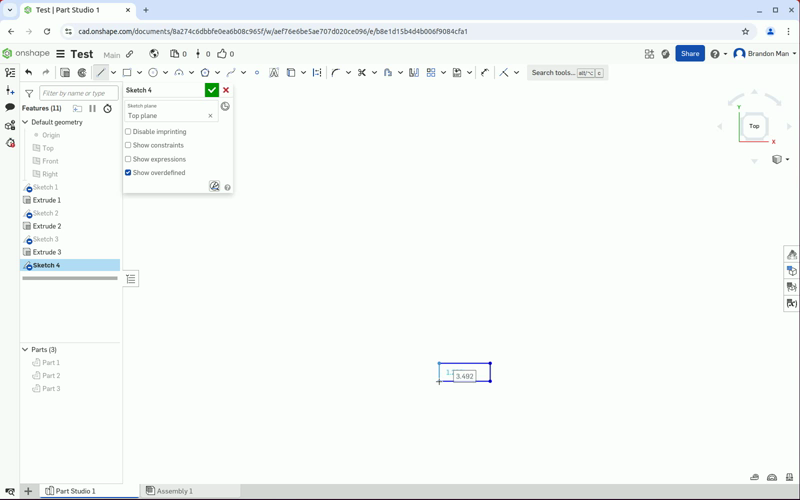
scroll(6)
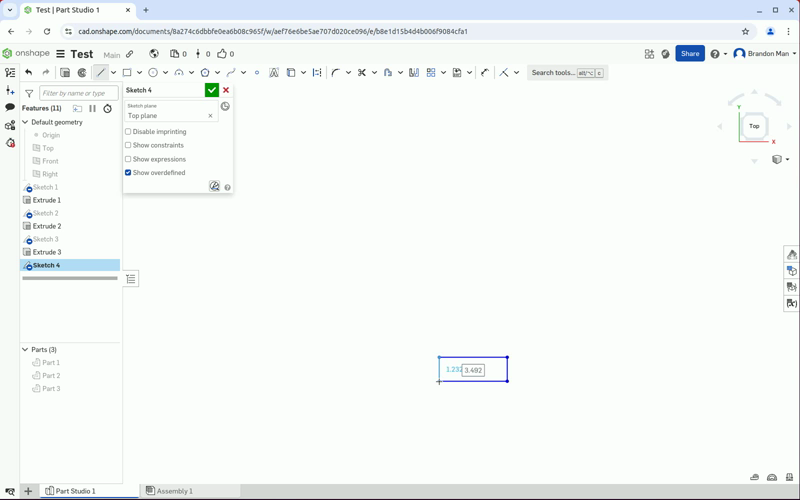
scroll(6)
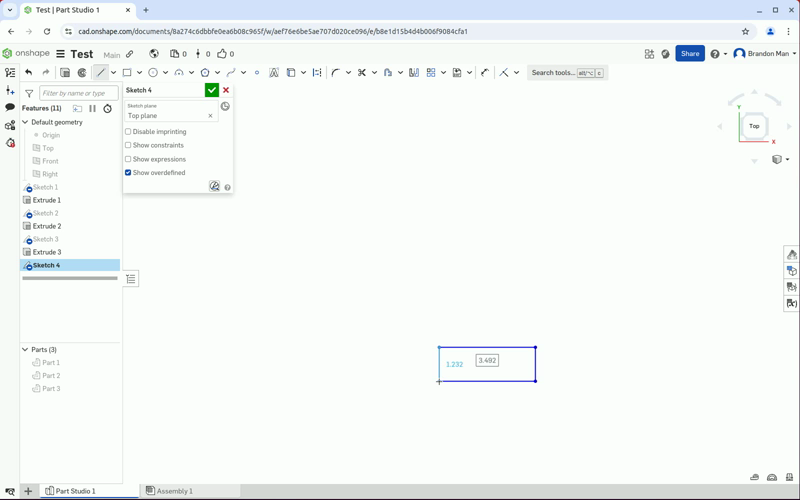
scroll(6)
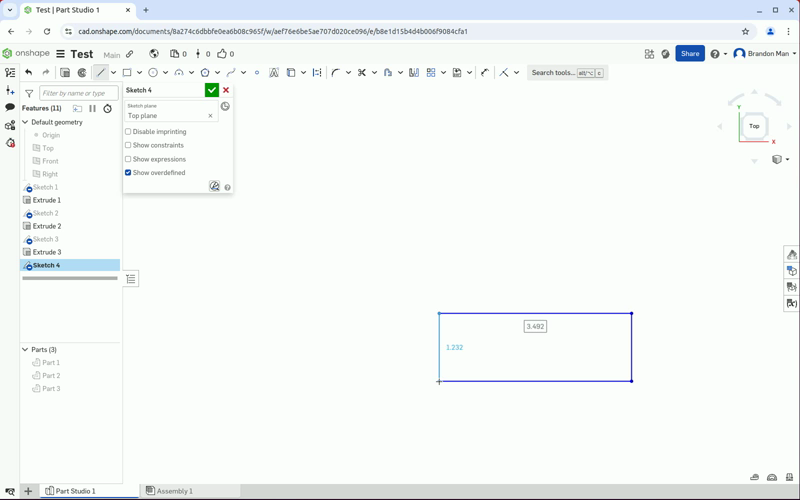
key_up(shift)
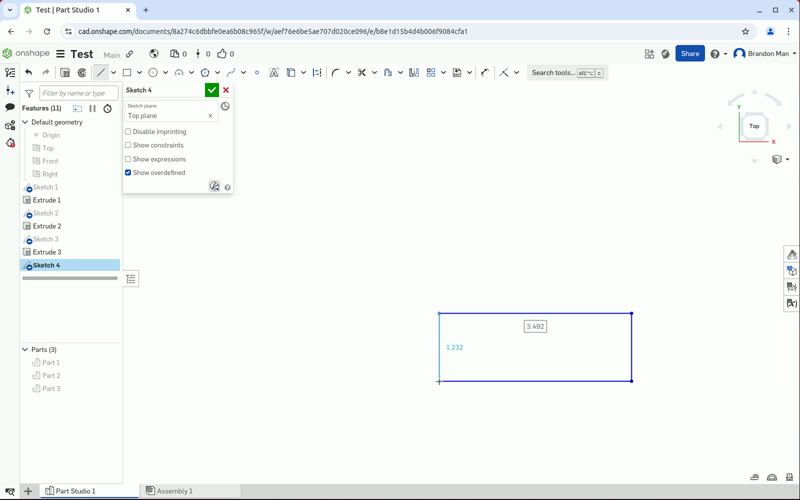
click(439, 381)
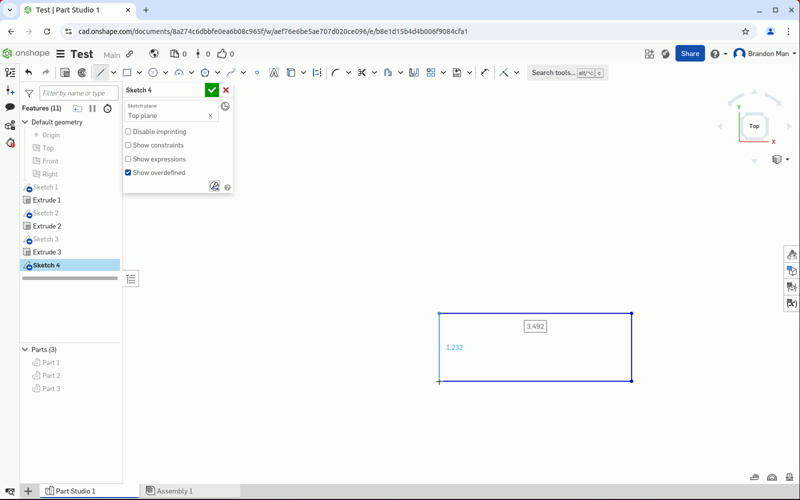
scroll(-6)
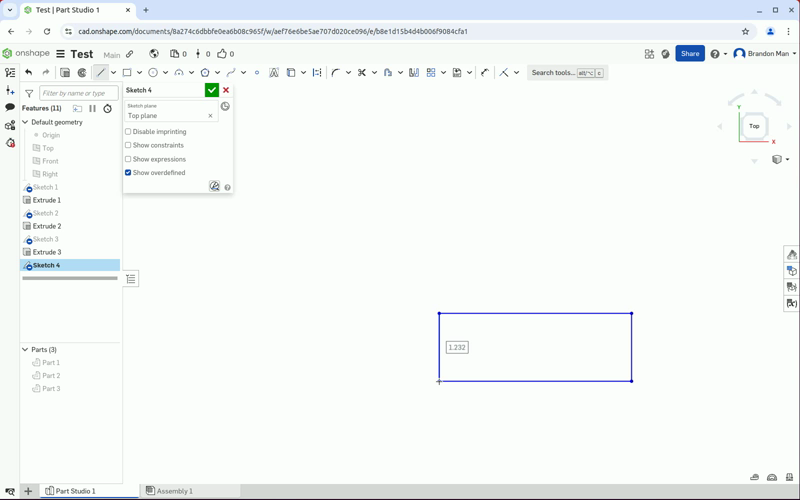
scroll(-6)
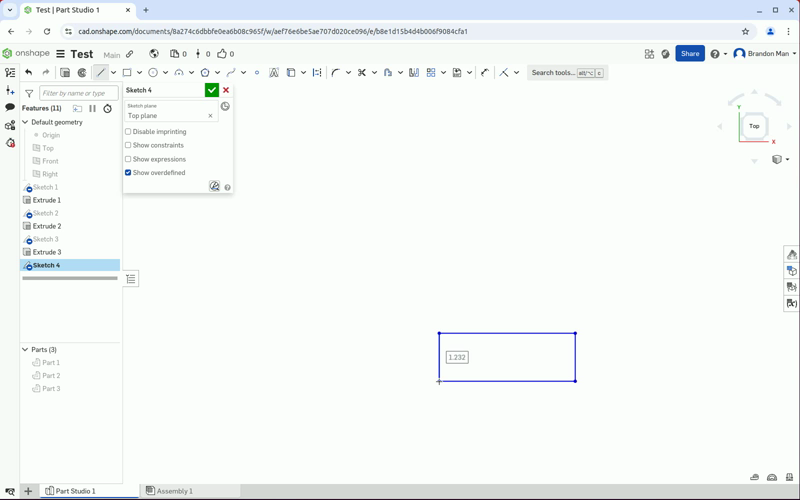
scroll(-6)
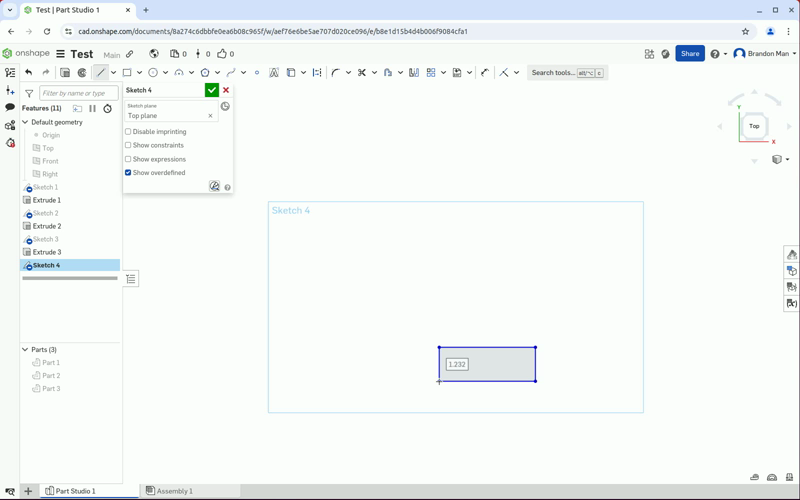
scroll(-6)
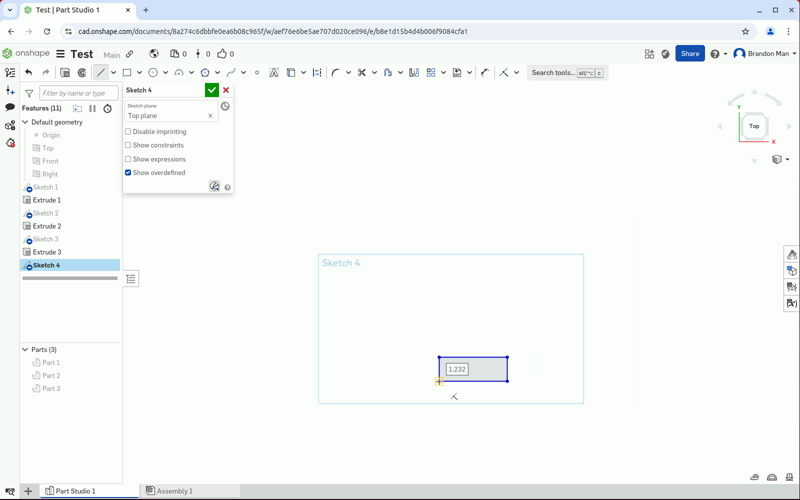
scroll(-6)
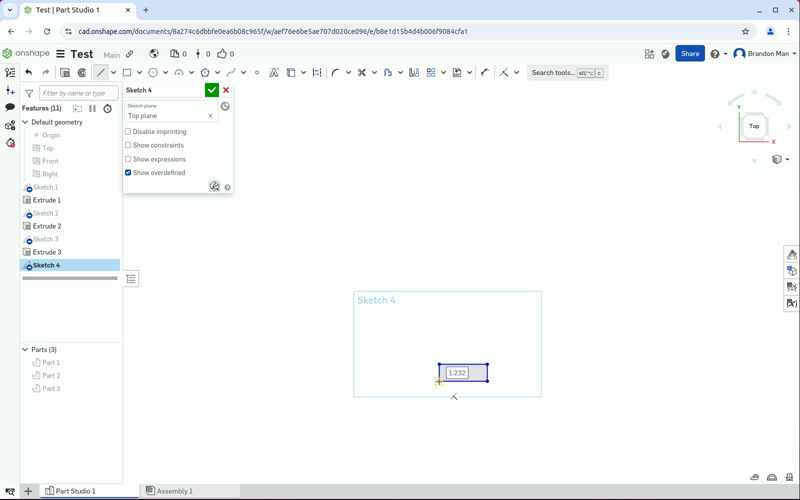
scroll(-6)
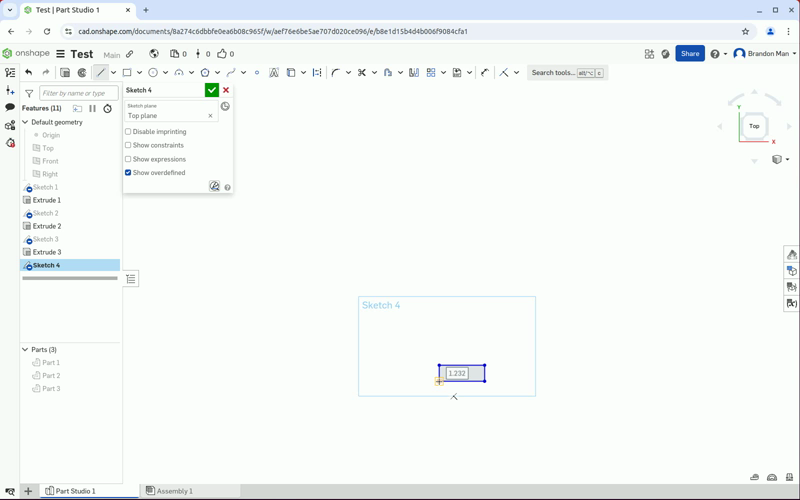
scroll(-6)
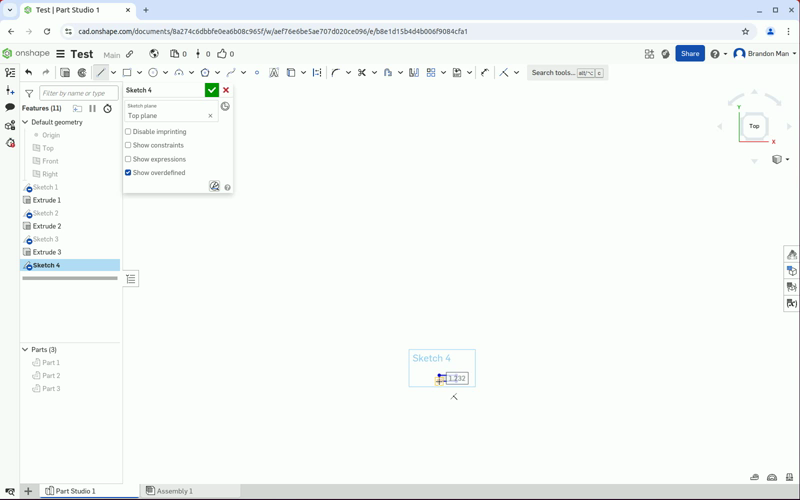
key(esc)
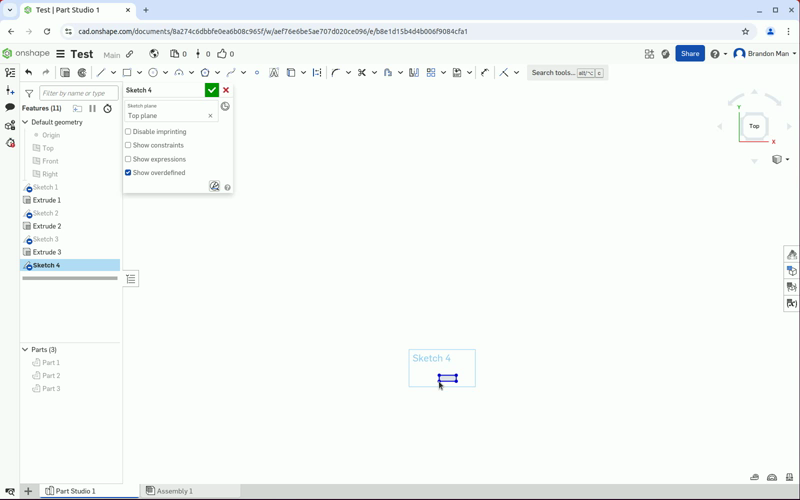
mouse_move(440, 380)
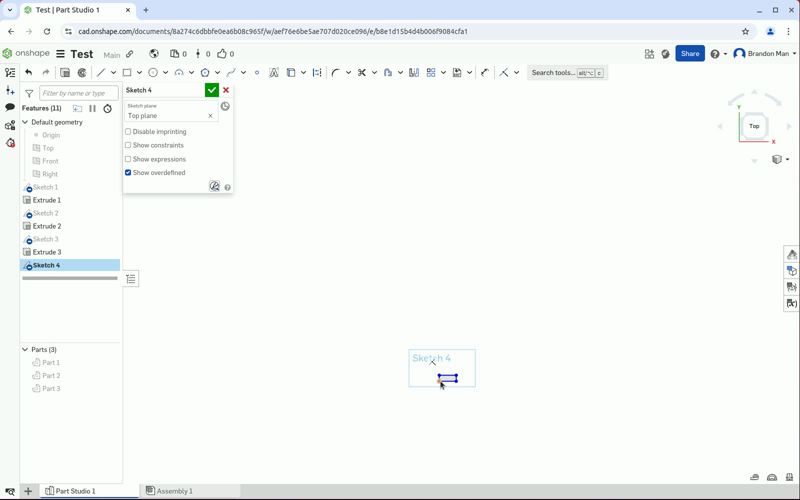
scroll(6)
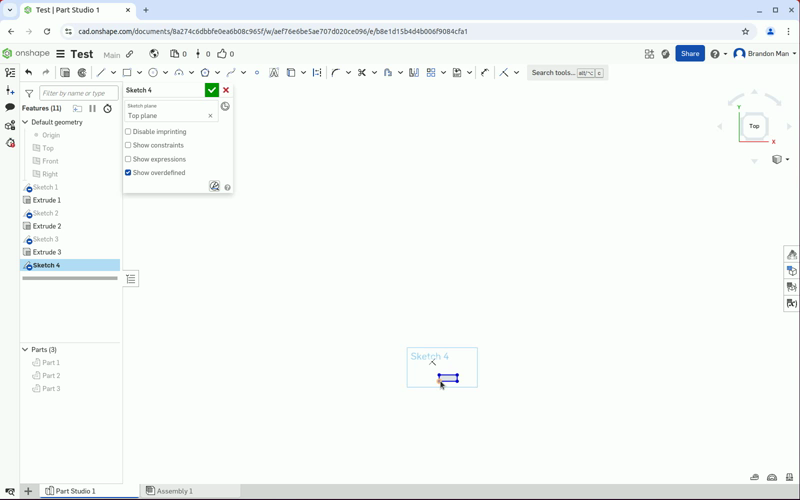
scroll(6)
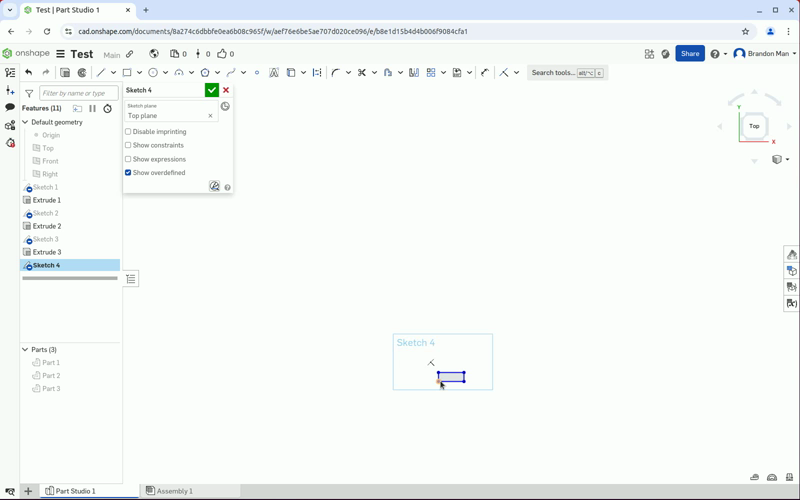
scroll(6)
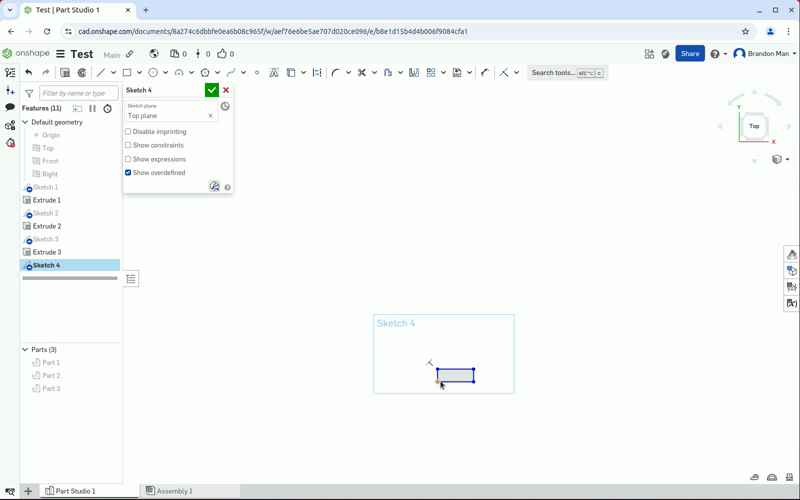
scroll(6)
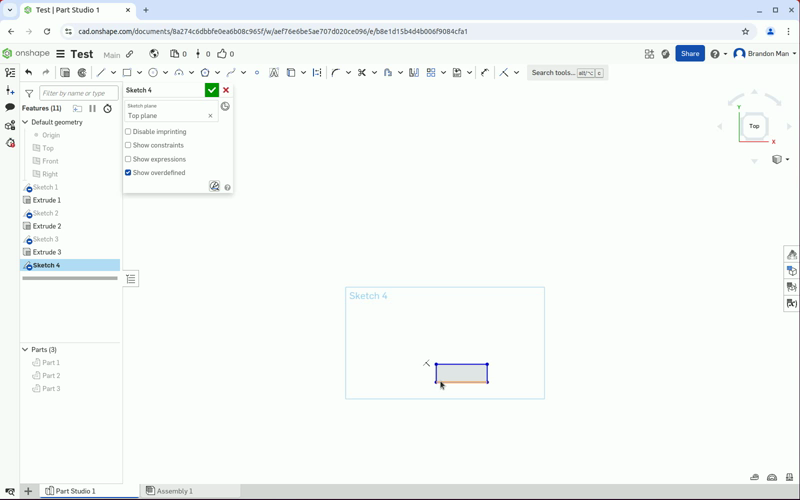
scroll(6)
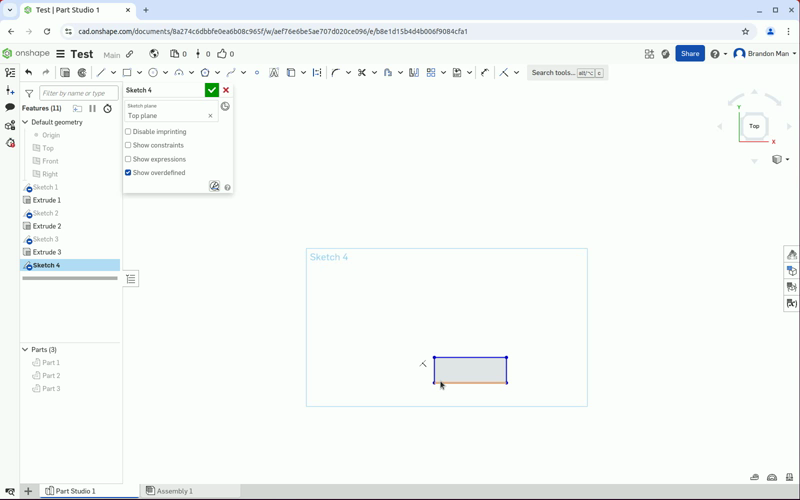
scroll(6)
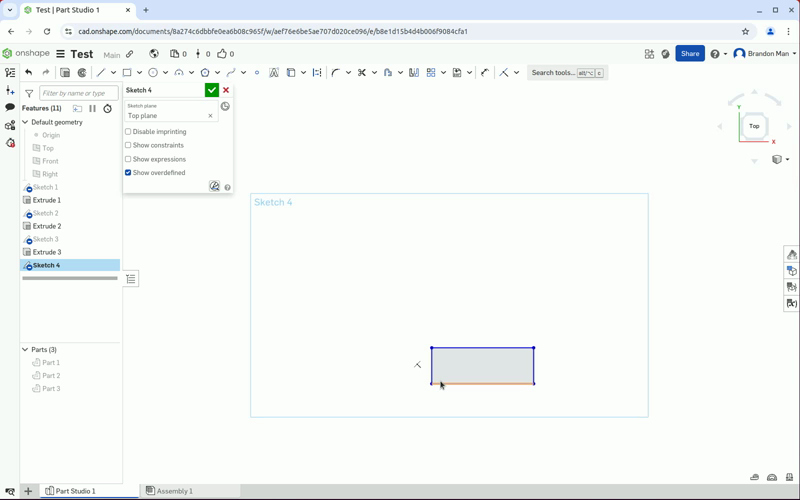
scroll(6)
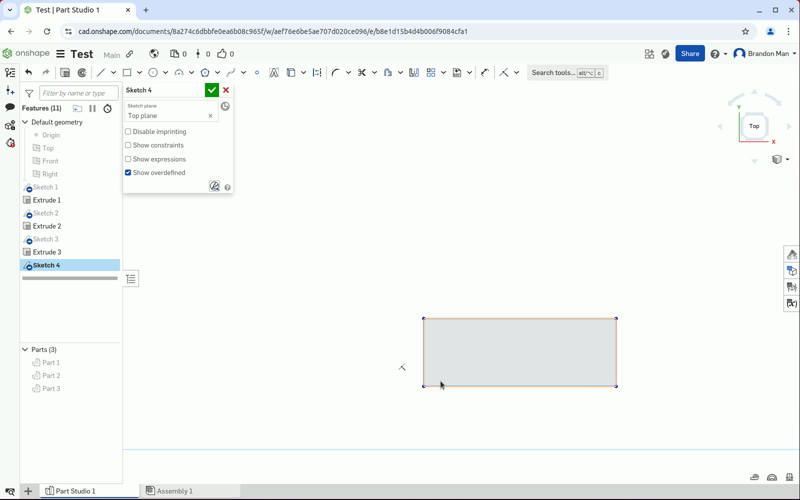
click(440, 380)
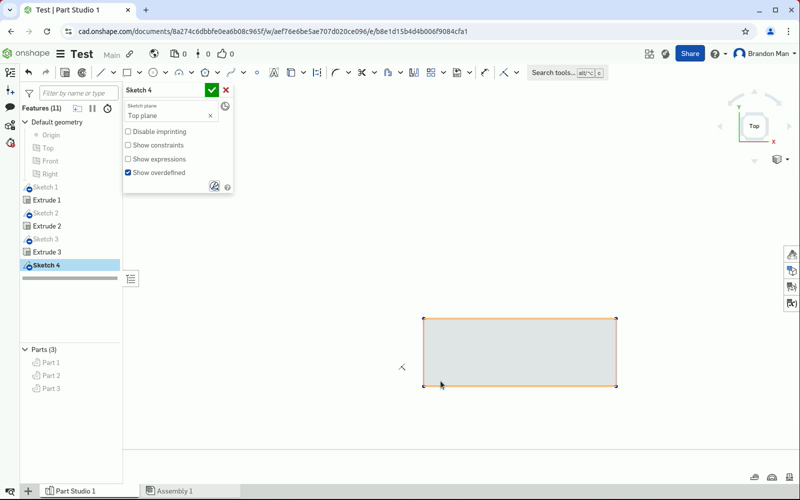
scroll(-6)
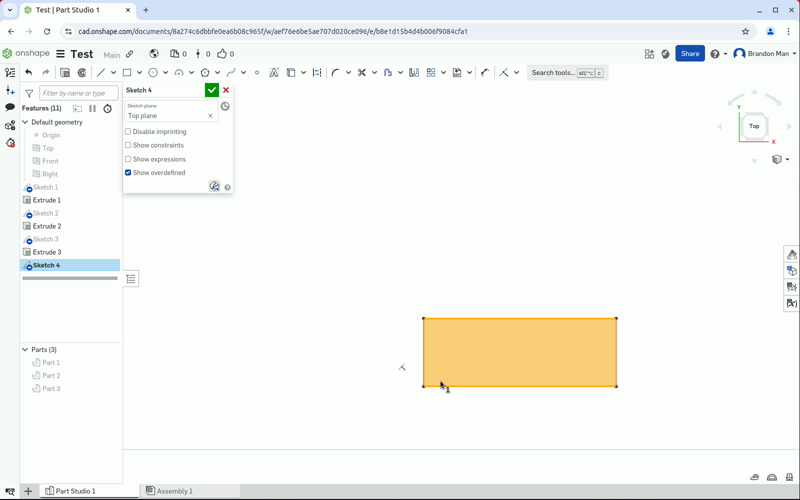
scroll(-6)
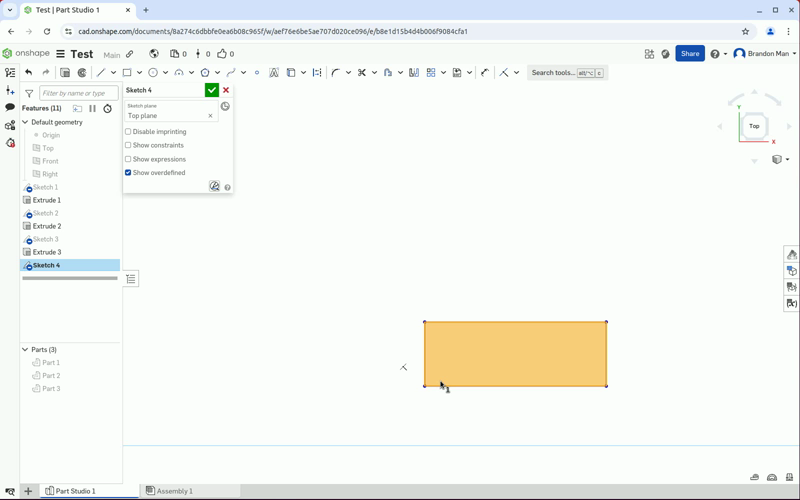
scroll(-6)
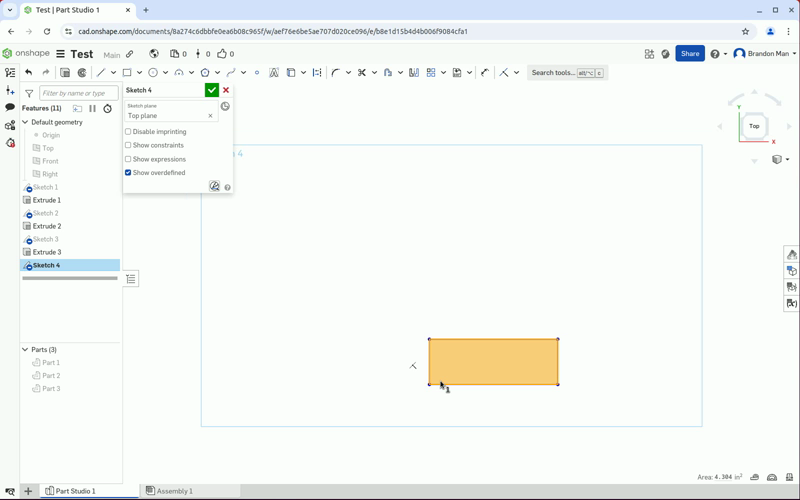
scroll(-6)
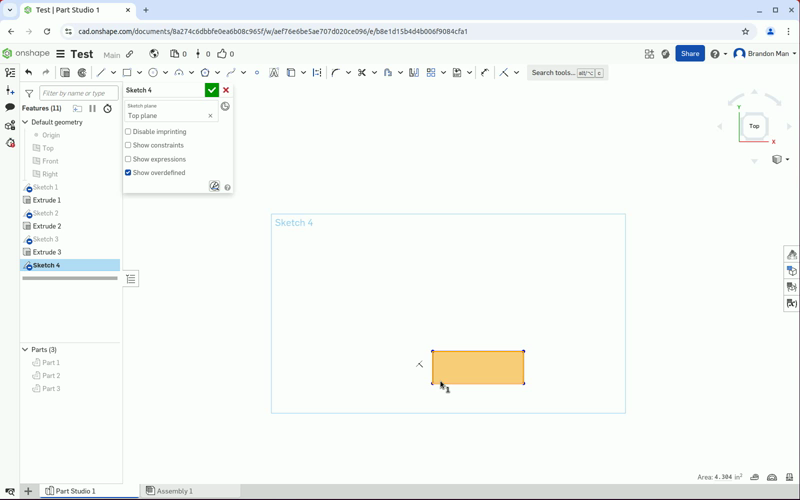
scroll(-6)
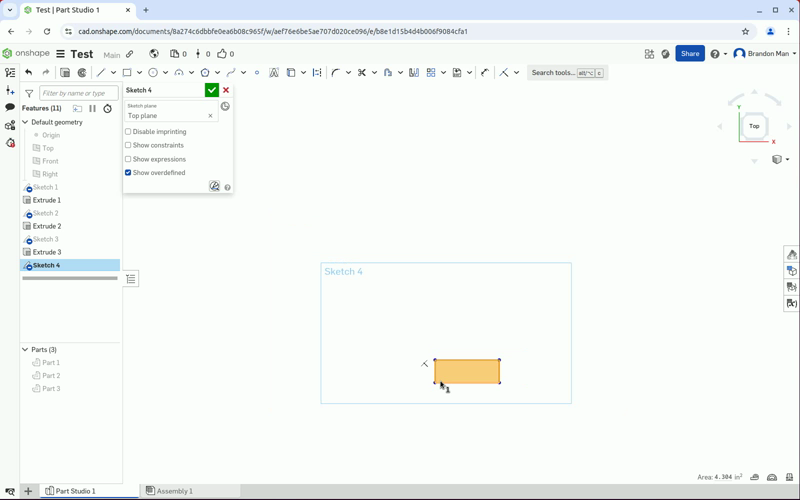
scroll(-6)
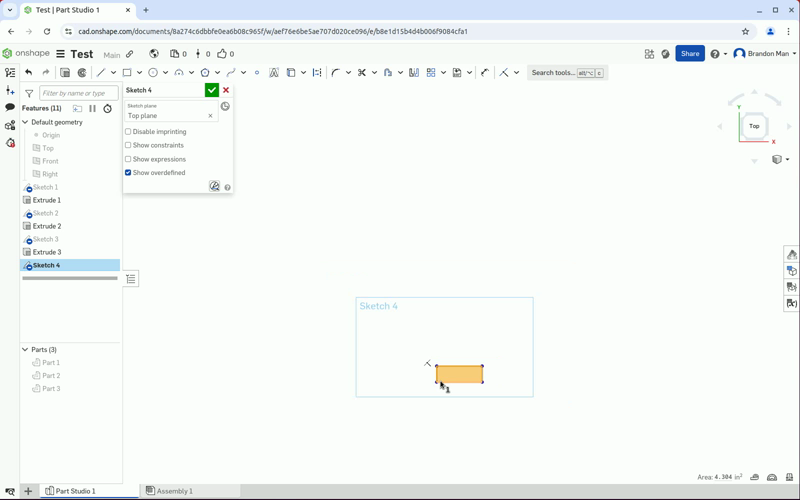
scroll(-6)
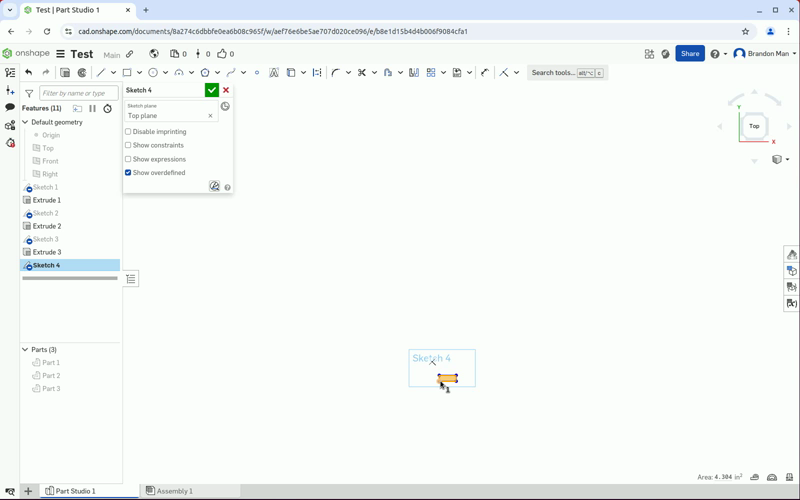
mouse_move(73, 352)
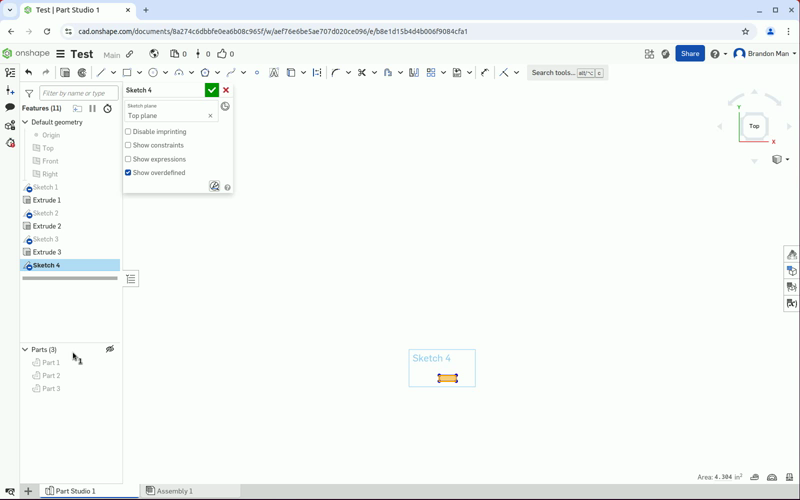
key(shift+y)
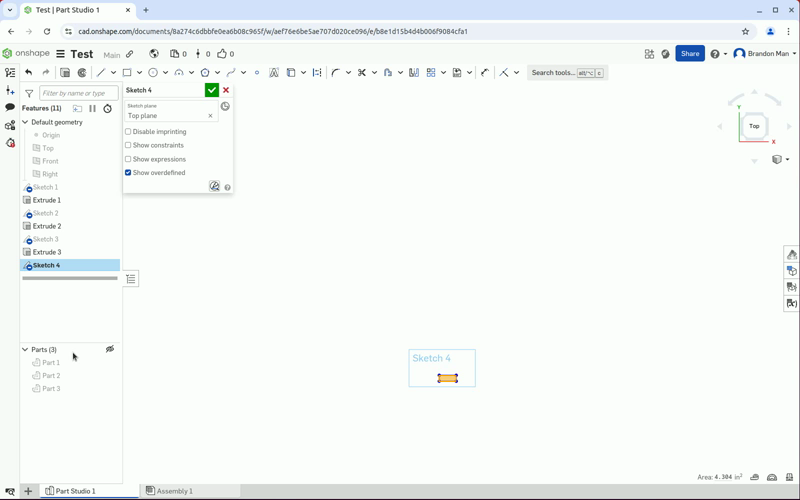
key(shift+e)
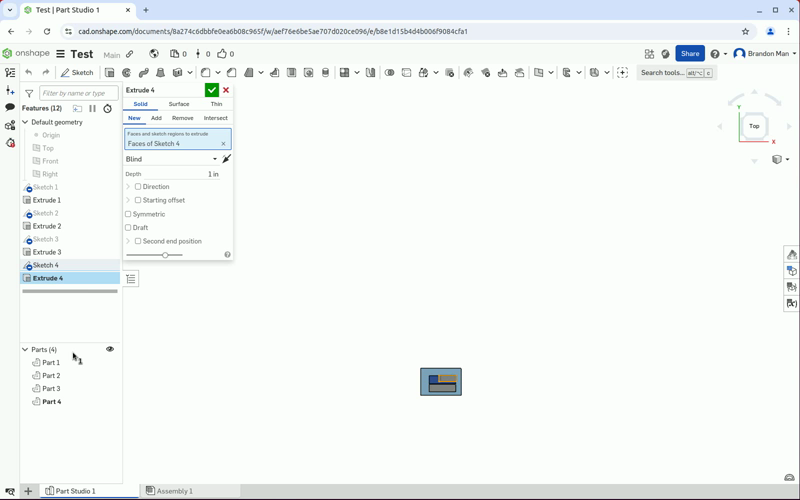
mouse_move(143, 106)
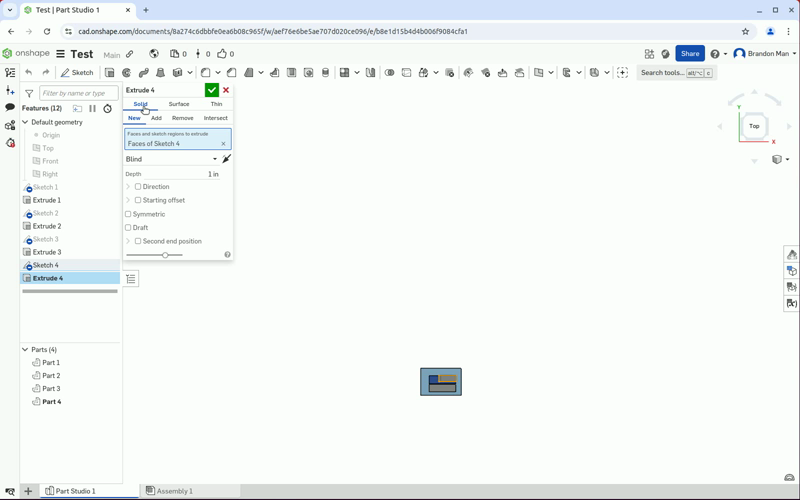
click(143, 106)
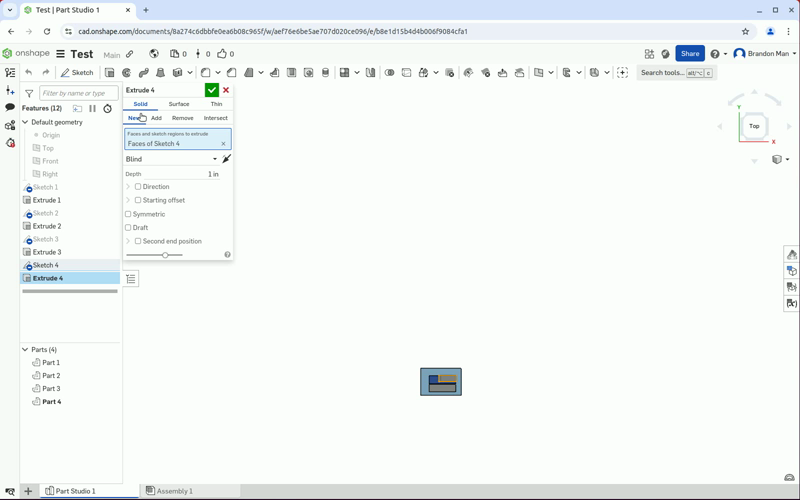
mouse_move(137, 120)
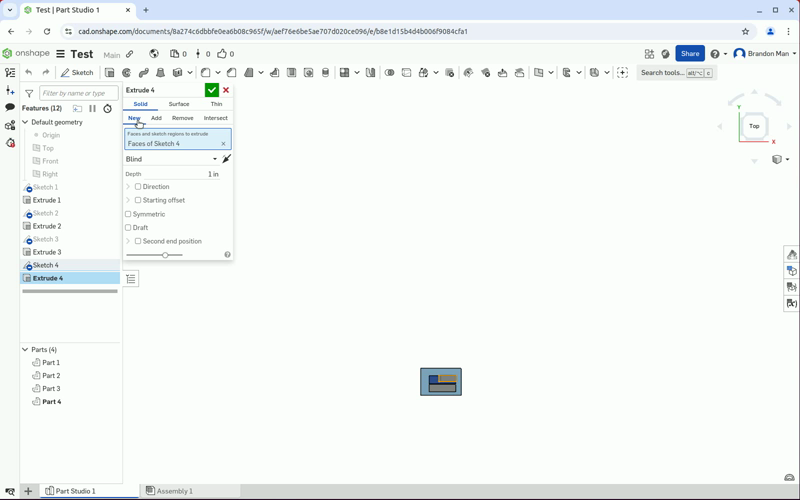
click(137, 120)
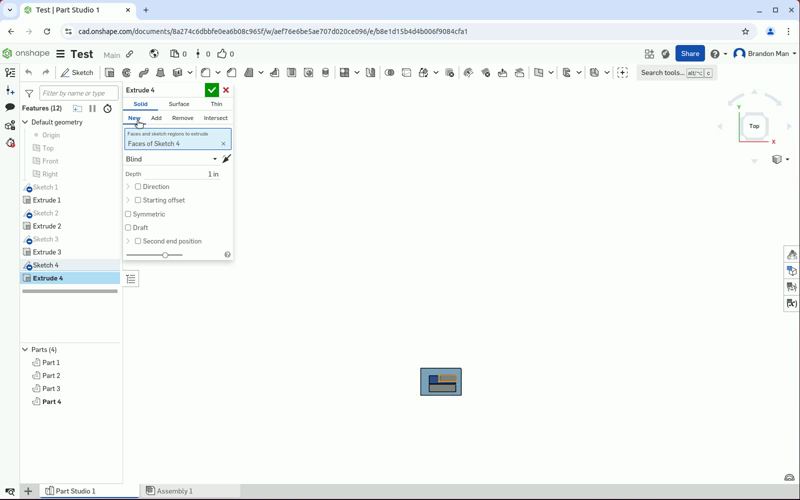
key(tab, 4)
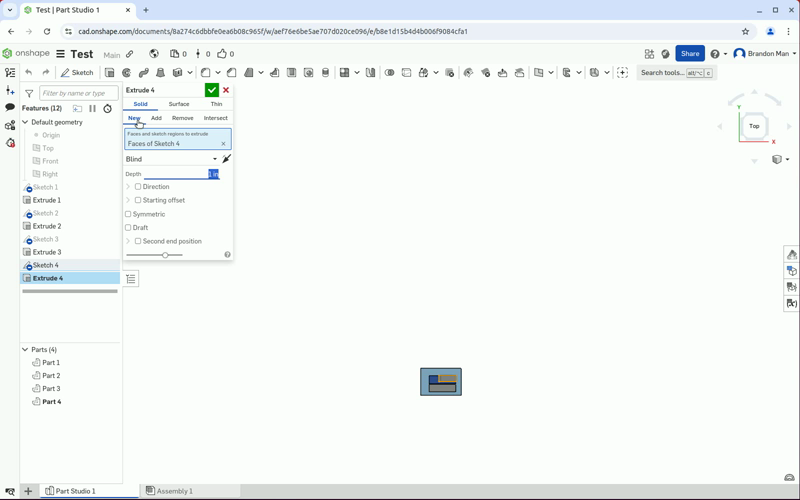
text(0.722)
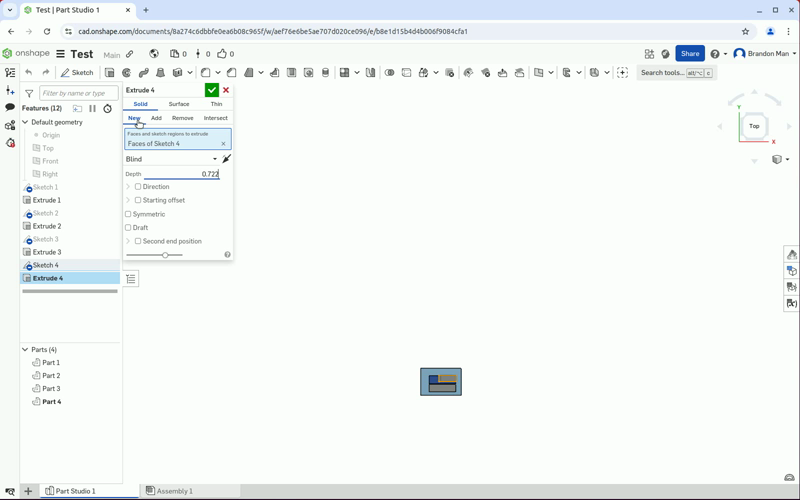
key(enter)
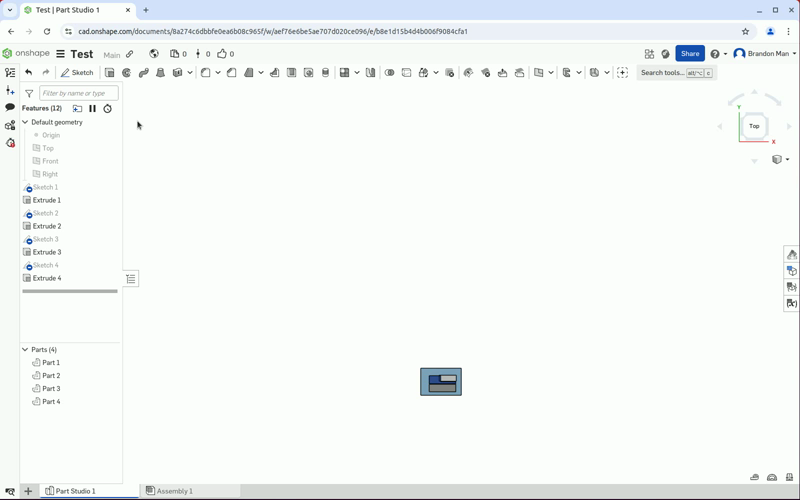
key(shift+h)
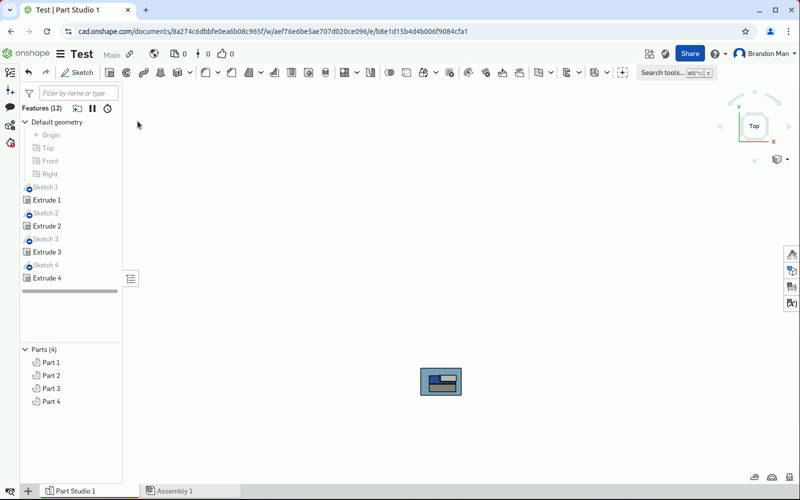
key(shift+h)
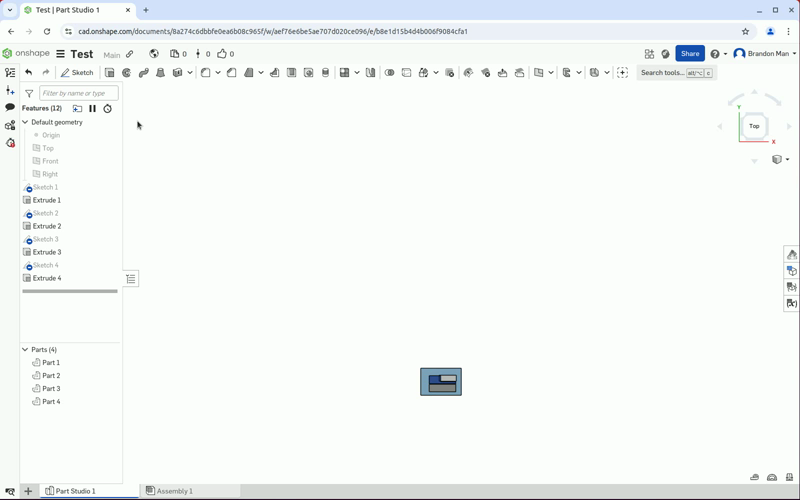
mouse_move(73, 189)
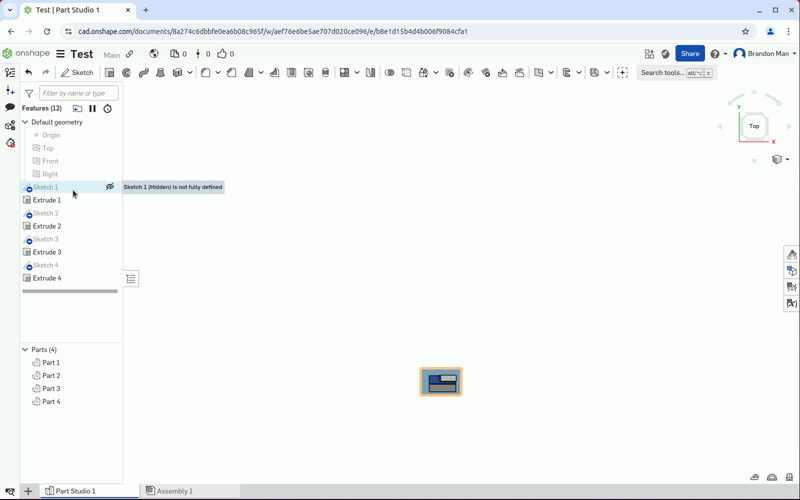
click(73, 189)
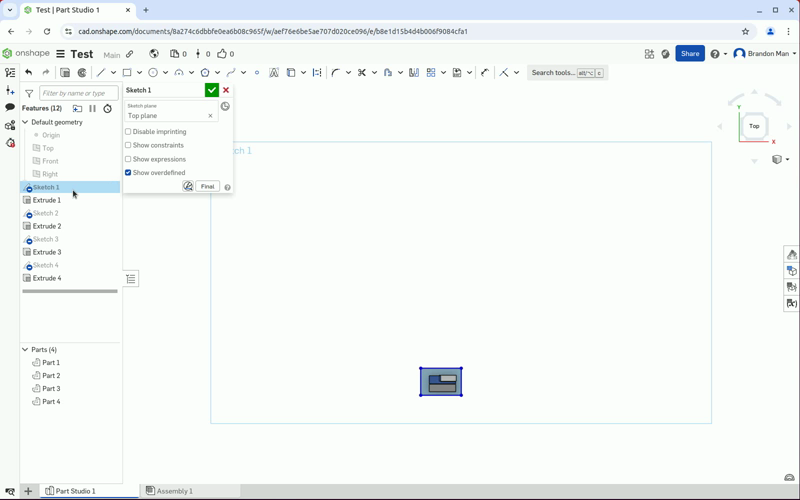
mouse_move(229, 92)
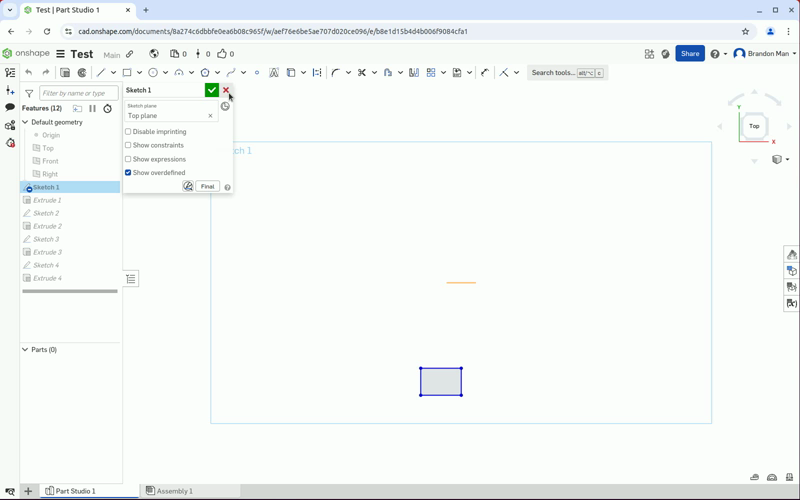
click(229, 92)
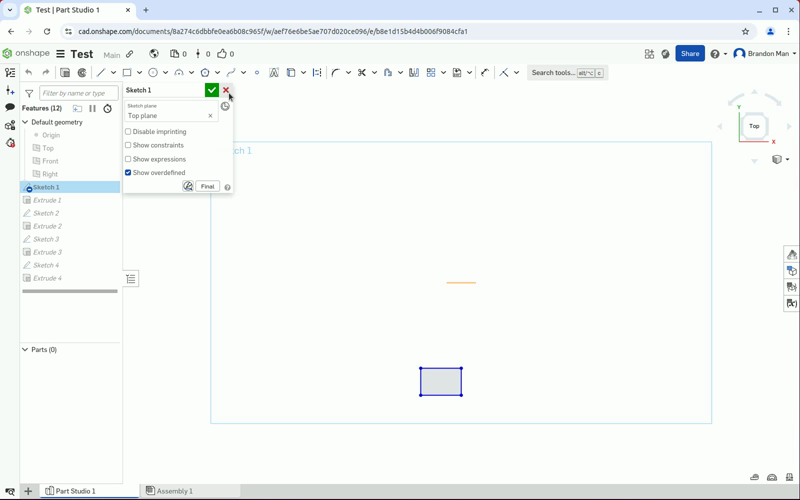
key(shift+s)
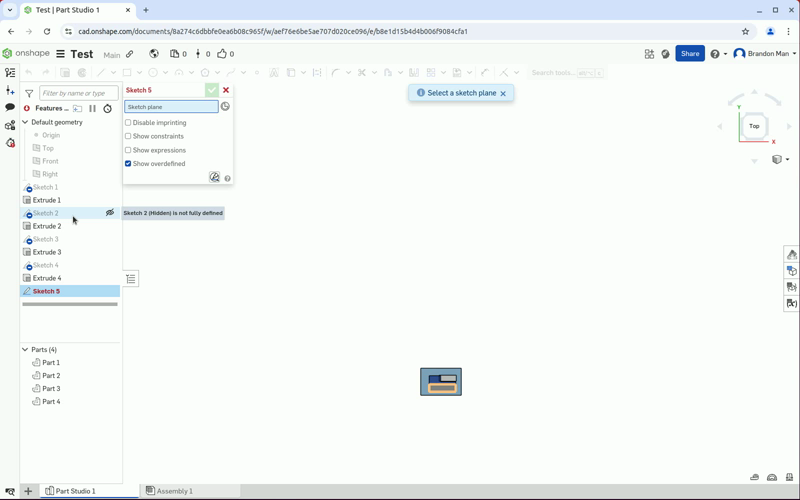
scroll(3)
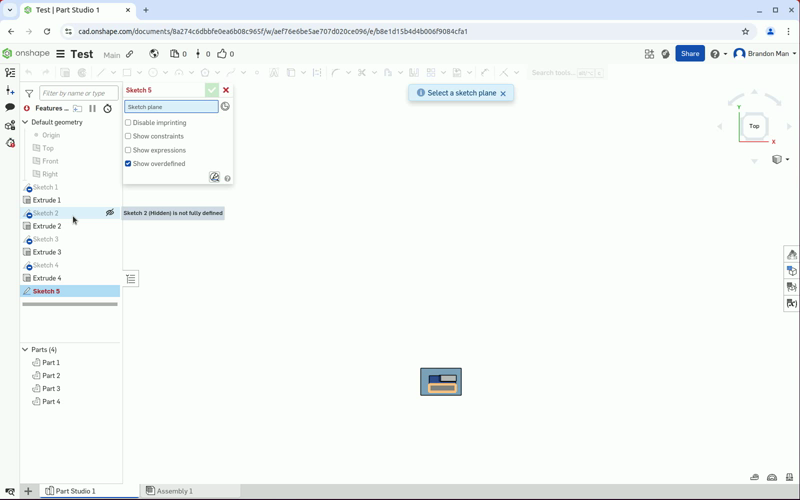
mouse_move(73, 150)
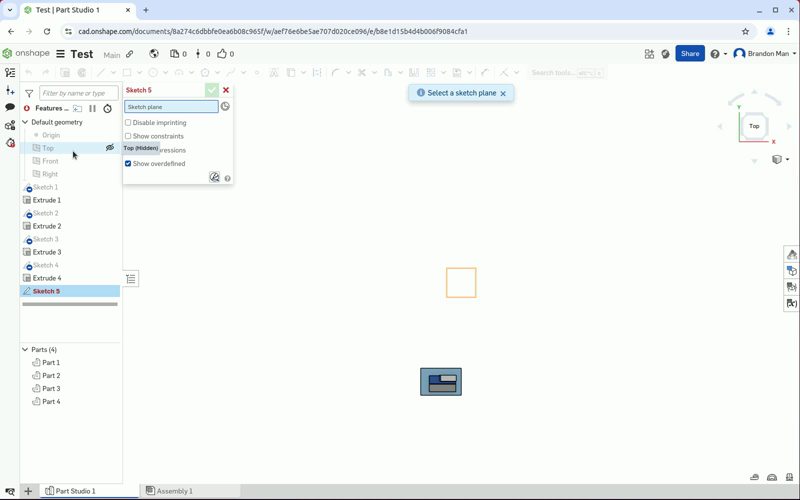
click(73, 150)
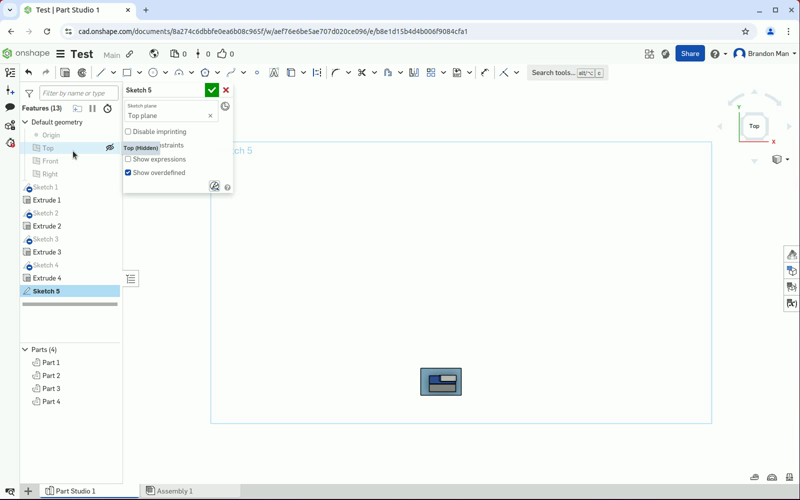
mouse_move(73, 352)
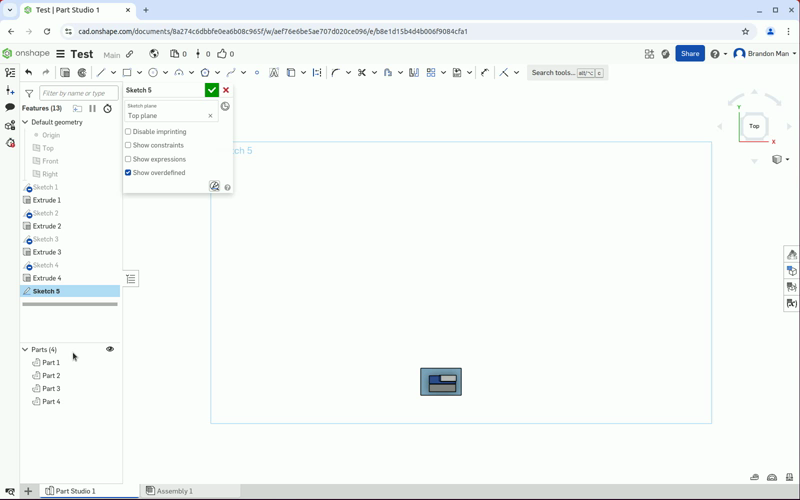
key(y)
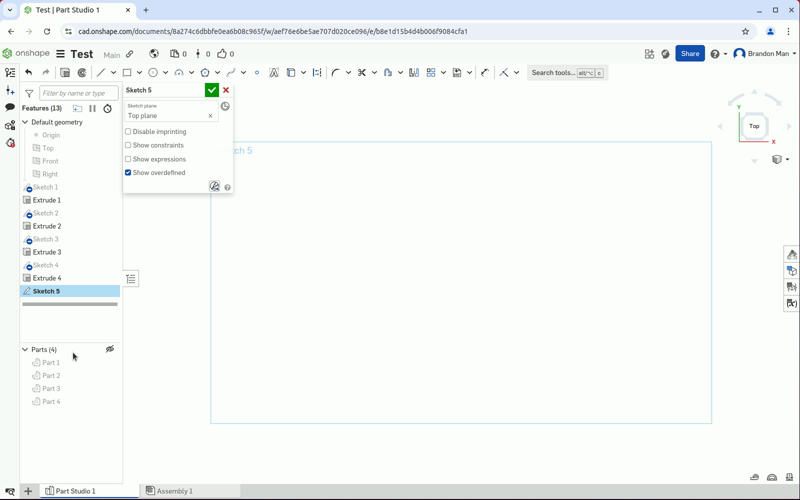
key(l)
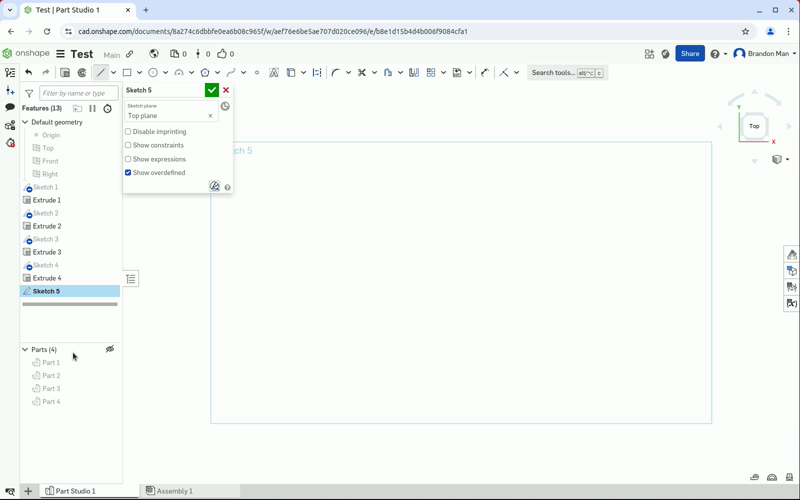
key_down(shift)
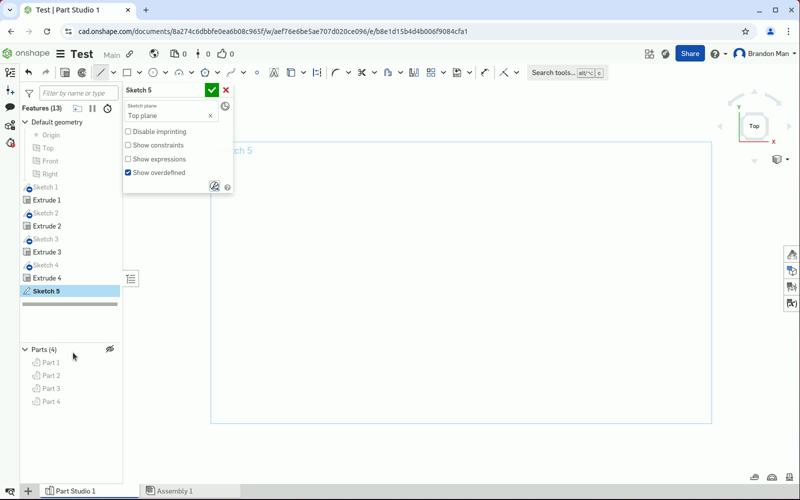
mouse_move(439, 375)
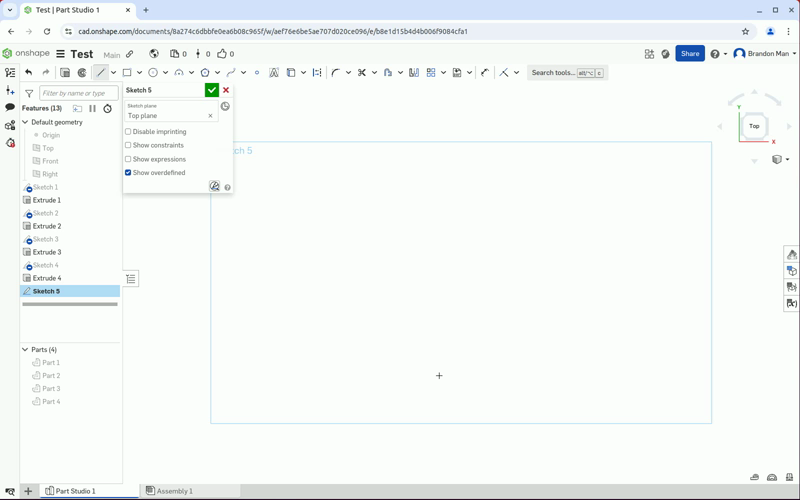
click(439, 375)
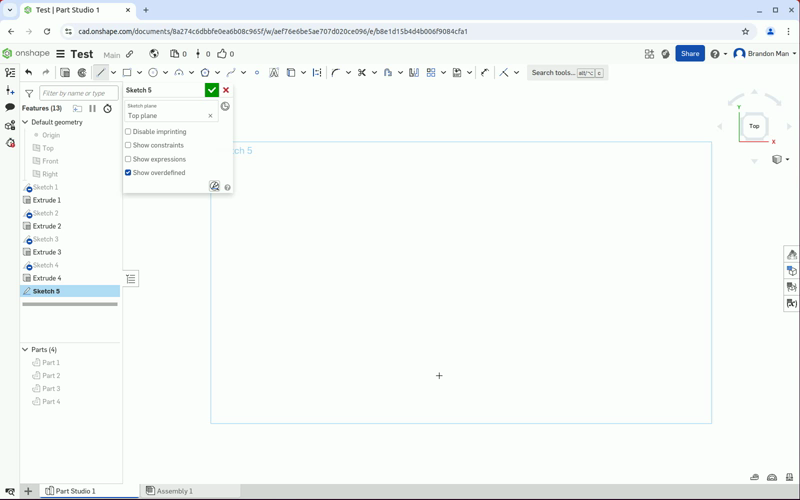
key_up(shift)
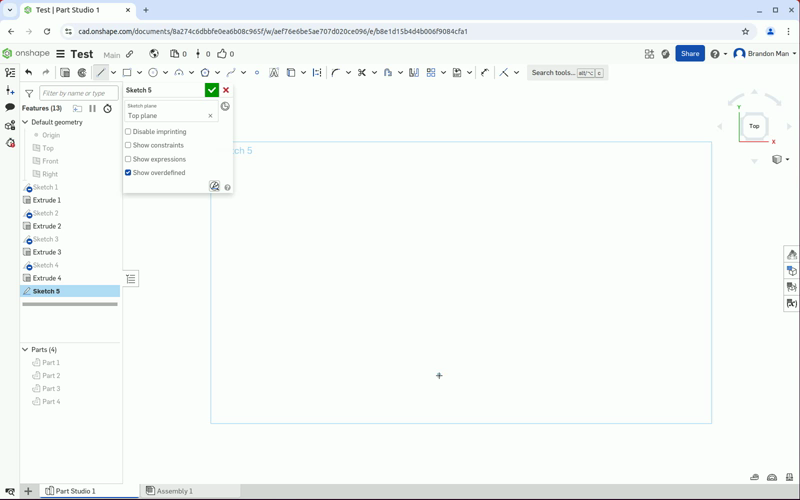
key_down(shift)
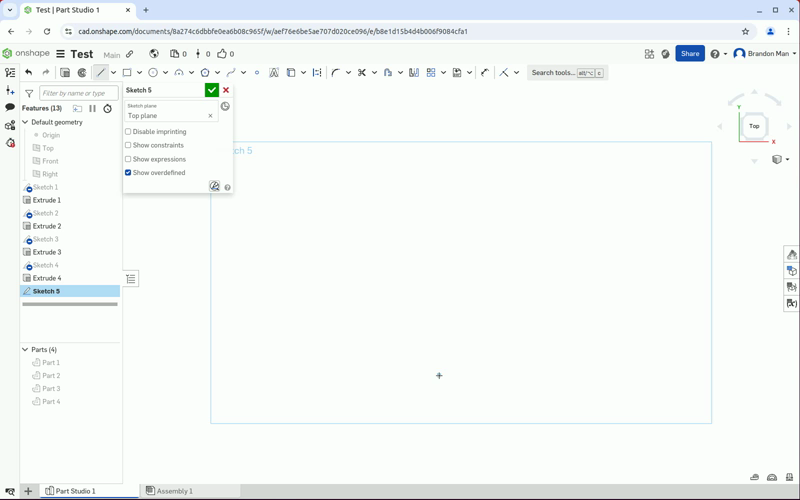
mouse_move(469, 375)
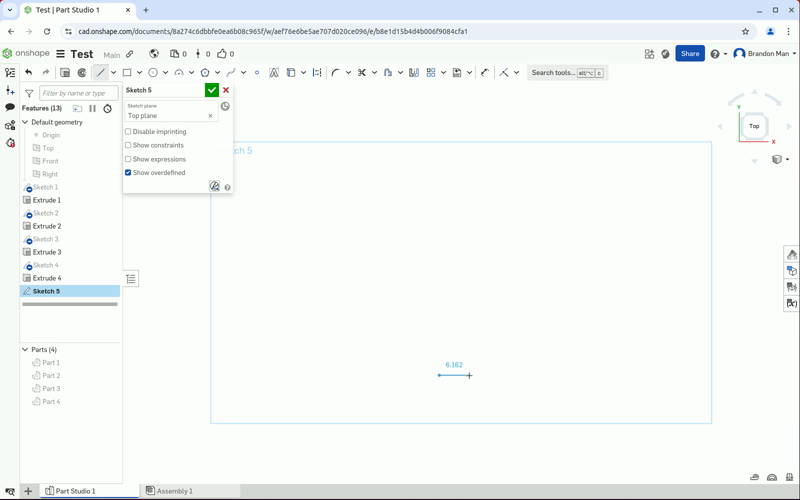
mouse_move(455, 375)
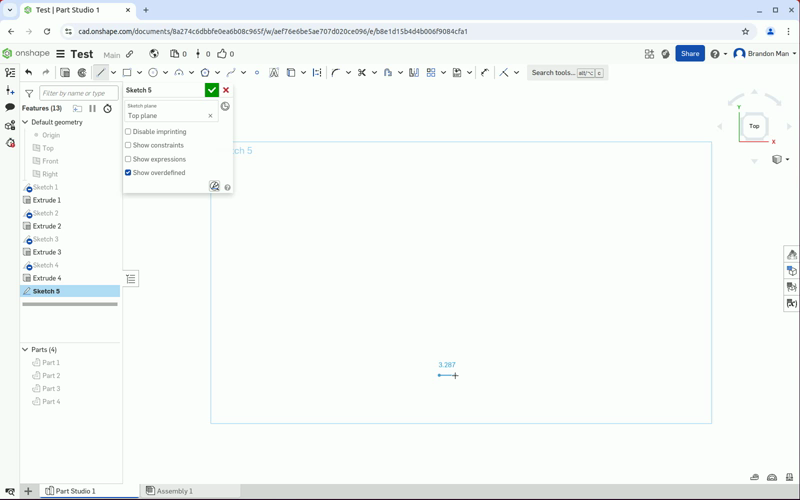
click(455, 375)
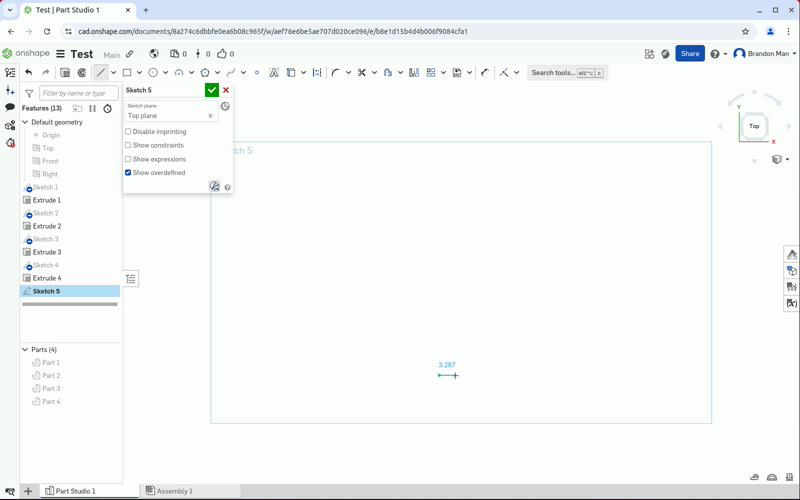
key_up(shift)
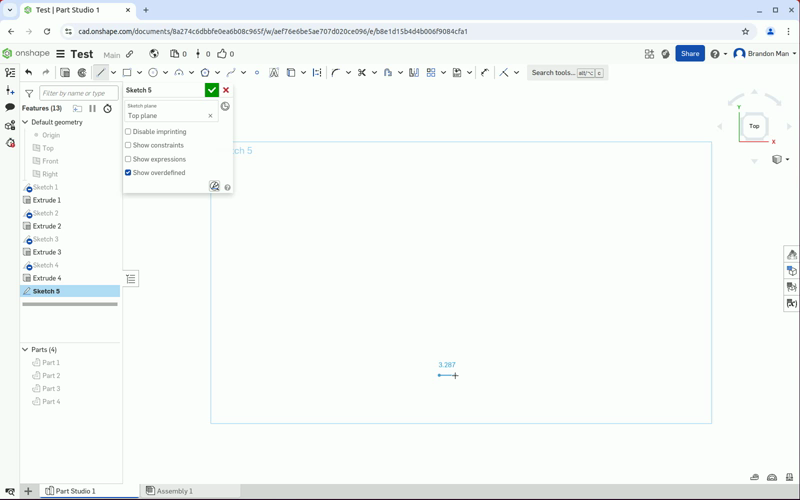
key_down(shift)
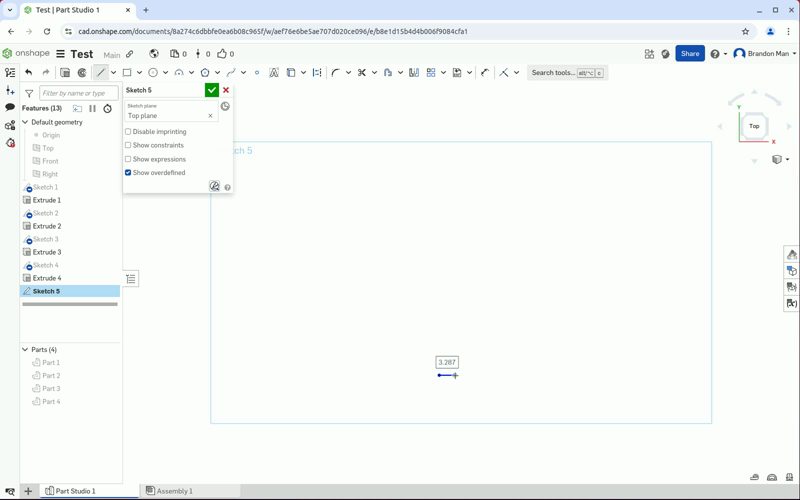
mouse_move(485, 375)
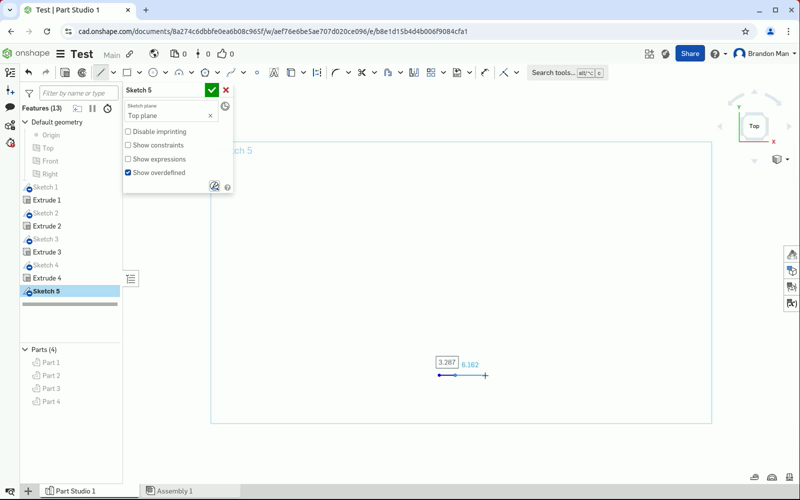
mouse_move(455, 381)
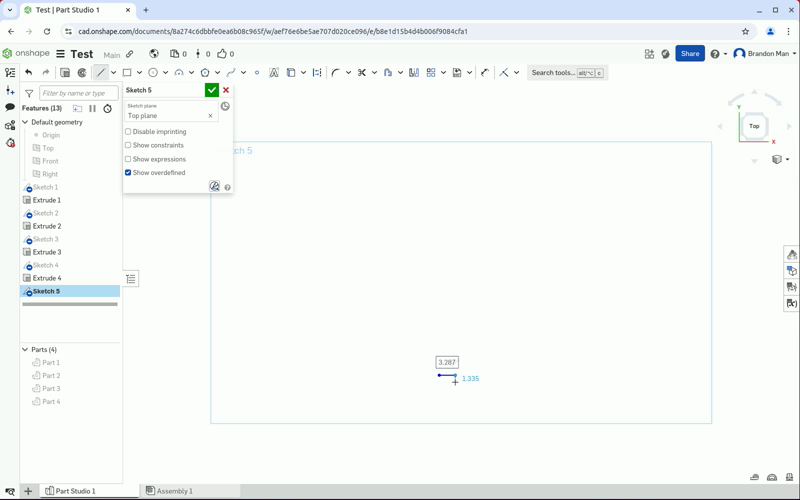
scroll(6)
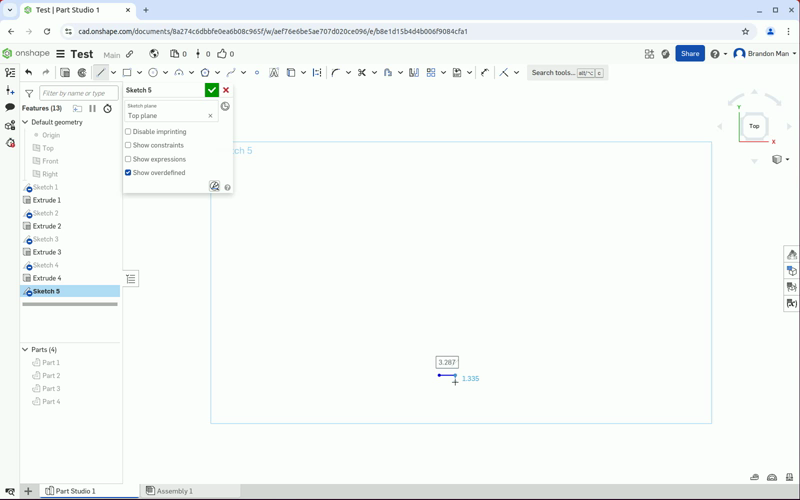
scroll(6)
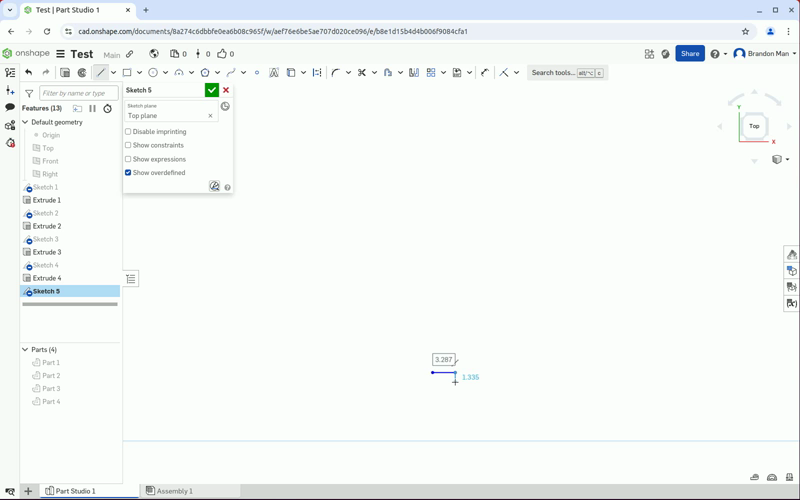
scroll(6)
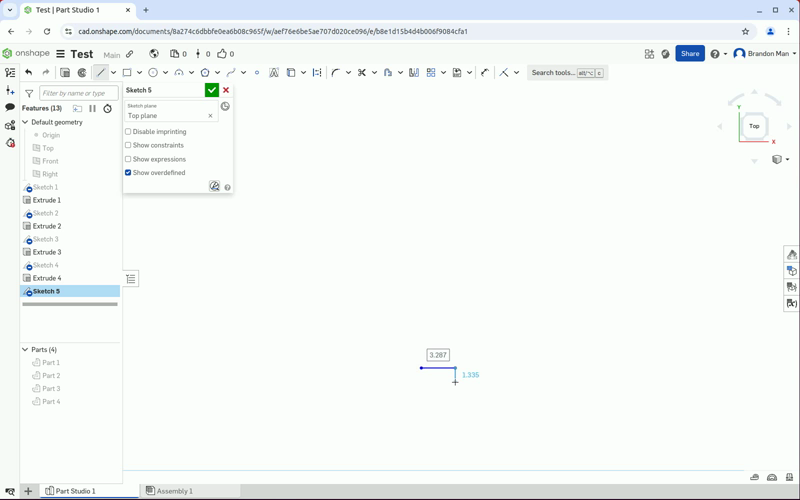
scroll(6)
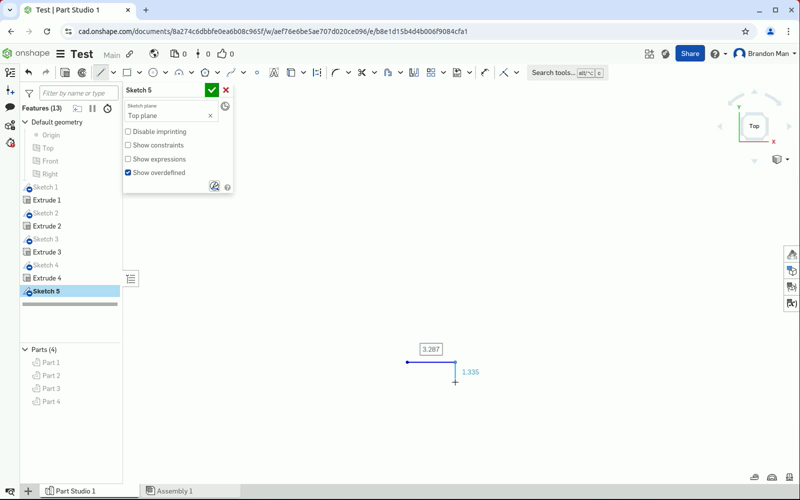
scroll(6)
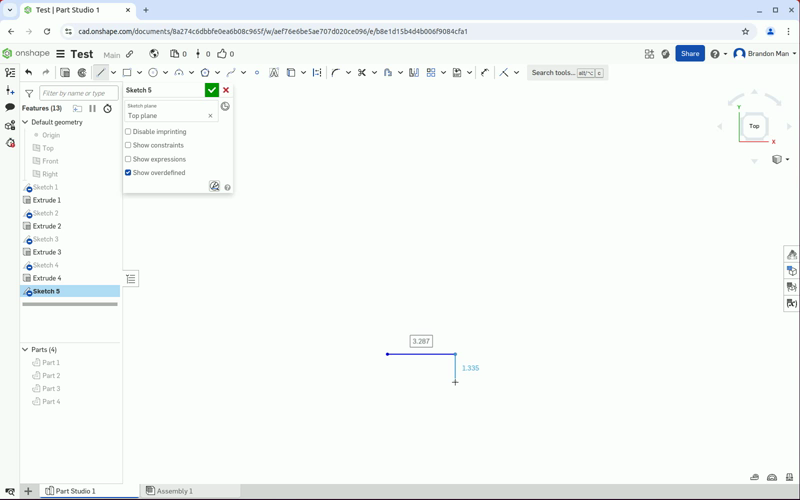
scroll(6)
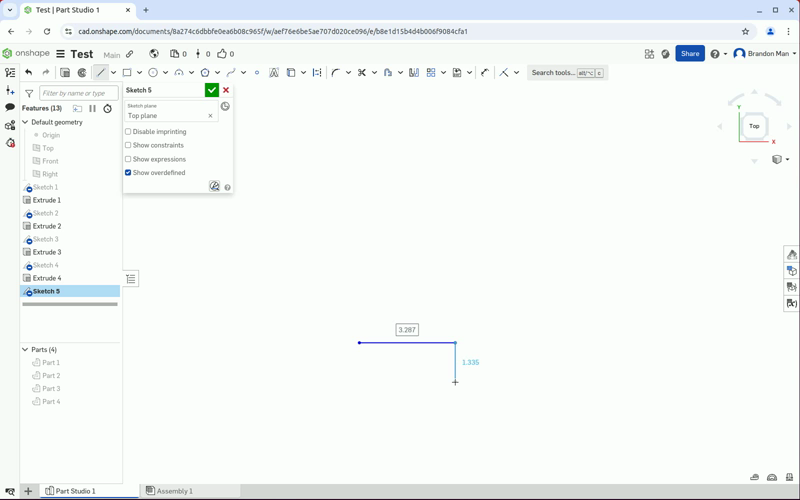
scroll(6)
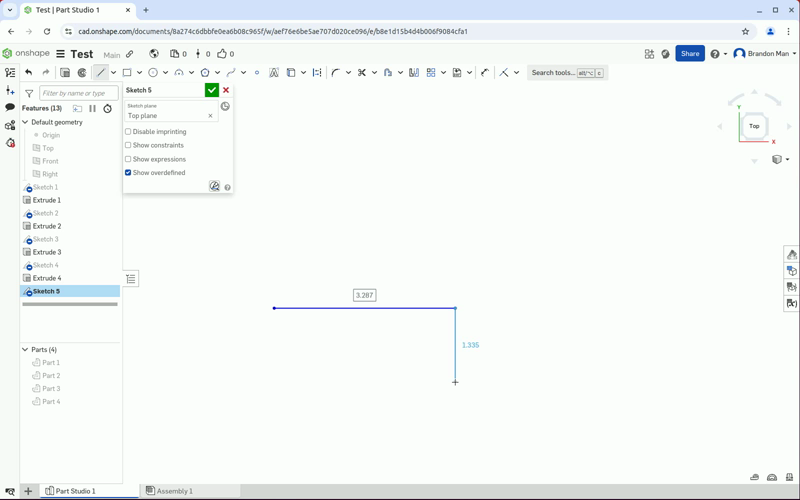
click(455, 381)
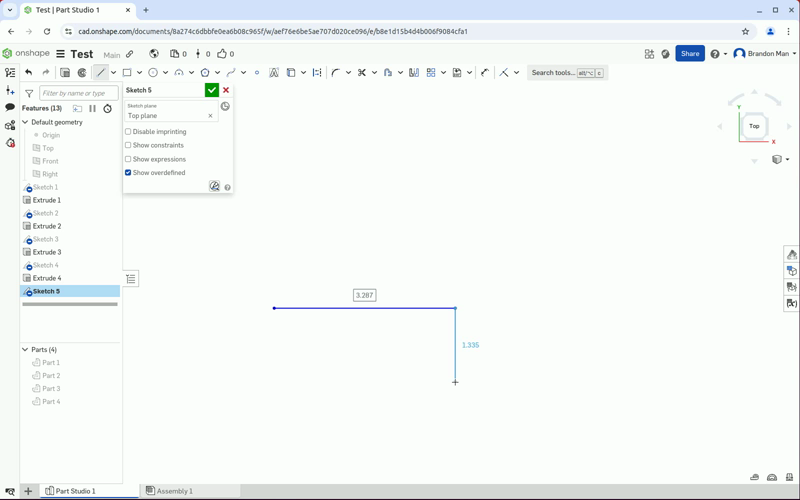
scroll(-6)
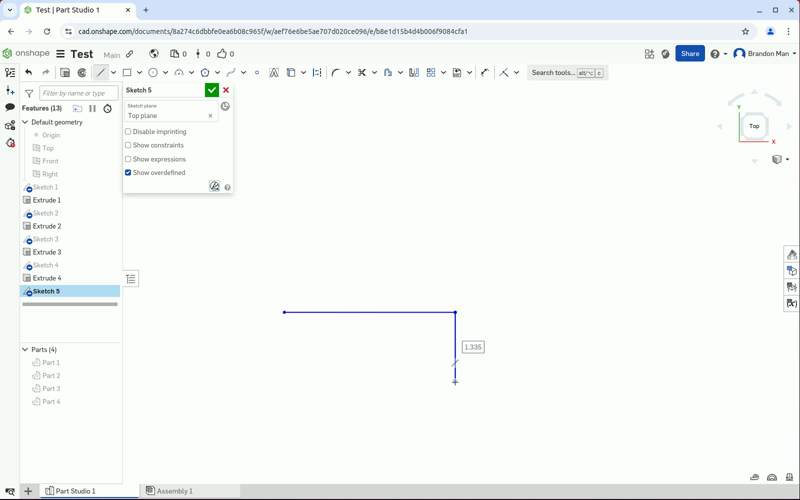
scroll(-6)
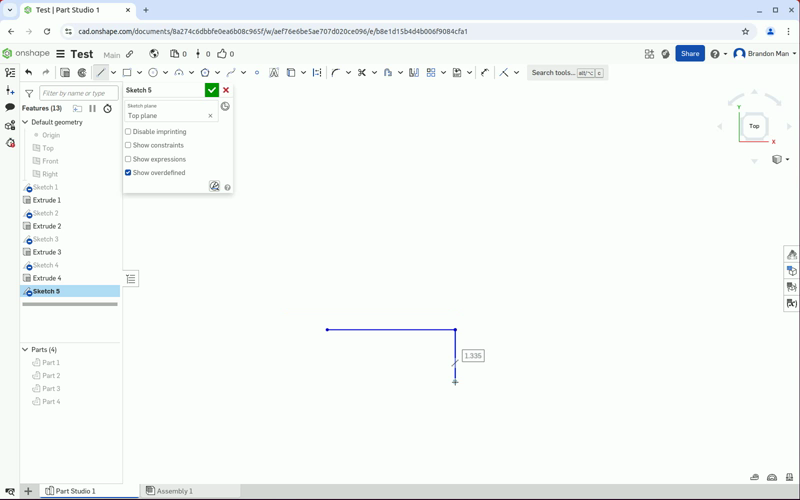
scroll(-6)
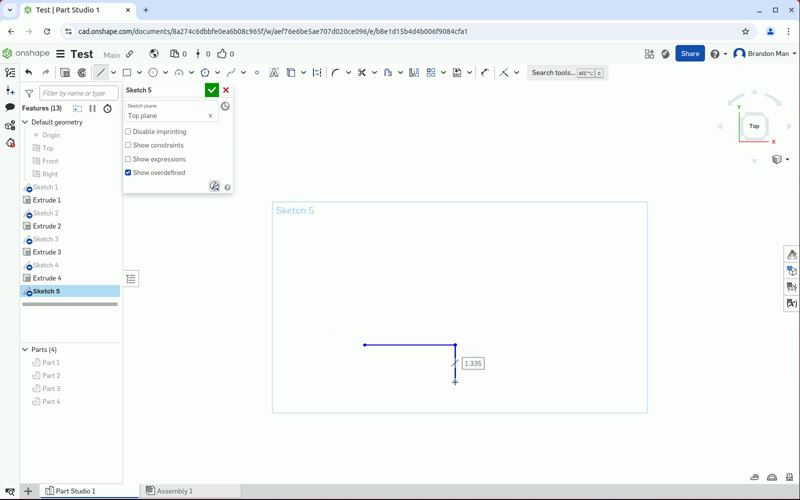
scroll(-6)
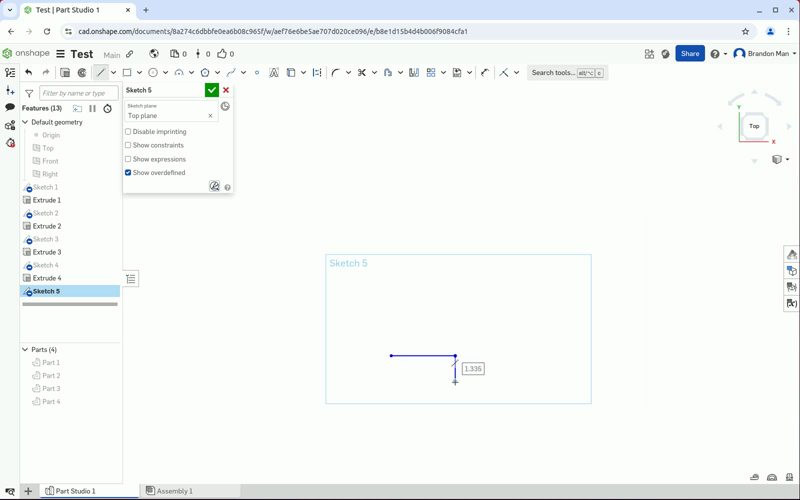
scroll(-6)
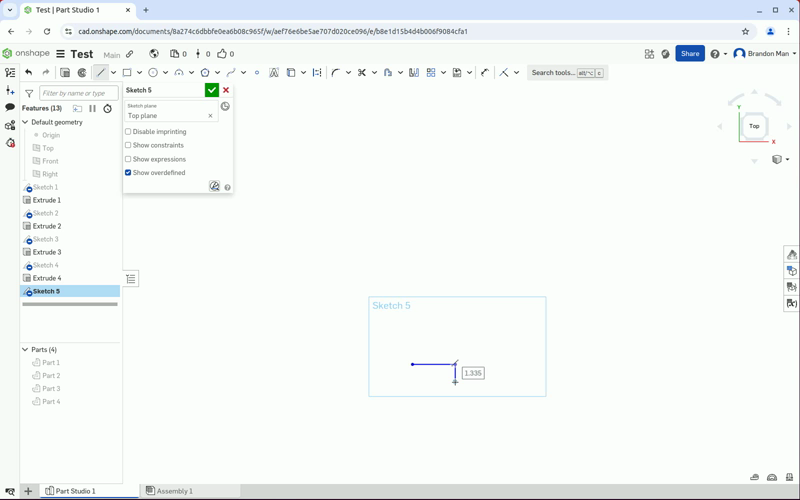
scroll(-6)
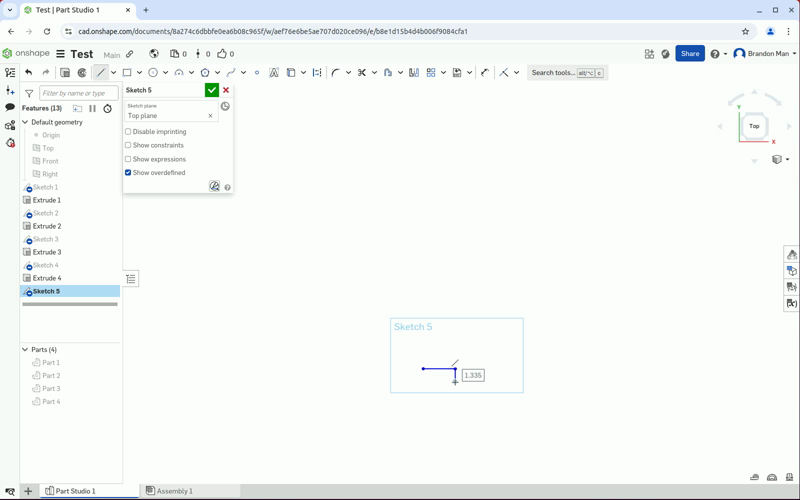
scroll(-6)
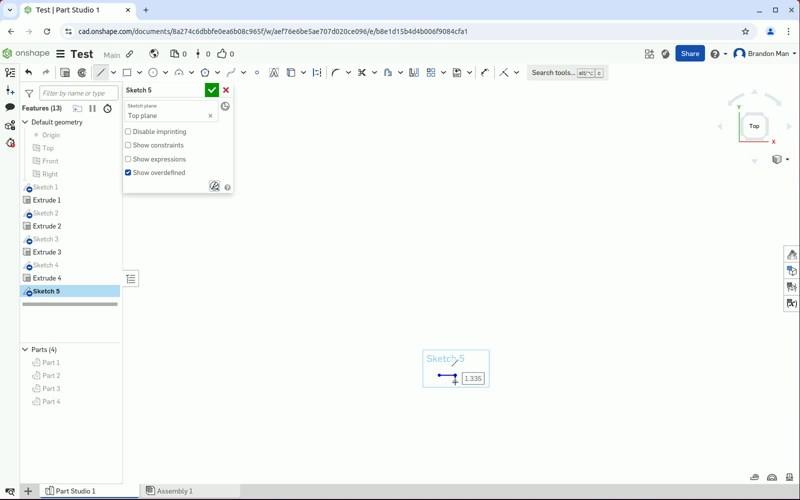
key_up(shift)
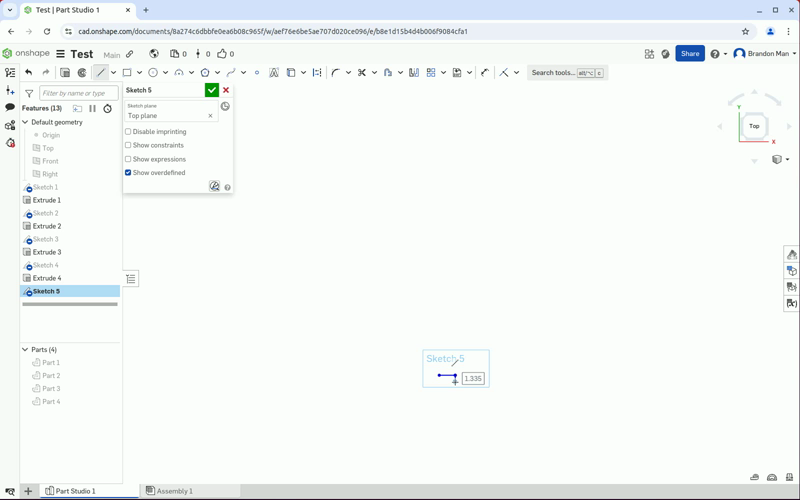
key_down(shift)
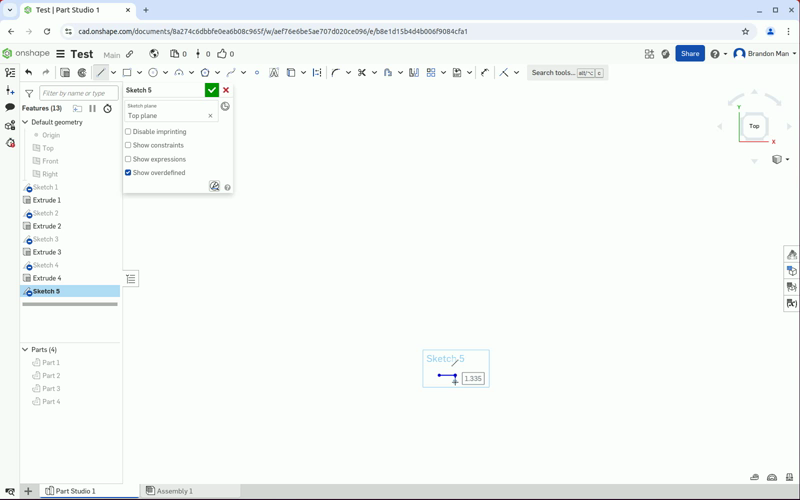
mouse_move(485, 381)
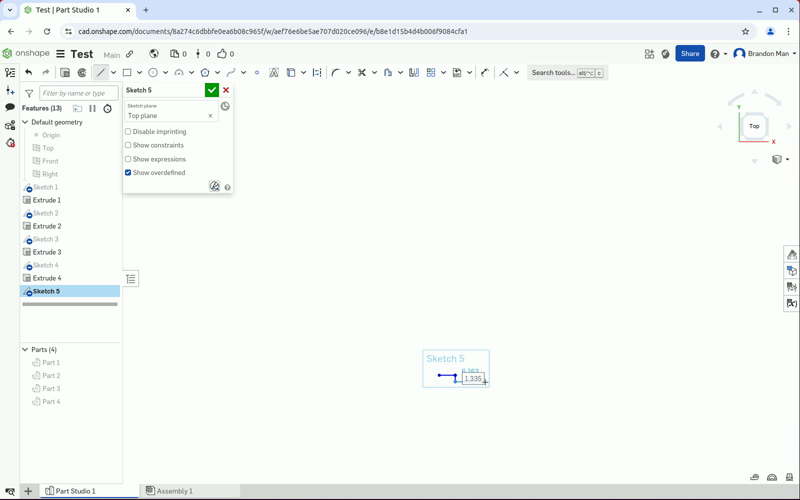
mouse_move(459, 381)
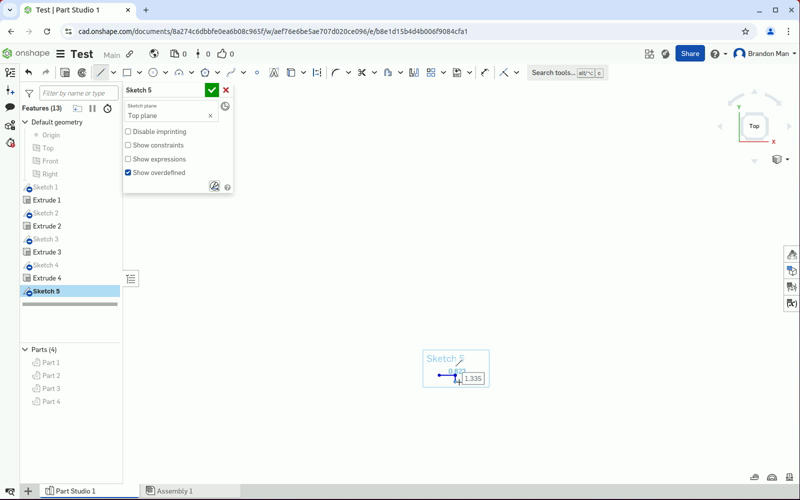
scroll(6)
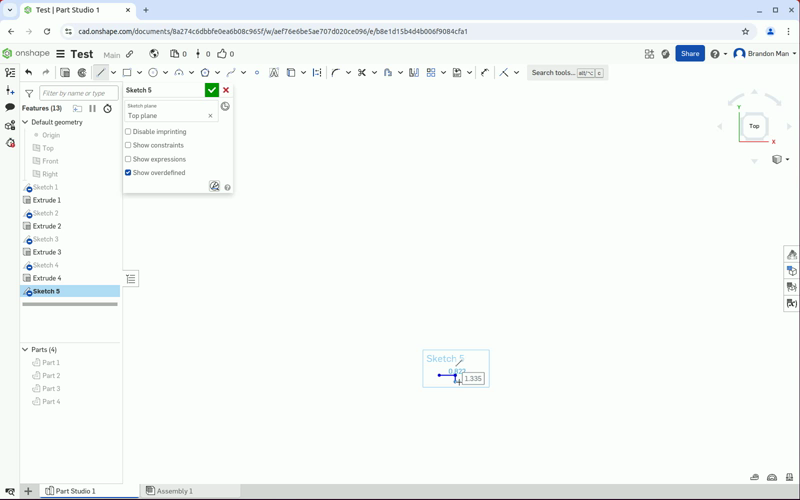
scroll(6)
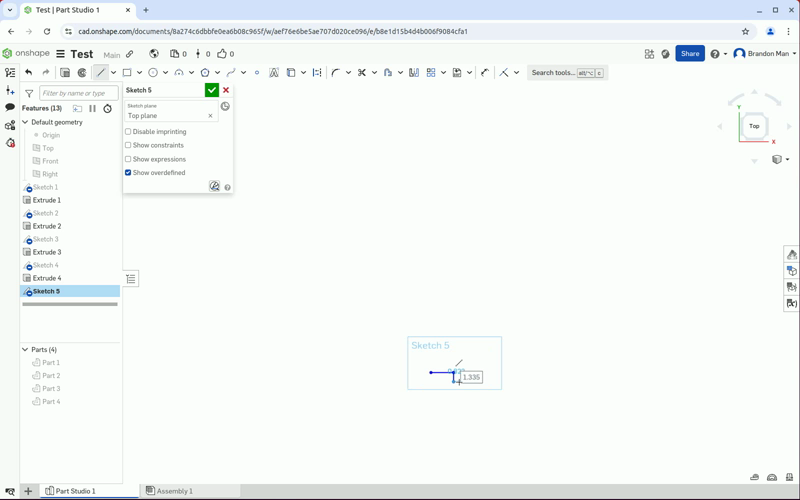
scroll(6)
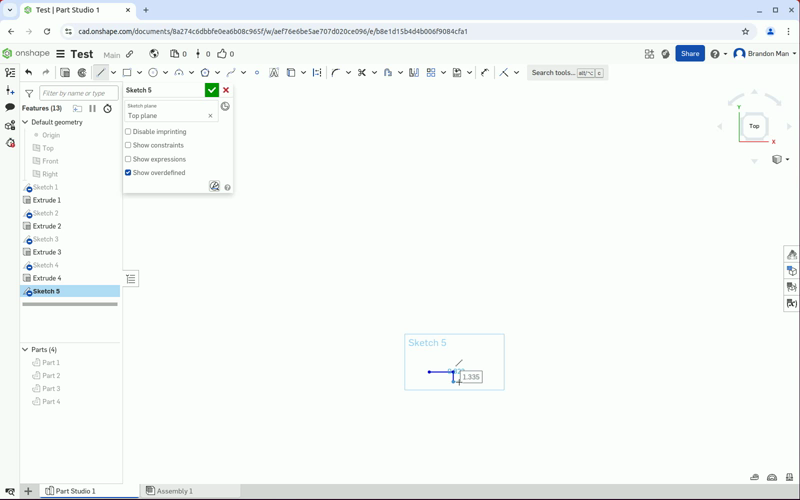
scroll(6)
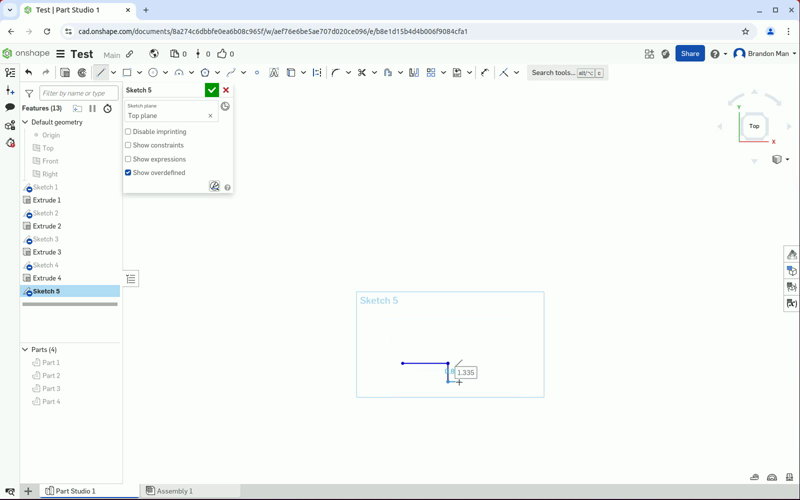
scroll(6)
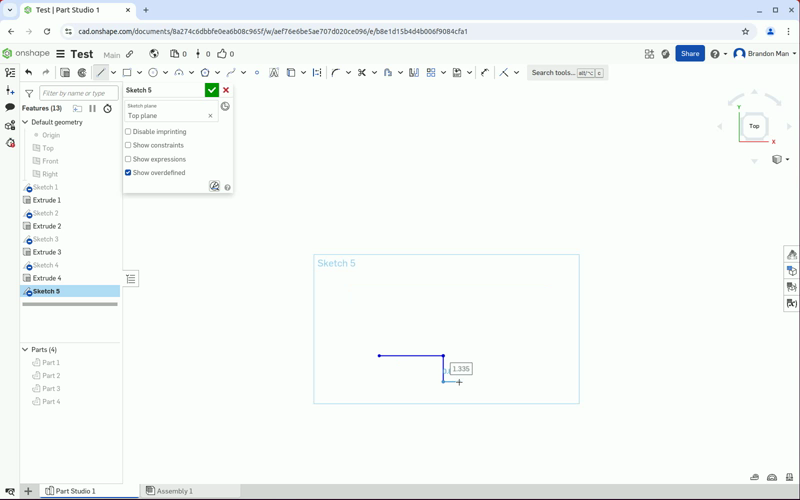
scroll(6)
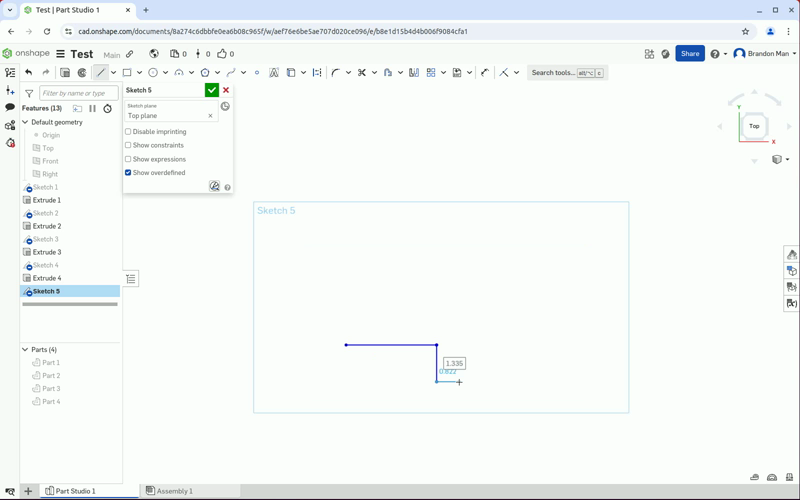
scroll(6)
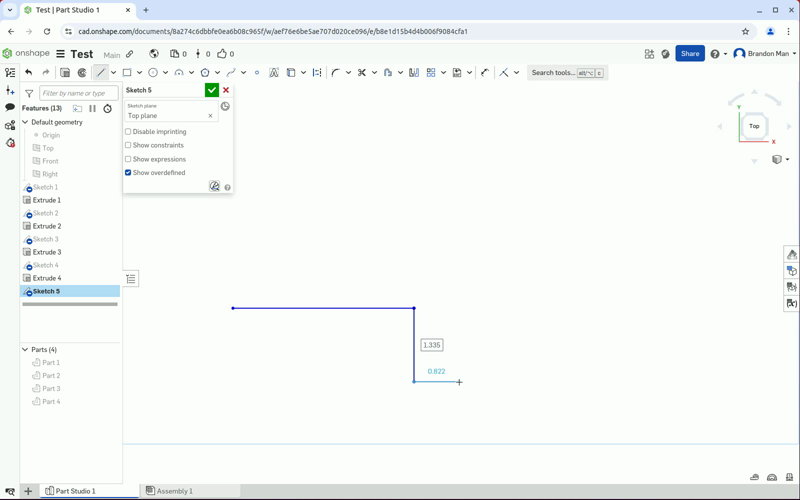
click(459, 381)
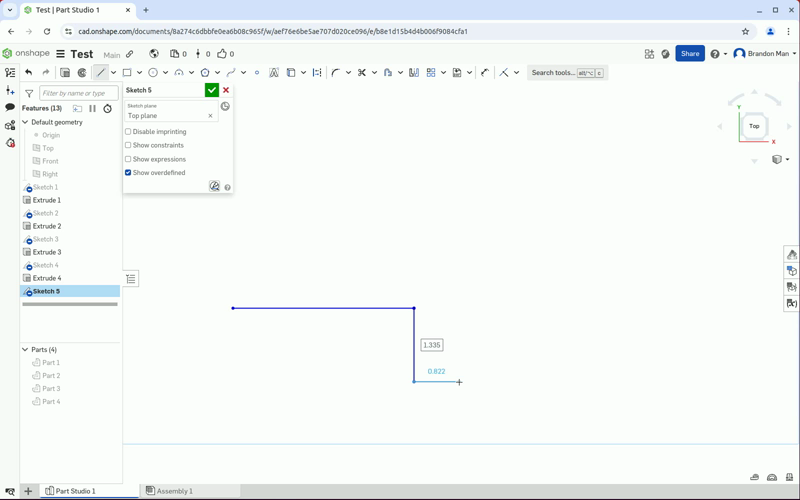
scroll(-6)
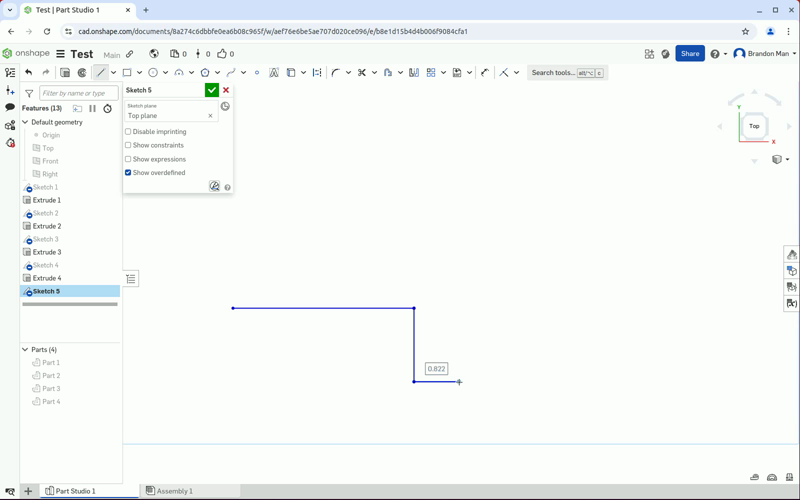
scroll(-6)
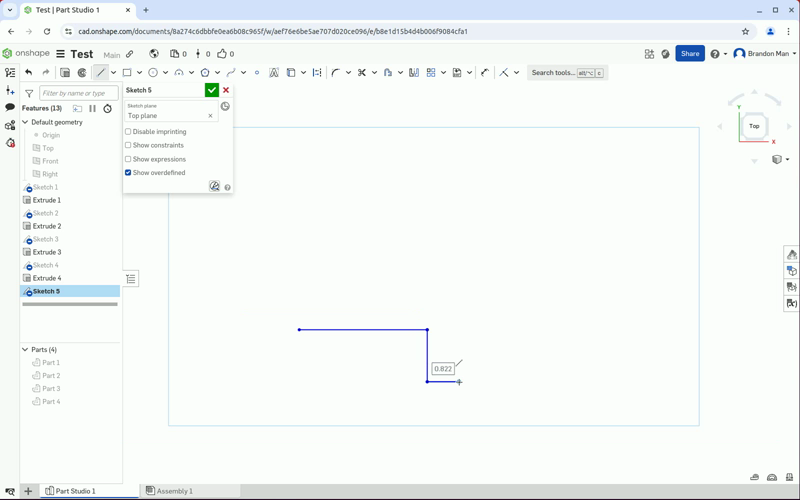
scroll(-6)
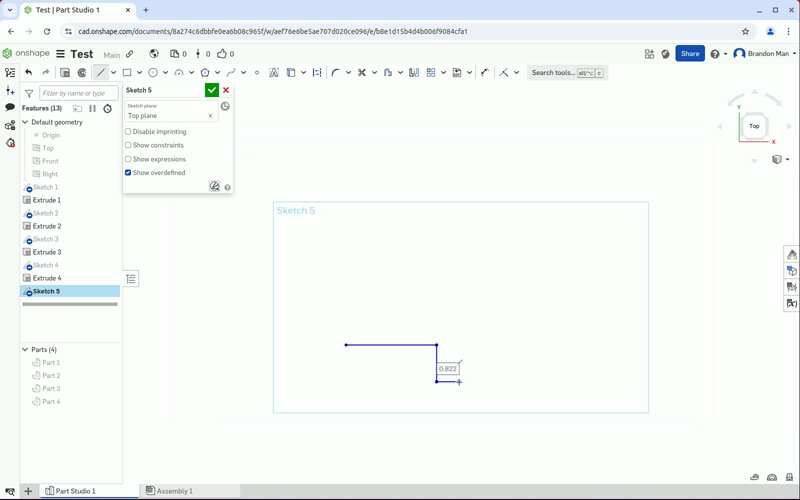
scroll(-6)
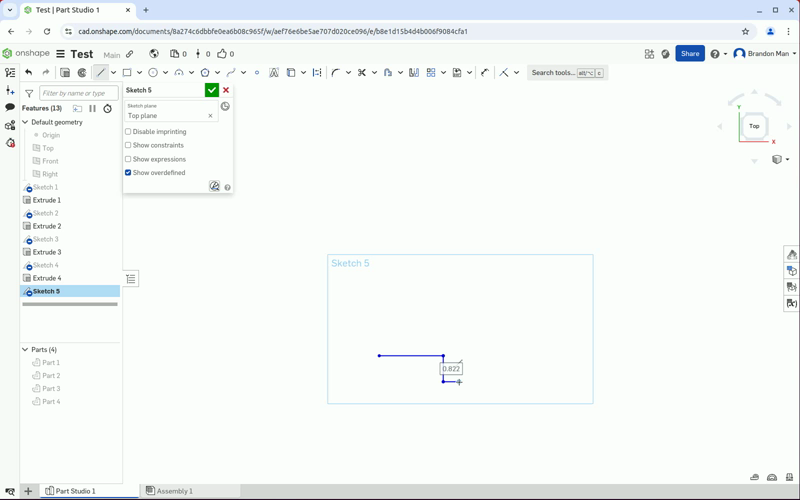
scroll(-6)
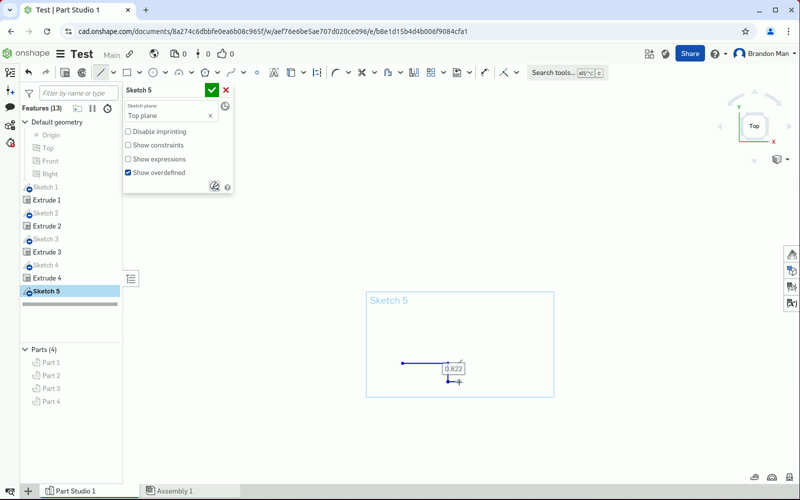
scroll(-6)
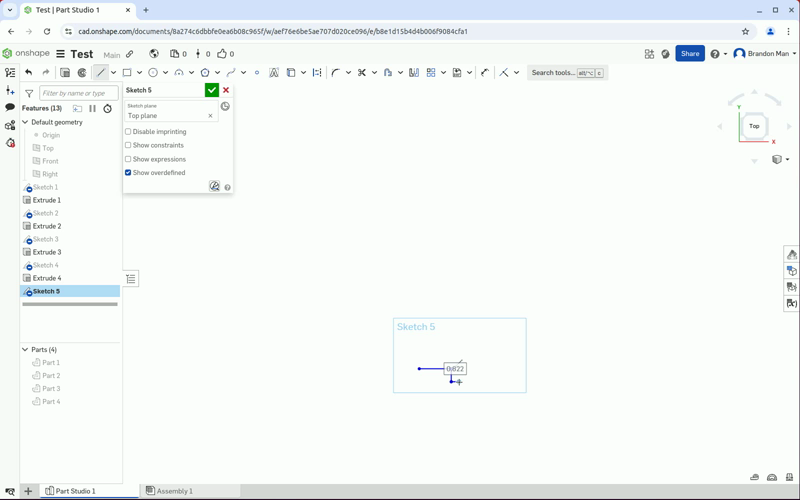
scroll(-6)
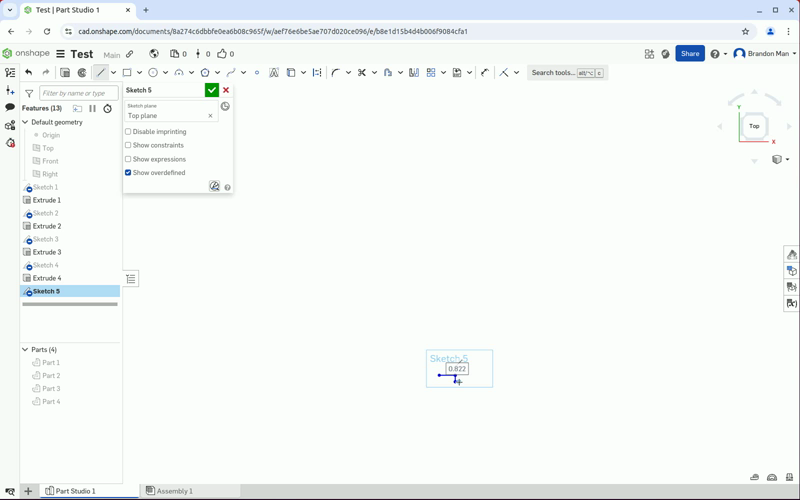
key_up(shift)
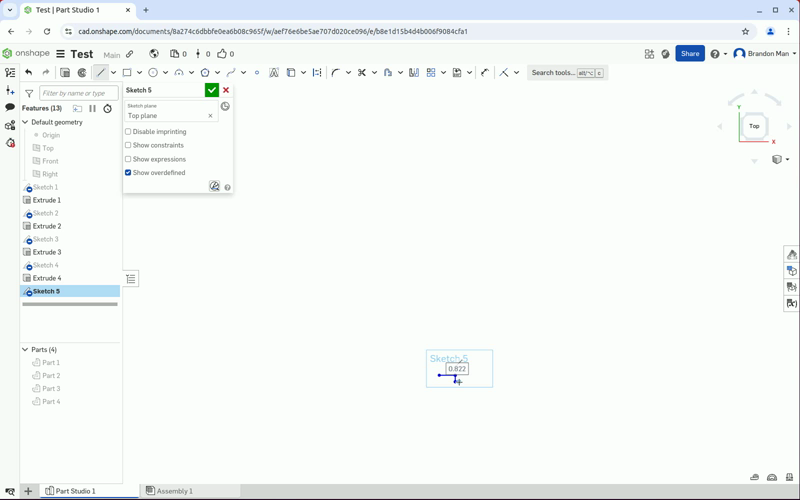
key_down(shift)
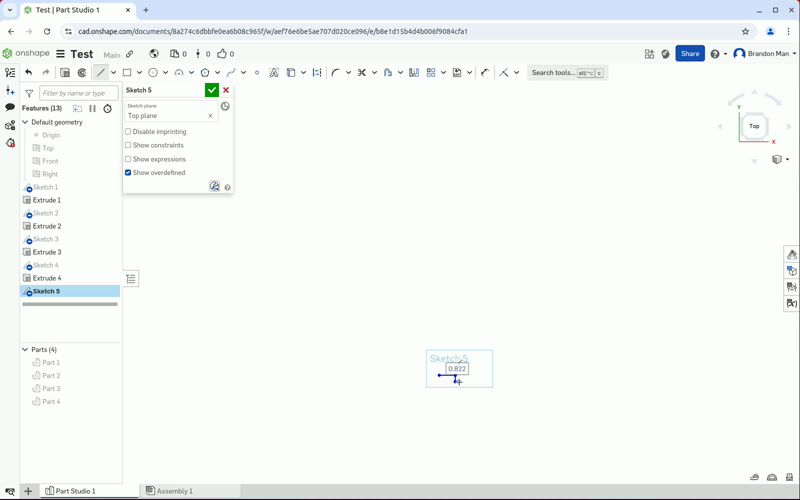
mouse_move(489, 381)
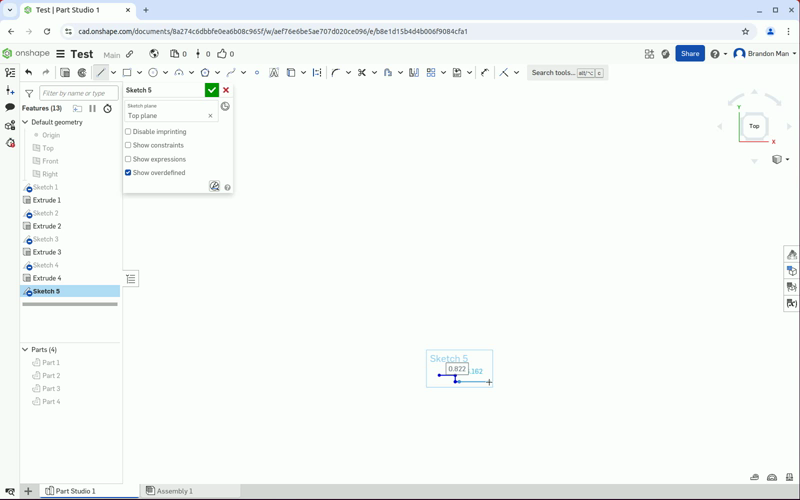
mouse_move(459, 367)
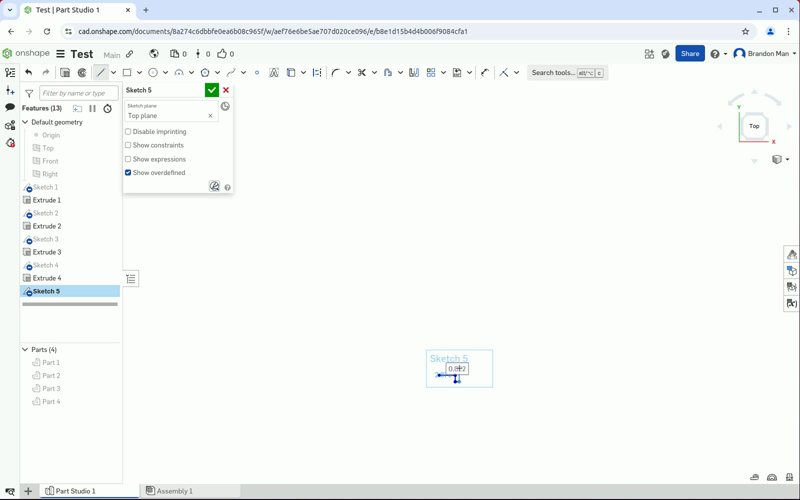
click(459, 367)
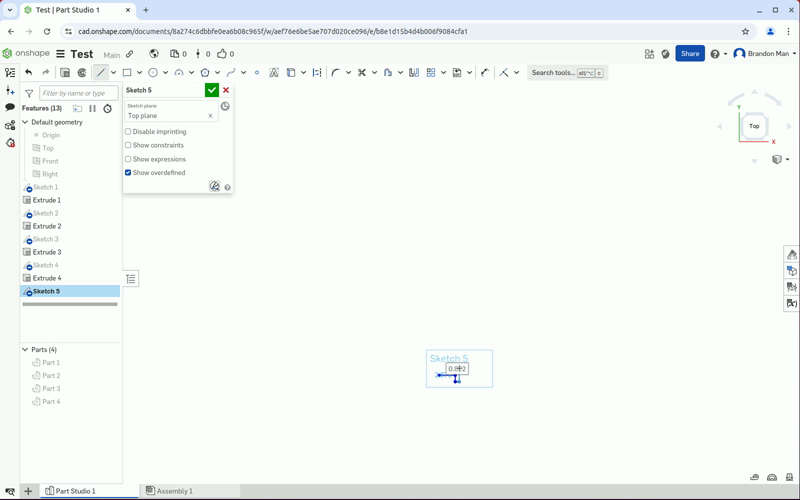
key_up(shift)
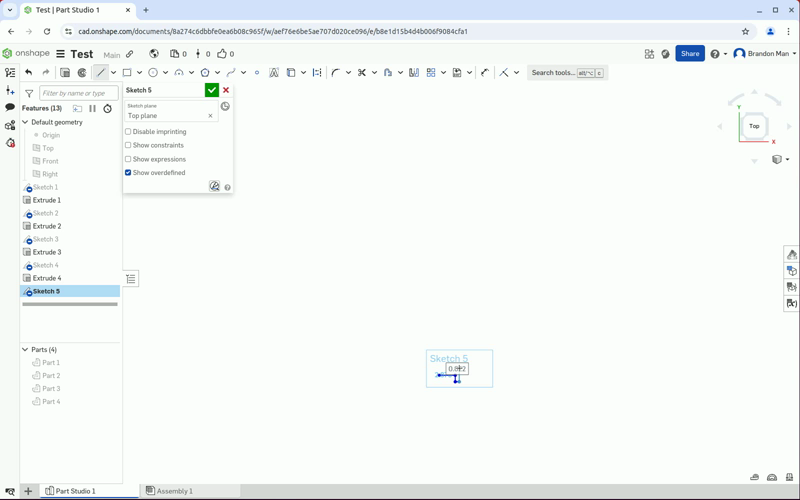
key_down(shift)
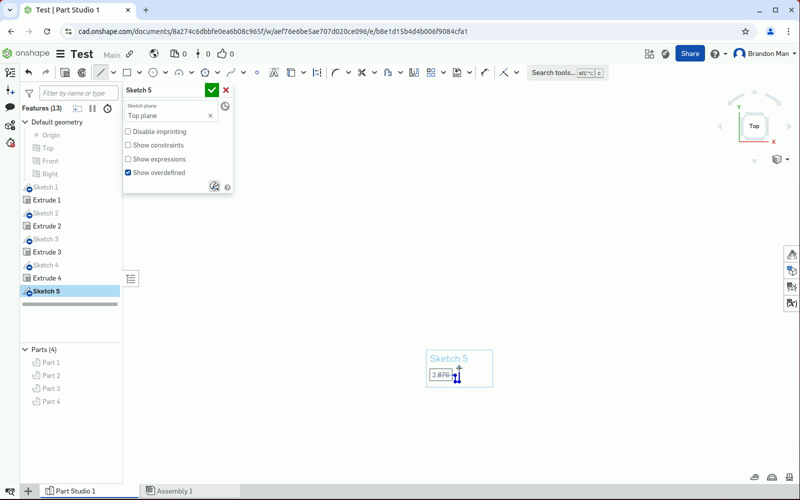
mouse_move(489, 367)
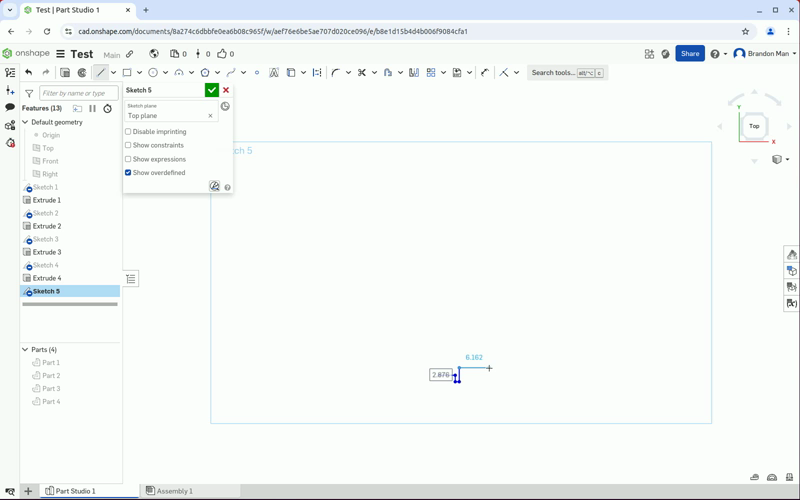
mouse_move(439, 367)
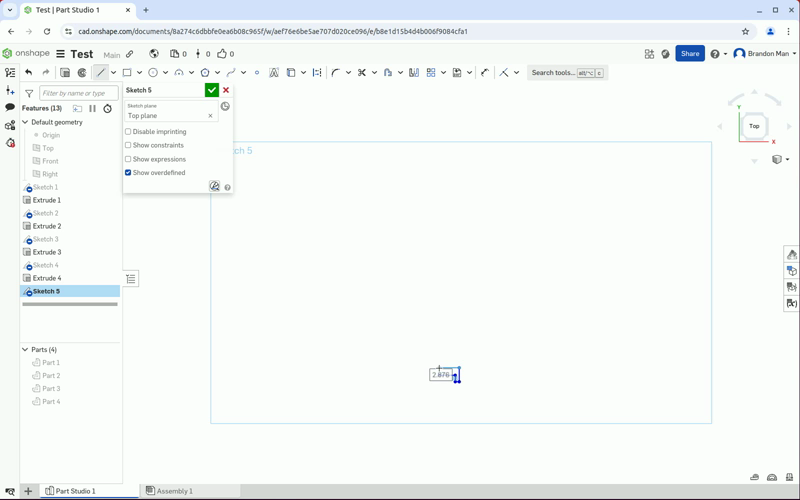
click(439, 367)
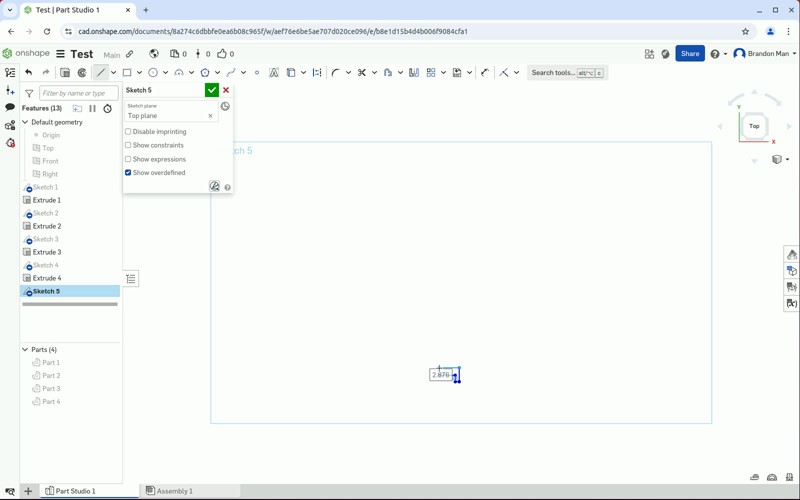
key_up(shift)
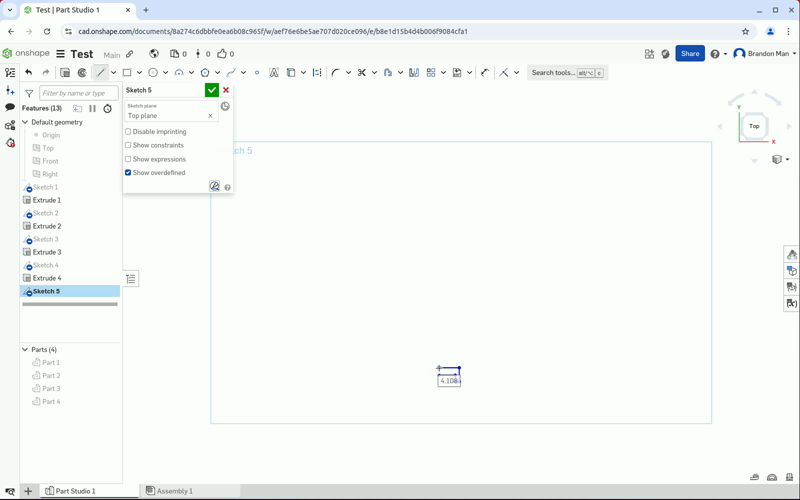
mouse_move(469, 367)
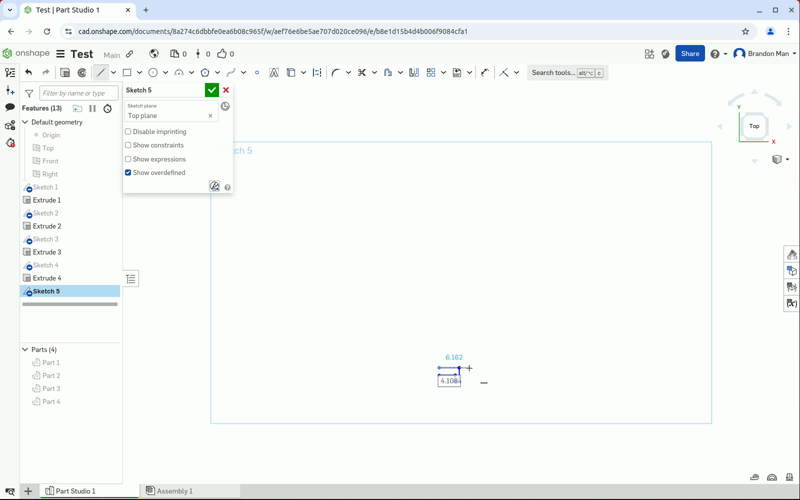
key_down(shift)
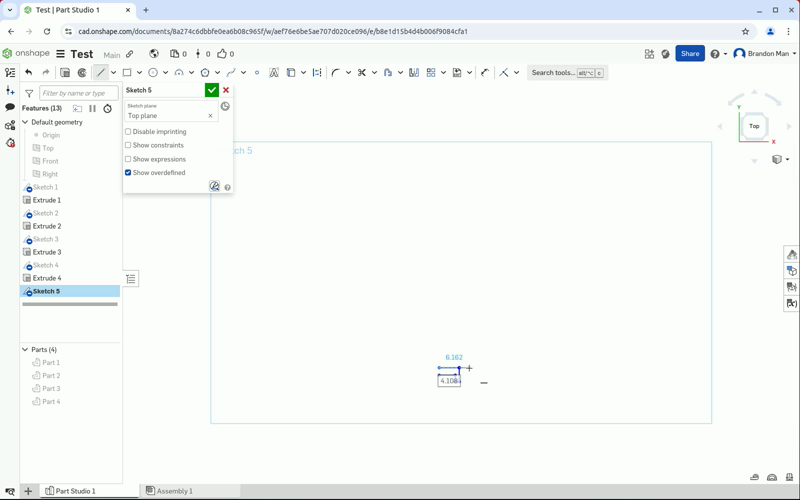
mouse_move(439, 375)
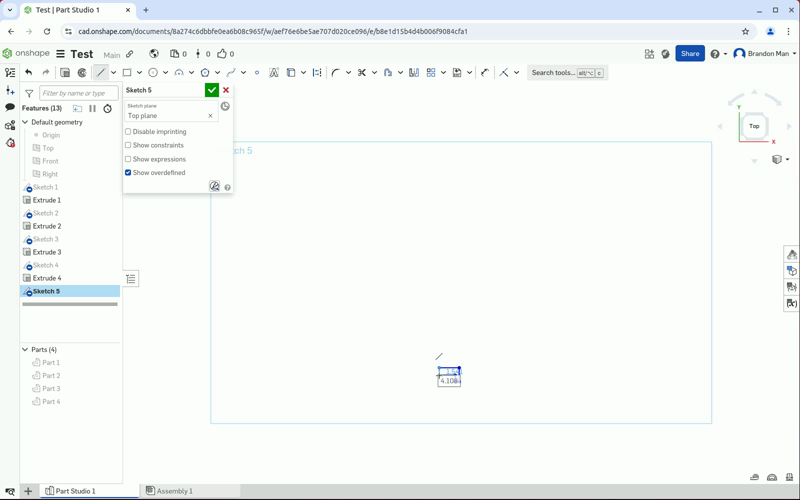
scroll(6)
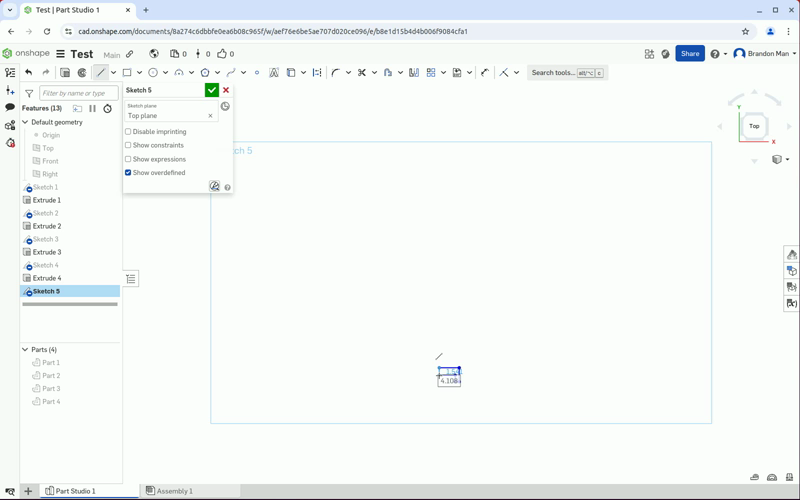
scroll(6)
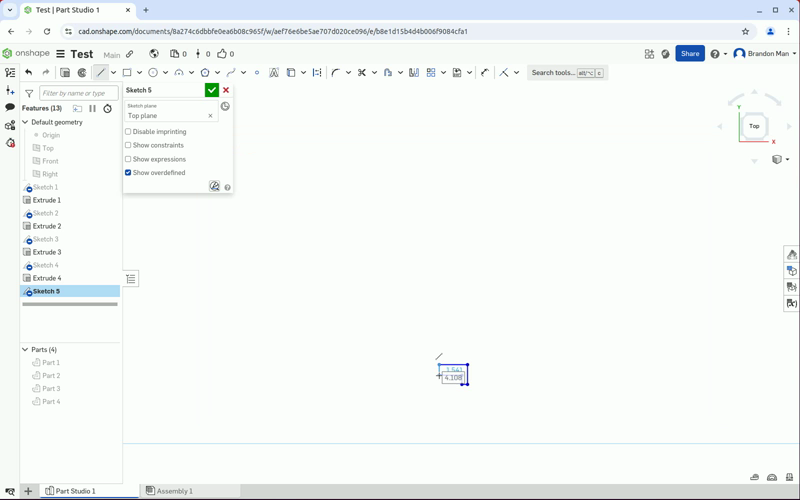
scroll(6)
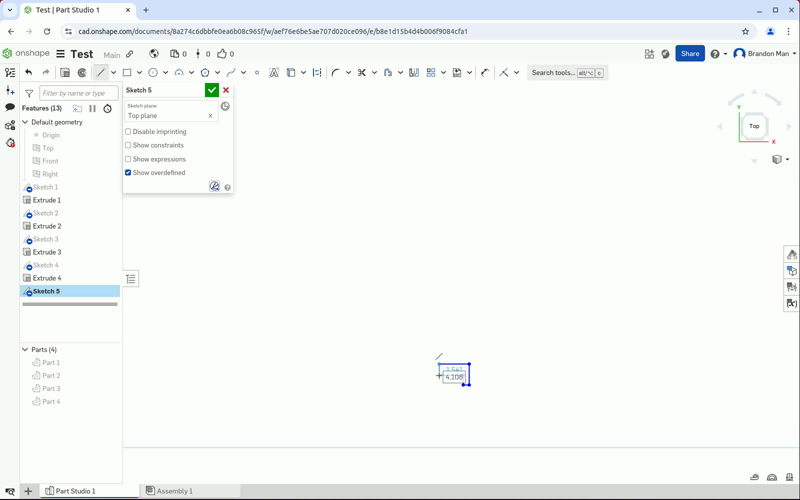
scroll(6)
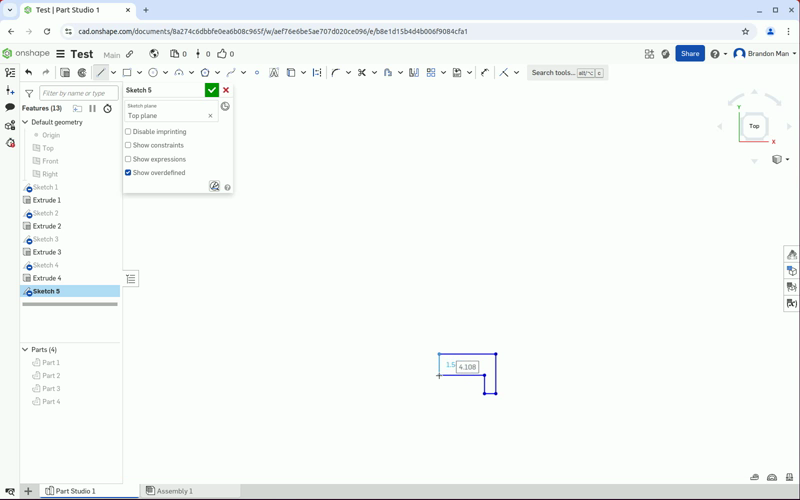
scroll(6)
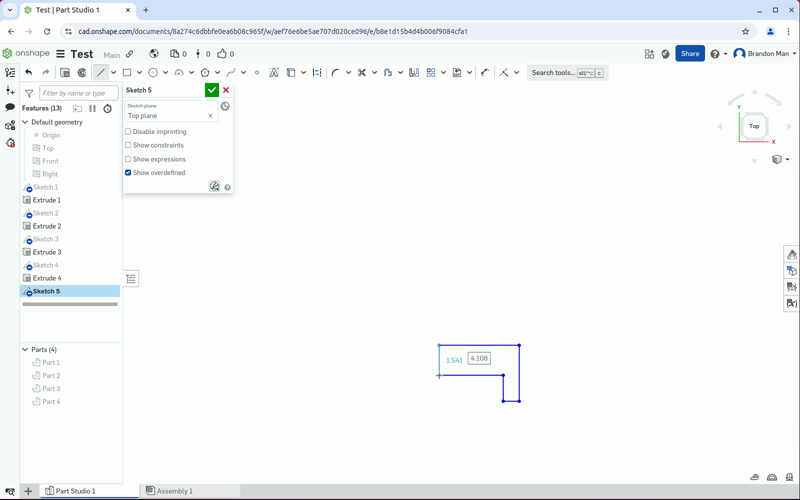
scroll(6)
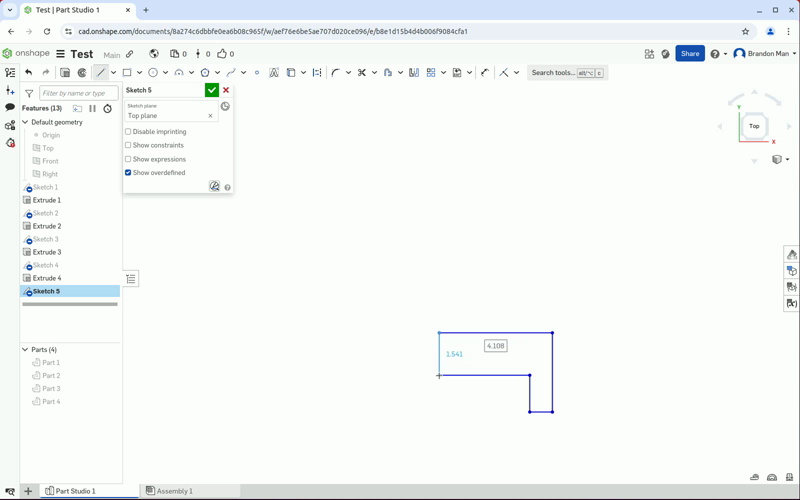
scroll(6)
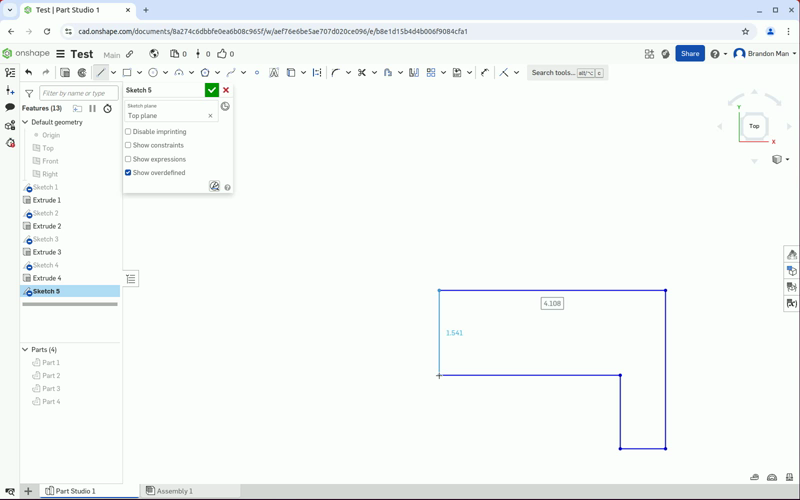
key_up(shift)
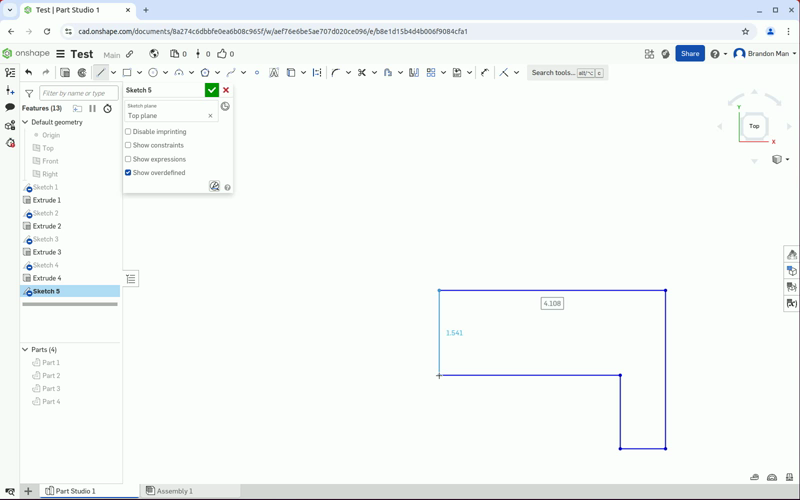
click(439, 375)
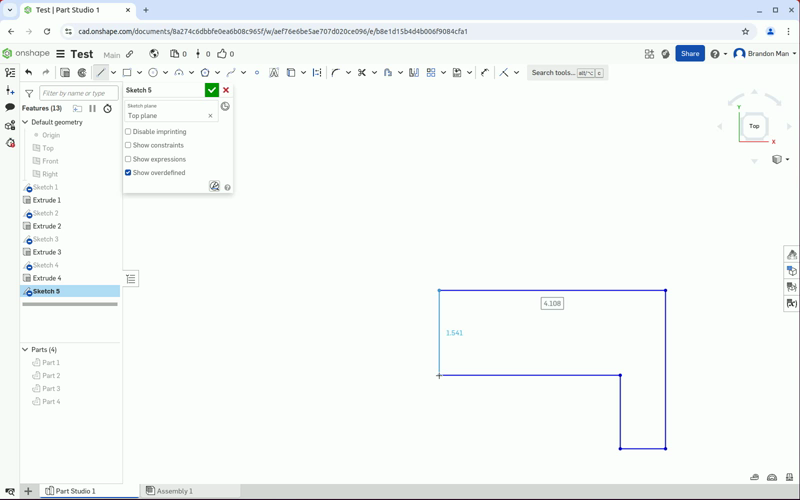
scroll(-6)
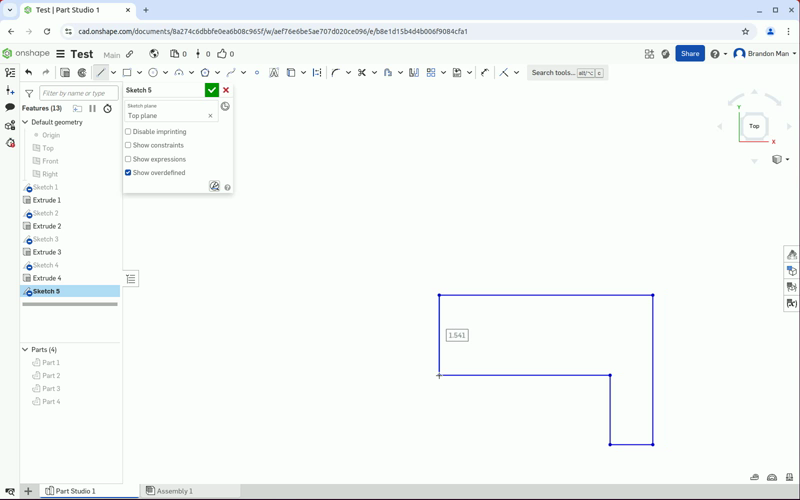
scroll(-6)
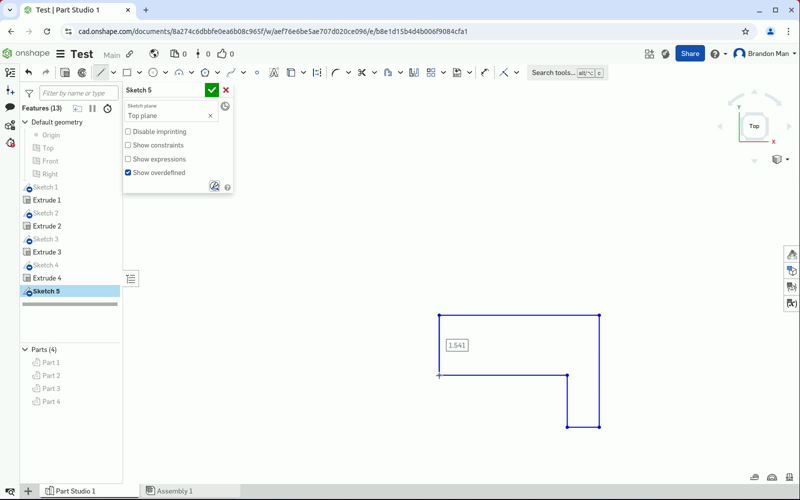
scroll(-6)
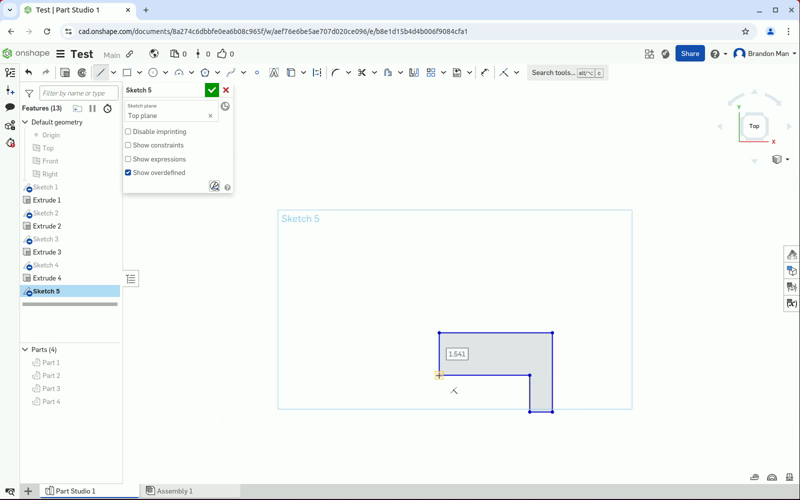
scroll(-6)
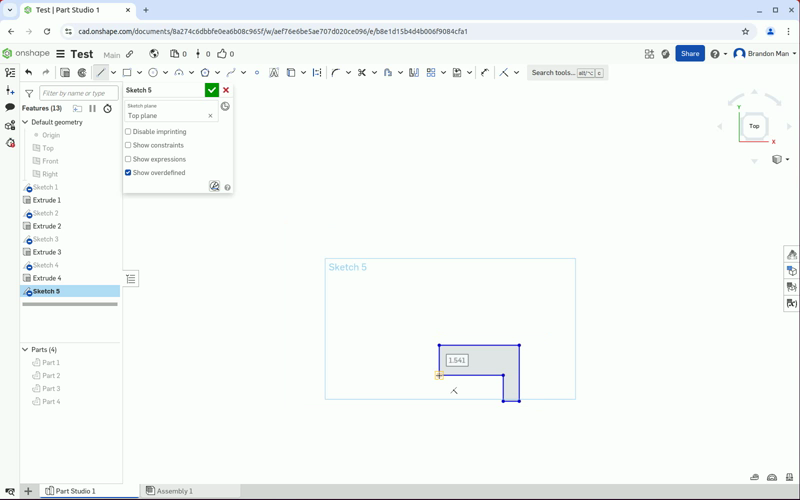
scroll(-6)
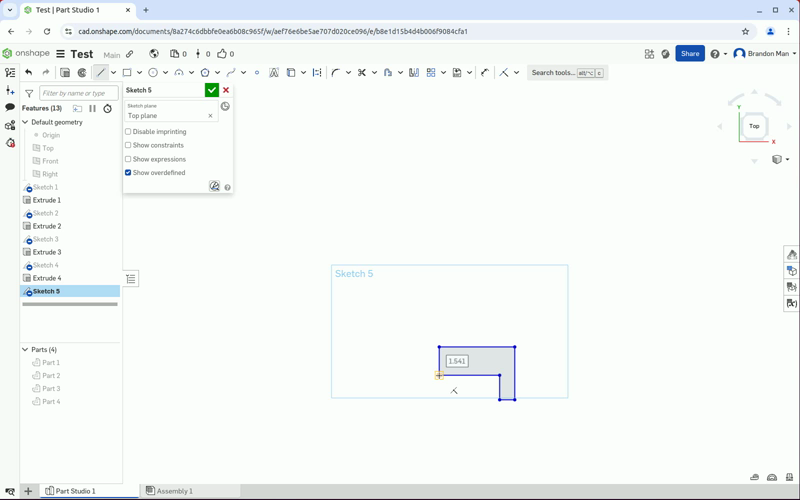
scroll(-6)
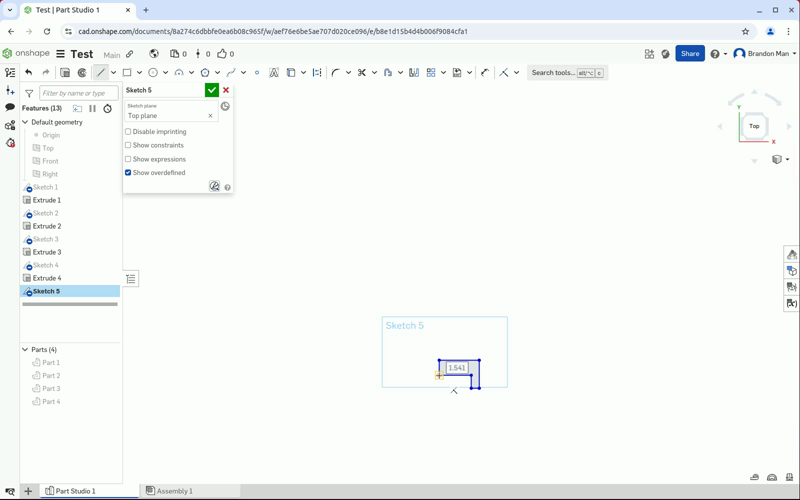
scroll(-6)
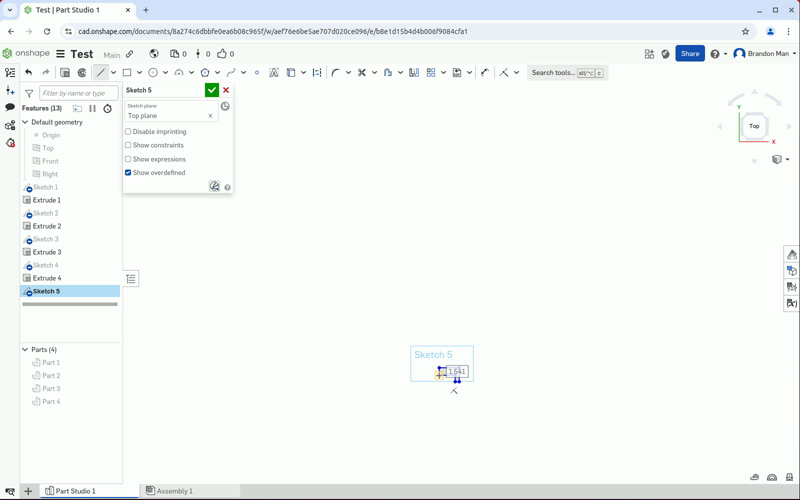
key(esc)
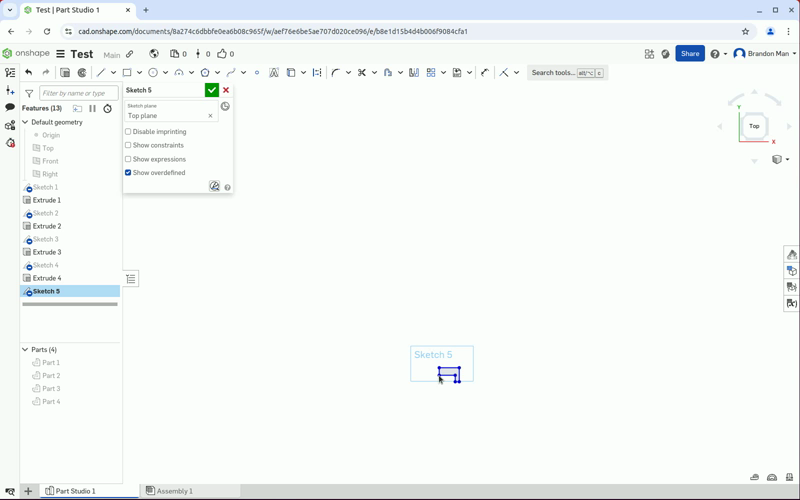
mouse_move(458, 376)
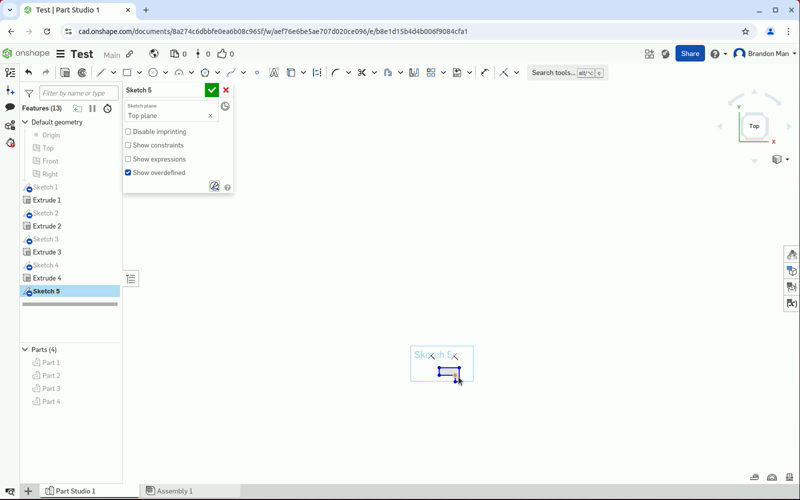
scroll(6)
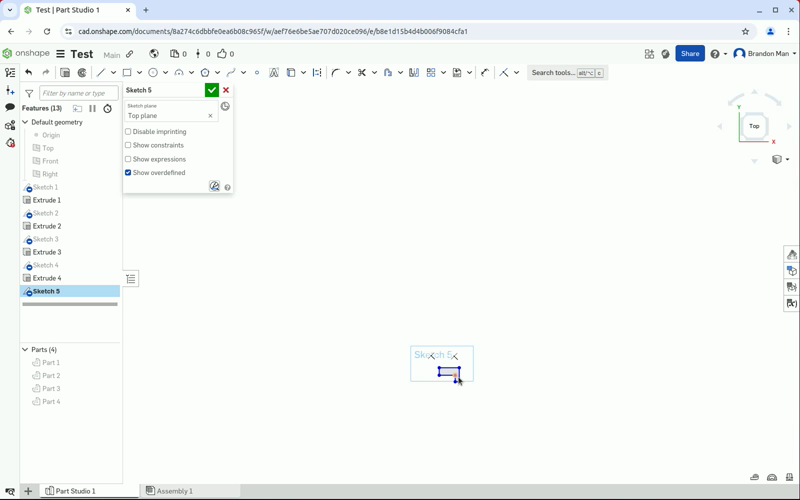
scroll(6)
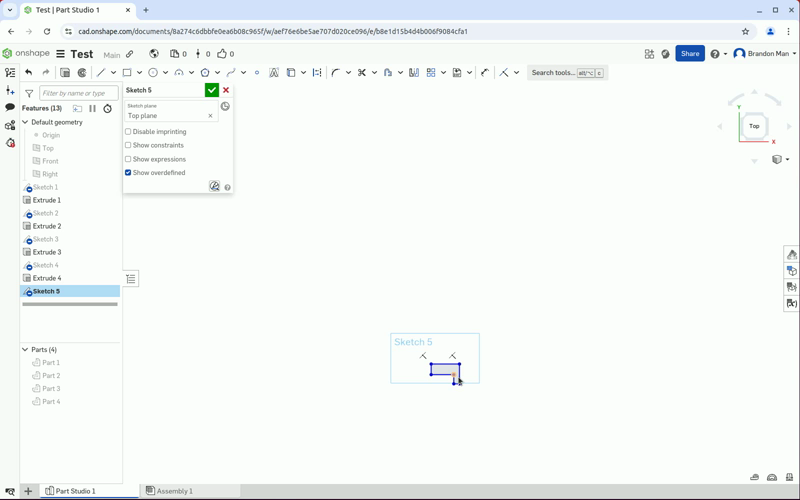
scroll(6)
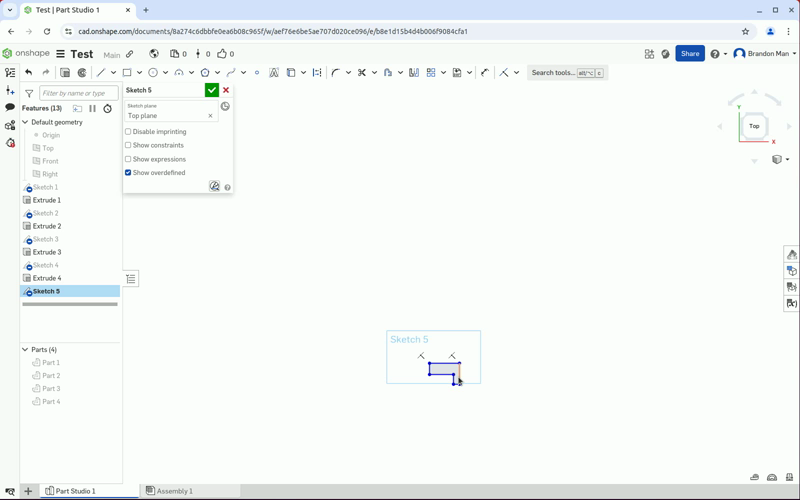
scroll(6)
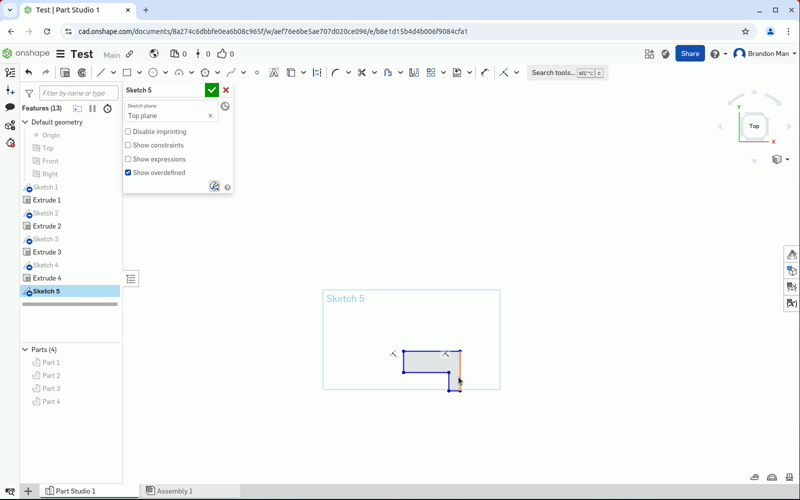
scroll(6)
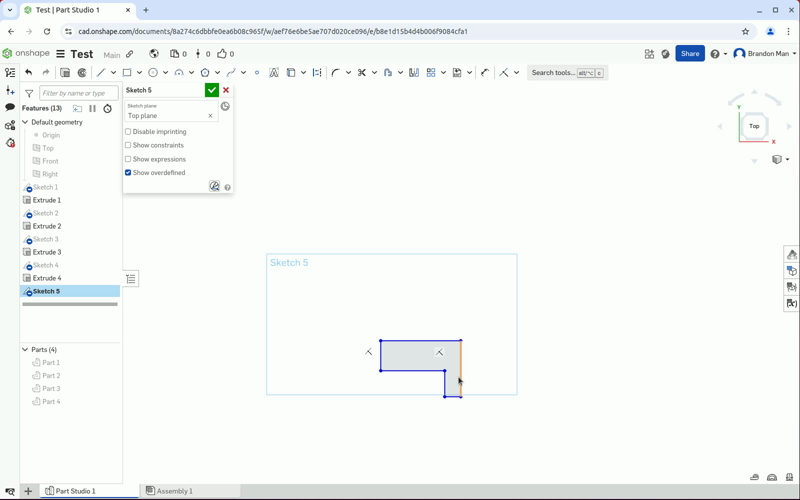
scroll(6)
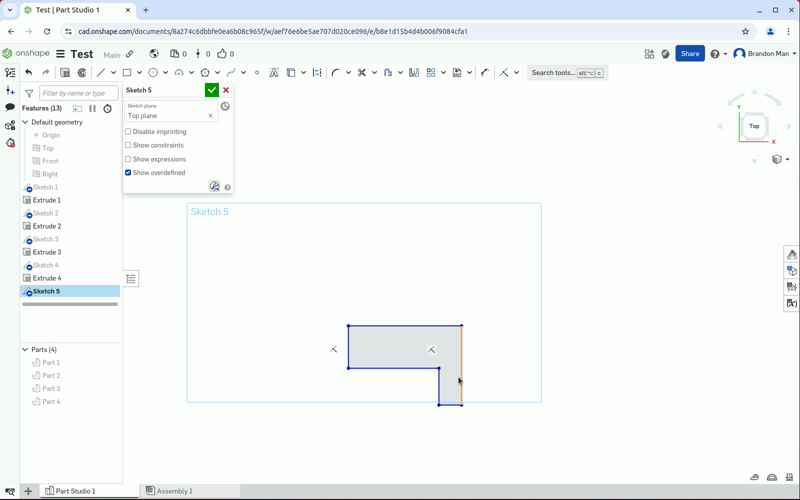
scroll(6)
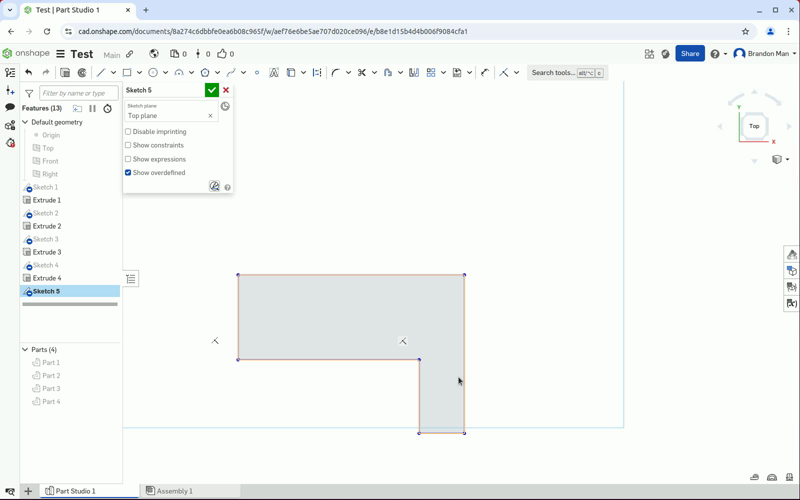
click(458, 376)
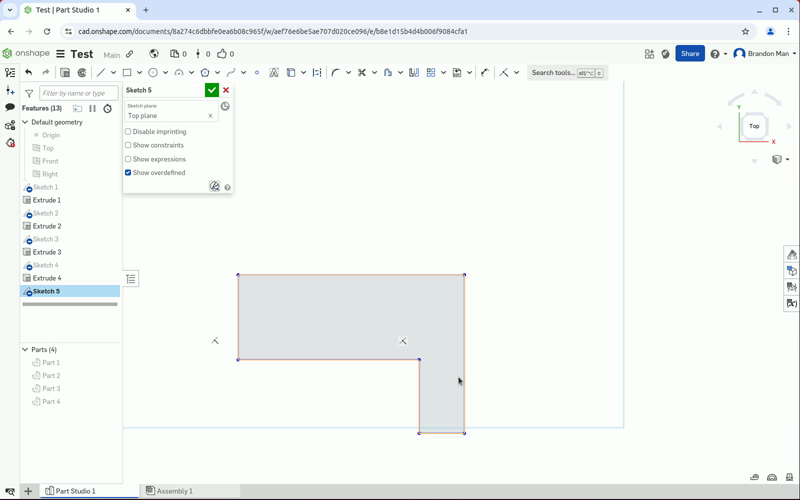
scroll(-6)
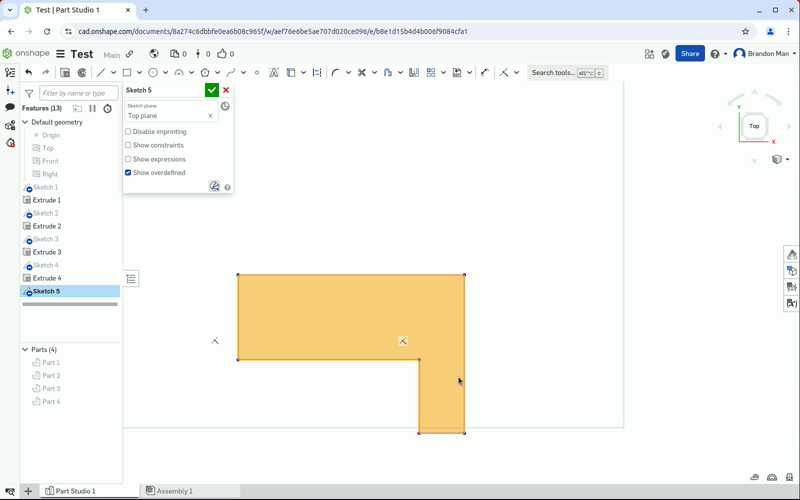
scroll(-6)
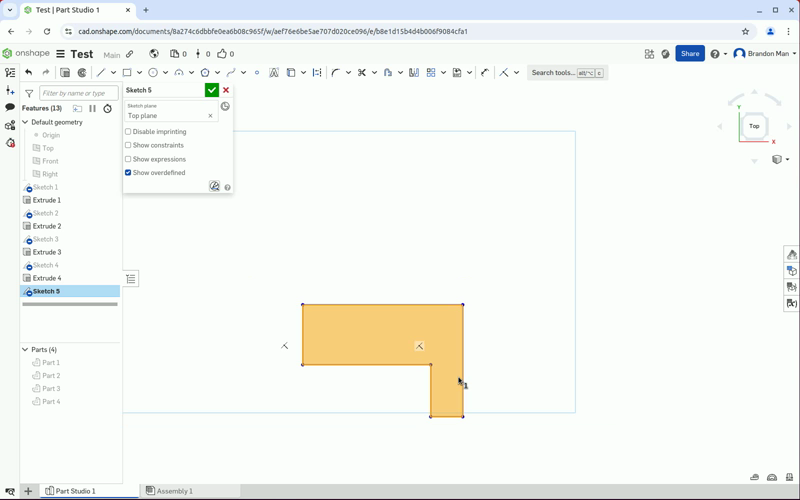
scroll(-6)
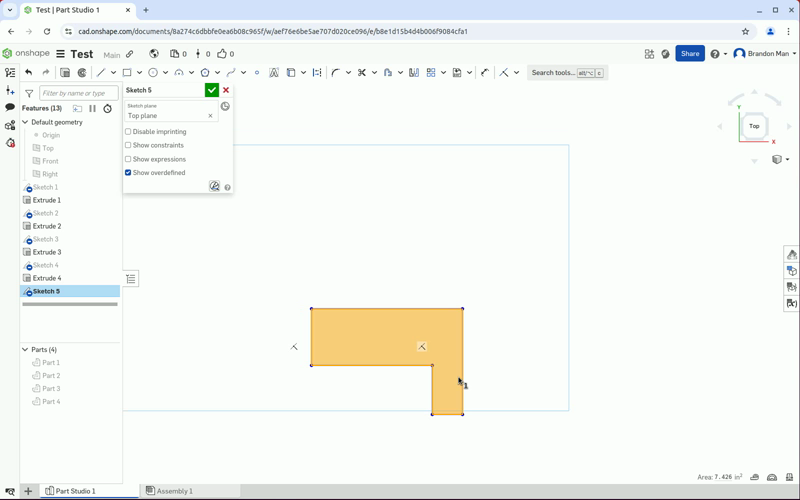
scroll(-6)
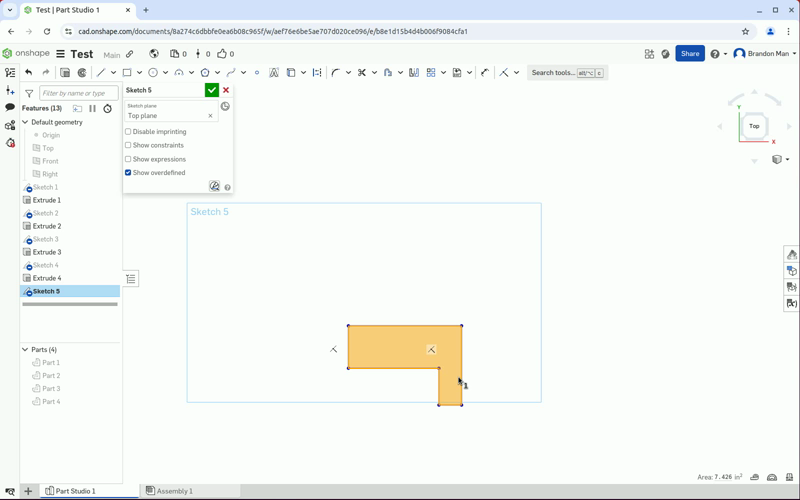
scroll(-6)
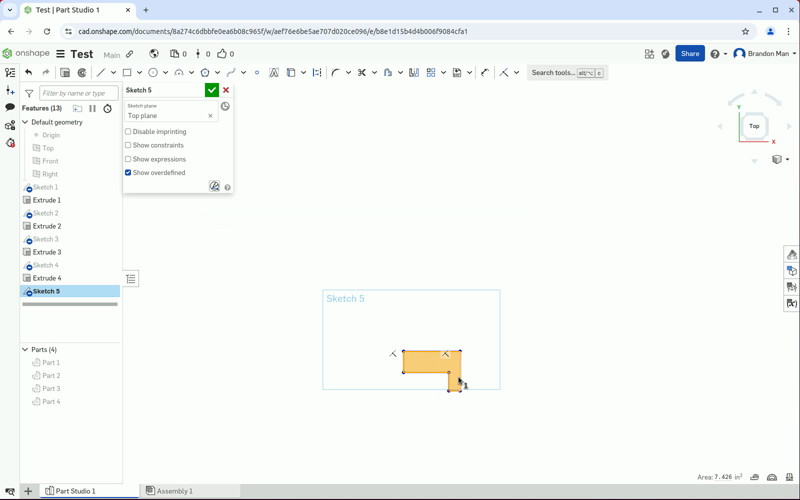
scroll(-6)
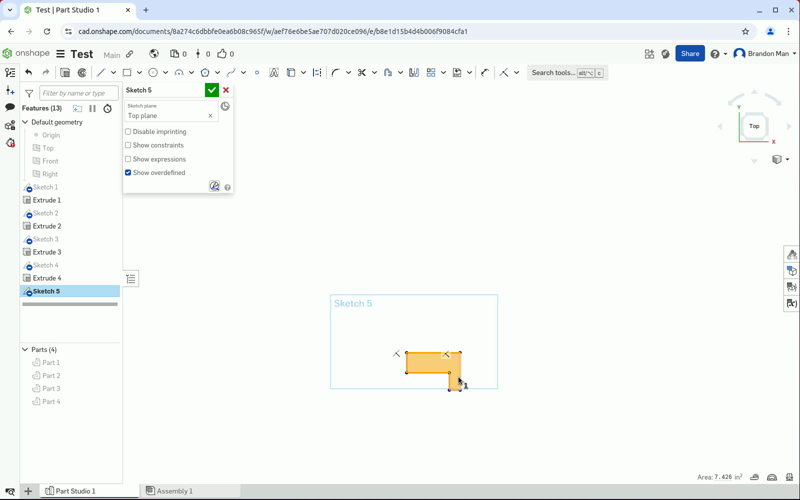
scroll(-6)
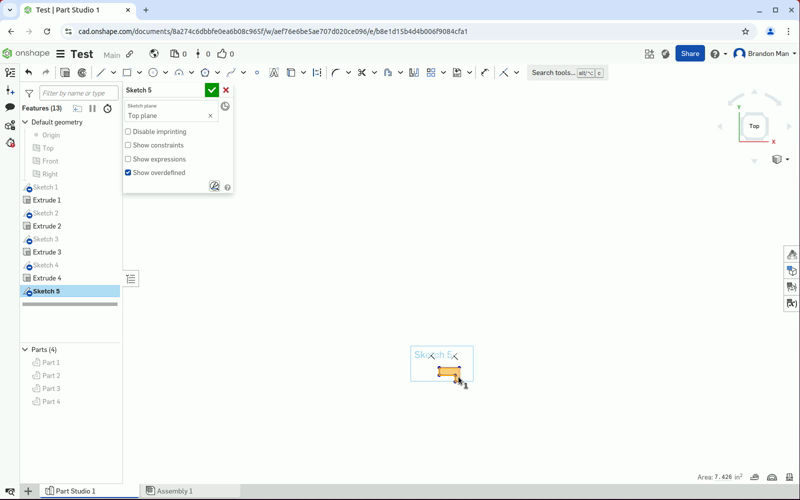
mouse_move(73, 352)
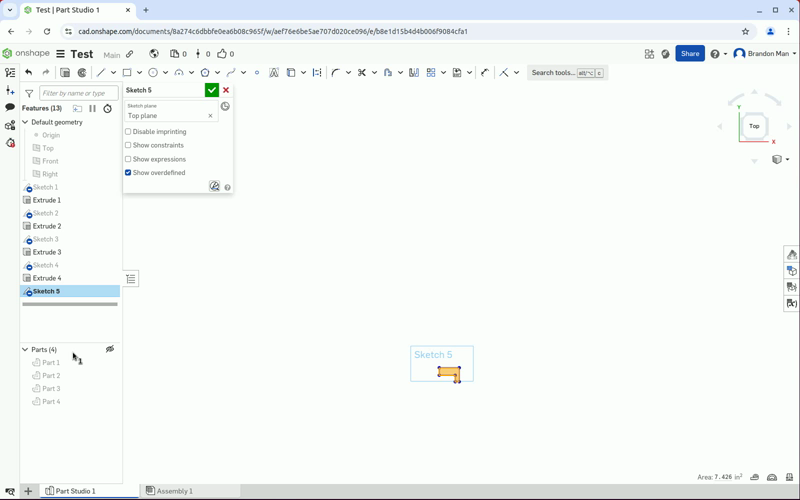
key(shift+y)
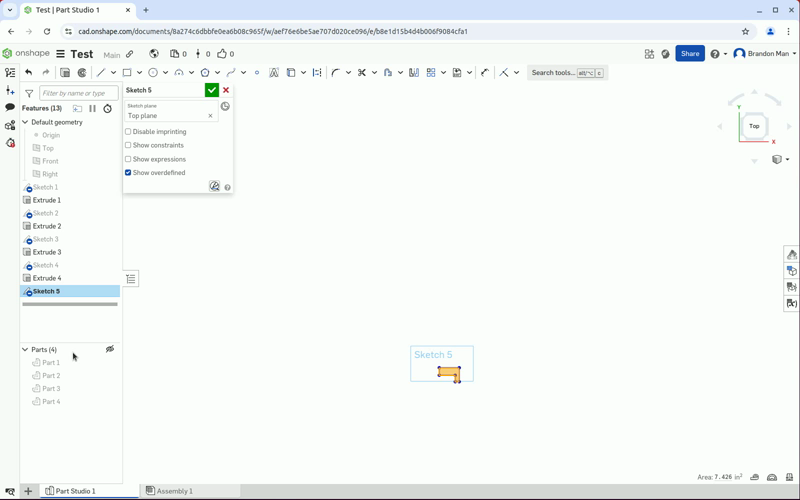
key(shift+e)
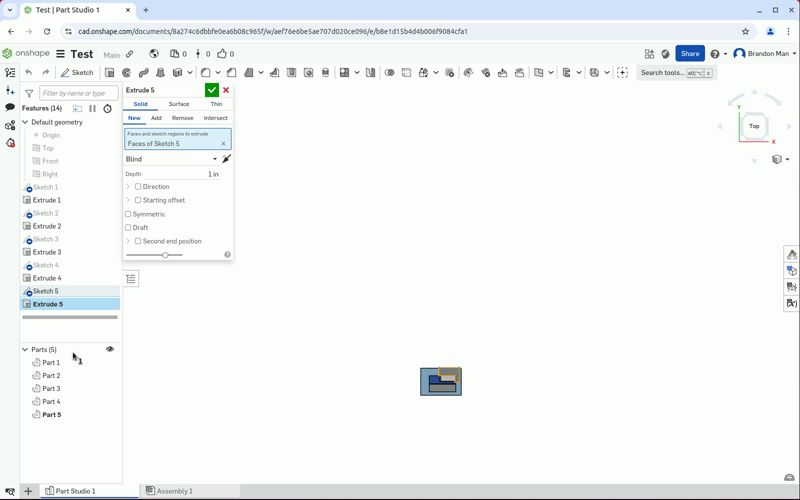
mouse_move(143, 106)
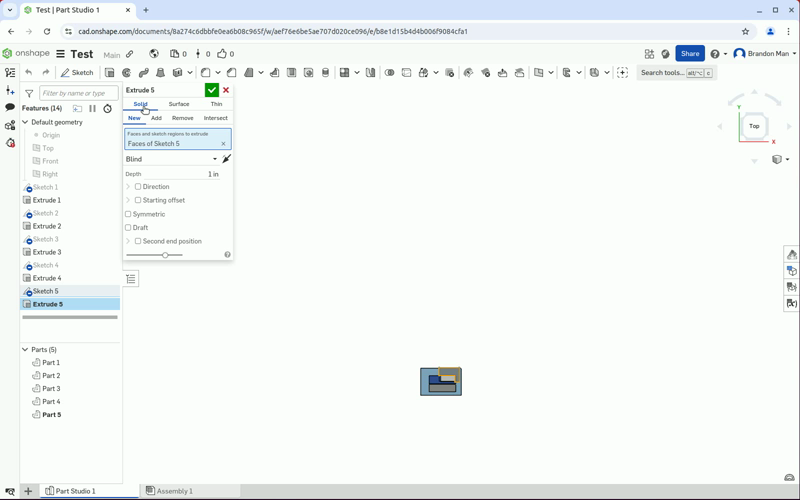
click(143, 106)
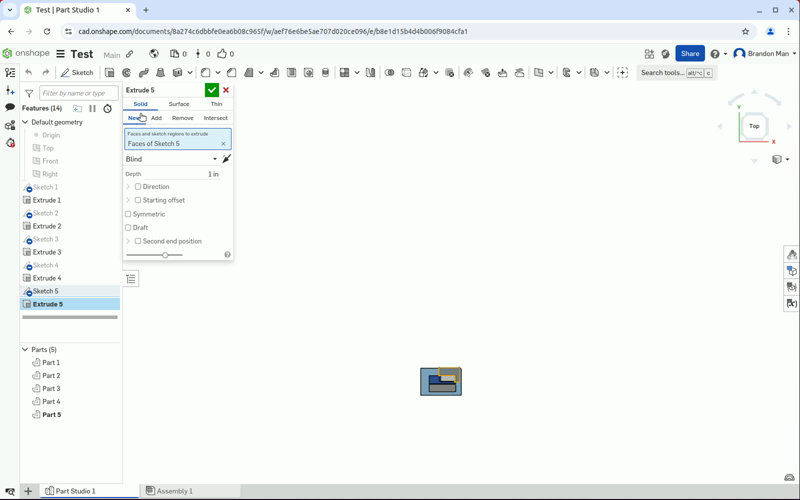
mouse_move(137, 120)
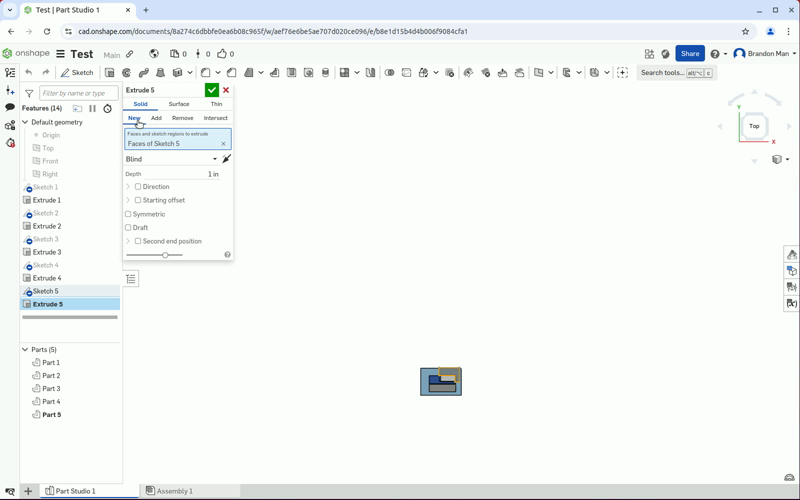
click(137, 120)
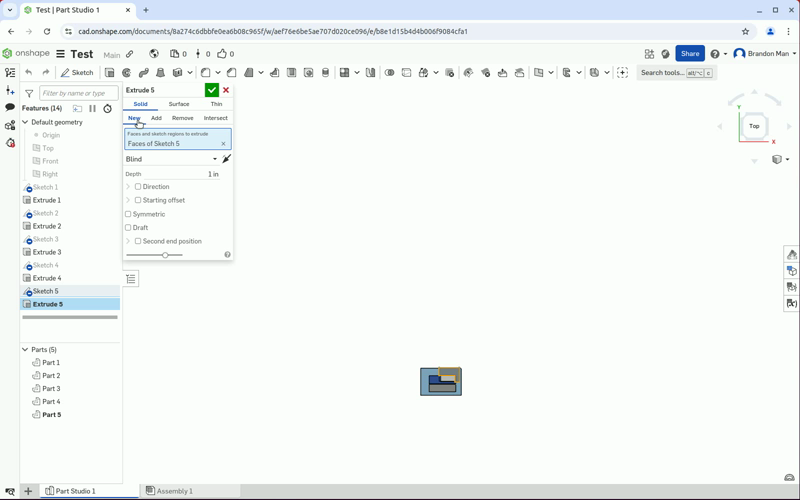
key(tab, 4)
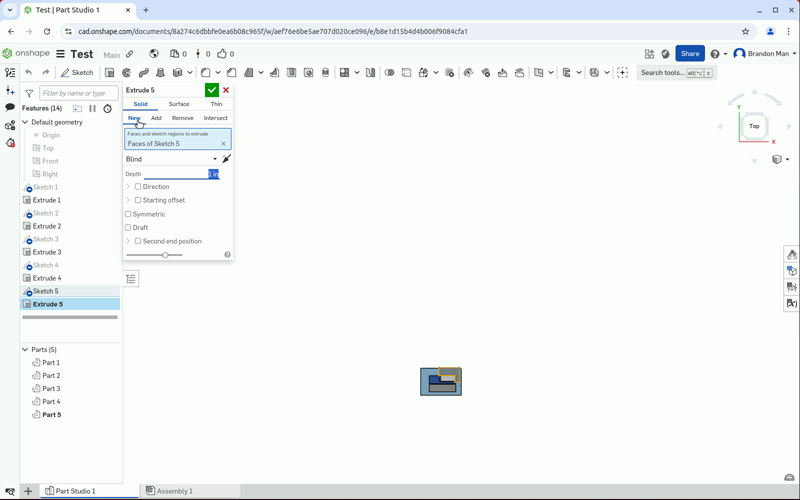
text(0.722)
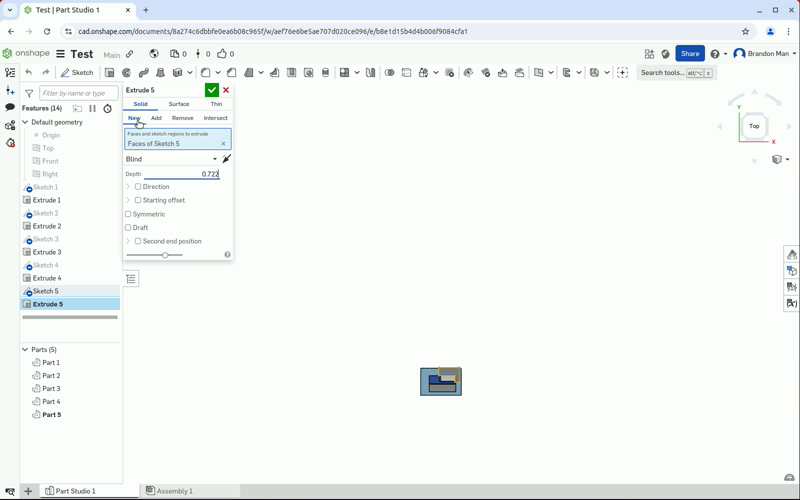
key(enter)
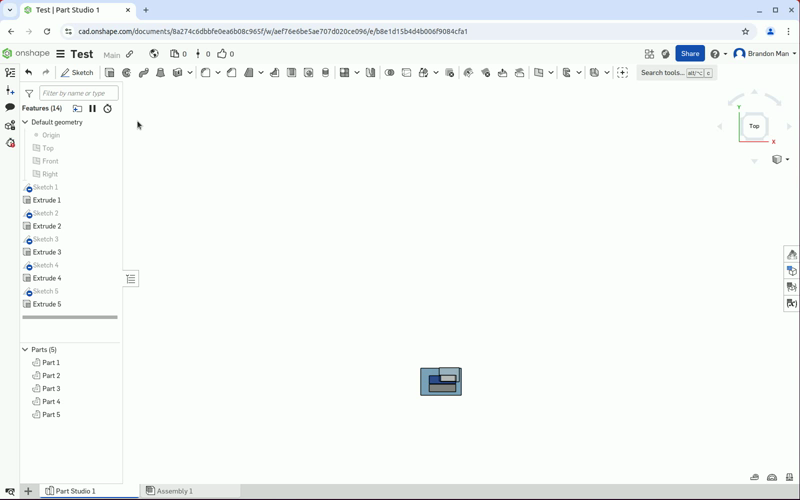
key(shift+h)
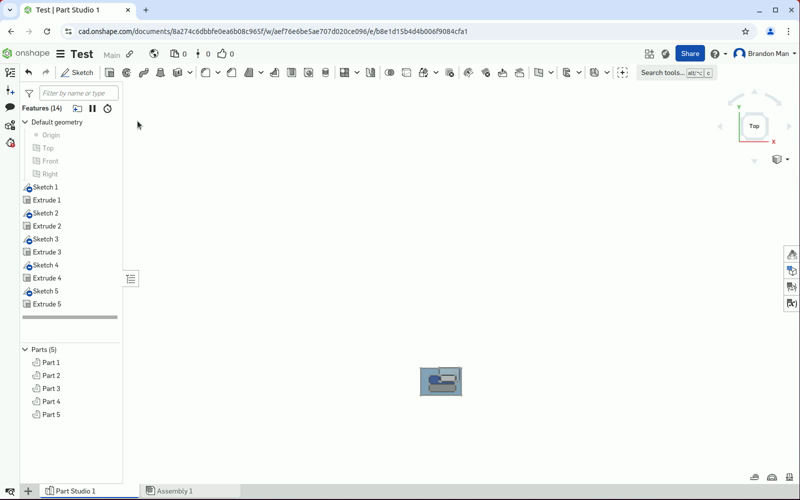
key(shift+h)
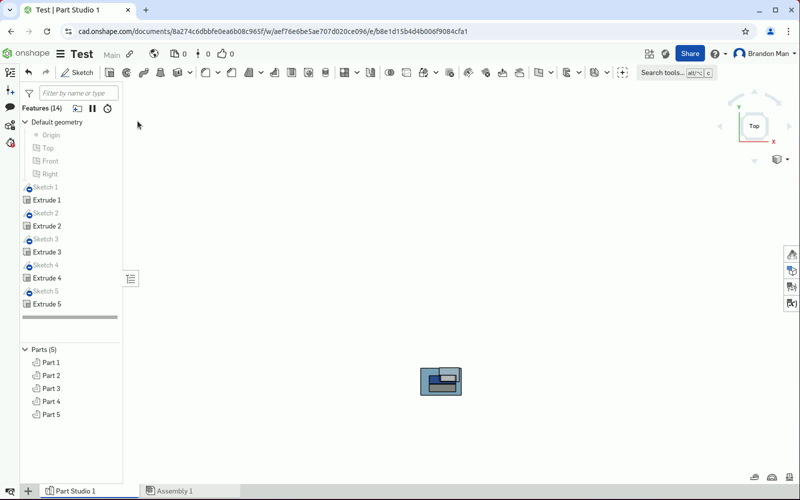
mouse_move(73, 189)
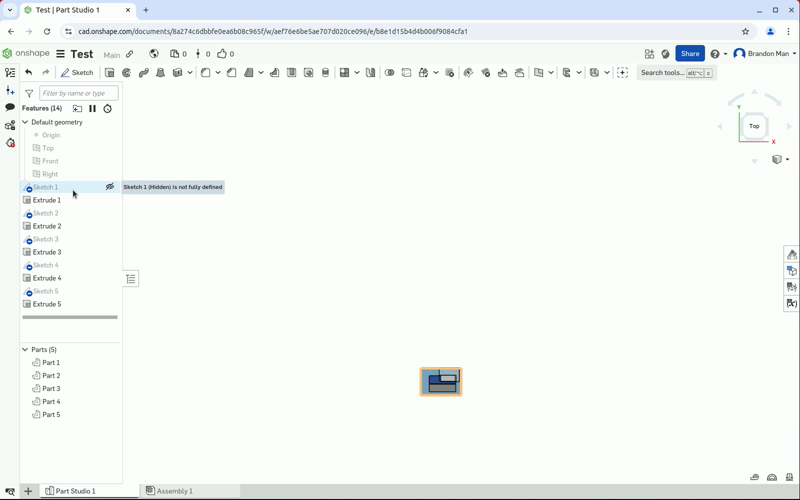
click(73, 189)
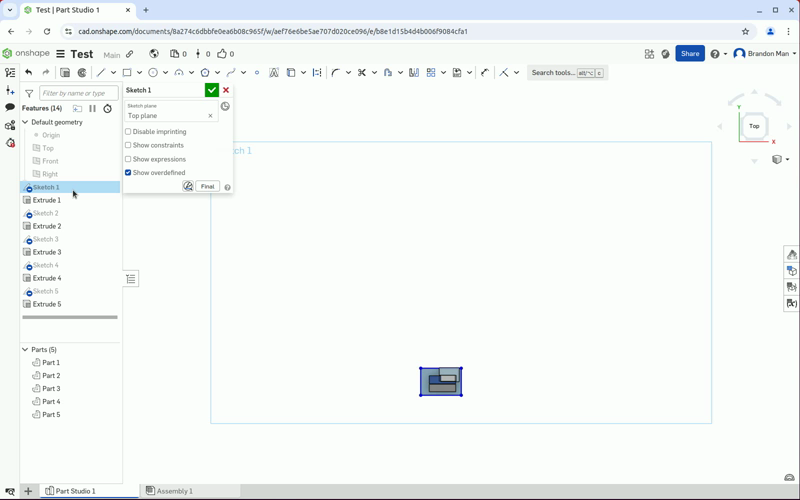
mouse_move(229, 92)
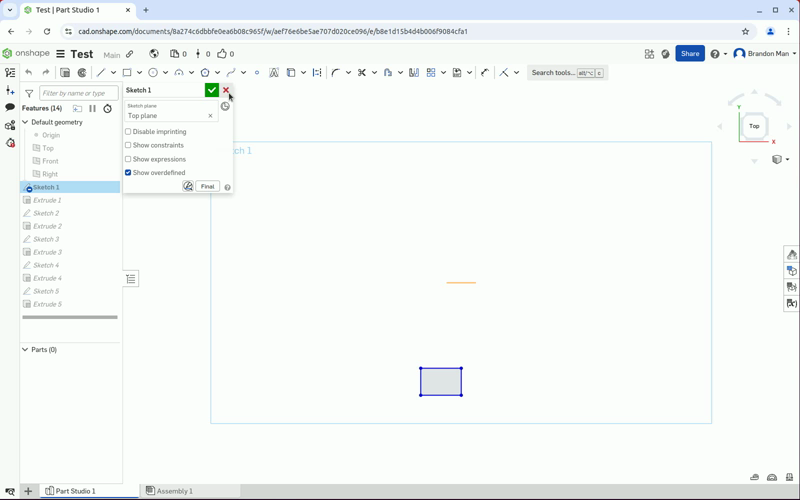
click(229, 92)
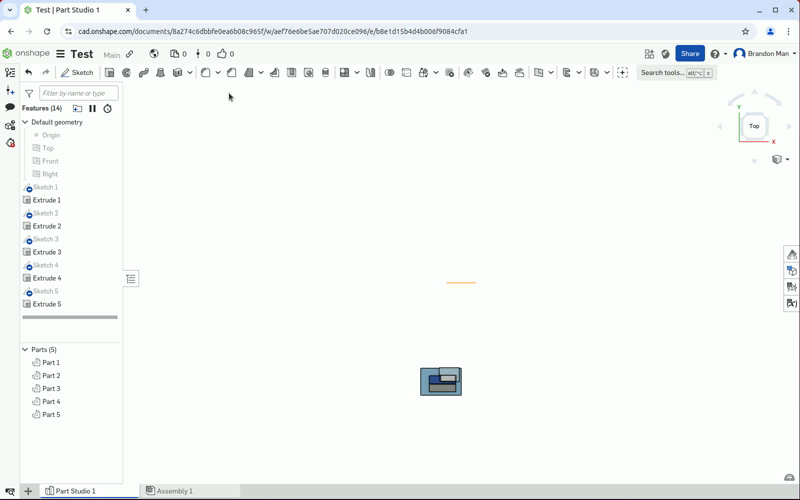
mouse_move(541, 75)
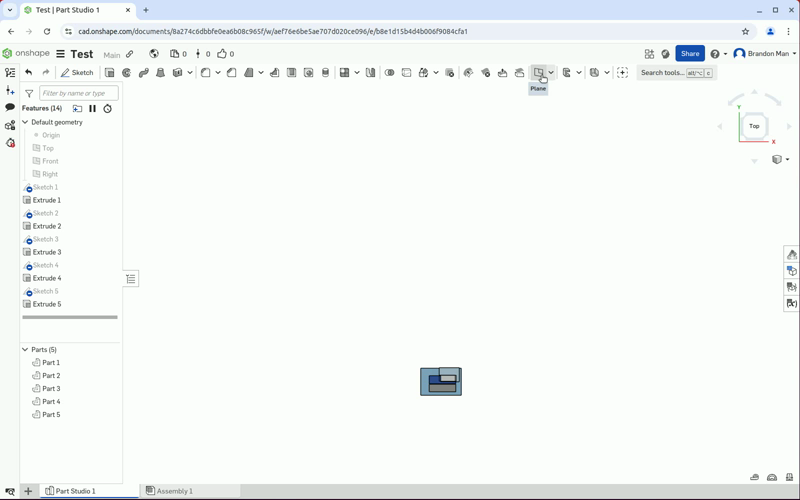
click(541, 75)
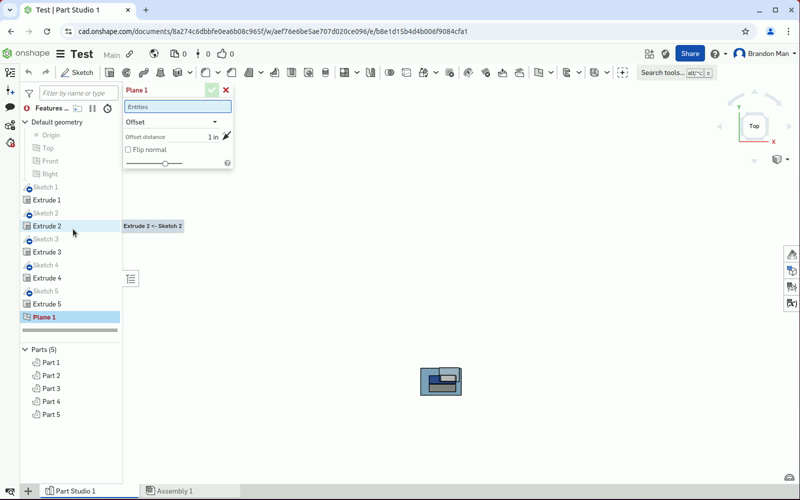
scroll(3)
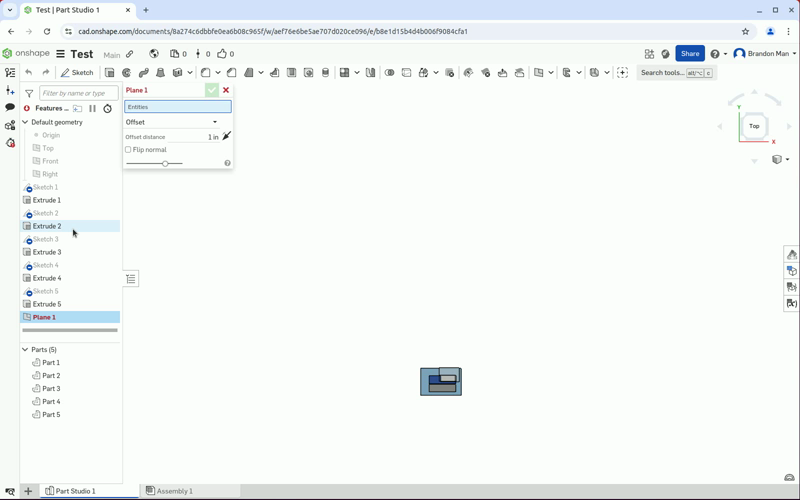
mouse_move(73, 150)
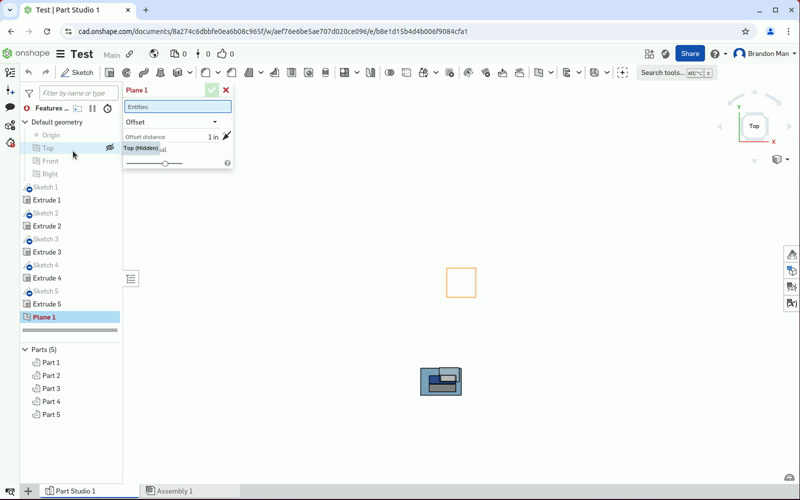
click(73, 150)
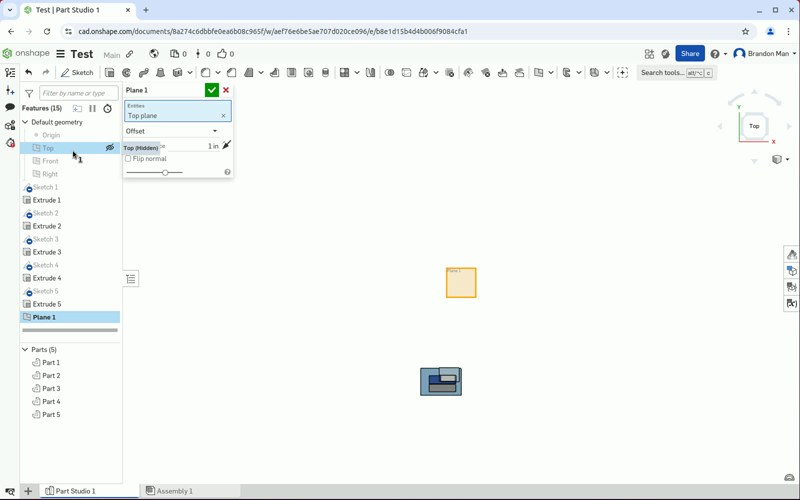
key(tab, 2)
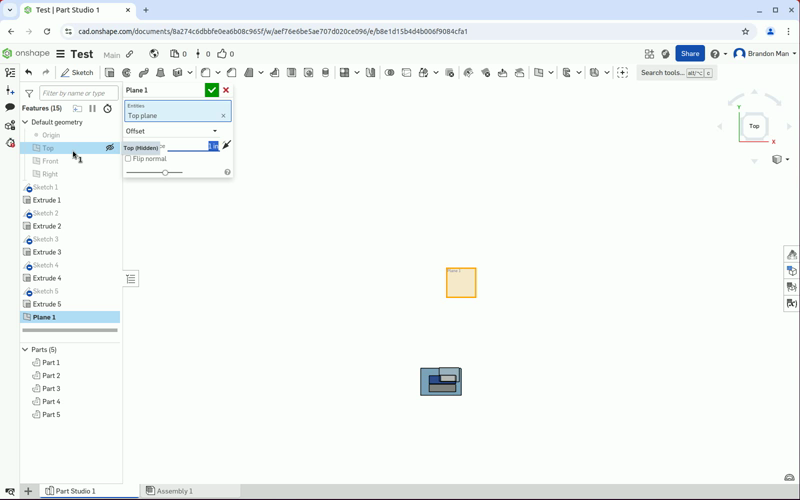
text(0.709)
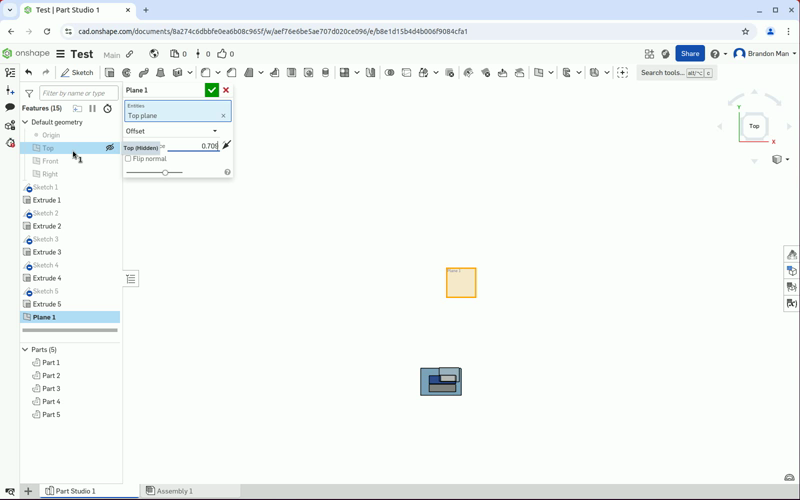
key(enter, 2)
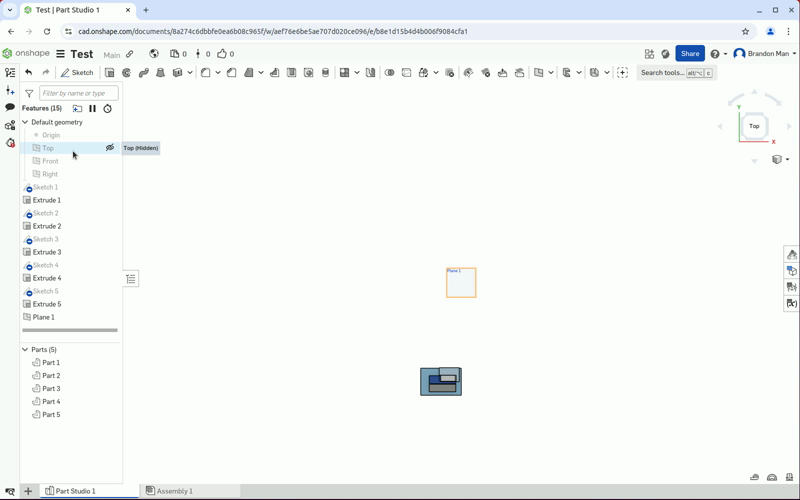
key(shift+s)
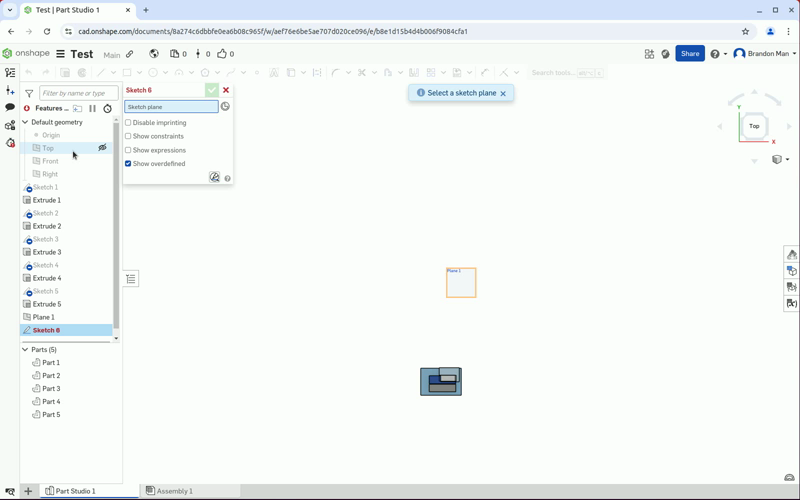
mouse_move(69, 319)
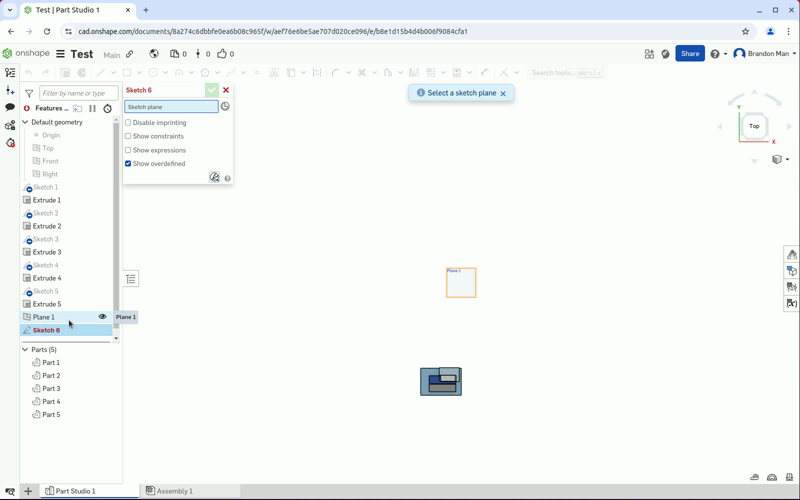
click(69, 319)
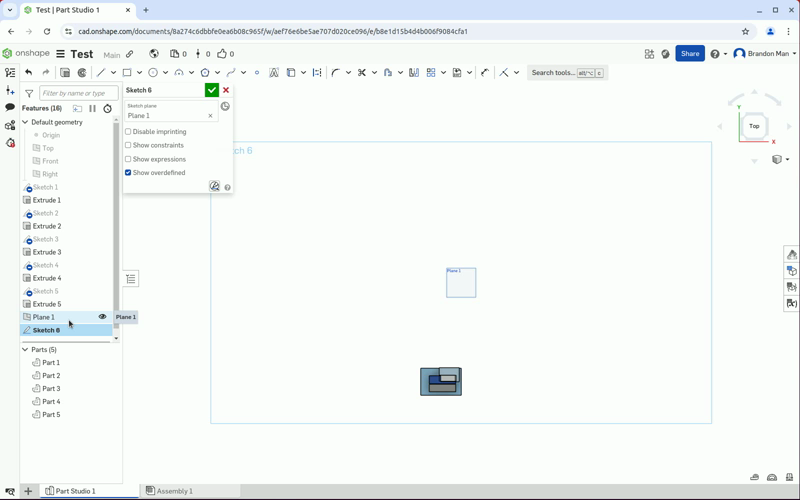
mouse_move(73, 352)
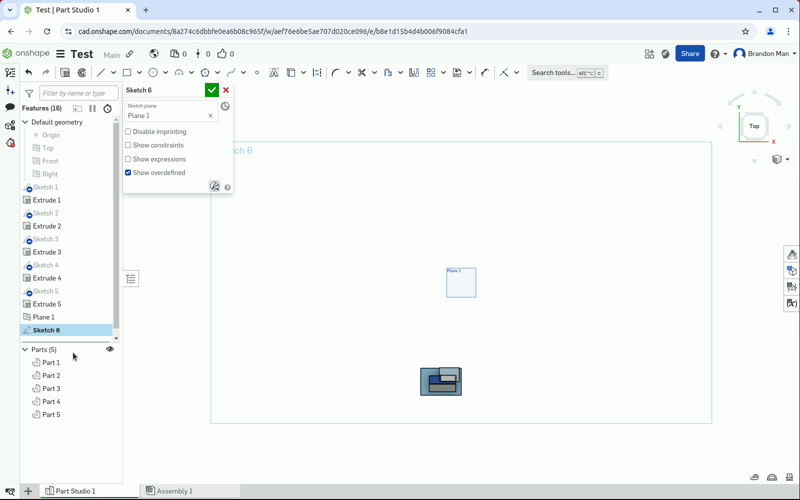
key(y)
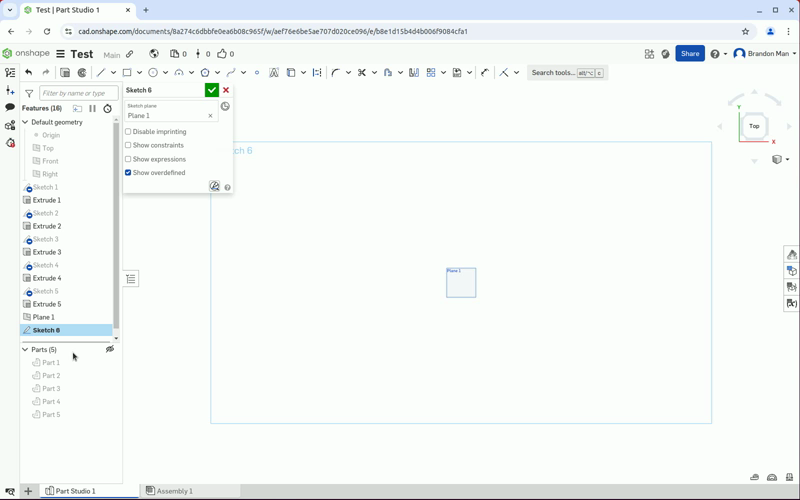
key(c)
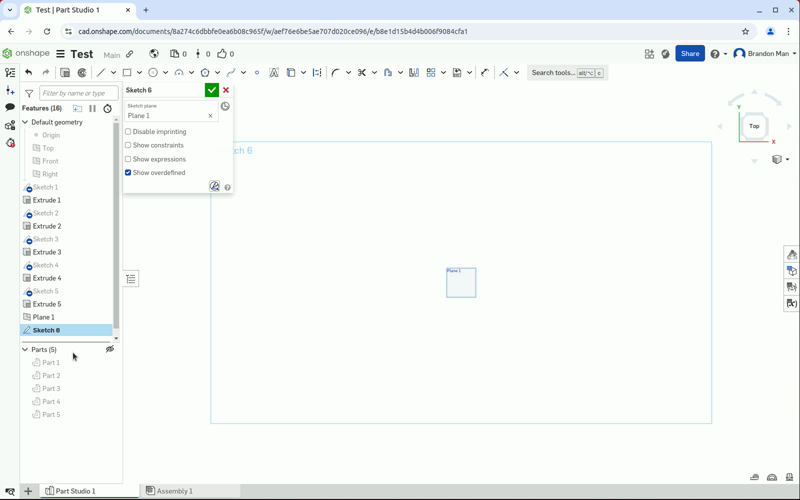
key_down(shift)
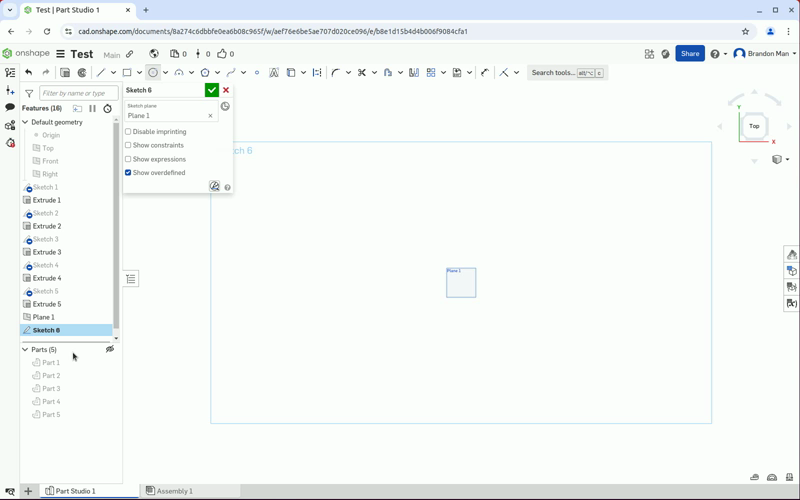
mouse_move(440, 383)
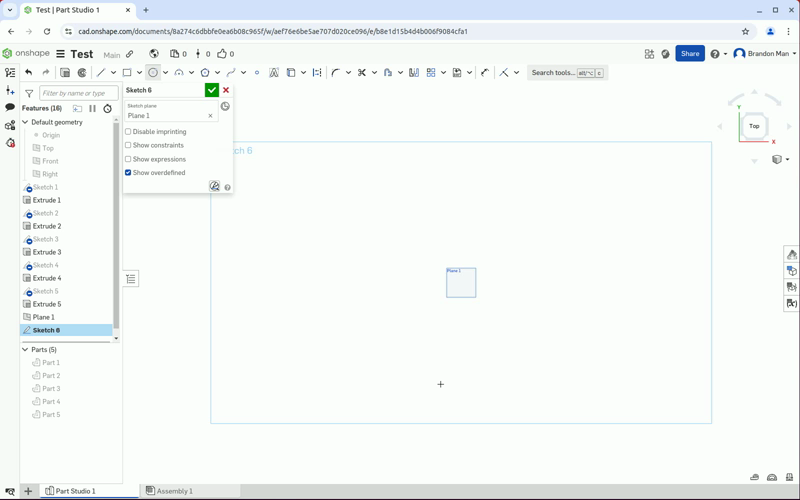
click(440, 383)
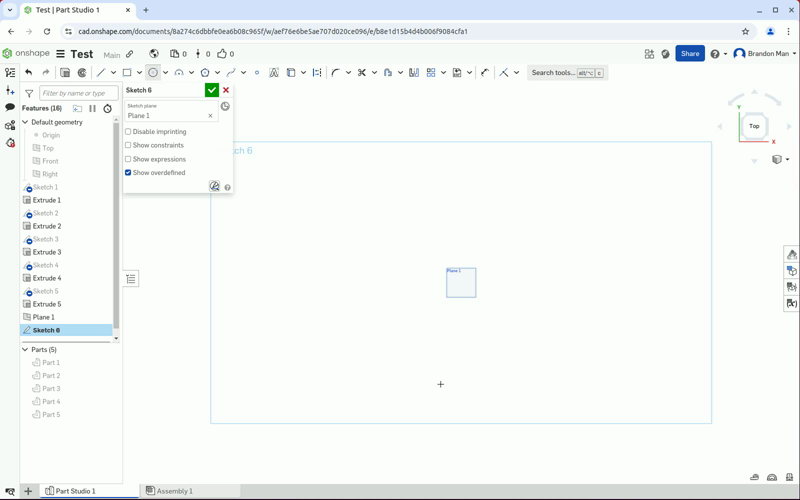
key_up(shift)
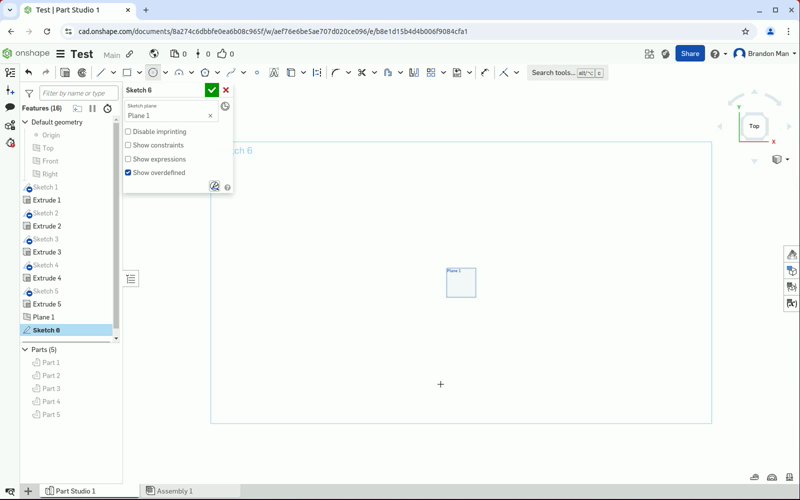
mouse_move(447, 383)
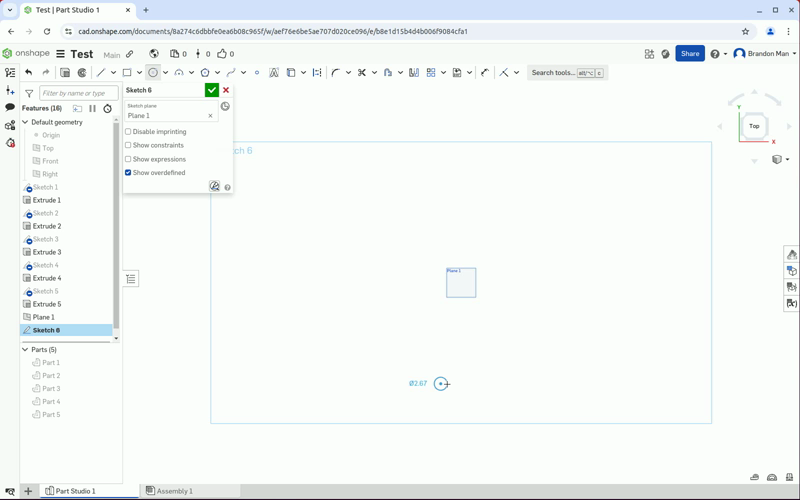
click(447, 383)
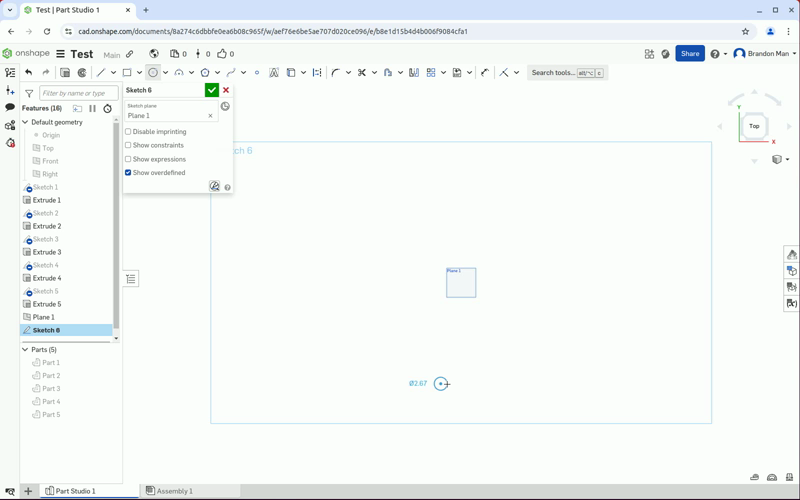
key(esc)
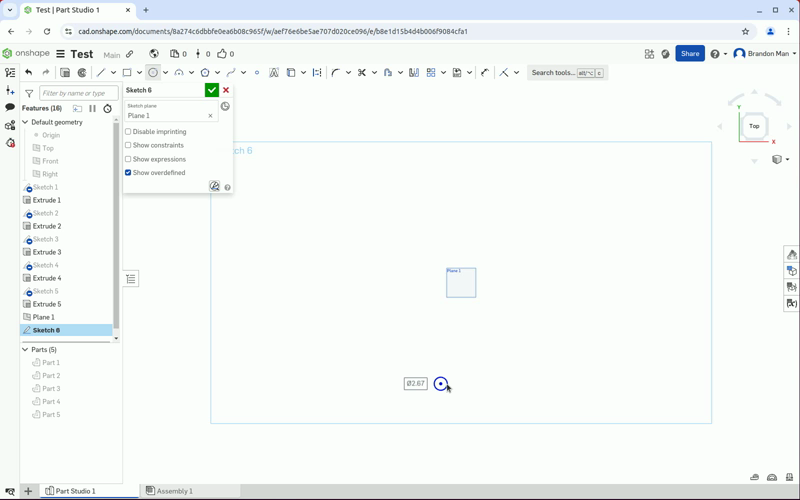
mouse_move(440, 377)
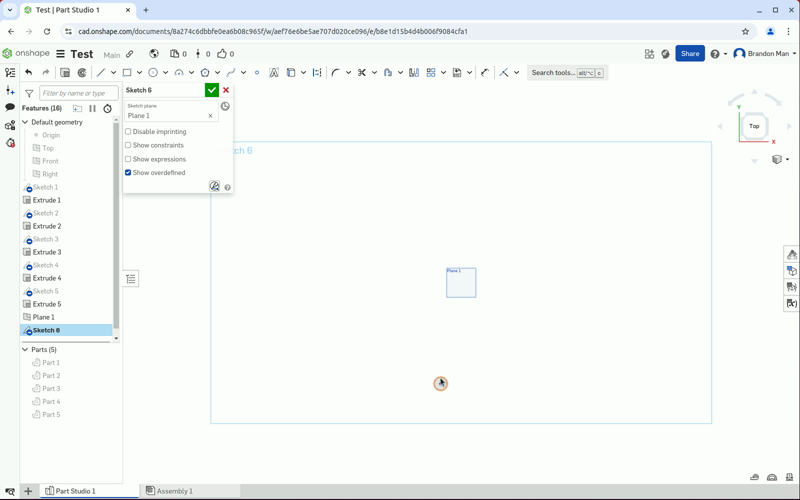
scroll(6)
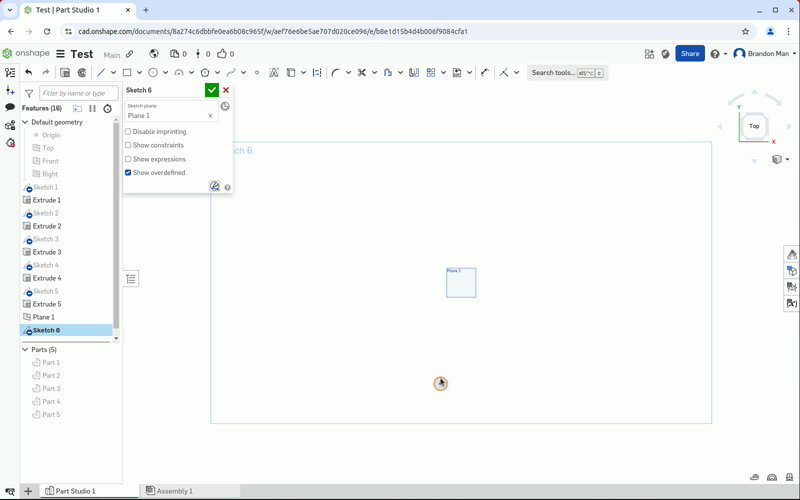
scroll(6)
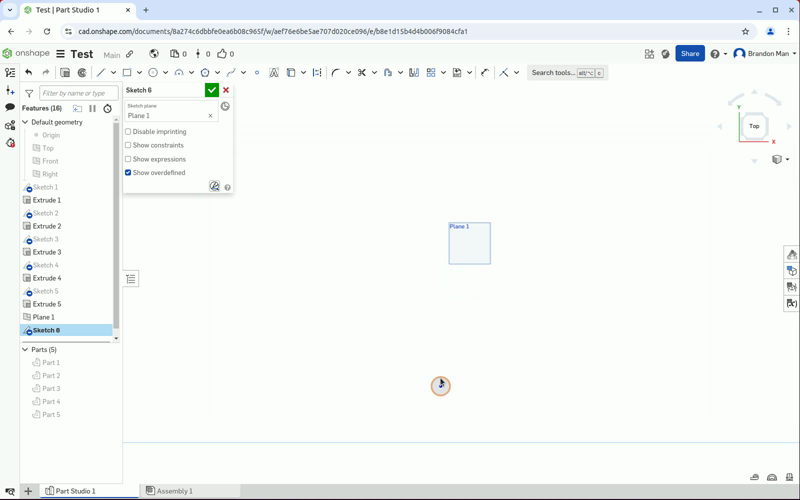
scroll(6)
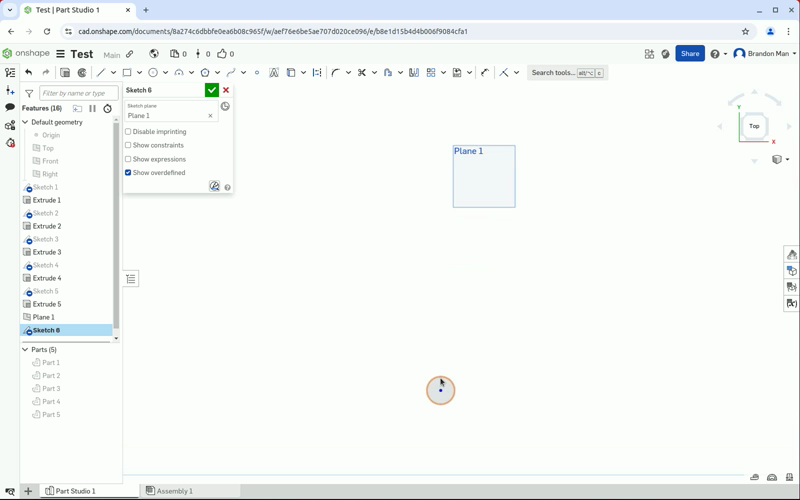
scroll(6)
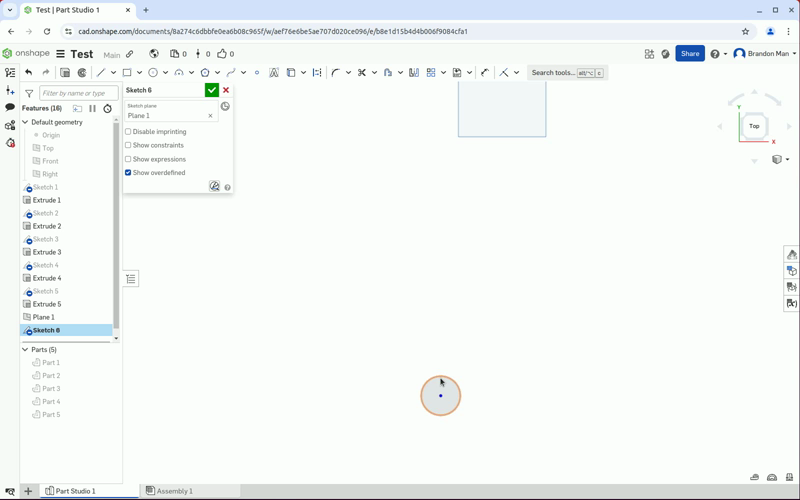
scroll(6)
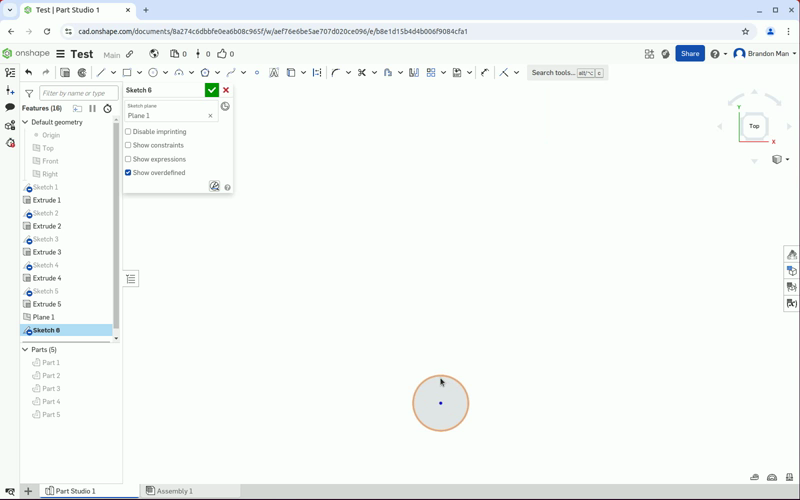
scroll(6)
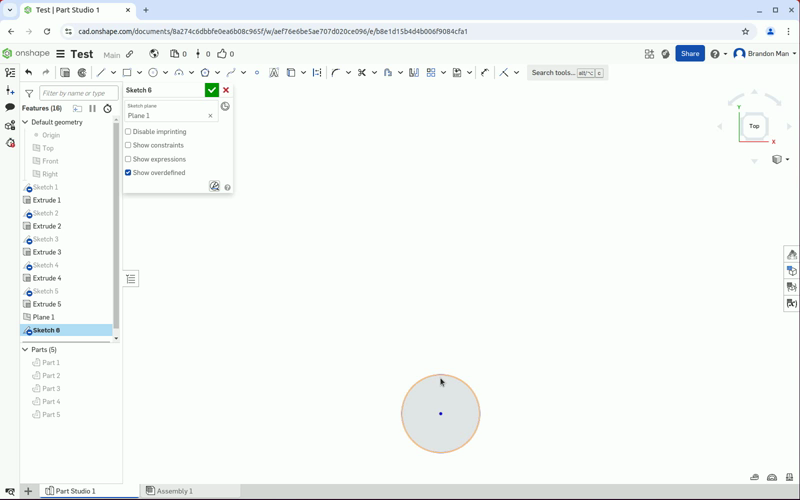
scroll(6)
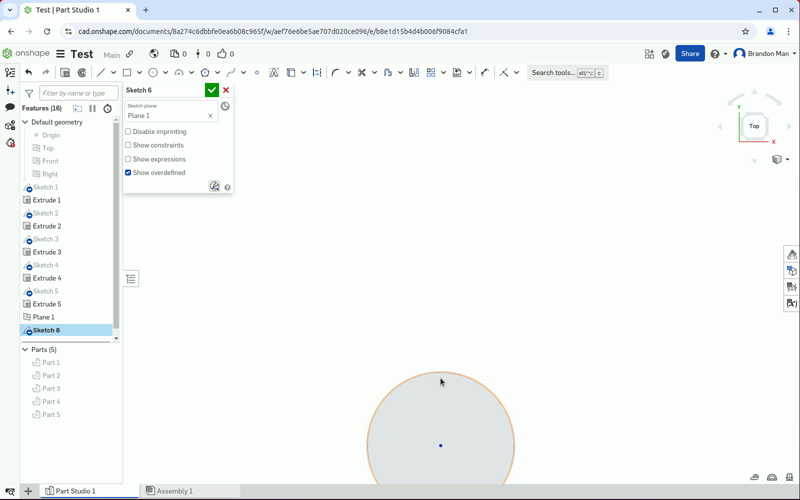
click(440, 377)
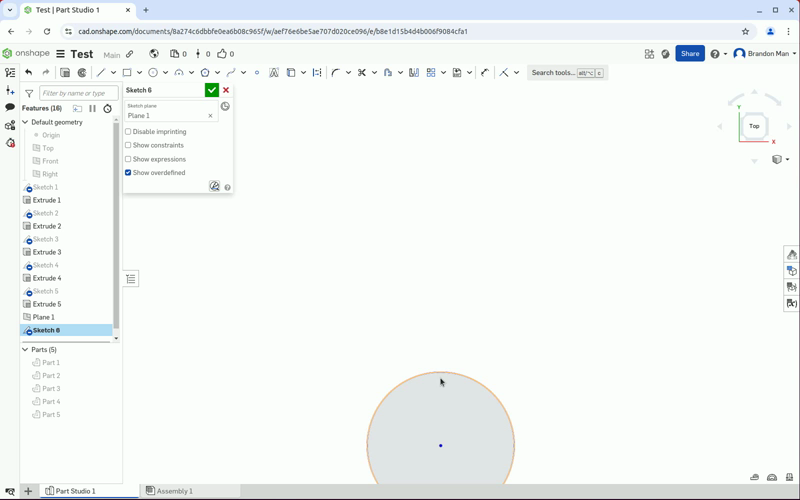
scroll(-6)
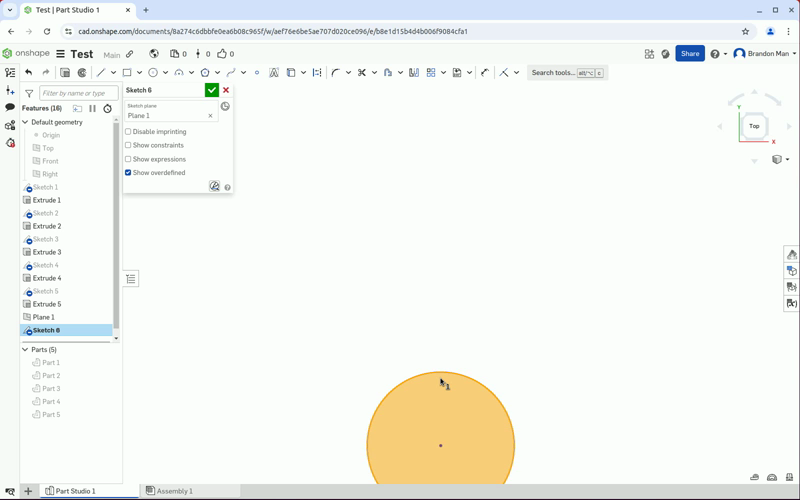
scroll(-6)
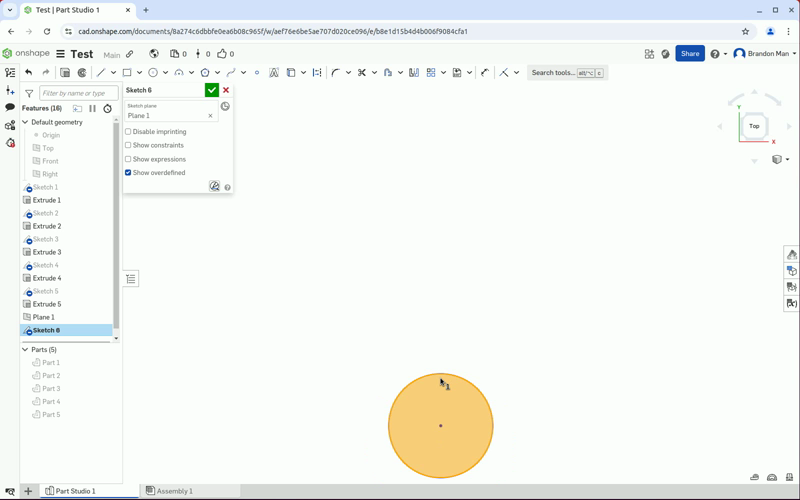
scroll(-6)
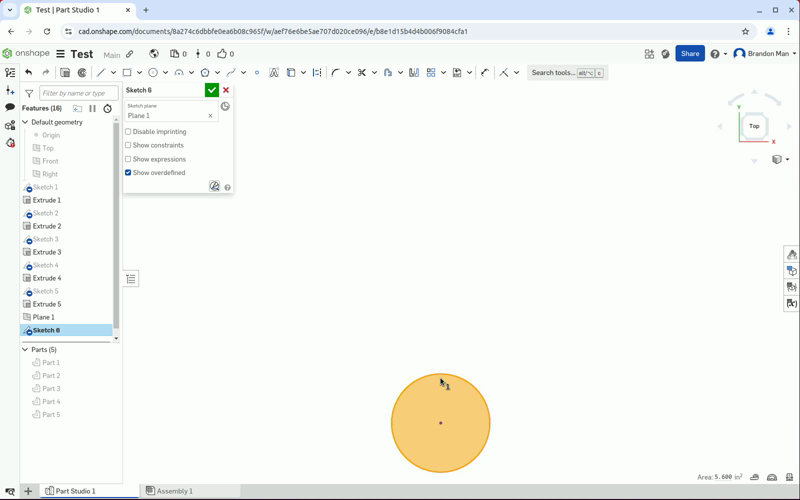
scroll(-6)
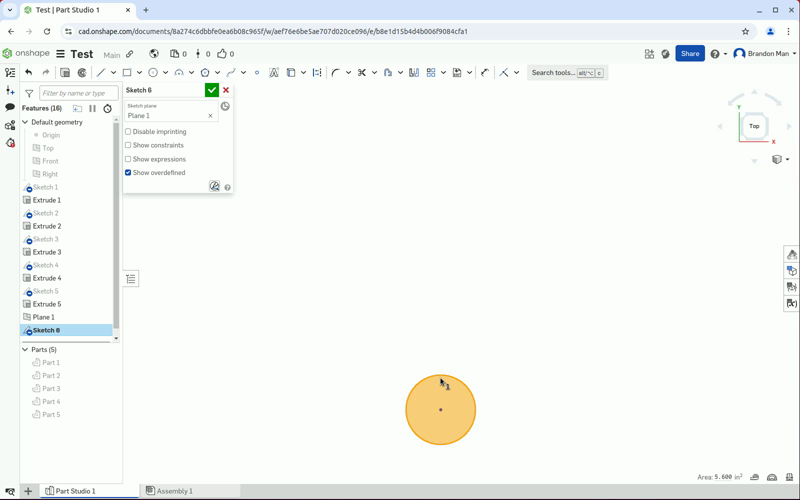
scroll(-6)
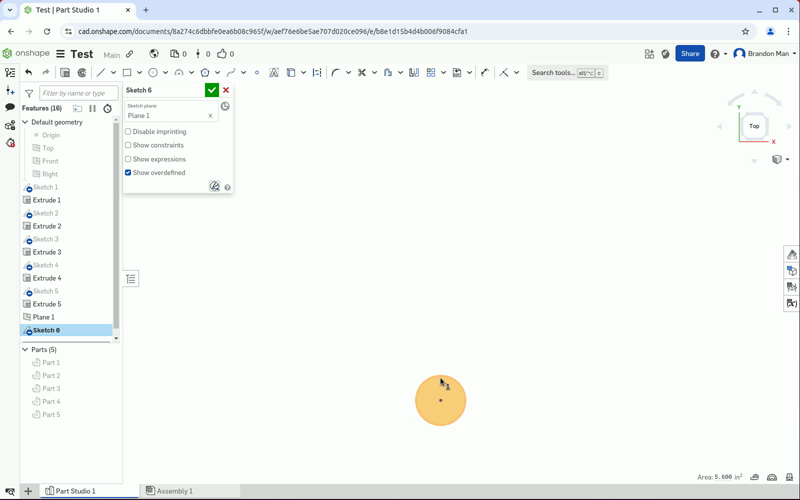
scroll(-6)
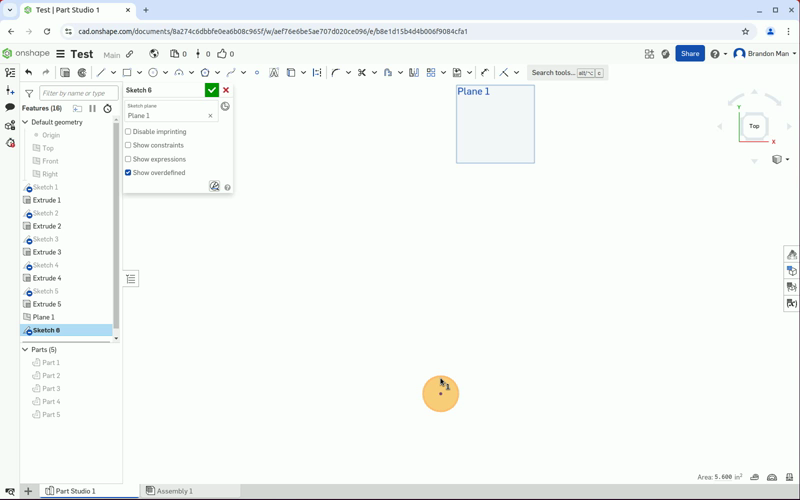
scroll(-6)
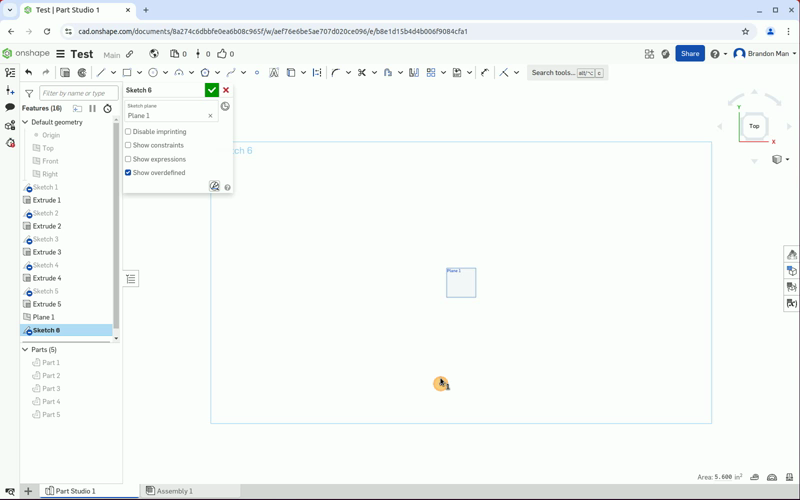
mouse_move(73, 352)
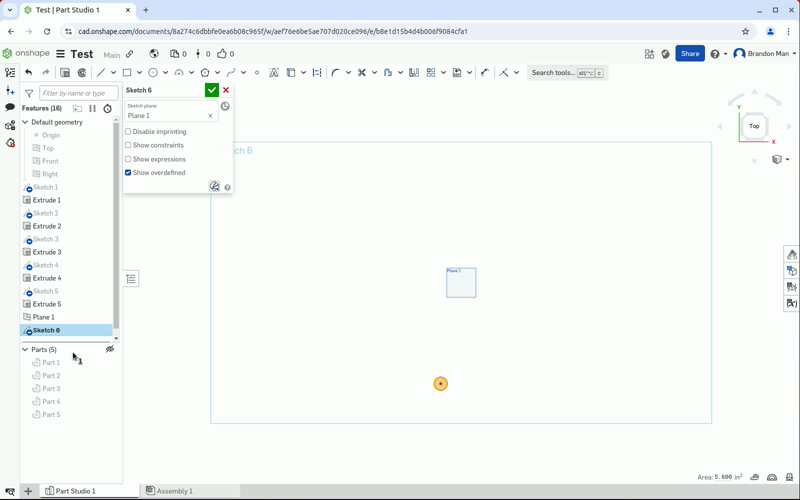
key(shift+y)
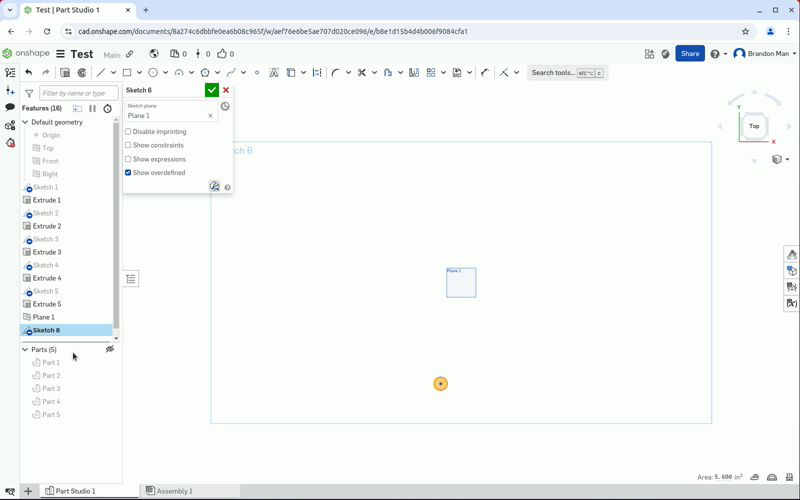
key(shift+e)
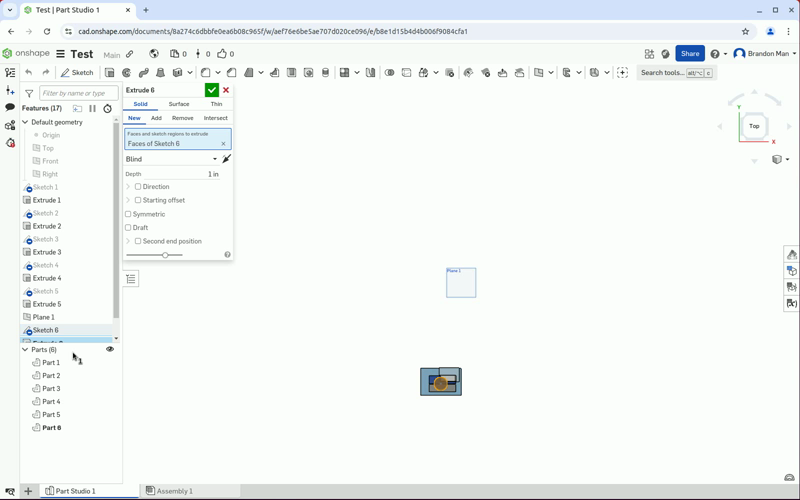
mouse_move(143, 106)
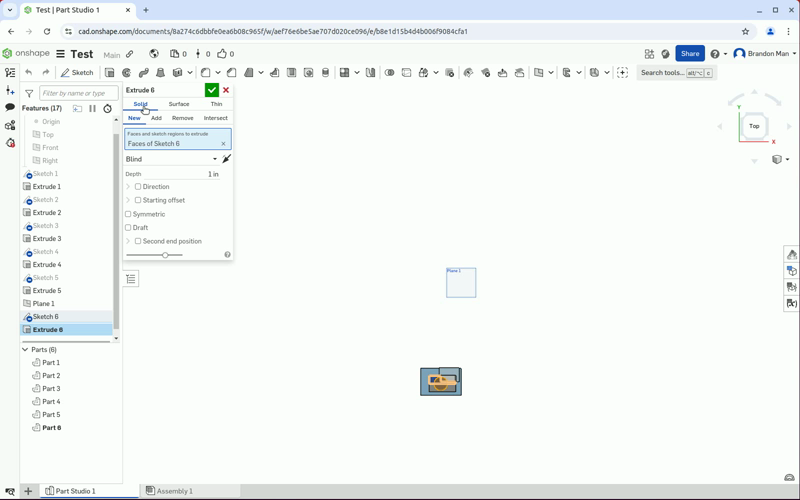
click(143, 106)
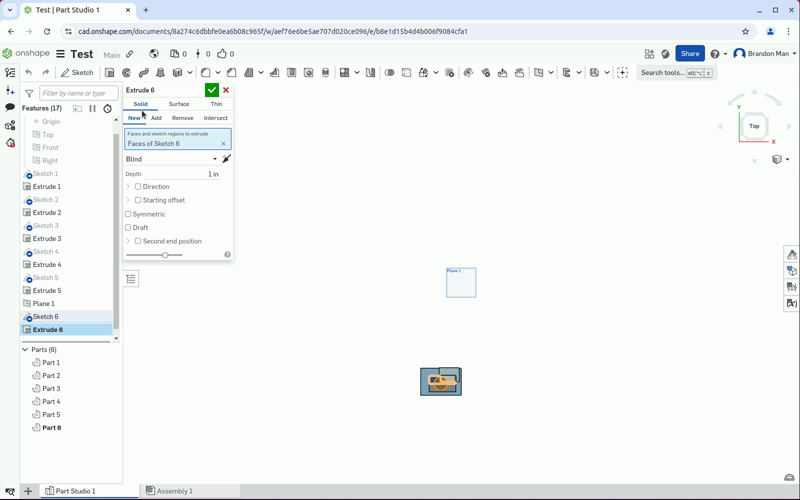
mouse_move(137, 120)
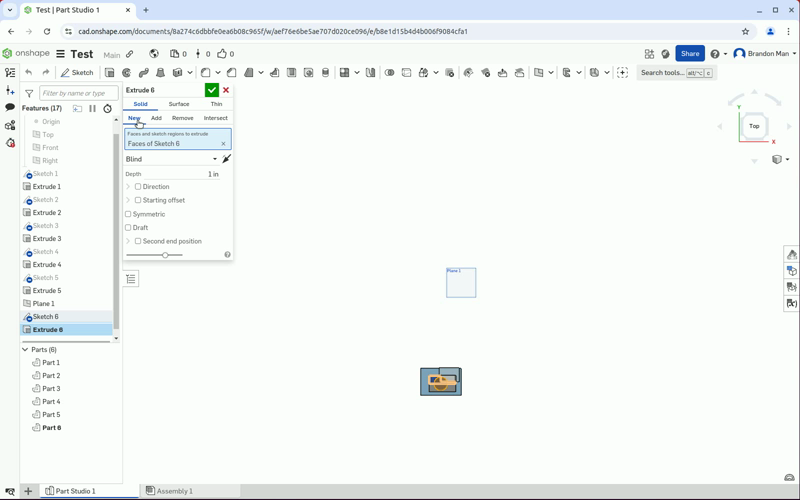
click(137, 120)
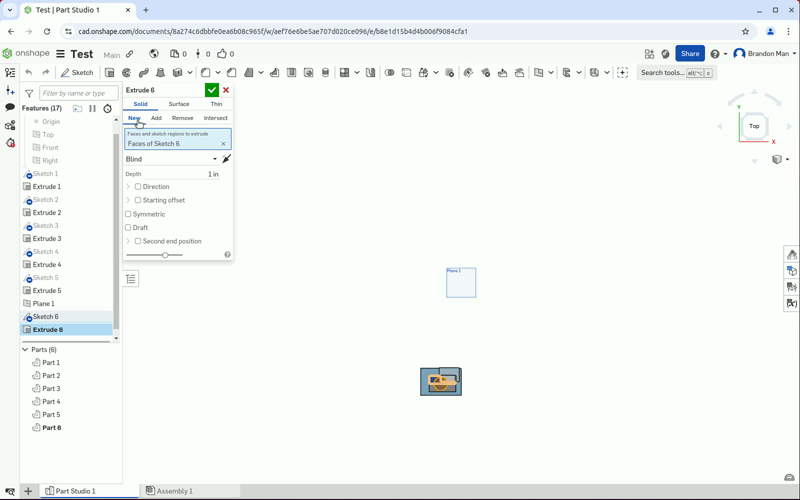
key(tab, 4)
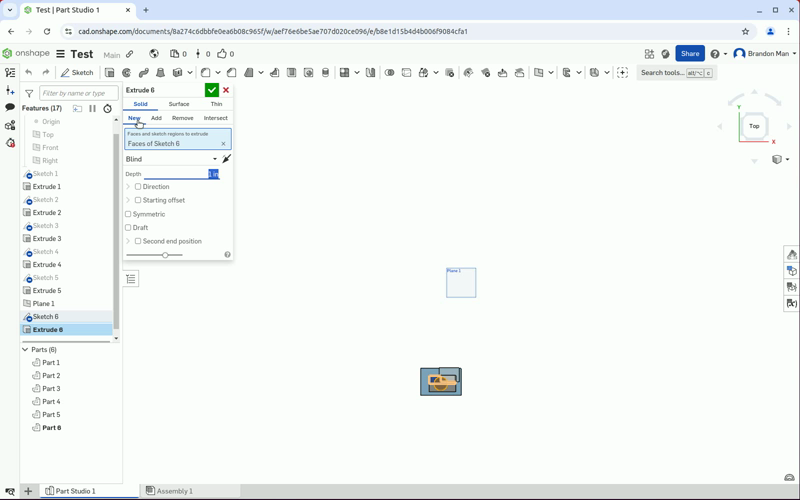
text(4.333)
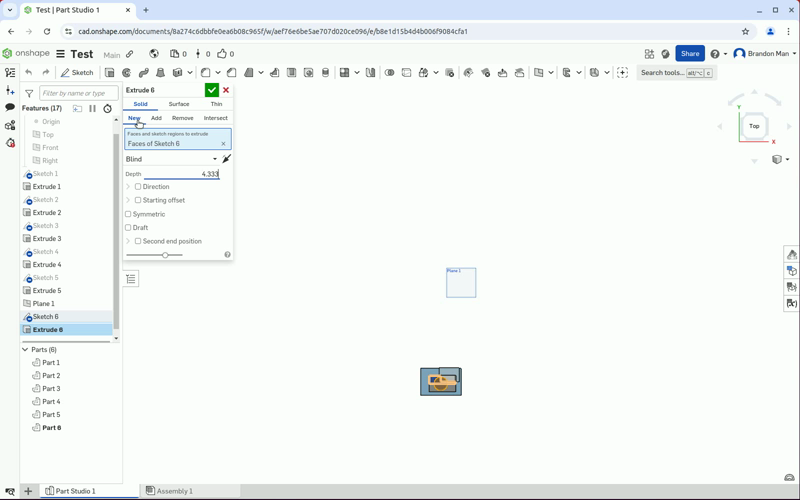
key(enter)
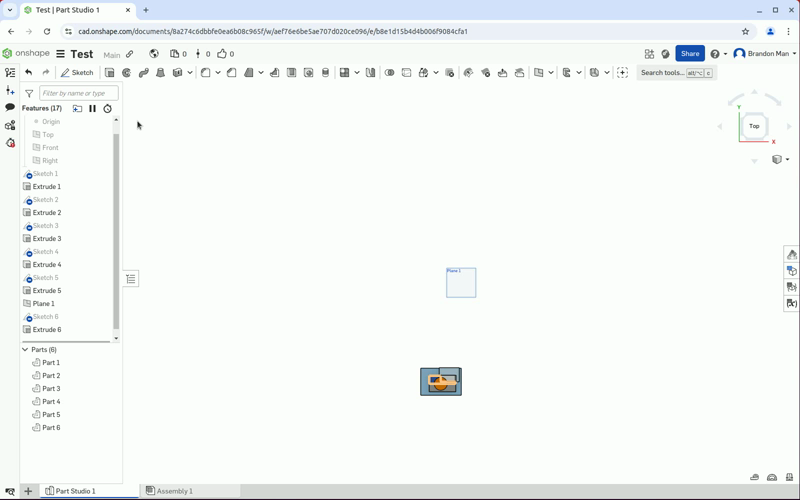
key(shift+h)
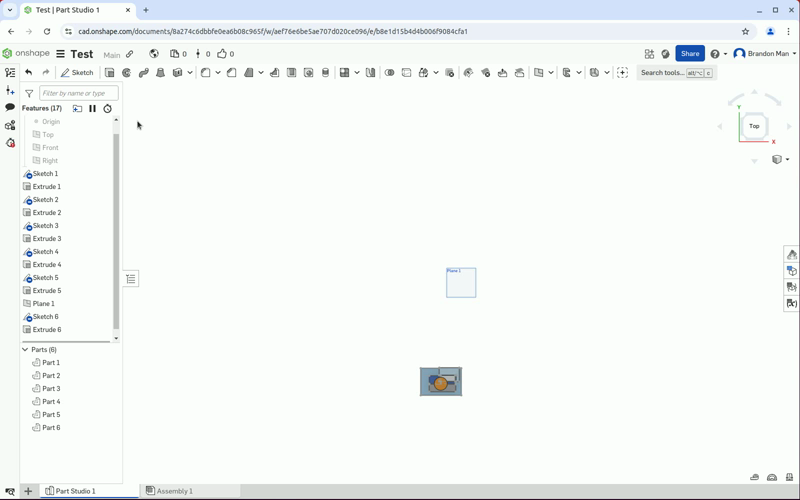
key(shift+h)
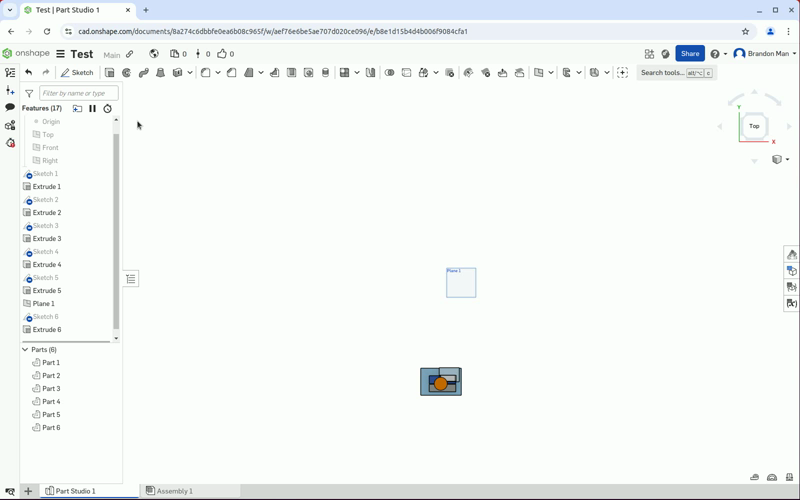
mouse_move(69, 176)
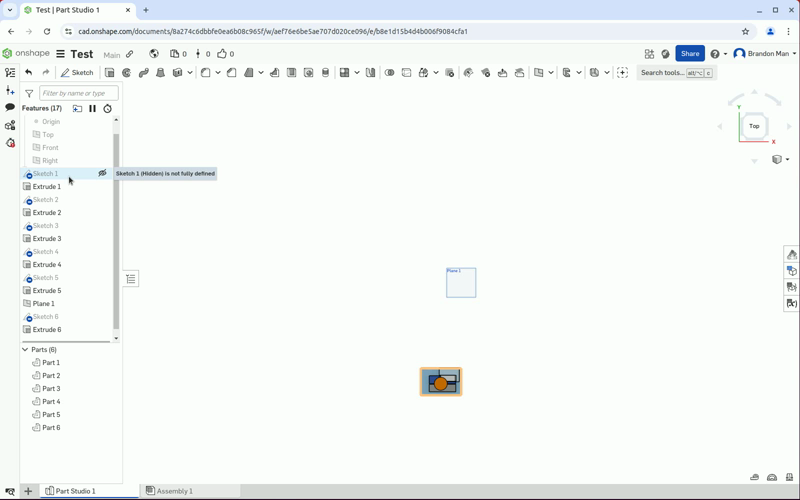
click(69, 176)
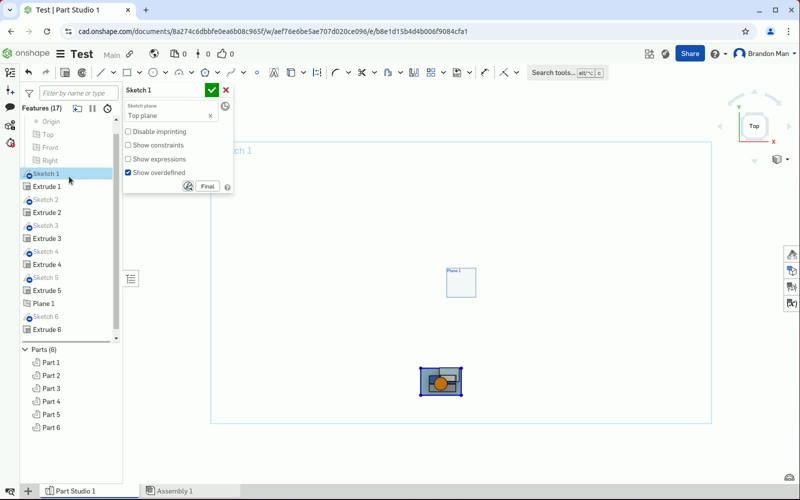
mouse_move(229, 92)
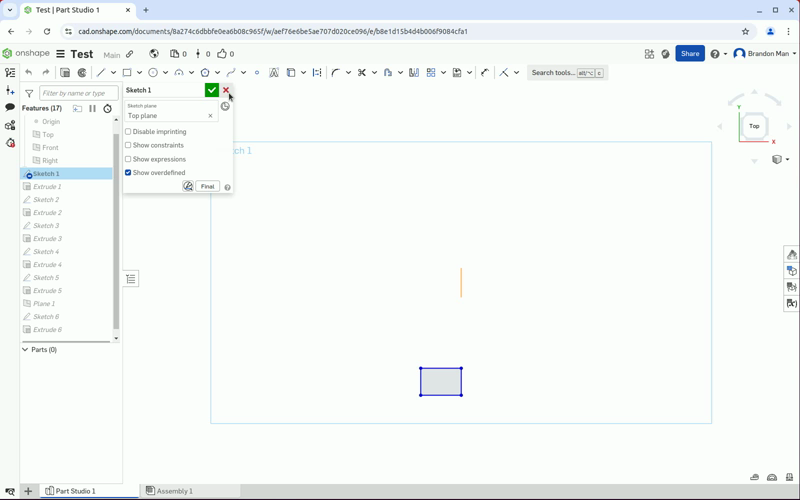
click(229, 92)
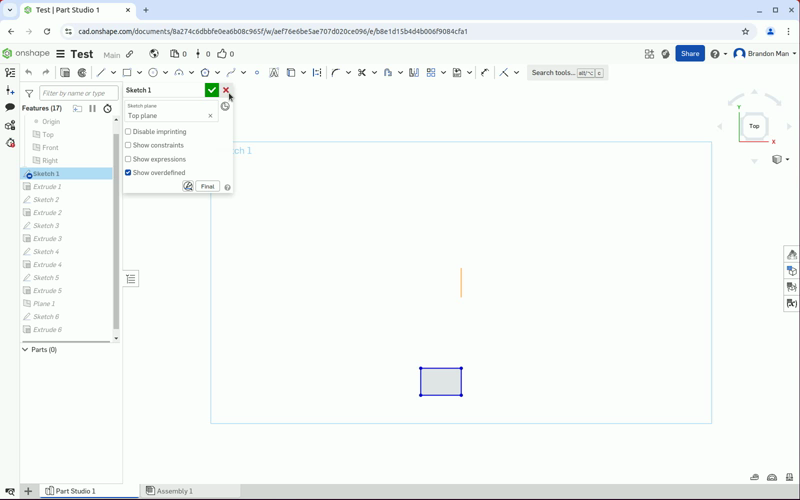
key(shift+s)
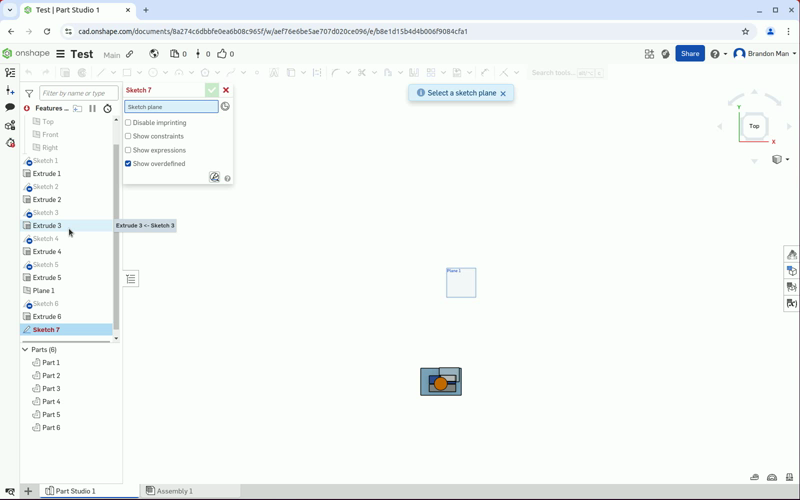
scroll(3)
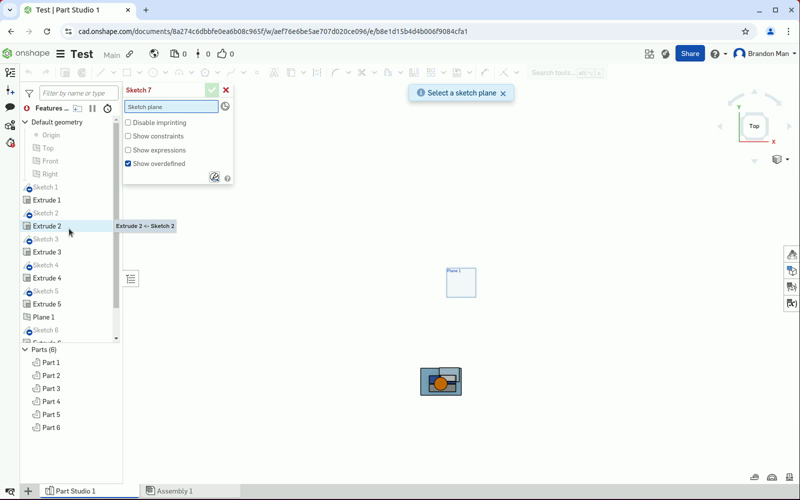
mouse_move(69, 150)
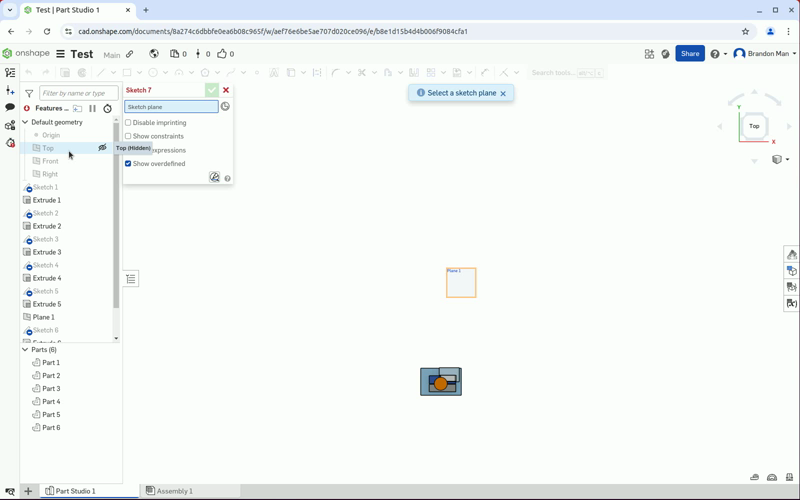
click(69, 150)
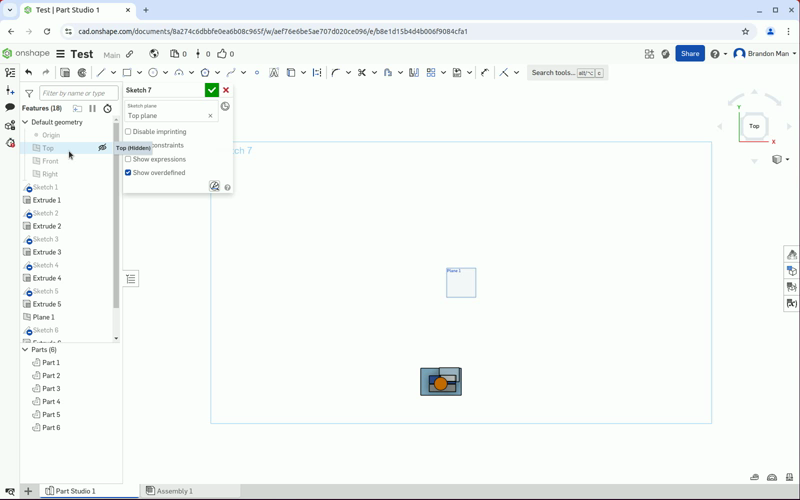
mouse_move(73, 352)
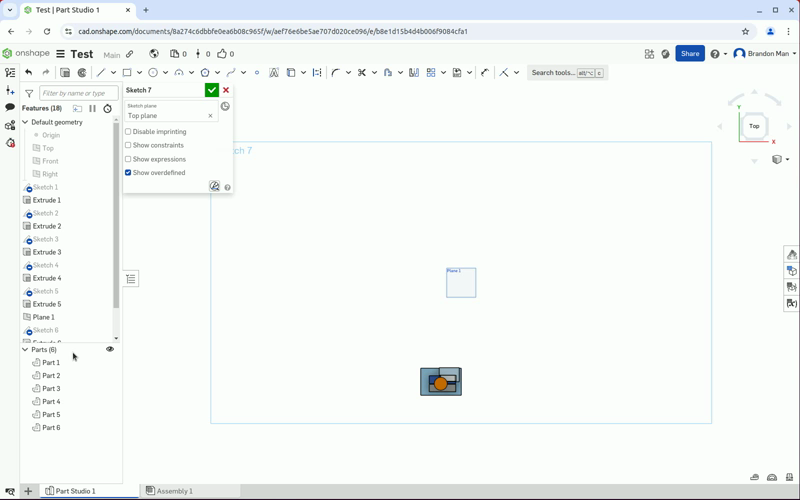
key(y)
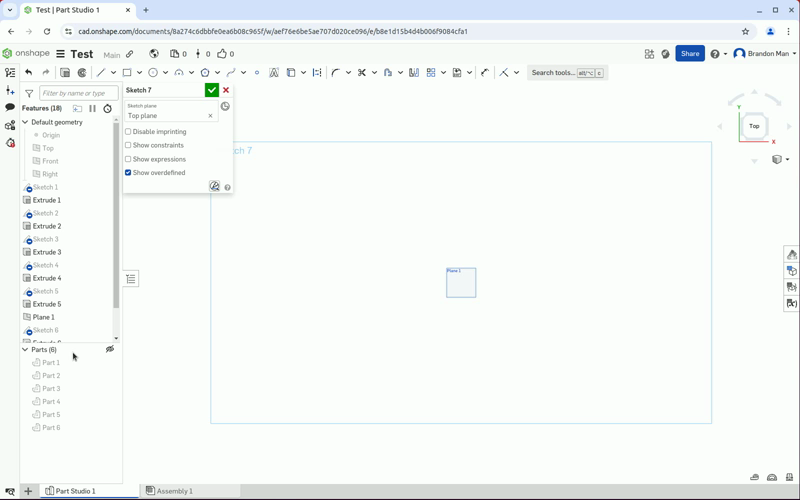
key(l)
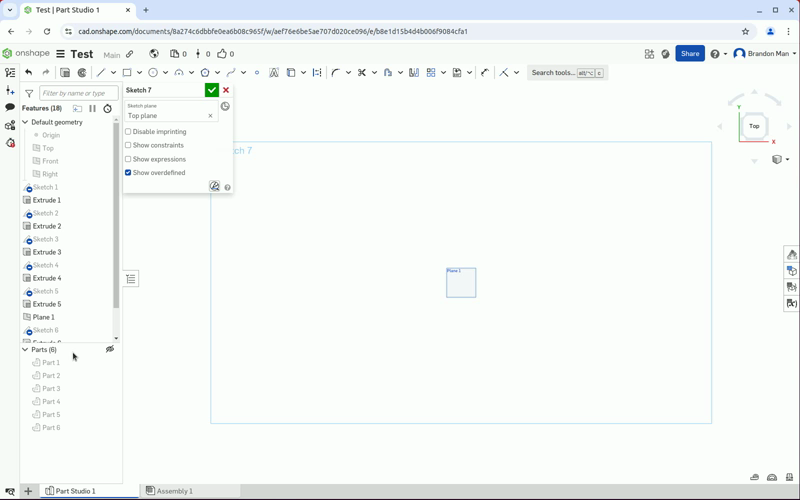
key_down(shift)
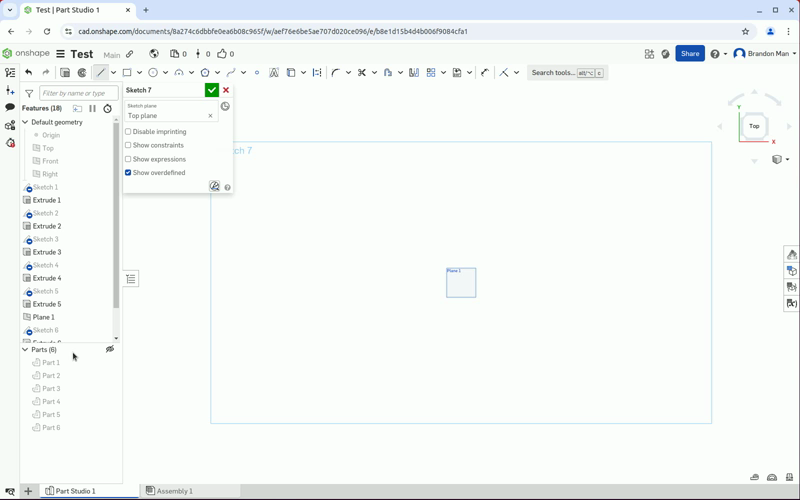
mouse_move(429, 380)
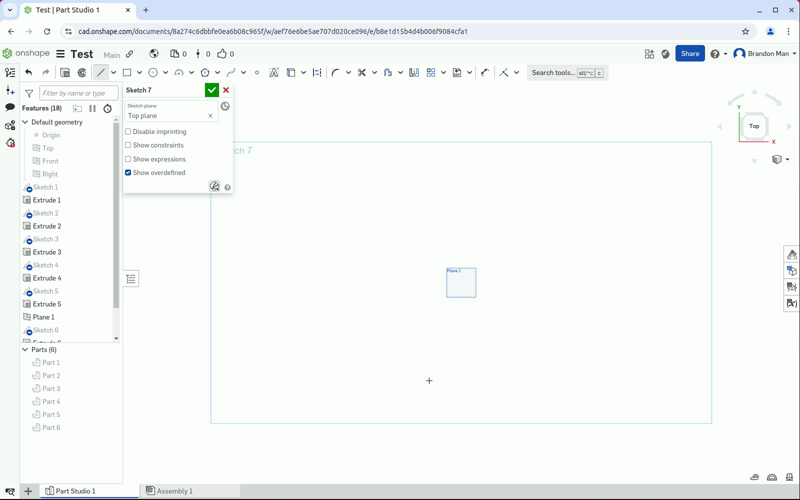
click(429, 380)
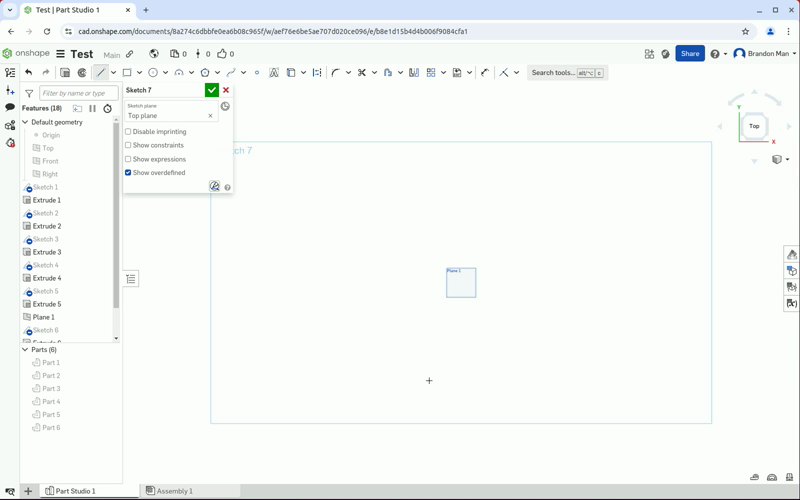
key_up(shift)
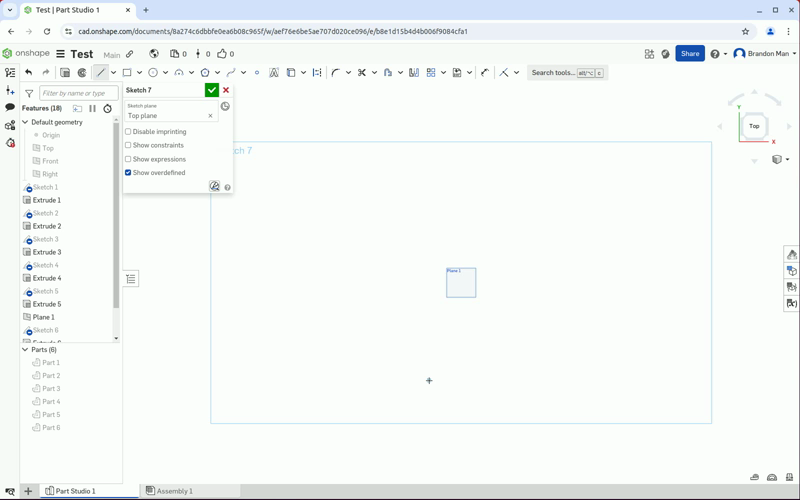
key_down(shift)
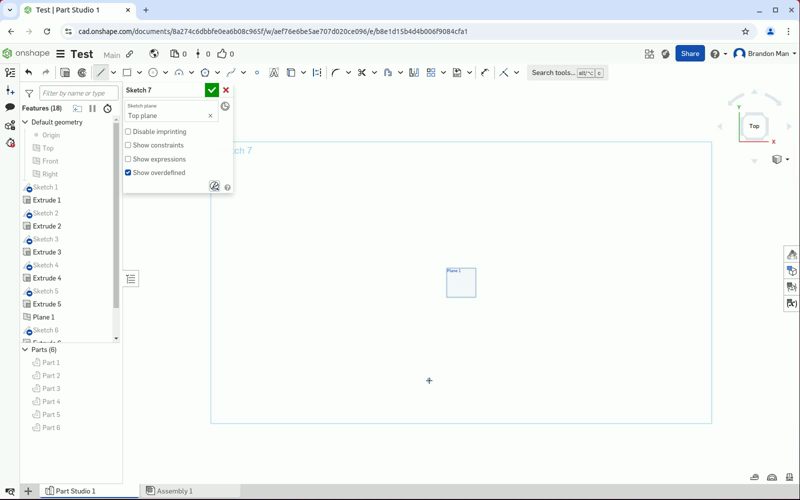
mouse_move(459, 380)
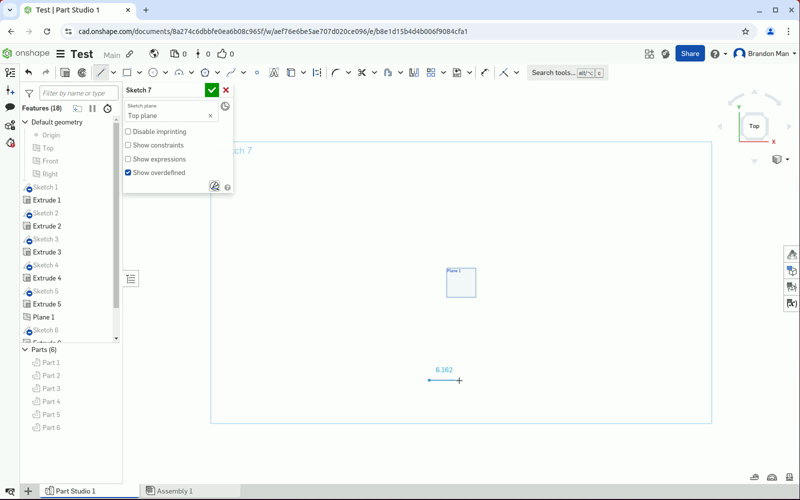
mouse_move(429, 379)
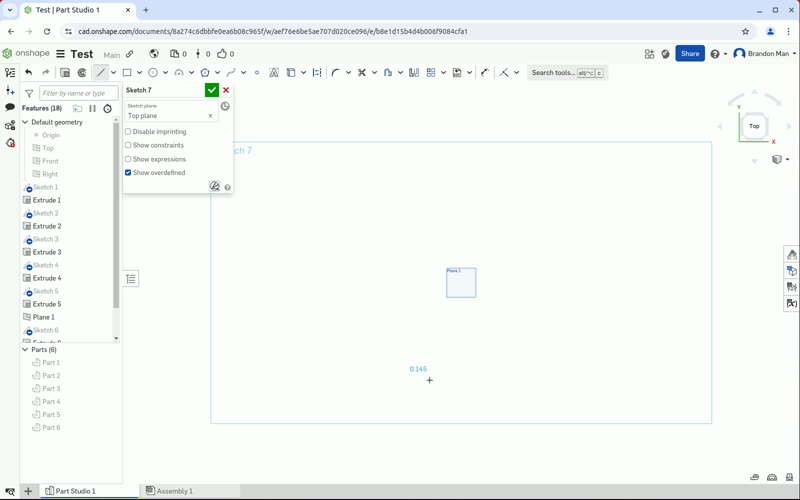
scroll(6)
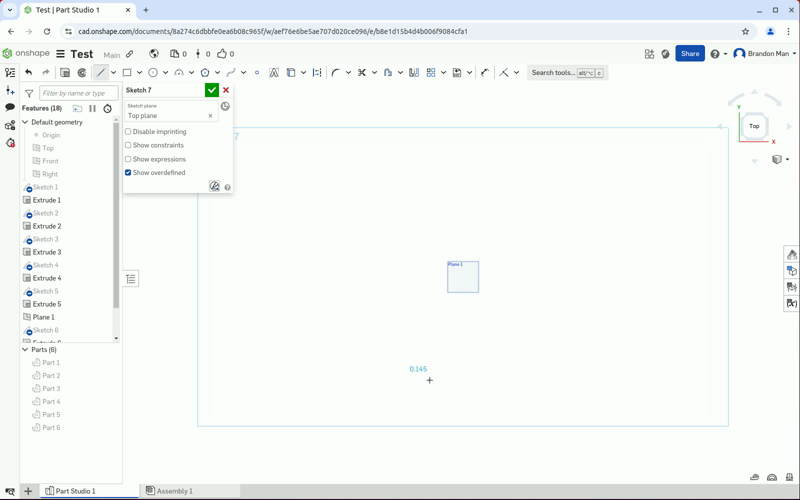
scroll(6)
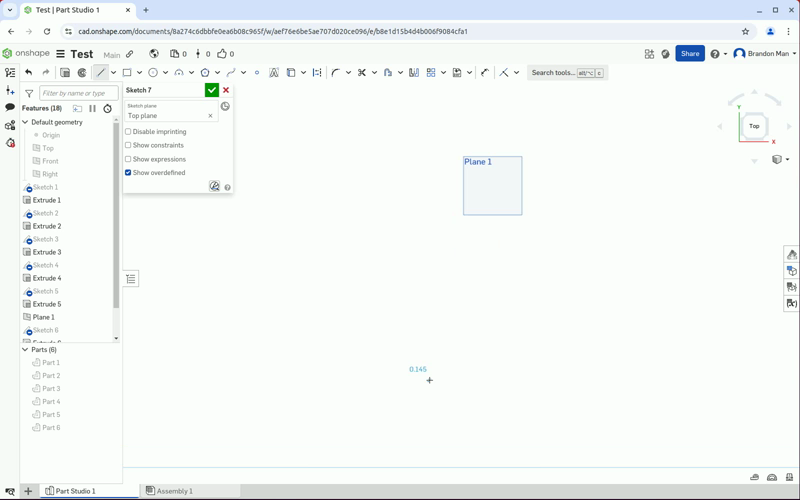
scroll(6)
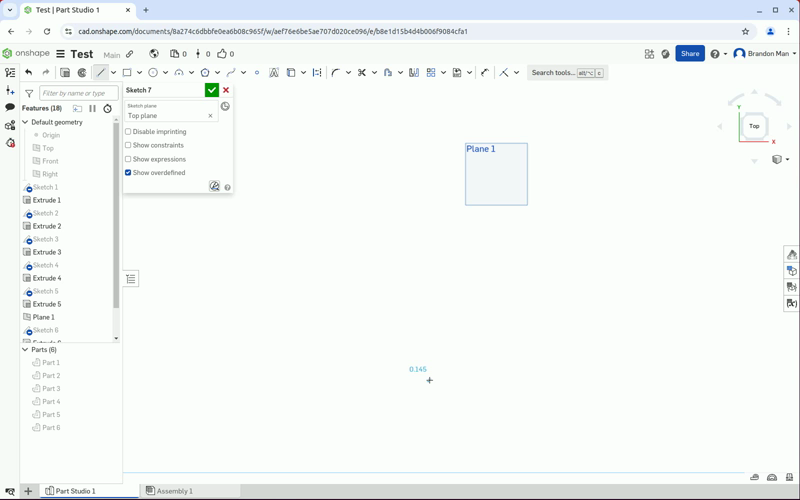
scroll(6)
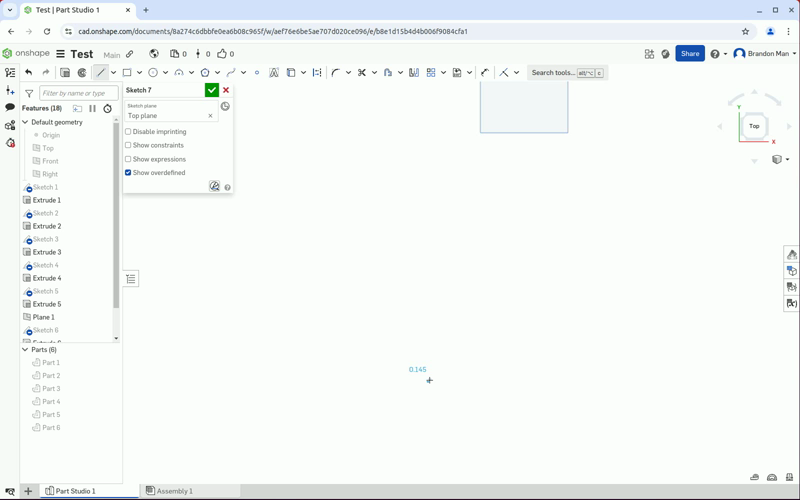
scroll(6)
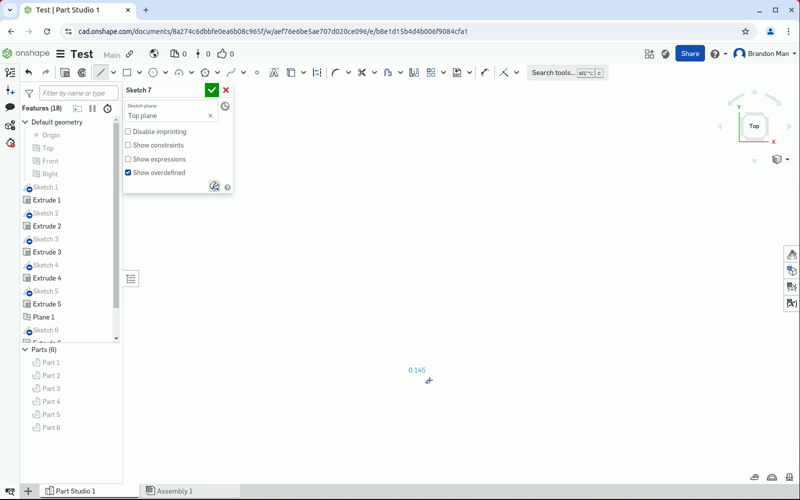
scroll(6)
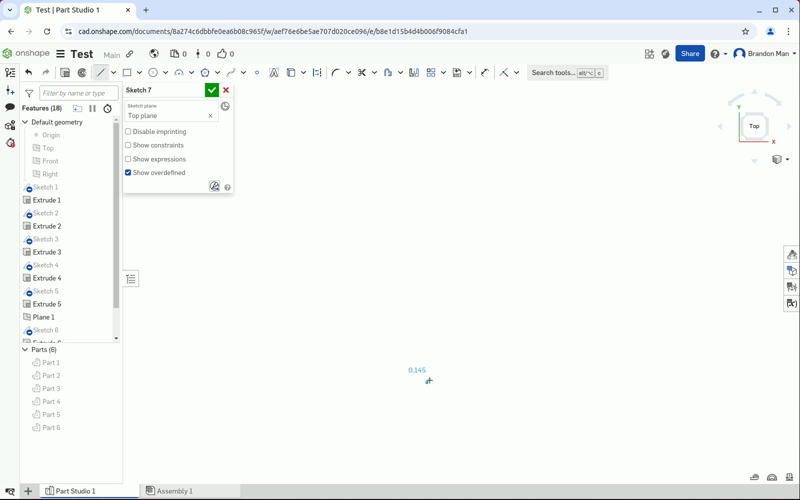
scroll(6)
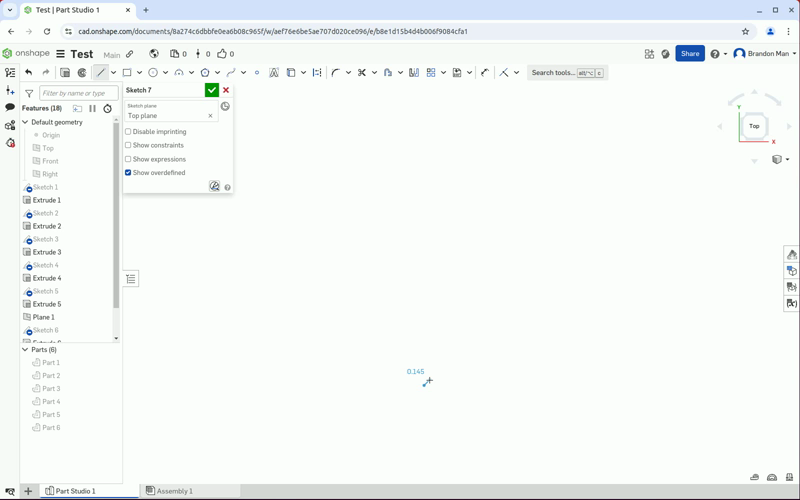
click(429, 379)
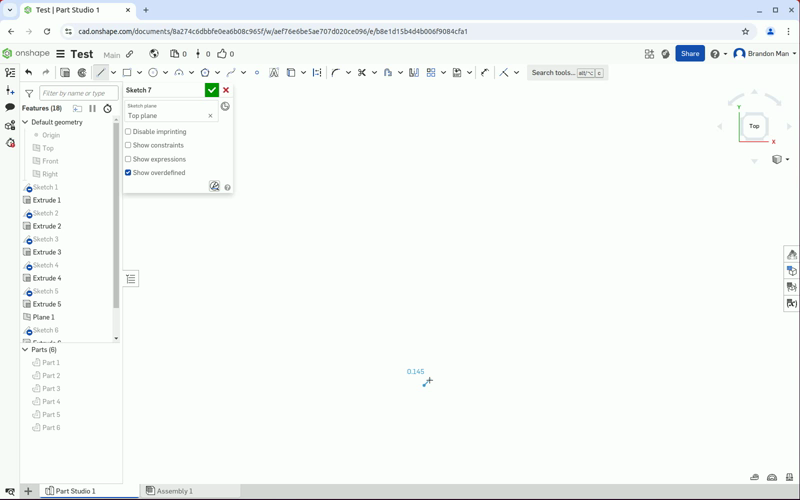
scroll(-6)
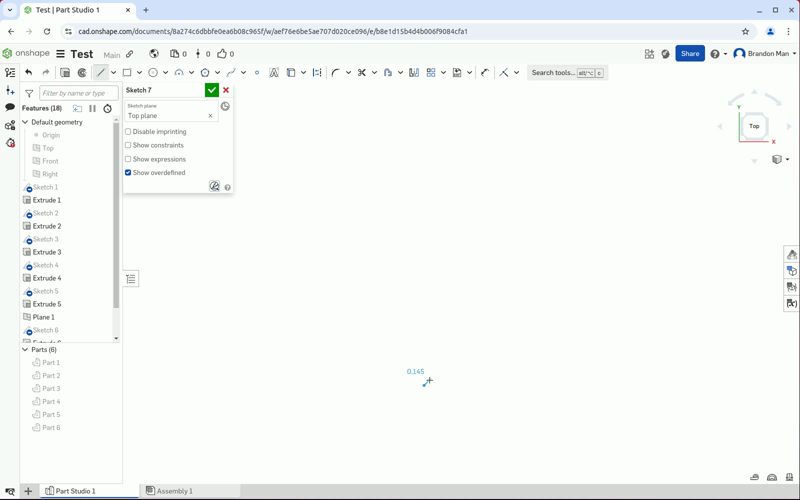
scroll(-6)
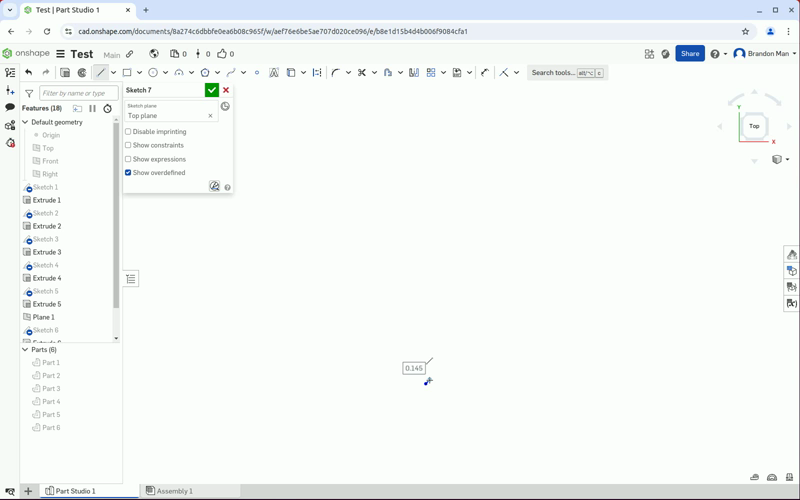
scroll(-6)
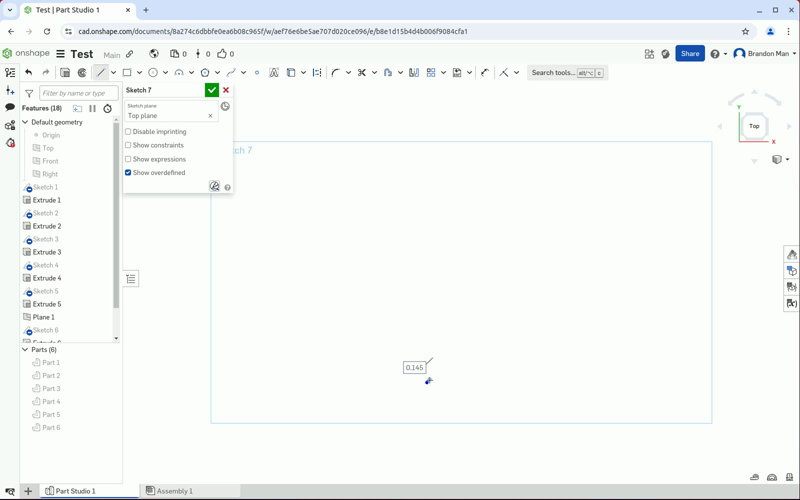
scroll(-6)
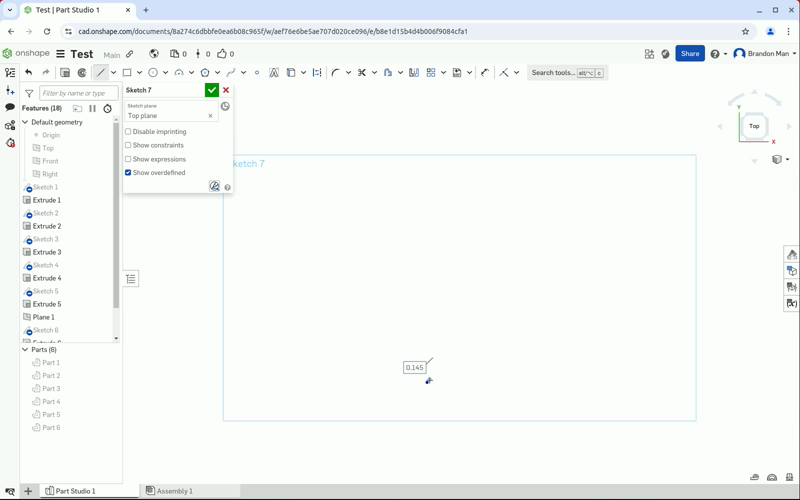
scroll(-6)
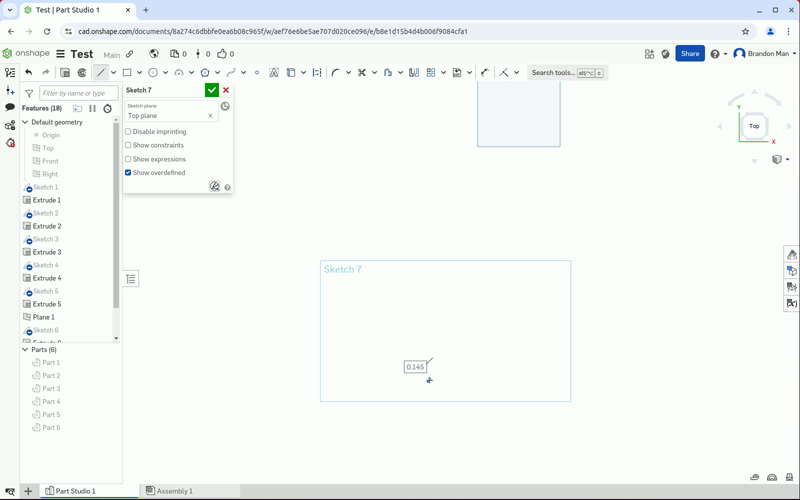
scroll(-6)
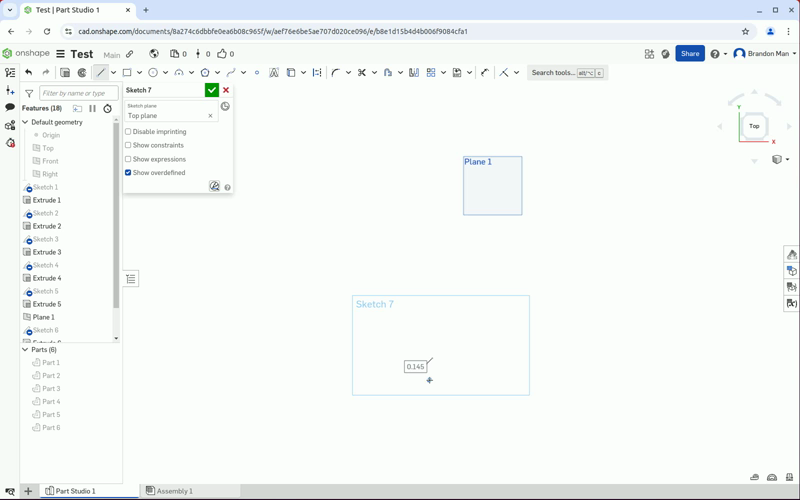
scroll(-6)
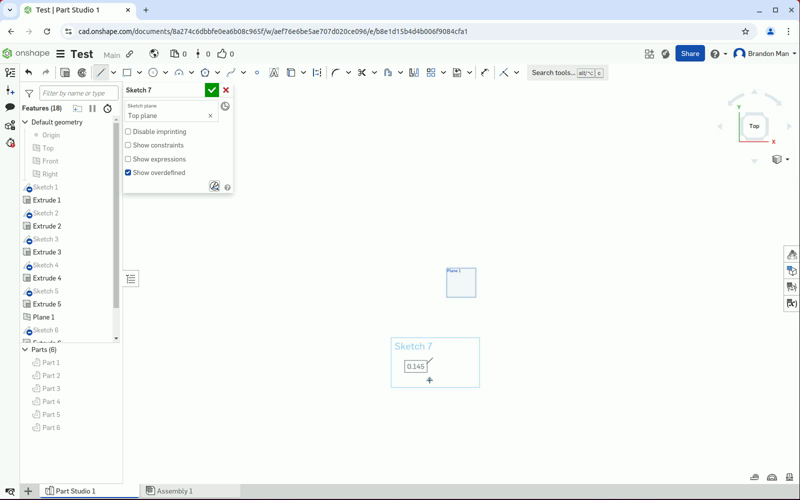
key_up(shift)
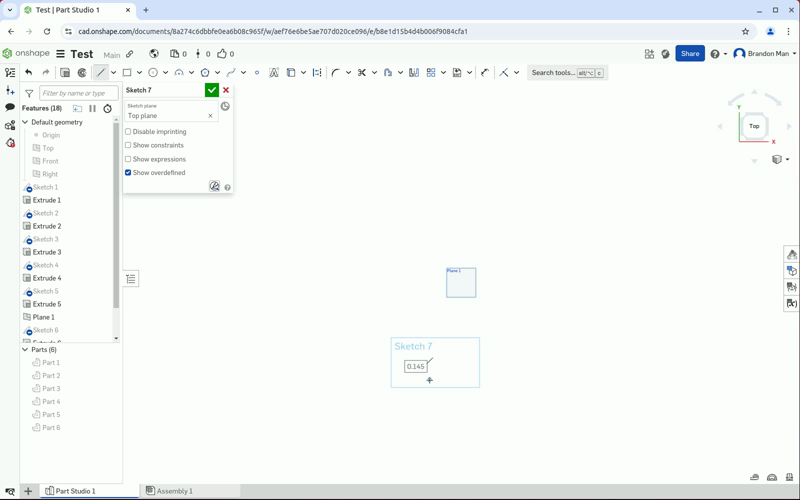
key_down(shift)
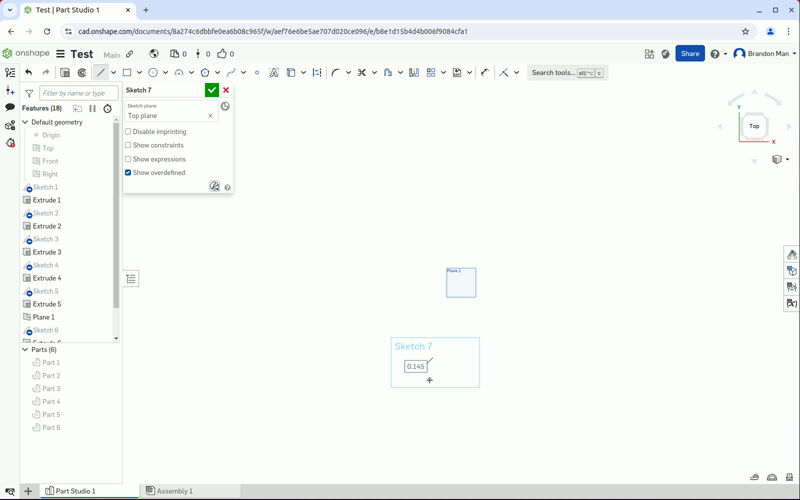
mouse_move(459, 379)
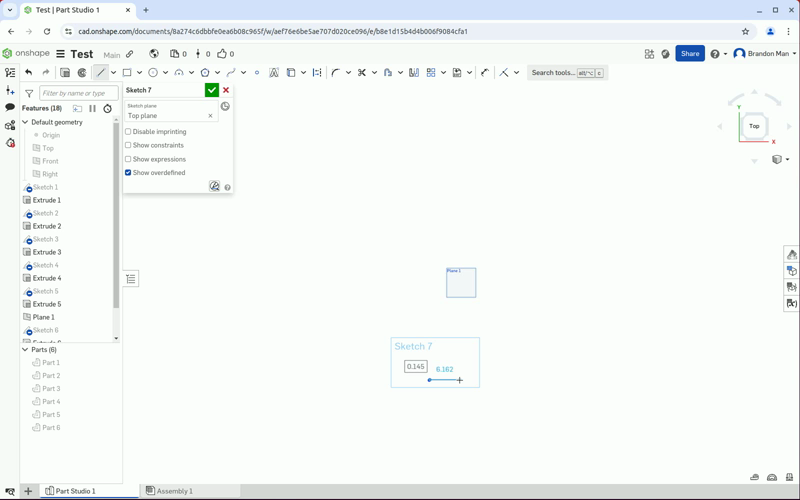
mouse_move(431, 375)
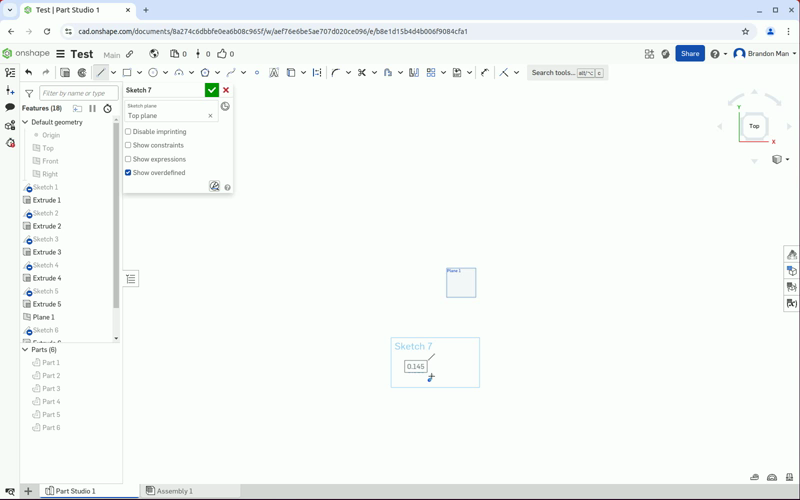
scroll(6)
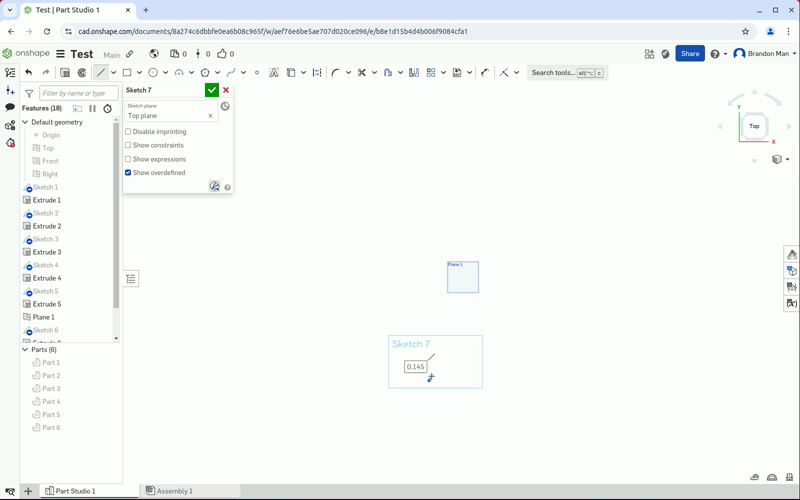
scroll(6)
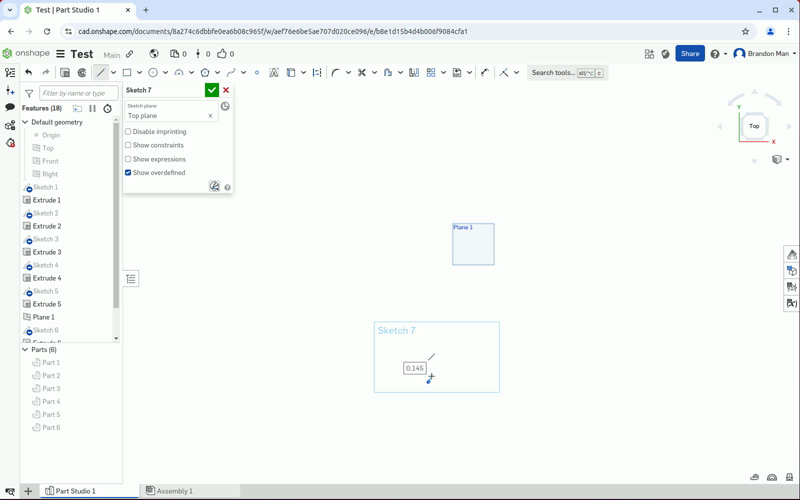
scroll(6)
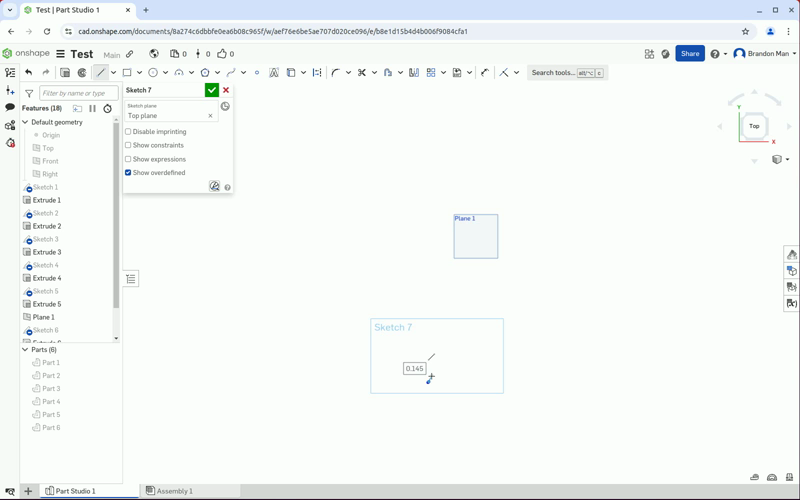
scroll(6)
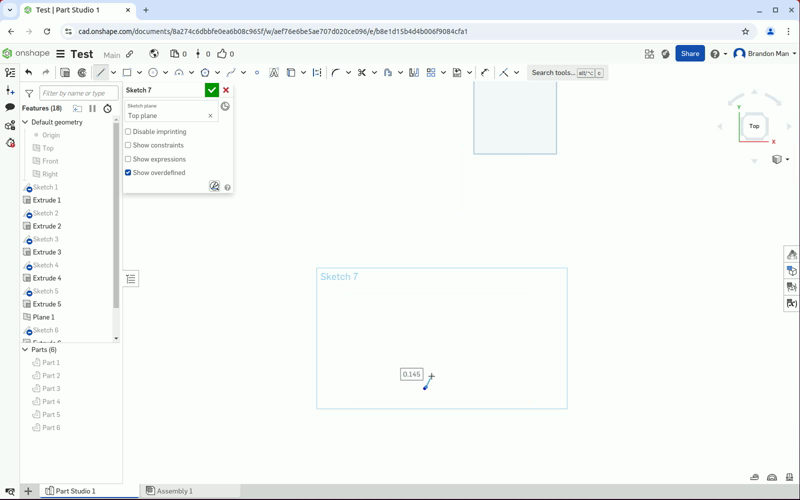
scroll(6)
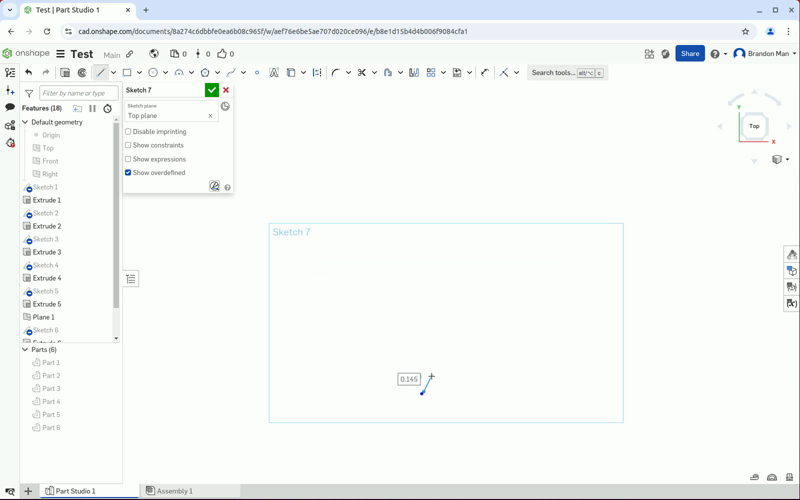
scroll(6)
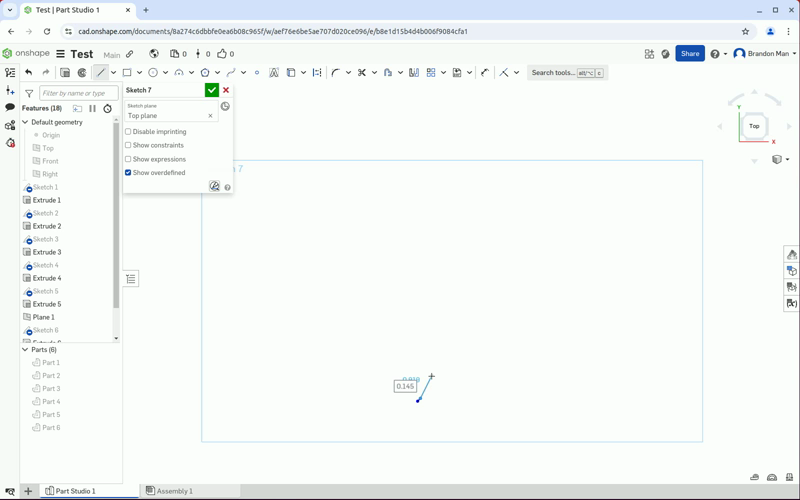
scroll(6)
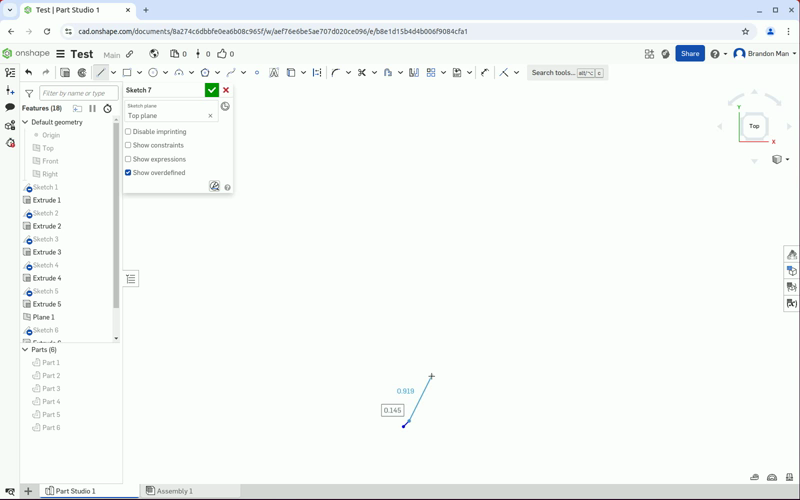
click(431, 375)
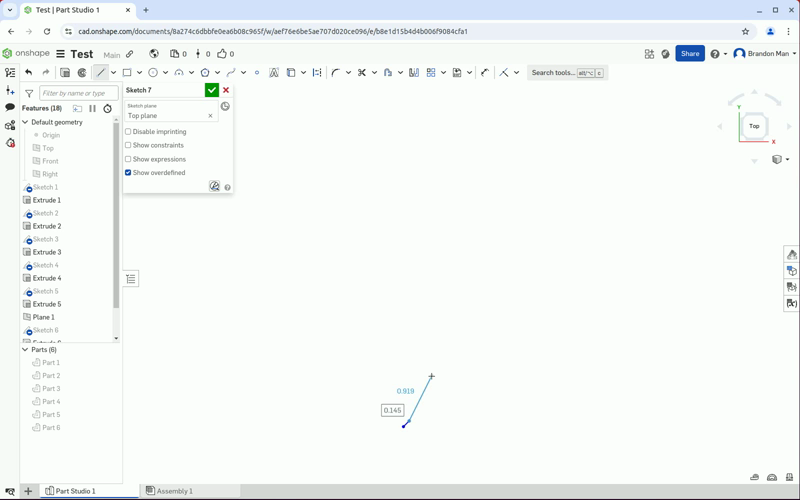
scroll(-6)
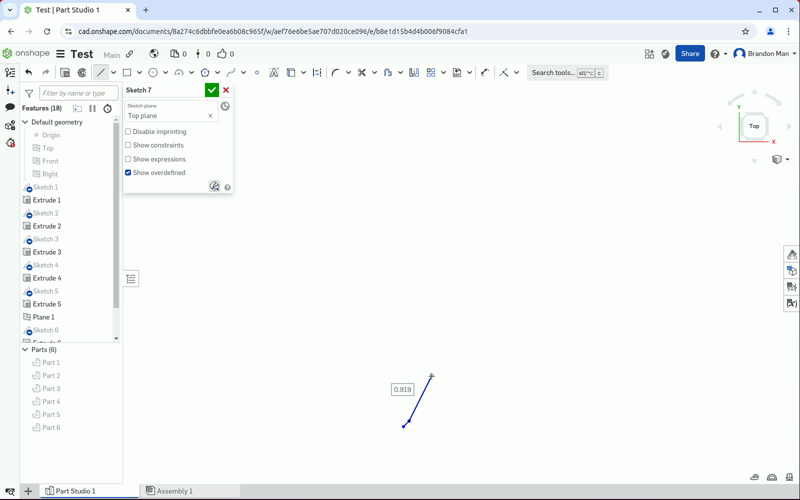
scroll(-6)
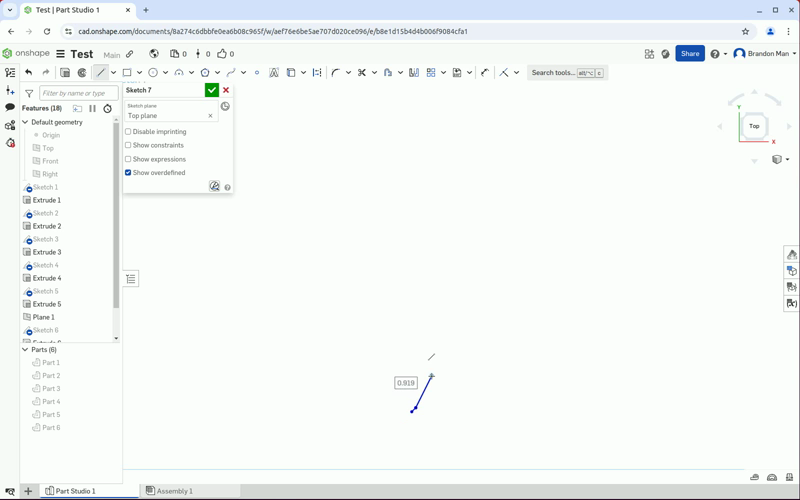
scroll(-6)
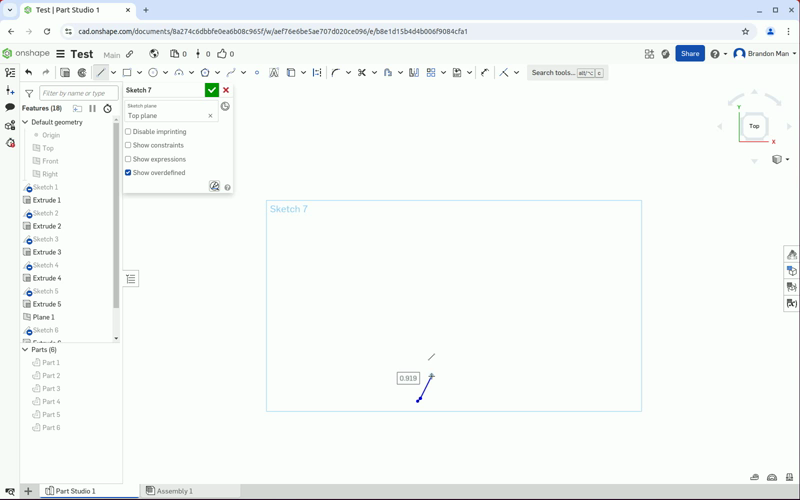
scroll(-6)
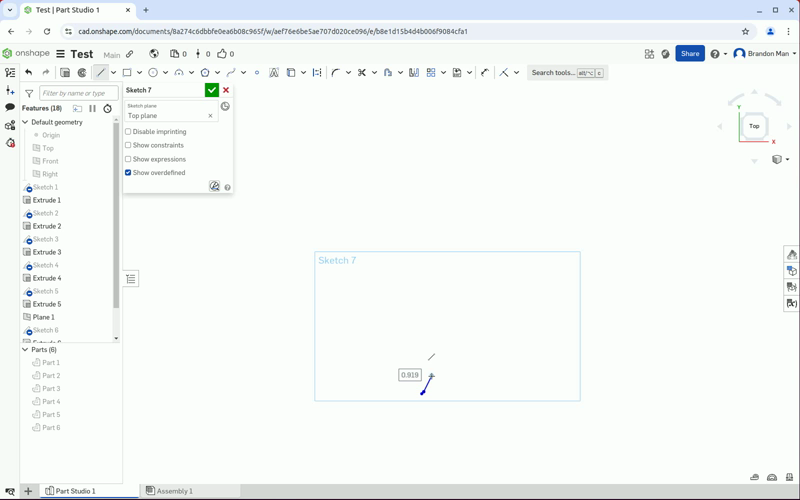
scroll(-6)
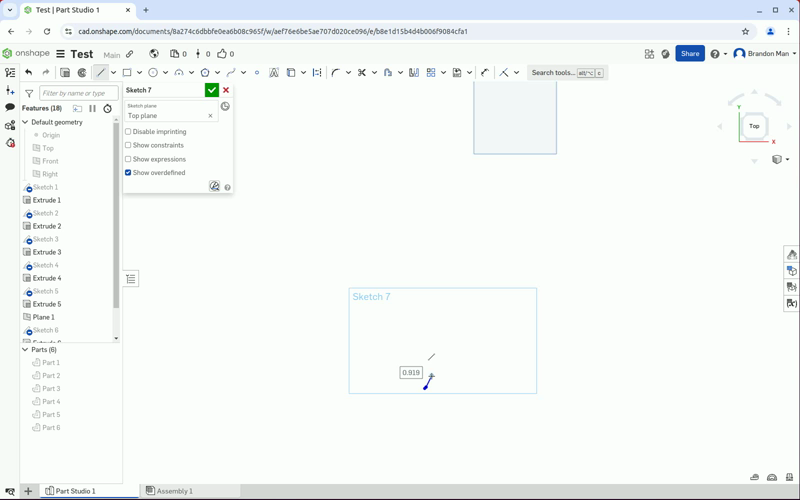
scroll(-6)
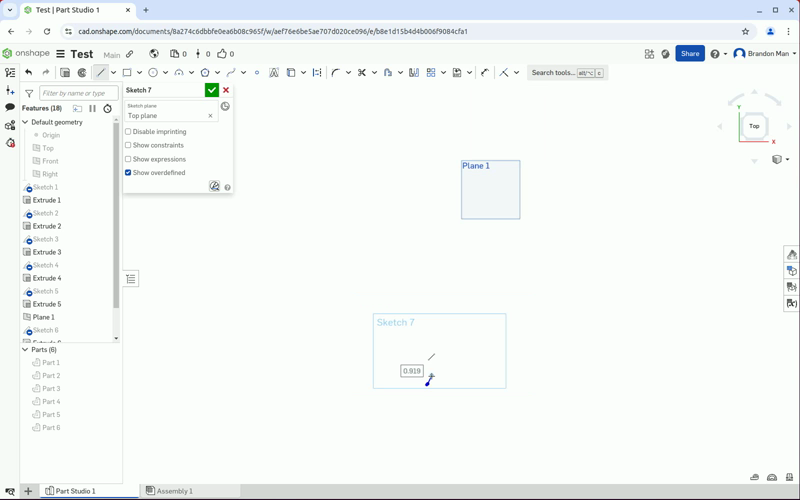
scroll(-6)
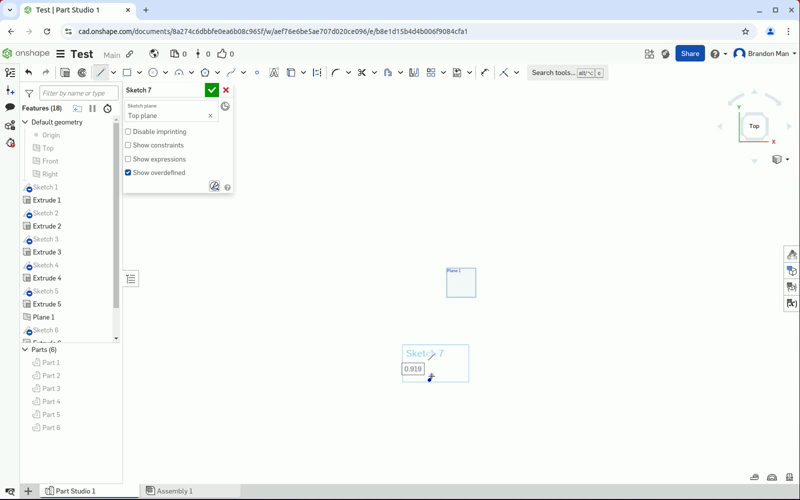
key_up(shift)
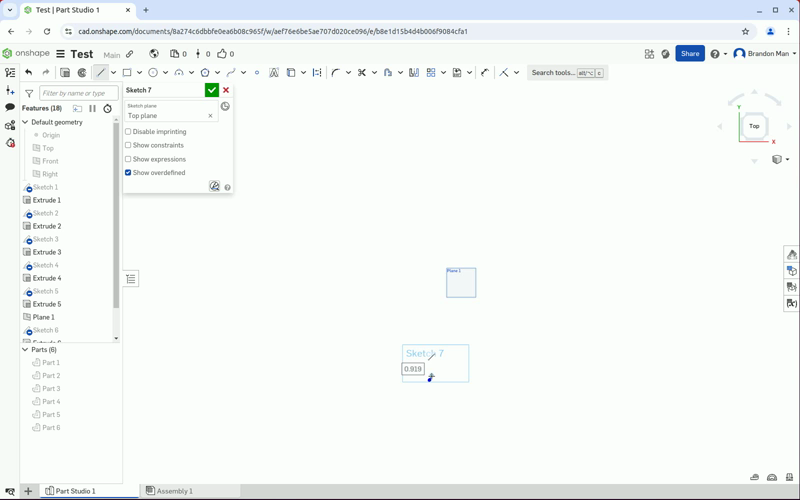
key_down(shift)
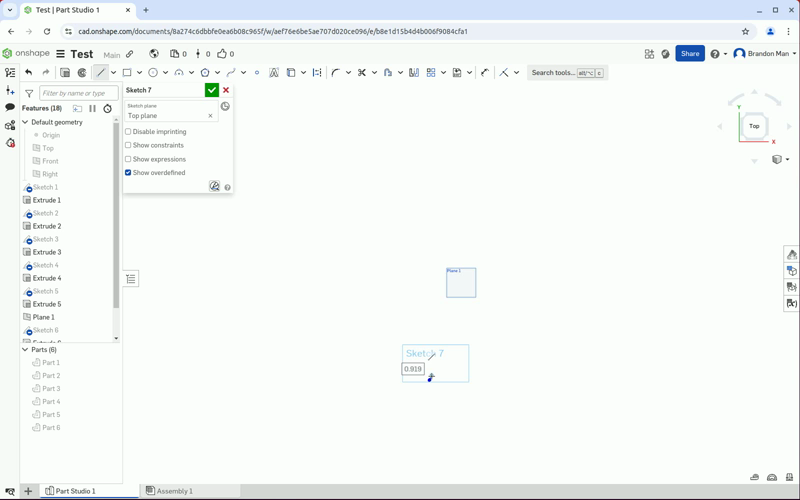
mouse_move(461, 375)
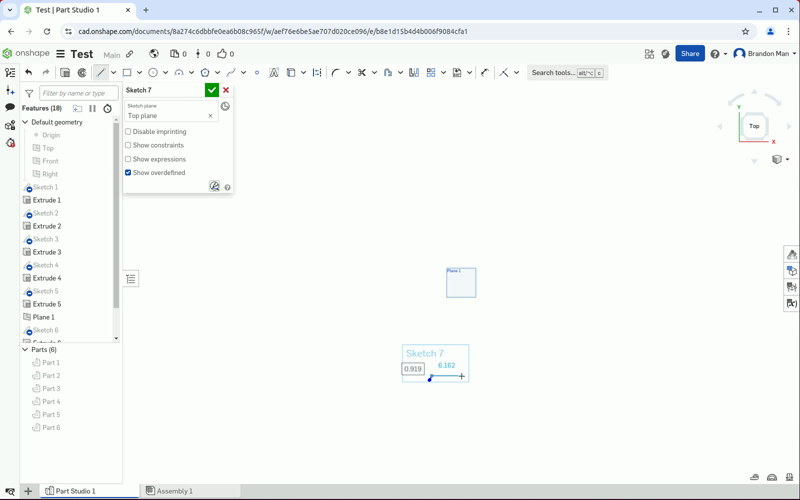
mouse_move(429, 375)
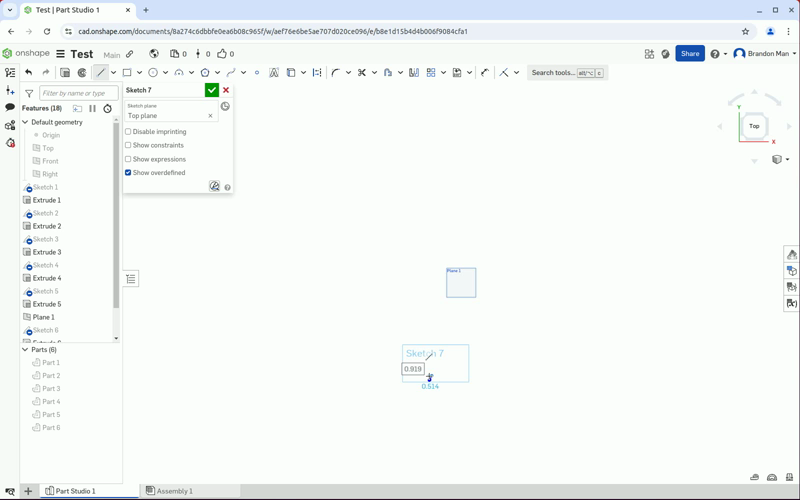
scroll(6)
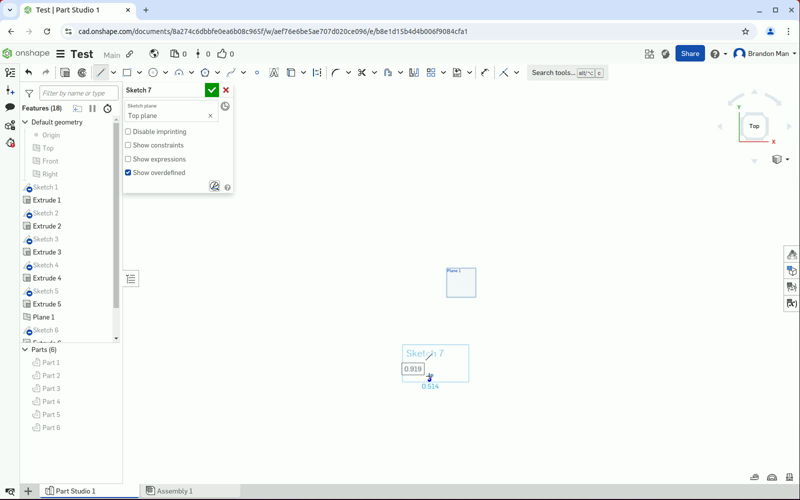
scroll(6)
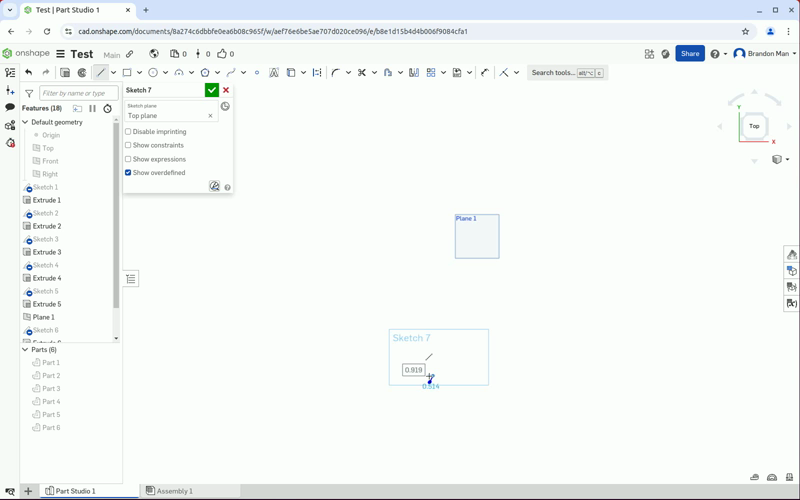
scroll(6)
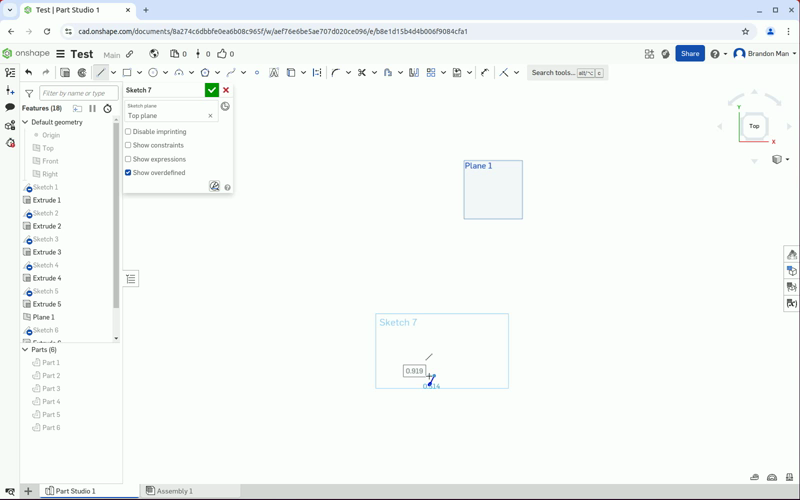
scroll(6)
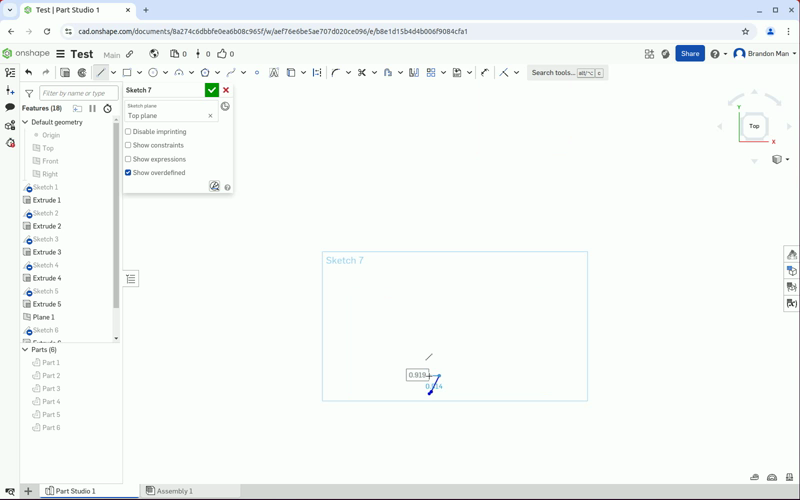
scroll(6)
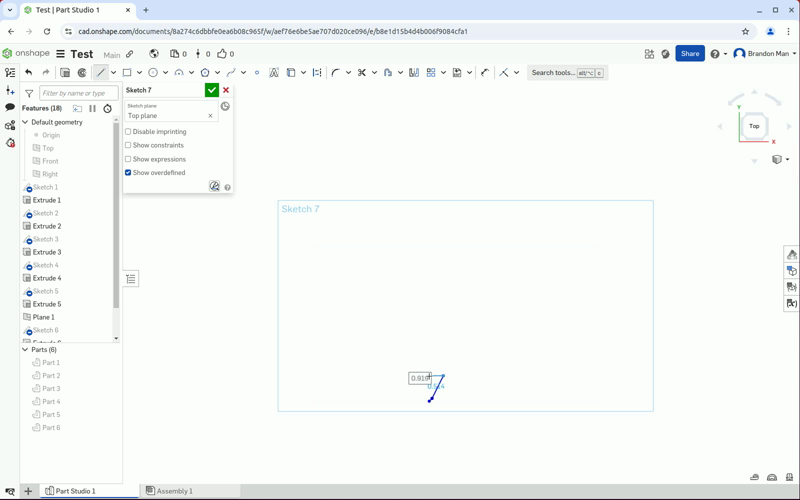
scroll(6)
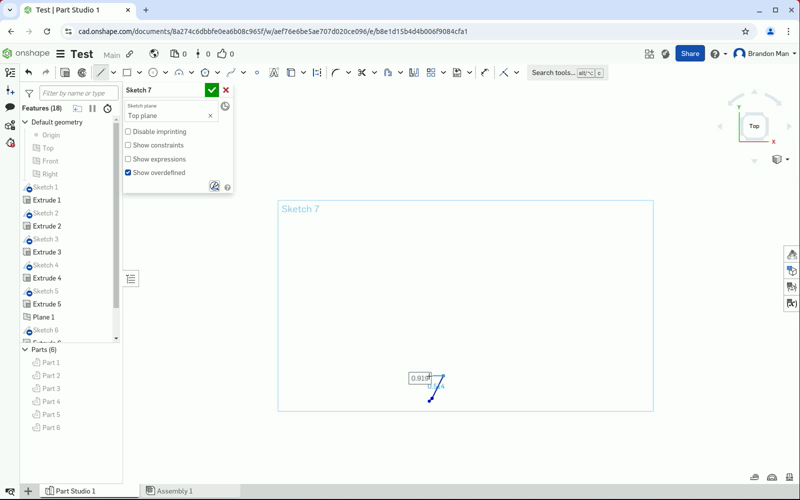
scroll(6)
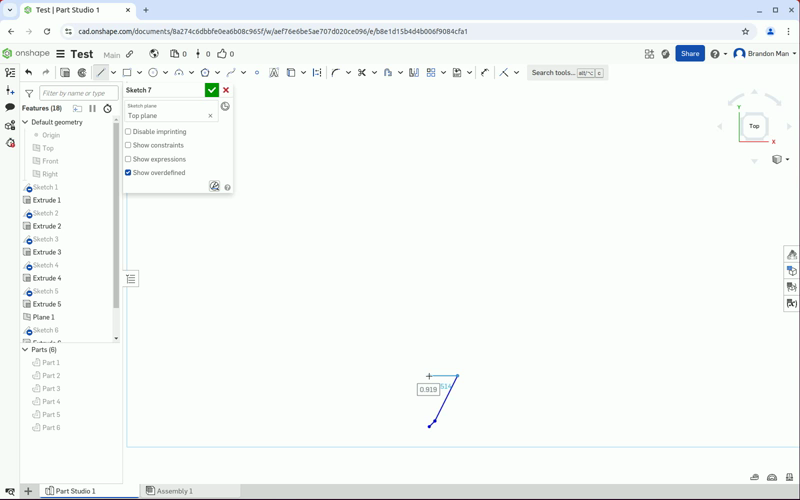
click(429, 375)
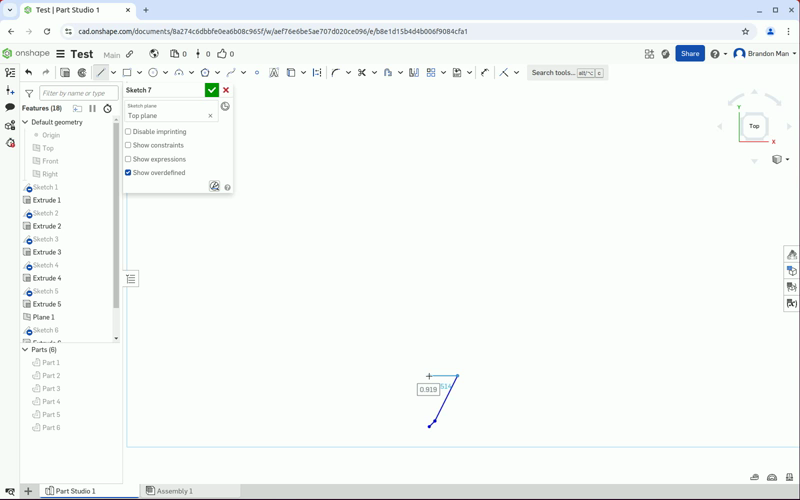
scroll(-6)
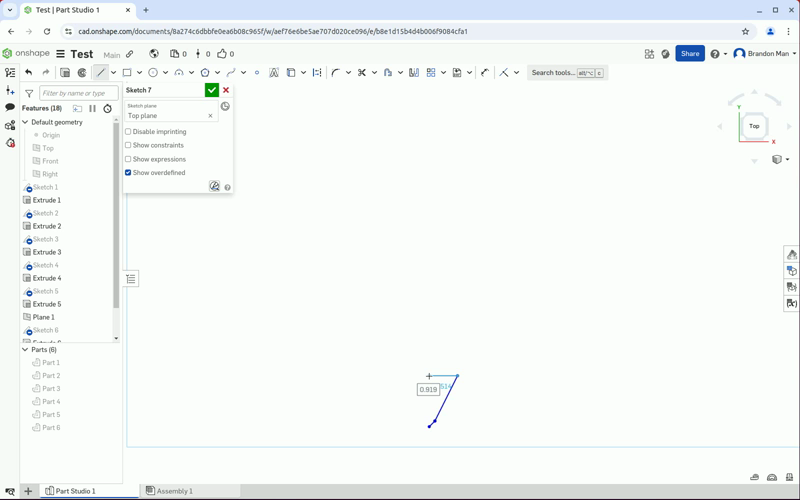
scroll(-6)
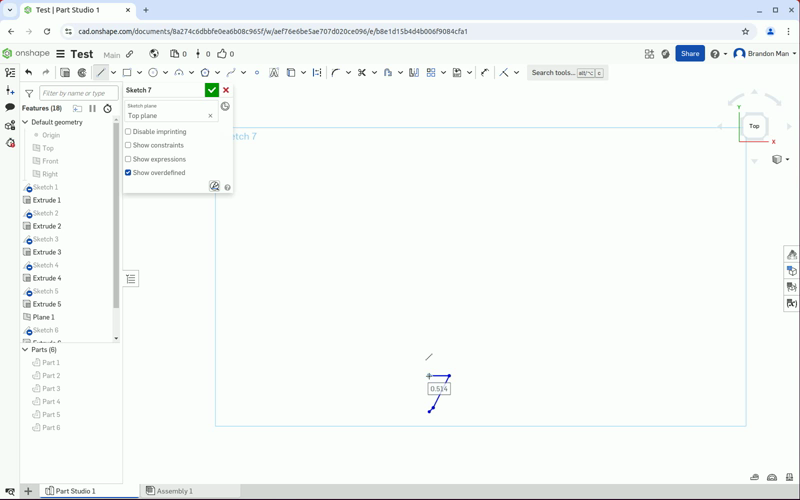
scroll(-6)
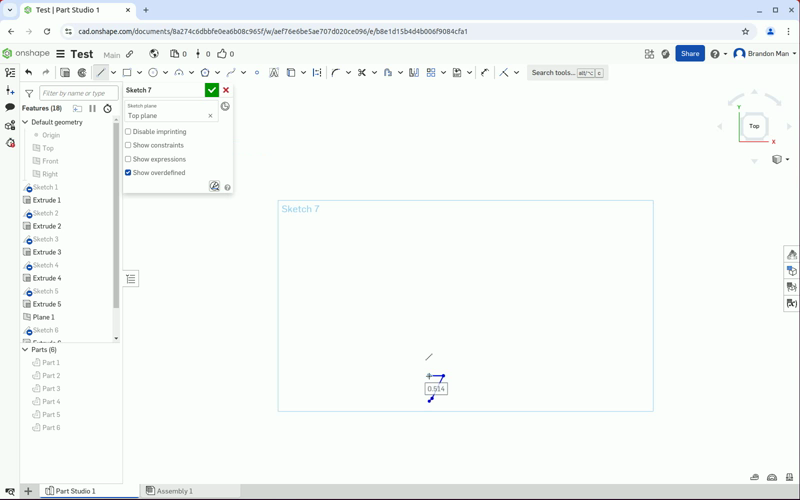
scroll(-6)
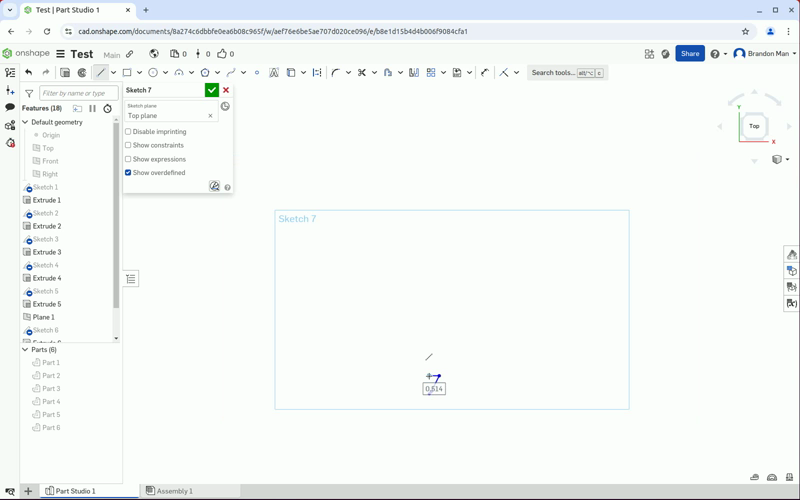
scroll(-6)
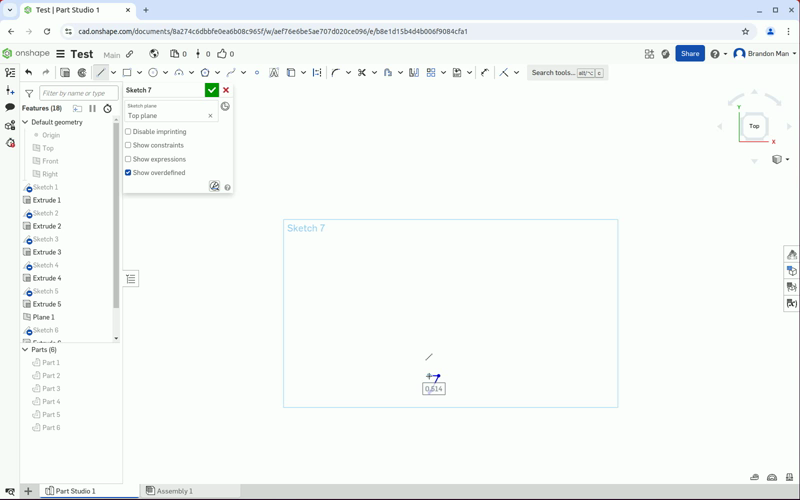
scroll(-6)
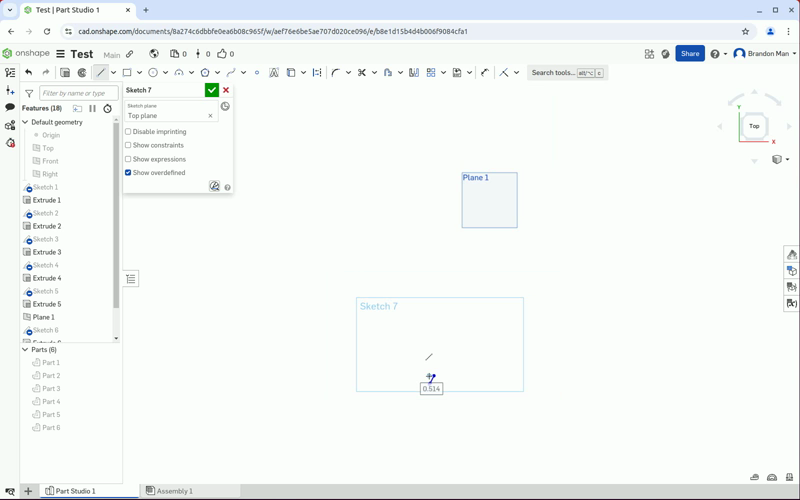
scroll(-6)
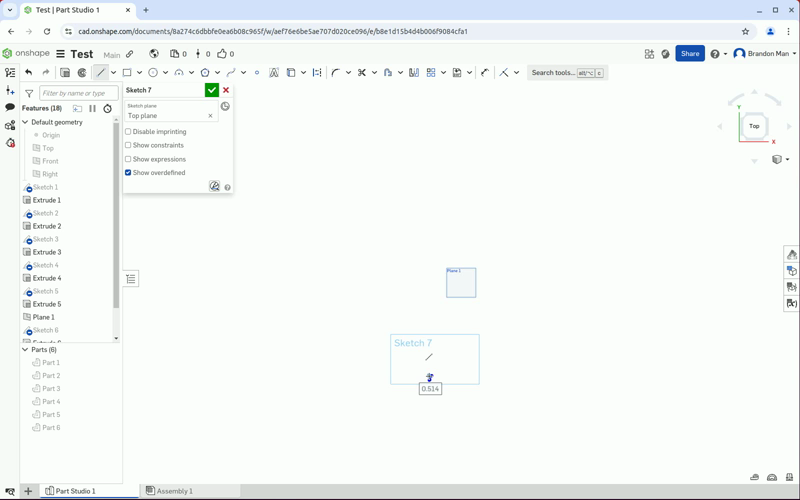
key_up(shift)
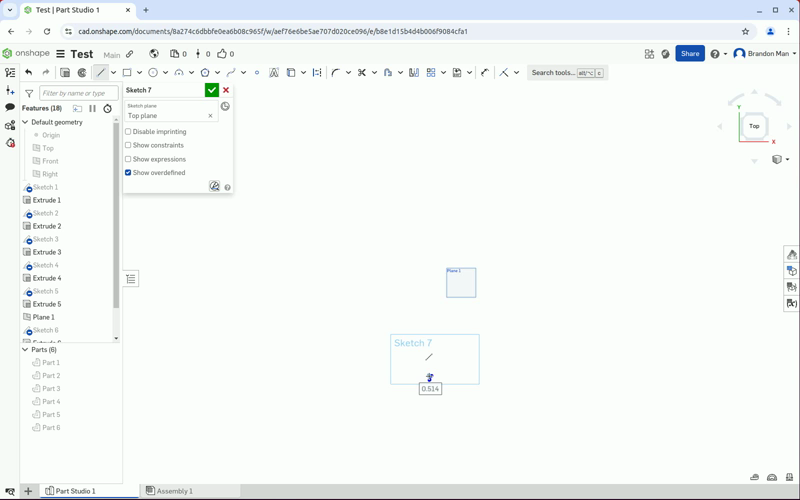
mouse_move(459, 375)
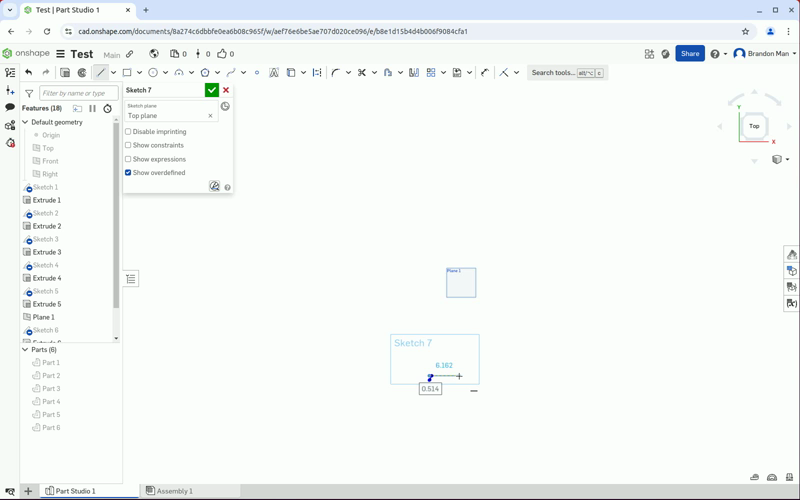
key_down(shift)
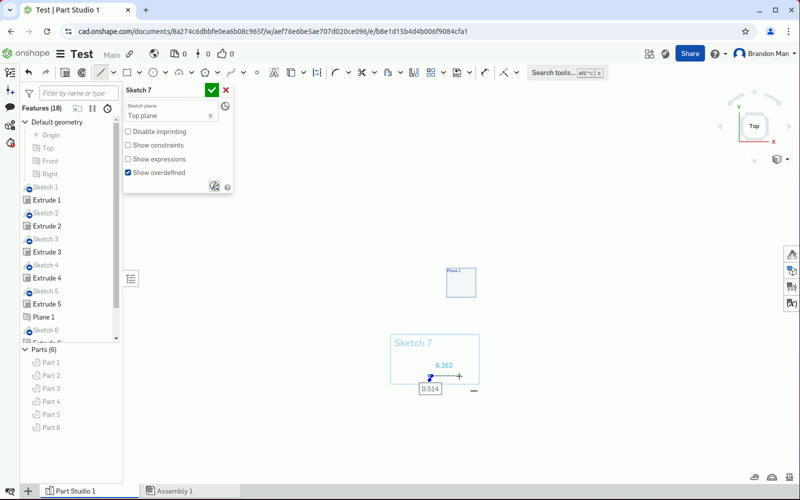
mouse_move(429, 380)
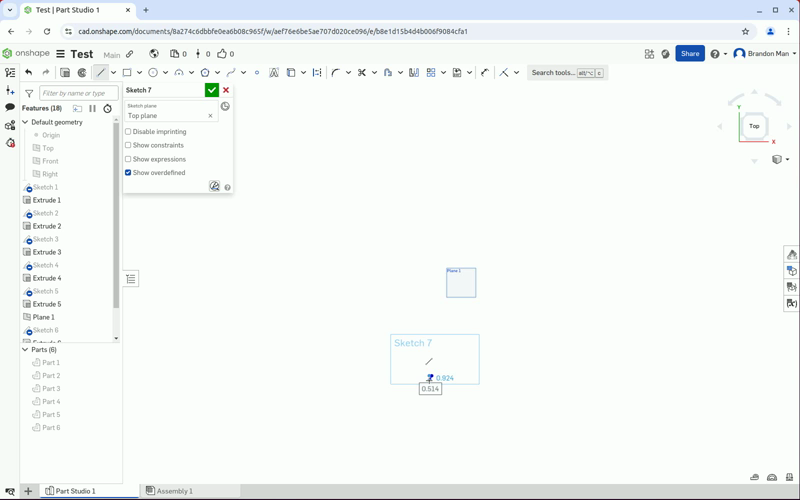
scroll(6)
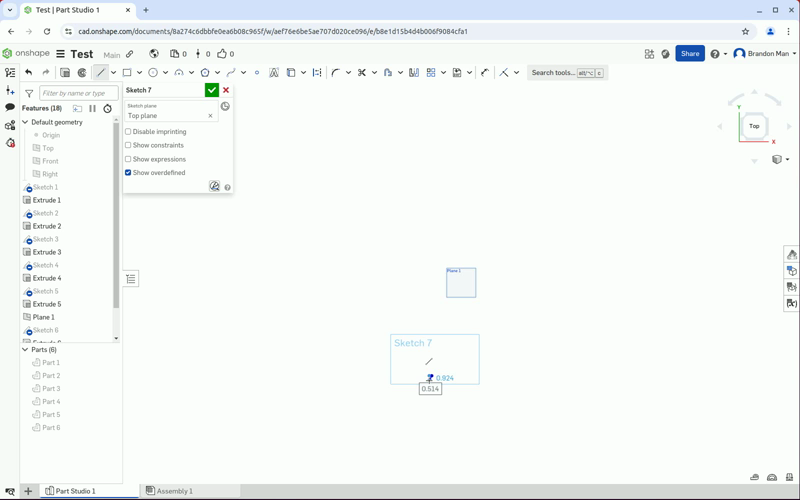
scroll(6)
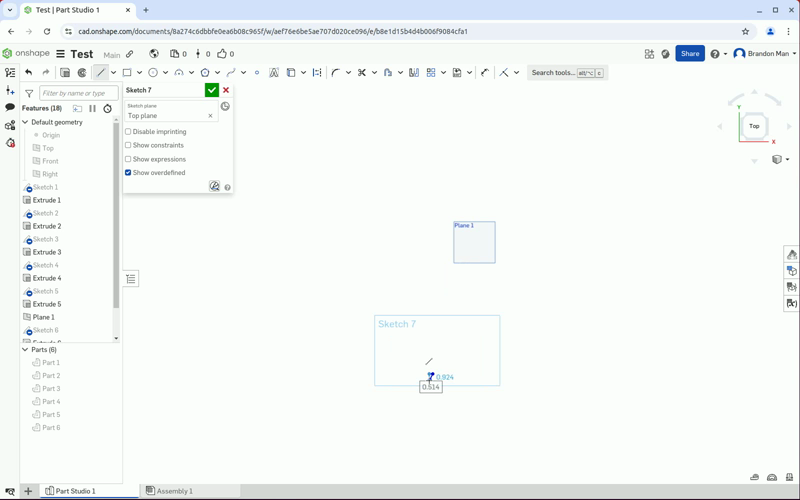
scroll(6)
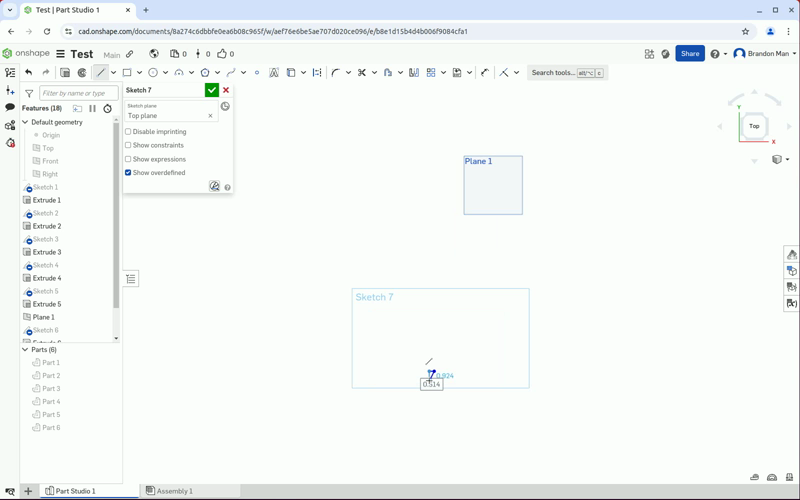
scroll(6)
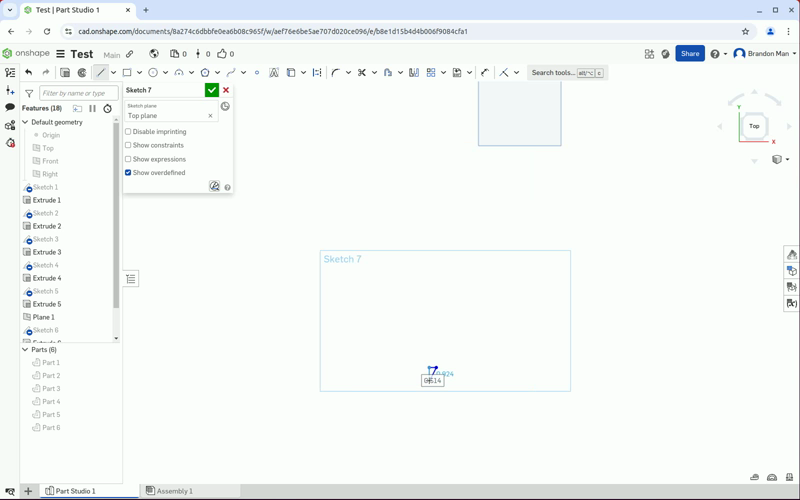
scroll(6)
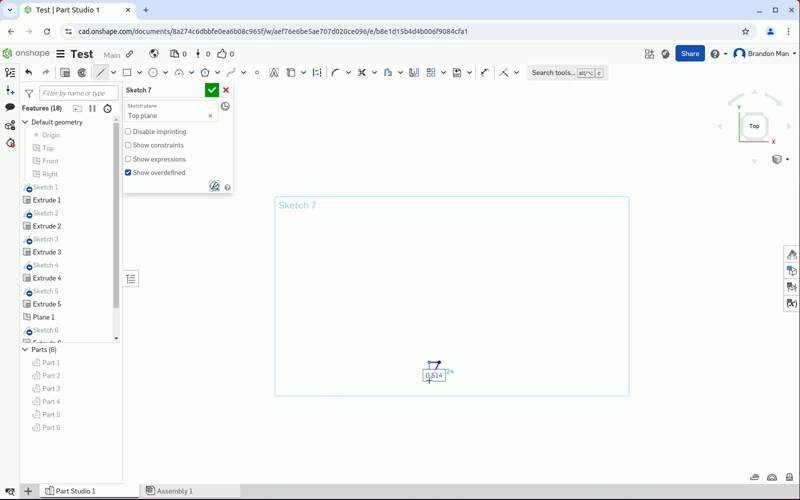
scroll(6)
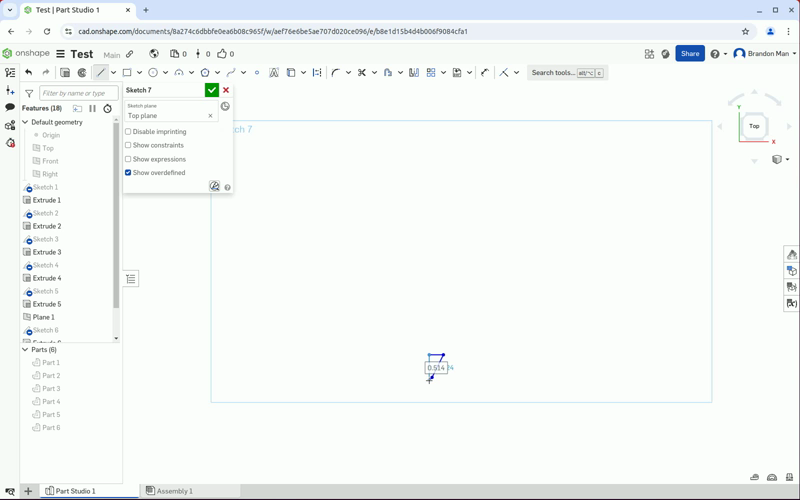
scroll(6)
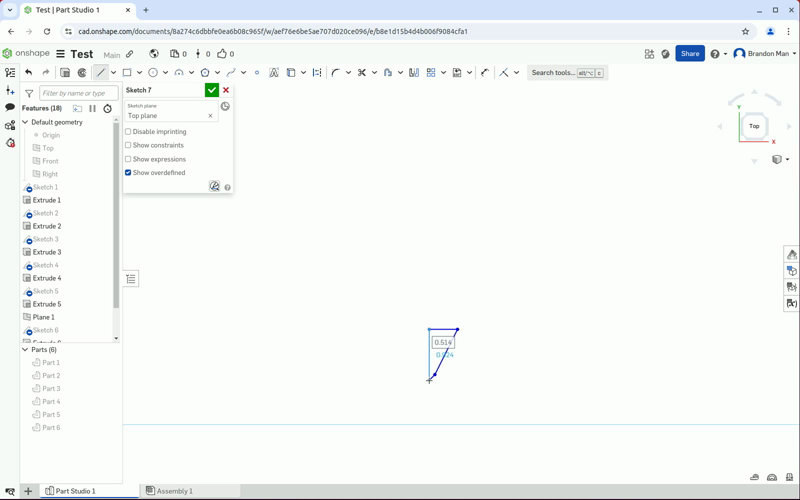
key_up(shift)
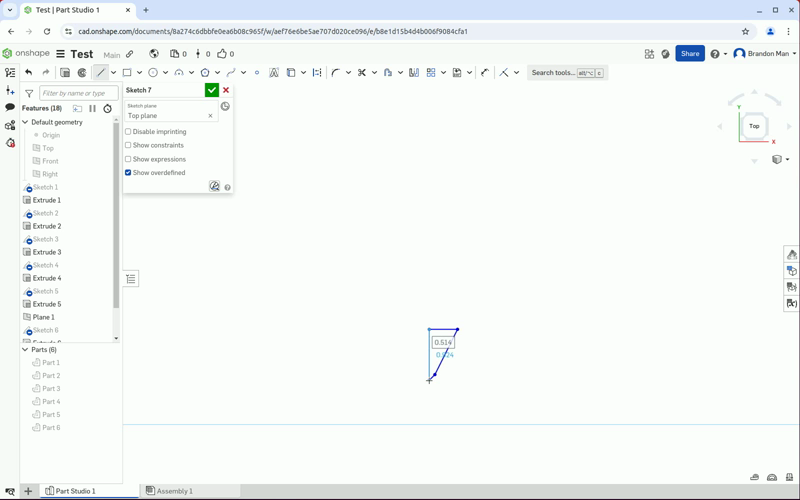
click(429, 380)
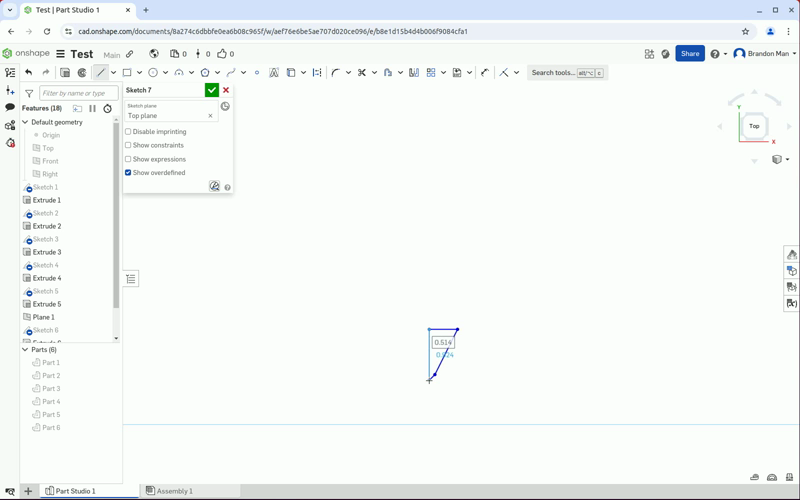
scroll(-6)
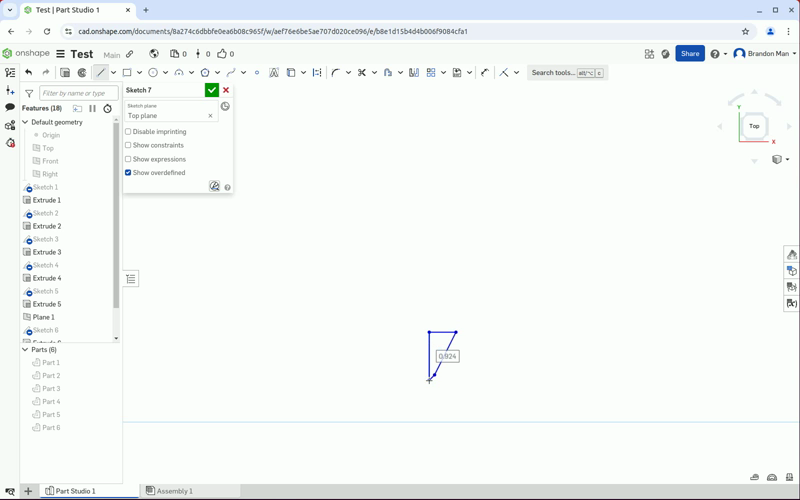
scroll(-6)
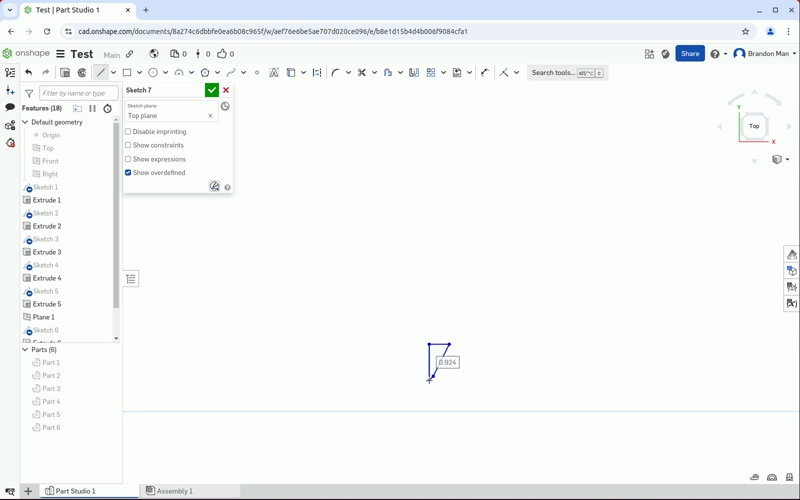
scroll(-6)
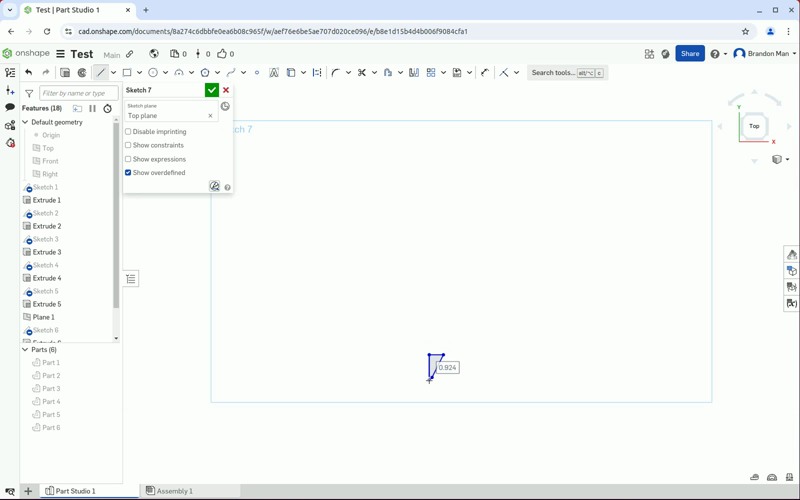
scroll(-6)
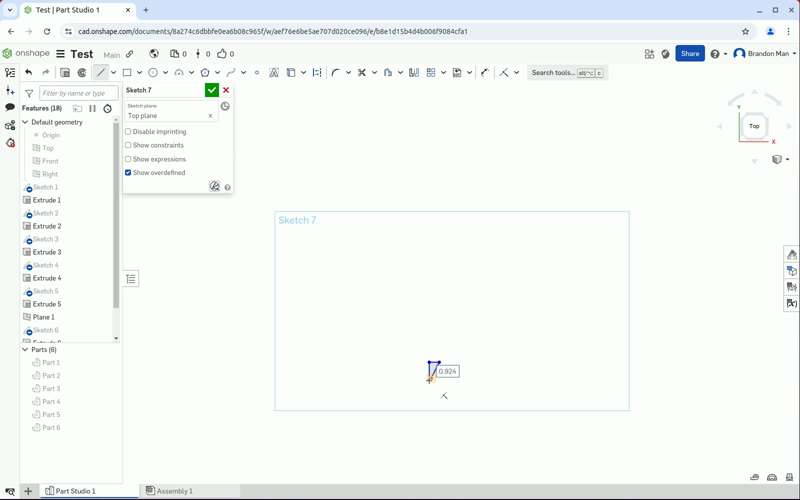
scroll(-6)
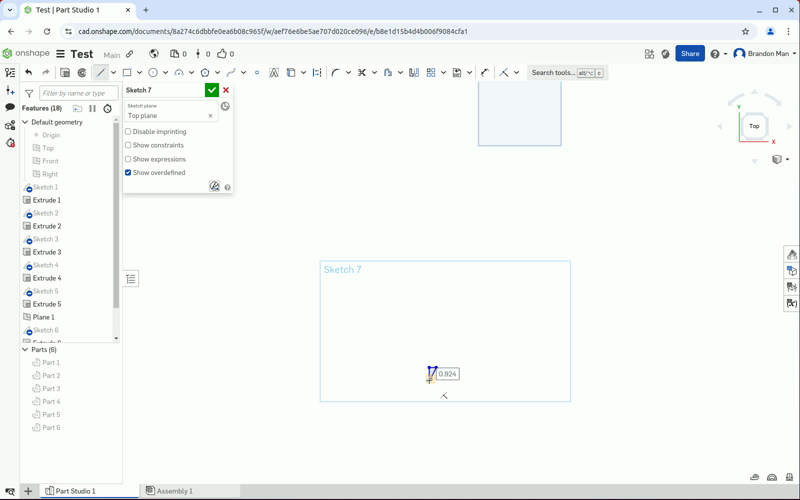
scroll(-6)
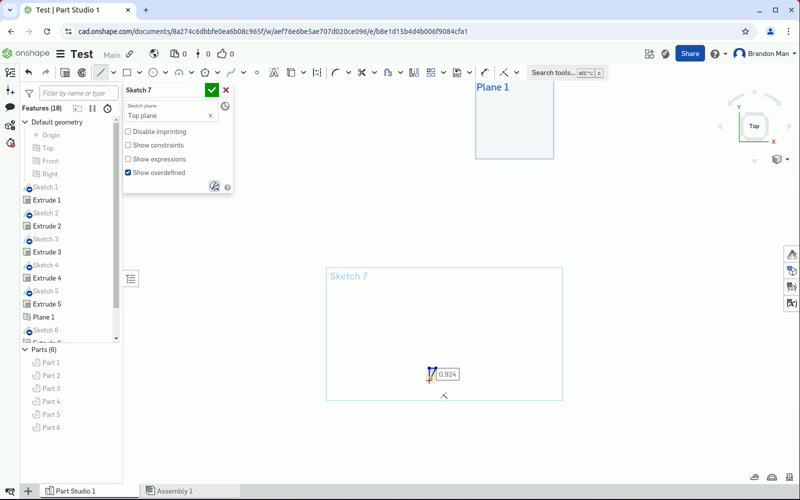
scroll(-6)
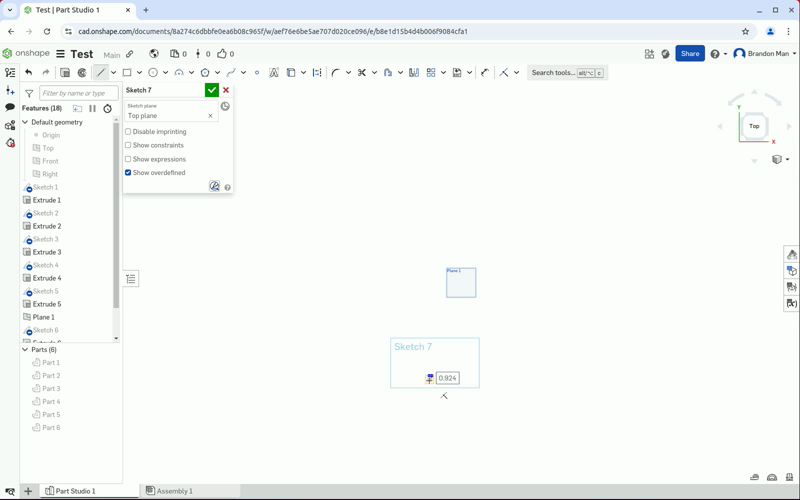
key(esc)
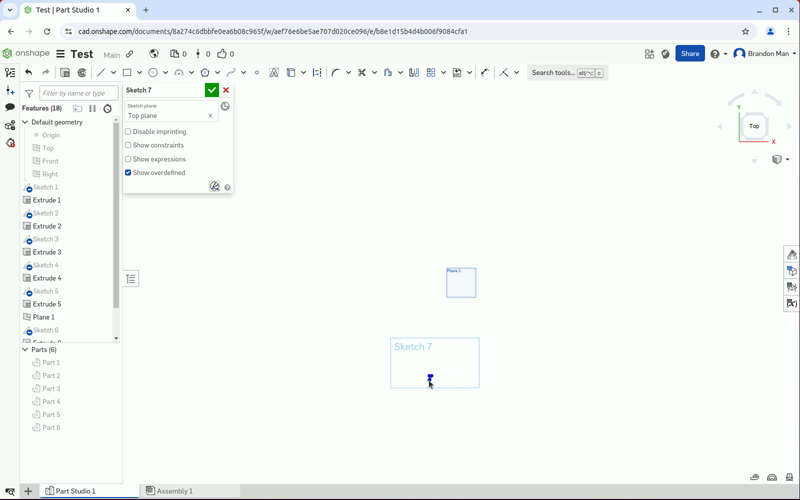
mouse_move(430, 376)
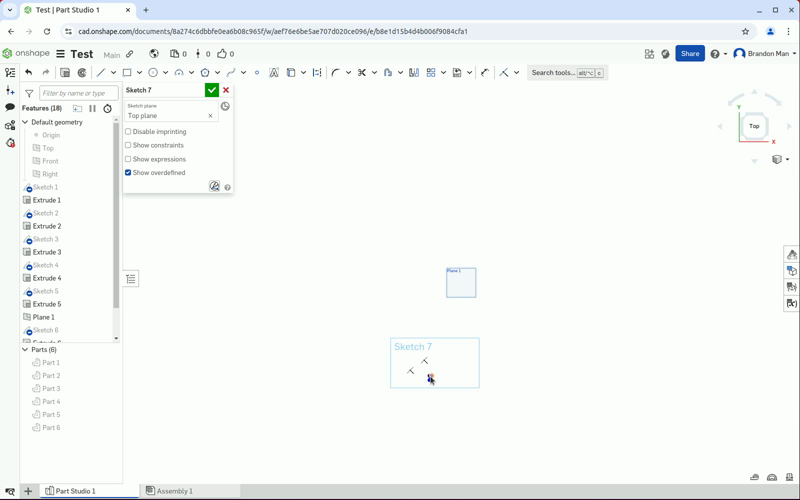
scroll(6)
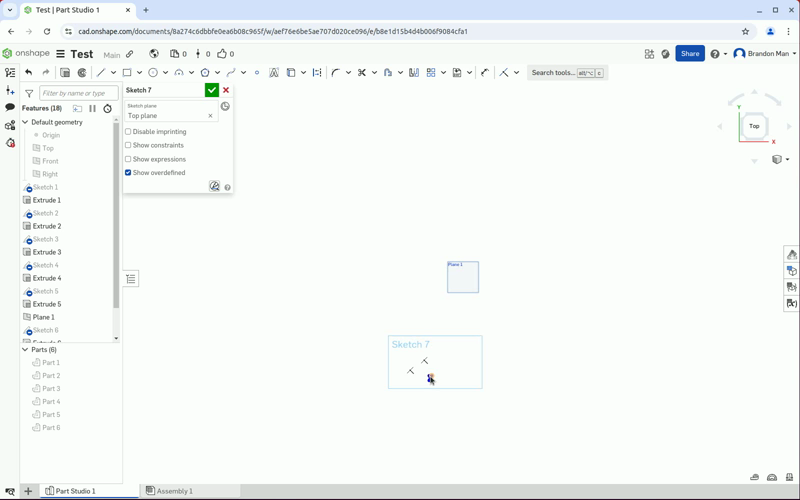
scroll(6)
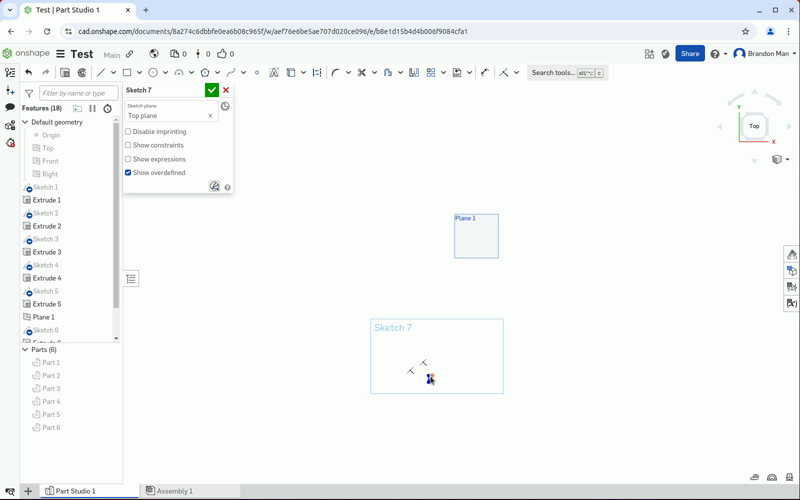
scroll(6)
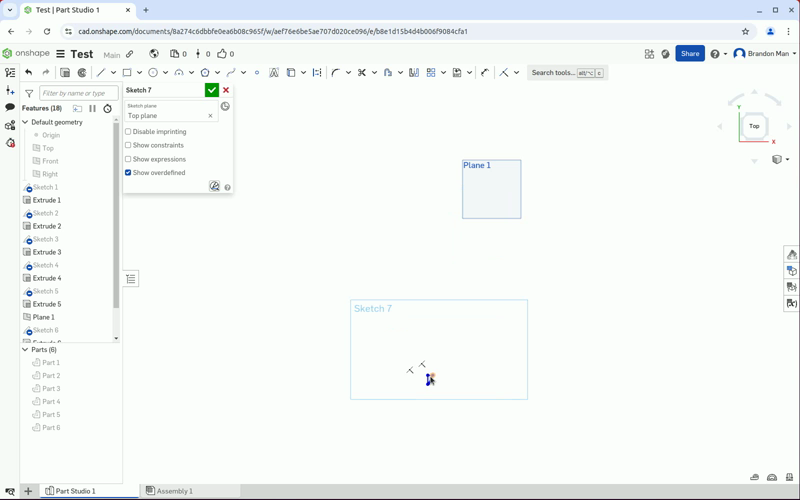
scroll(6)
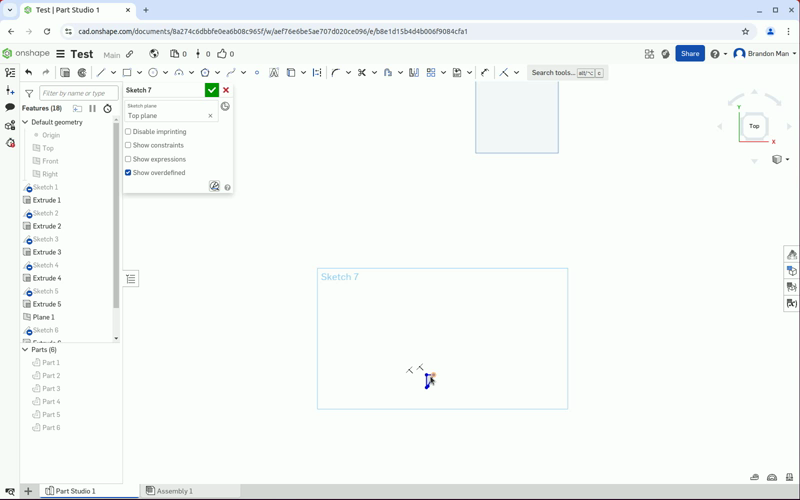
scroll(6)
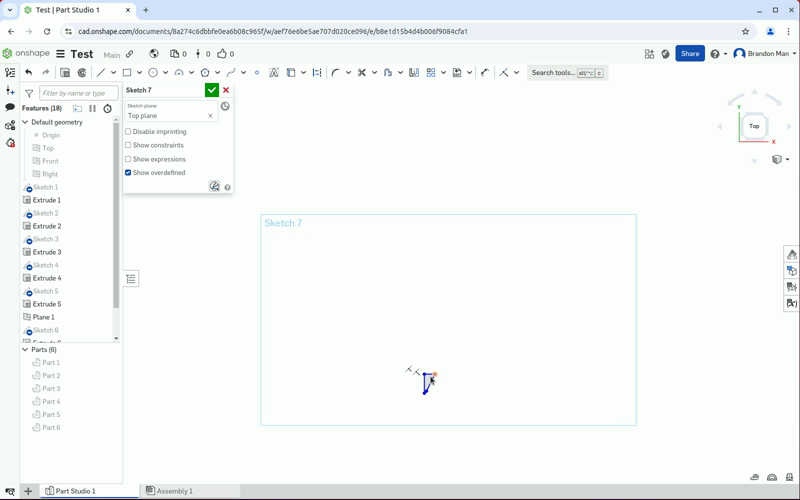
scroll(6)
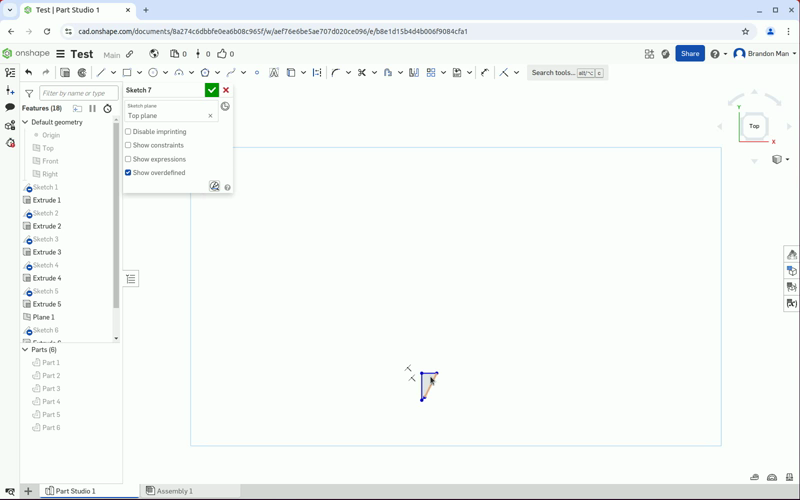
scroll(6)
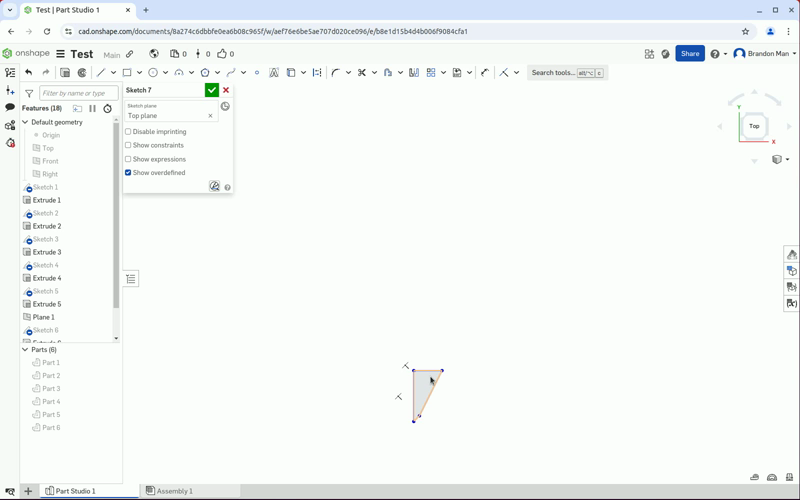
click(430, 376)
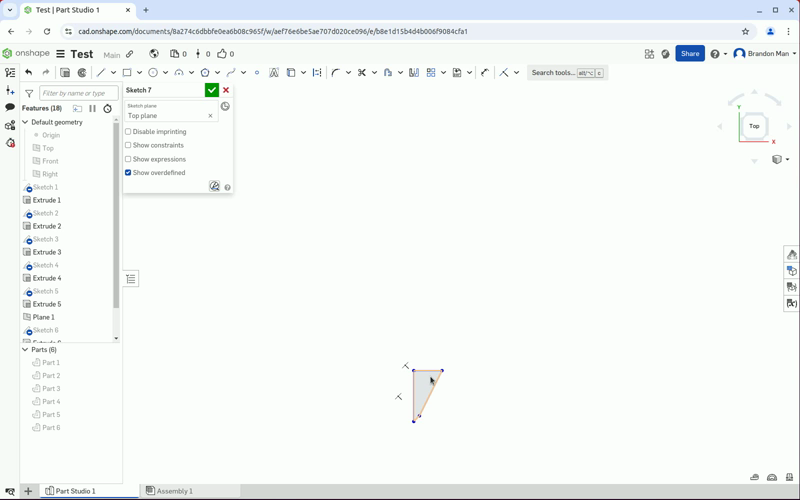
scroll(-6)
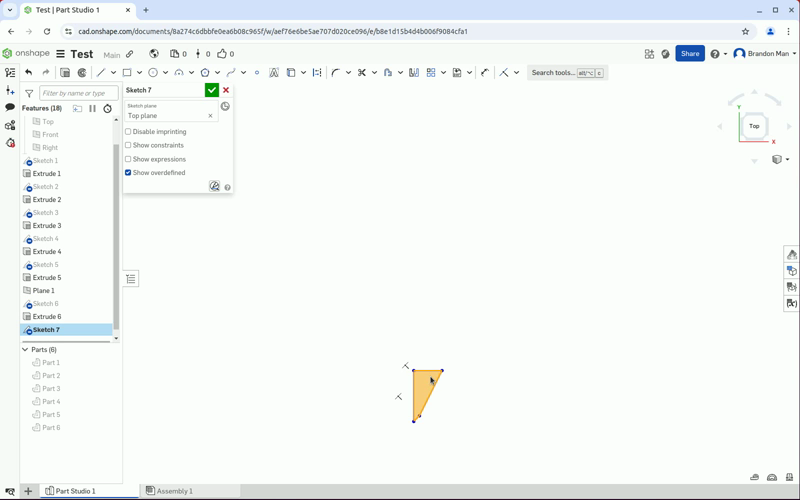
scroll(-6)
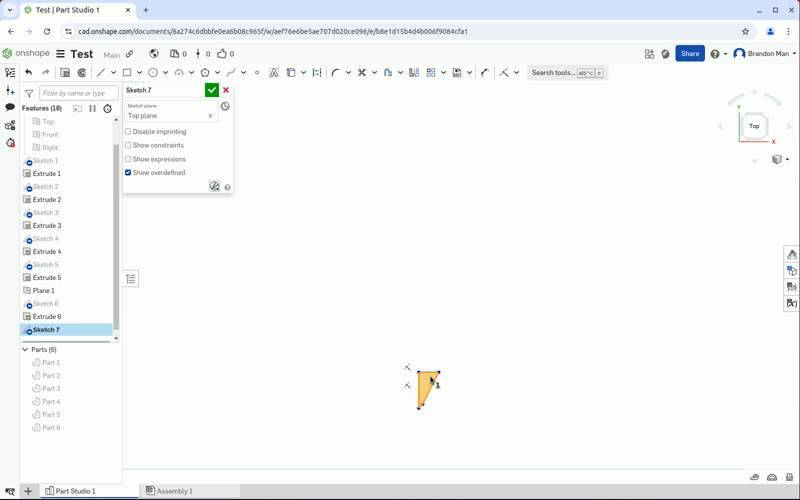
scroll(-6)
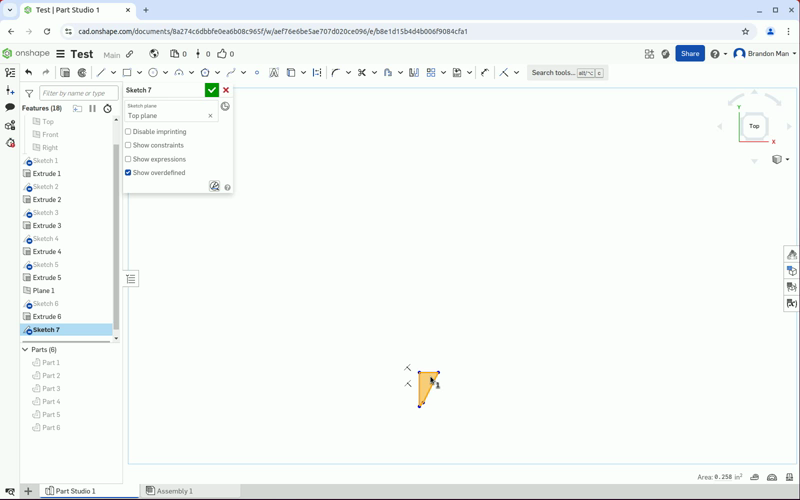
scroll(-6)
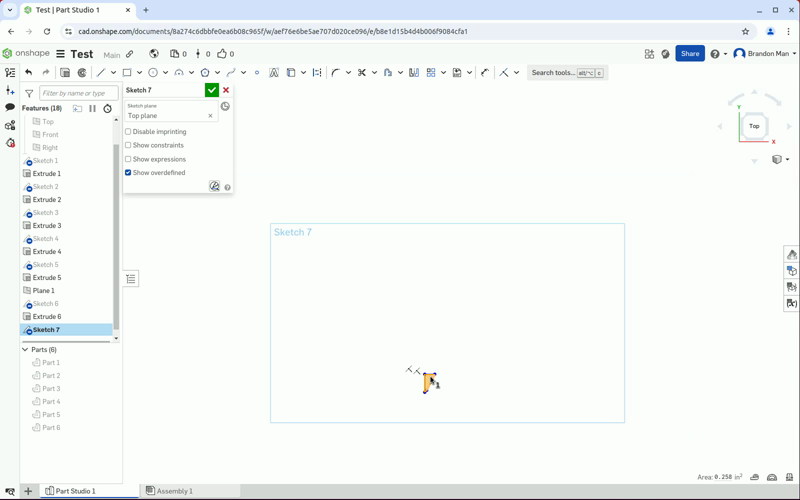
scroll(-6)
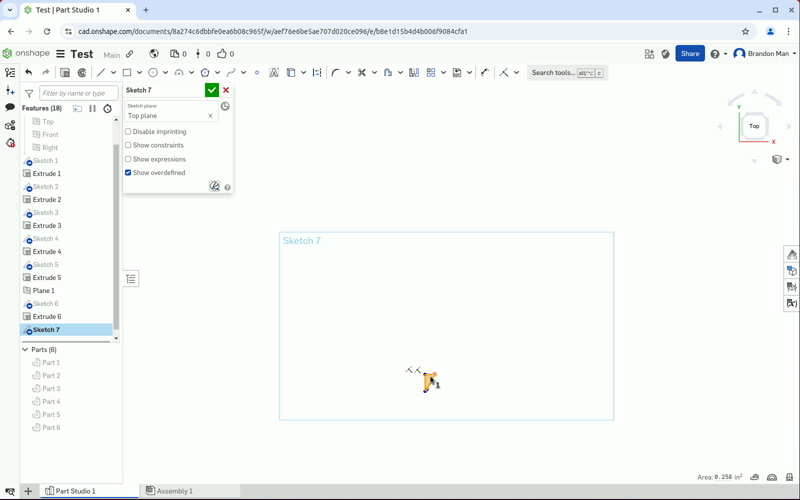
scroll(-6)
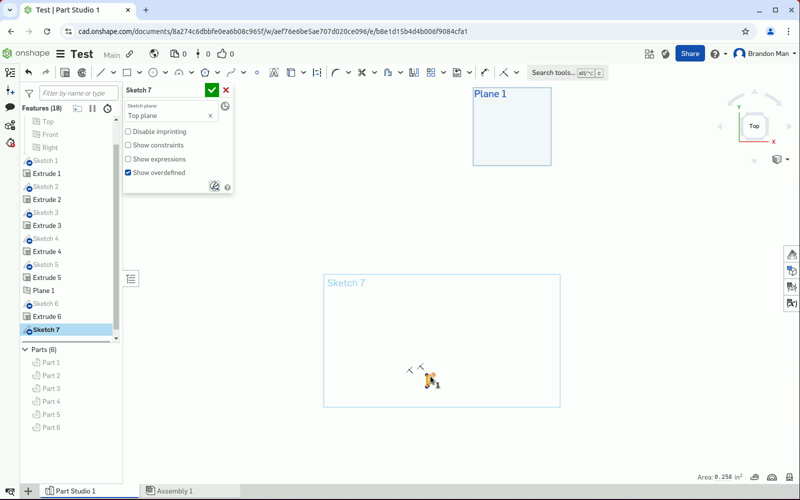
scroll(-6)
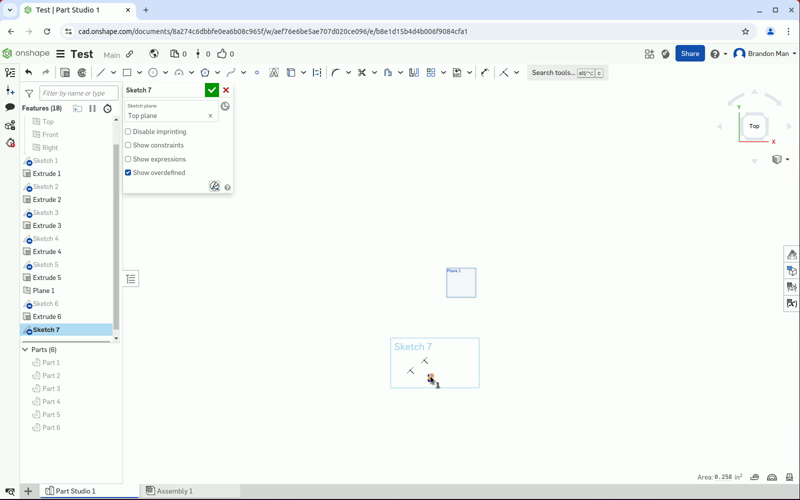
mouse_move(73, 352)
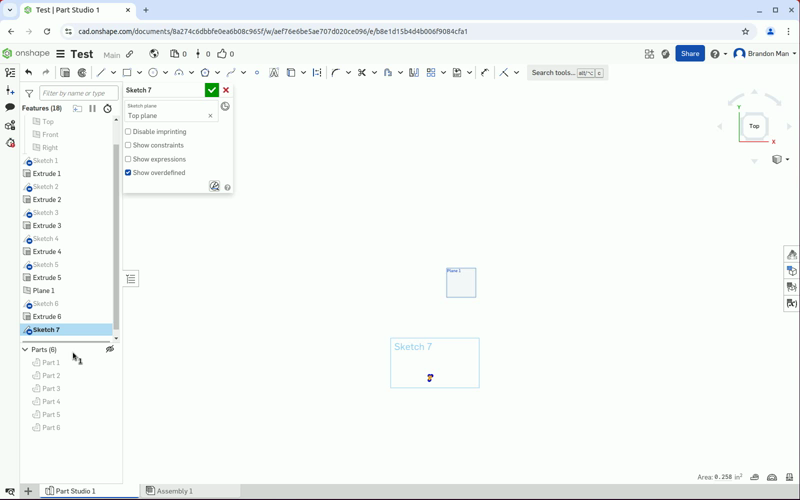
key(shift+y)
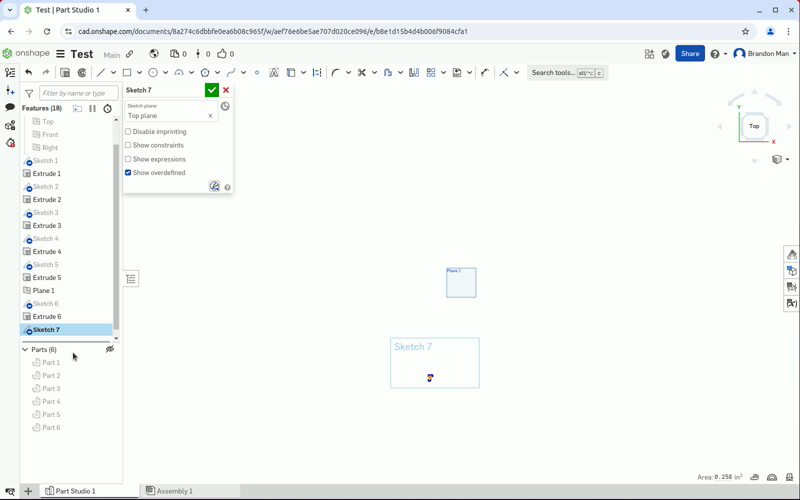
key(shift+e)
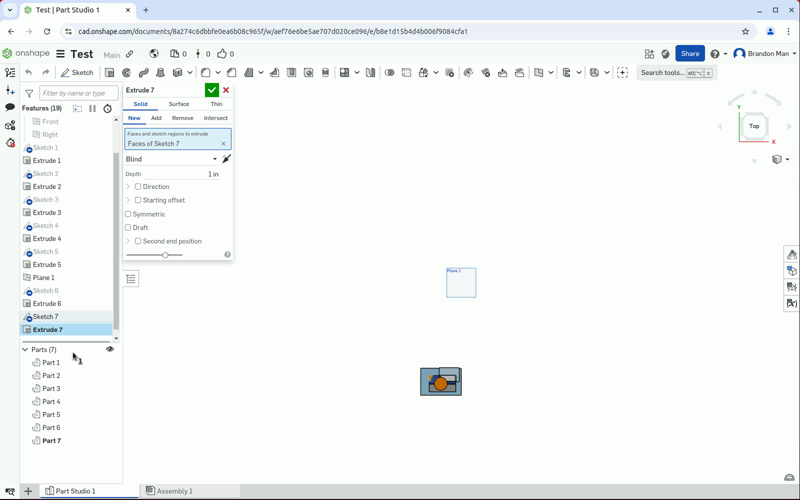
mouse_move(143, 106)
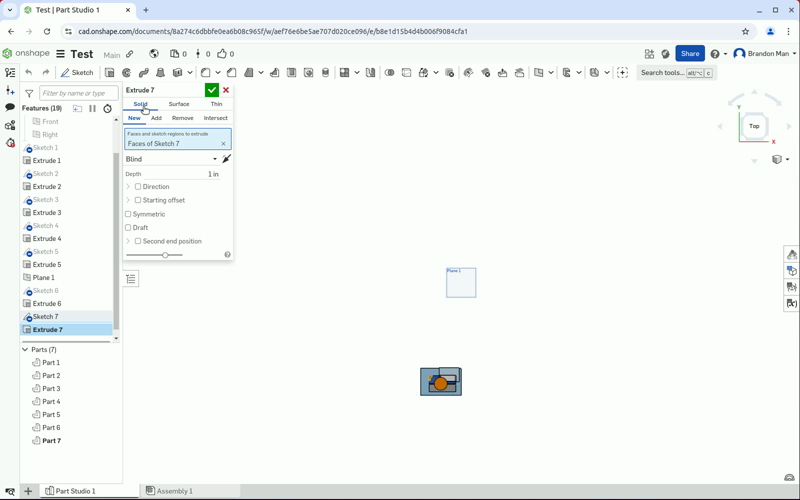
click(143, 106)
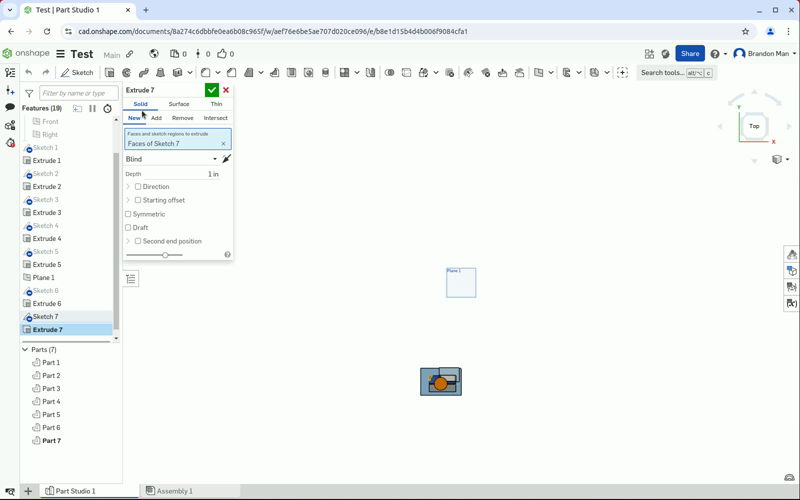
mouse_move(137, 120)
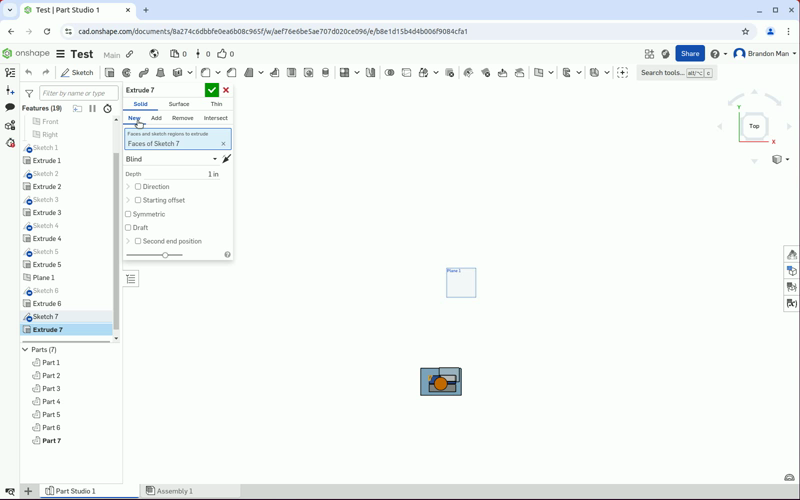
click(137, 120)
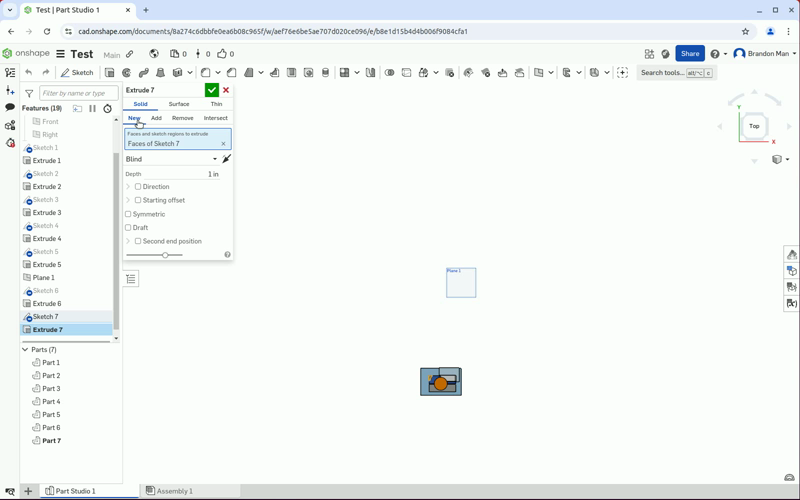
key(tab, 4)
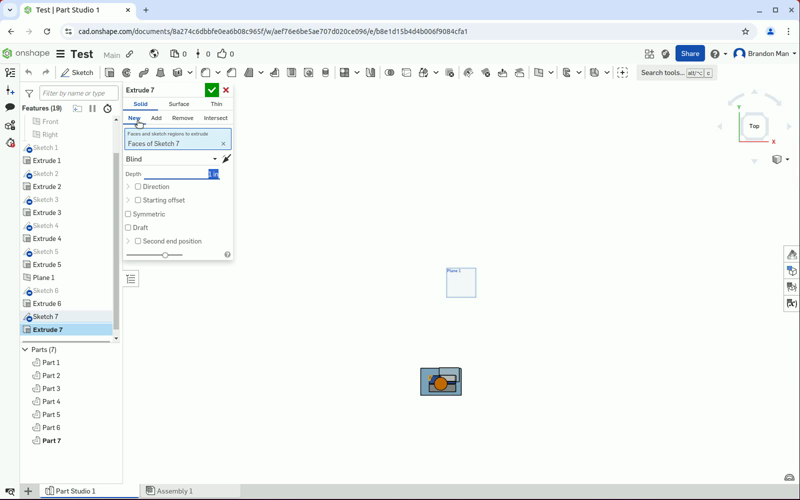
text(4.574)
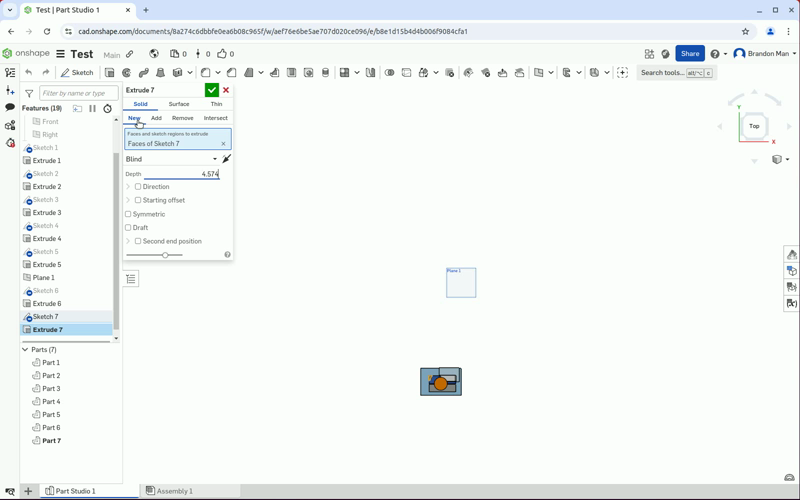
key(enter)
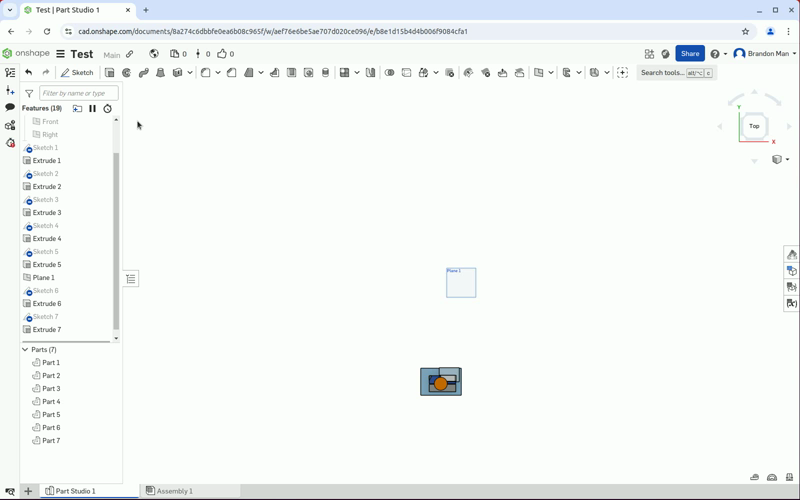
key(shift+h)
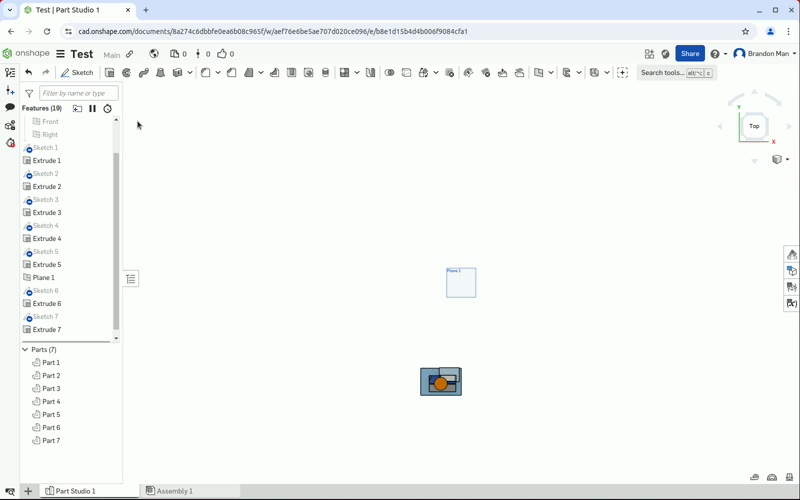
key(shift+h)
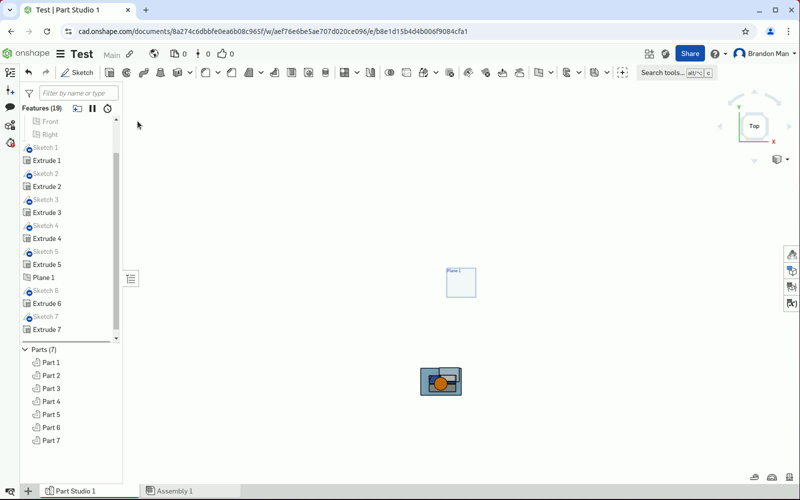
mouse_move(69, 150)
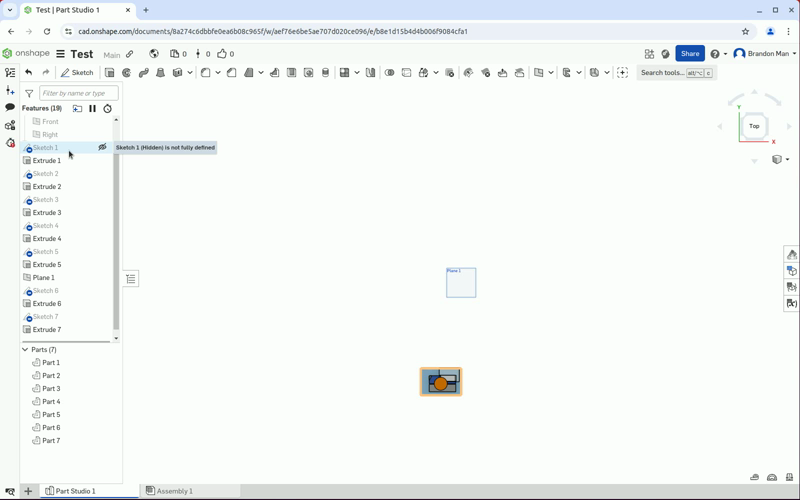
click(69, 150)
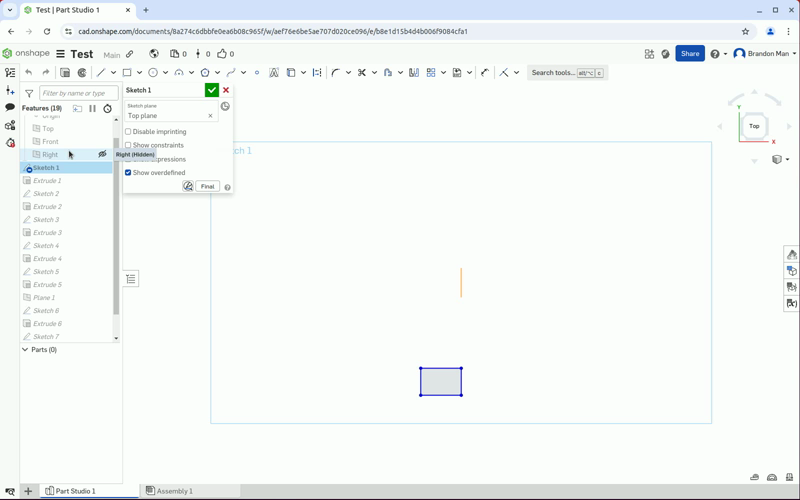
mouse_move(229, 92)
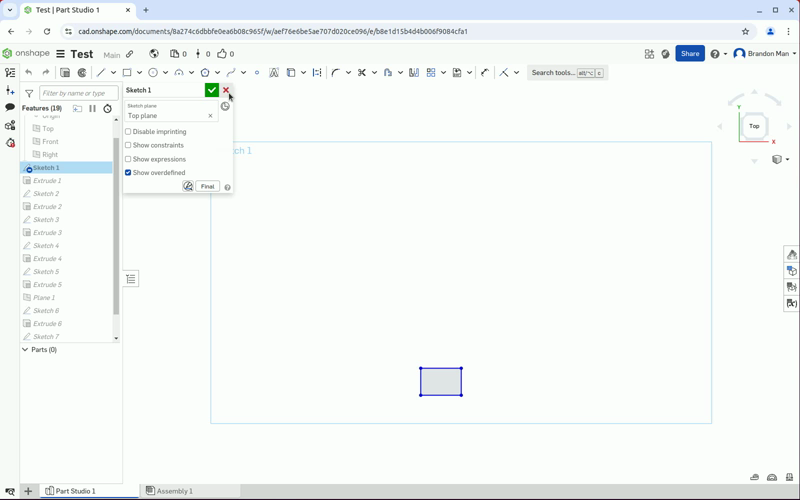
click(229, 92)
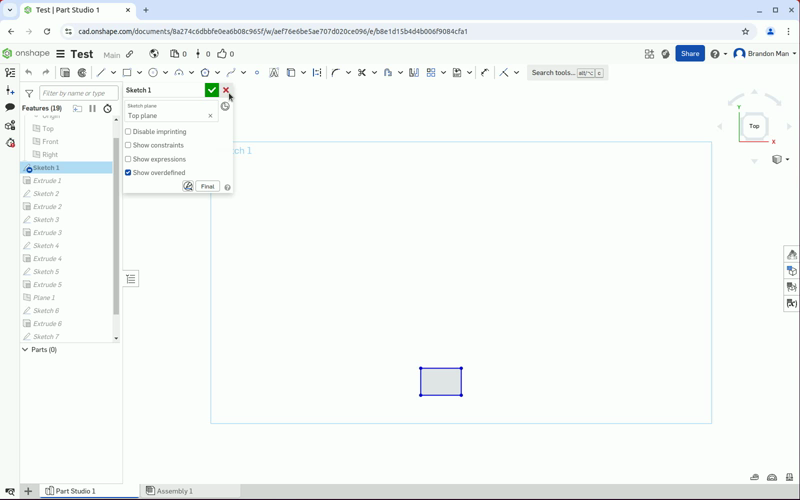
key(shift+s)
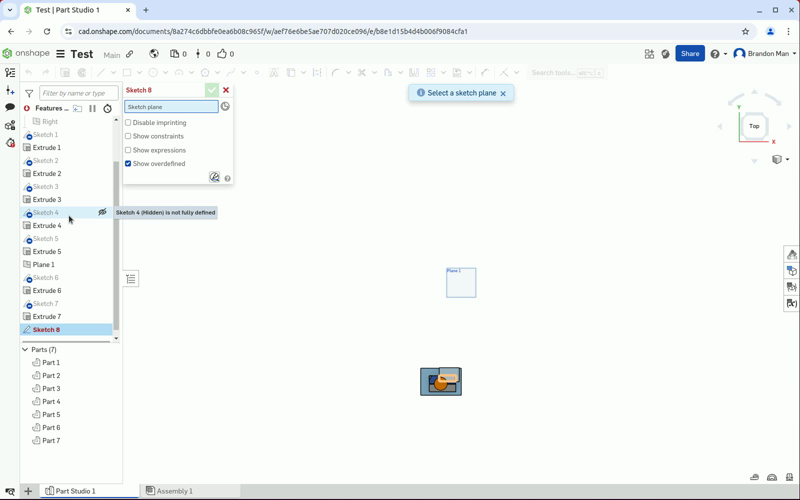
scroll(3)
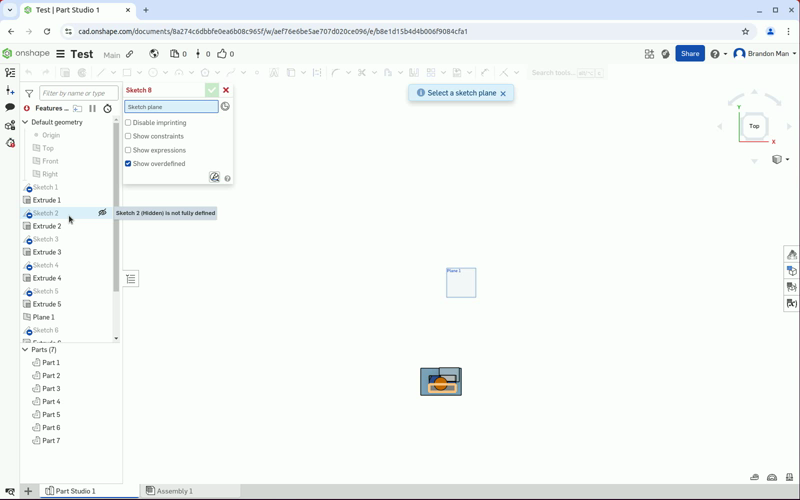
mouse_move(69, 150)
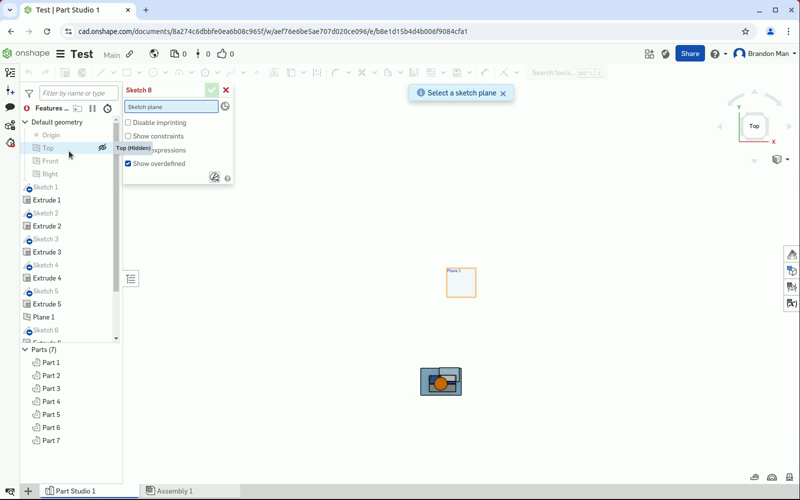
click(69, 150)
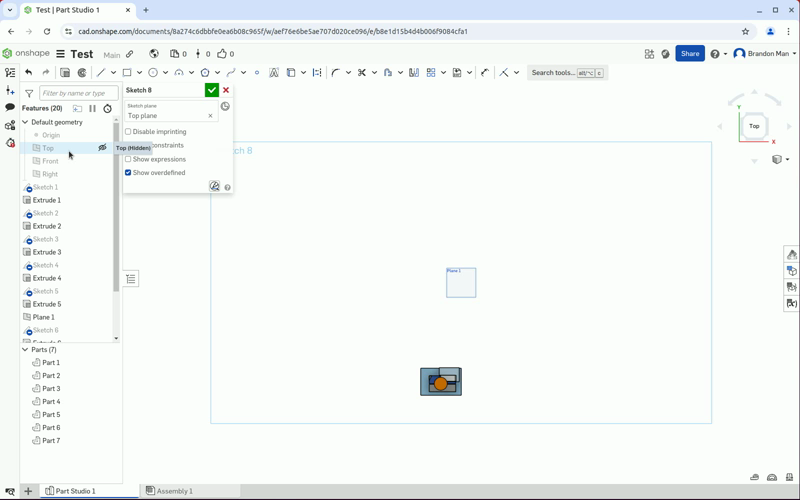
mouse_move(73, 352)
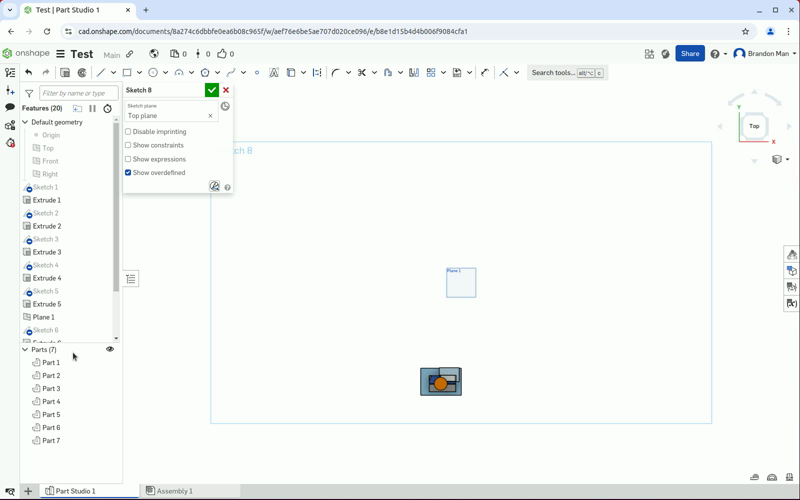
key(y)
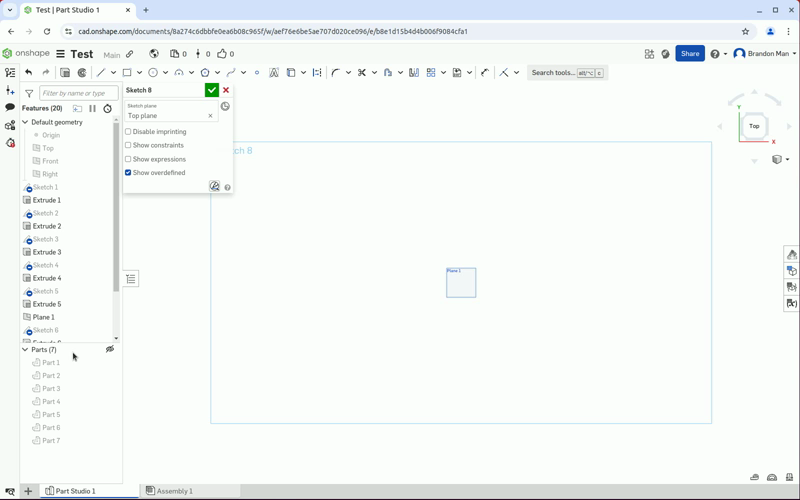
key(l)
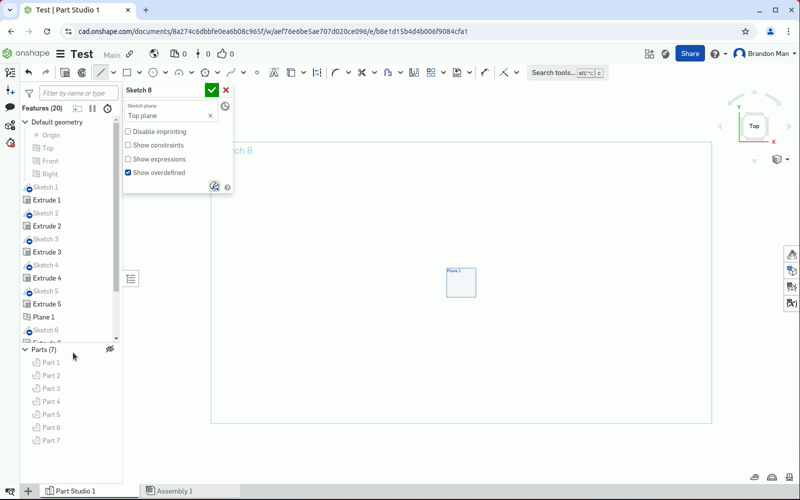
key_down(shift)
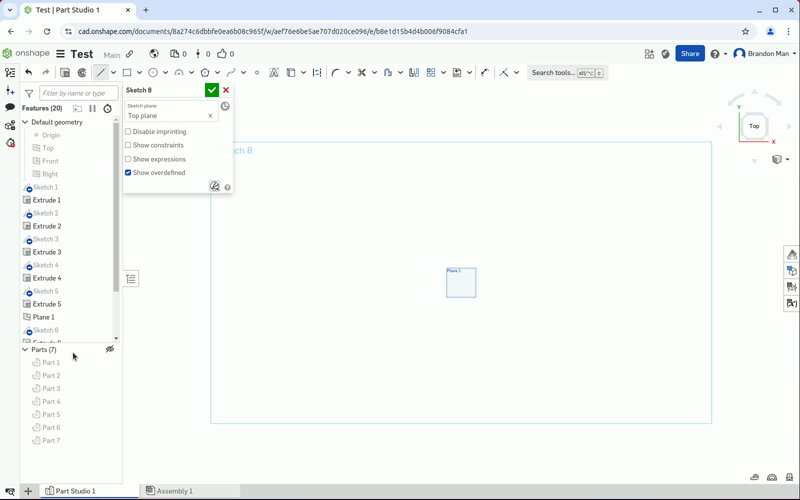
mouse_move(420, 378)
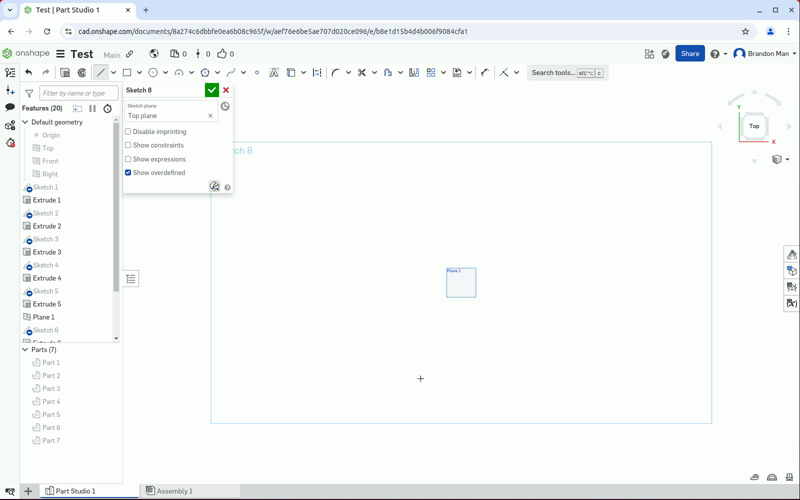
click(420, 378)
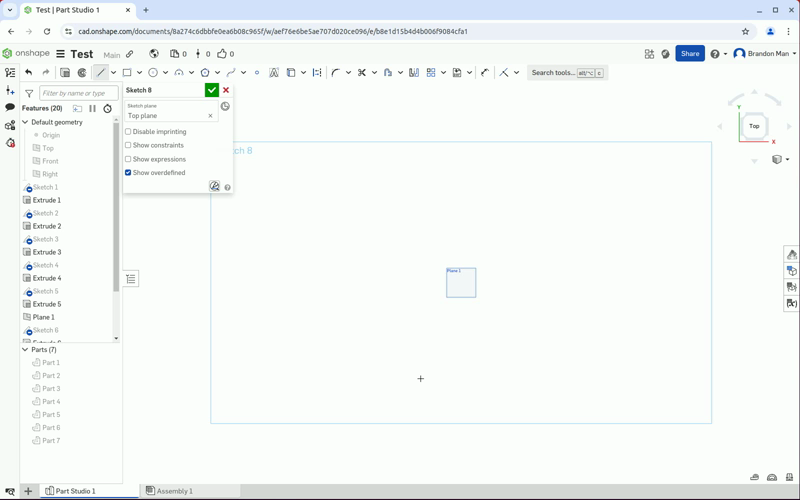
key_up(shift)
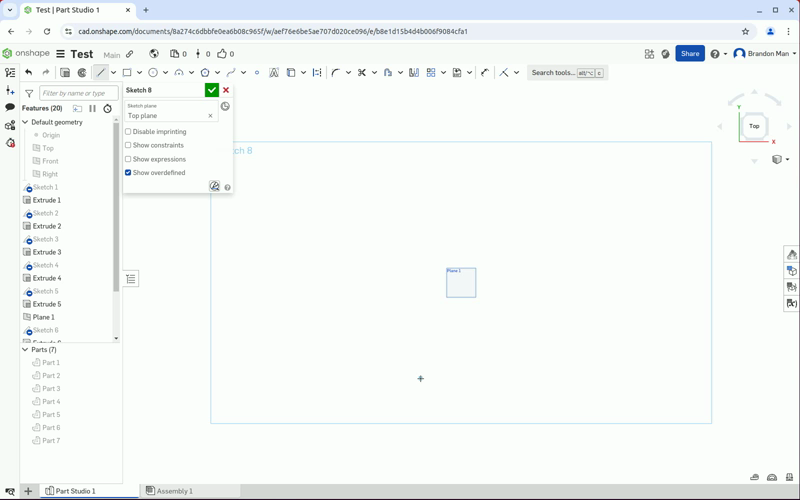
key_down(shift)
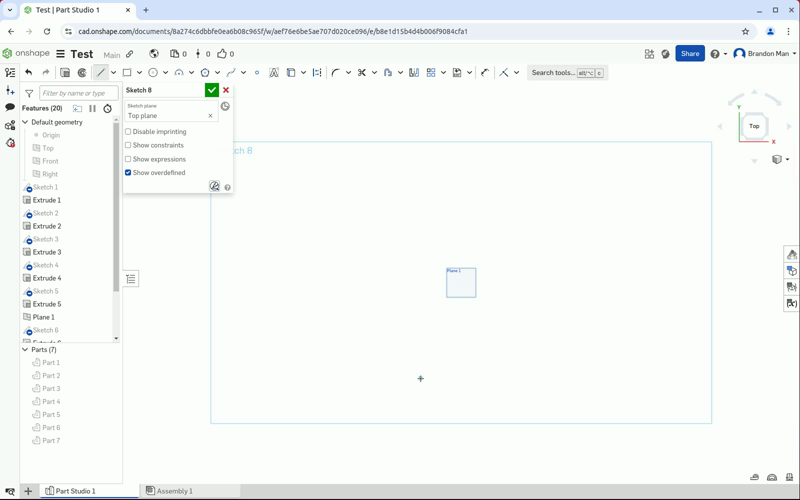
mouse_move(450, 378)
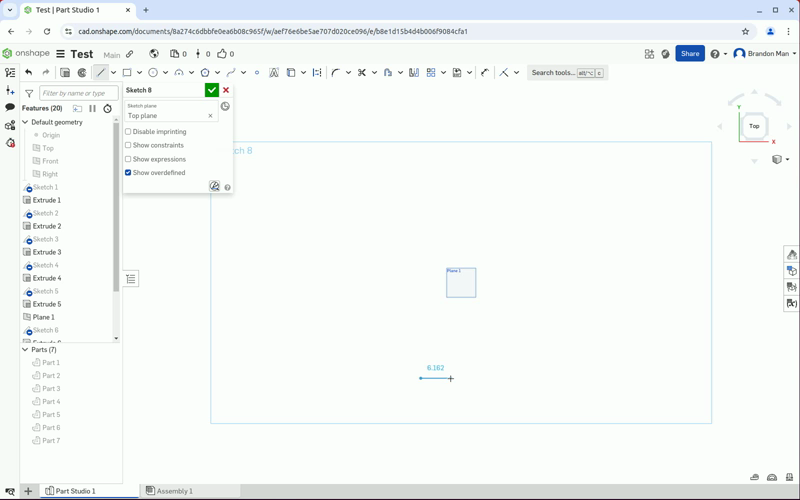
mouse_move(425, 381)
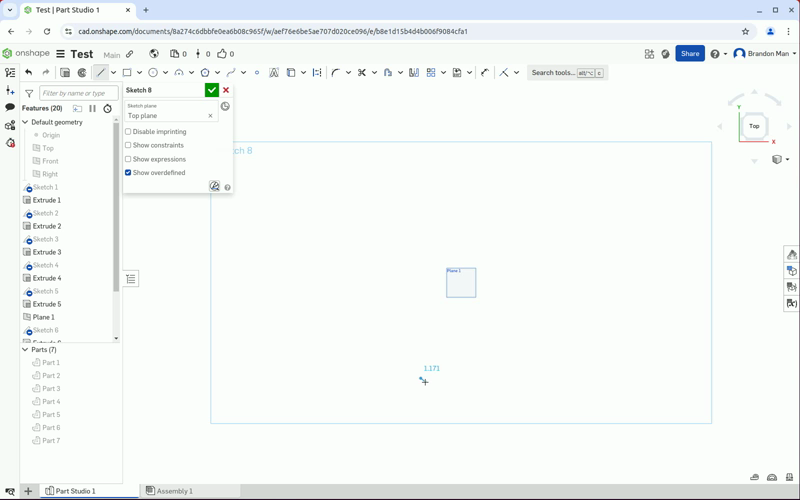
scroll(6)
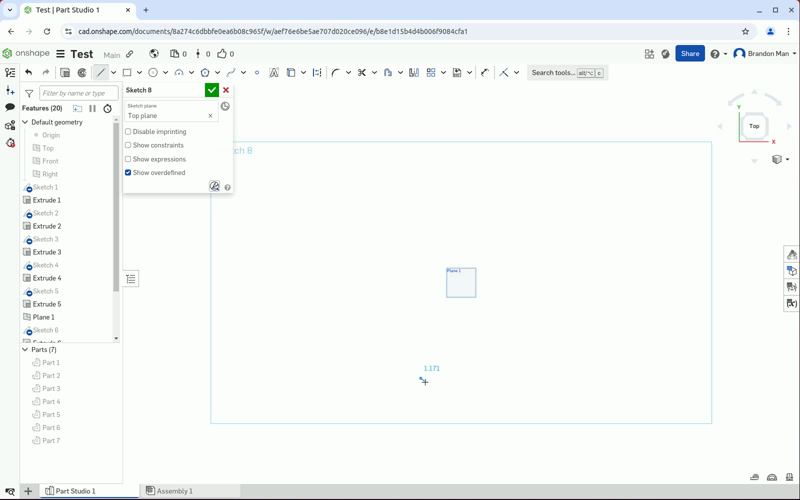
scroll(6)
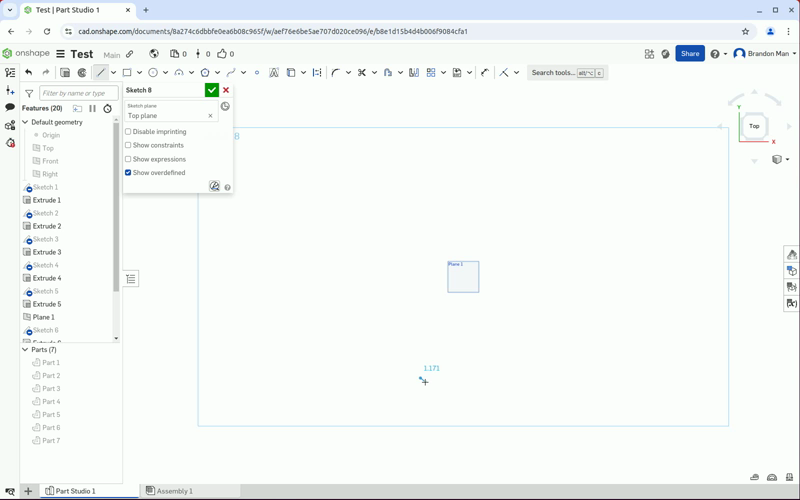
scroll(6)
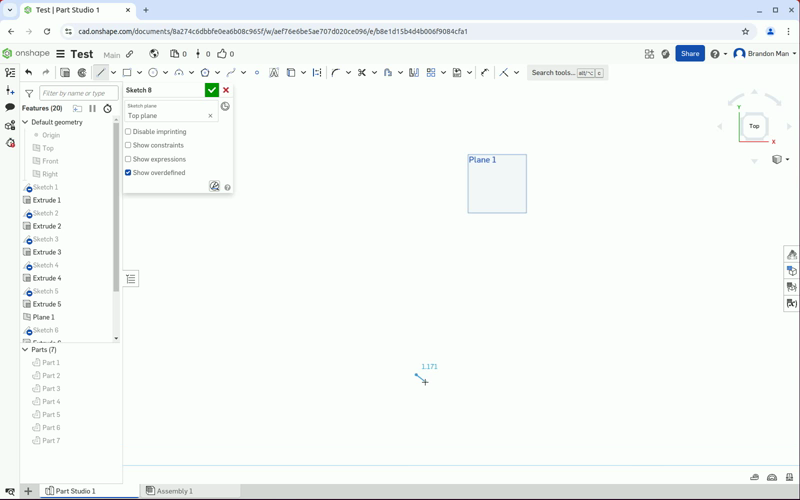
scroll(6)
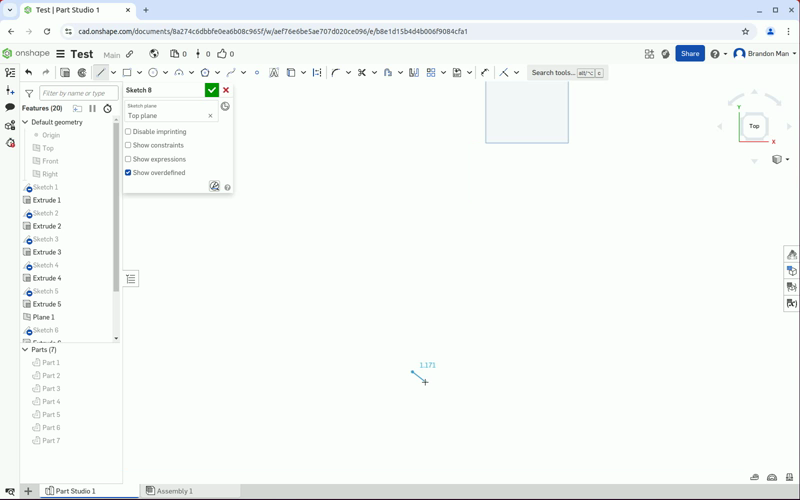
scroll(6)
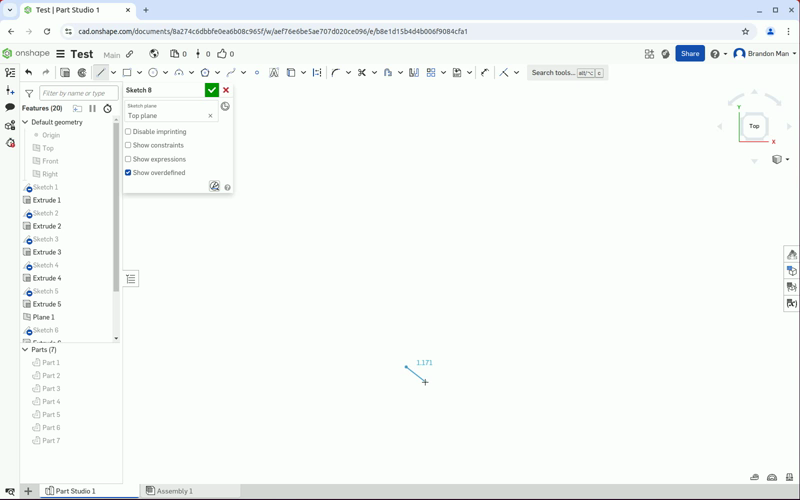
scroll(6)
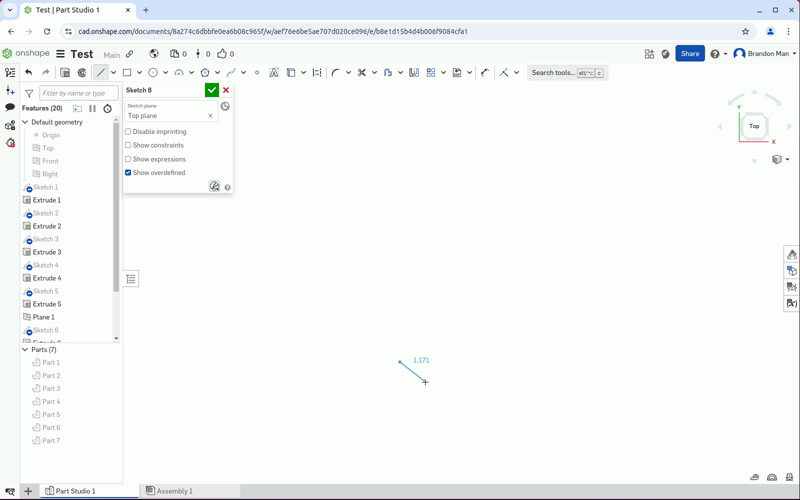
scroll(6)
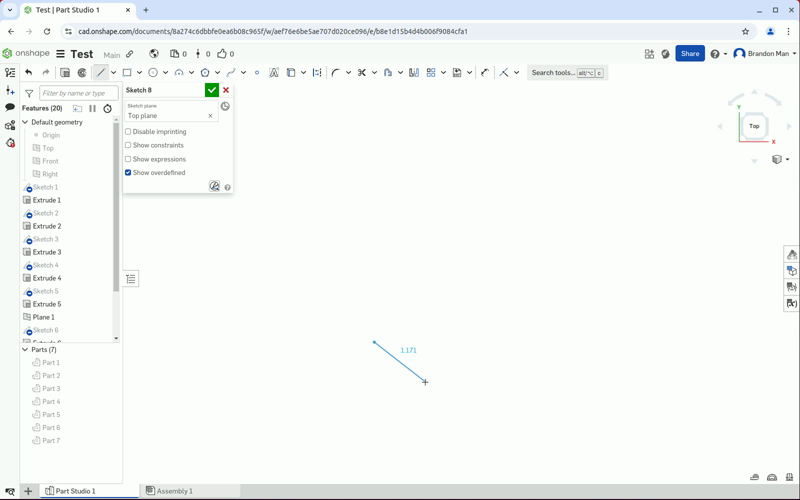
click(425, 381)
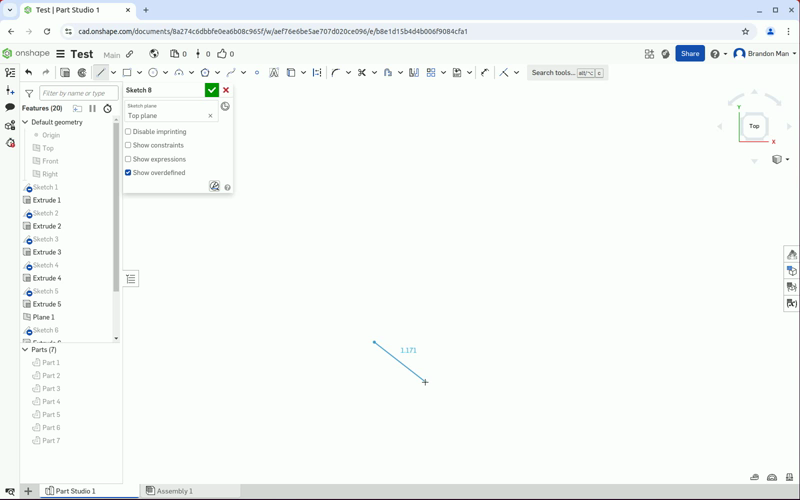
scroll(-6)
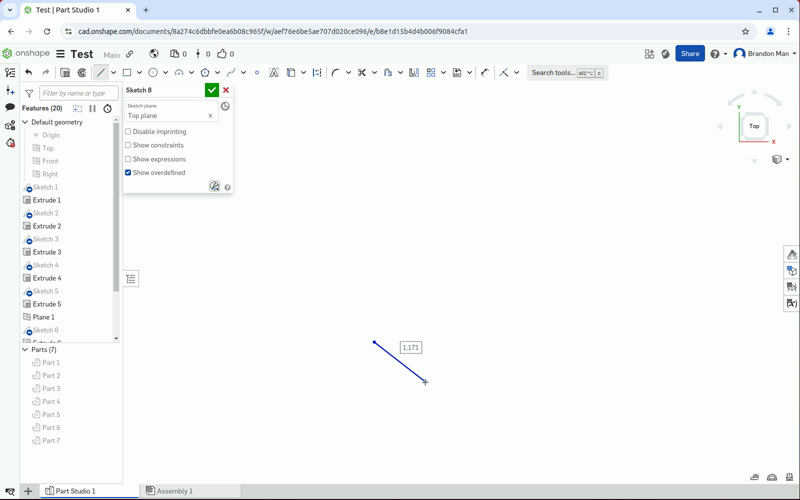
scroll(-6)
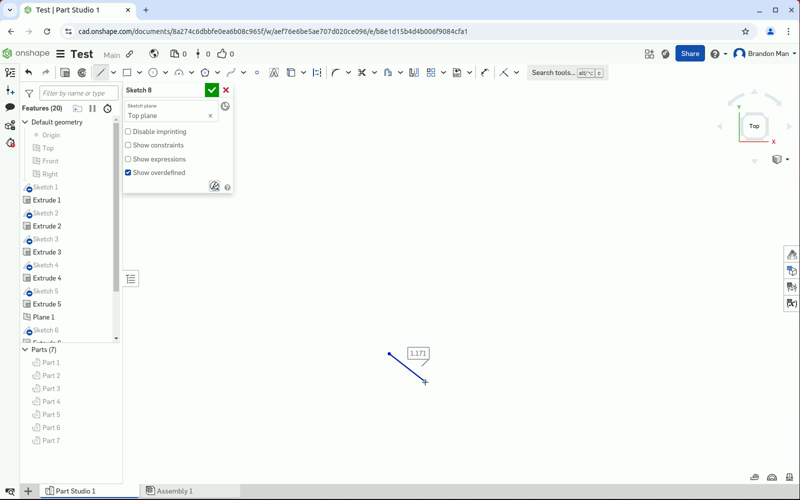
scroll(-6)
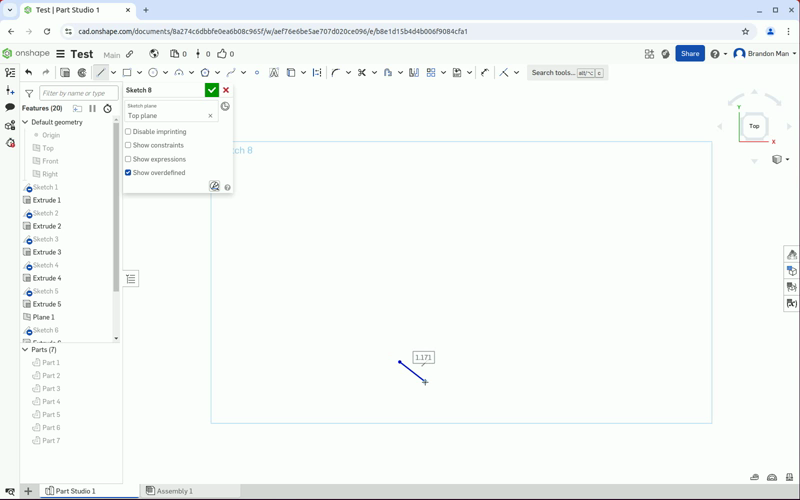
scroll(-6)
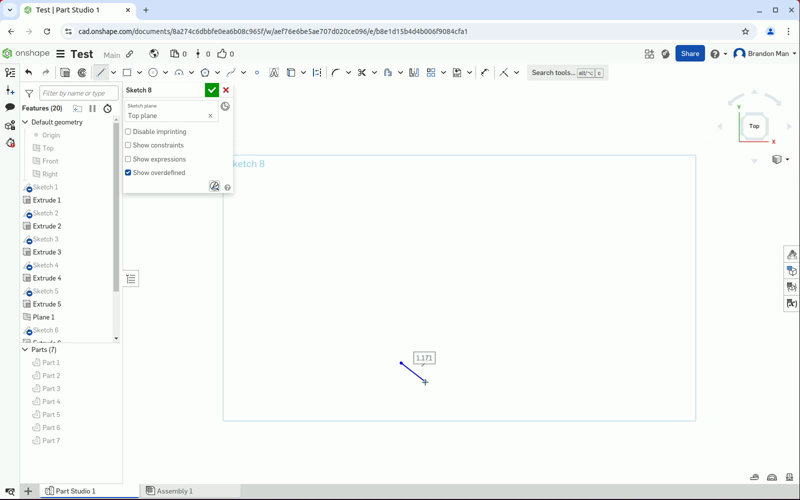
scroll(-6)
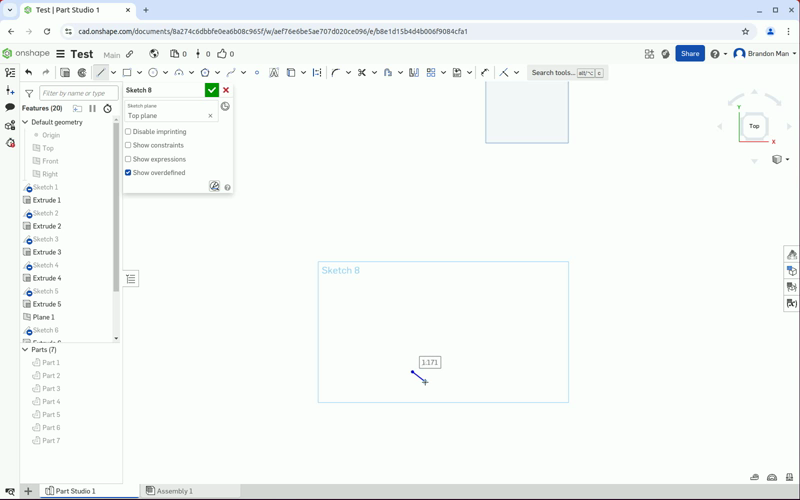
scroll(-6)
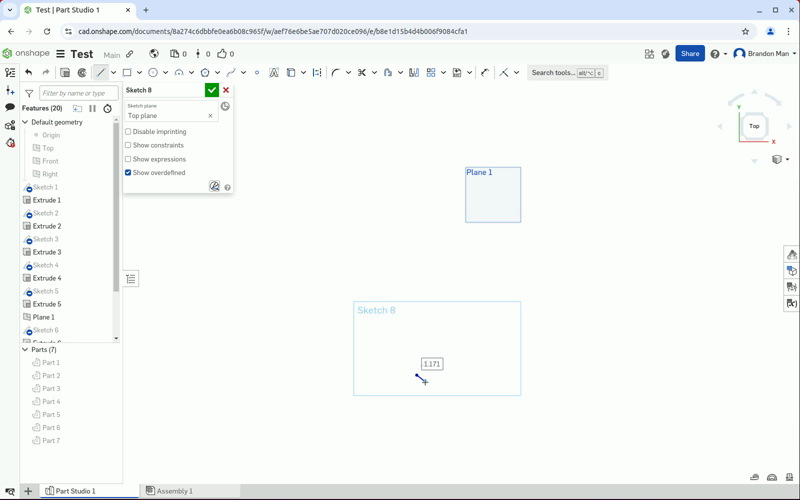
scroll(-6)
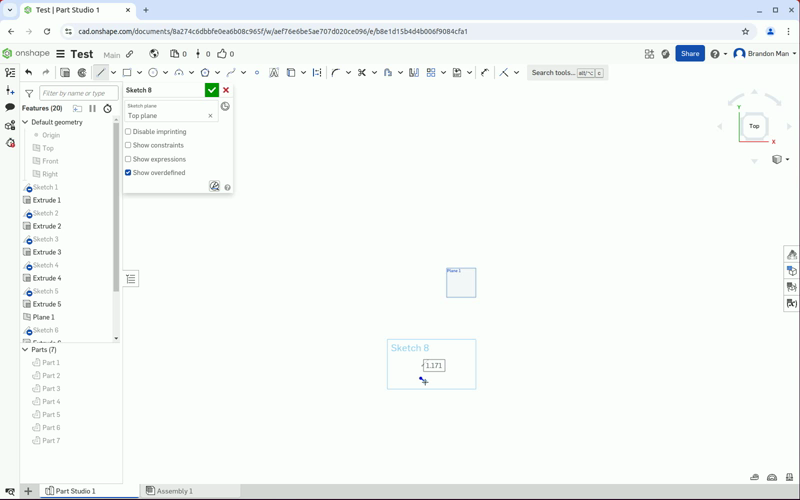
key_up(shift)
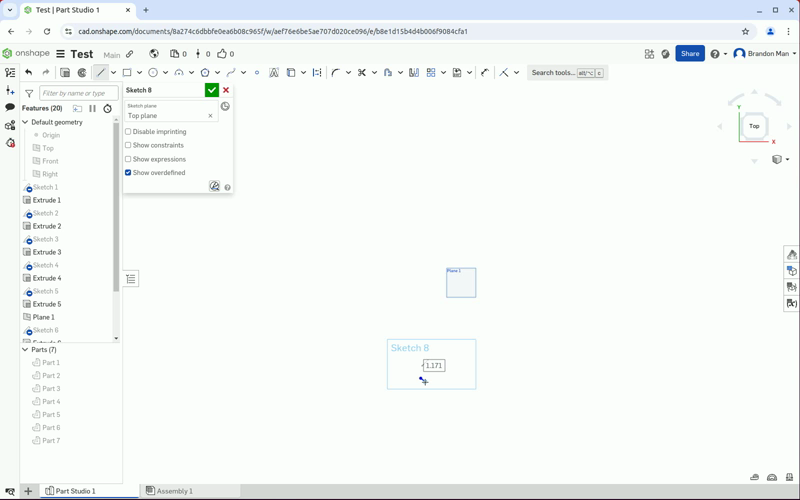
key_down(shift)
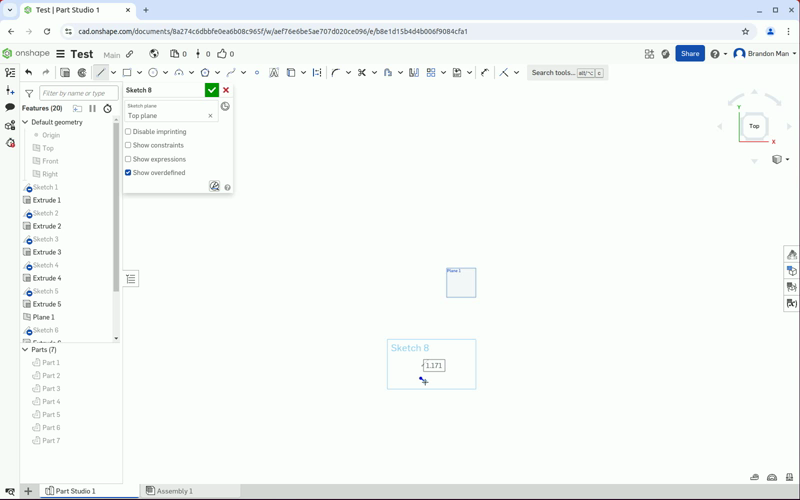
mouse_move(455, 381)
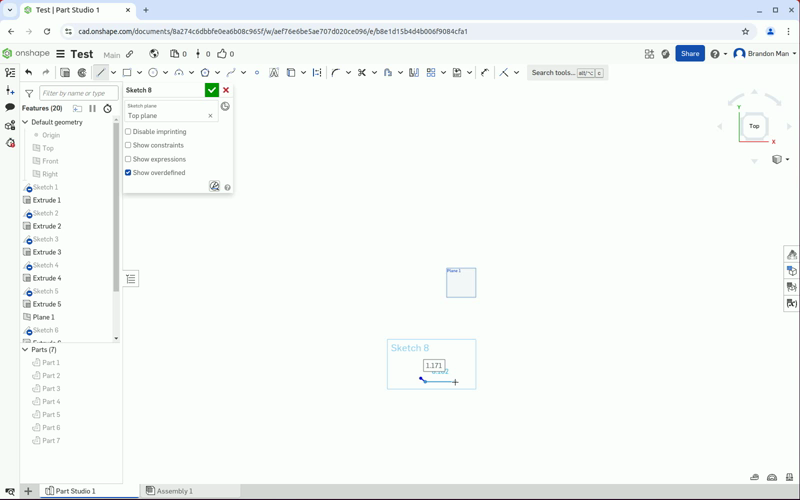
mouse_move(430, 380)
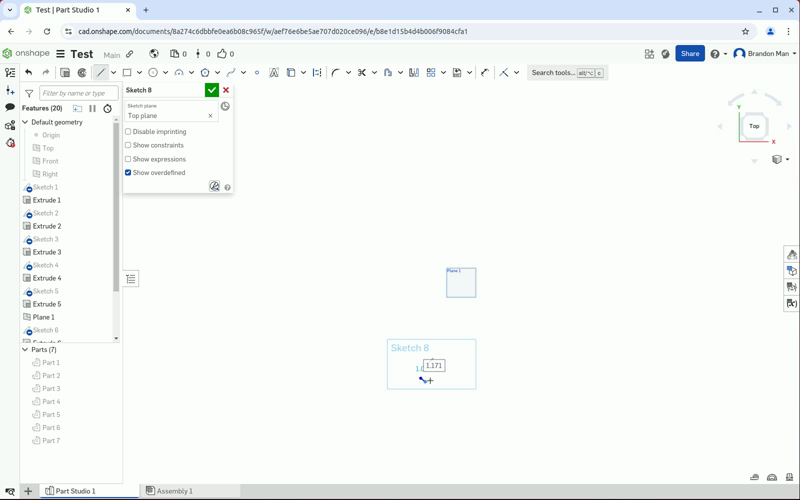
scroll(6)
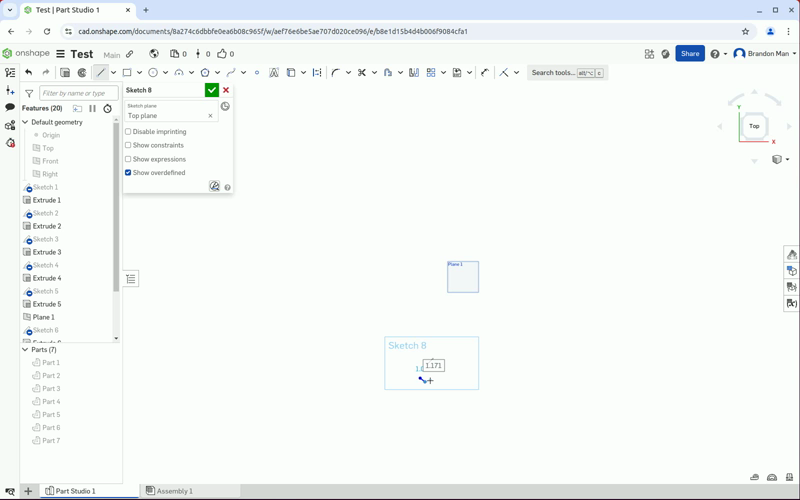
scroll(6)
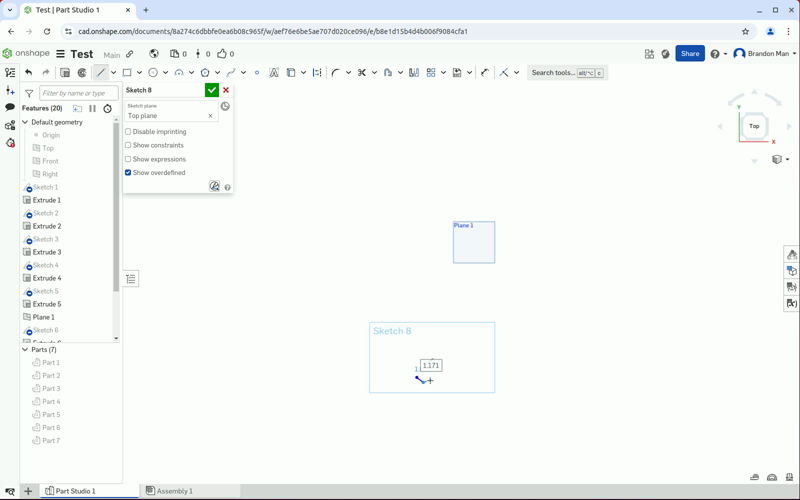
scroll(6)
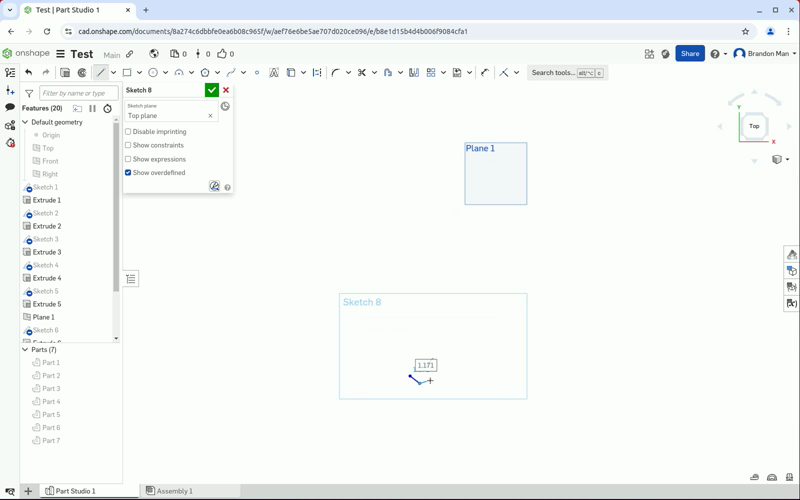
scroll(6)
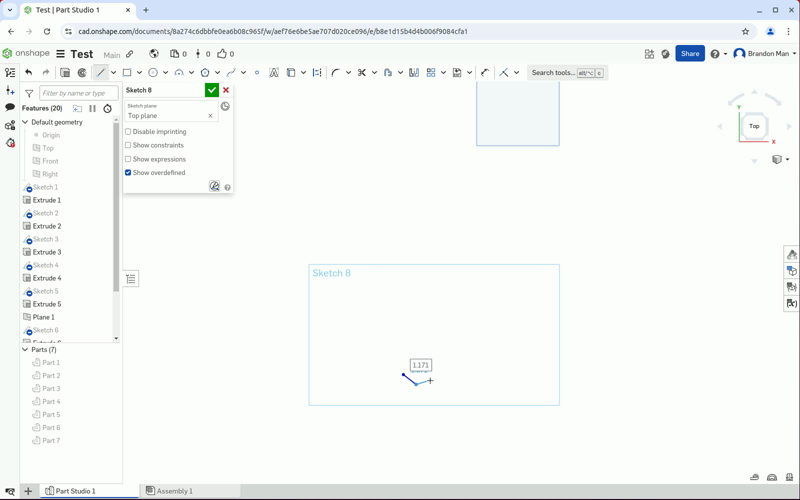
scroll(6)
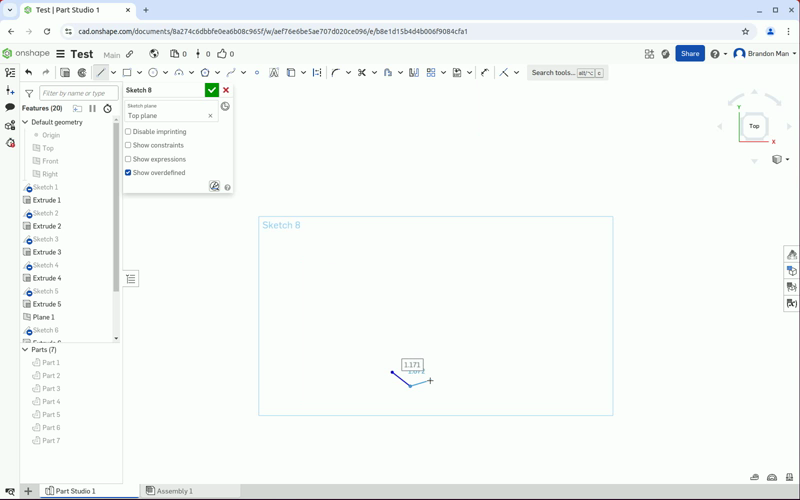
scroll(6)
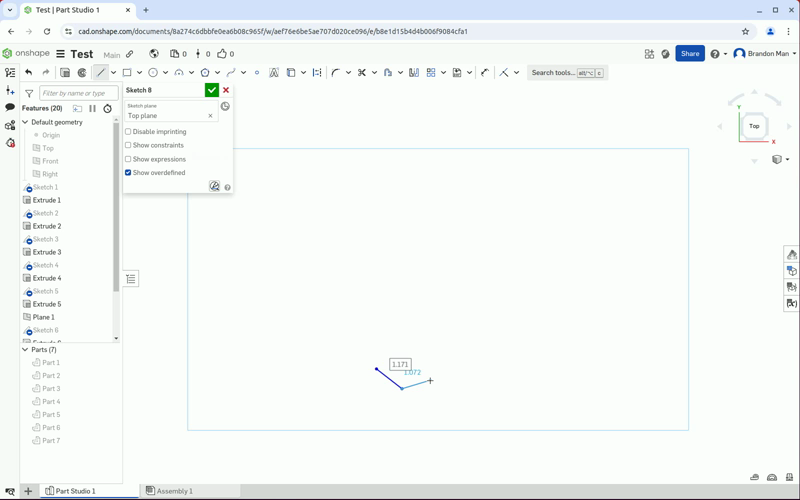
scroll(6)
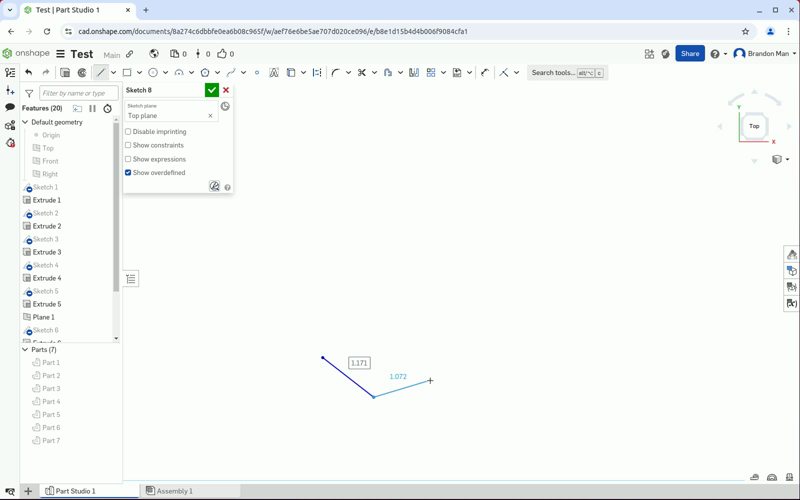
click(430, 380)
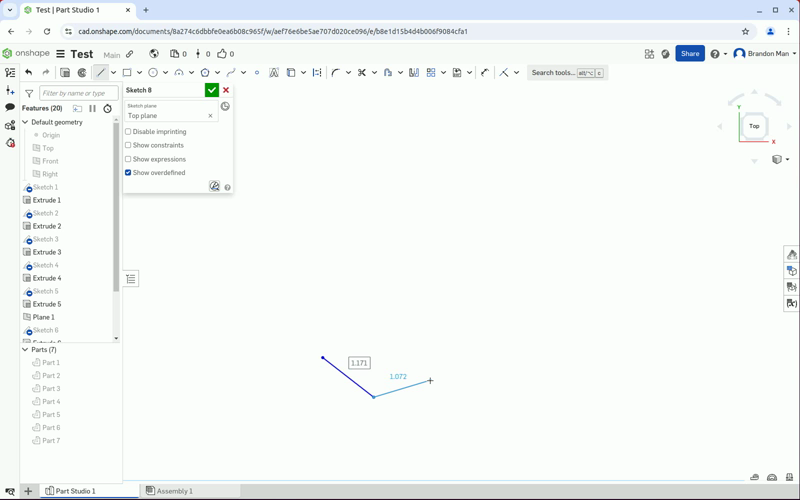
scroll(-6)
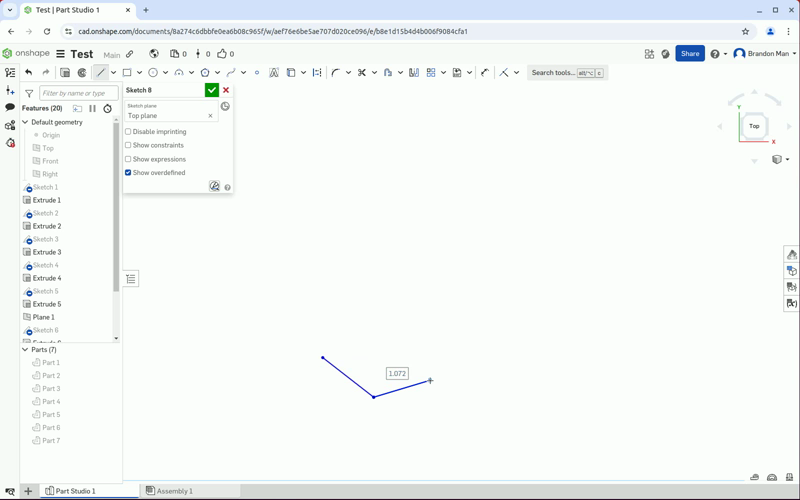
scroll(-6)
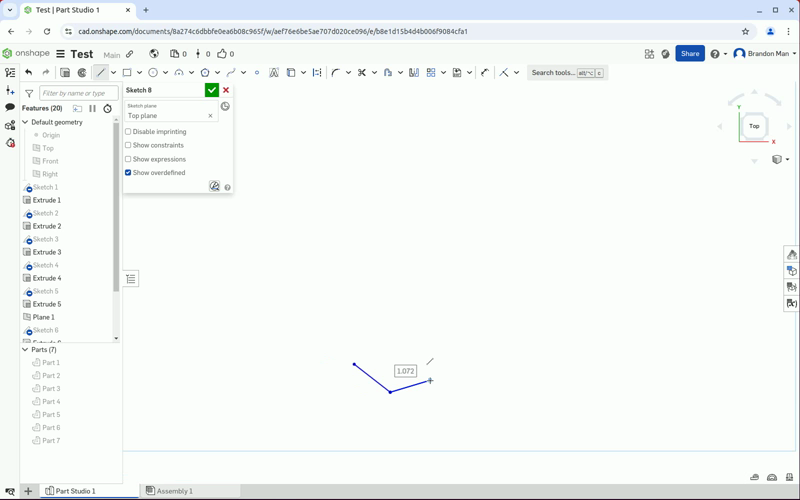
scroll(-6)
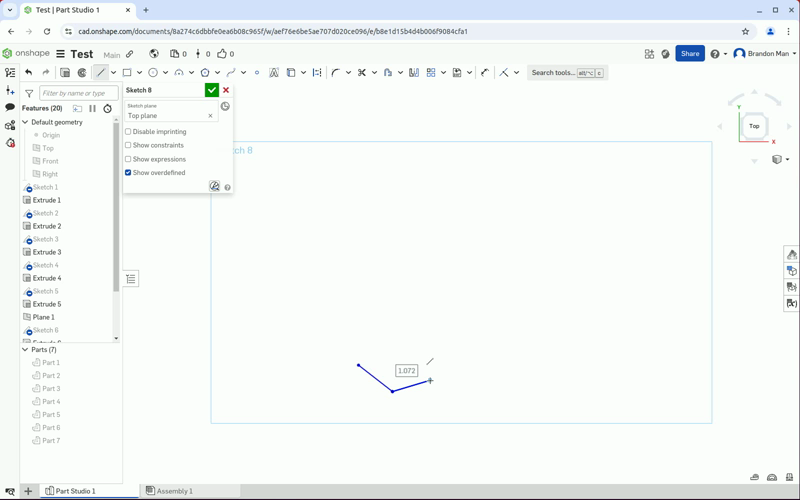
scroll(-6)
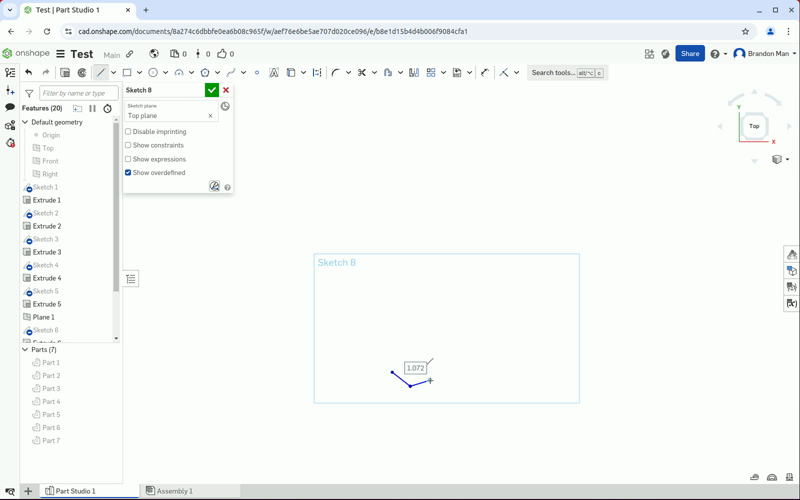
scroll(-6)
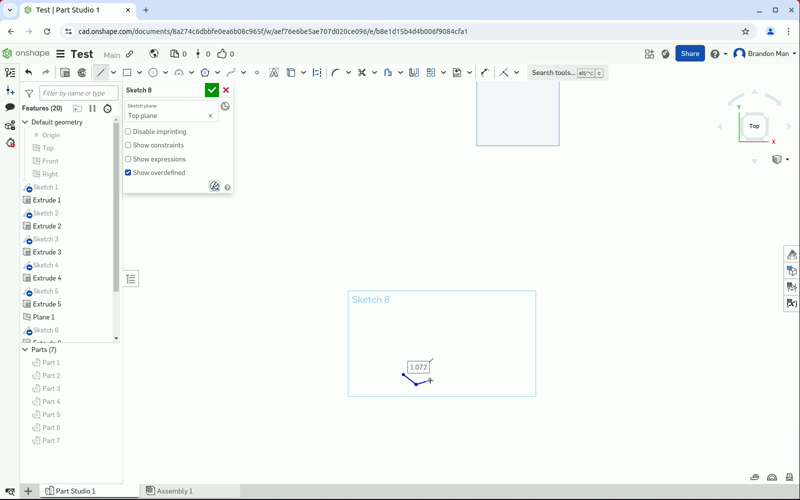
scroll(-6)
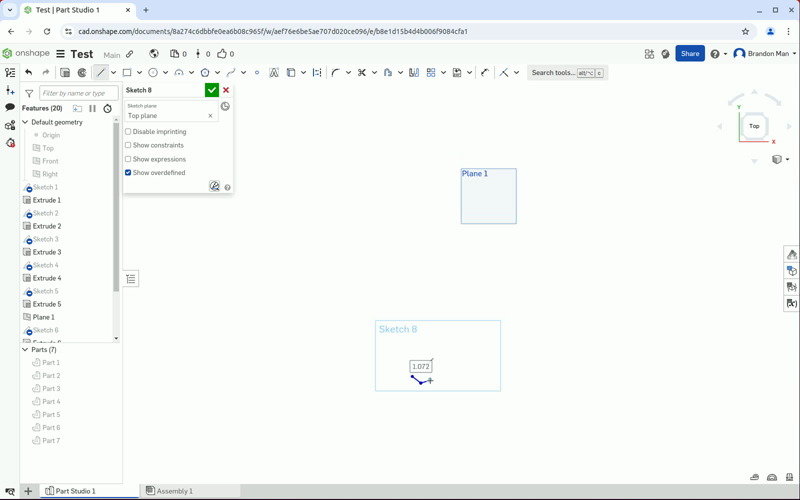
scroll(-6)
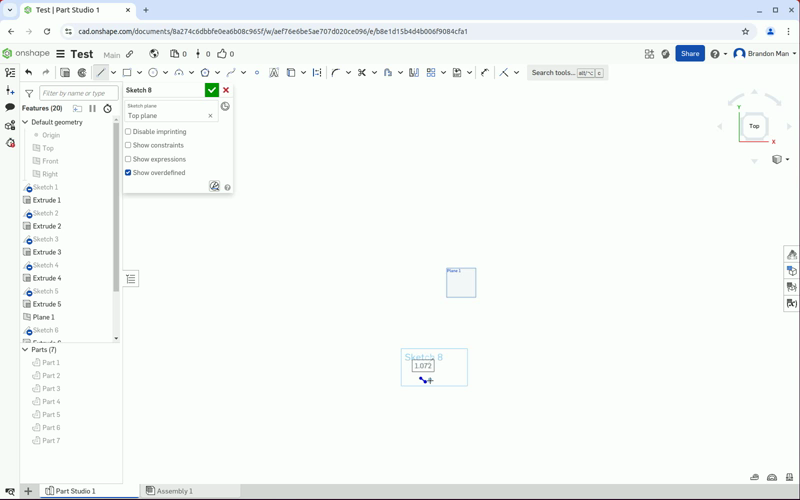
key_up(shift)
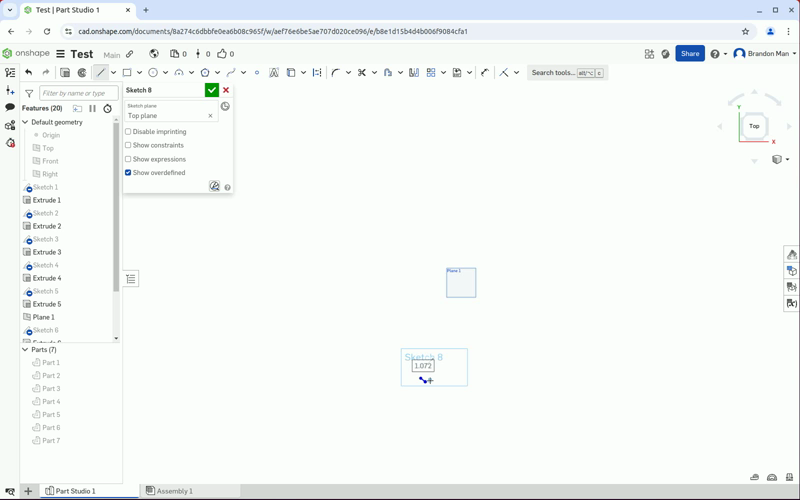
key_down(shift)
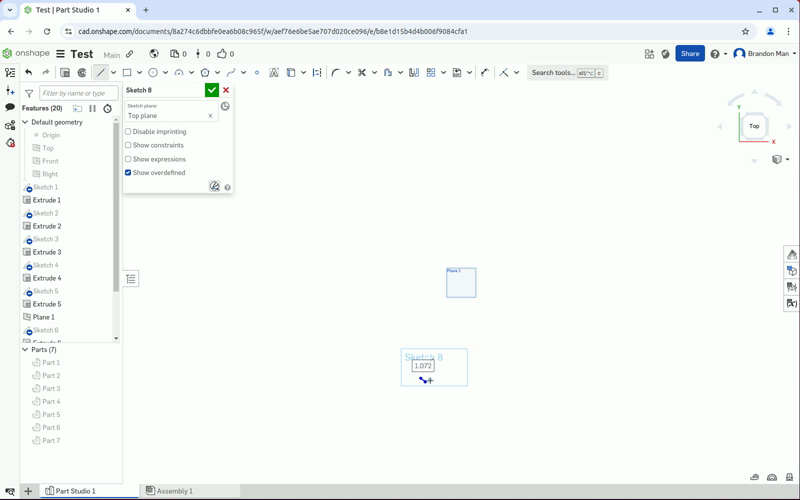
mouse_move(460, 380)
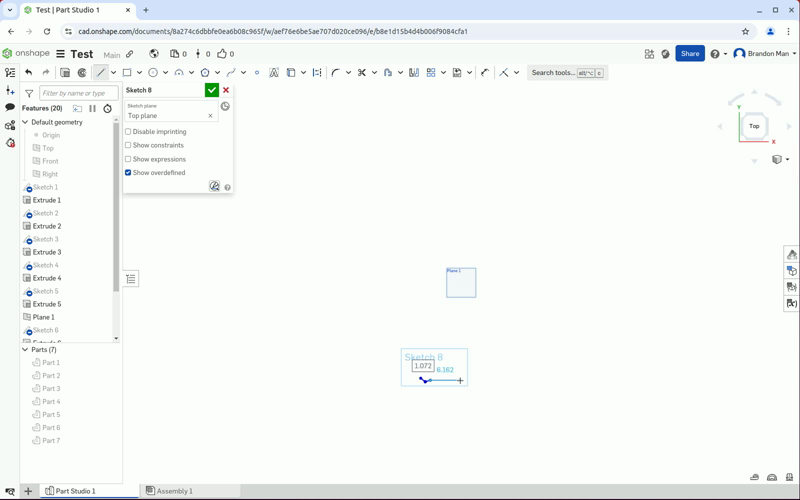
mouse_move(430, 376)
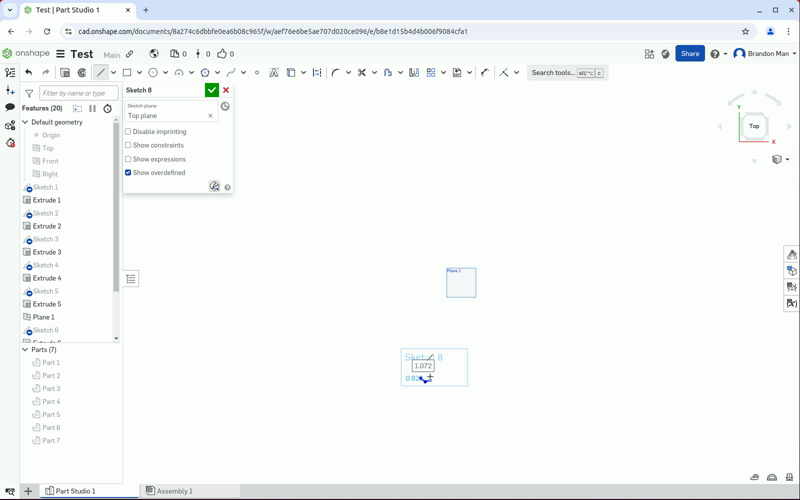
scroll(6)
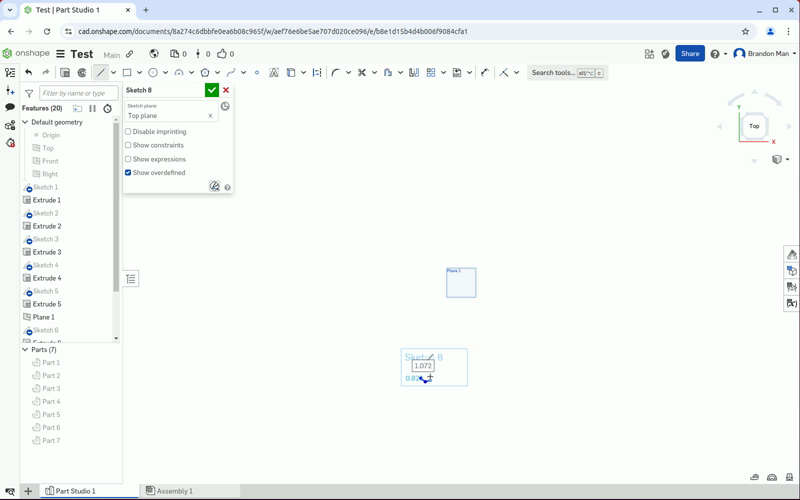
scroll(6)
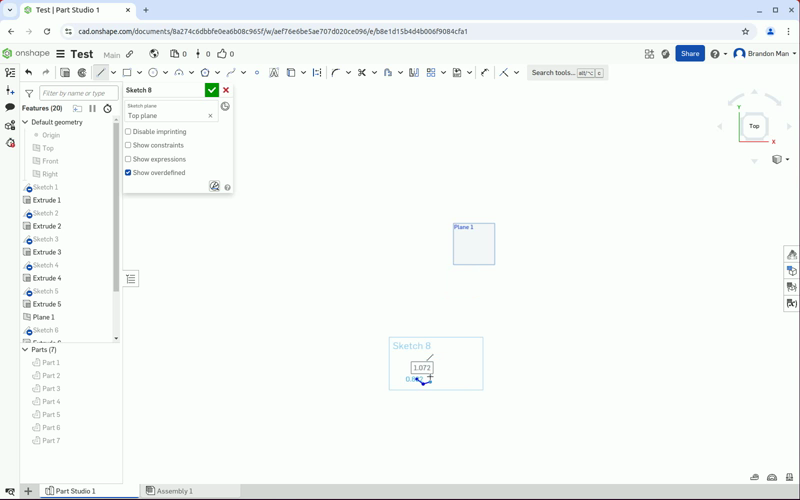
scroll(6)
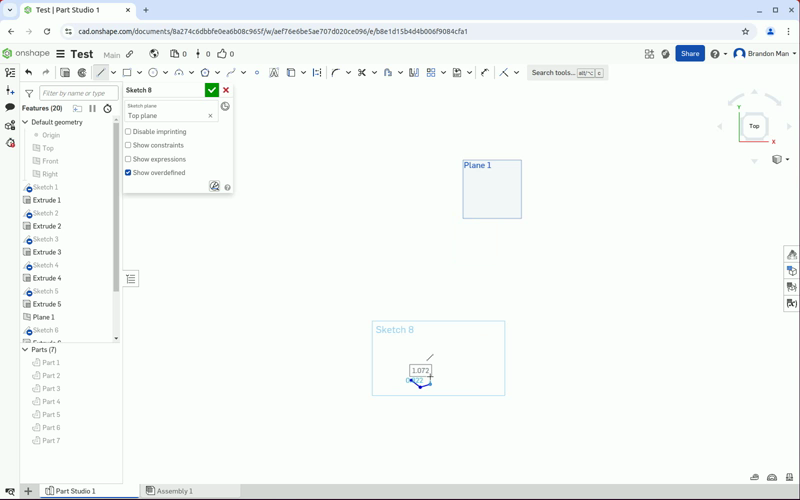
scroll(6)
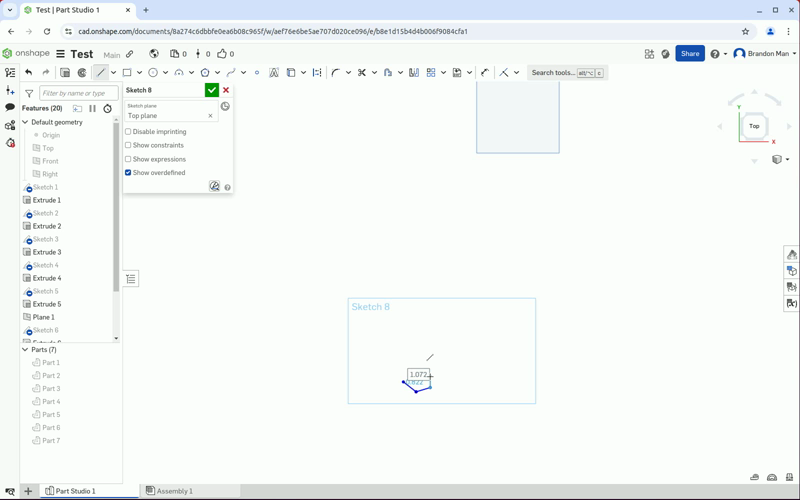
scroll(6)
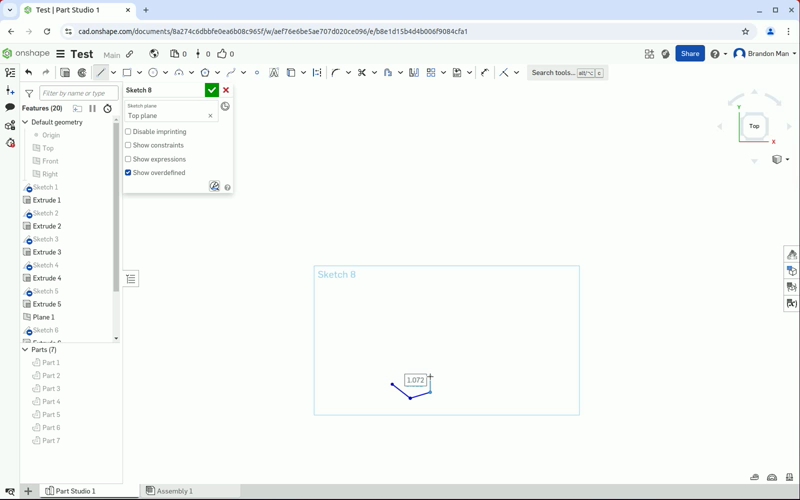
scroll(6)
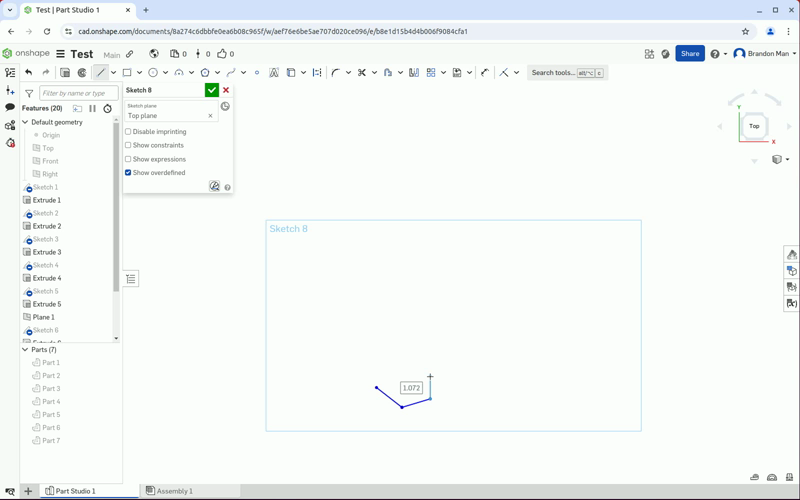
scroll(6)
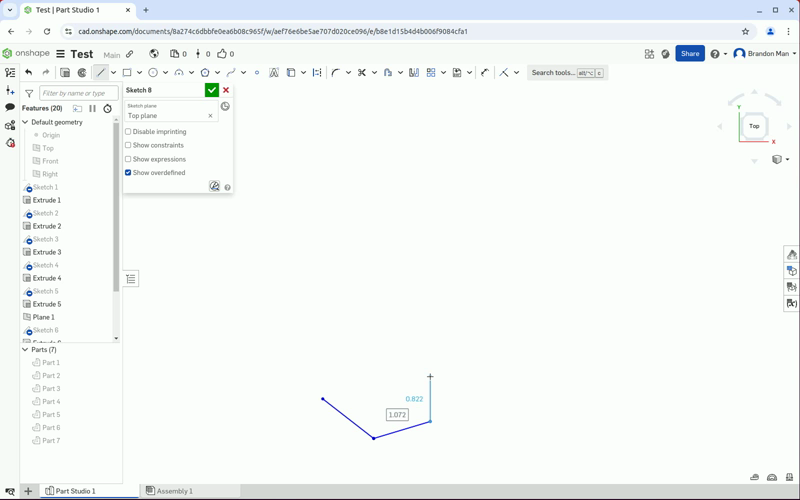
click(430, 376)
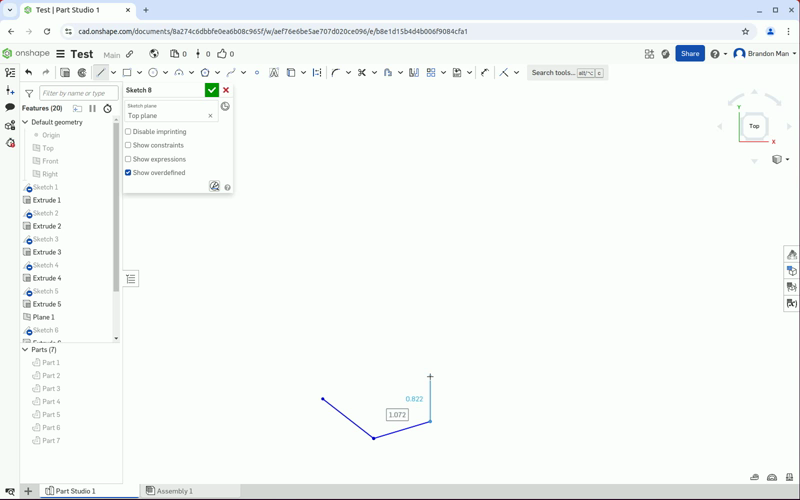
scroll(-6)
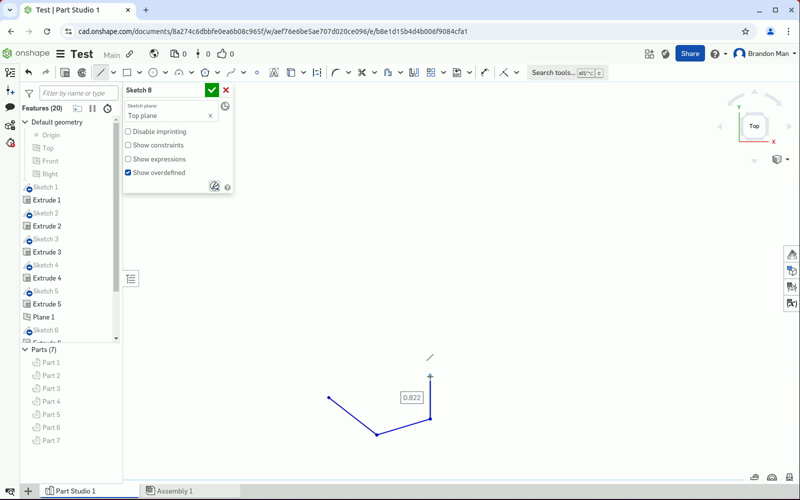
scroll(-6)
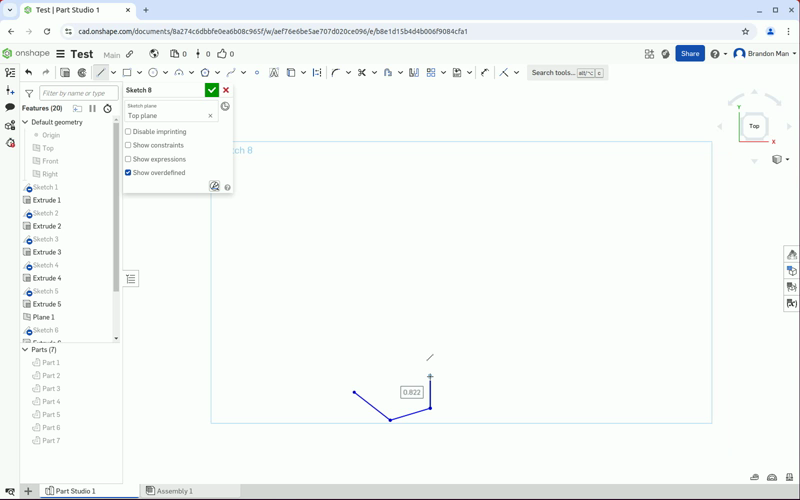
scroll(-6)
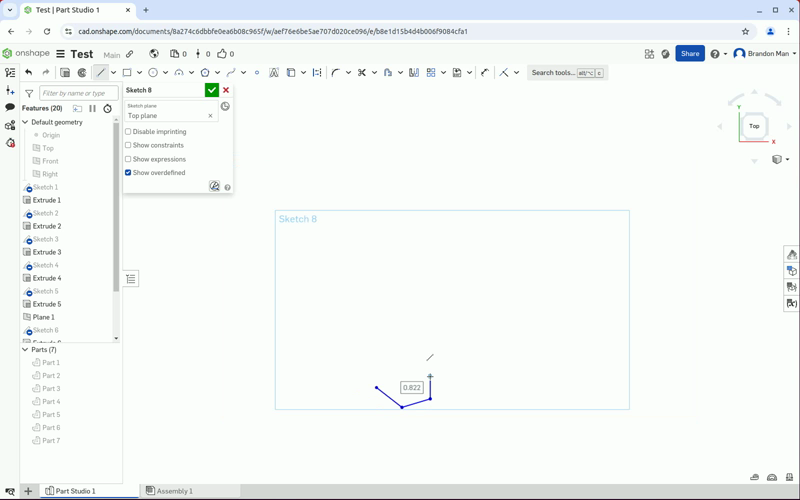
scroll(-6)
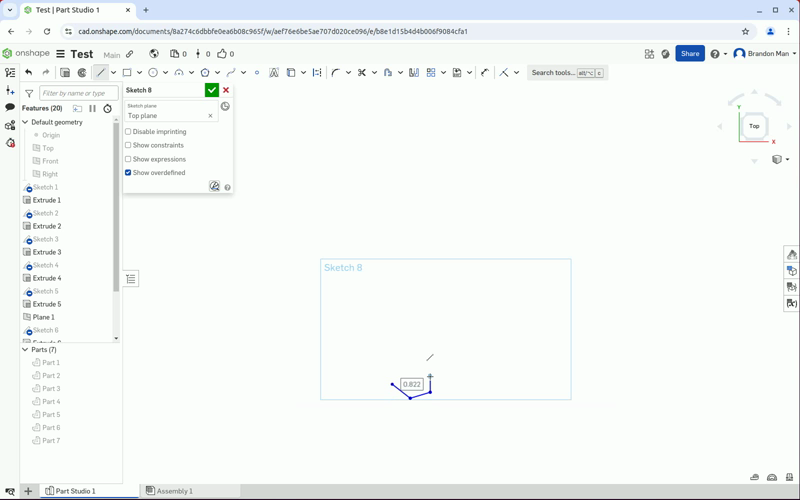
scroll(-6)
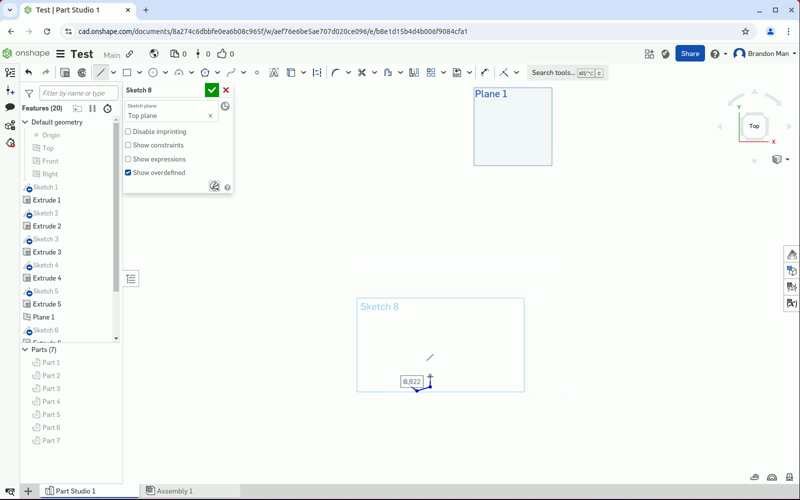
scroll(-6)
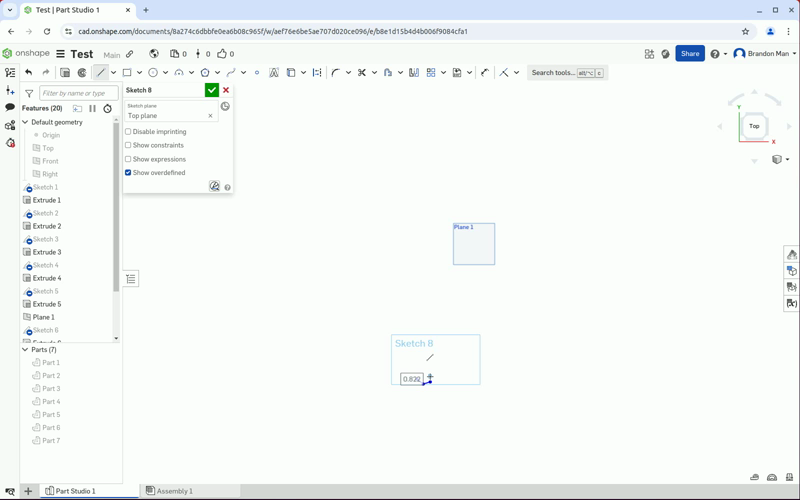
scroll(-6)
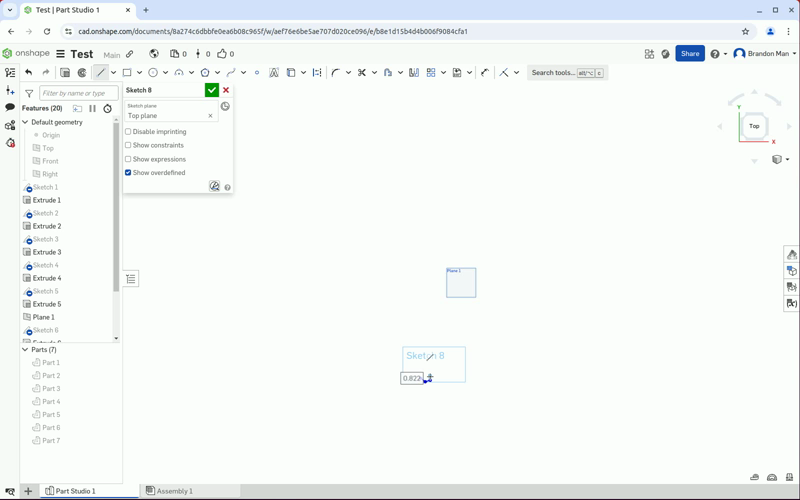
key_up(shift)
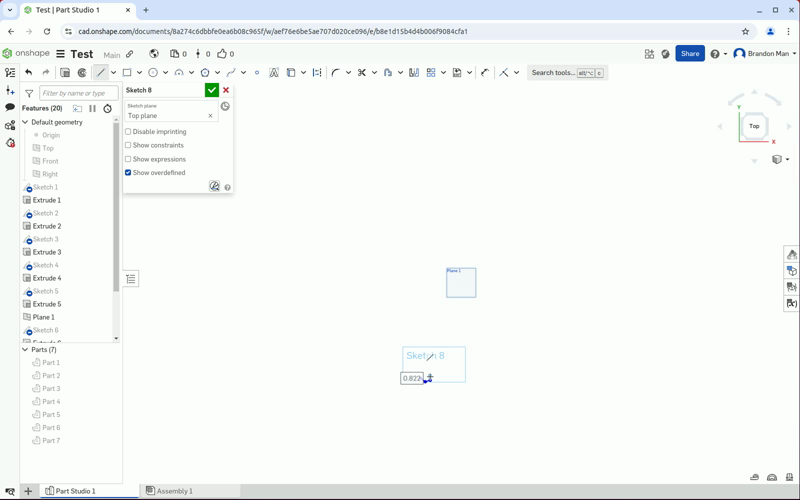
key_down(shift)
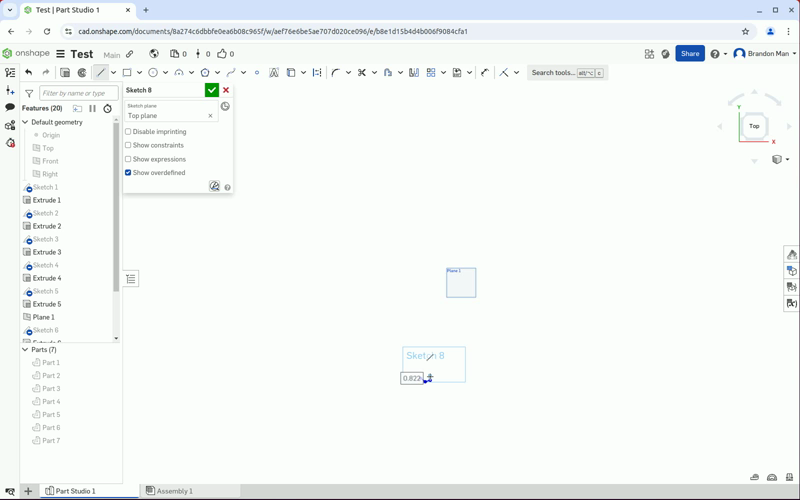
mouse_move(460, 376)
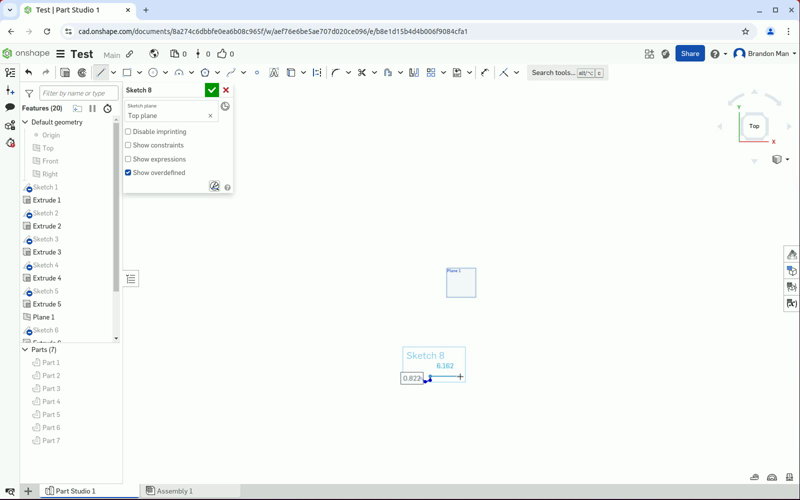
mouse_move(433, 376)
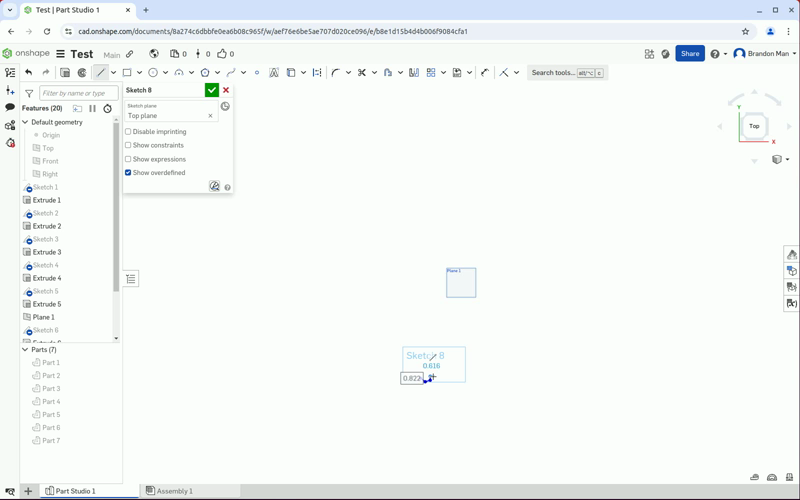
scroll(6)
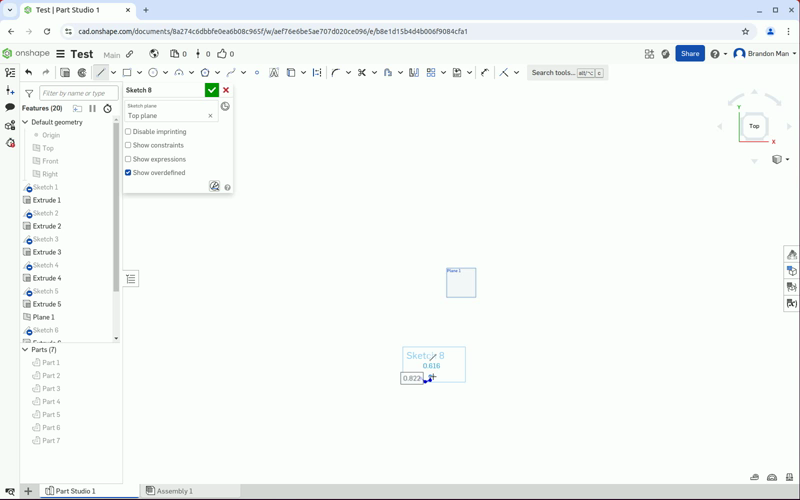
scroll(6)
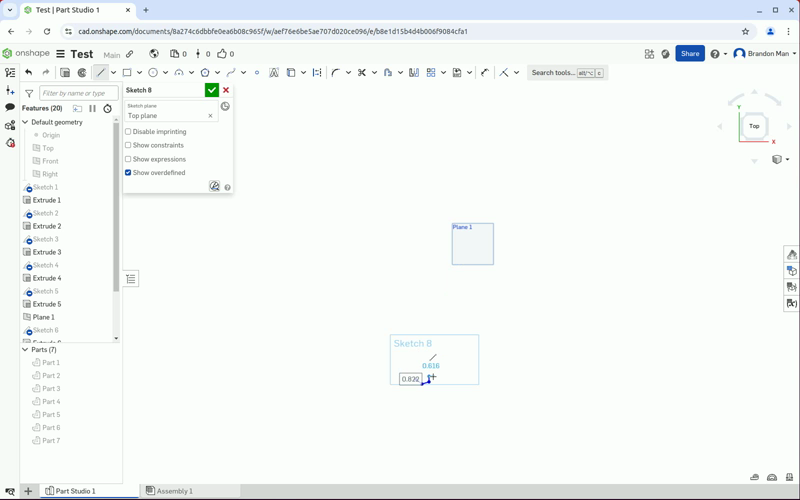
scroll(6)
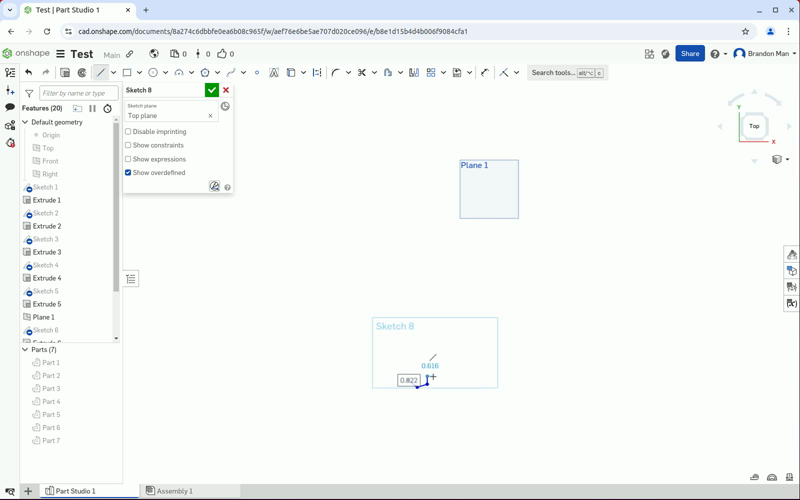
scroll(6)
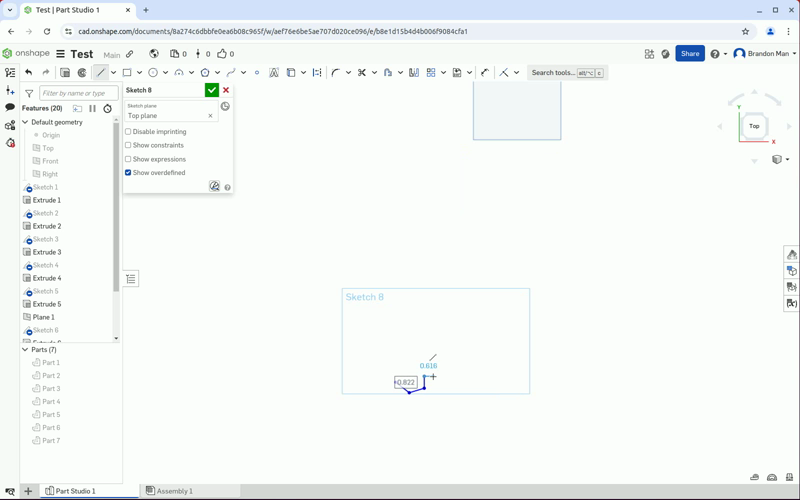
scroll(6)
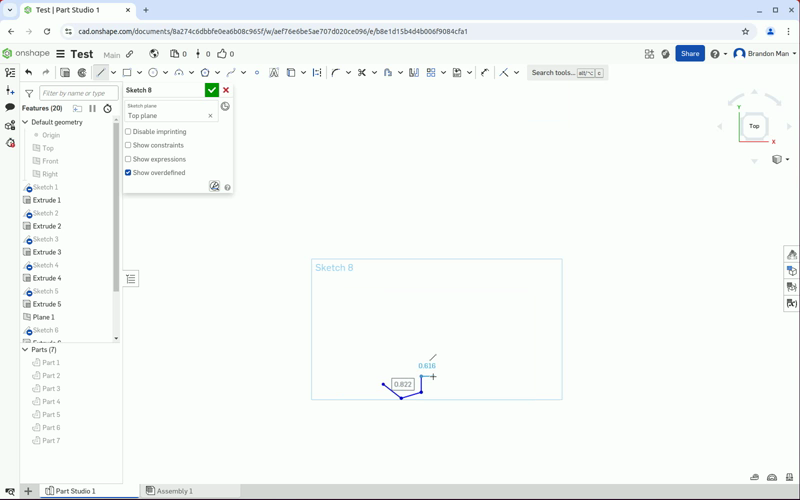
scroll(6)
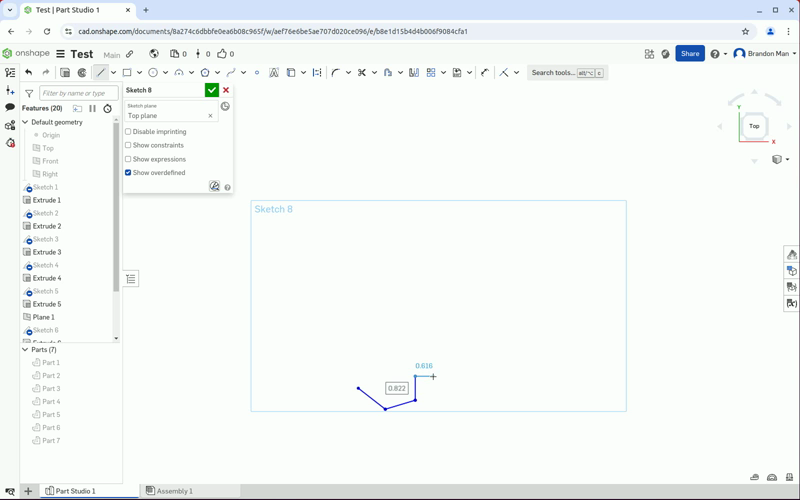
scroll(6)
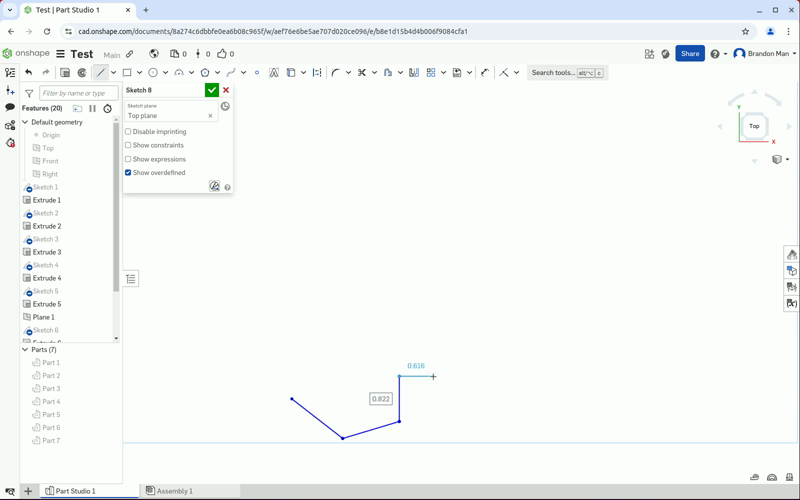
click(433, 376)
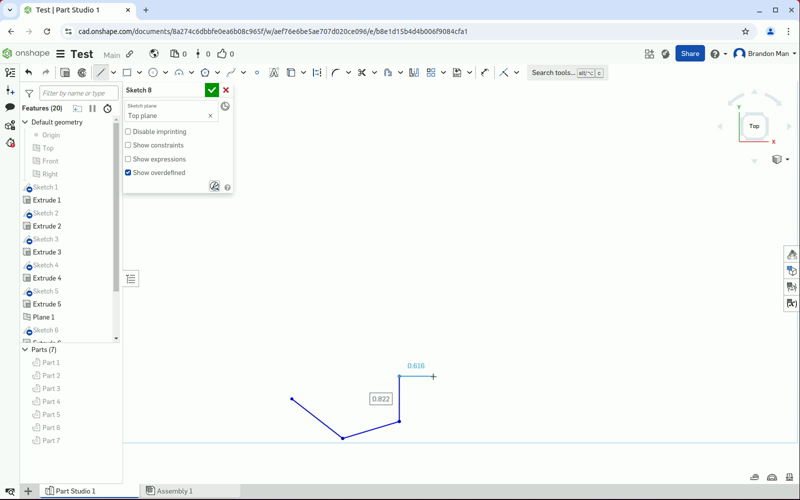
scroll(-6)
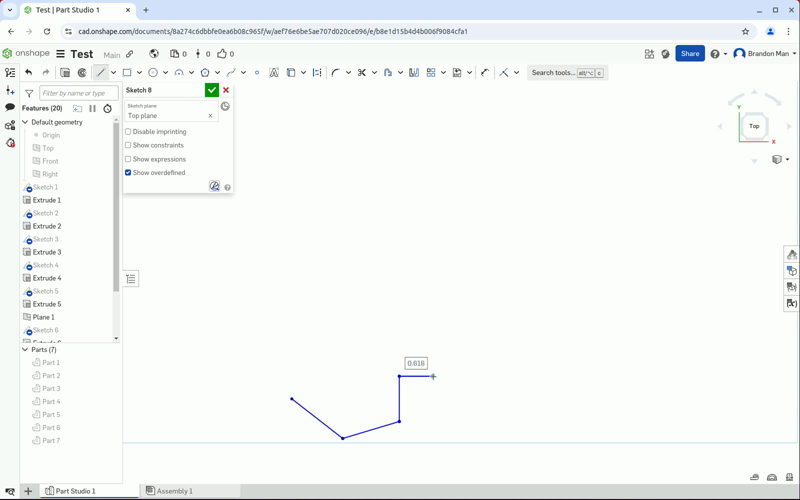
scroll(-6)
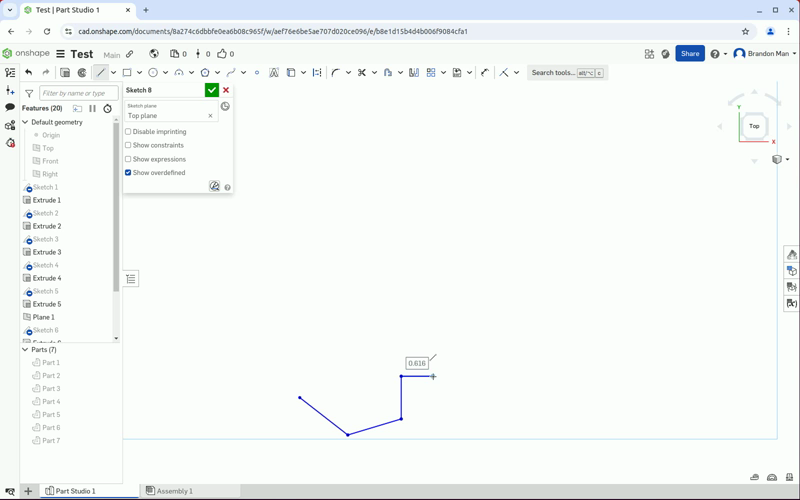
scroll(-6)
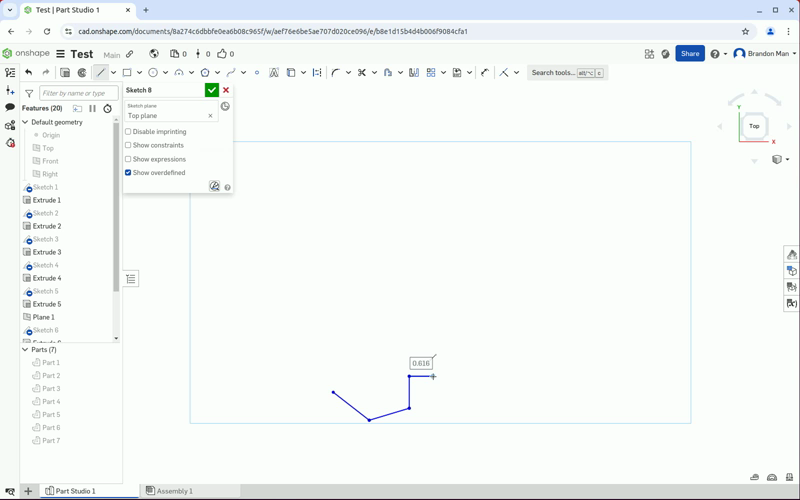
scroll(-6)
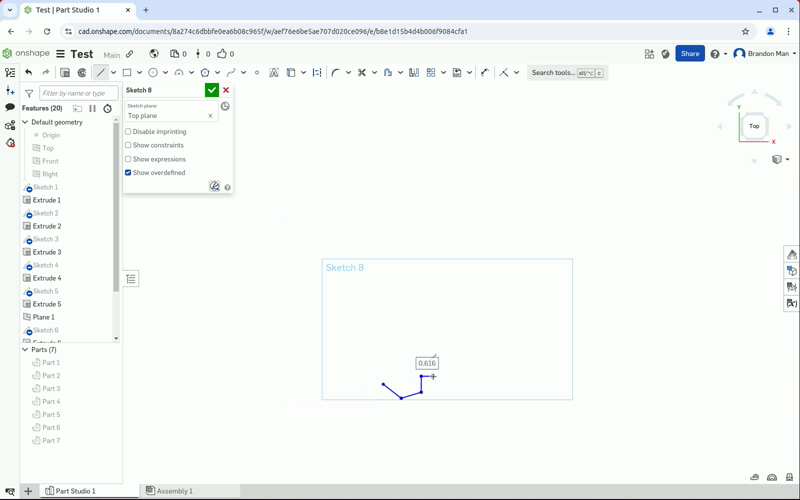
scroll(-6)
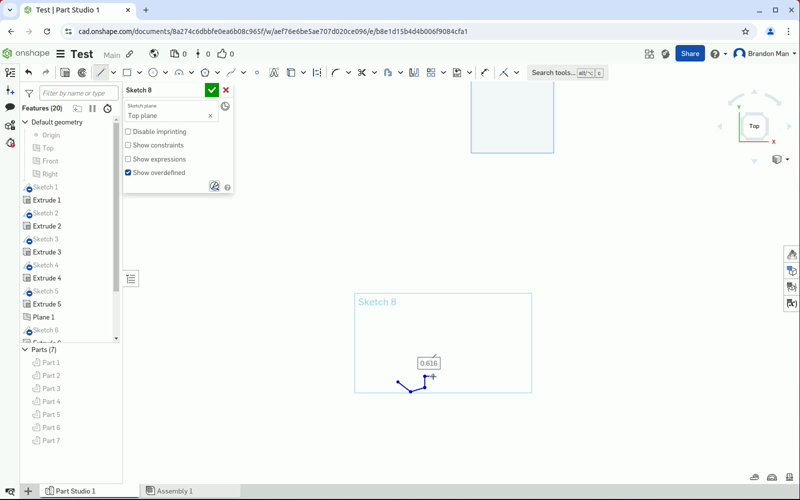
scroll(-6)
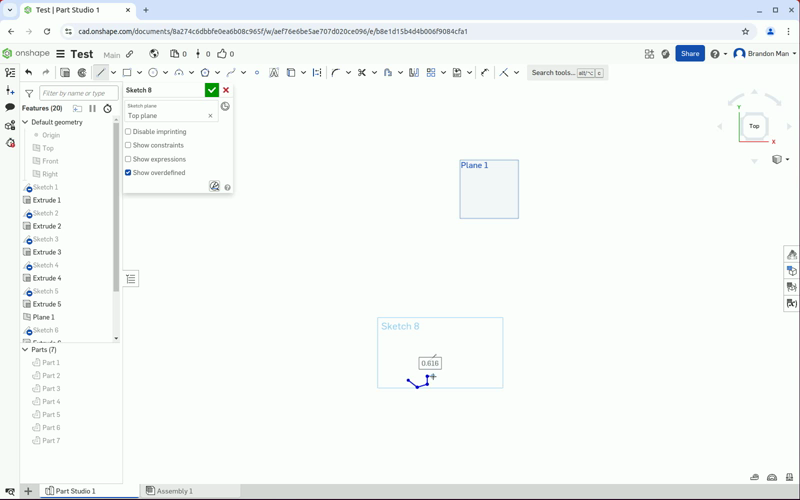
scroll(-6)
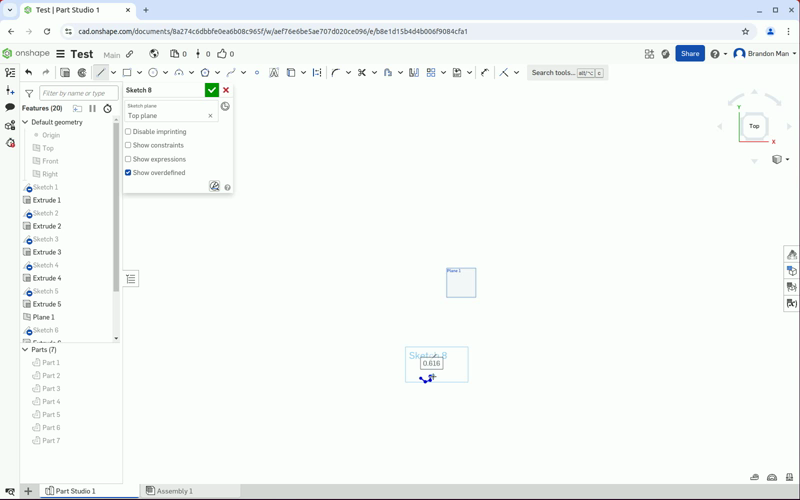
key_up(shift)
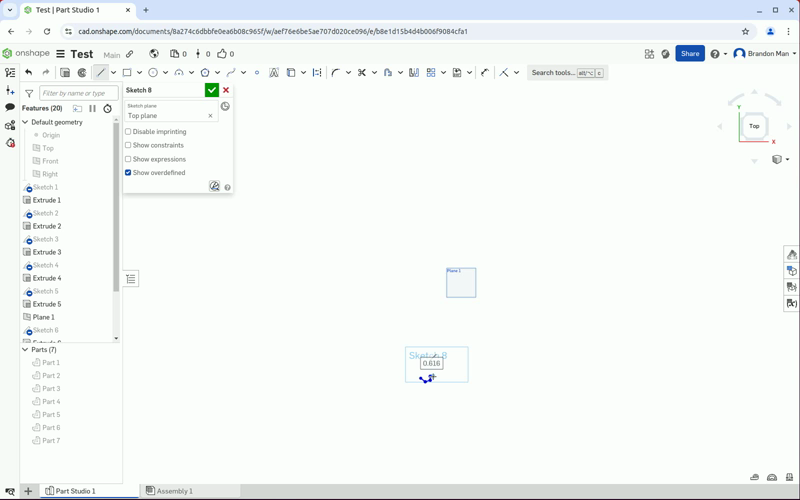
key_down(shift)
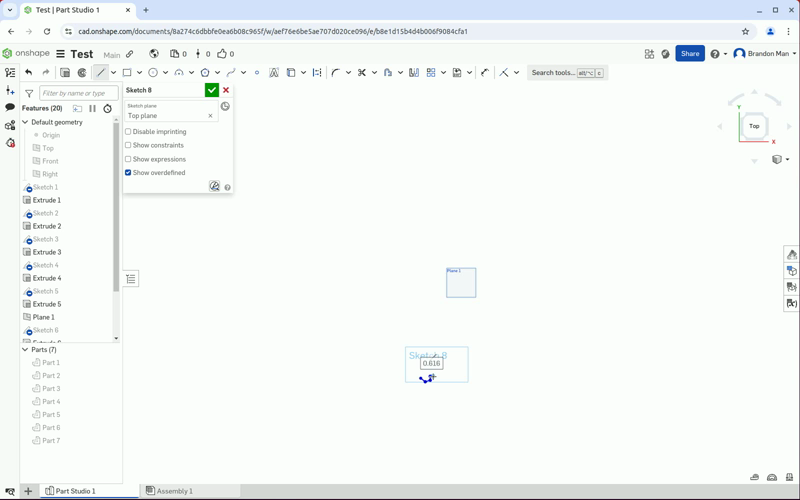
mouse_move(463, 376)
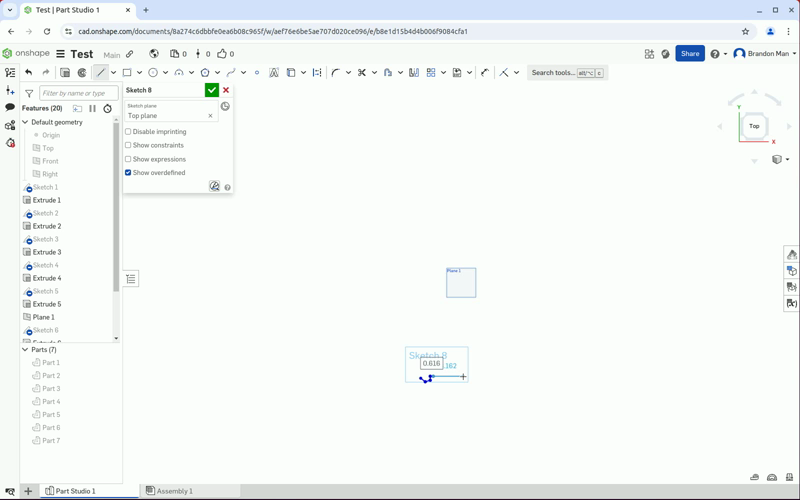
mouse_move(433, 375)
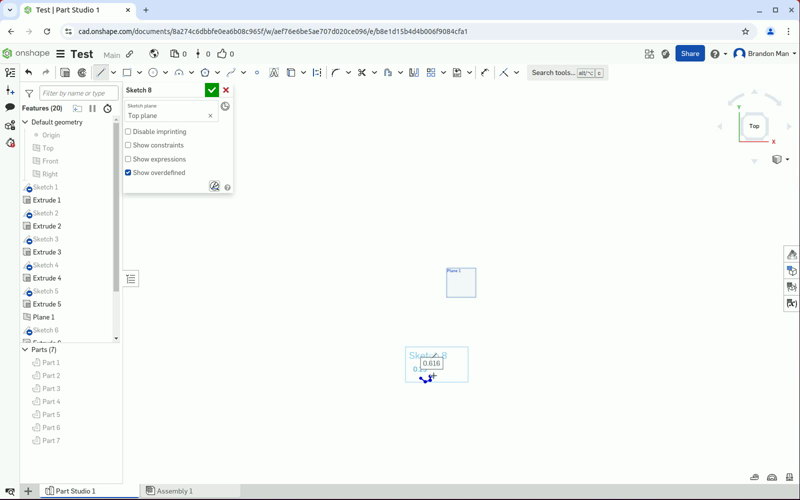
scroll(6)
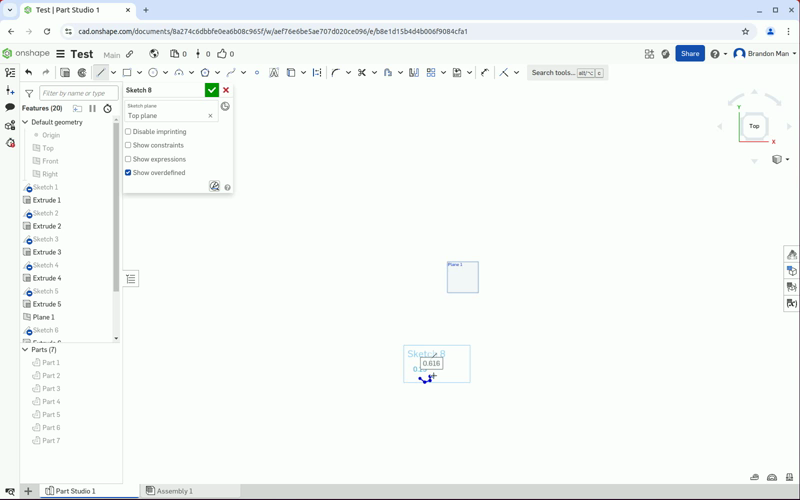
scroll(6)
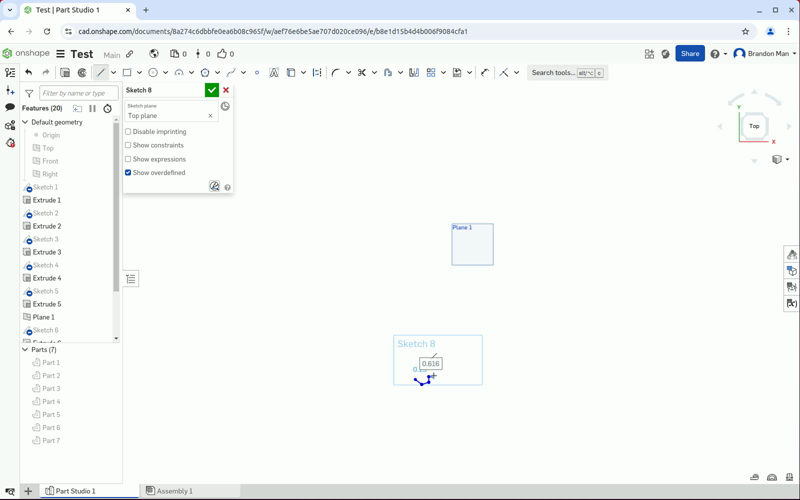
scroll(6)
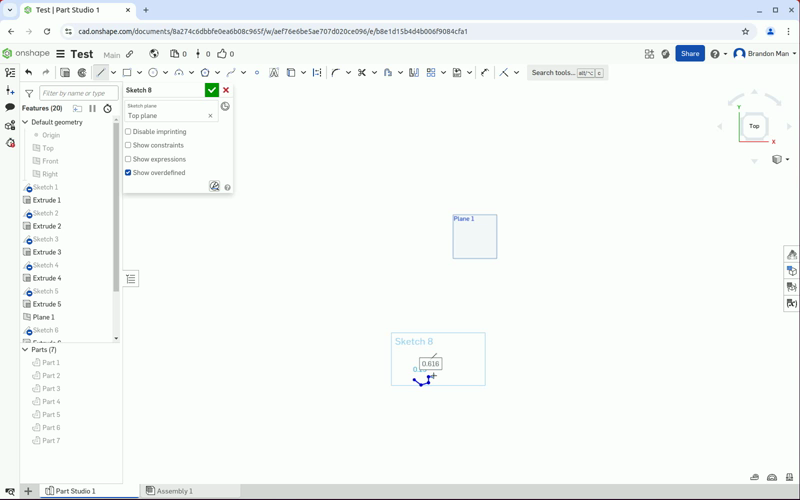
scroll(6)
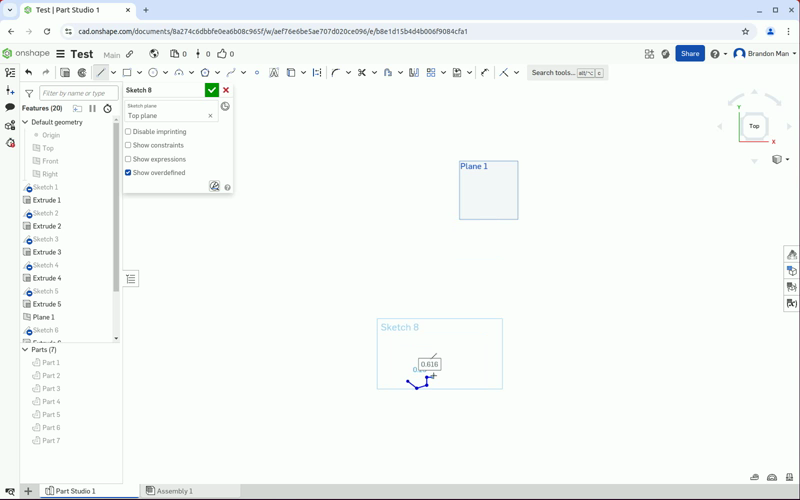
scroll(6)
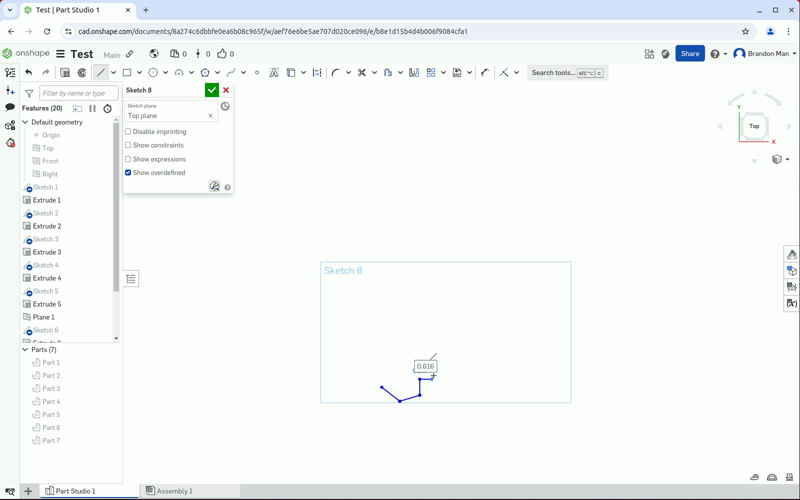
scroll(6)
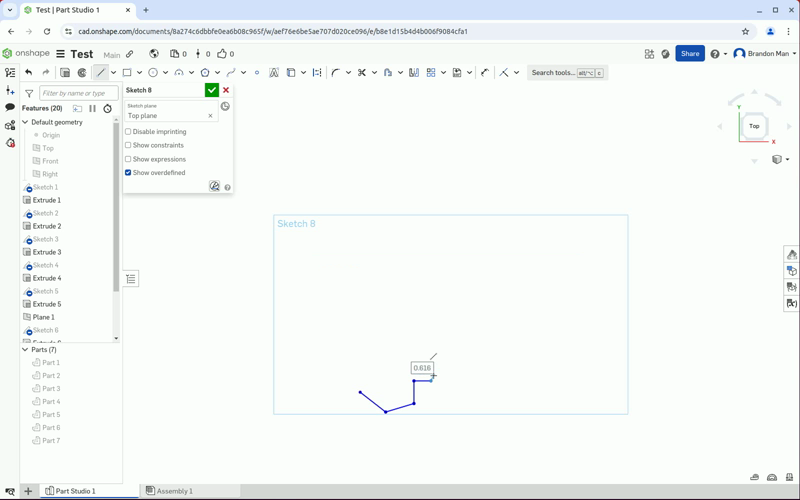
scroll(6)
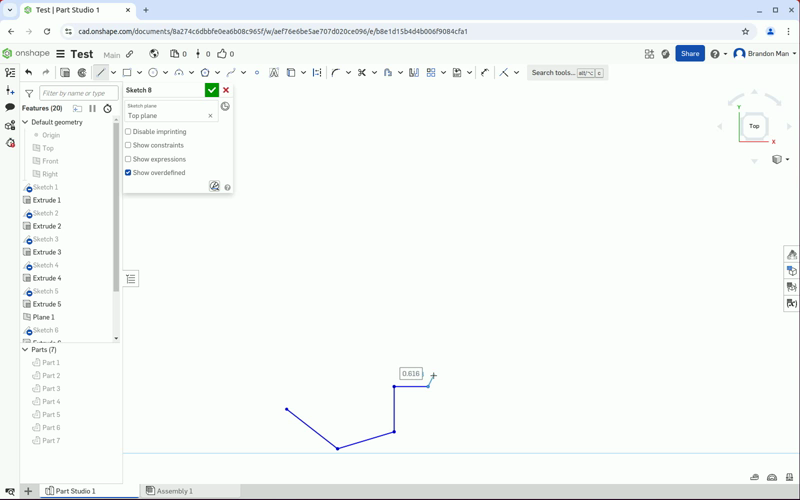
click(433, 375)
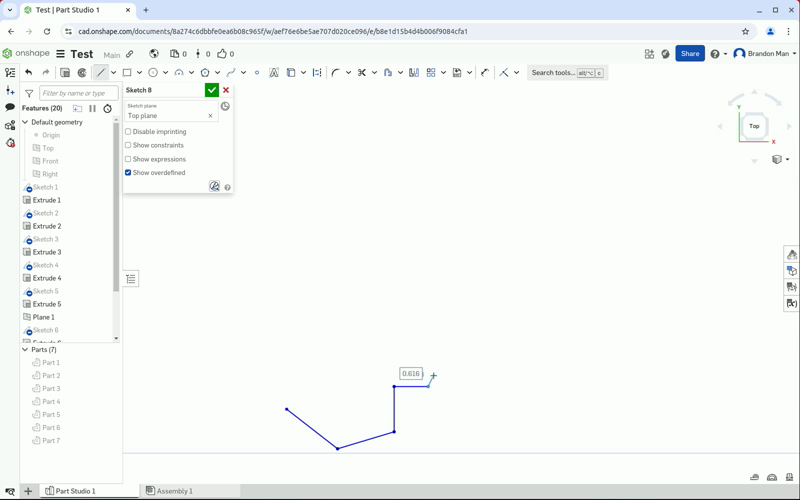
scroll(-6)
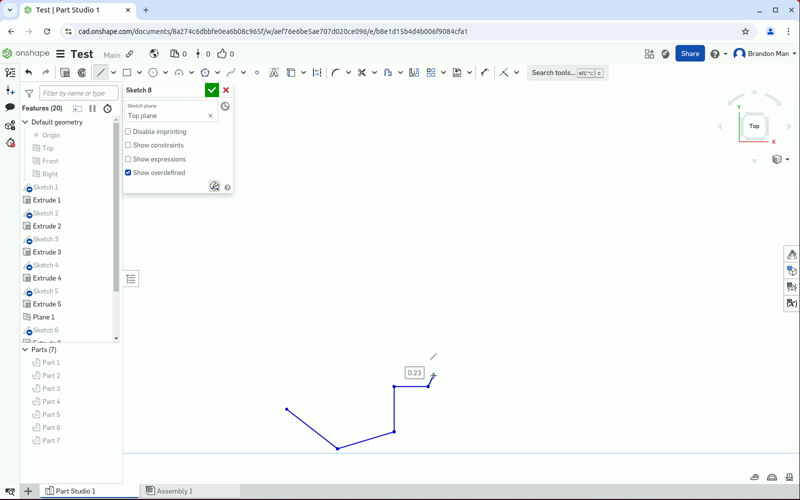
scroll(-6)
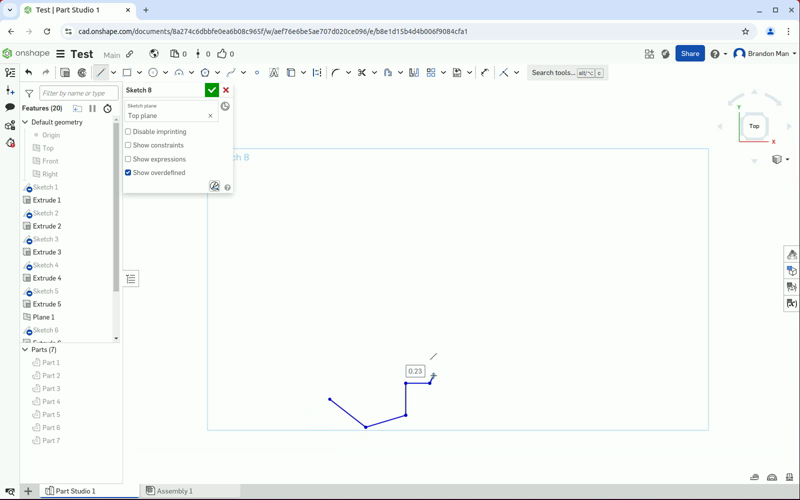
scroll(-6)
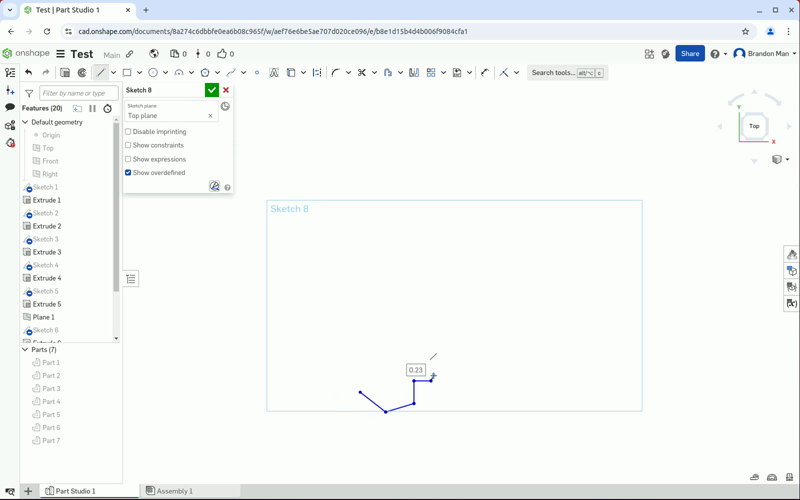
scroll(-6)
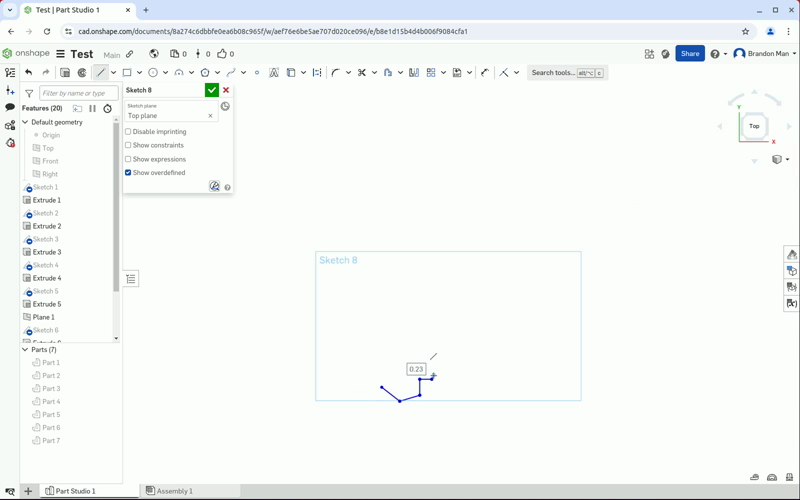
scroll(-6)
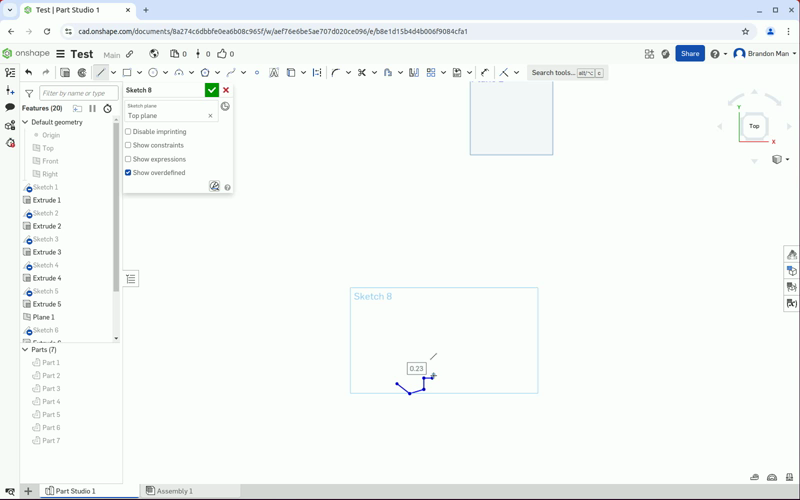
scroll(-6)
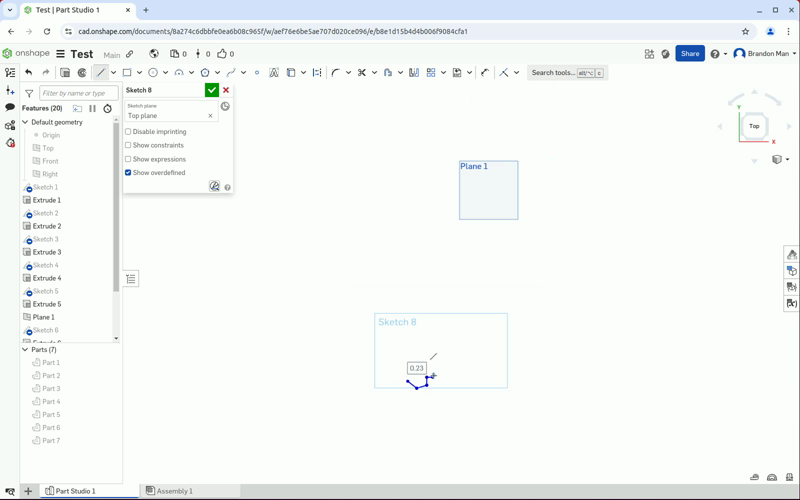
scroll(-6)
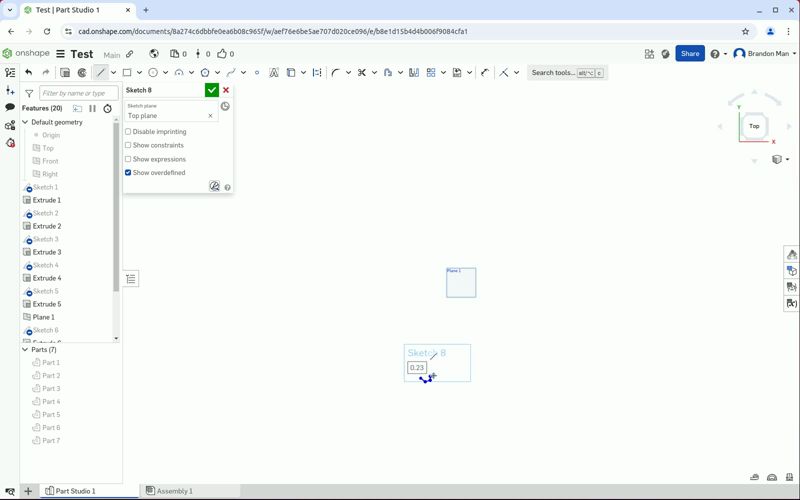
key_up(shift)
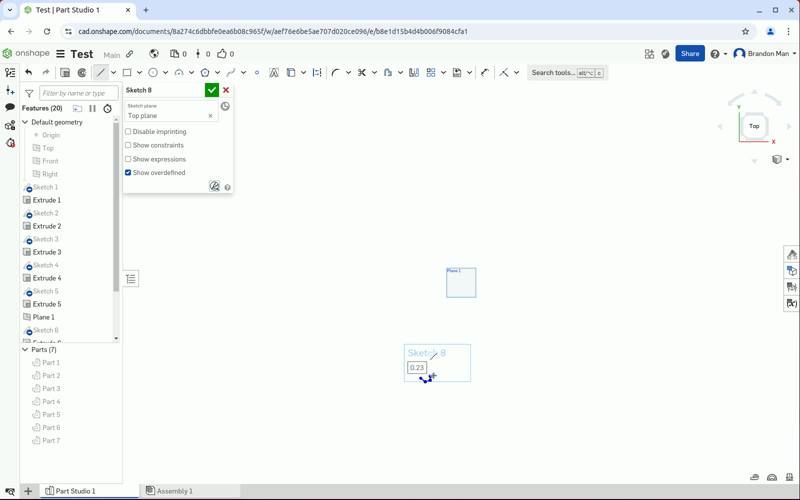
key_down(shift)
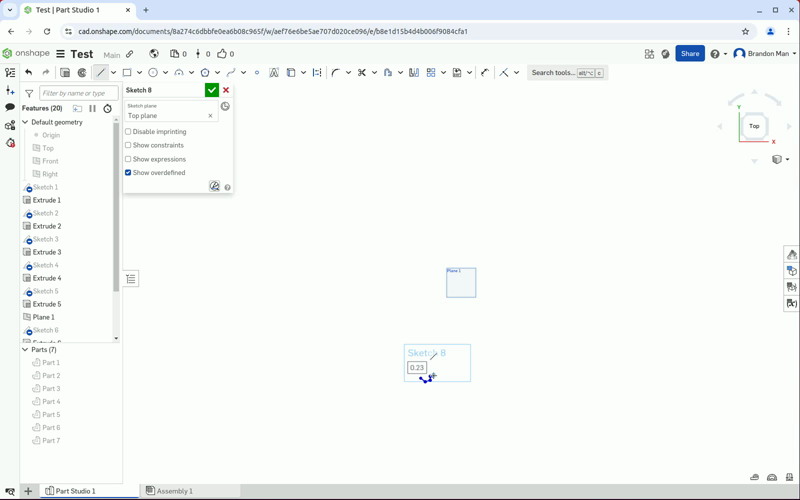
mouse_move(463, 375)
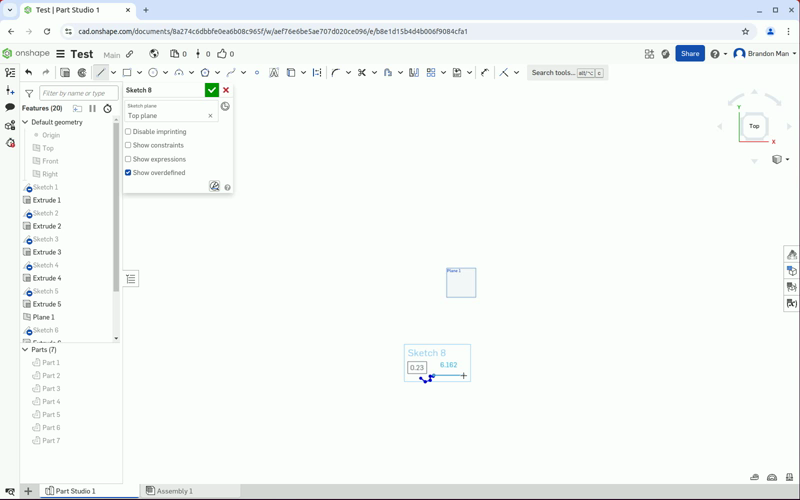
mouse_move(431, 369)
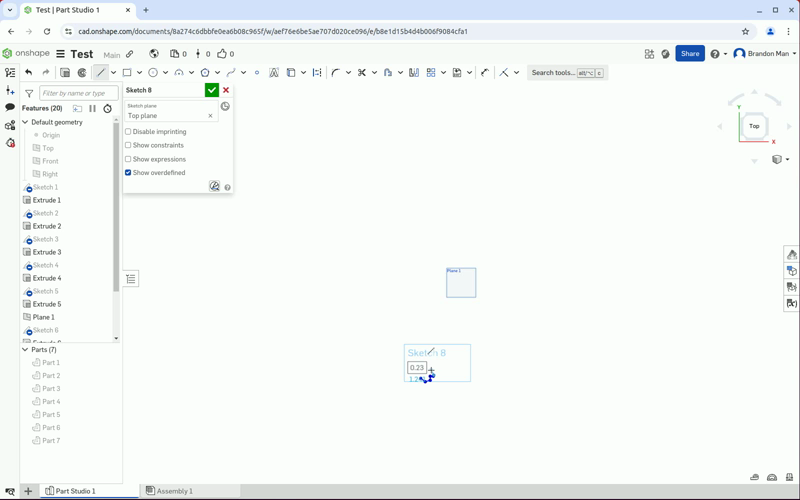
scroll(6)
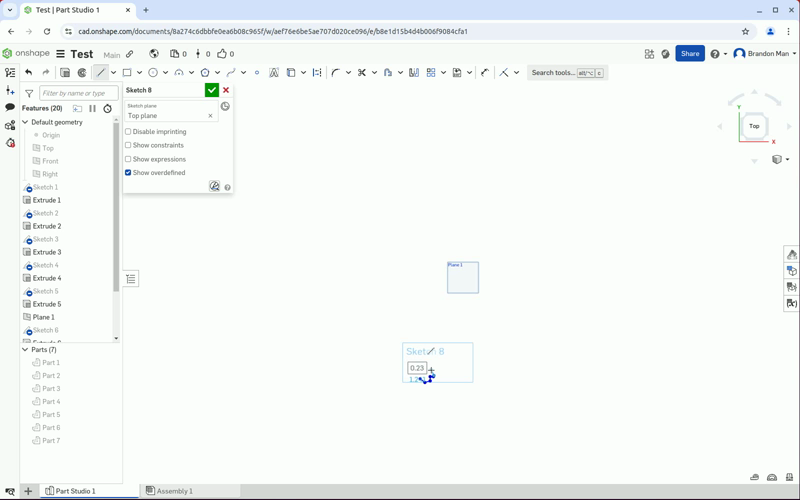
scroll(6)
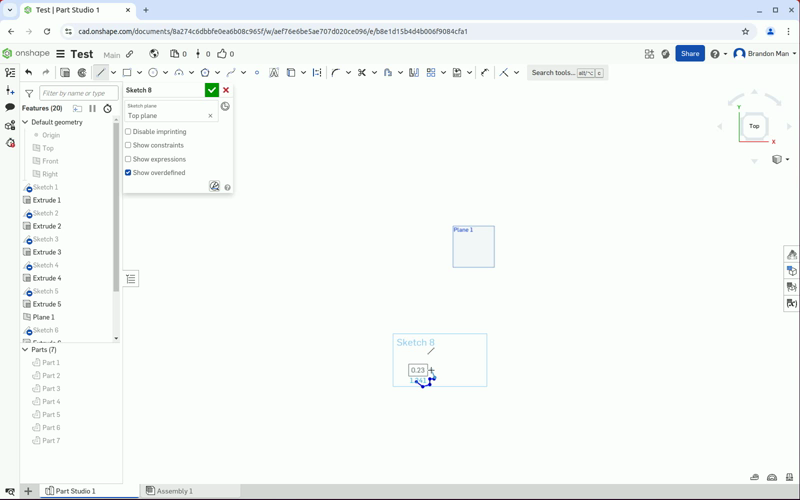
scroll(6)
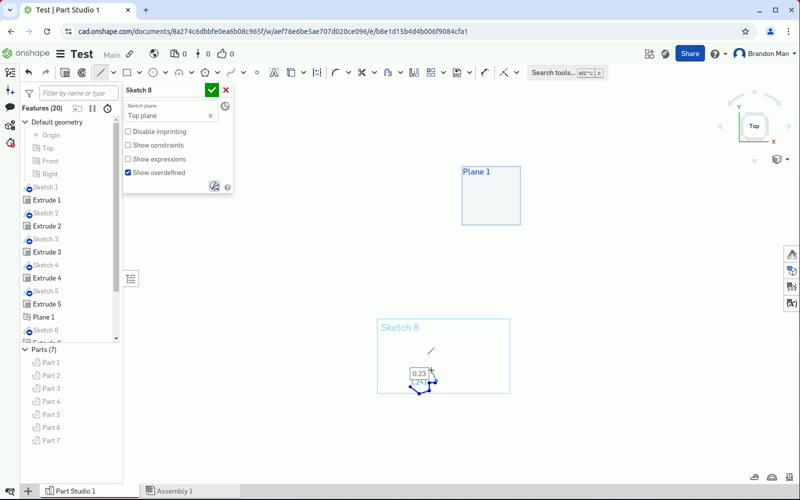
scroll(6)
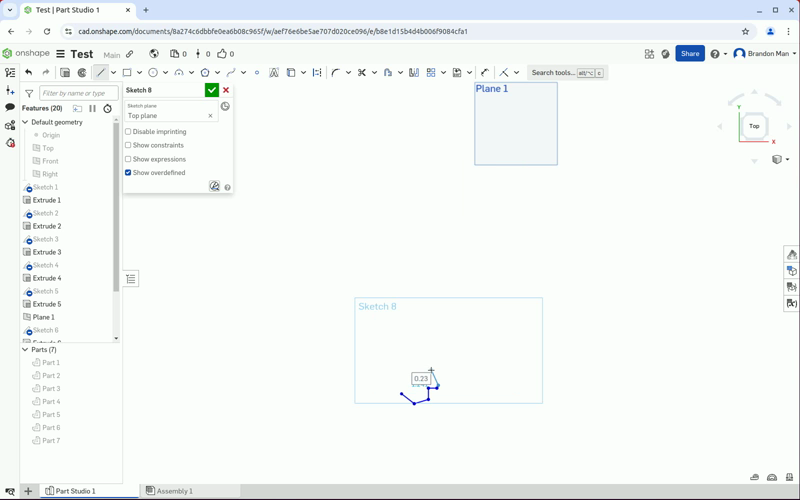
scroll(6)
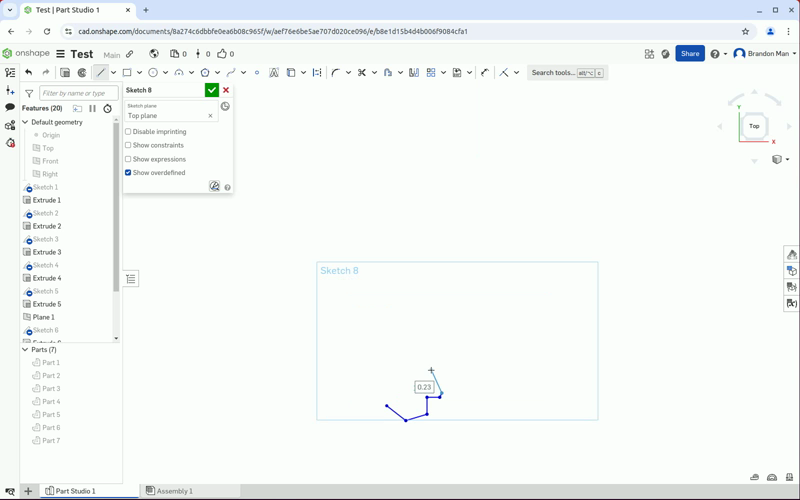
scroll(6)
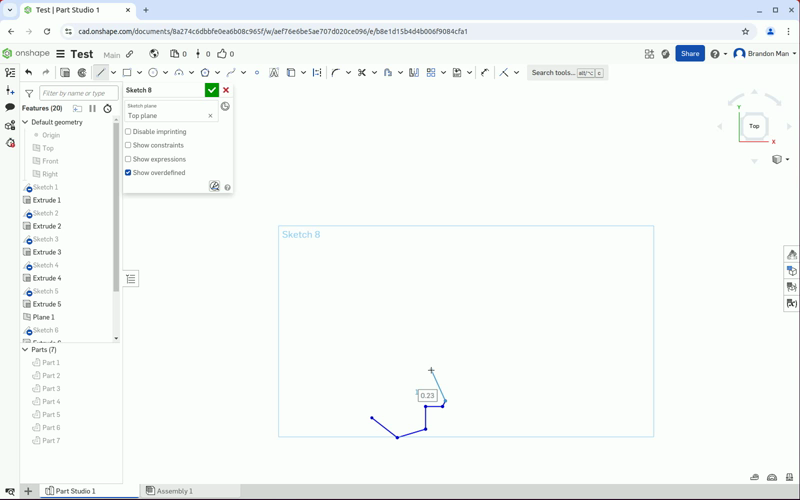
scroll(6)
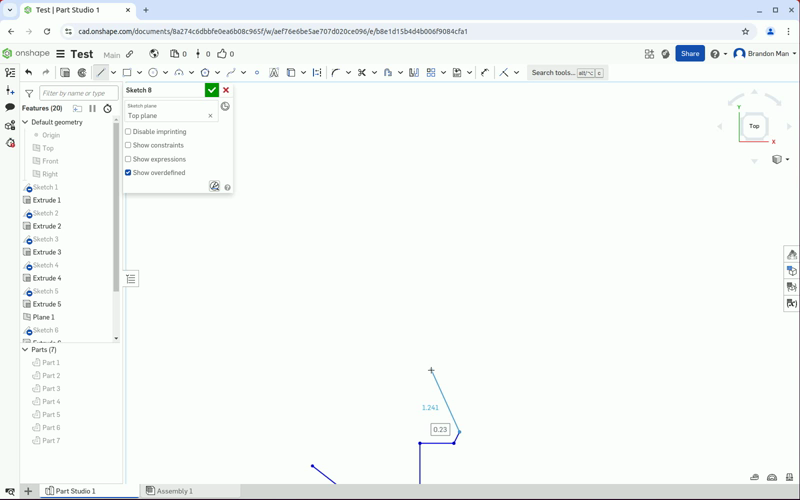
click(431, 369)
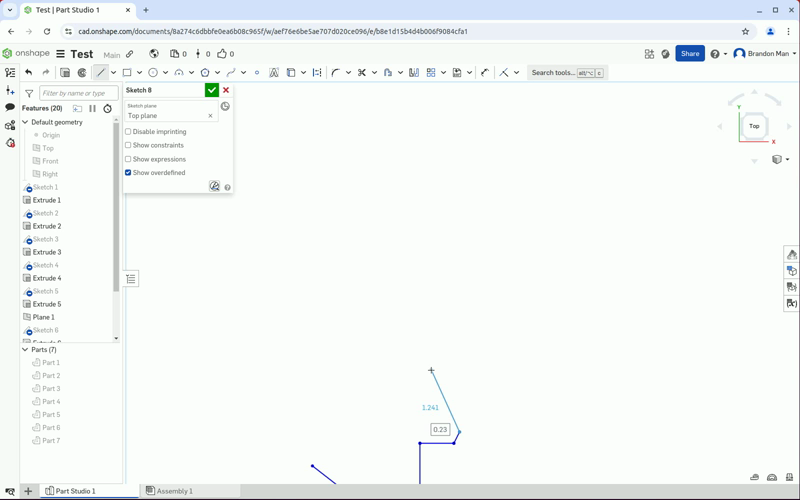
scroll(-6)
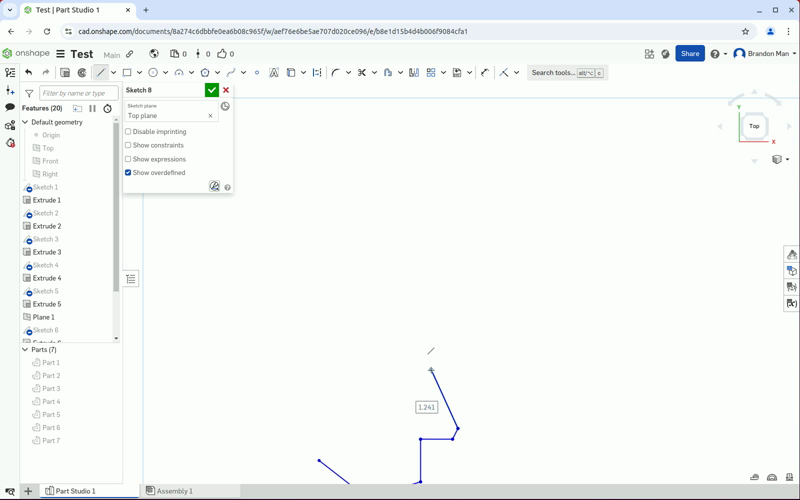
scroll(-6)
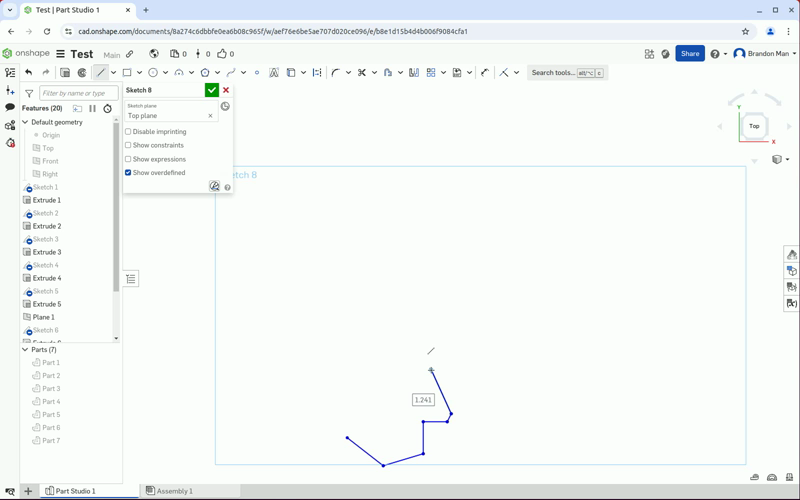
scroll(-6)
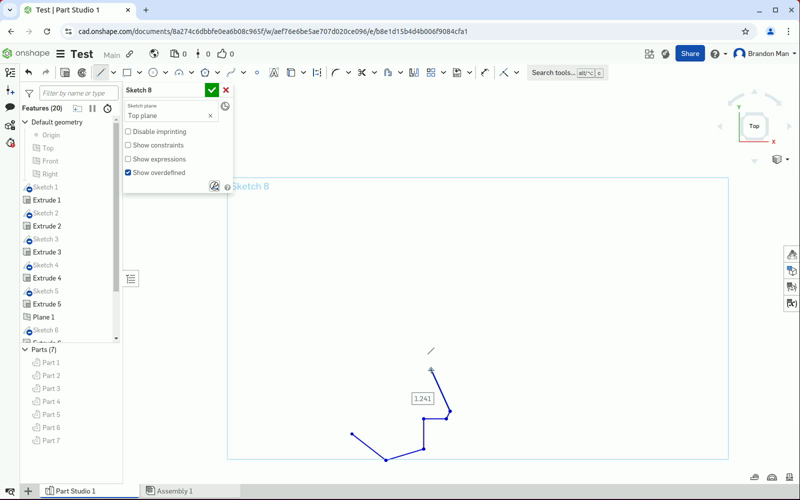
scroll(-6)
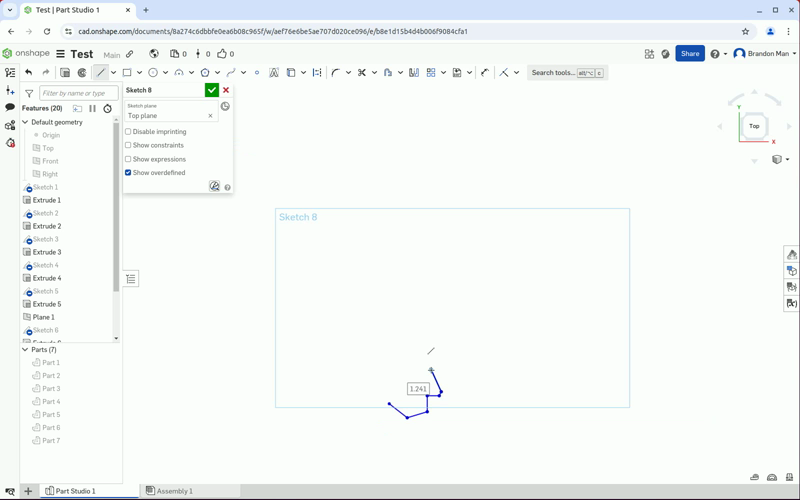
scroll(-6)
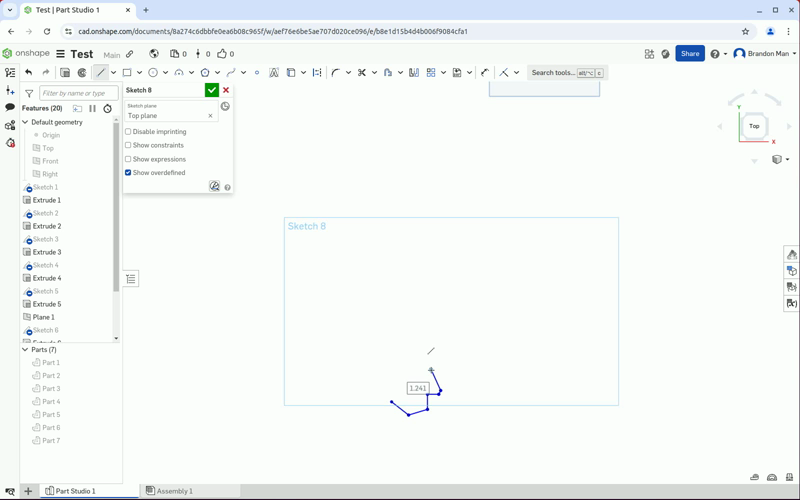
scroll(-6)
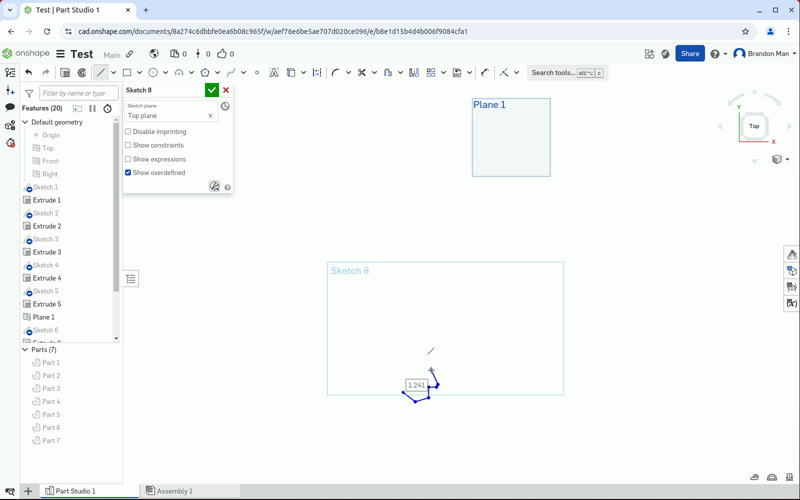
scroll(-6)
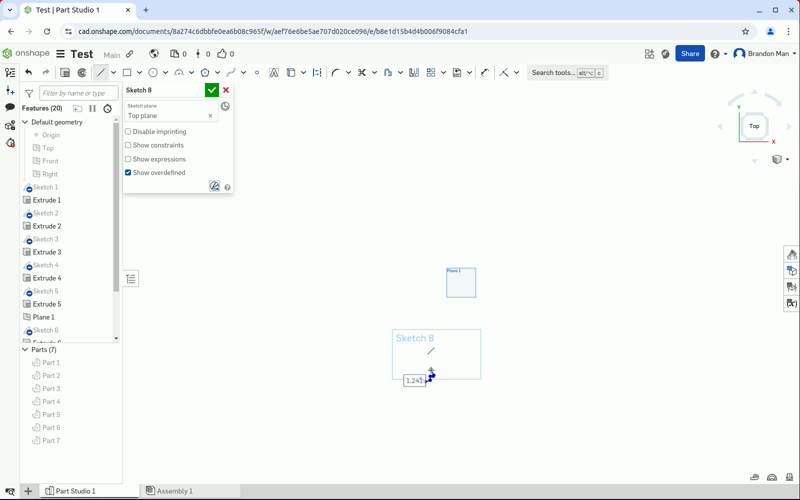
key_up(shift)
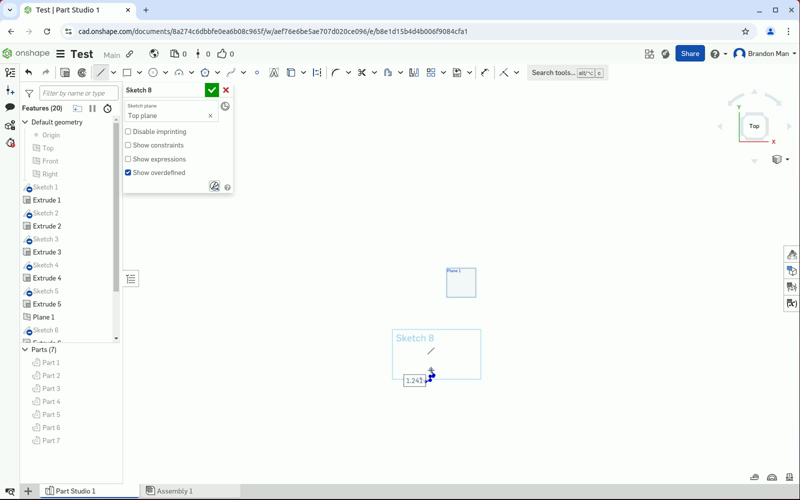
key_down(shift)
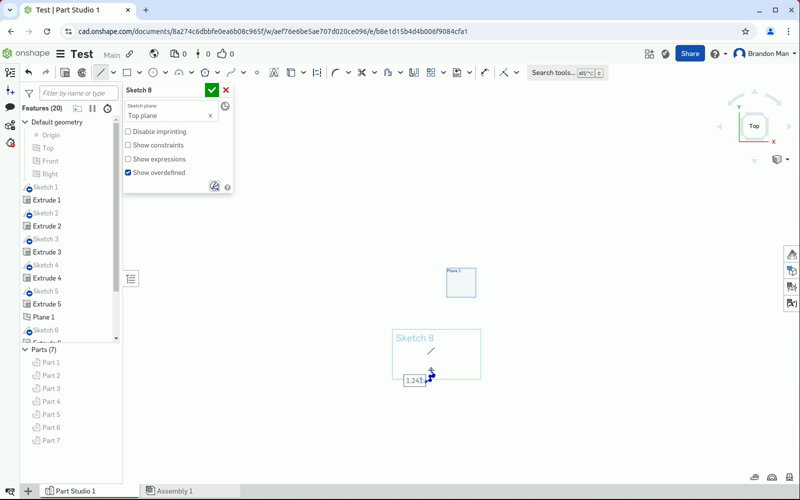
mouse_move(461, 369)
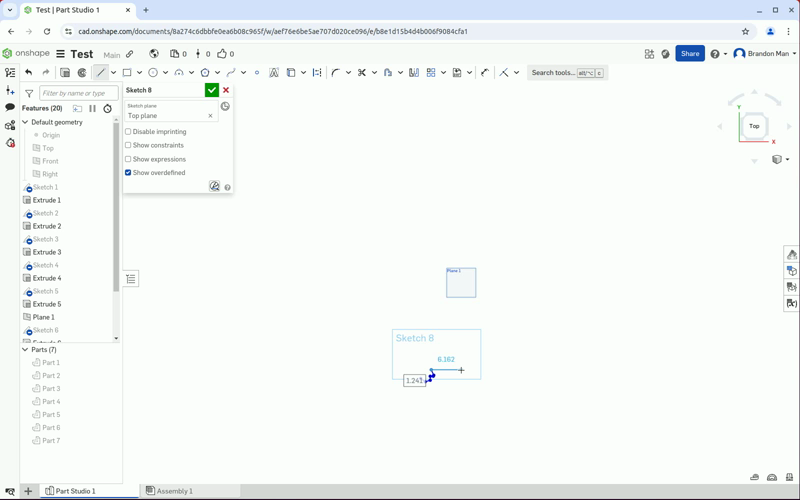
mouse_move(425, 368)
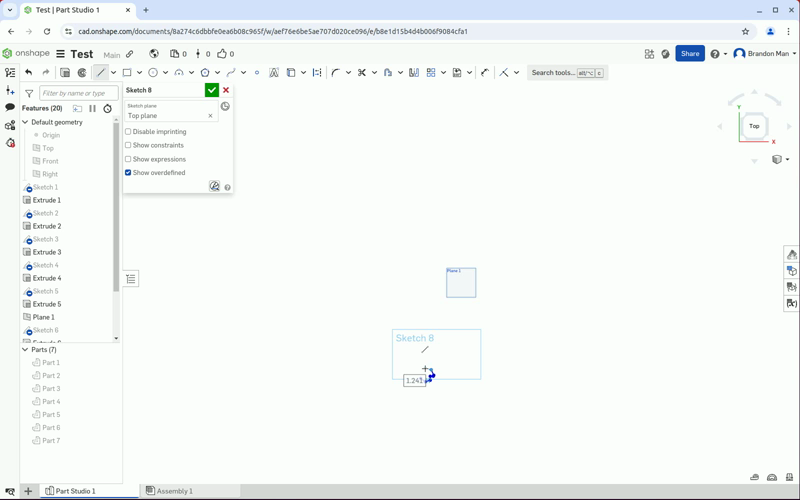
scroll(6)
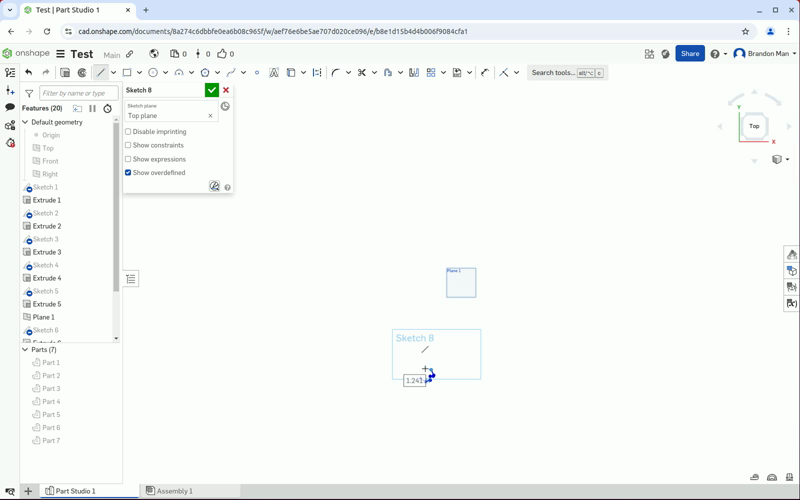
scroll(6)
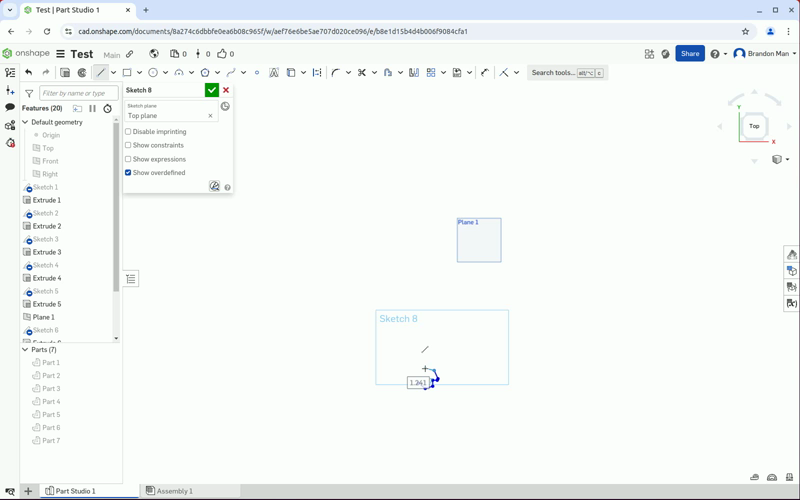
scroll(6)
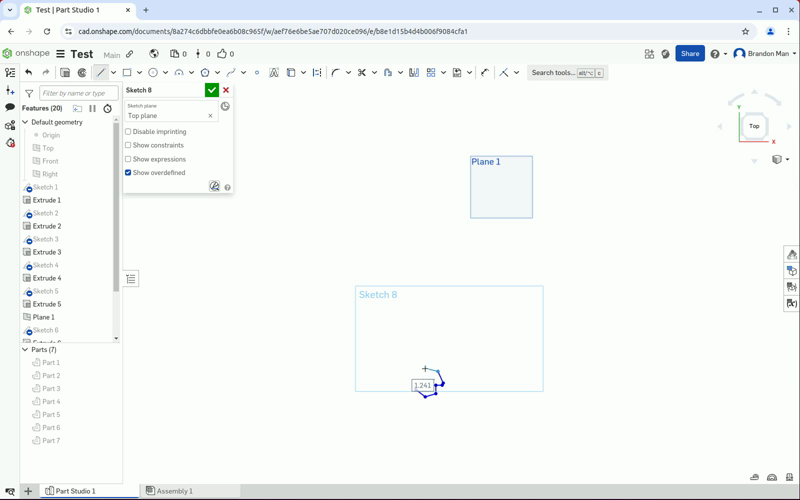
scroll(6)
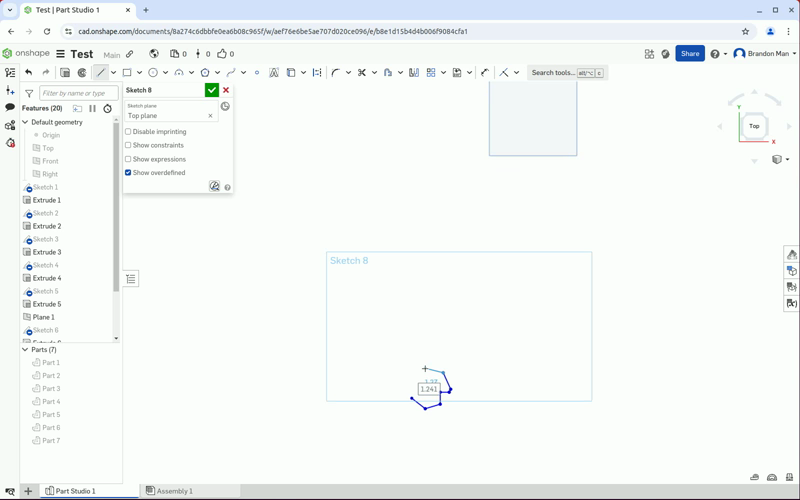
scroll(6)
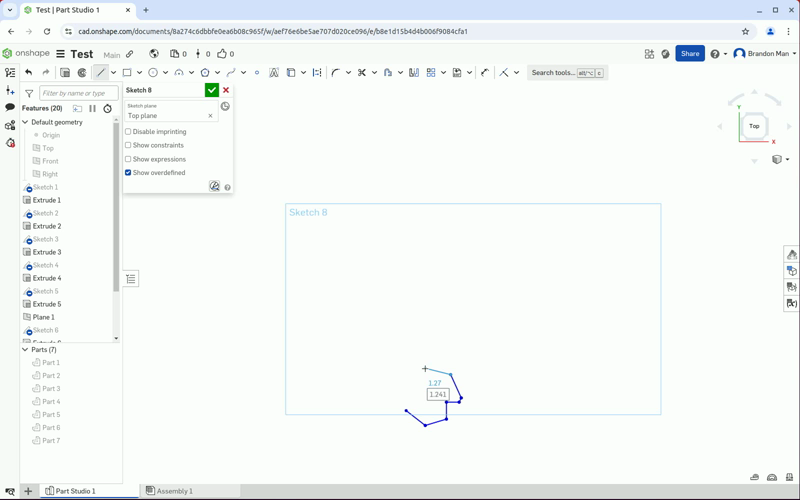
scroll(6)
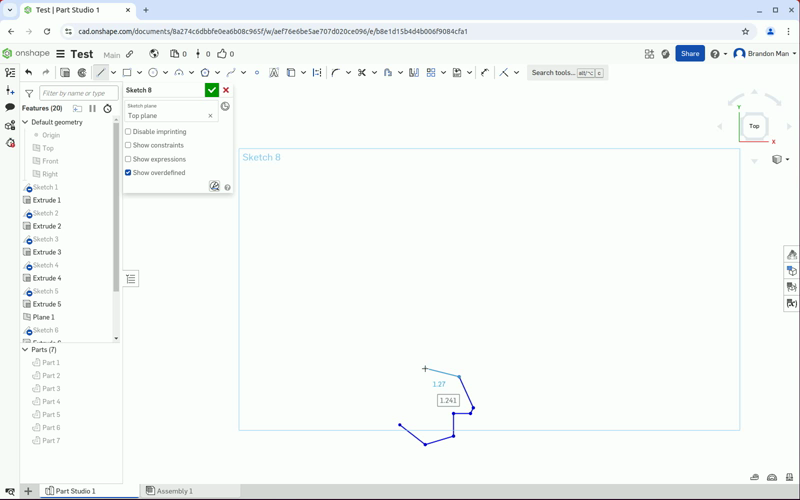
scroll(6)
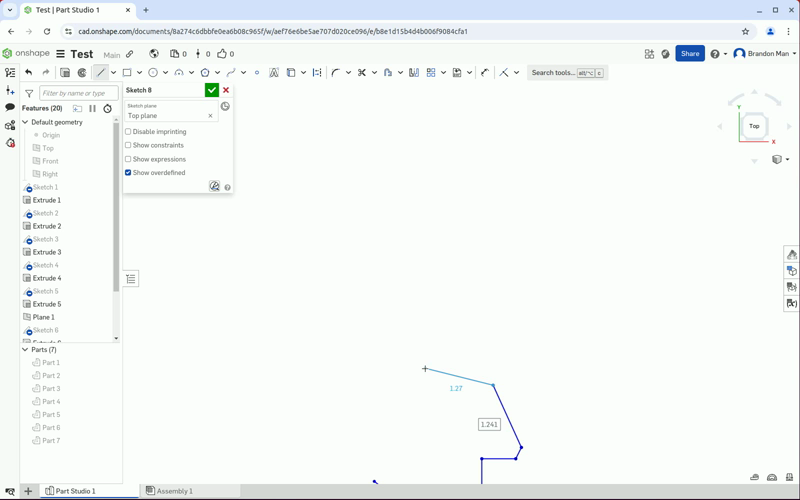
click(425, 368)
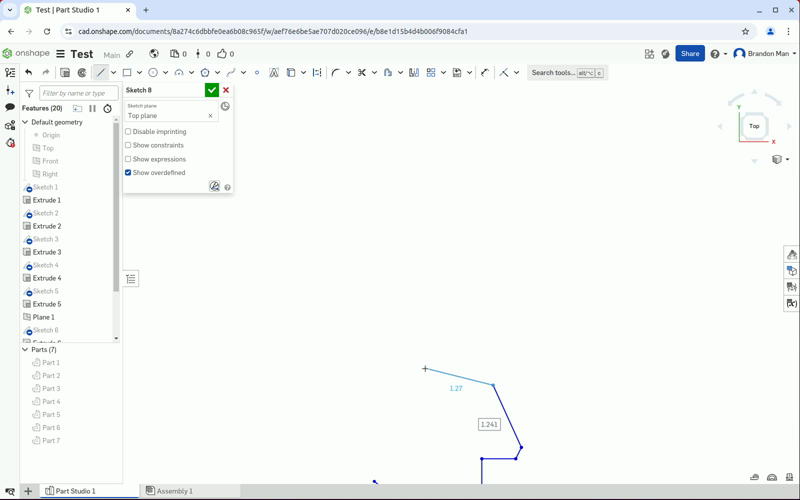
scroll(-6)
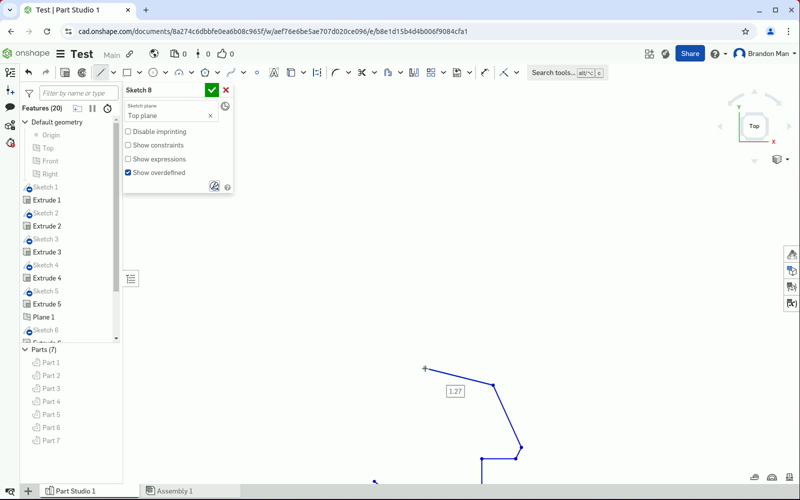
scroll(-6)
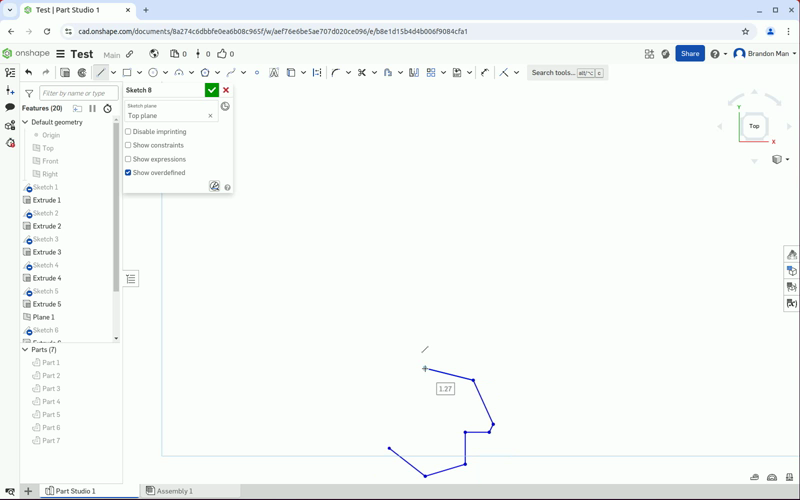
scroll(-6)
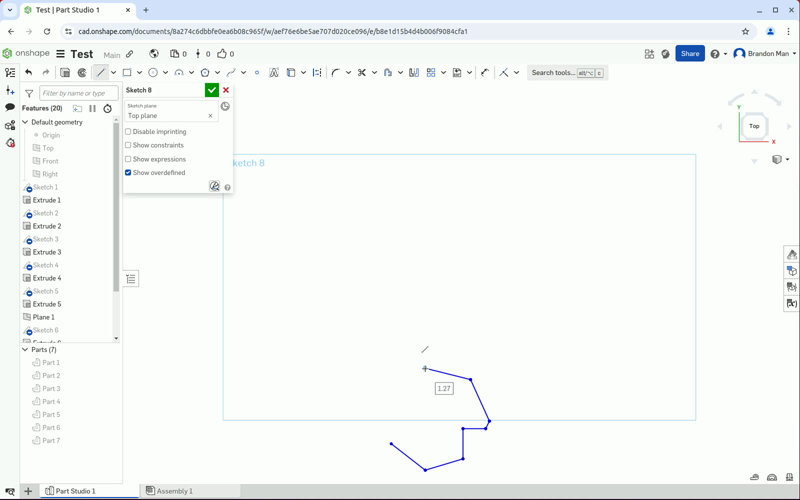
scroll(-6)
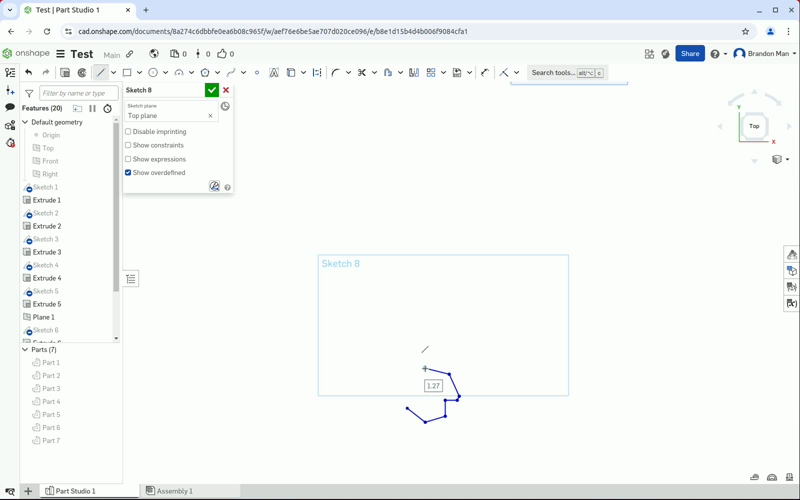
scroll(-6)
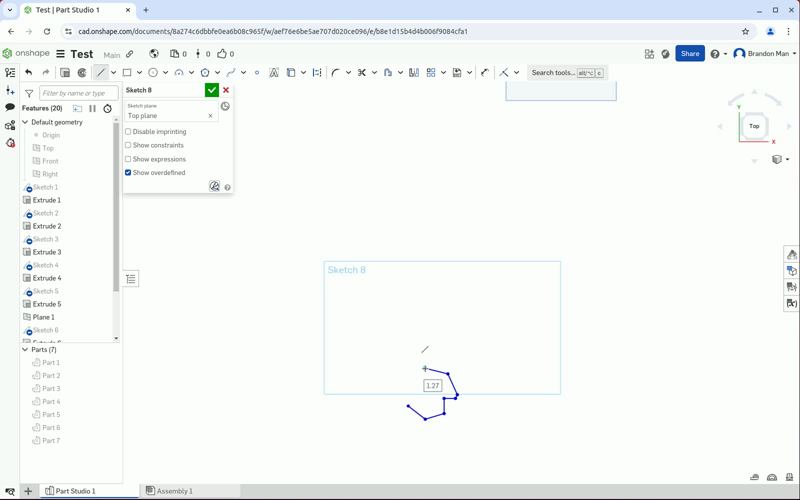
scroll(-6)
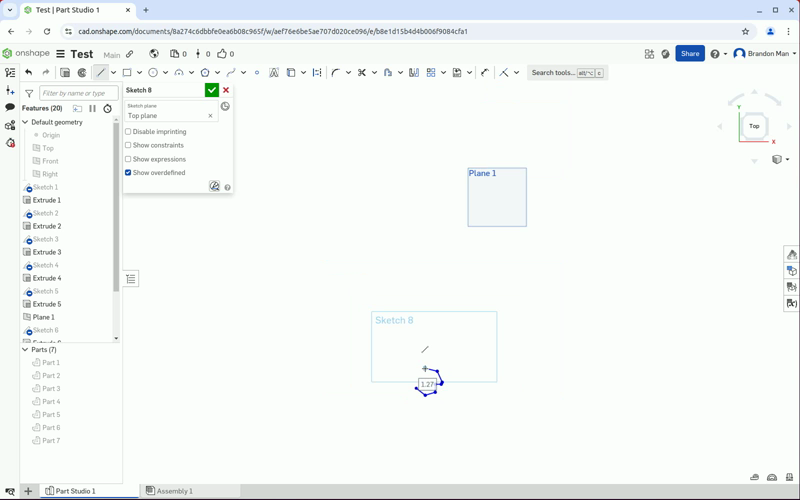
scroll(-6)
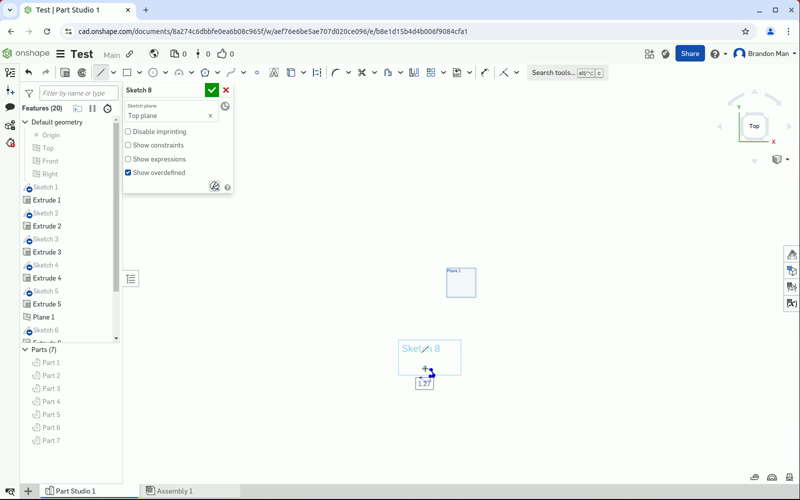
key_up(shift)
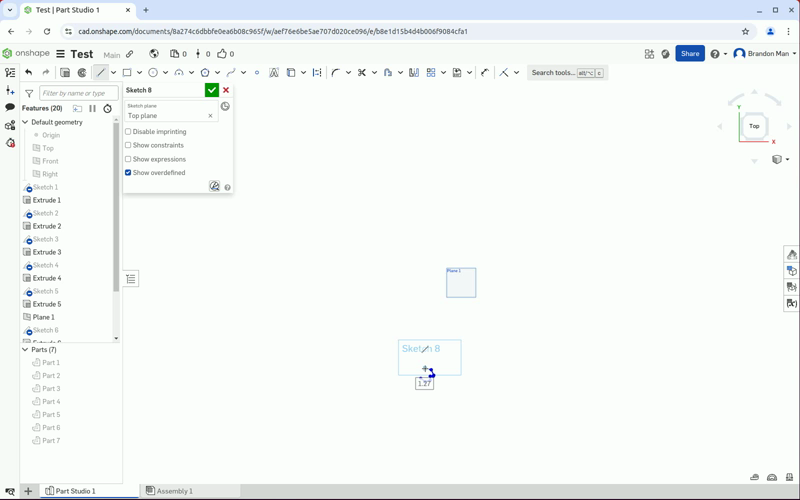
key_down(shift)
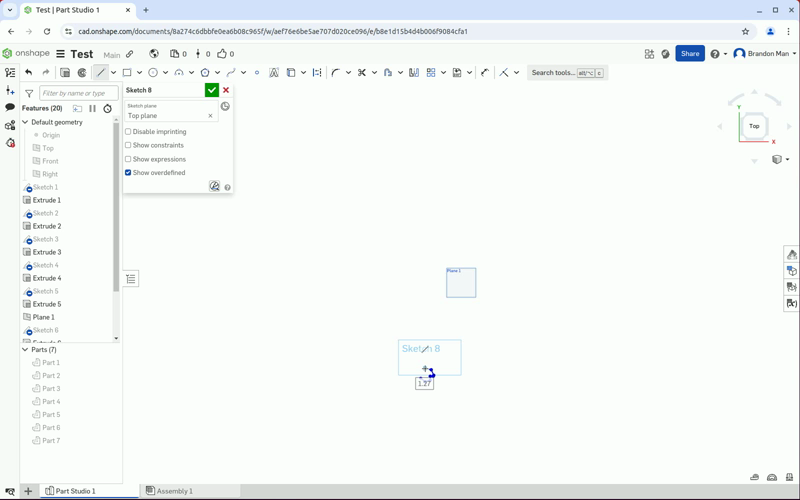
mouse_move(455, 368)
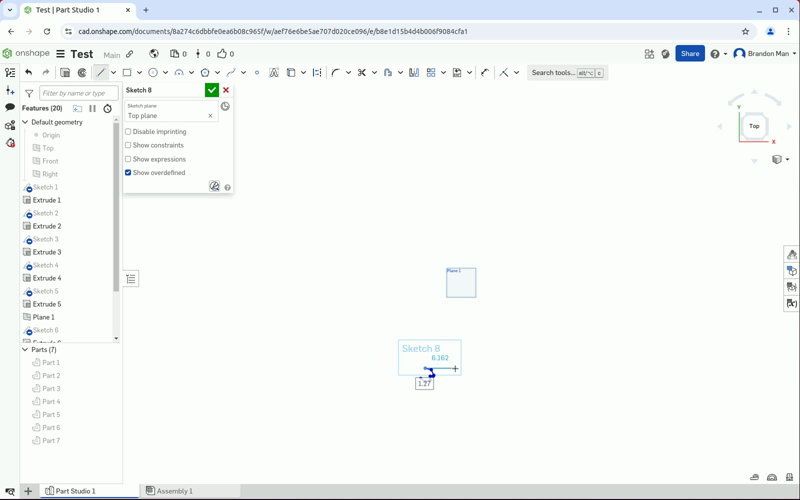
mouse_move(420, 372)
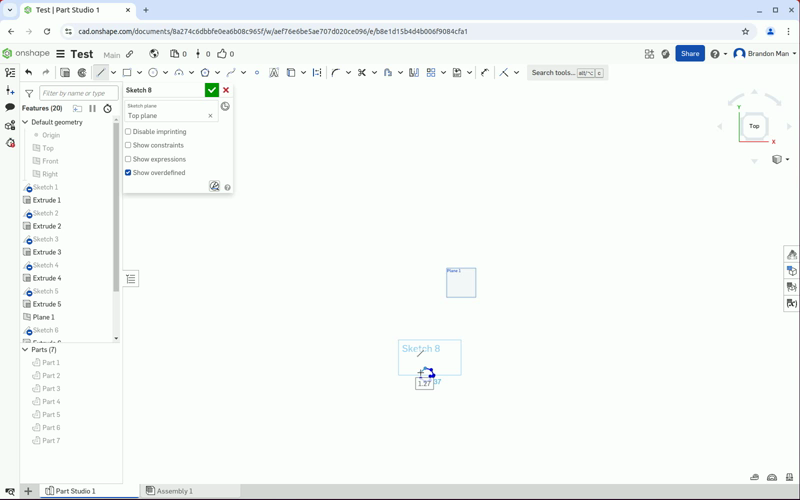
scroll(6)
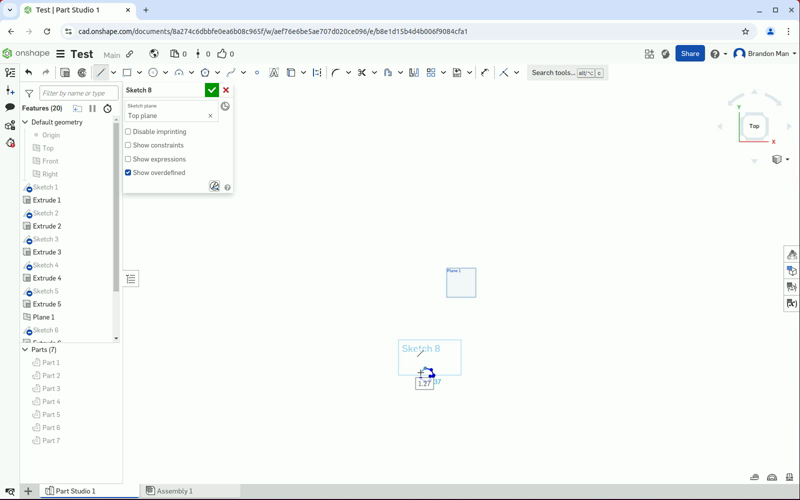
scroll(6)
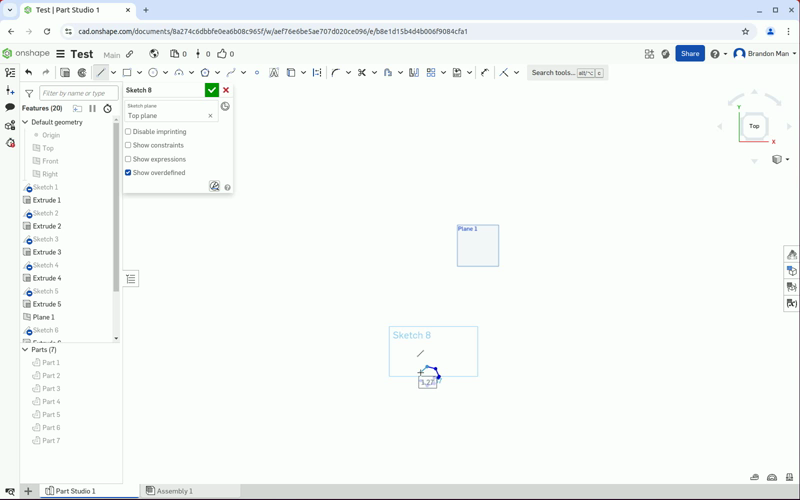
scroll(6)
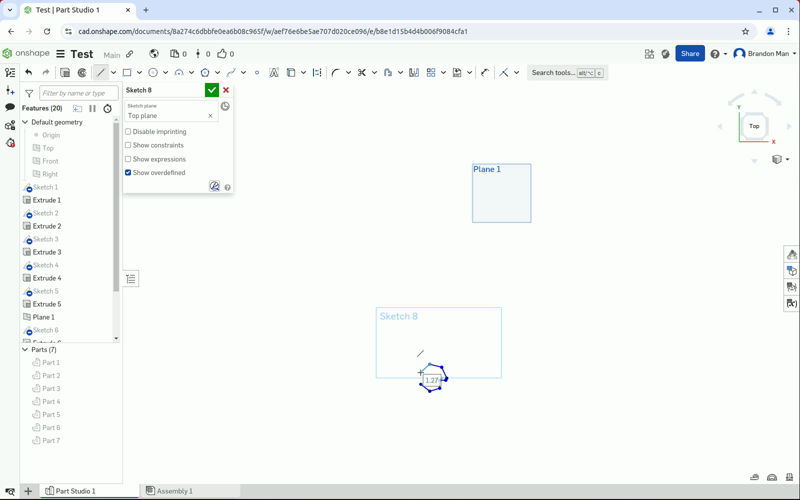
scroll(6)
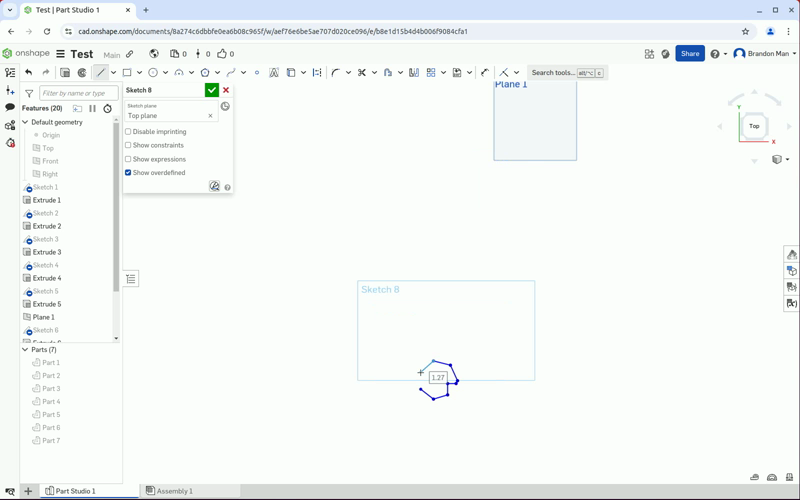
scroll(6)
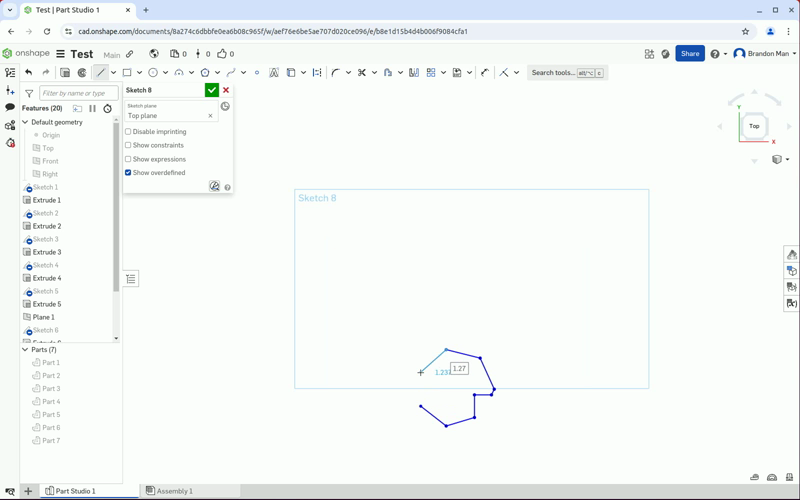
scroll(6)
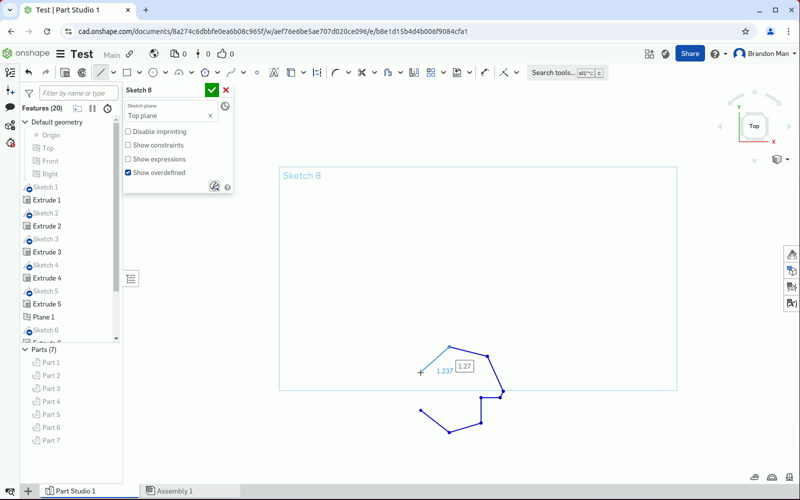
scroll(6)
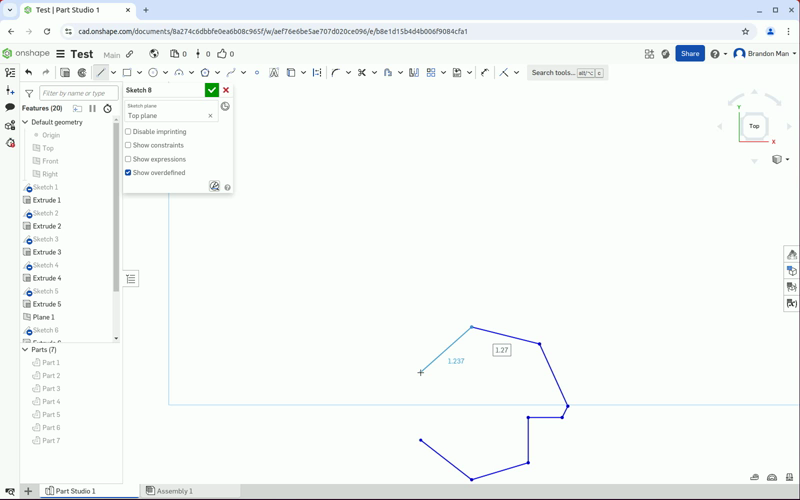
click(420, 372)
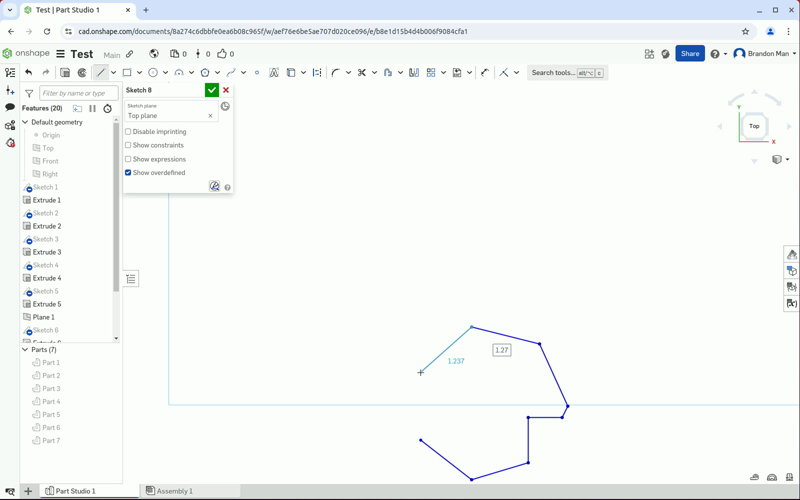
scroll(-6)
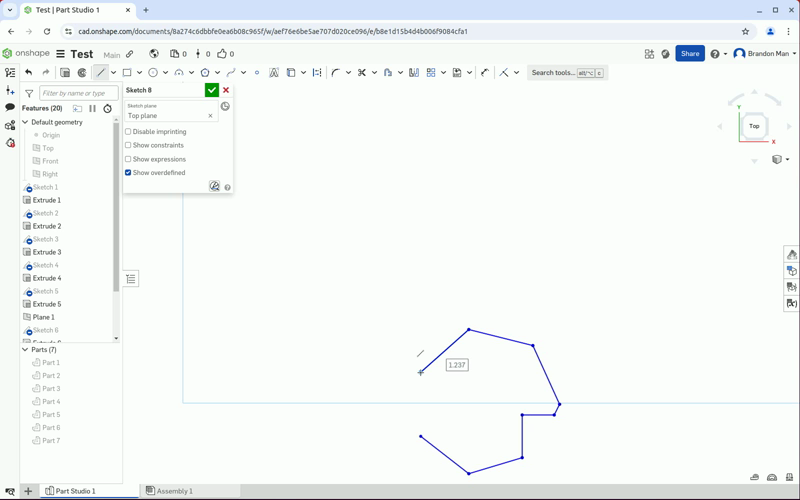
scroll(-6)
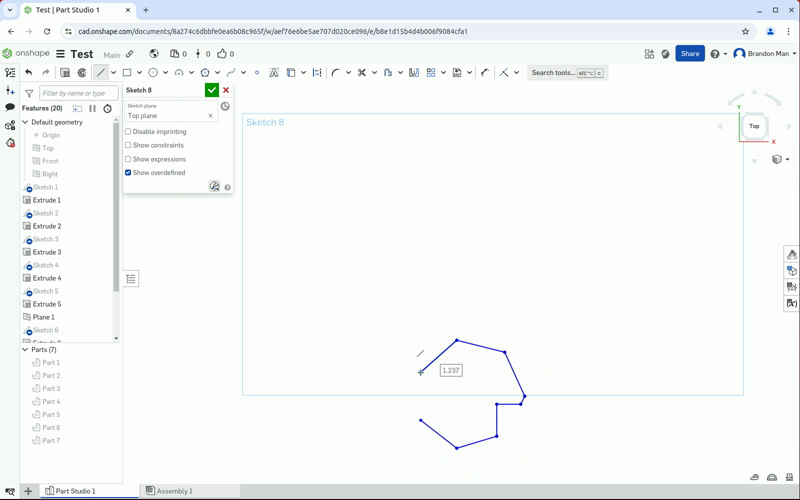
scroll(-6)
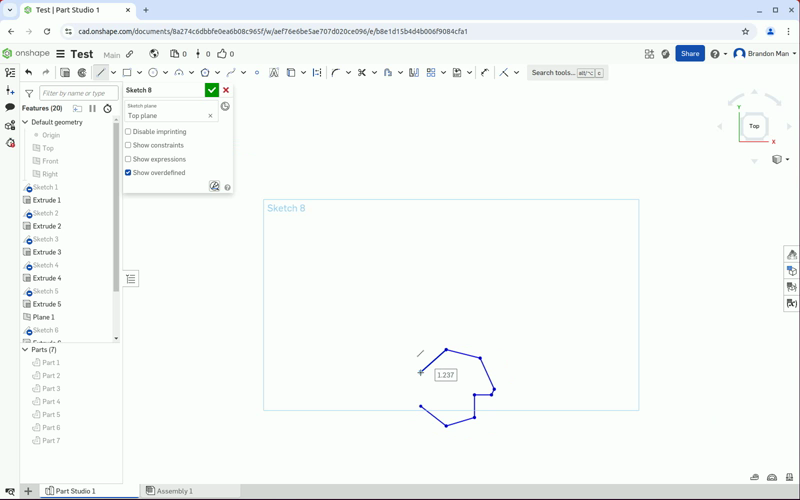
scroll(-6)
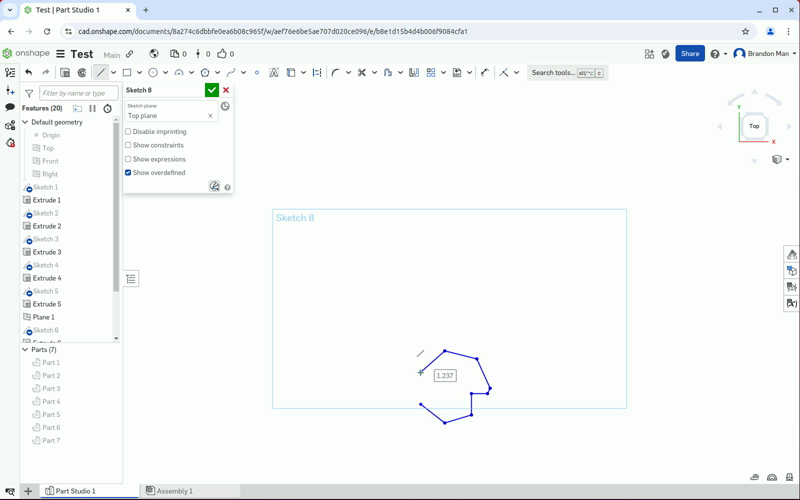
scroll(-6)
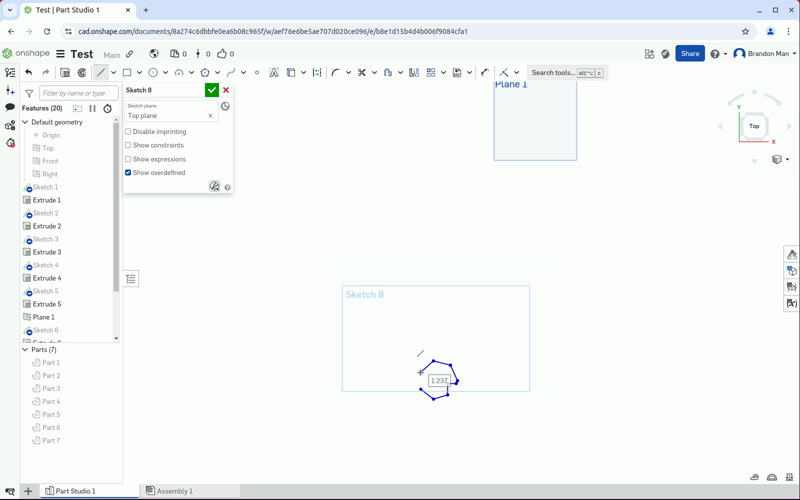
scroll(-6)
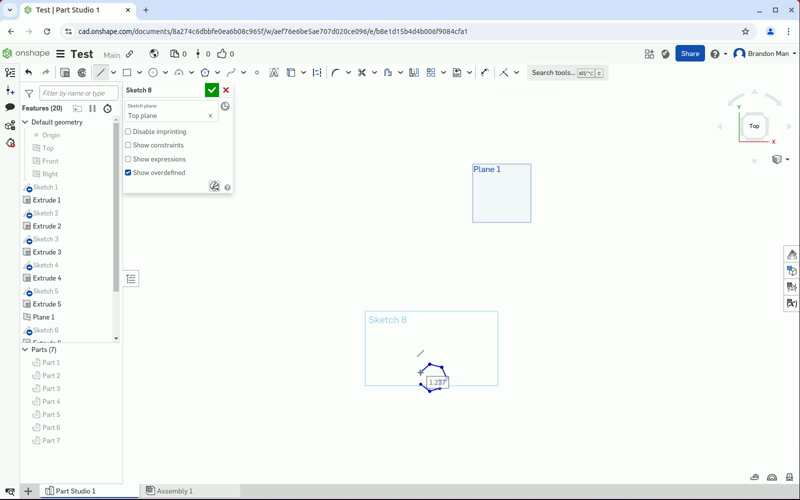
scroll(-6)
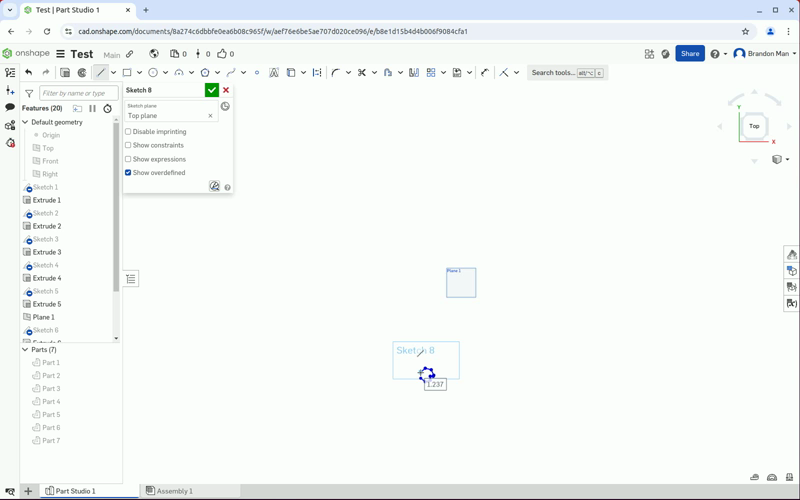
key_up(shift)
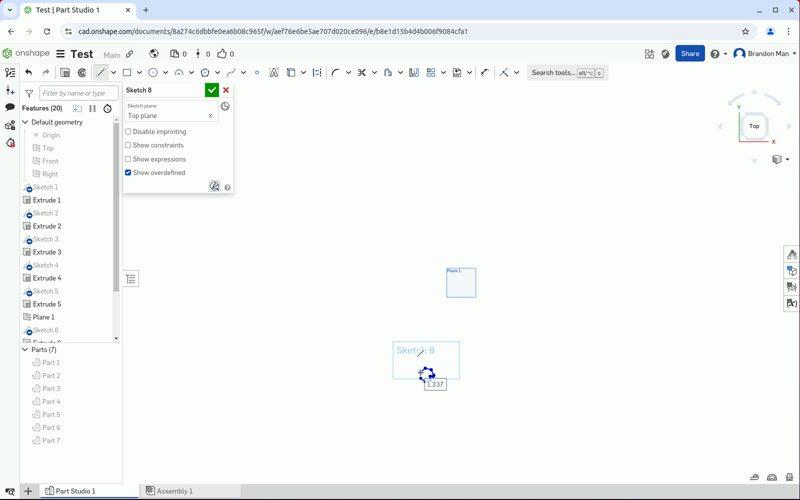
mouse_move(450, 372)
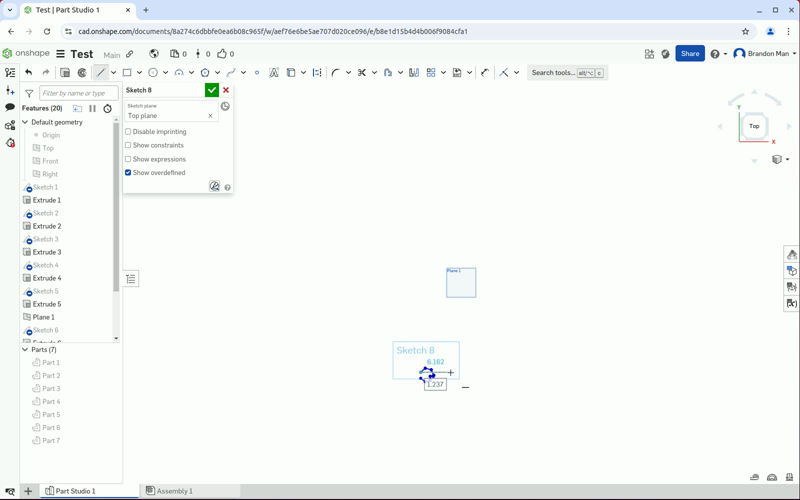
key_down(shift)
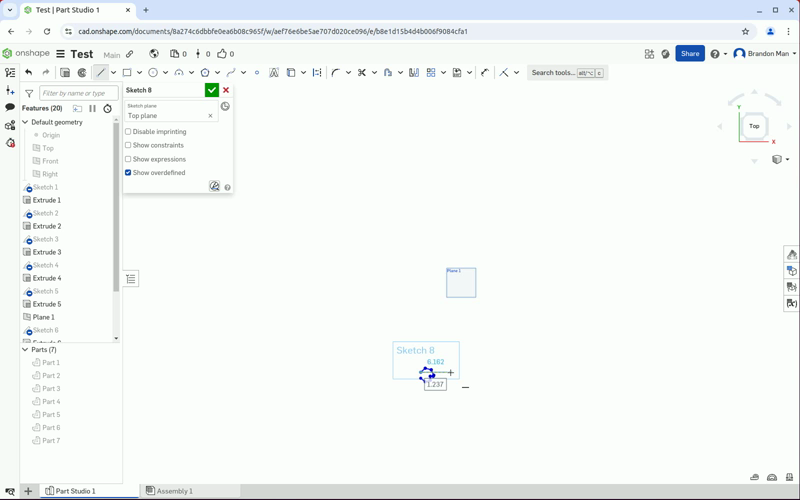
mouse_move(420, 378)
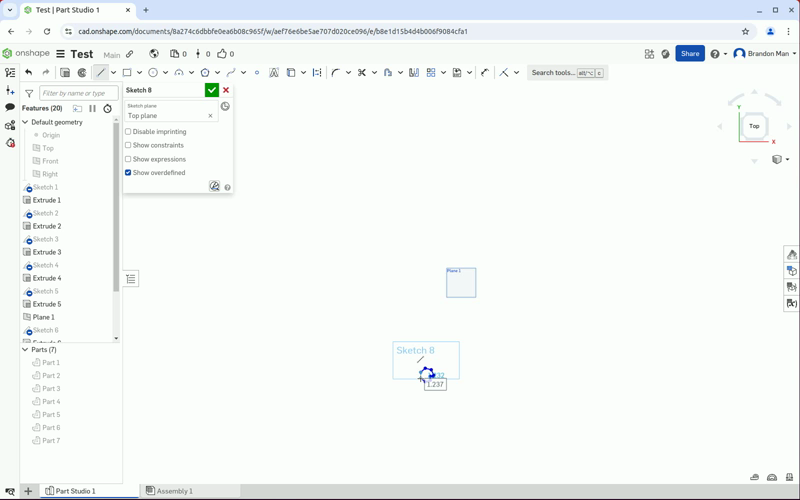
scroll(6)
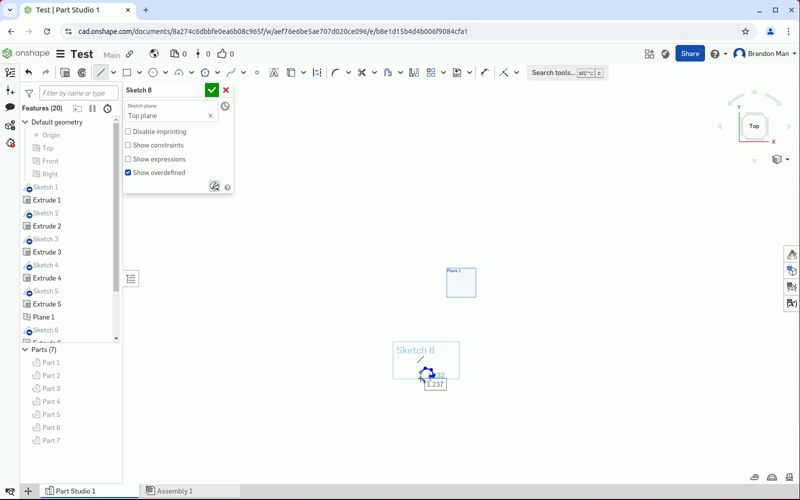
scroll(6)
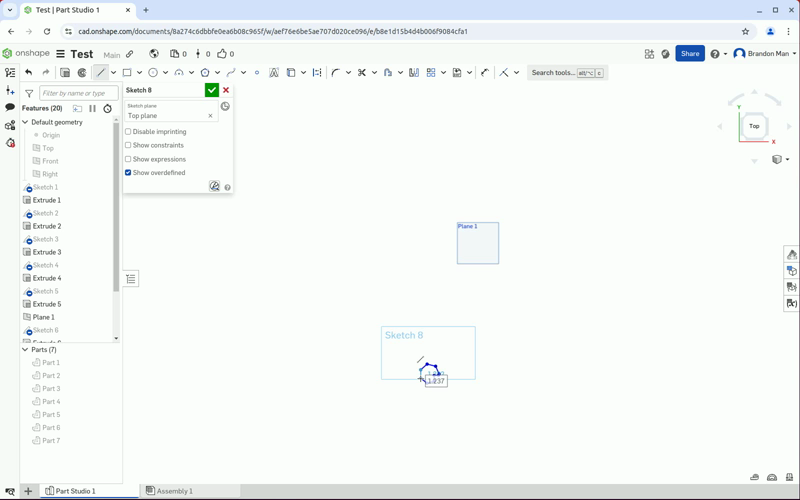
scroll(6)
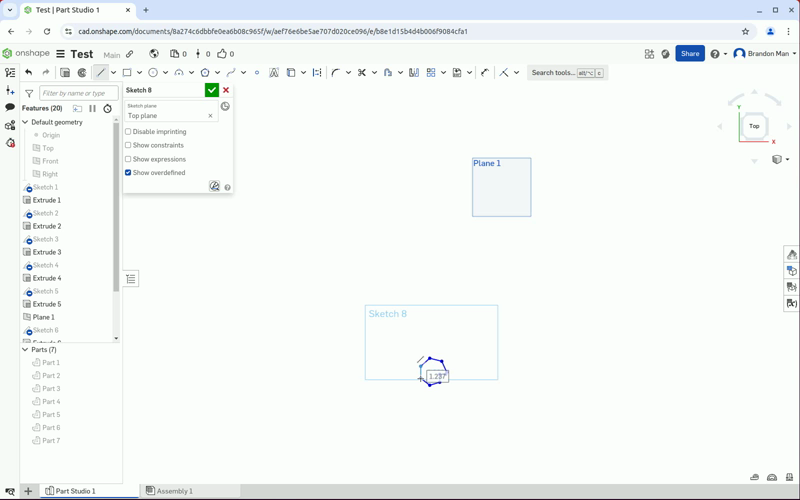
scroll(6)
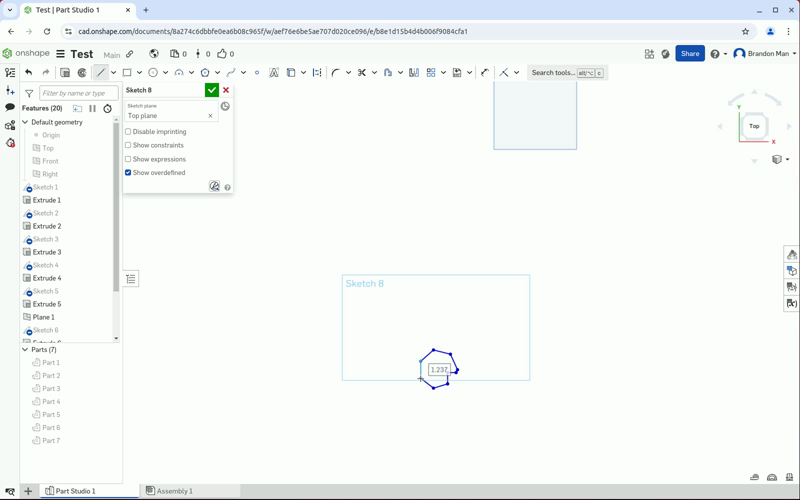
scroll(6)
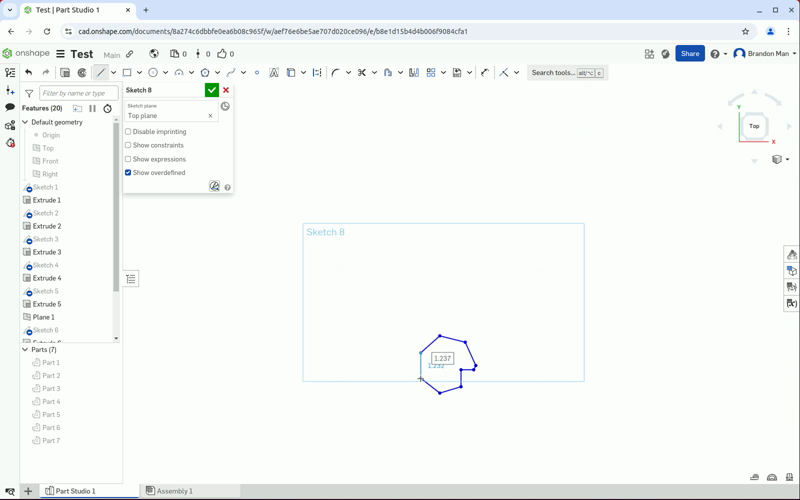
scroll(6)
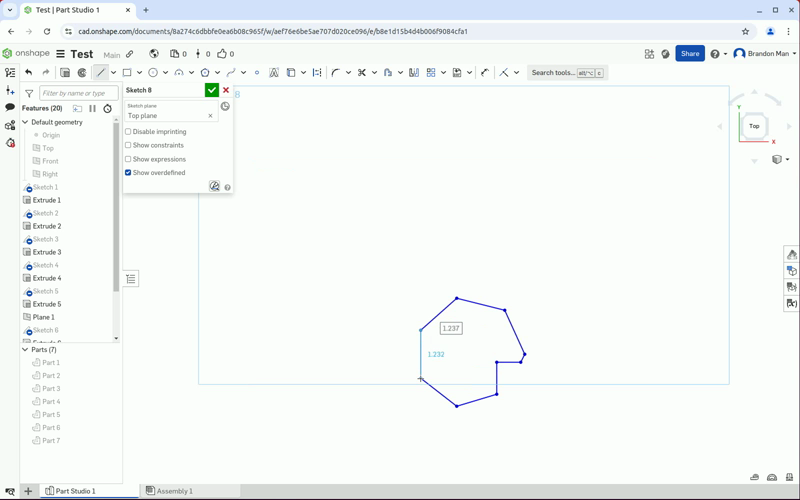
scroll(6)
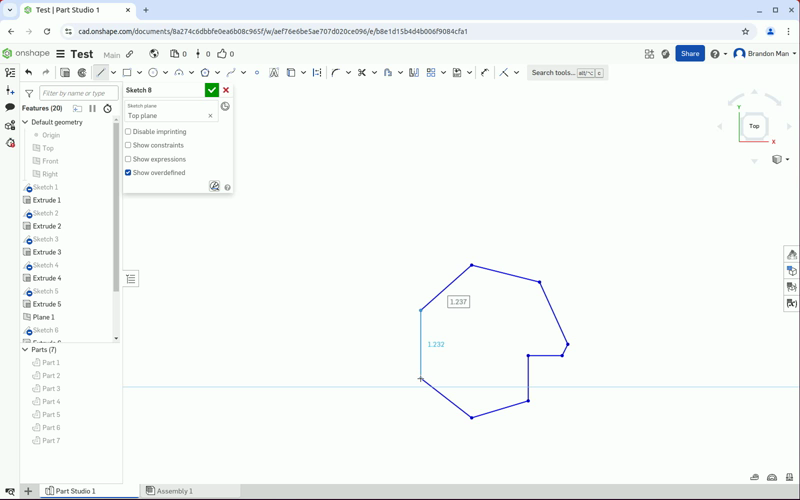
key_up(shift)
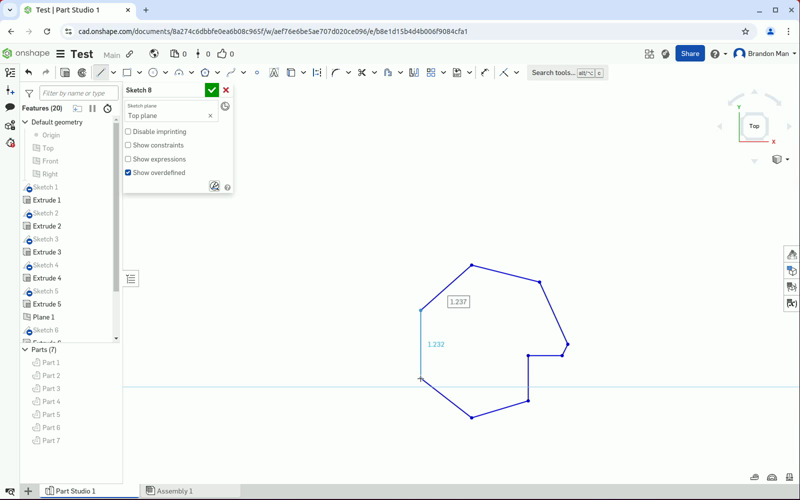
click(420, 378)
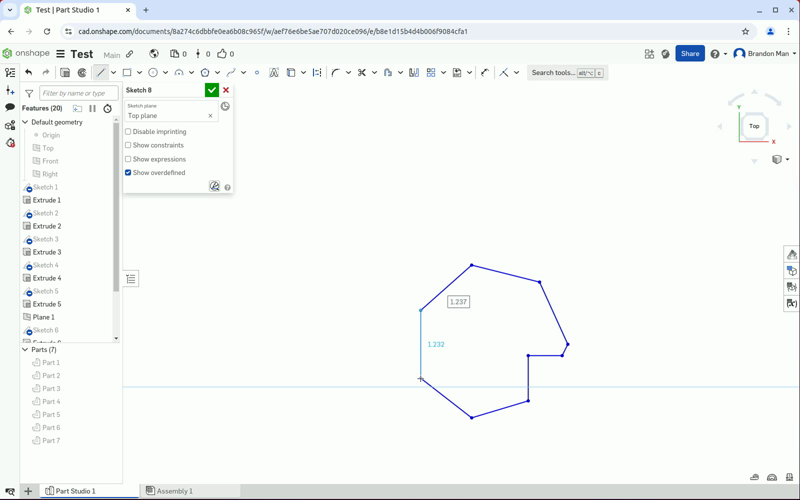
scroll(-6)
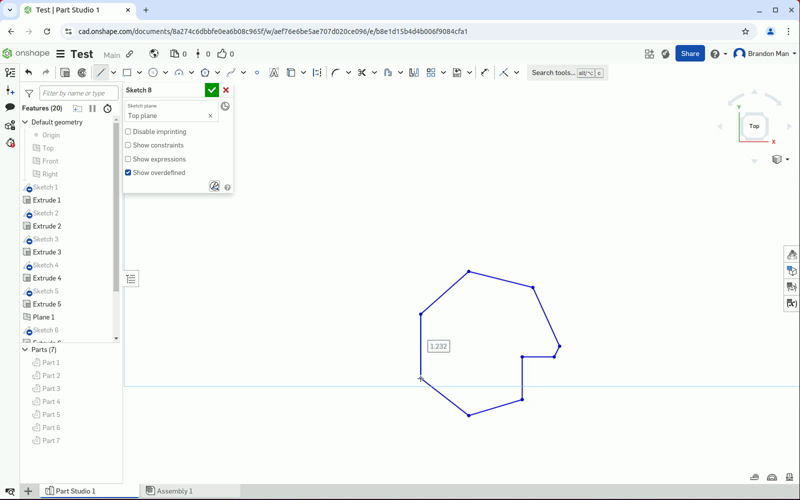
scroll(-6)
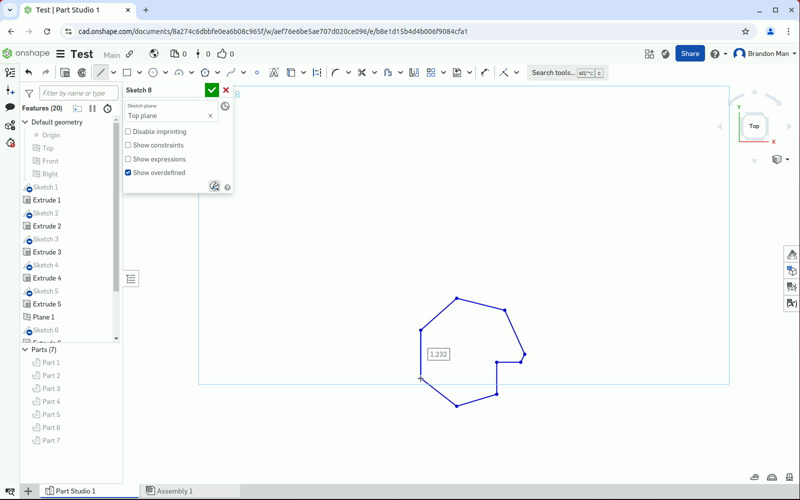
scroll(-6)
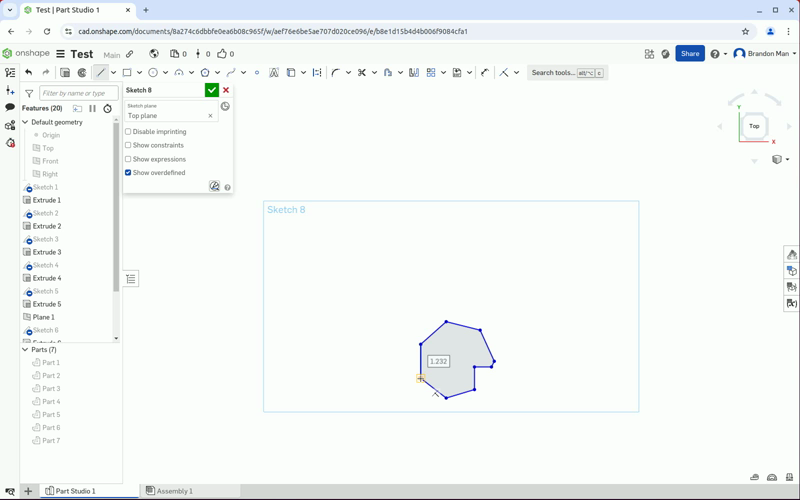
scroll(-6)
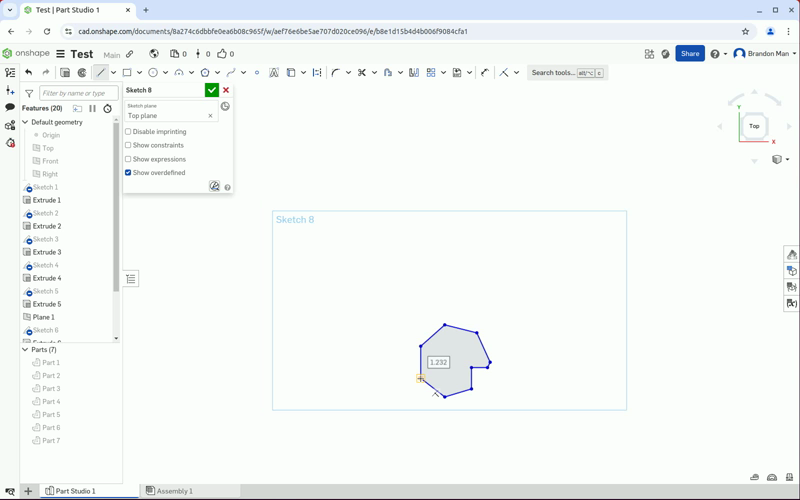
scroll(-6)
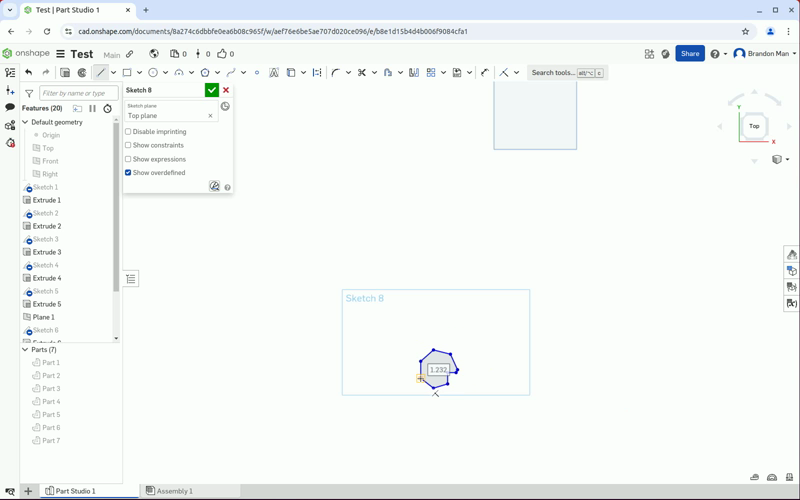
scroll(-6)
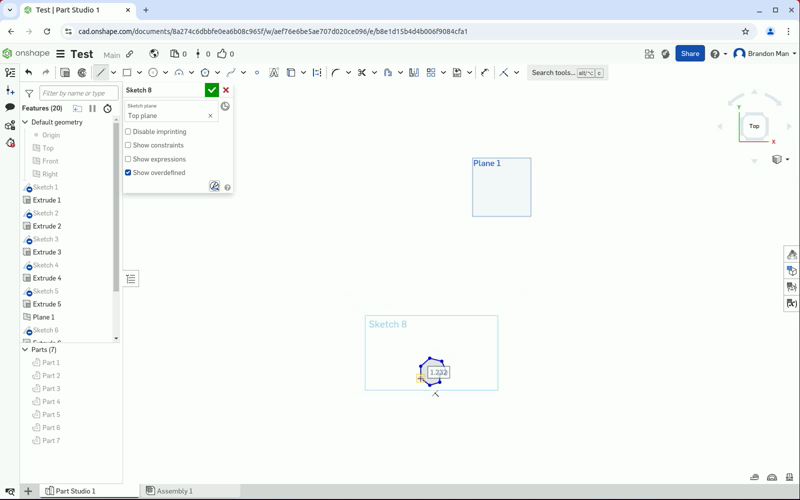
scroll(-6)
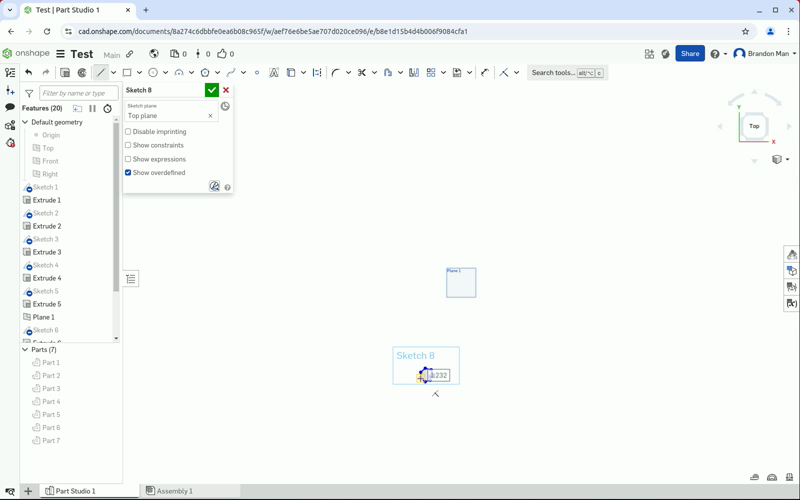
key(esc)
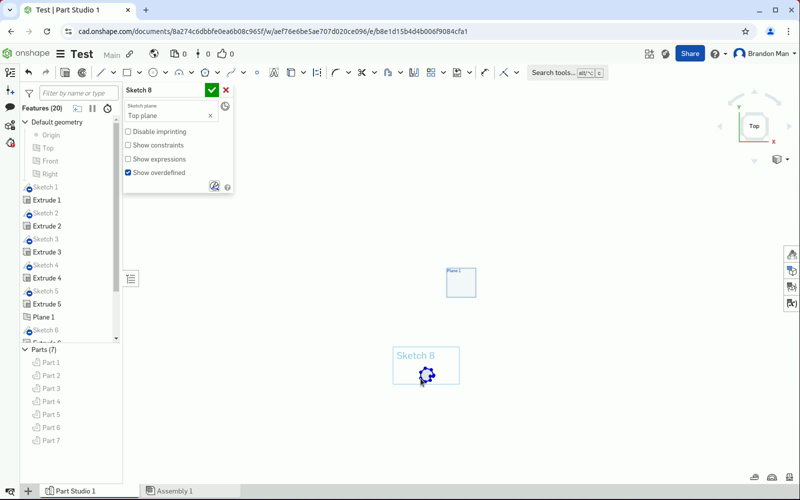
mouse_move(432, 375)
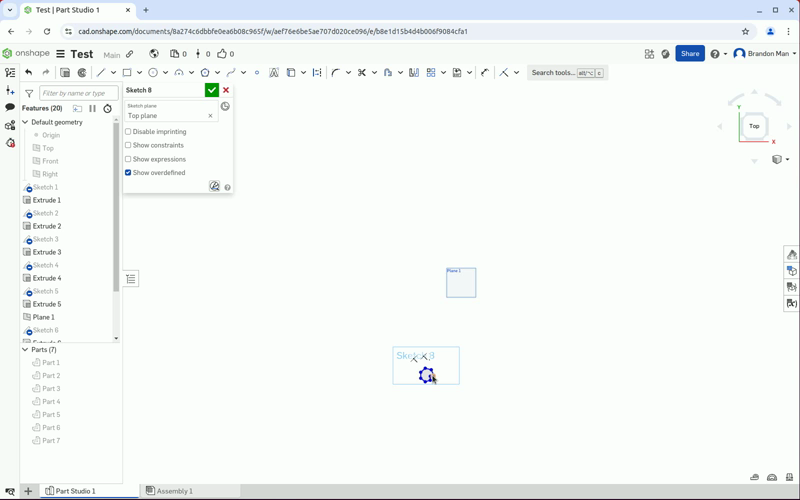
scroll(6)
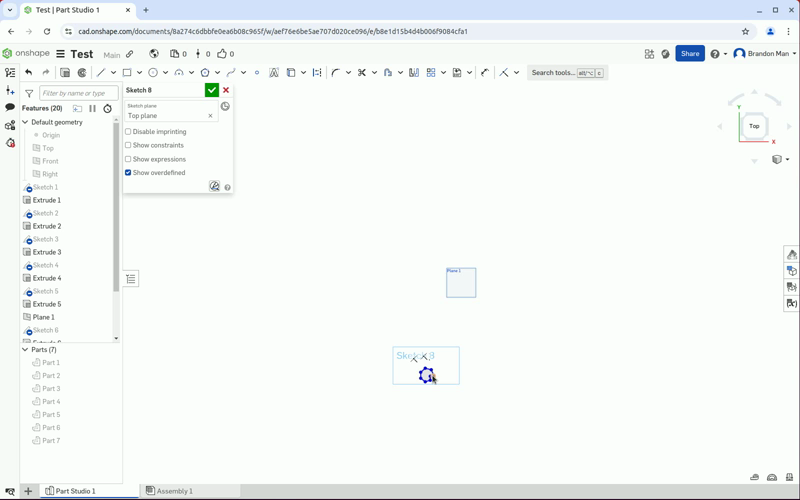
scroll(6)
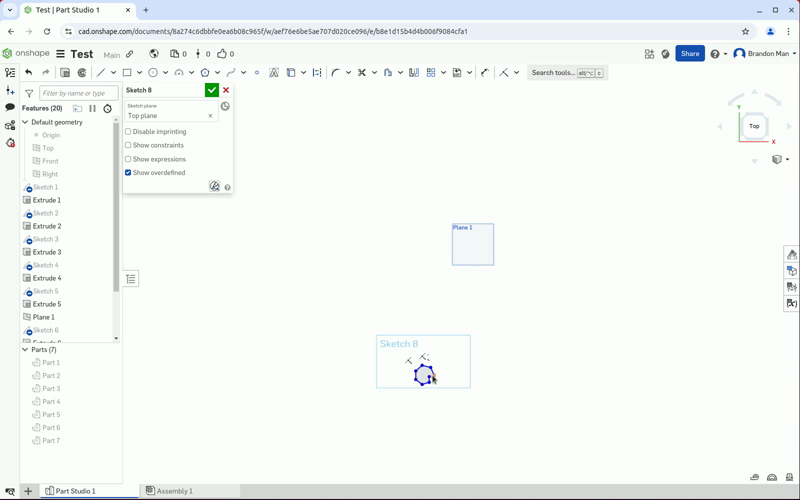
scroll(6)
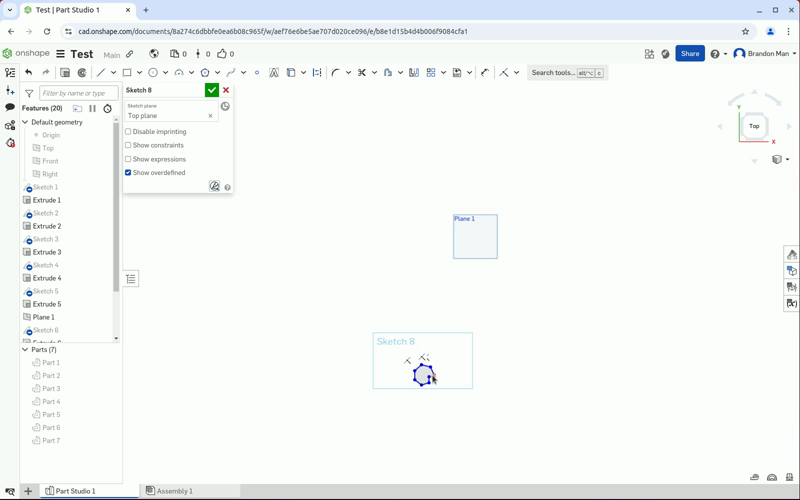
scroll(6)
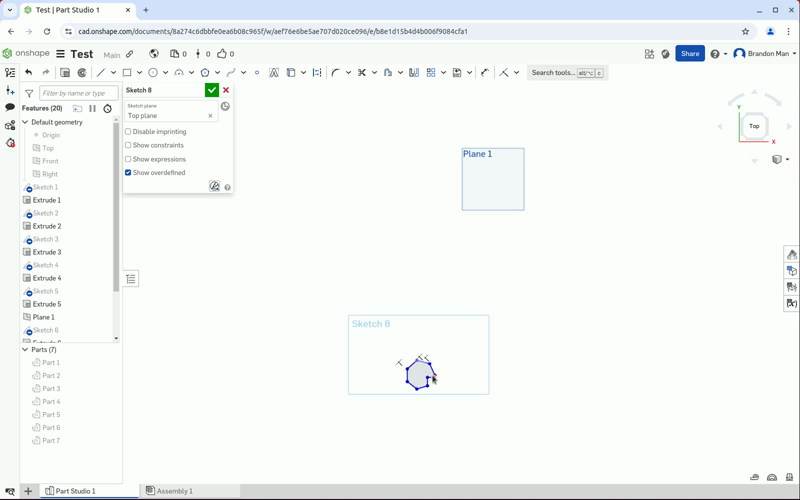
scroll(6)
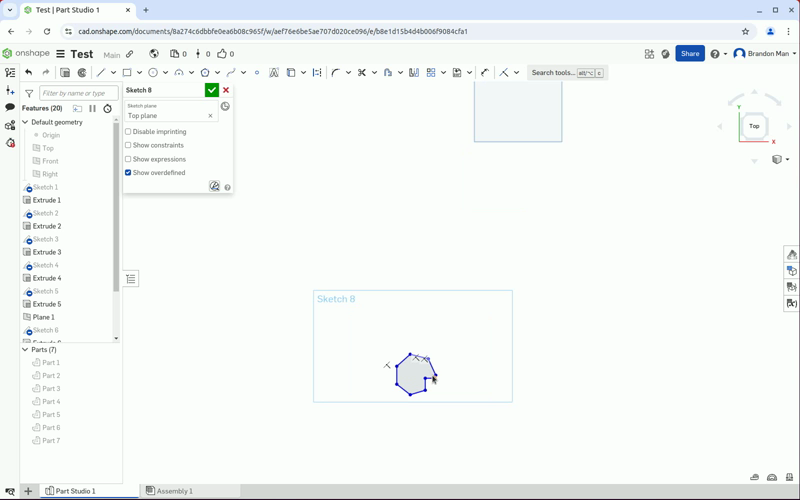
scroll(6)
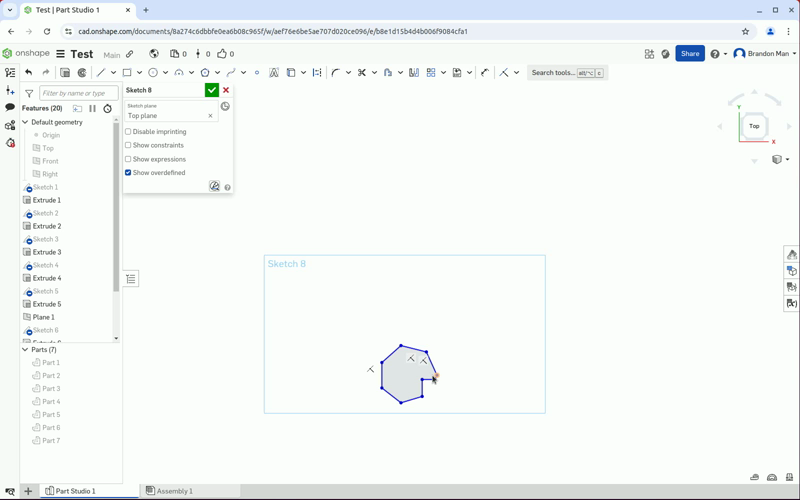
scroll(6)
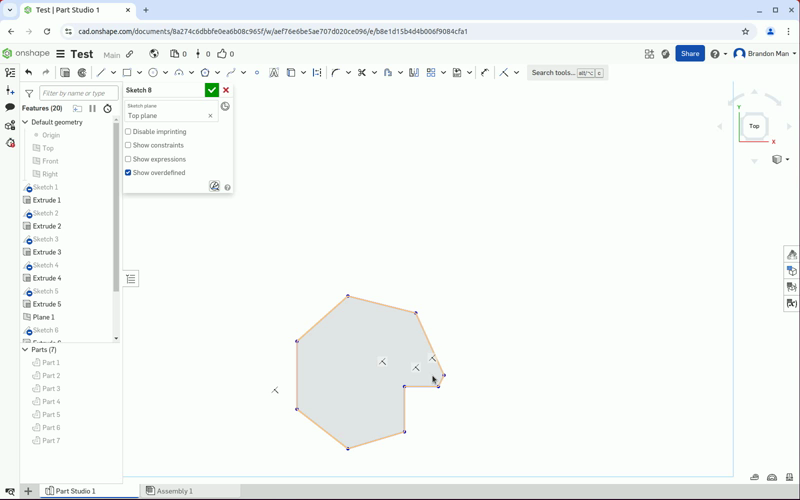
click(432, 375)
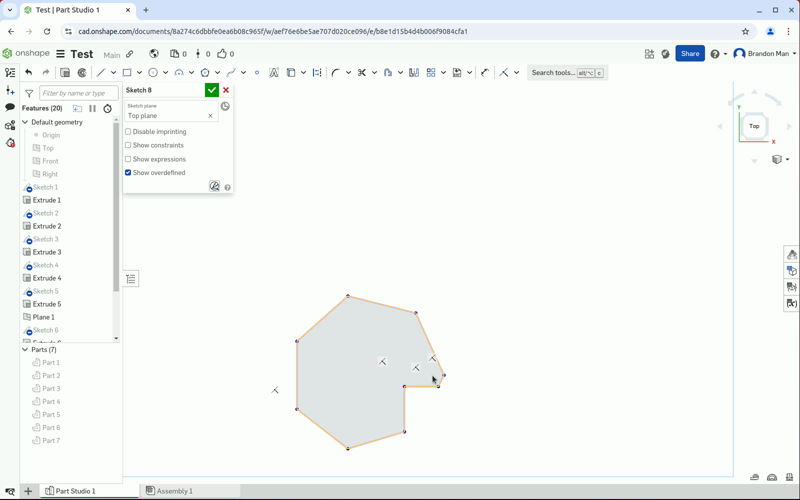
scroll(-6)
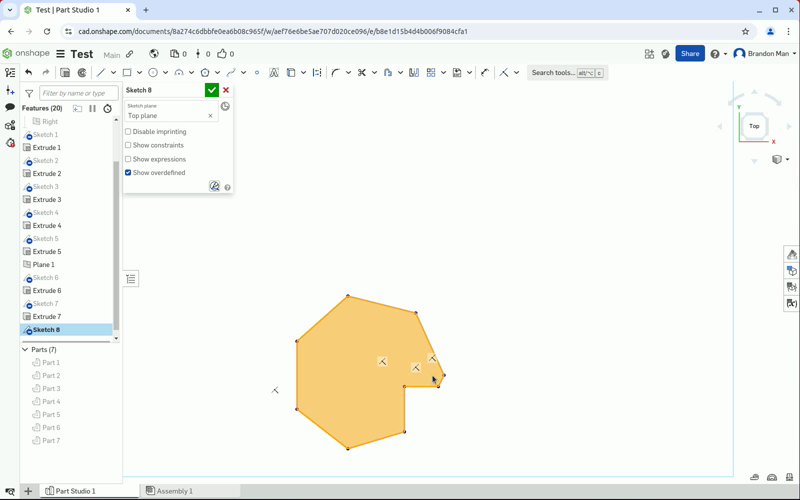
scroll(-6)
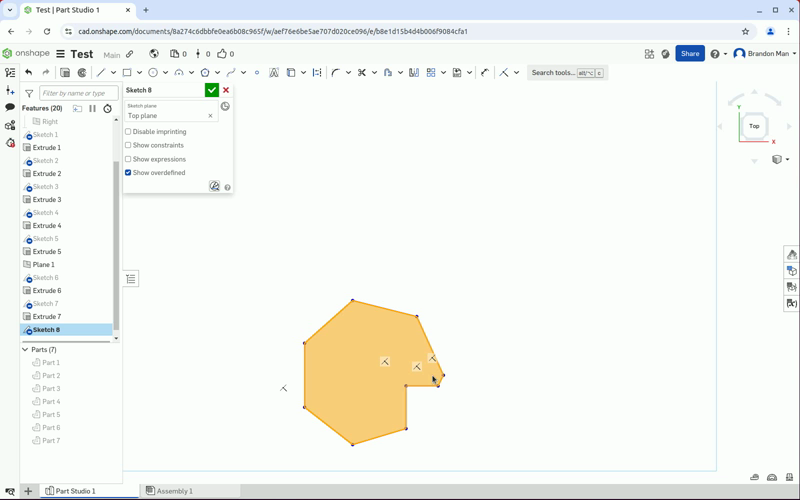
scroll(-6)
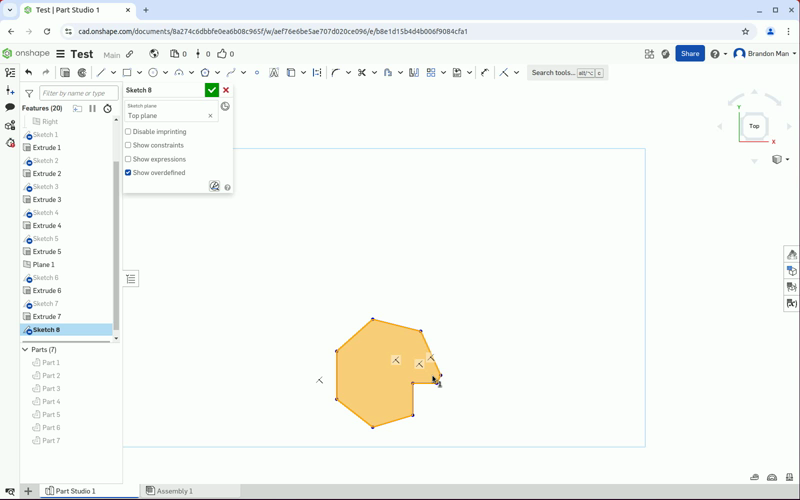
scroll(-6)
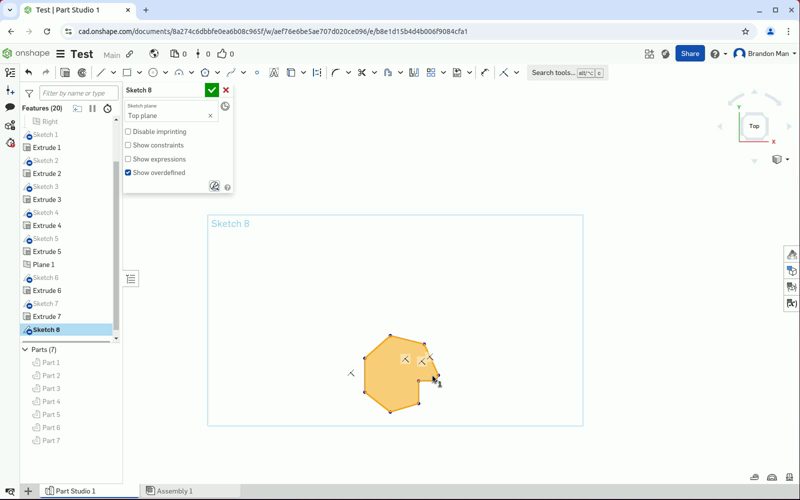
scroll(-6)
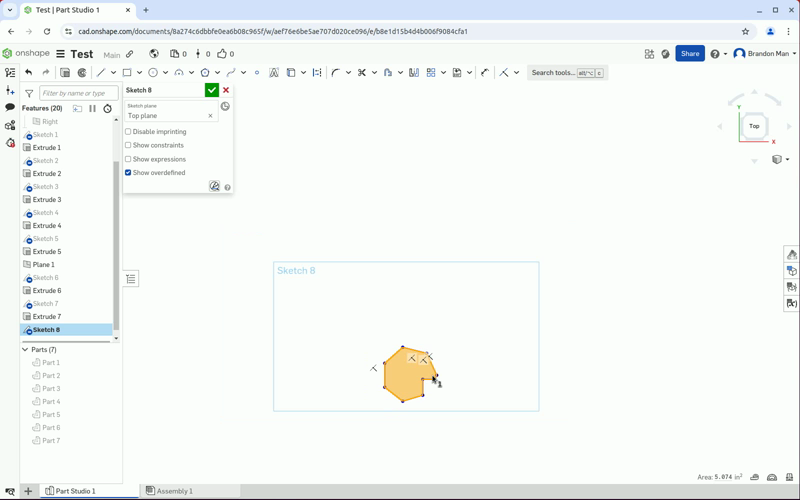
scroll(-6)
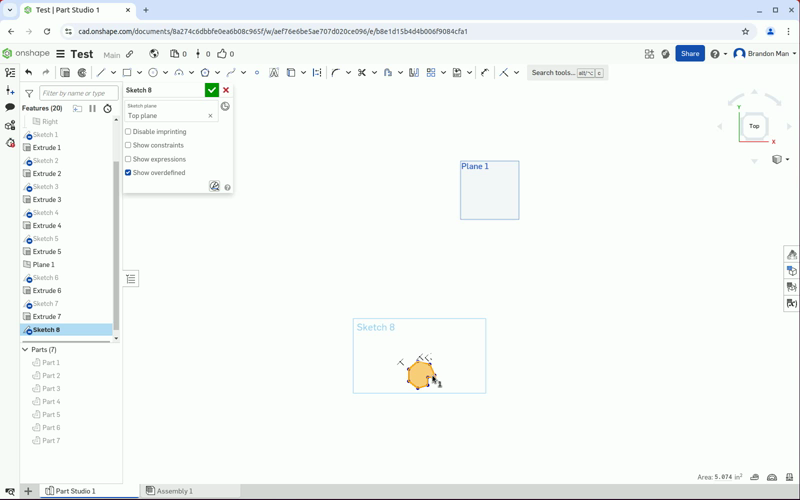
scroll(-6)
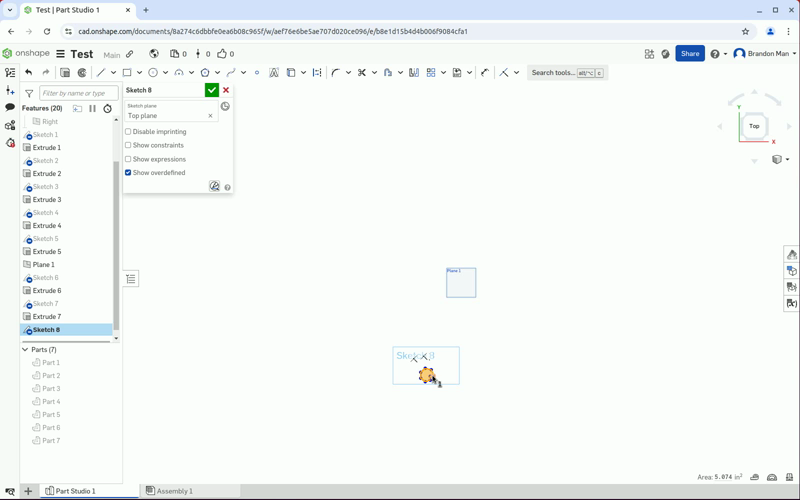
mouse_move(73, 352)
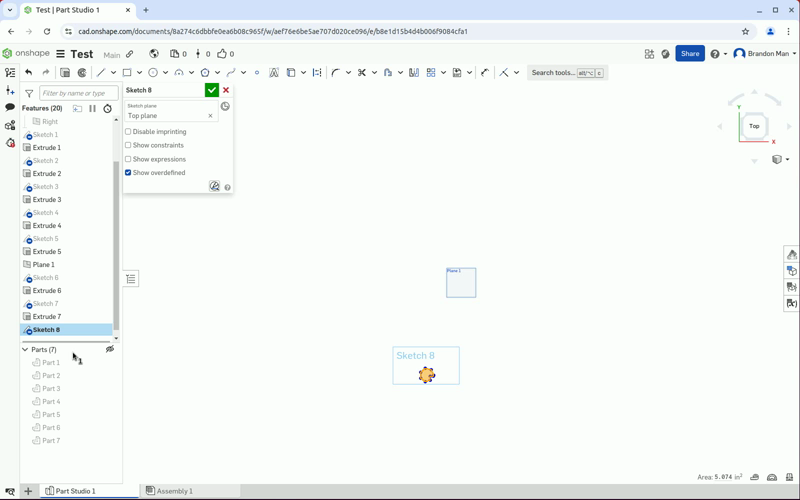
key(shift+y)
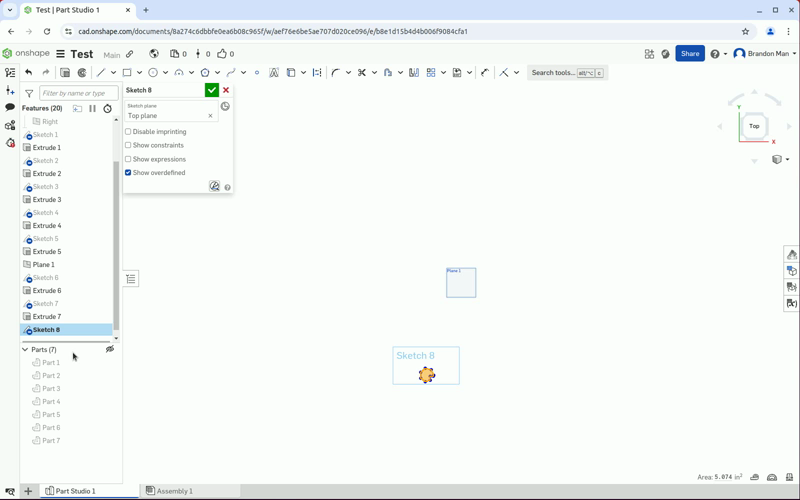
key(shift+e)
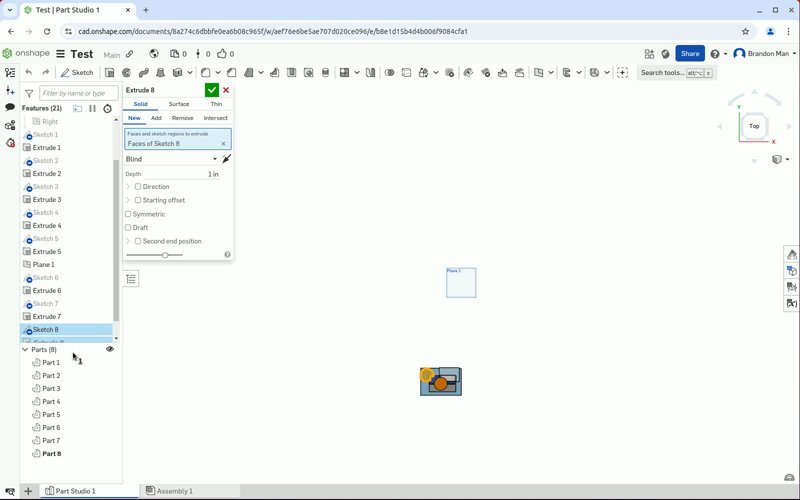
mouse_move(143, 106)
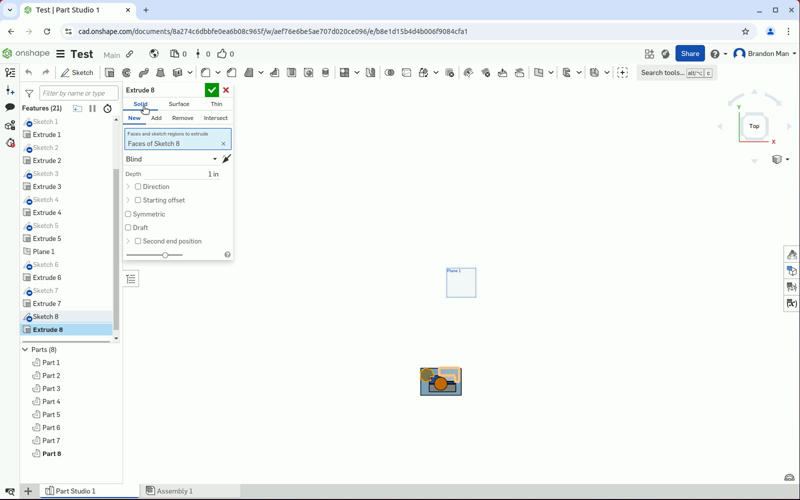
click(143, 106)
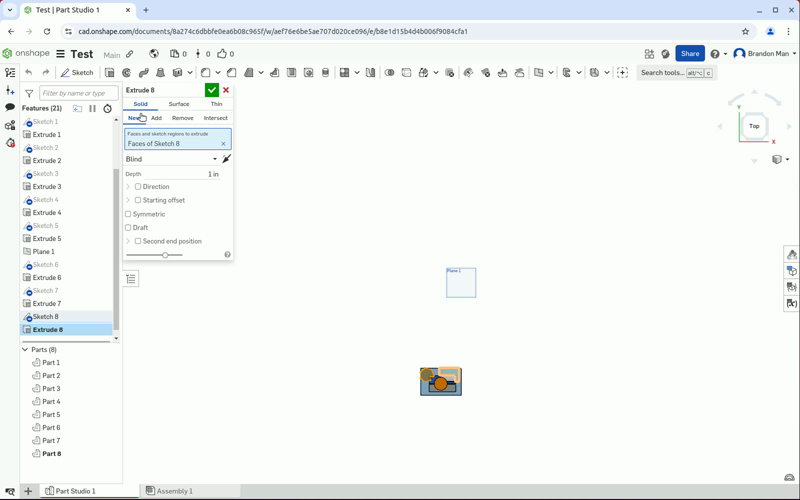
mouse_move(137, 120)
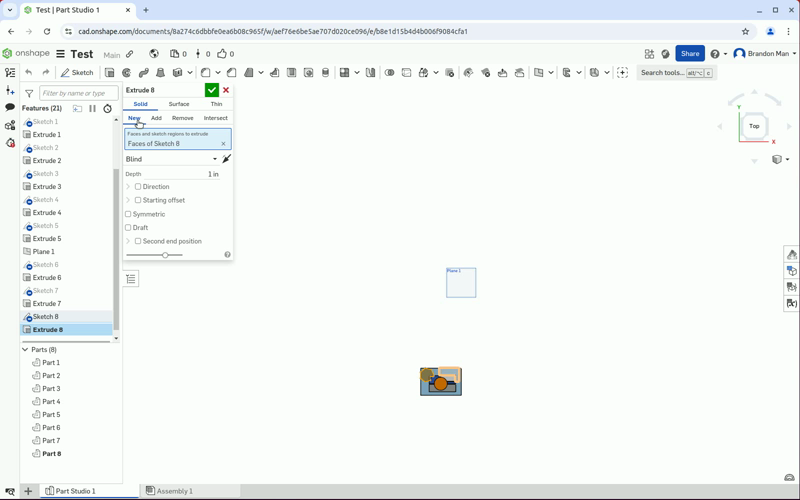
click(137, 120)
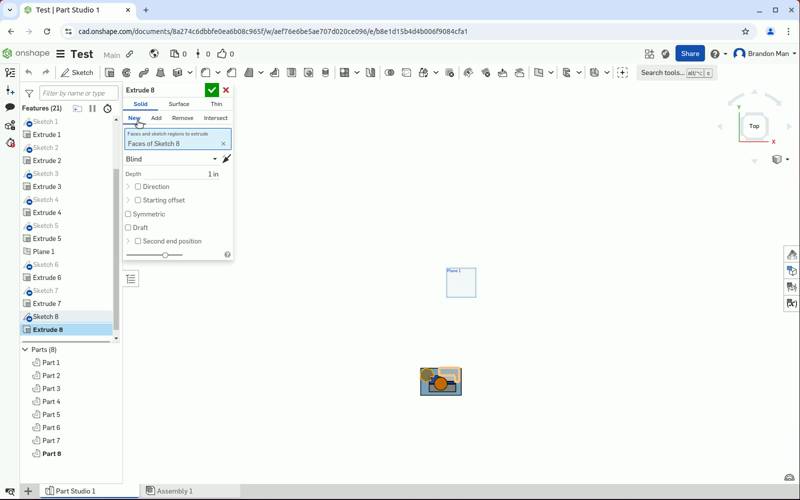
key(tab, 4)
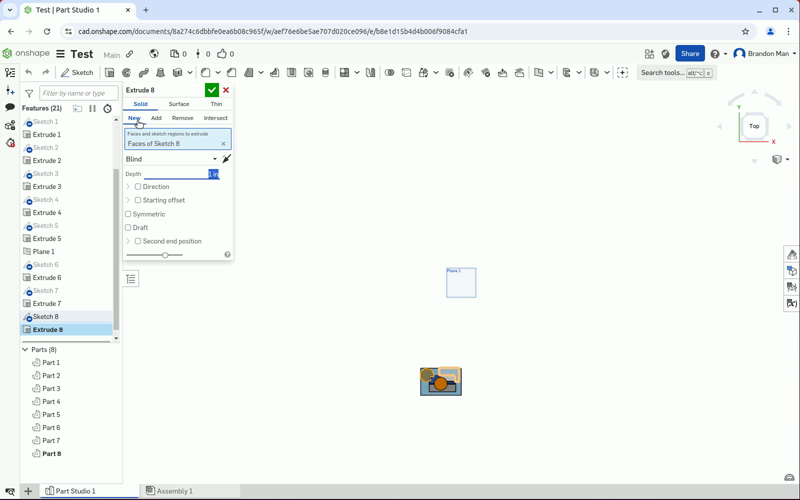
text(4.574)
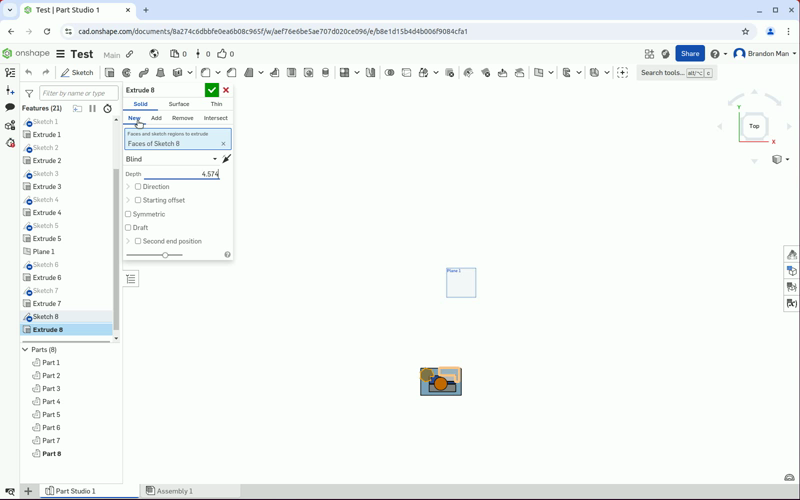
key(enter)
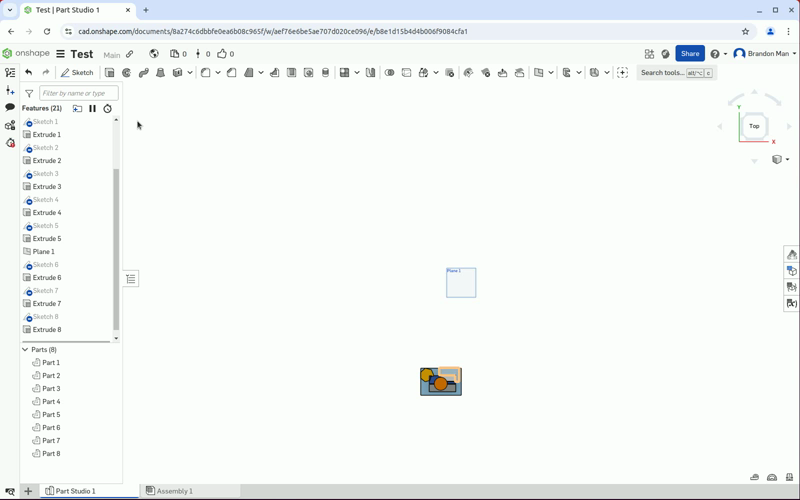
key(shift+h)
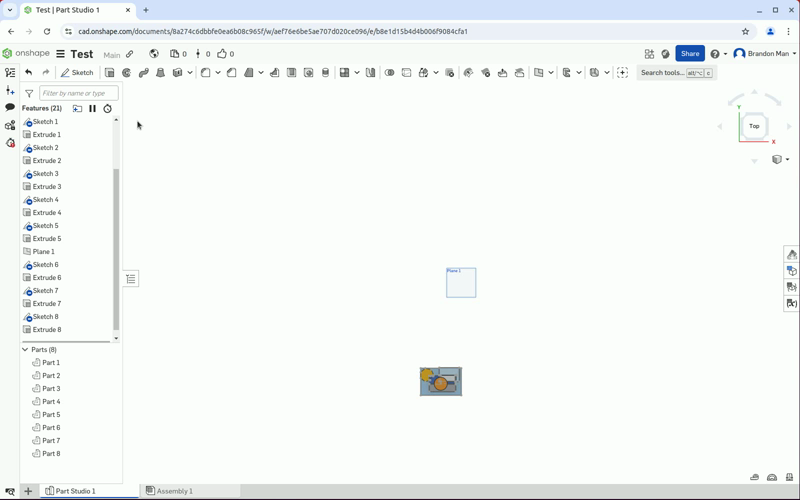
key(shift+h)
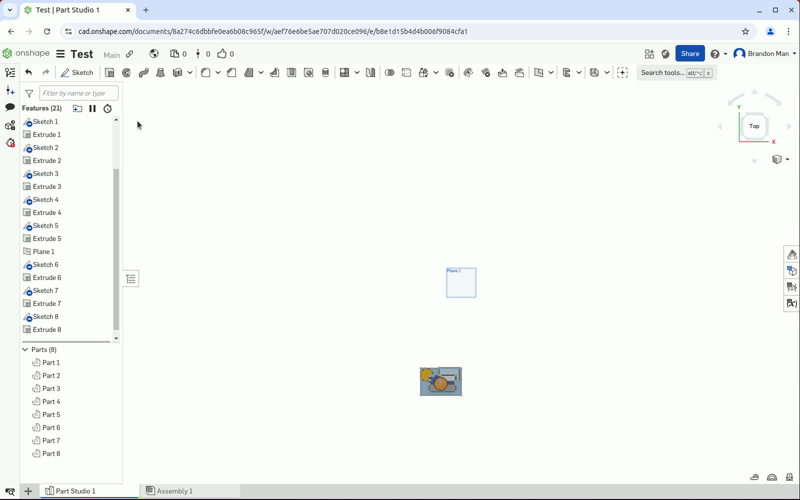
key(shift+7)
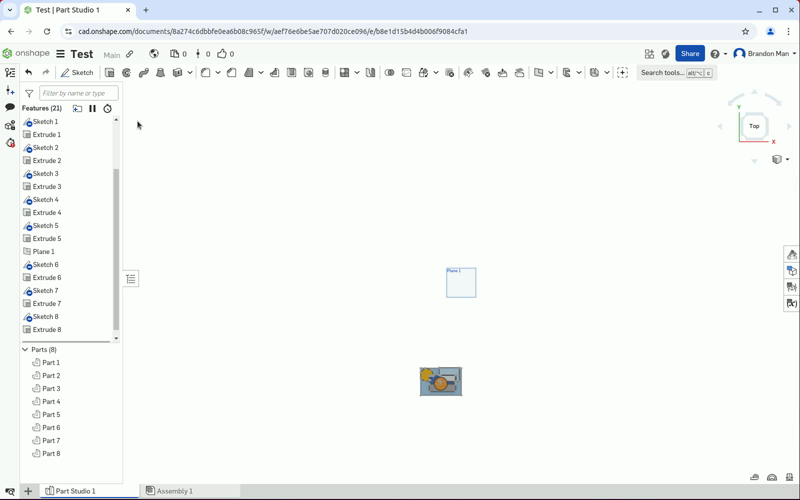
key(up, 3)
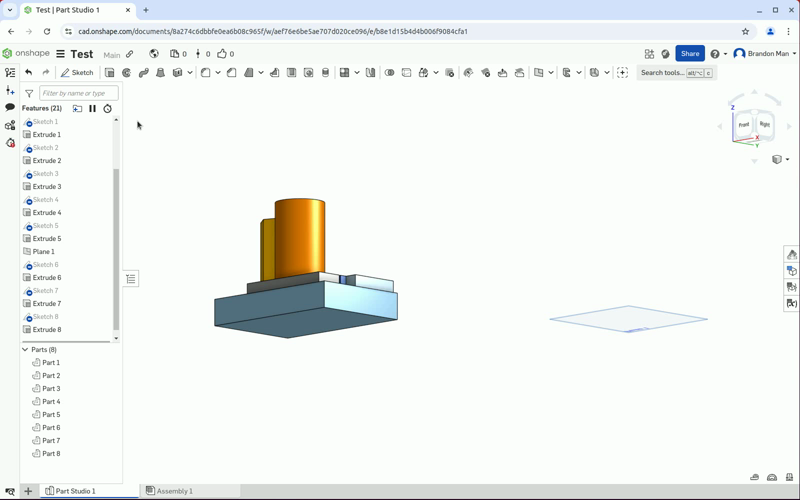
key(left, 3)
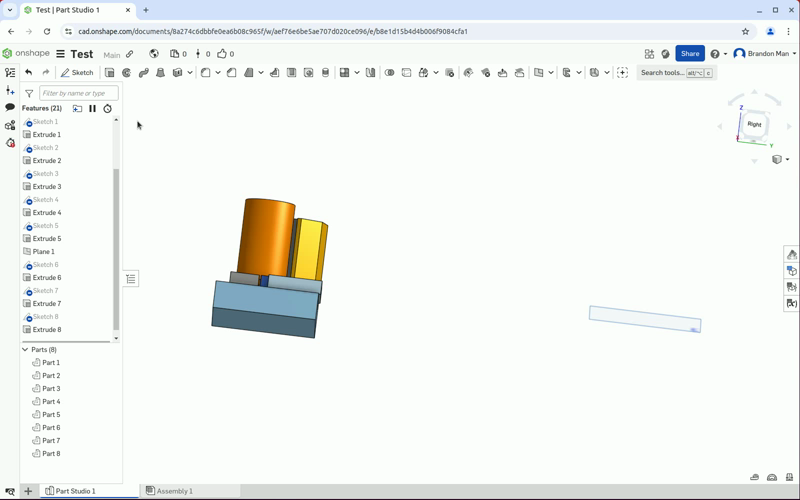
key(right, 3)
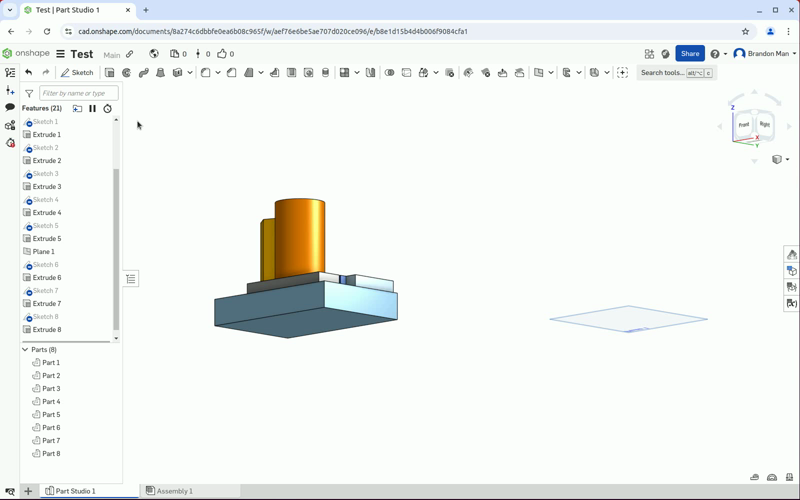
key(down, 3)
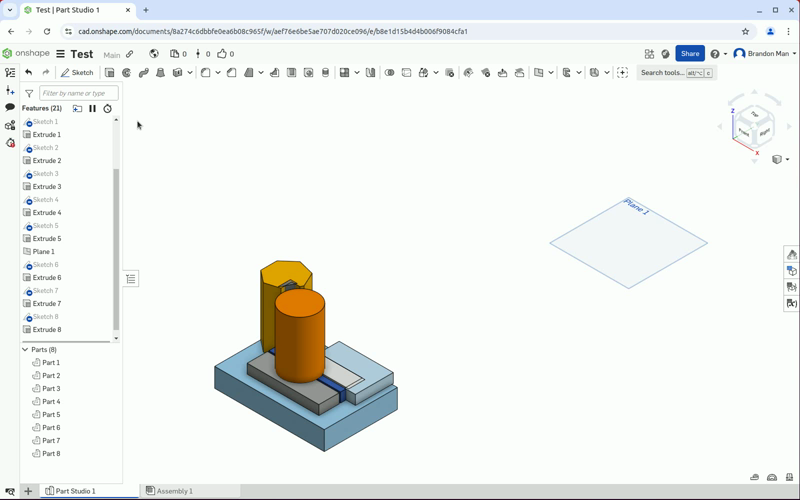
mouse_move(69, 124)
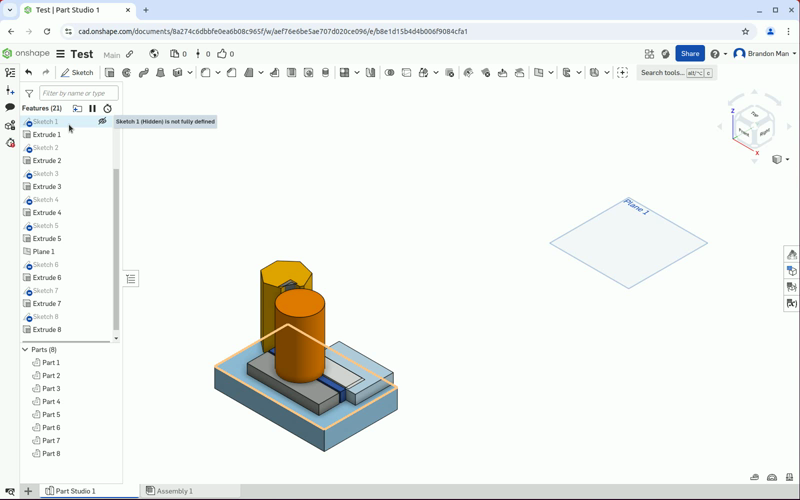
click(69, 124)